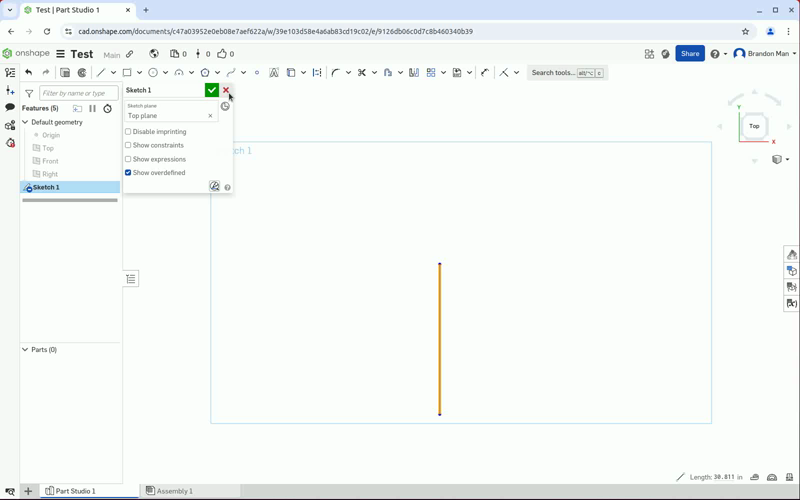
key(shift+h)
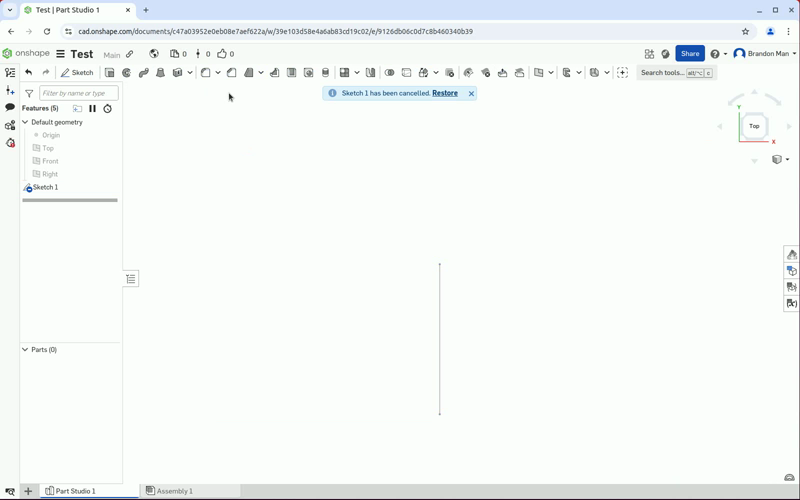
key(shift+s)
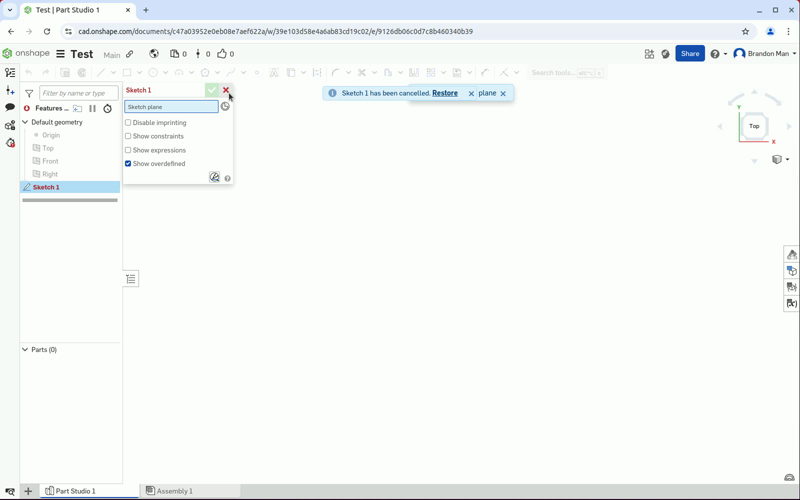
mouse_move(73, 150)
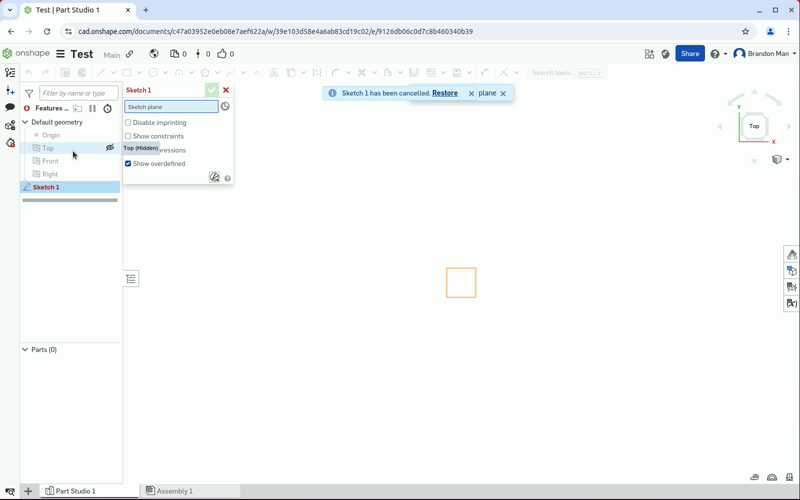
click(73, 150)
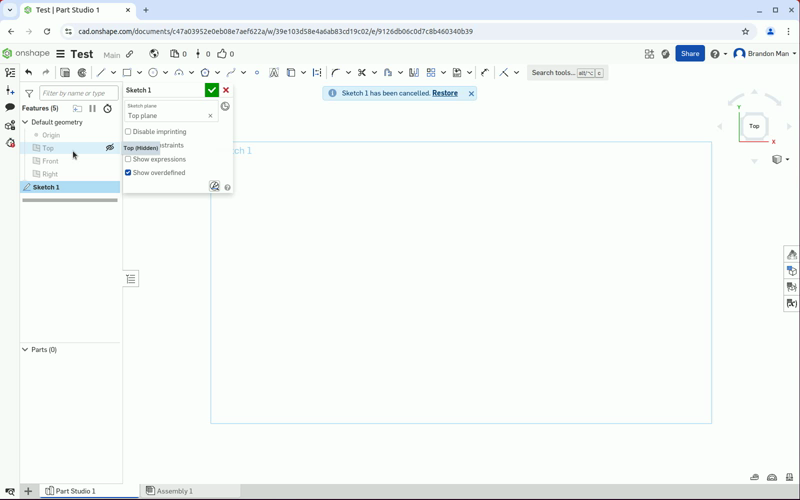
mouse_move(73, 352)
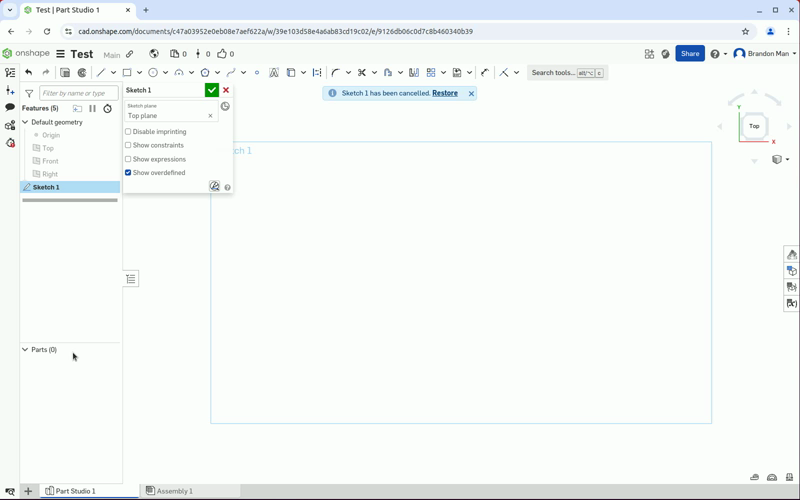
key(y)
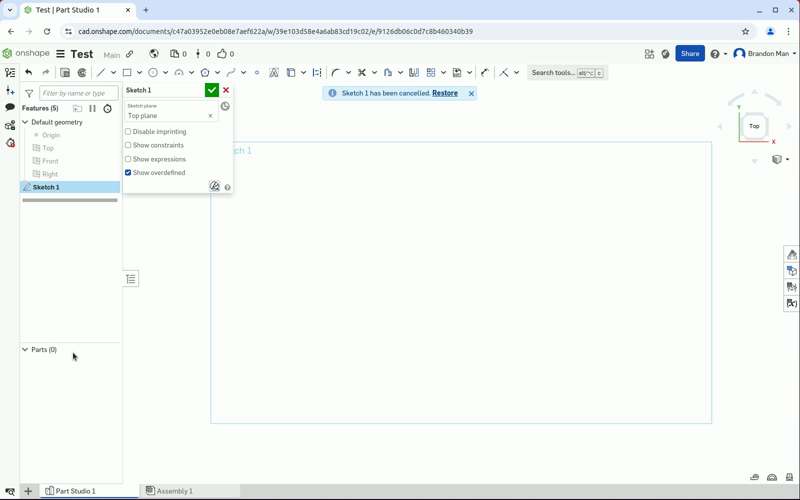
key(l)
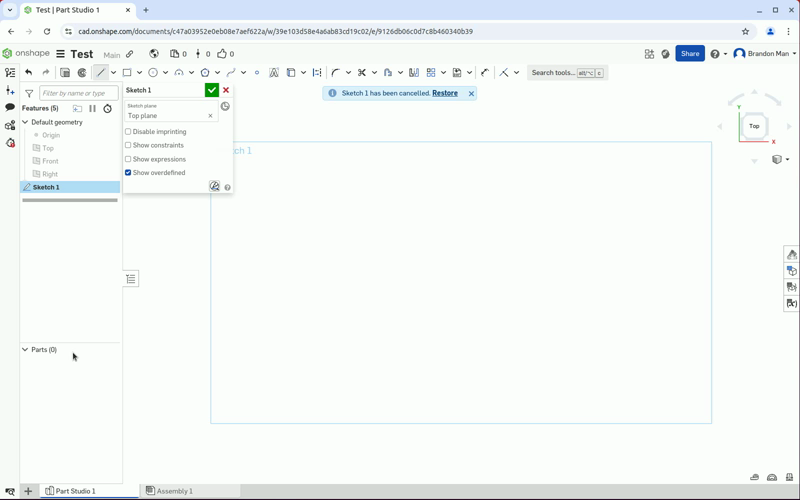
key_down(shift)
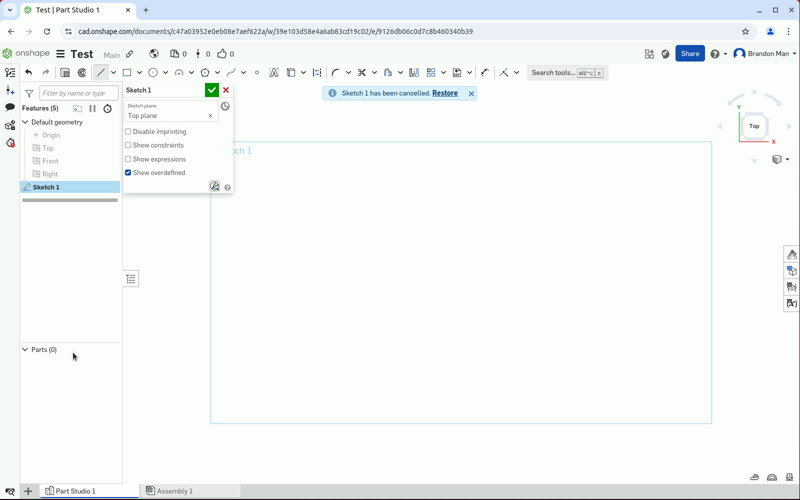
mouse_move(353, 389)
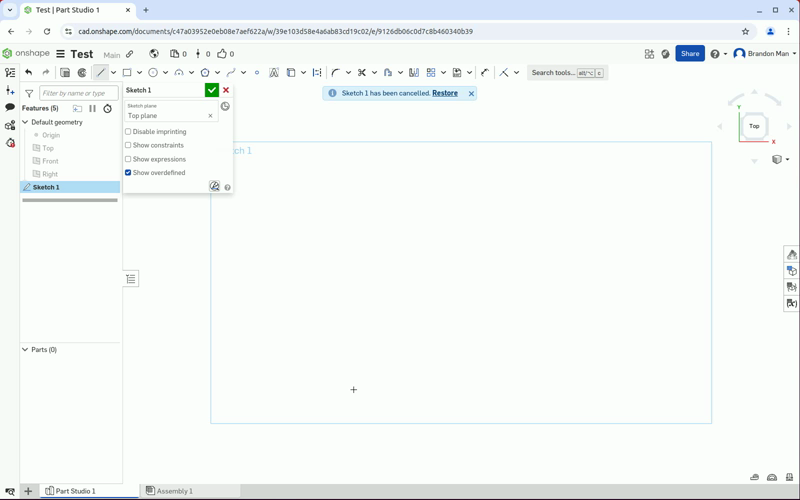
click(353, 389)
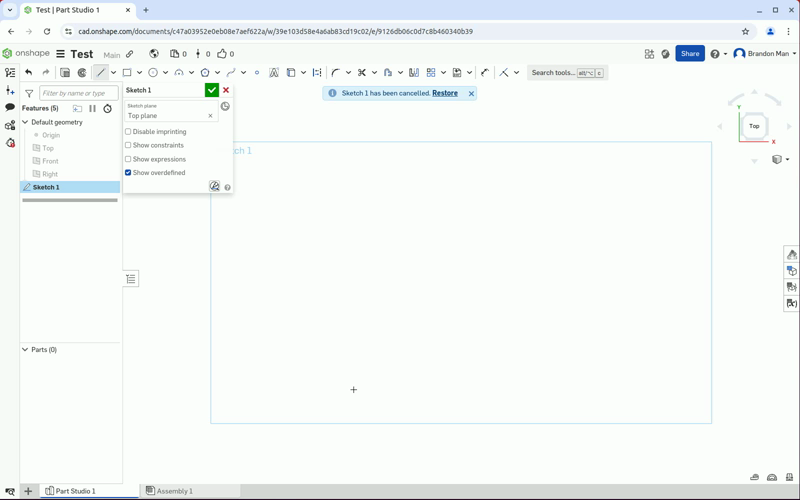
key_up(shift)
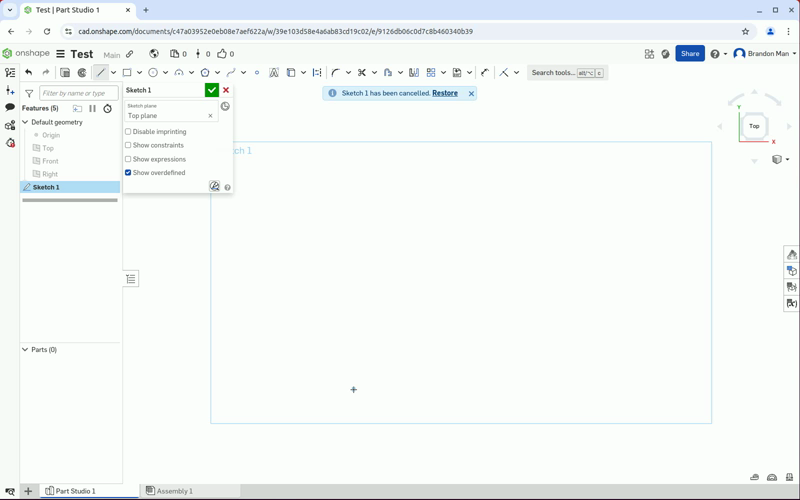
key_down(shift)
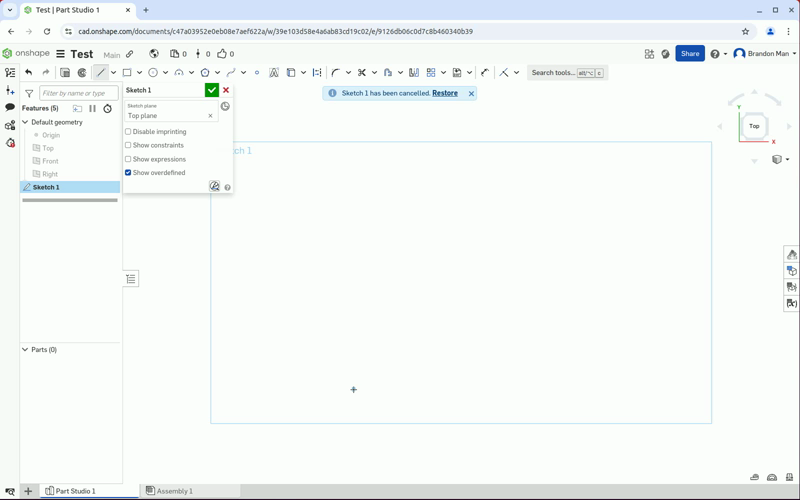
mouse_move(567, 389)
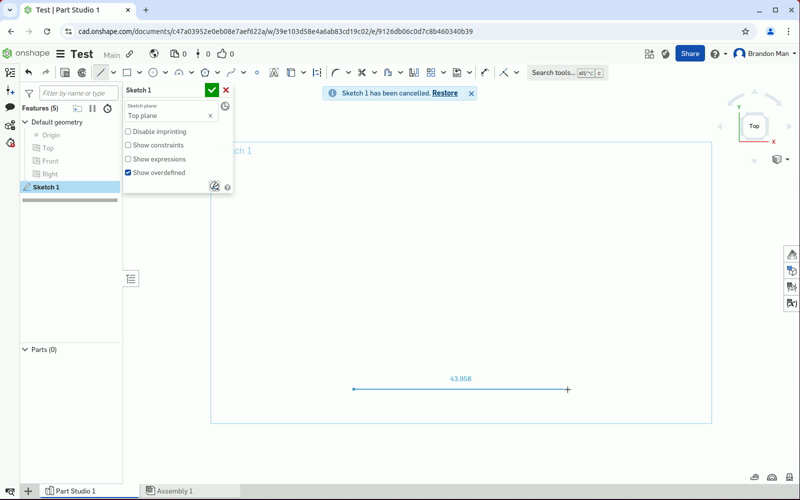
click(567, 389)
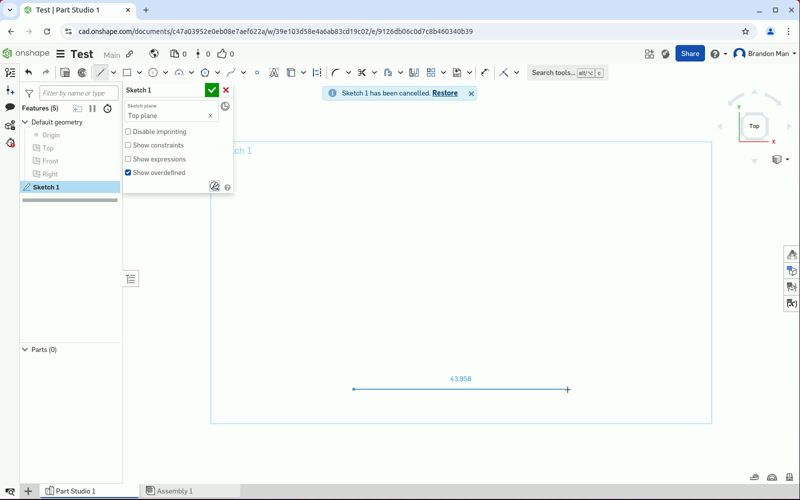
key_up(shift)
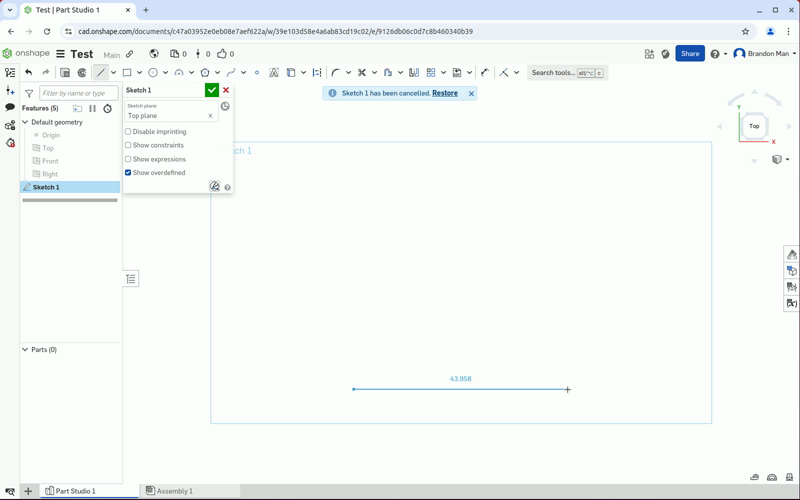
key_down(shift)
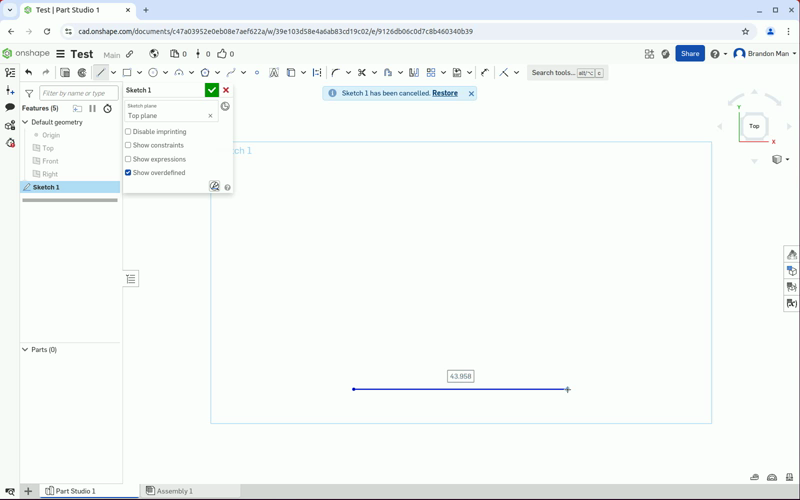
mouse_move(567, 176)
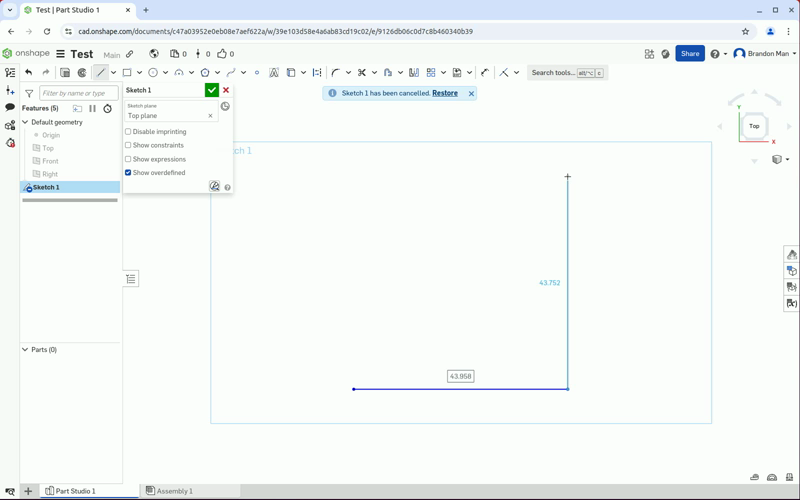
click(567, 176)
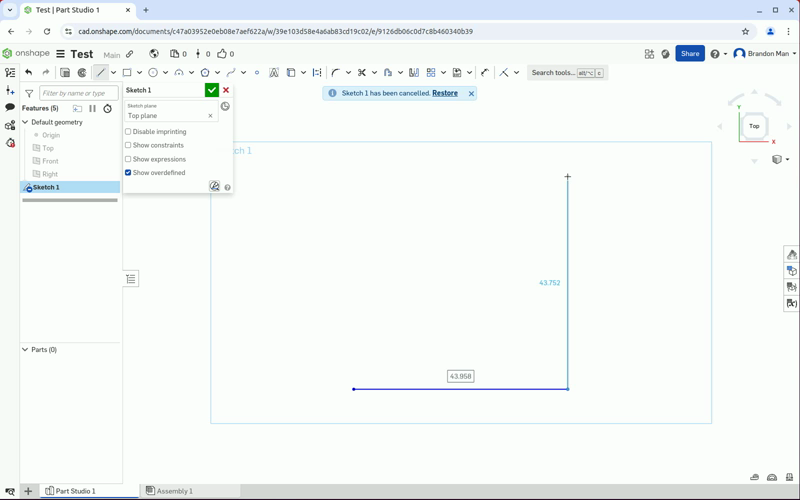
key_up(shift)
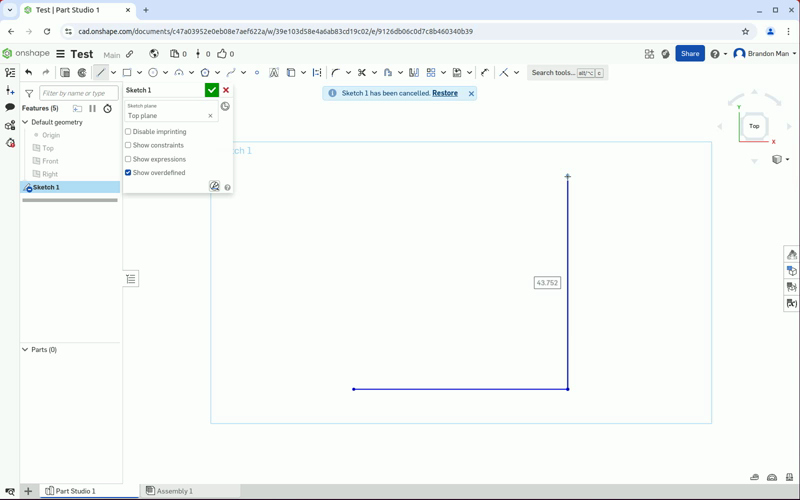
key_down(shift)
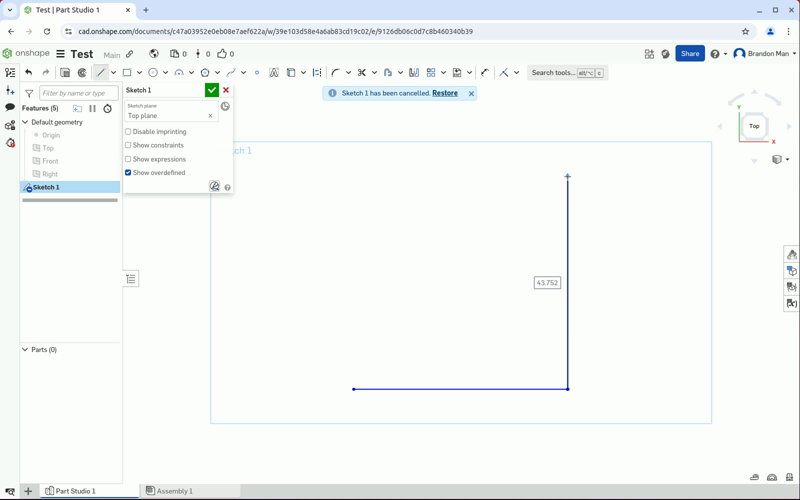
mouse_move(353, 176)
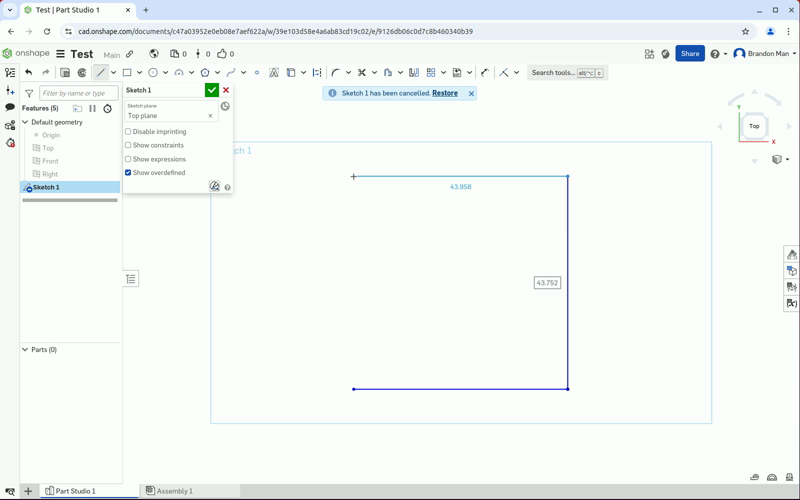
click(353, 176)
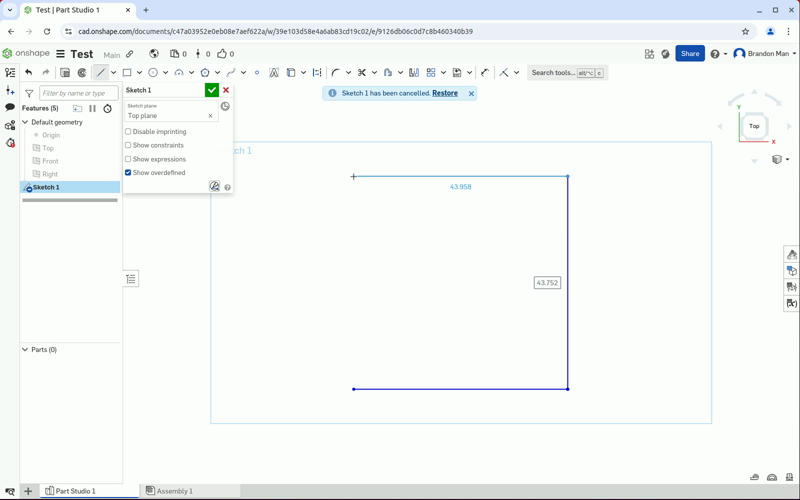
key_up(shift)
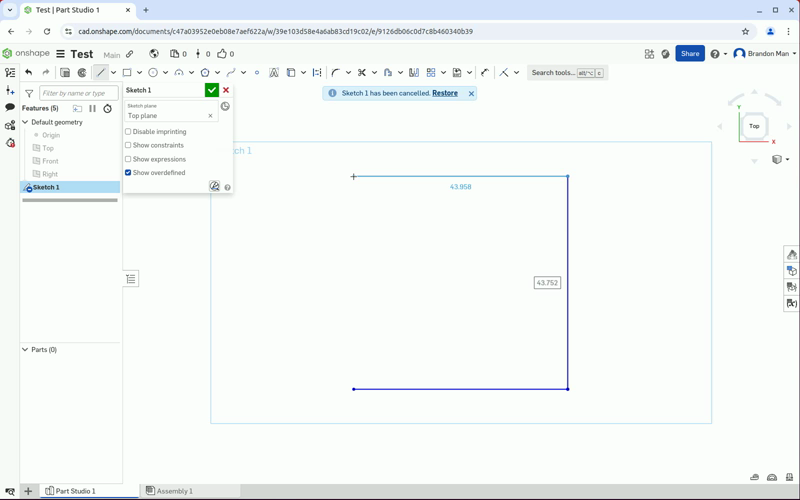
key_down(shift)
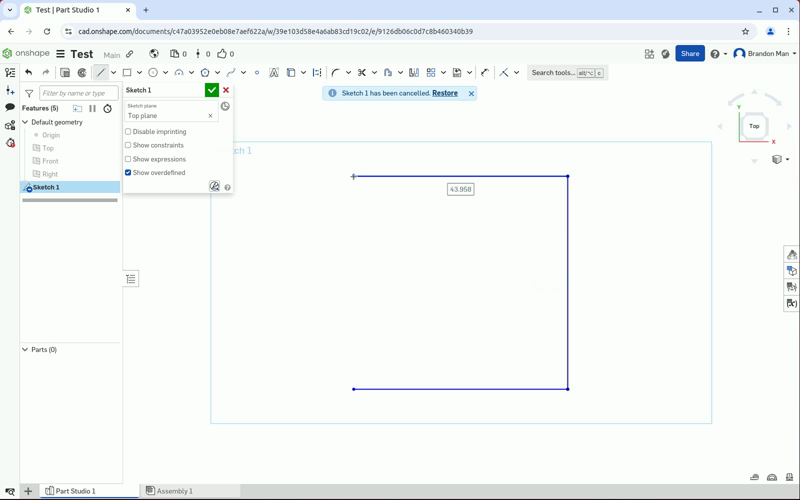
mouse_move(353, 389)
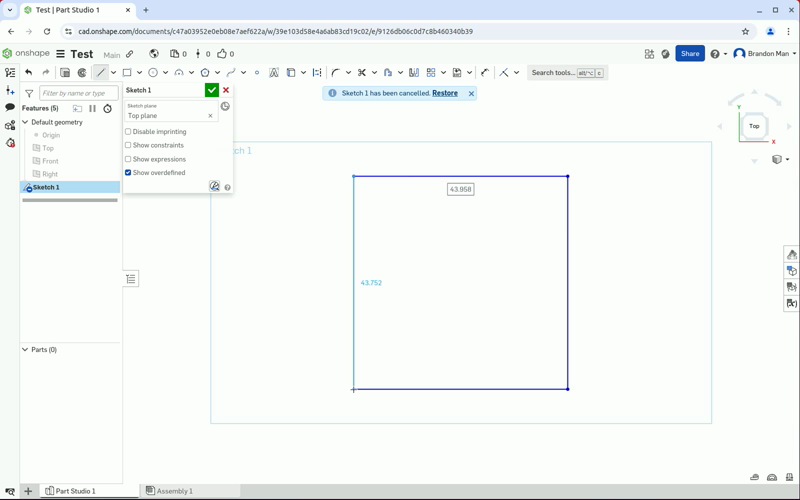
key_up(shift)
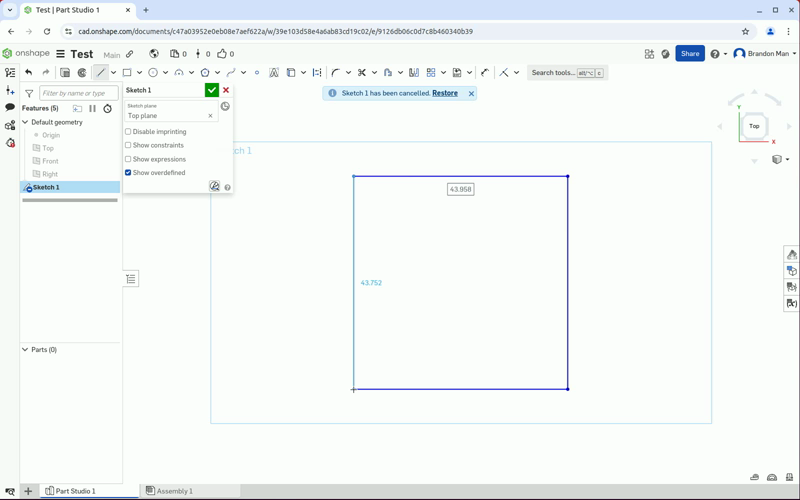
click(353, 389)
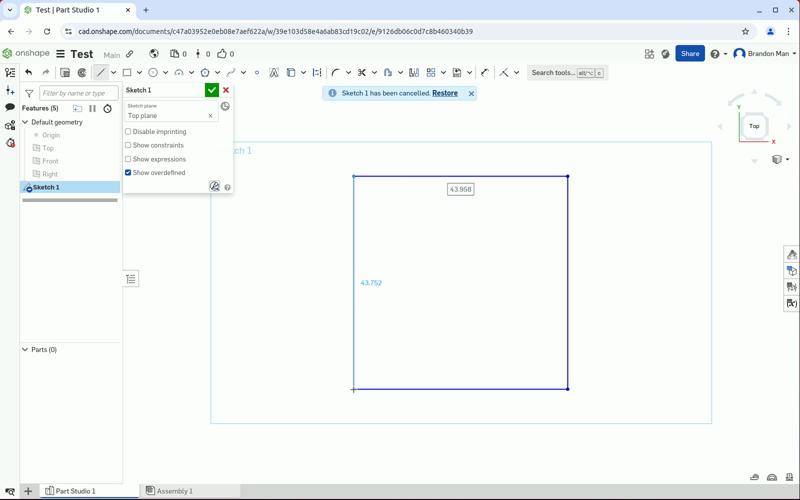
key(esc)
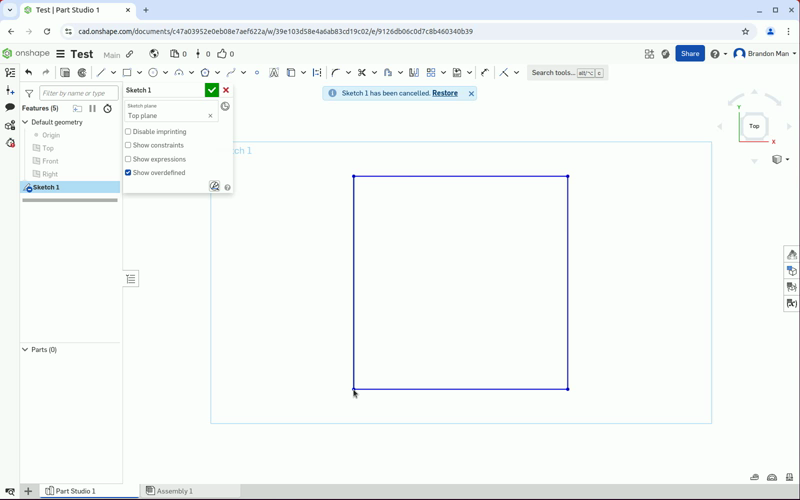
mouse_move(521, 274)
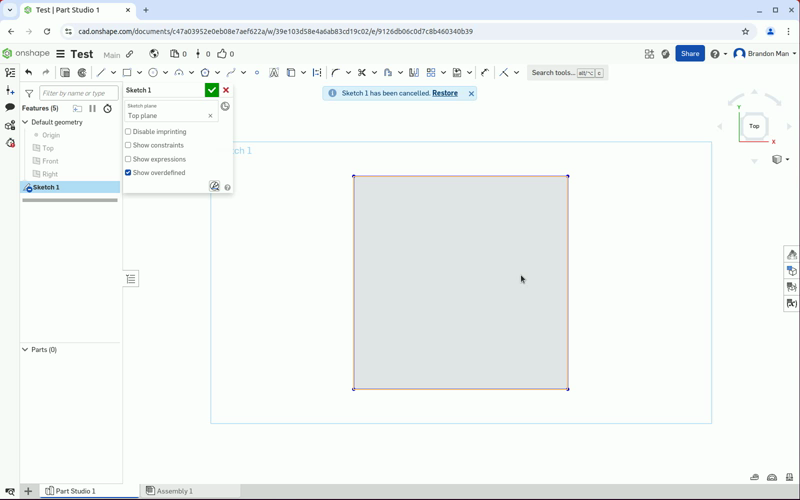
click(521, 274)
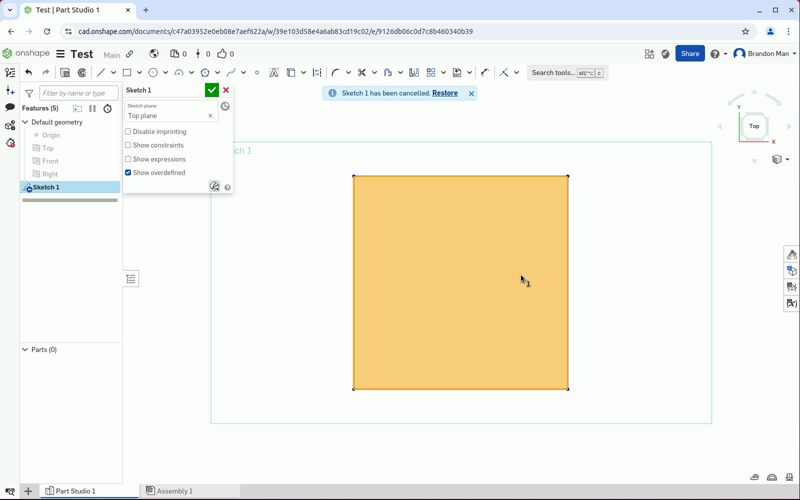
mouse_move(73, 352)
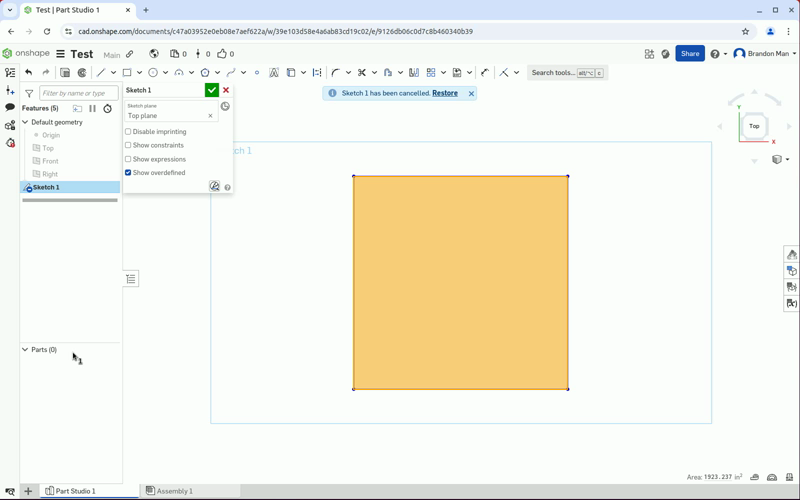
key(shift+y)
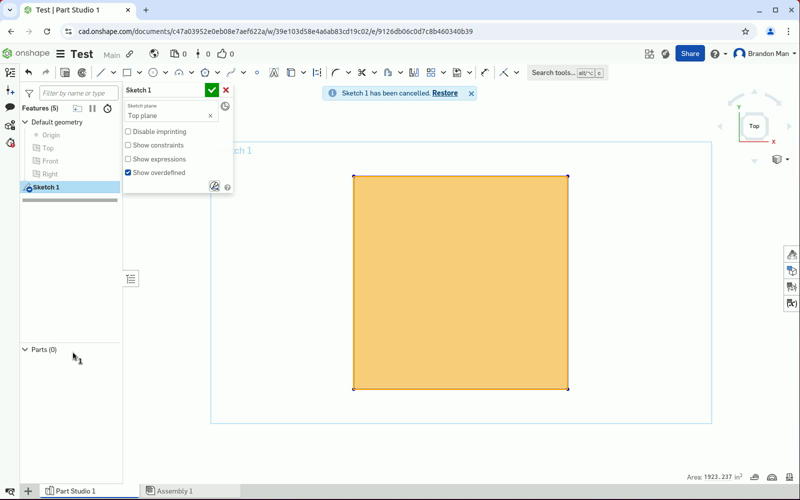
key(shift+e)
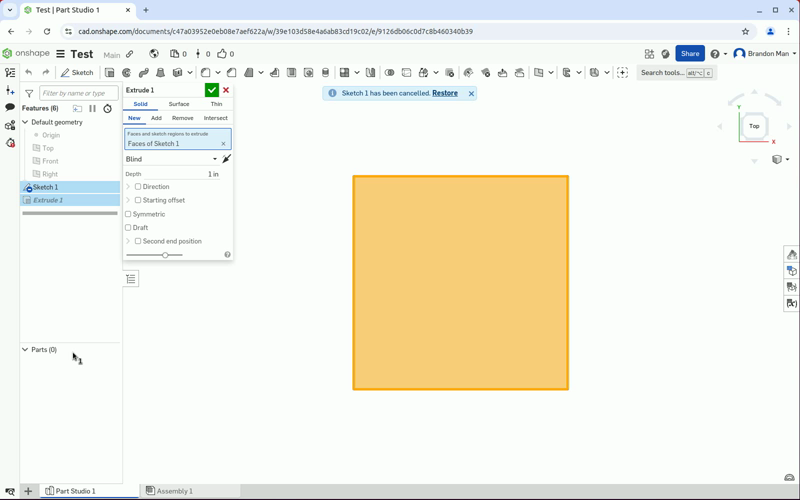
mouse_move(143, 106)
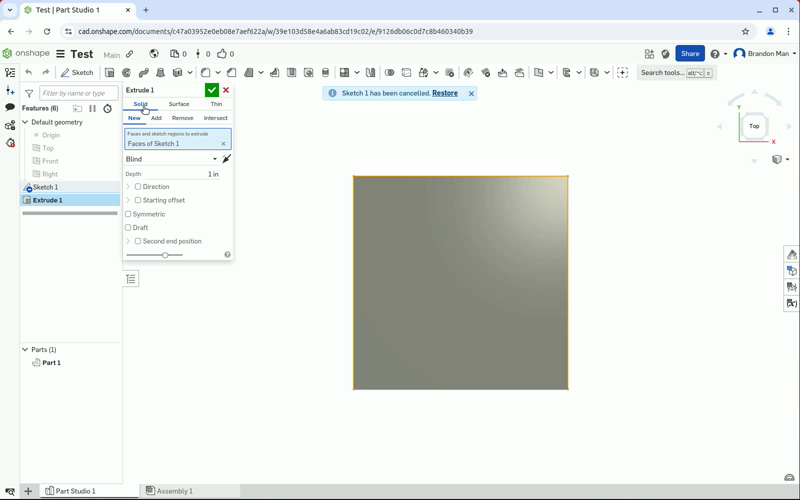
click(143, 106)
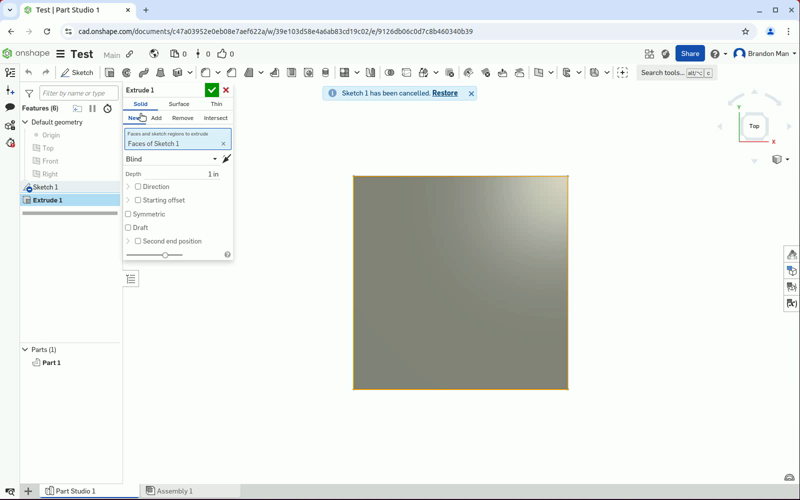
mouse_move(137, 120)
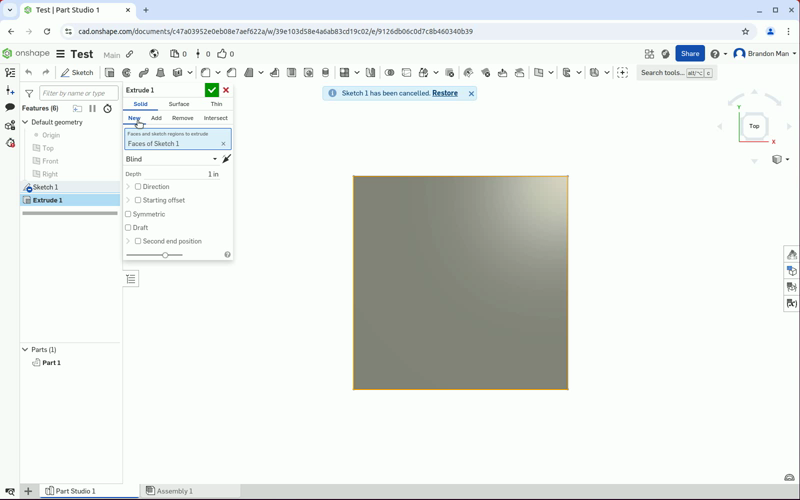
click(137, 120)
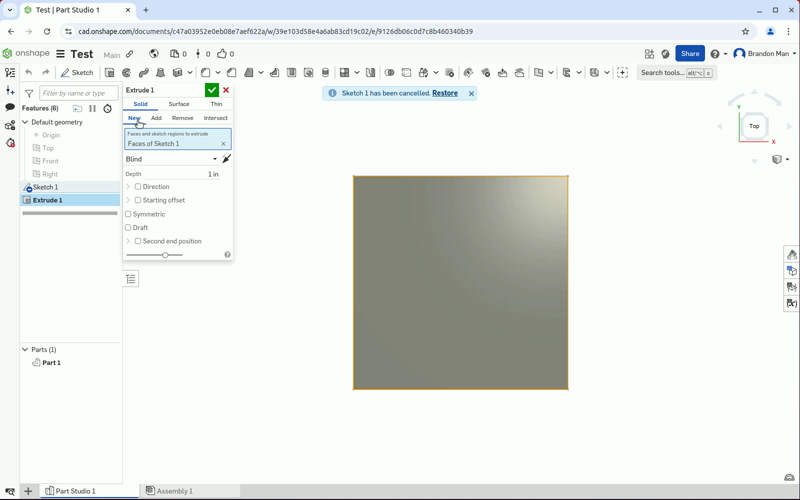
key(tab, 4)
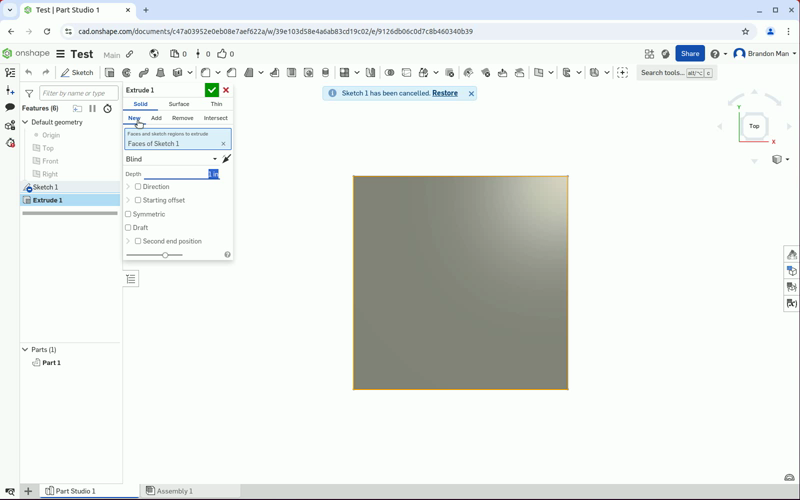
text(-1.204)
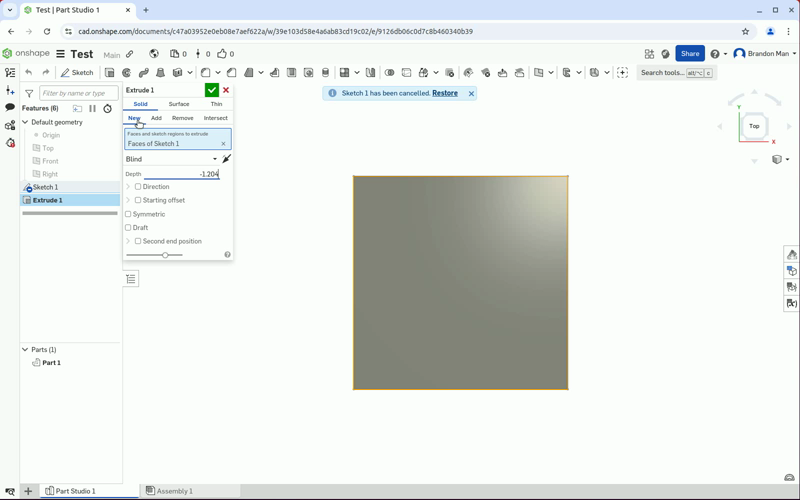
key(enter)
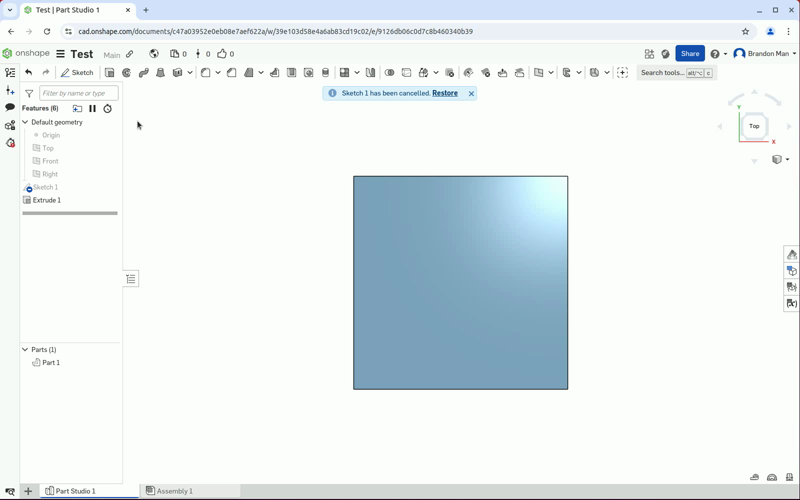
key(shift+h)
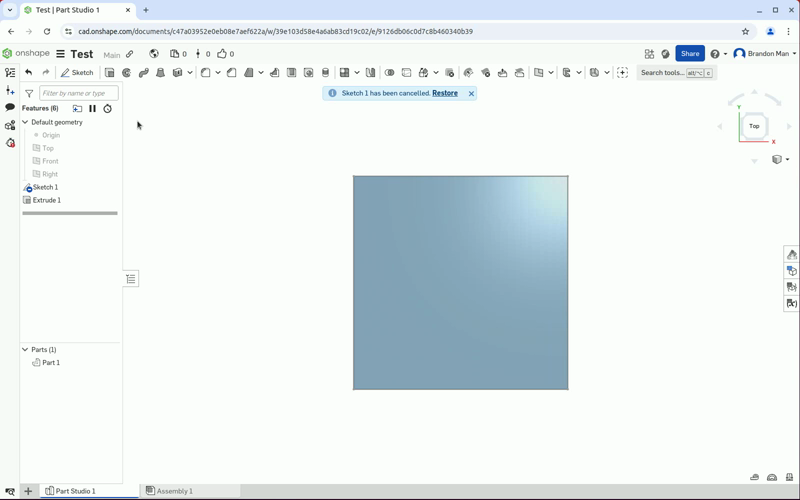
key(shift+h)
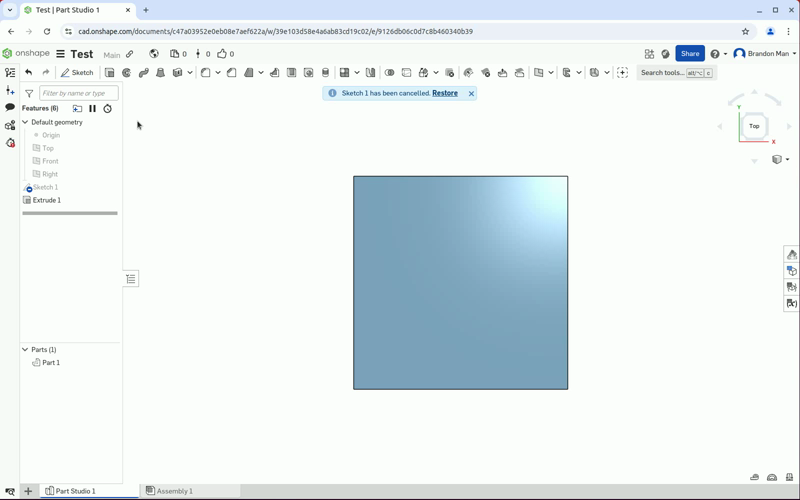
mouse_move(73, 189)
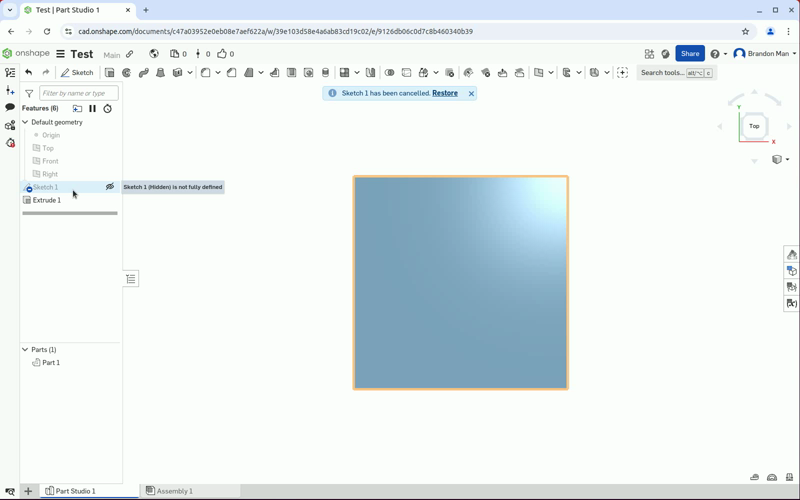
click(73, 189)
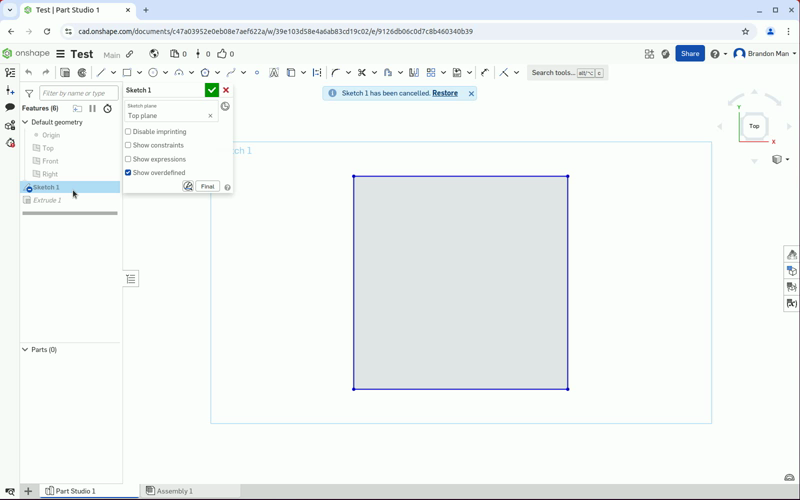
mouse_move(229, 92)
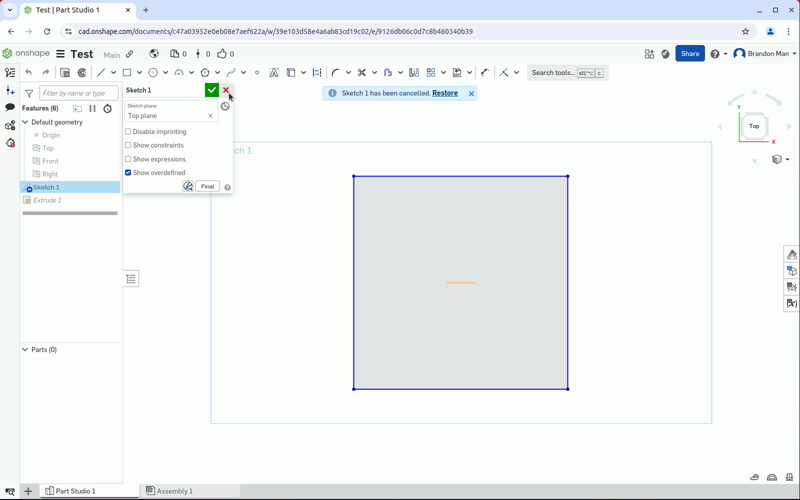
click(229, 92)
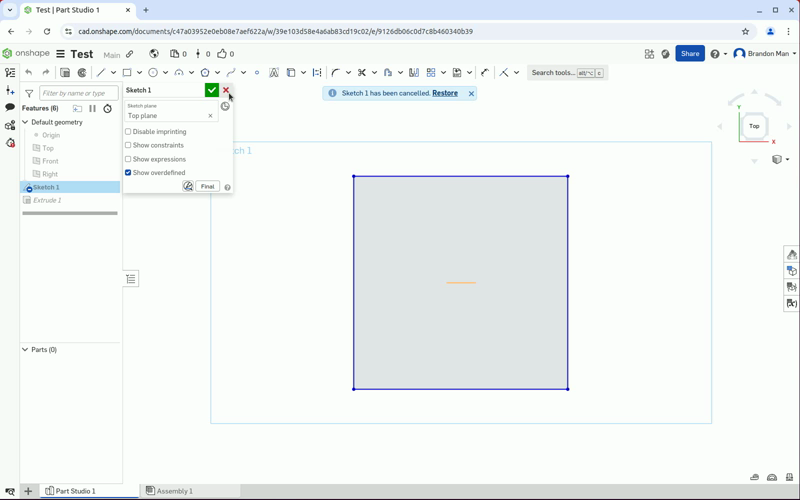
key(shift+s)
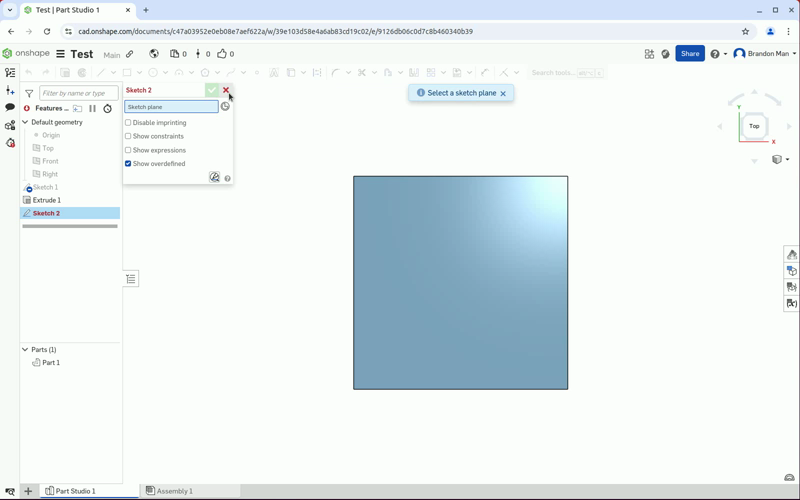
mouse_move(73, 150)
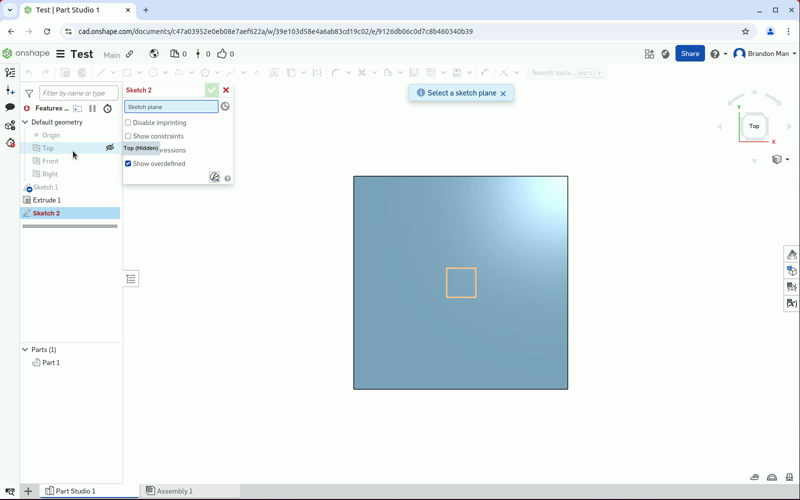
click(73, 150)
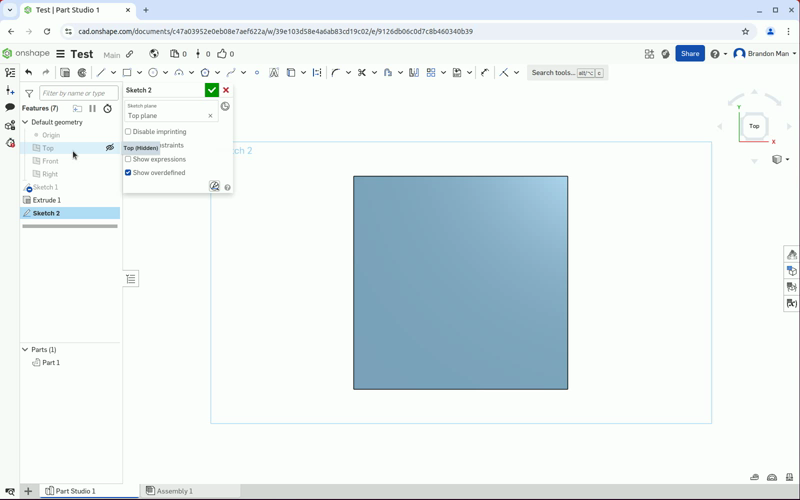
mouse_move(73, 352)
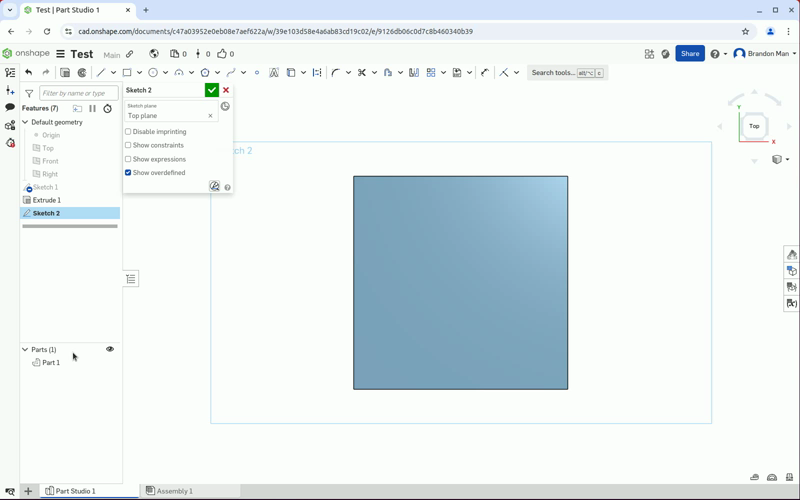
key(y)
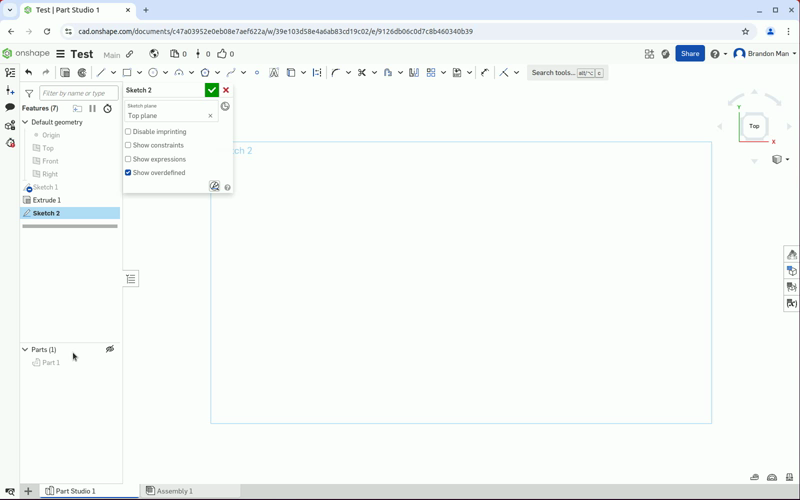
key(l)
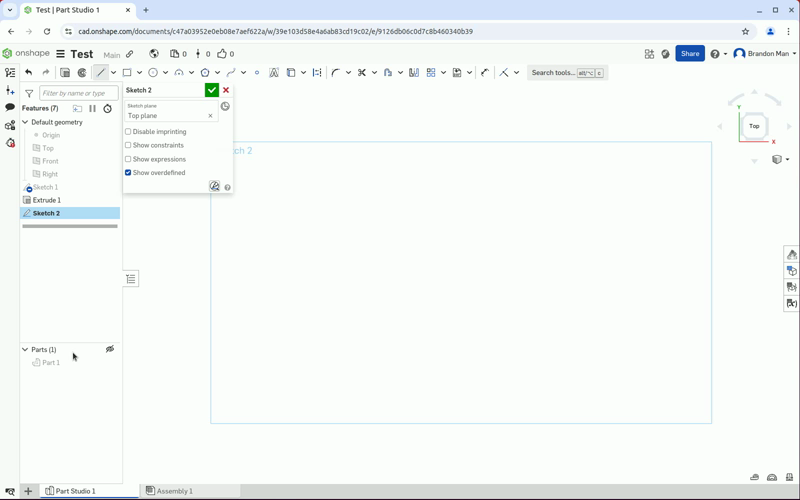
key_down(shift)
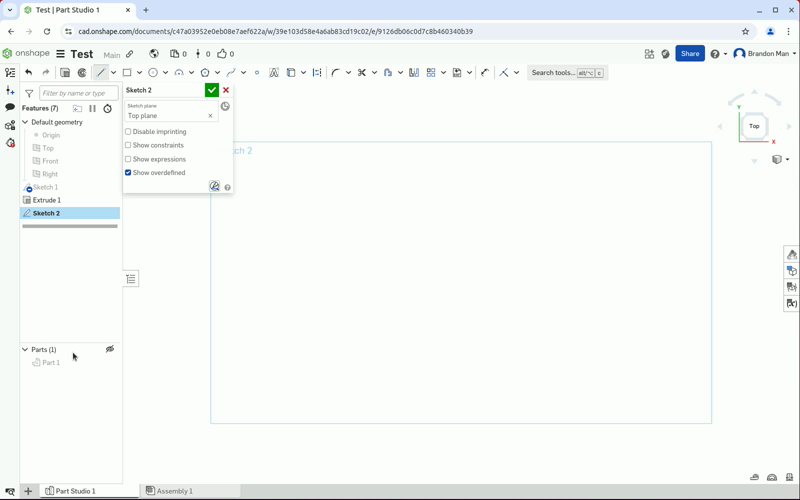
mouse_move(353, 395)
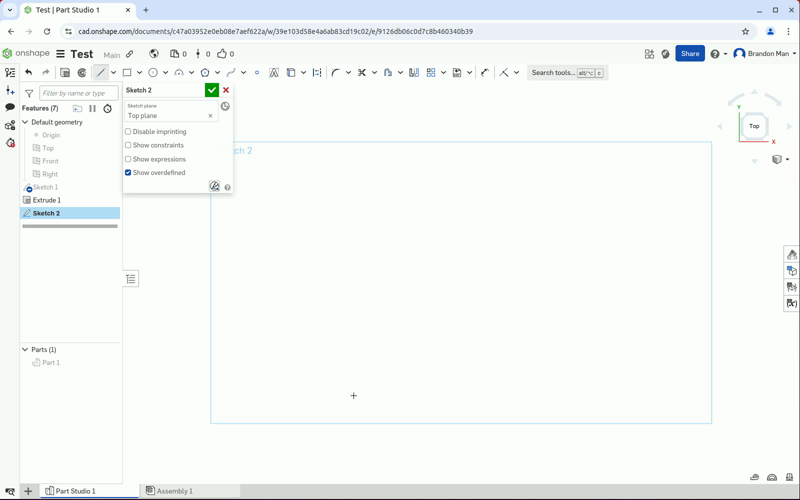
click(353, 395)
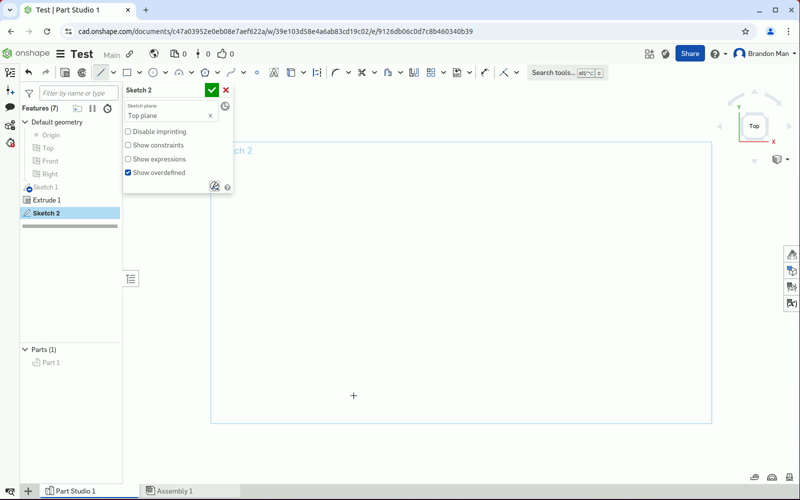
key_up(shift)
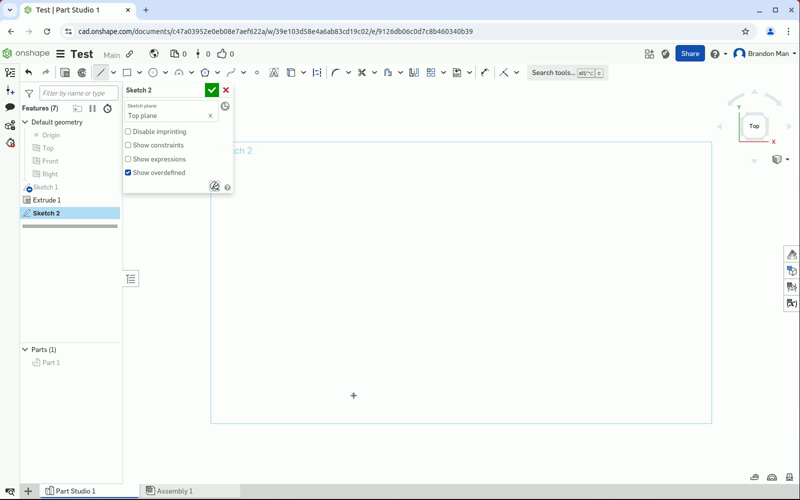
key_down(shift)
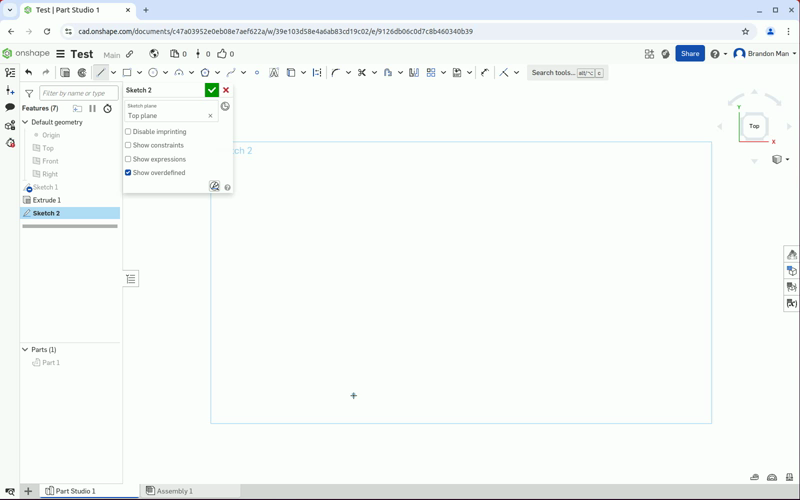
mouse_move(567, 395)
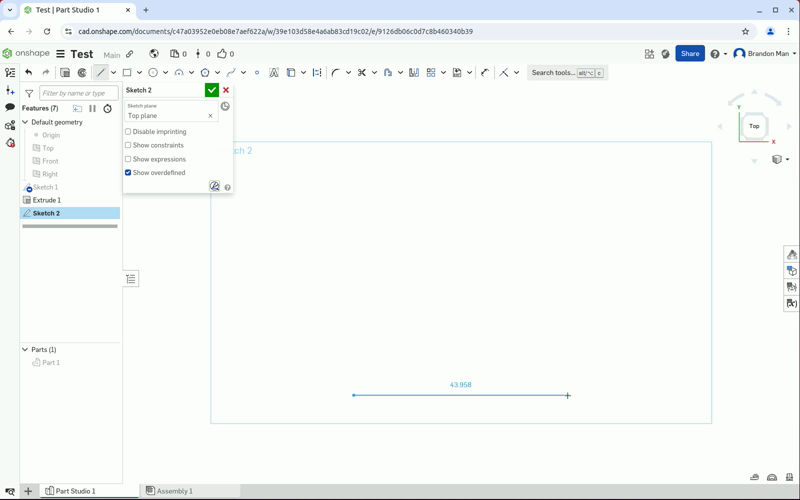
click(567, 395)
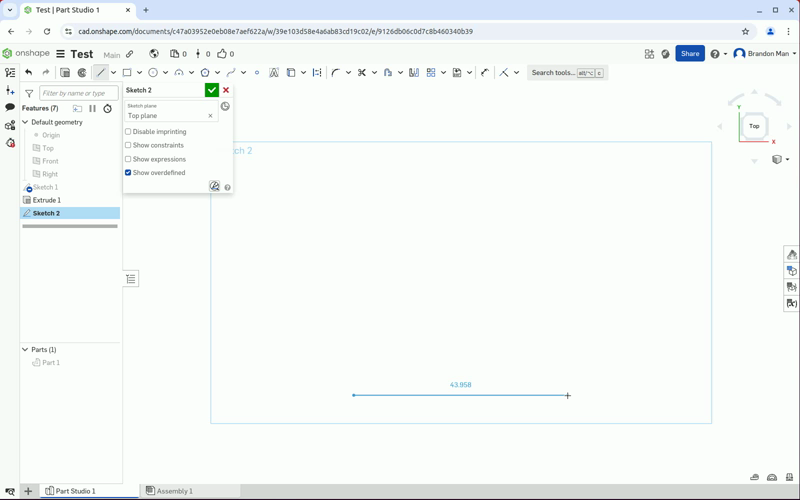
key_up(shift)
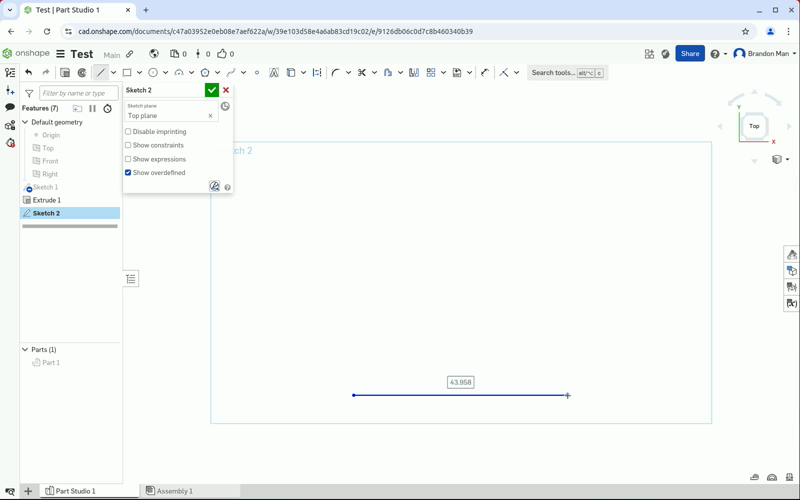
key_down(shift)
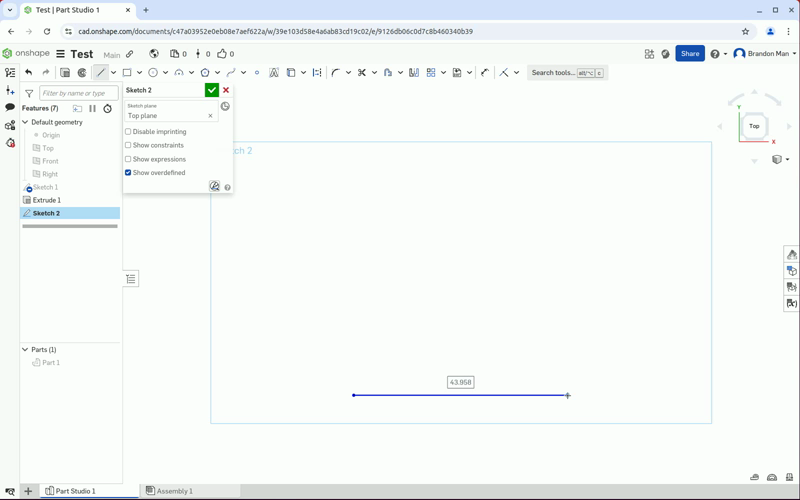
mouse_move(589, 395)
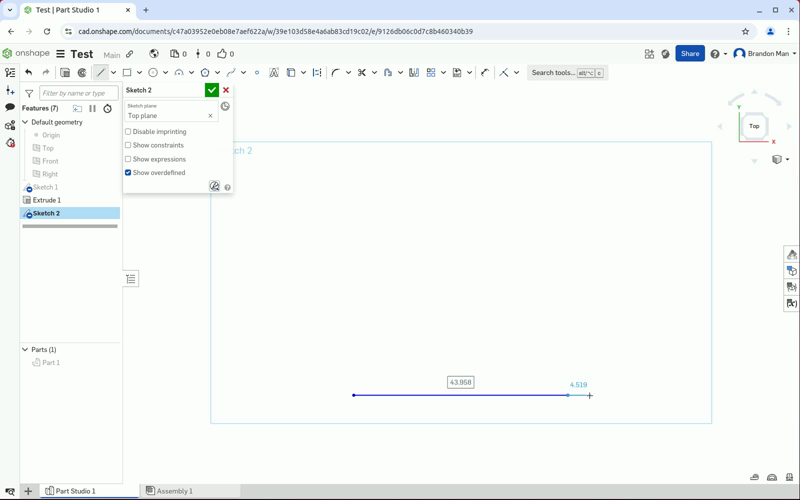
mouse_move(567, 390)
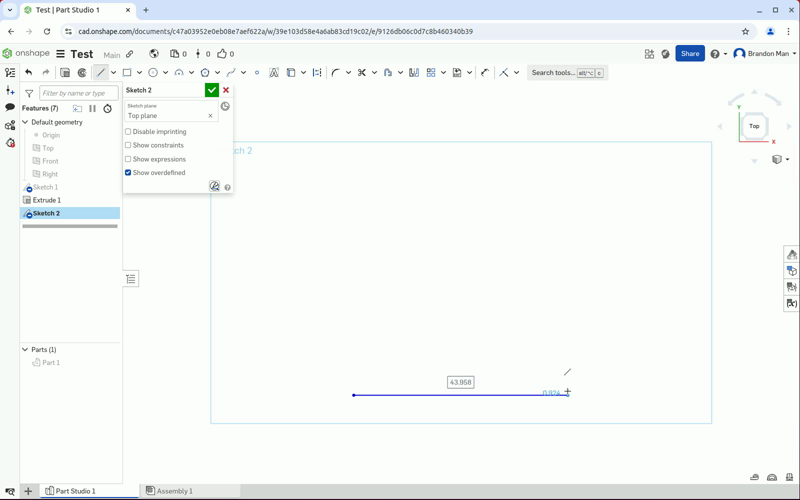
scroll(6)
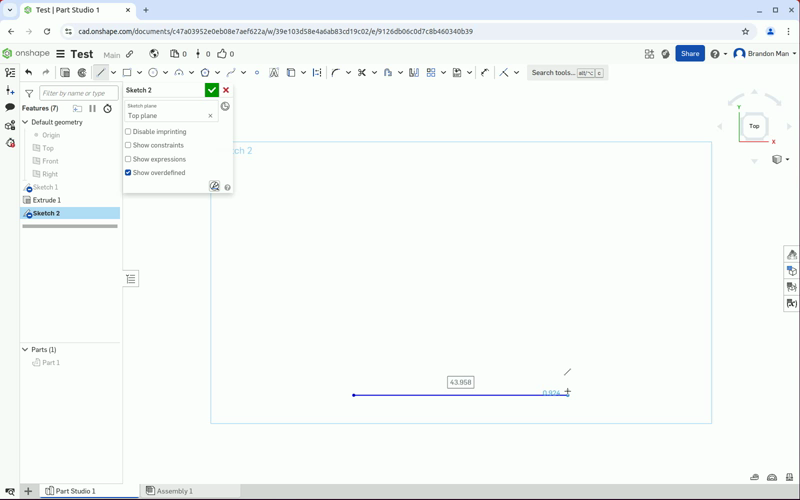
scroll(6)
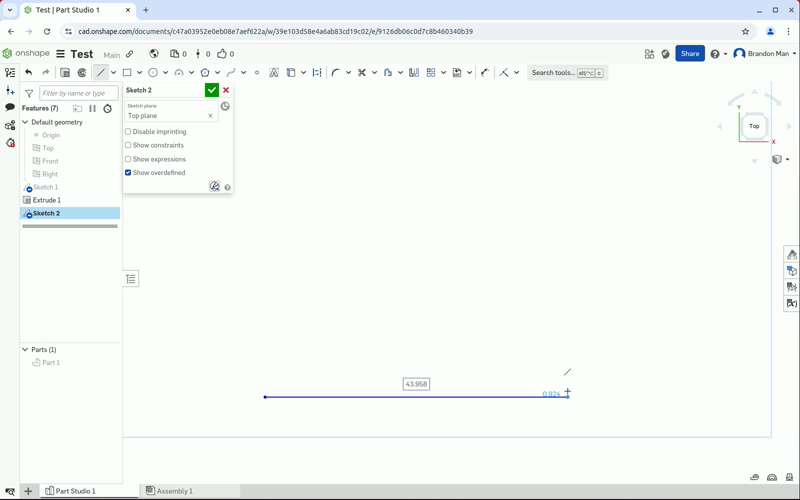
scroll(6)
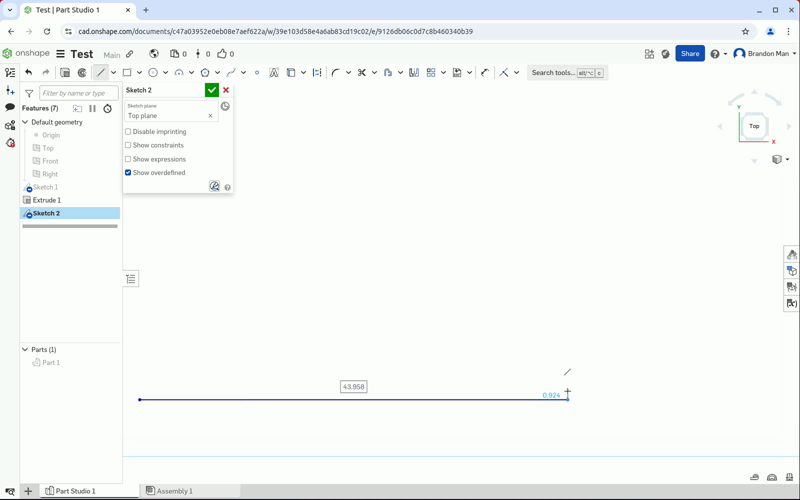
scroll(6)
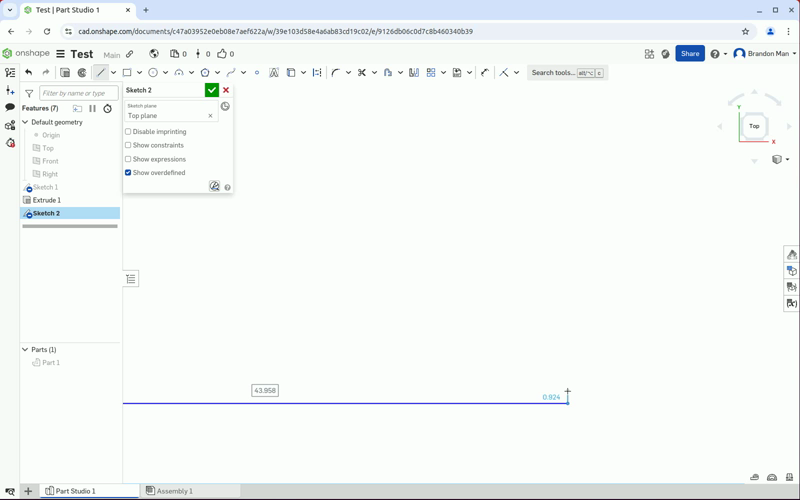
scroll(6)
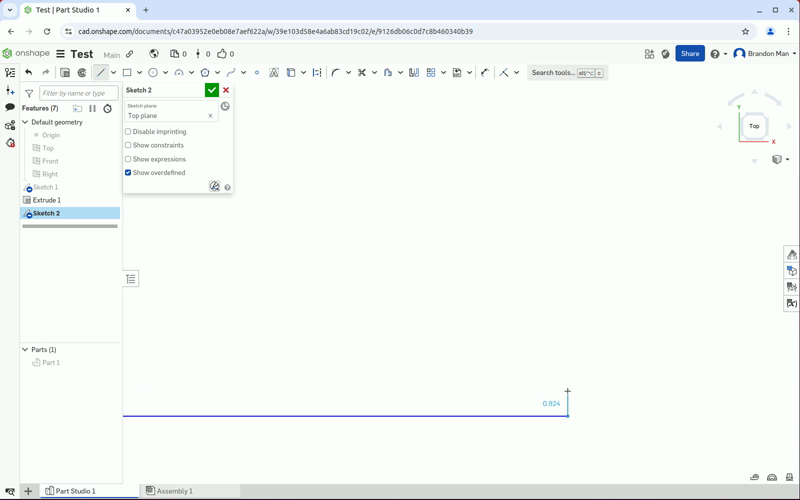
scroll(6)
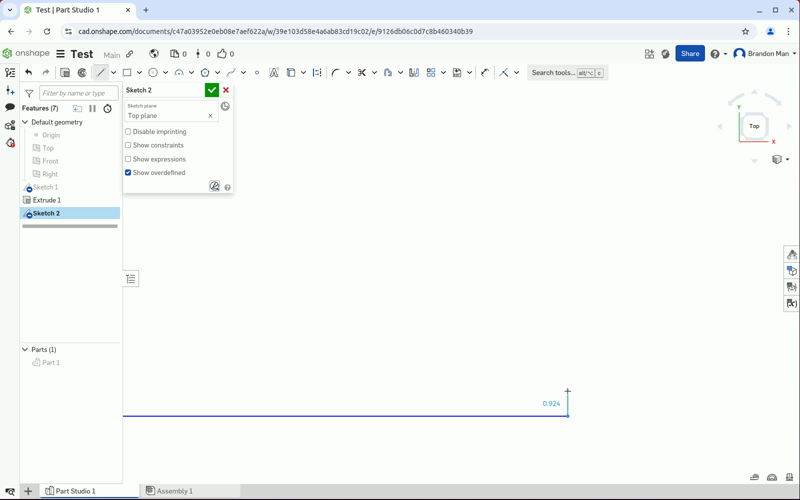
scroll(6)
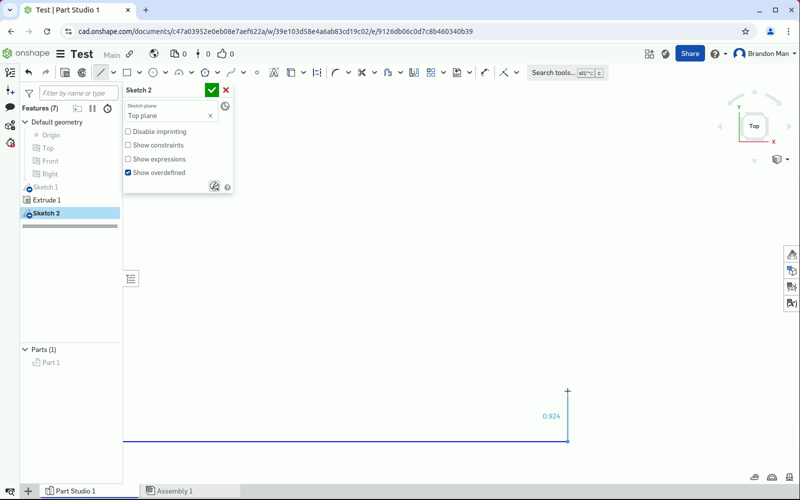
click(567, 390)
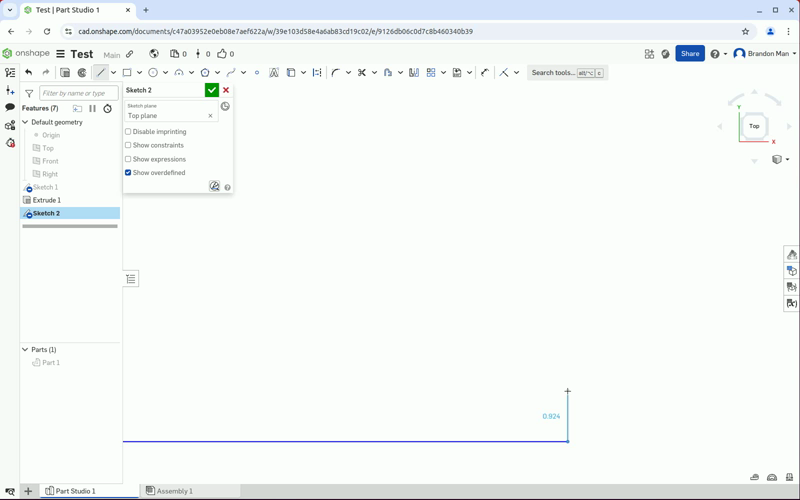
scroll(-6)
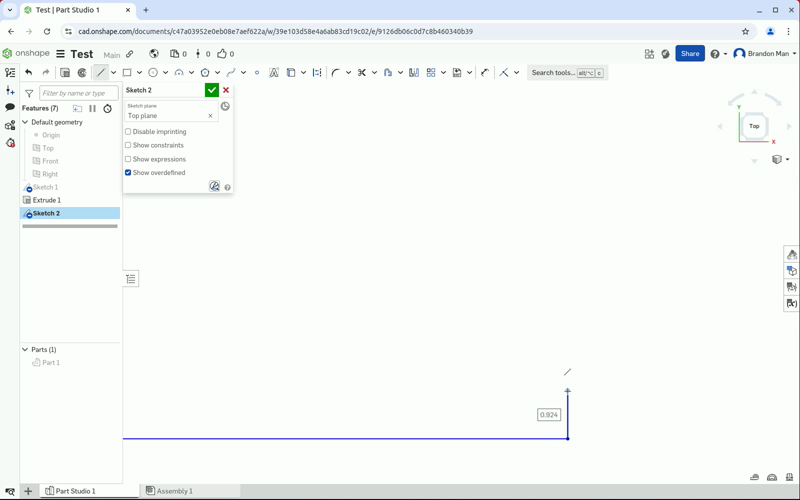
scroll(-6)
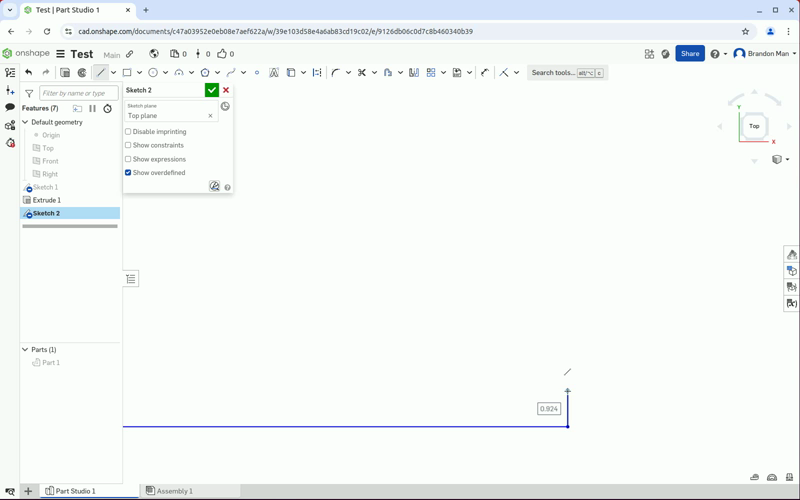
scroll(-6)
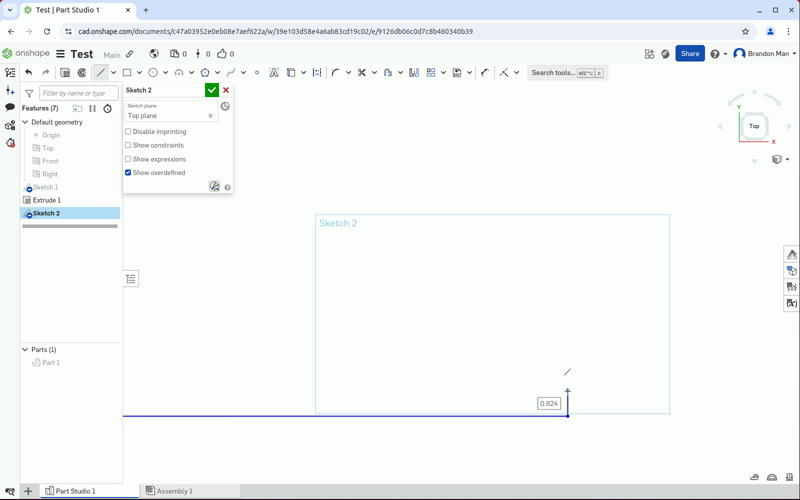
scroll(-6)
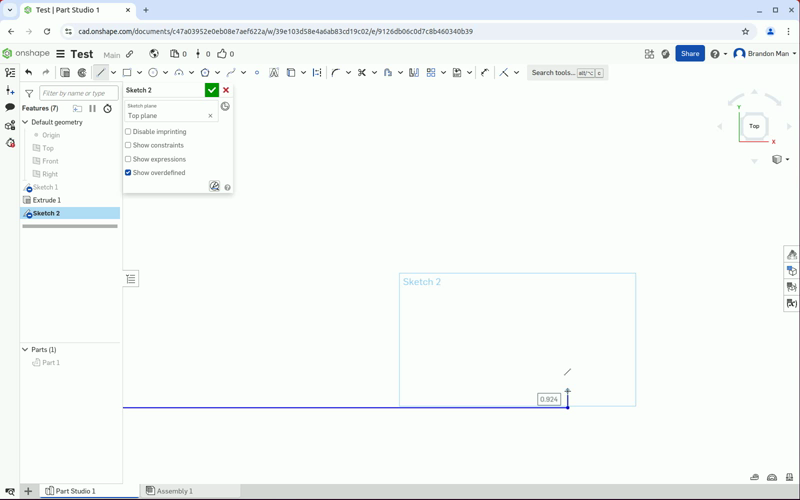
scroll(-6)
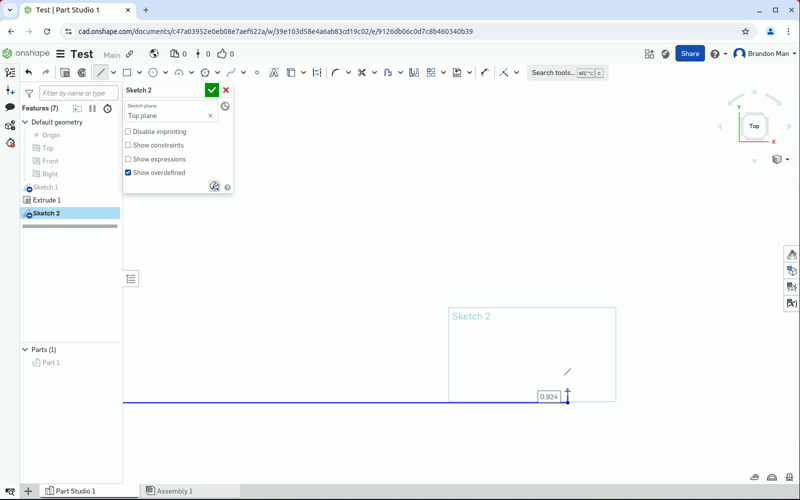
scroll(-6)
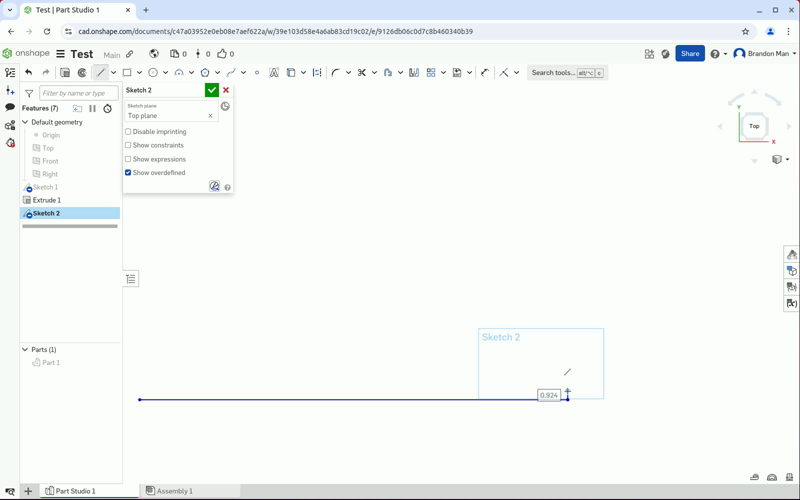
scroll(-6)
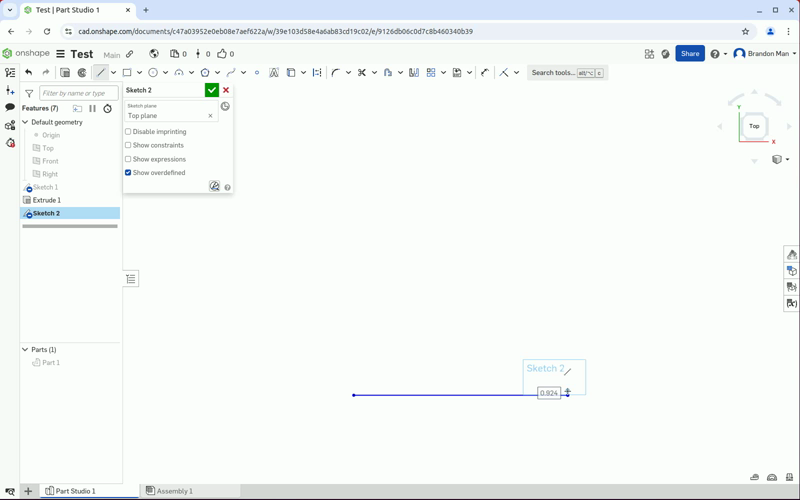
key_up(shift)
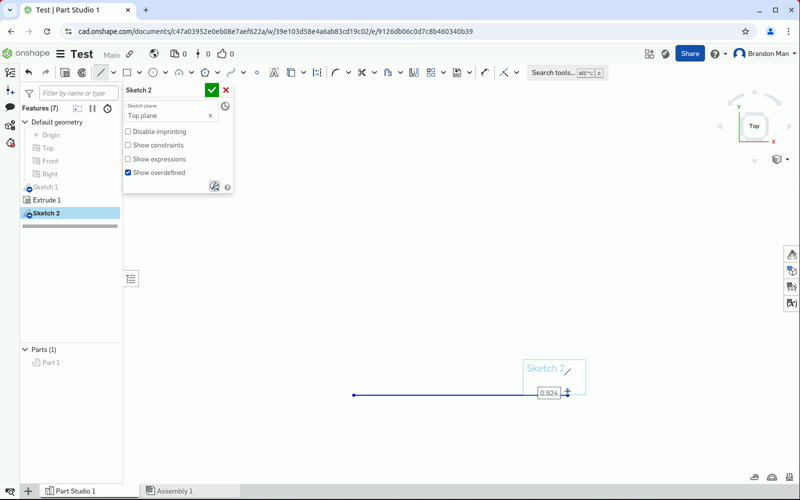
key_down(shift)
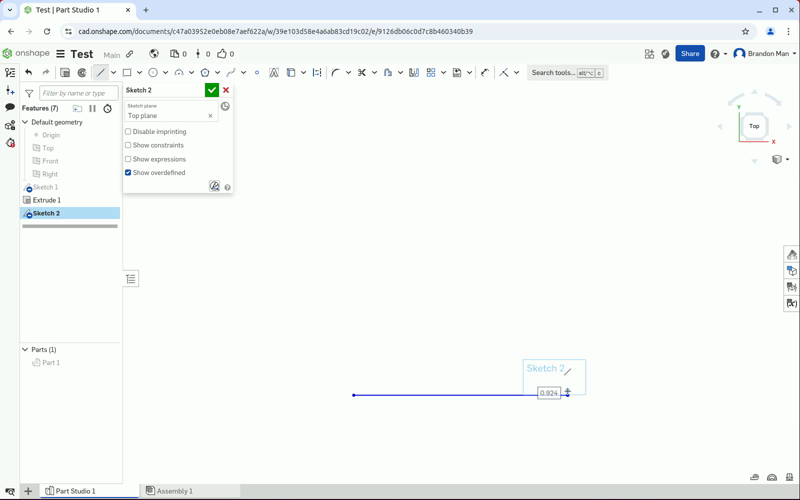
mouse_move(353, 390)
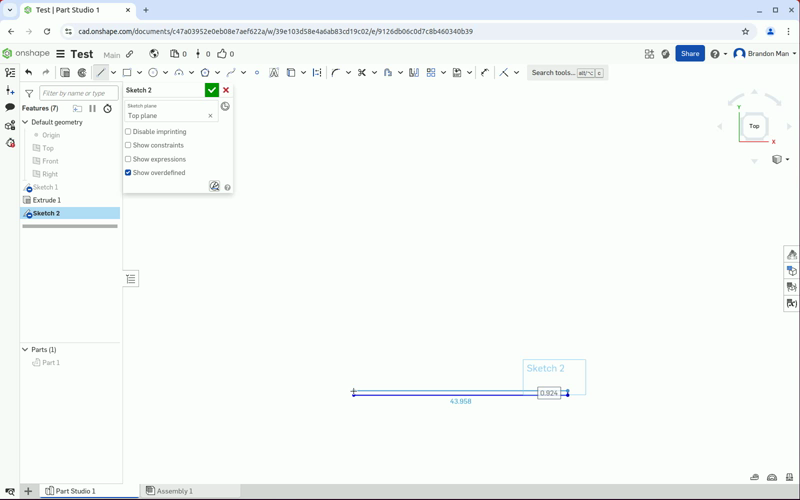
click(353, 390)
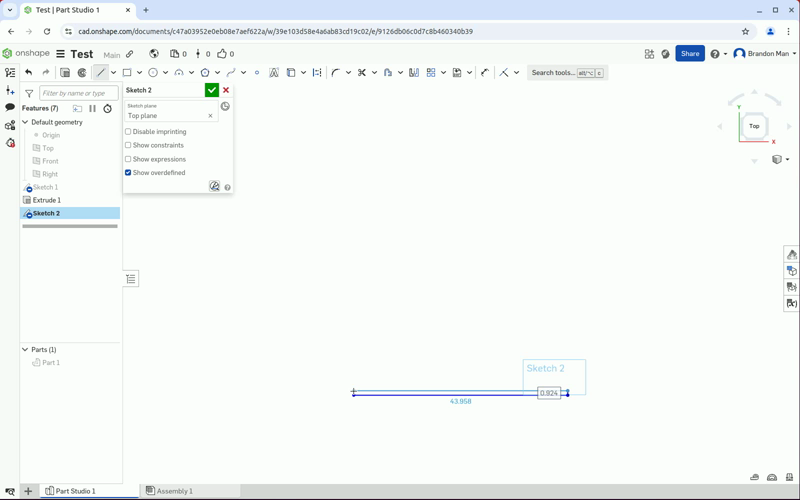
key_up(shift)
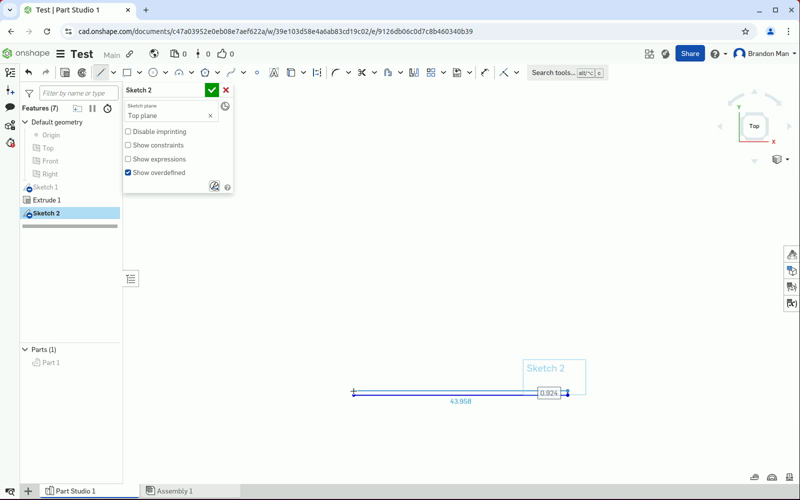
mouse_move(383, 390)
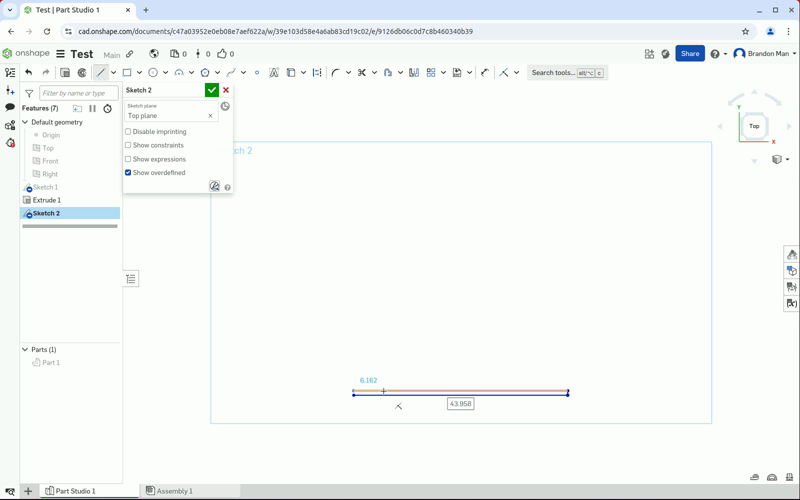
key_down(shift)
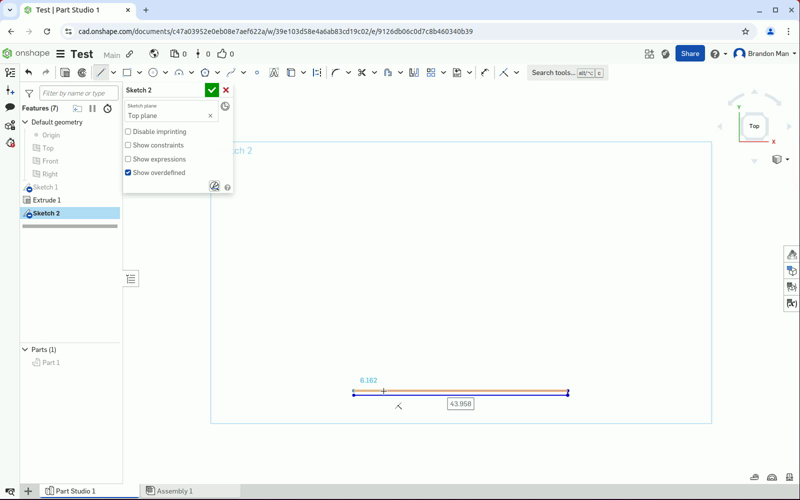
mouse_move(353, 395)
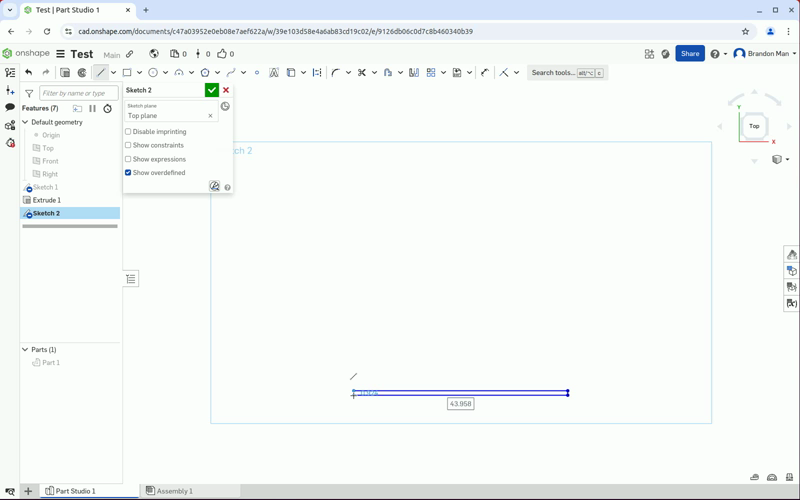
scroll(6)
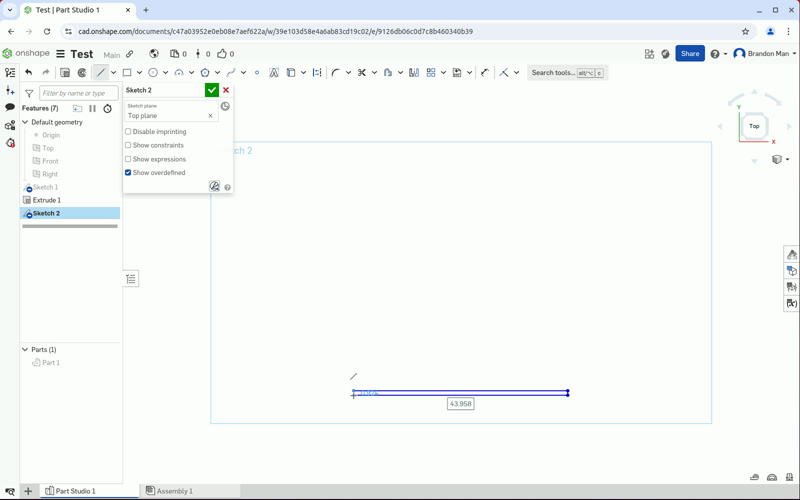
scroll(6)
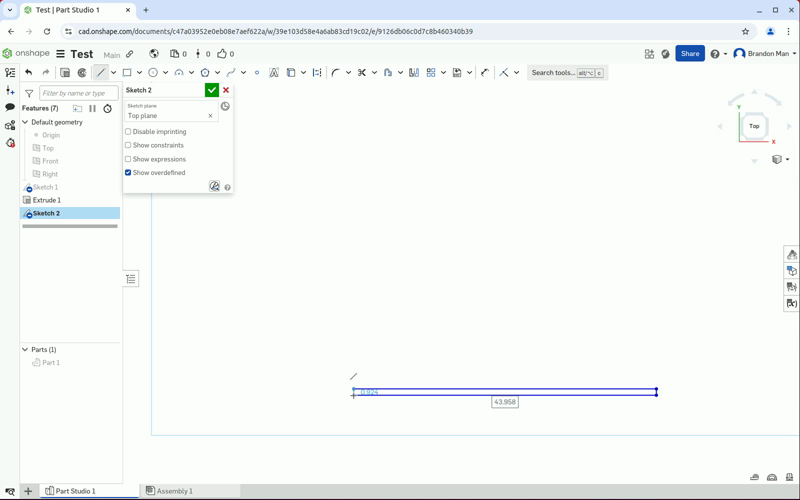
scroll(6)
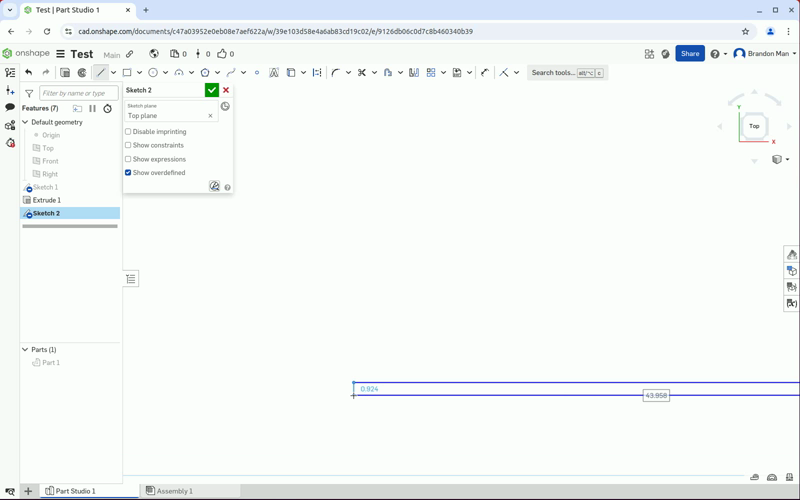
scroll(6)
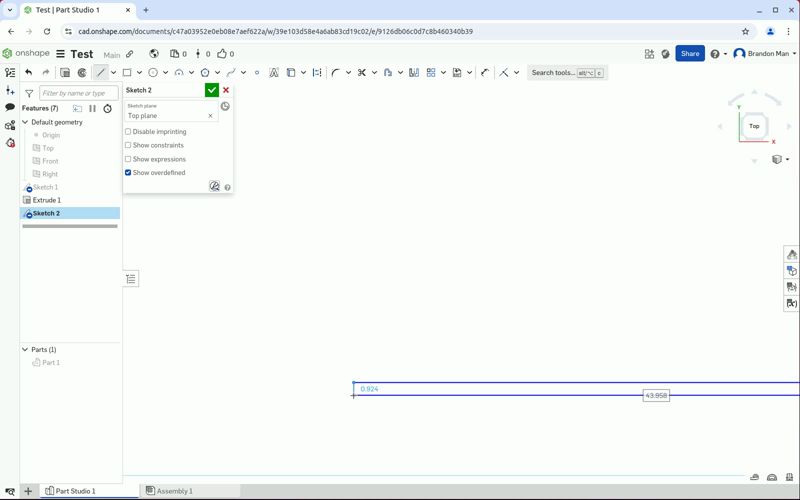
scroll(6)
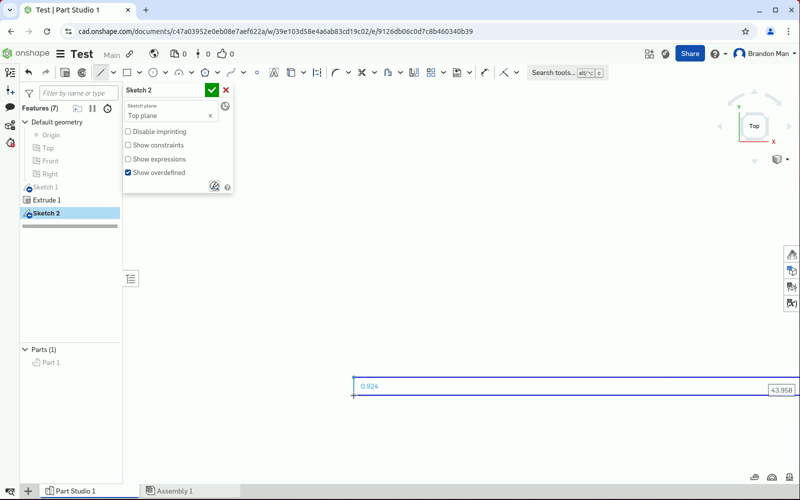
scroll(6)
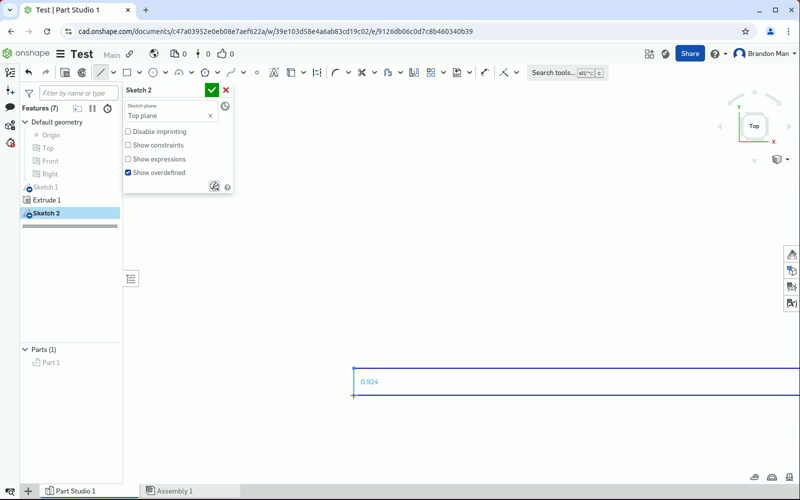
scroll(6)
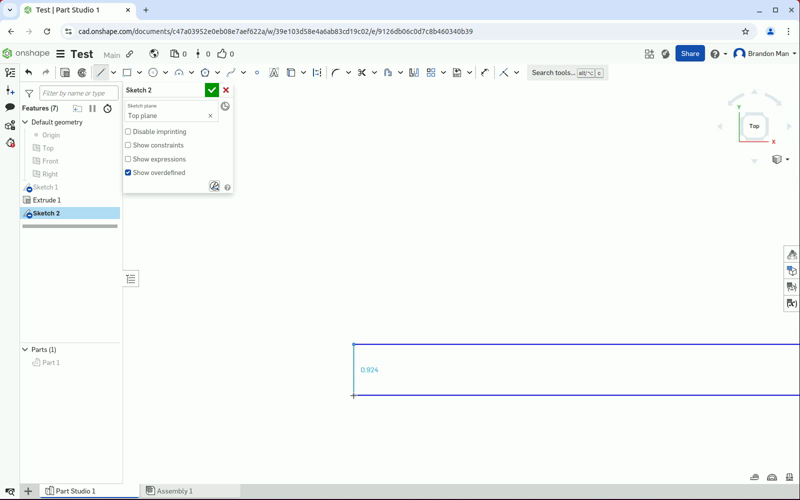
key_up(shift)
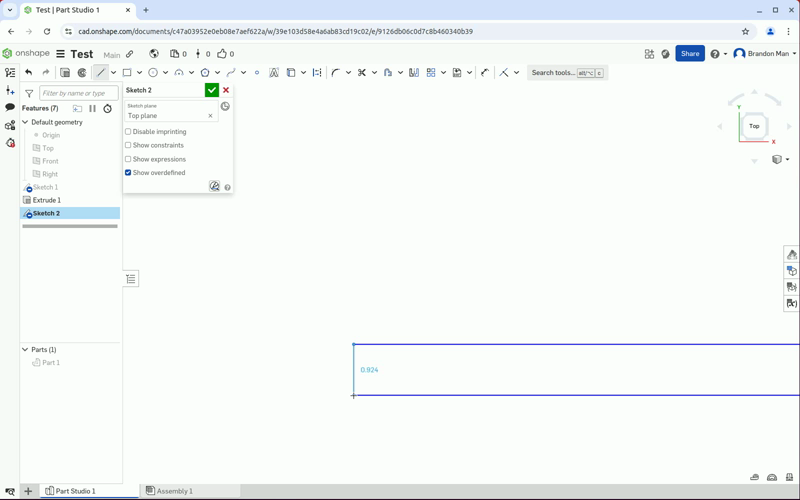
click(353, 395)
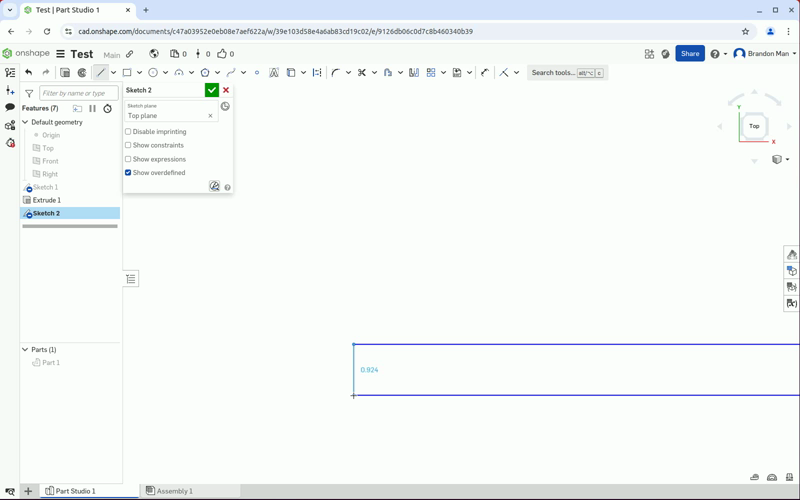
scroll(-6)
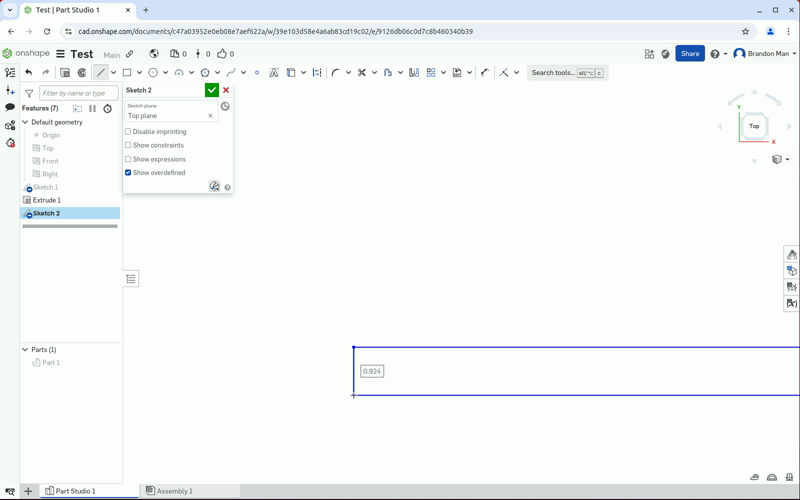
scroll(-6)
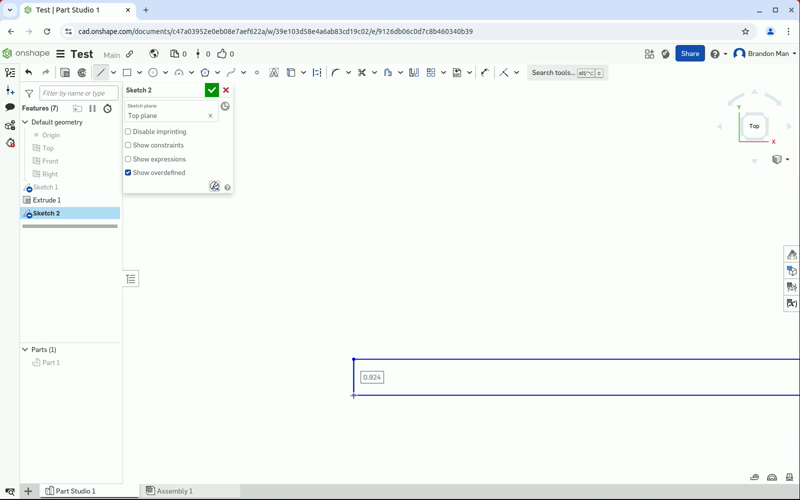
scroll(-6)
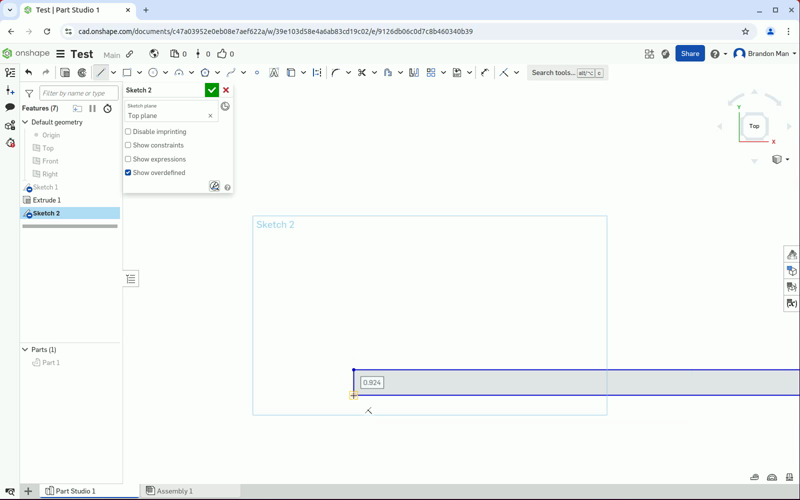
scroll(-6)
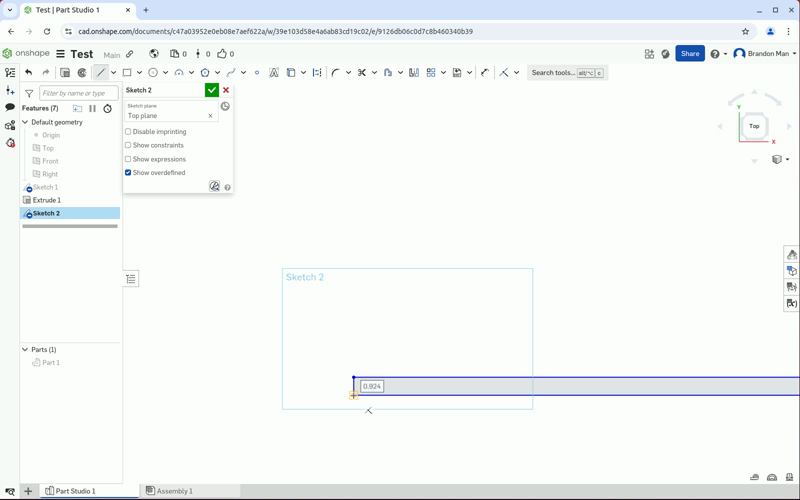
scroll(-6)
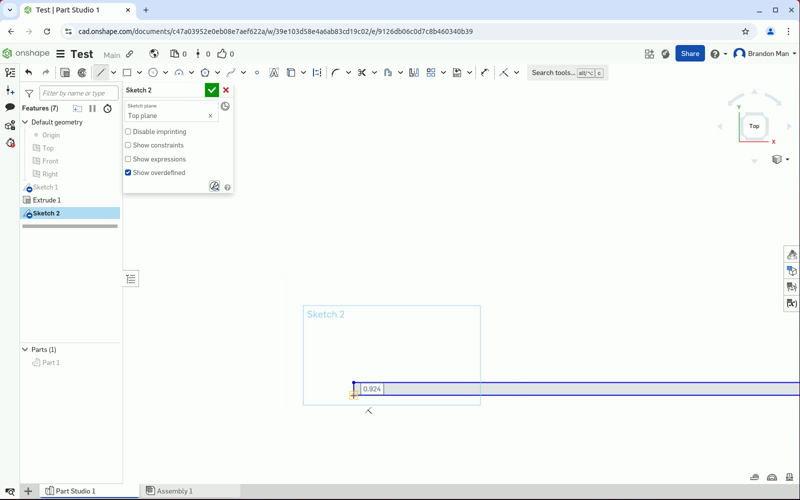
scroll(-6)
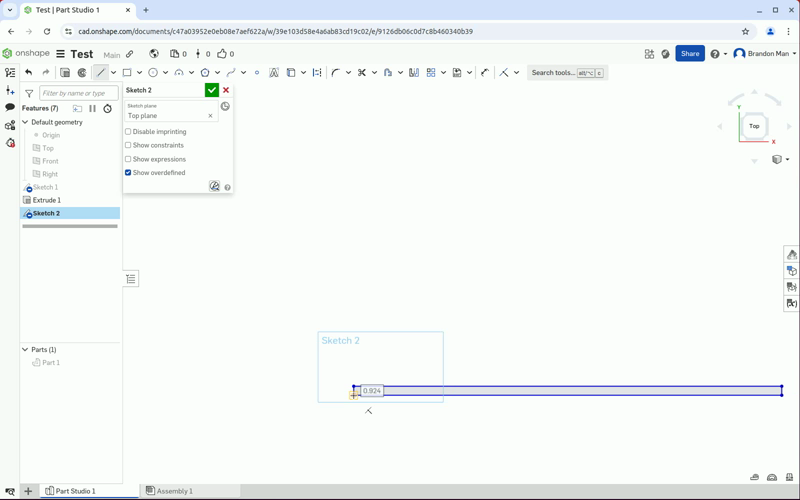
scroll(-6)
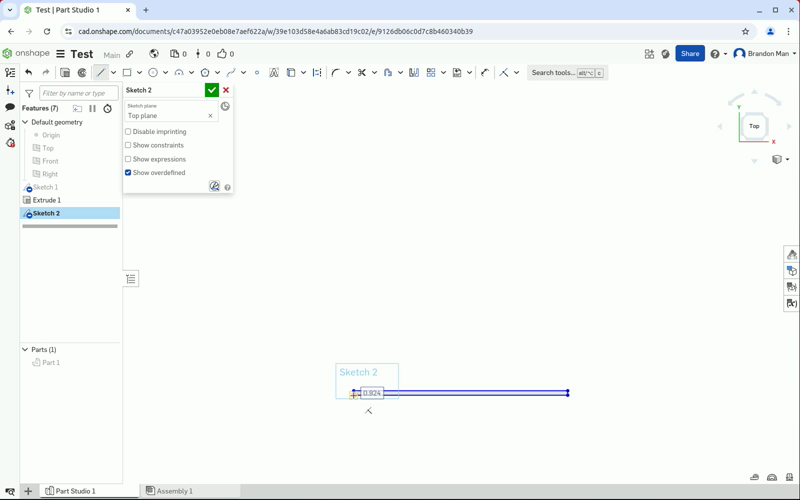
key(esc)
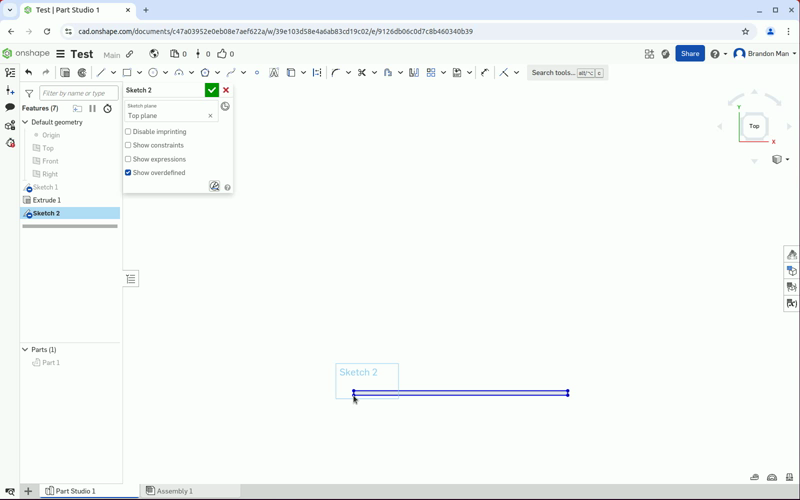
mouse_move(457, 391)
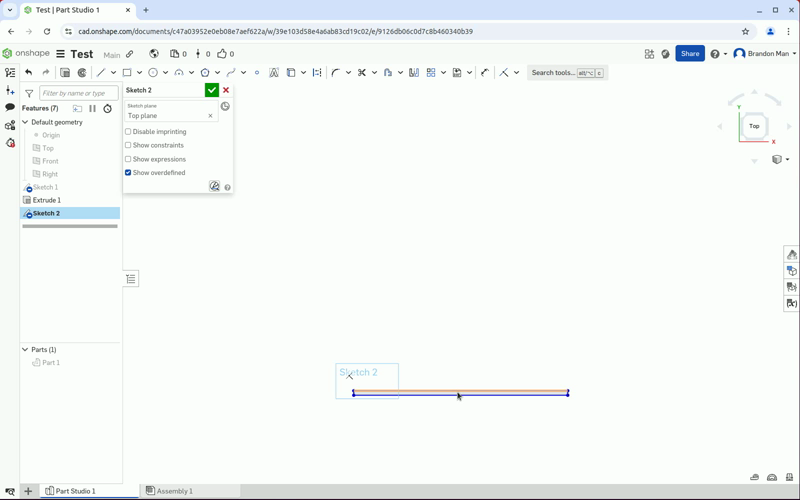
scroll(6)
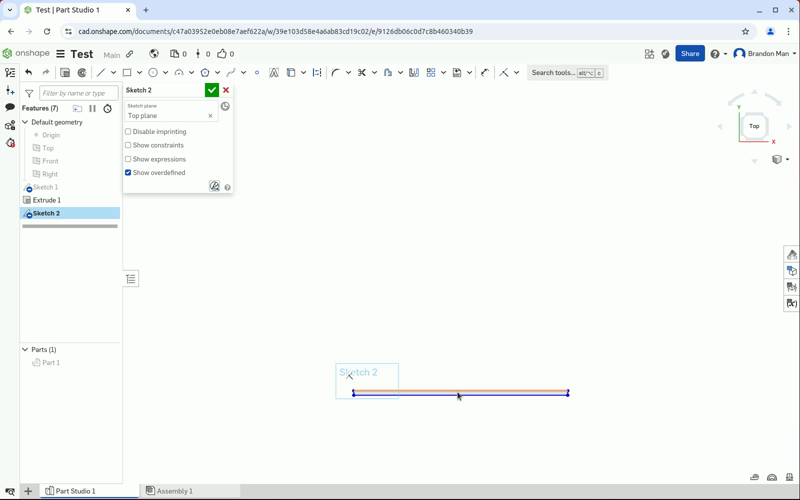
scroll(6)
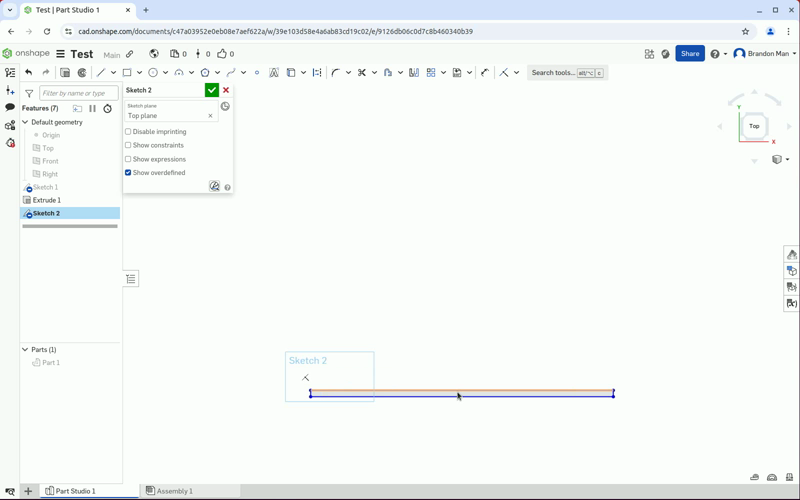
scroll(6)
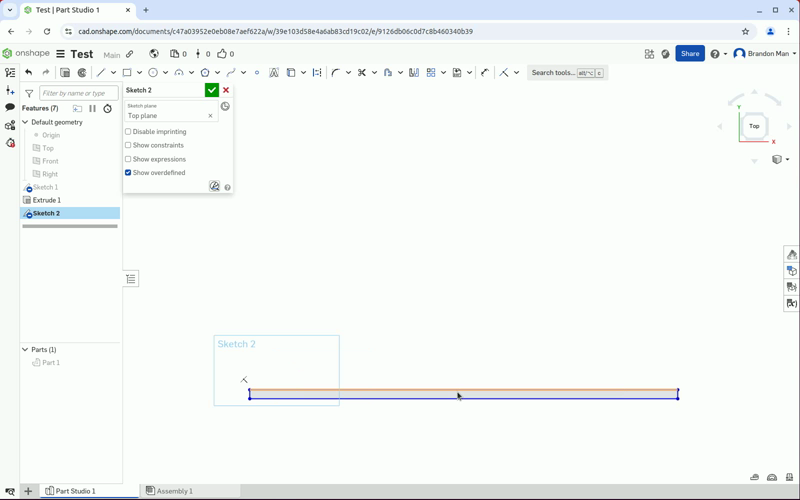
scroll(6)
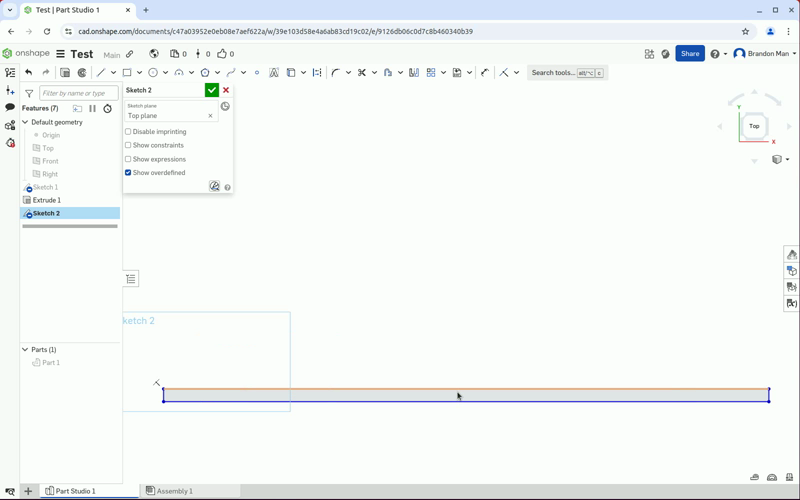
scroll(6)
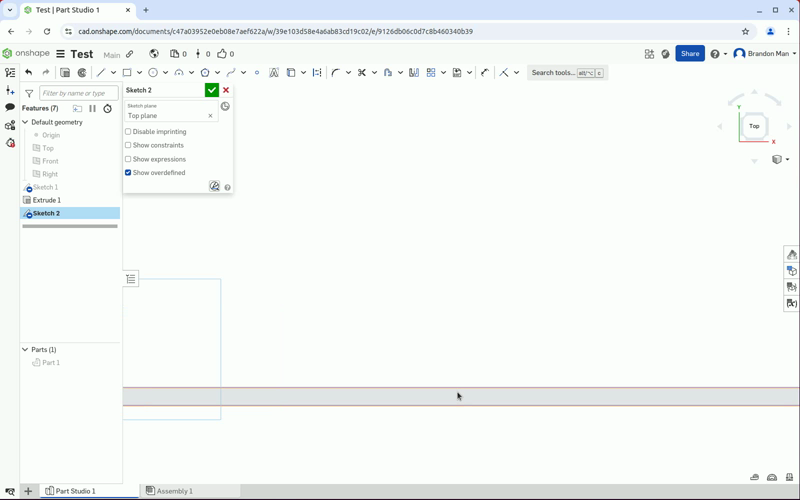
scroll(6)
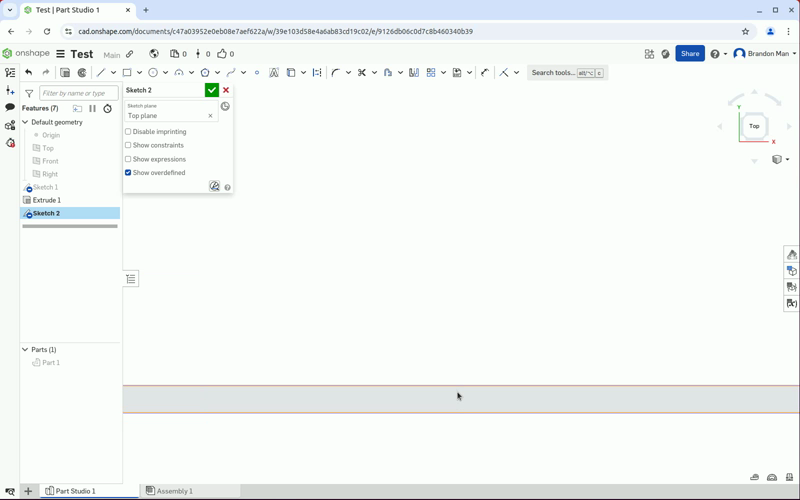
scroll(6)
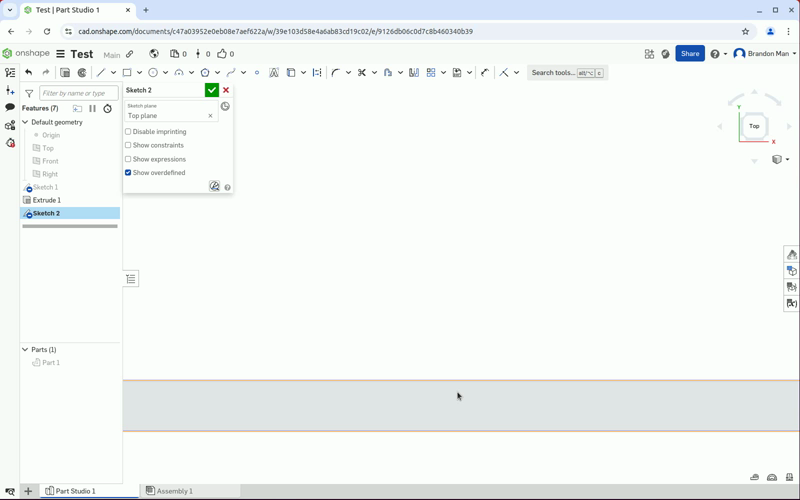
click(457, 391)
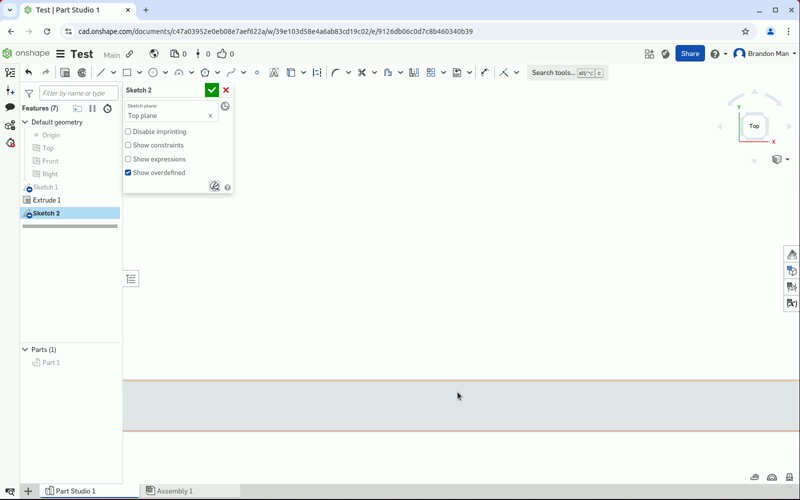
scroll(-6)
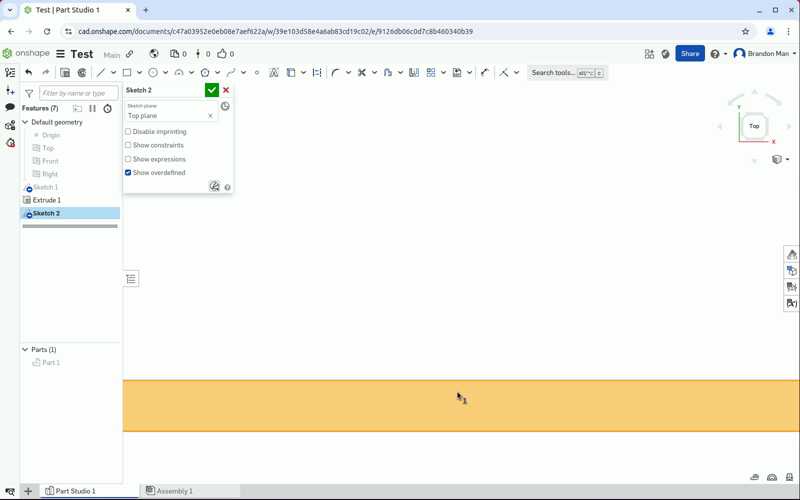
scroll(-6)
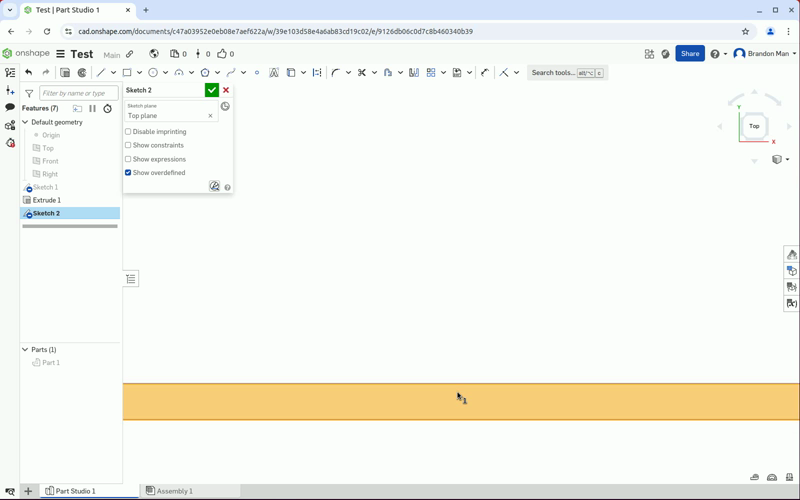
scroll(-6)
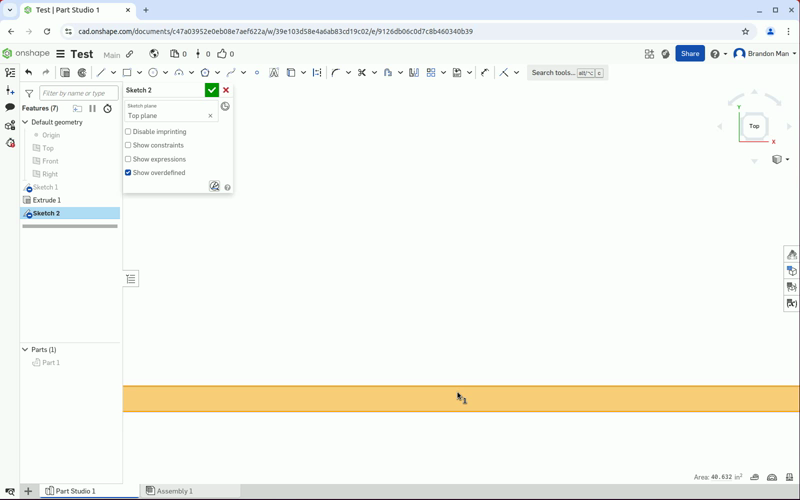
scroll(-6)
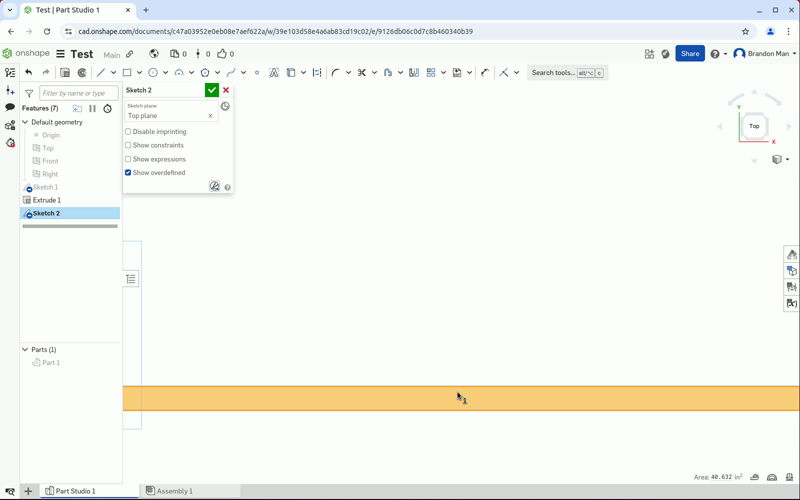
scroll(-6)
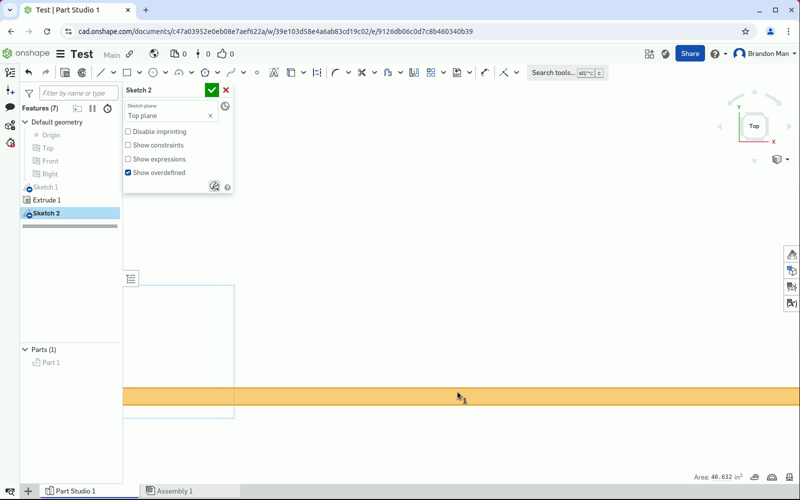
scroll(-6)
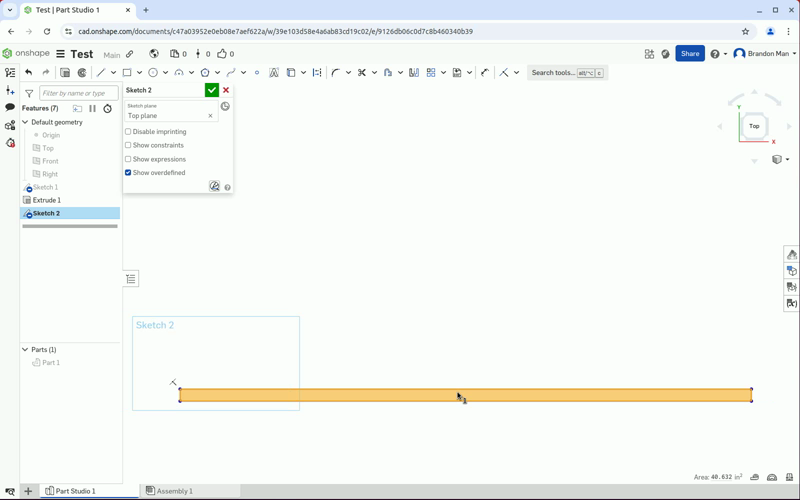
scroll(-6)
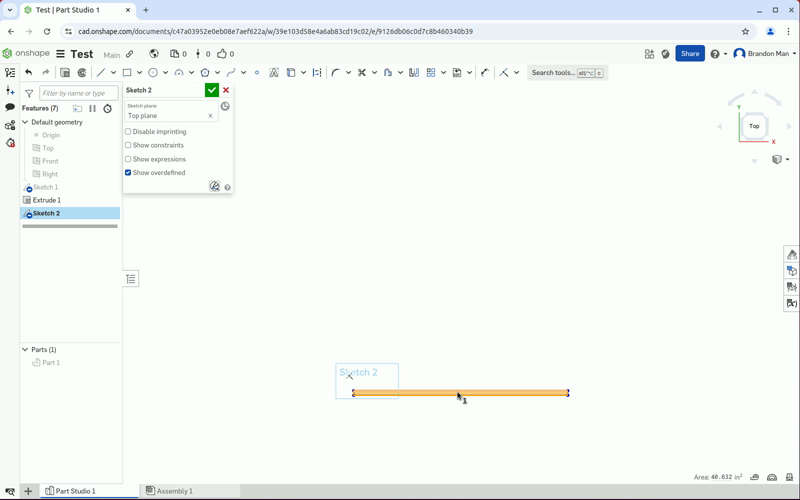
mouse_move(73, 352)
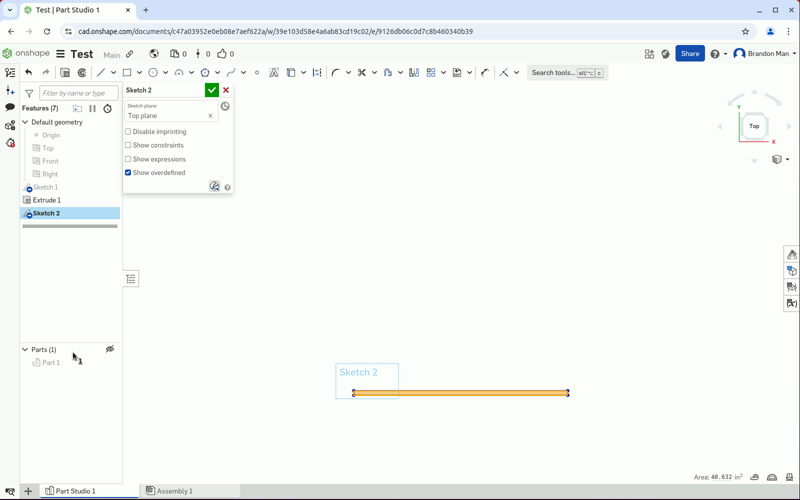
key(shift+y)
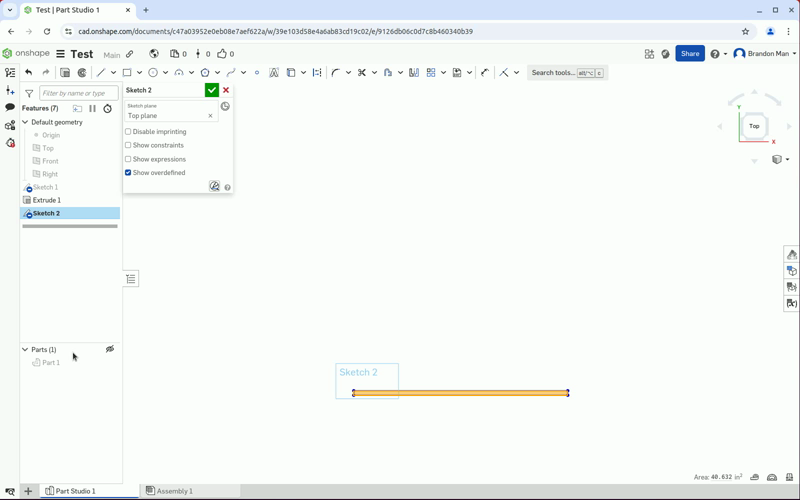
key(shift+e)
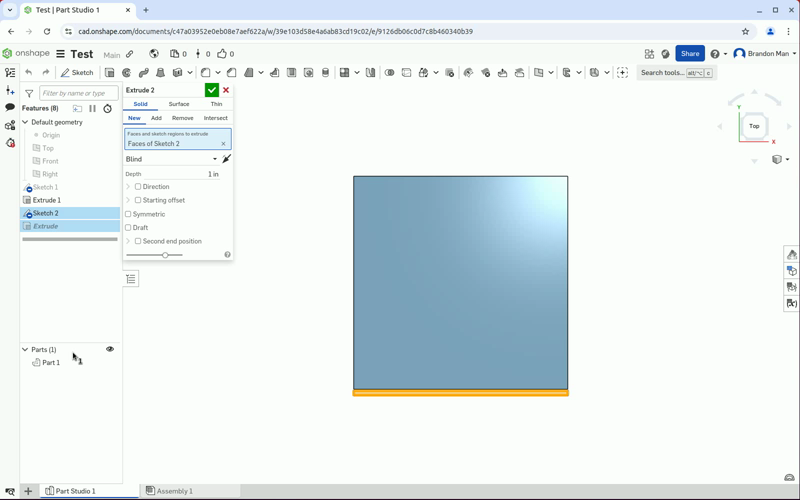
mouse_move(143, 106)
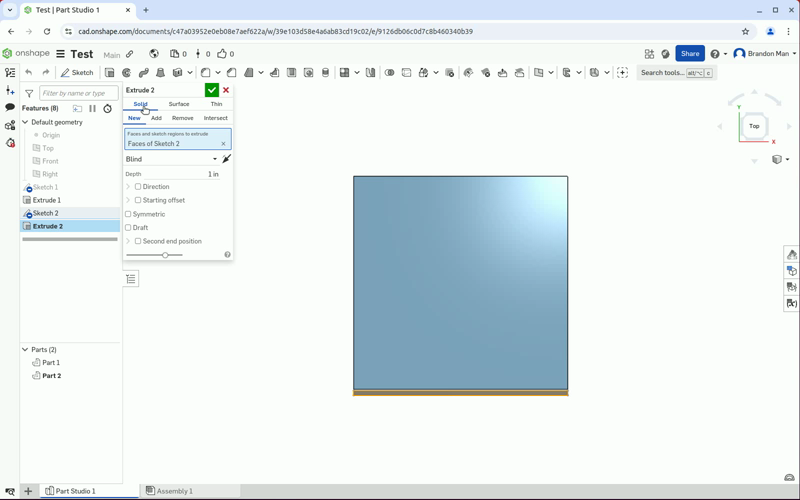
click(143, 106)
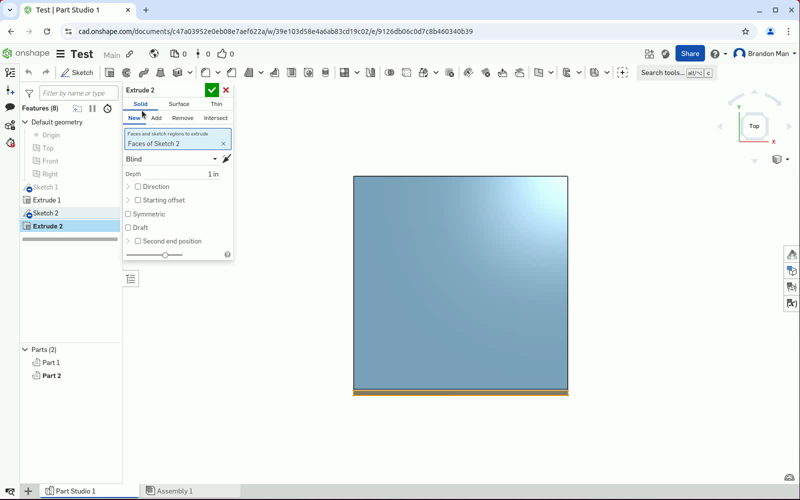
mouse_move(137, 120)
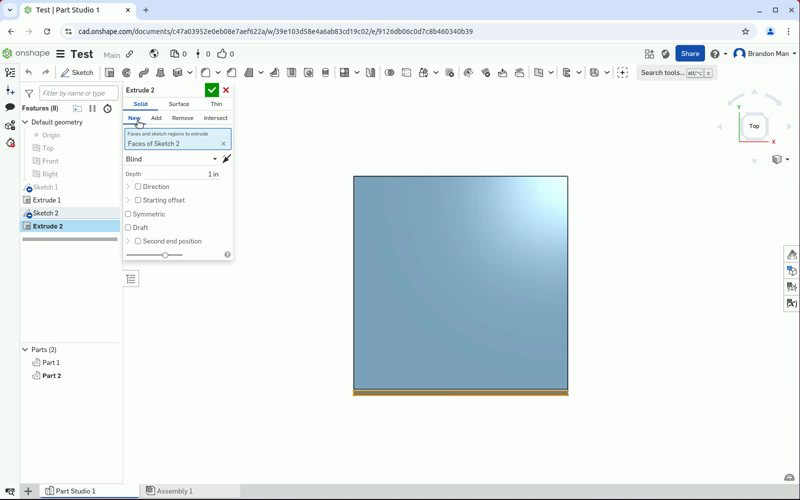
click(137, 120)
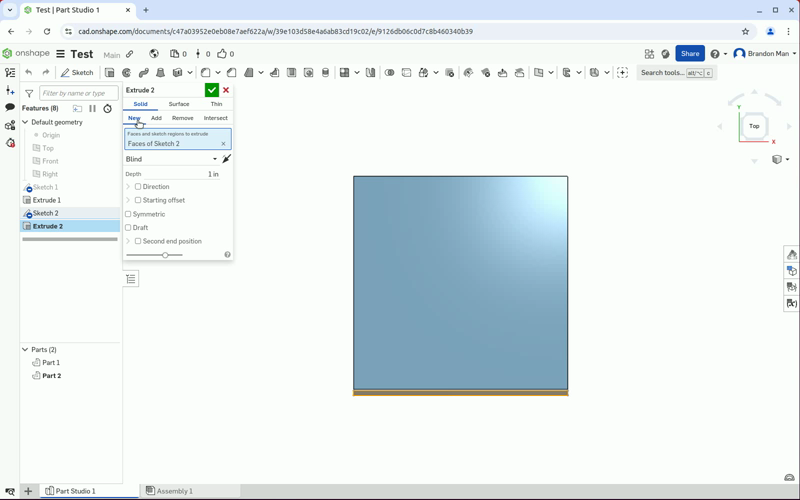
key(tab, 4)
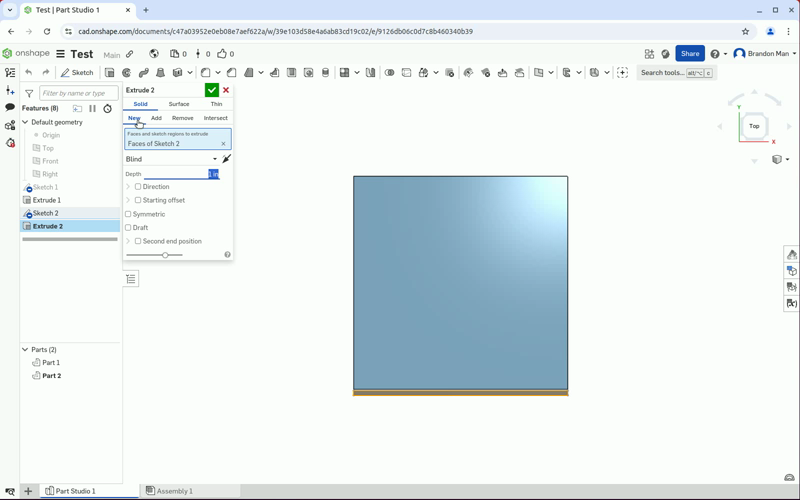
text(-1.204)
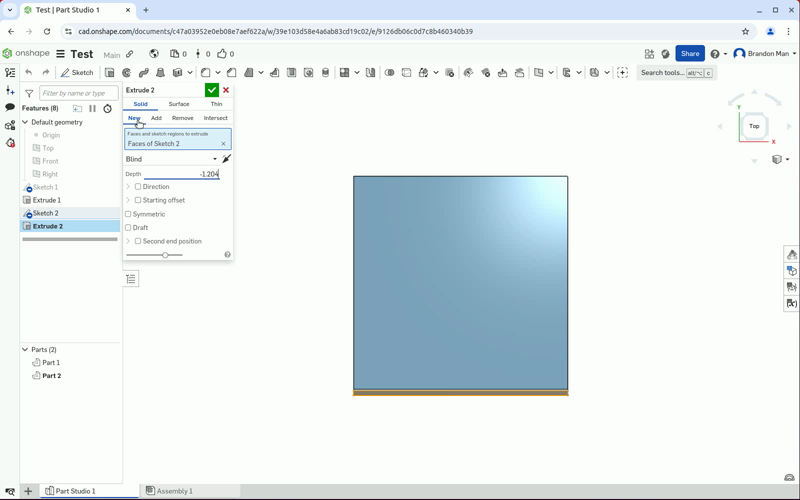
key(enter)
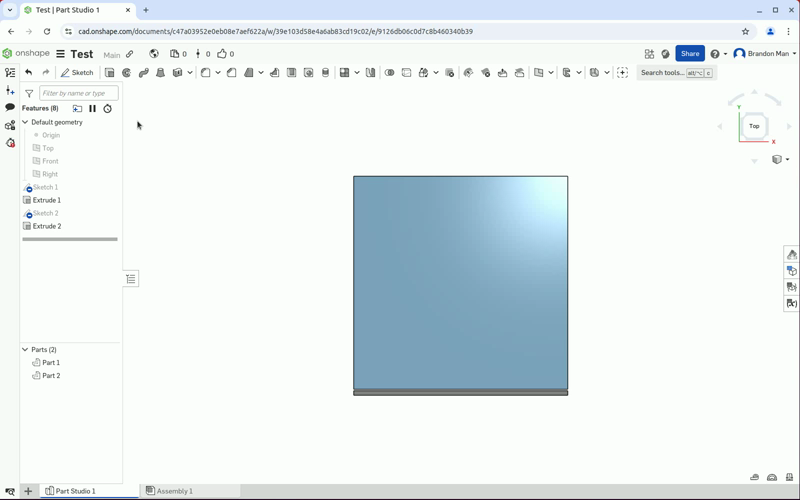
key(shift+h)
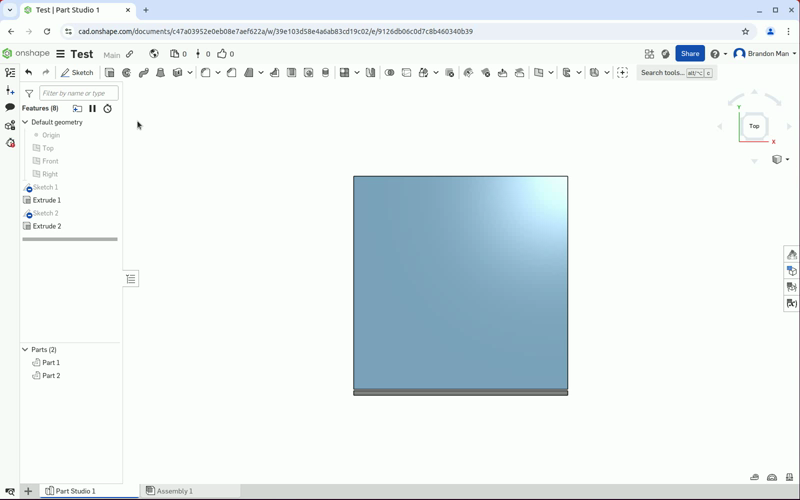
key(shift+h)
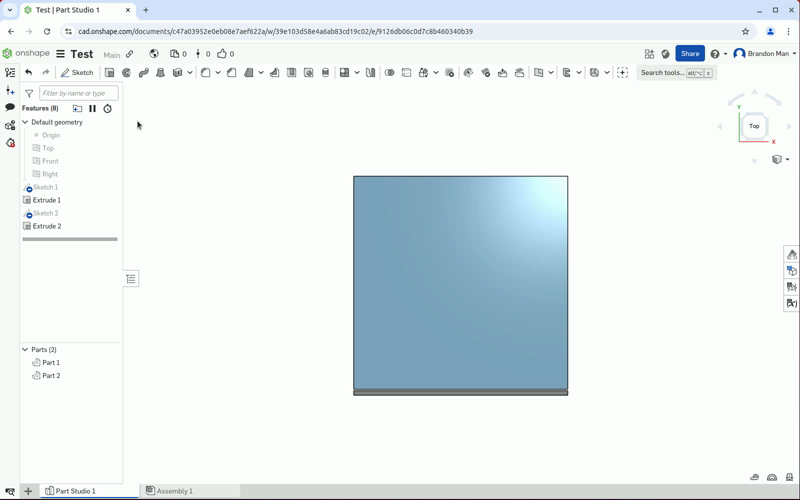
mouse_move(73, 189)
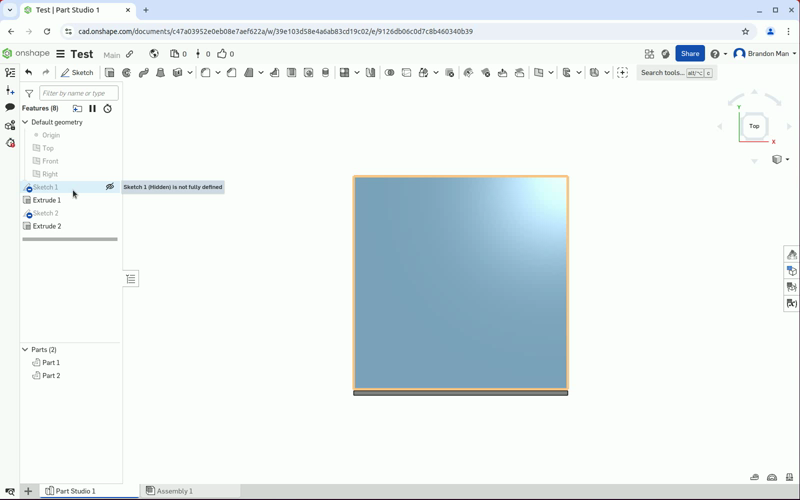
click(73, 189)
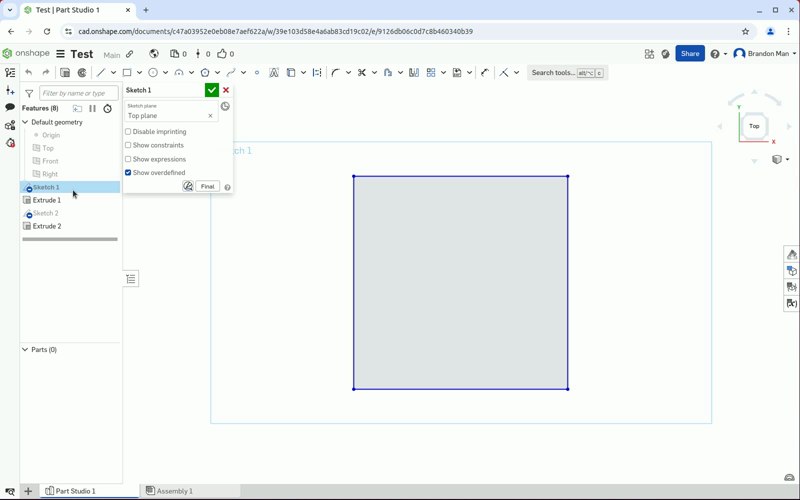
mouse_move(229, 92)
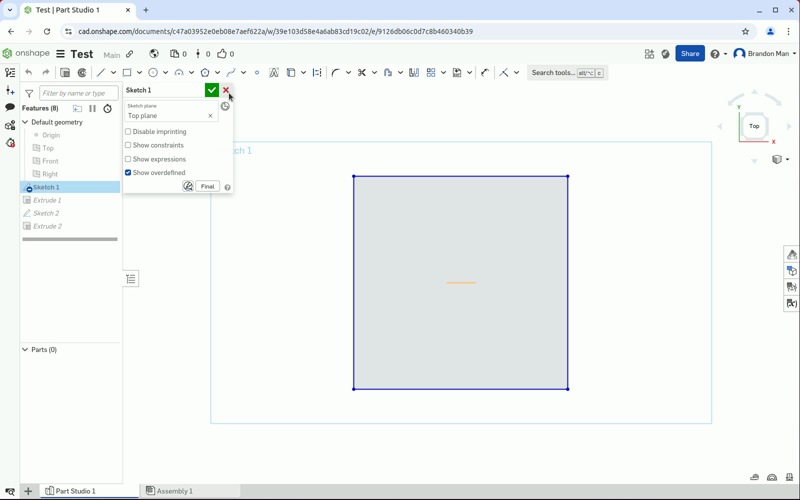
click(229, 92)
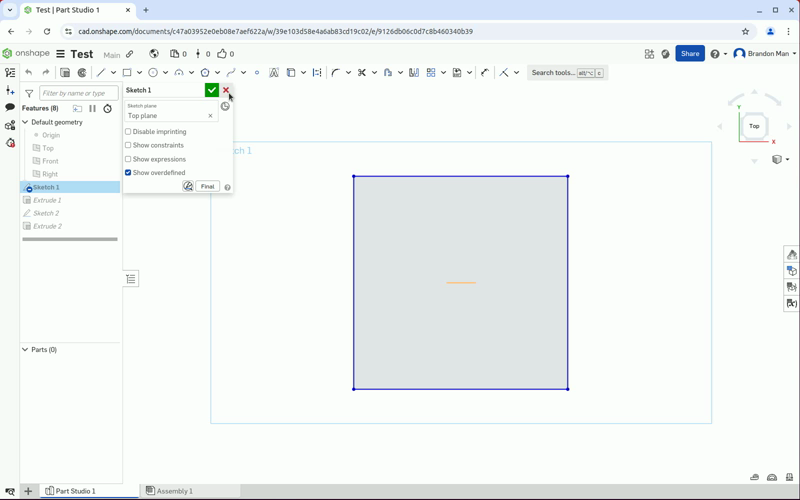
key(shift+s)
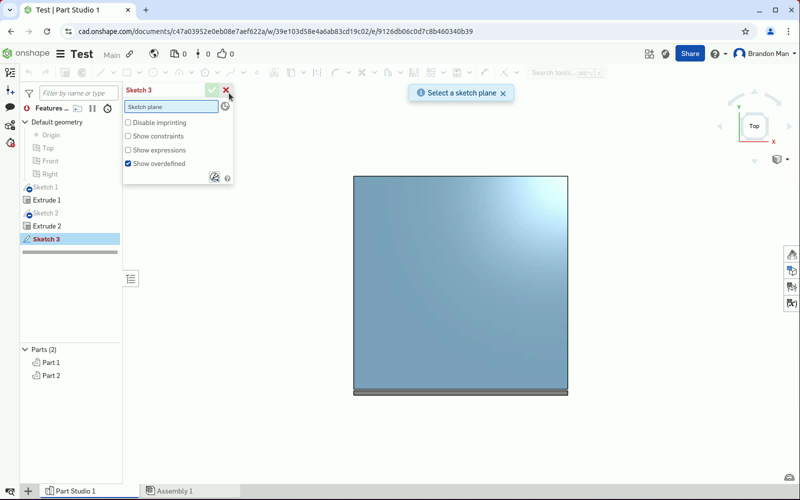
mouse_move(73, 150)
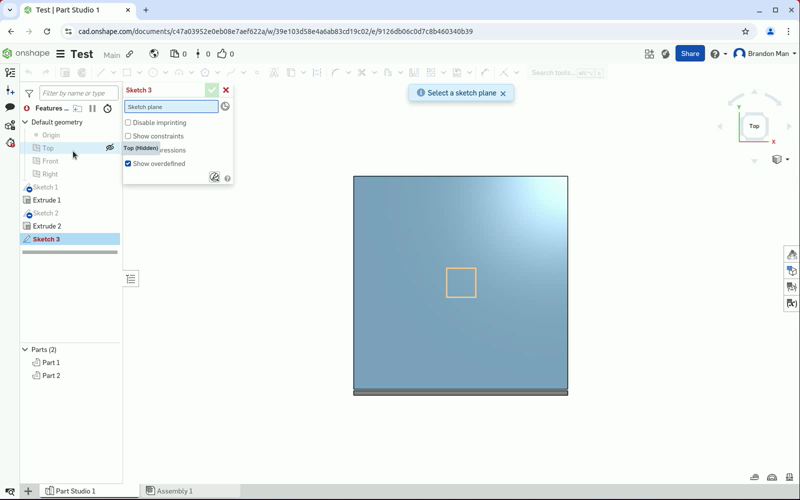
click(73, 150)
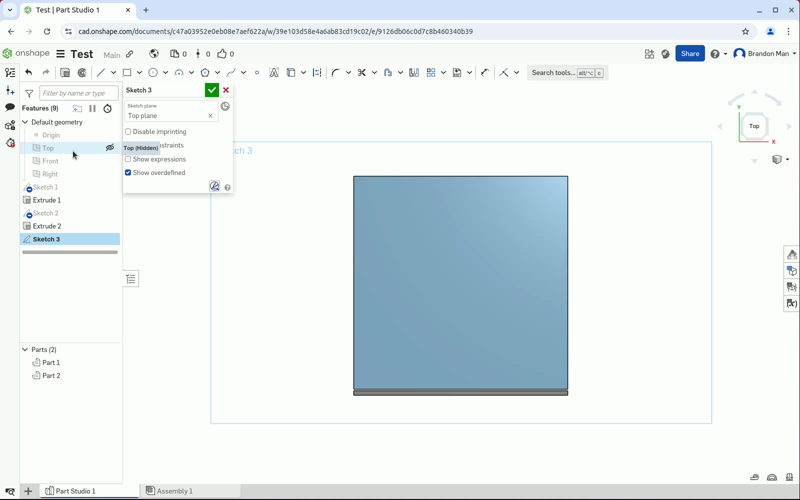
mouse_move(73, 352)
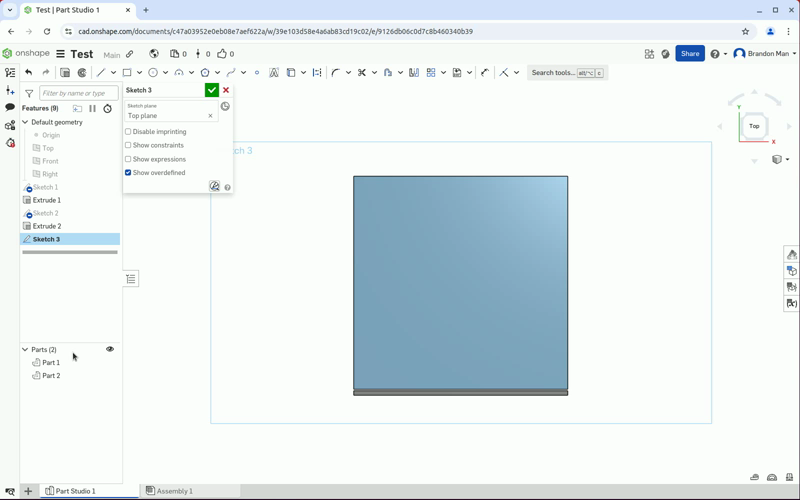
key(y)
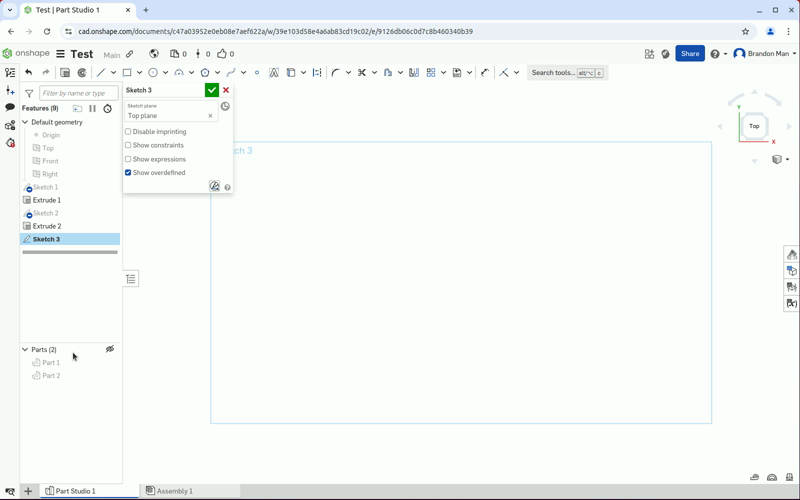
key(l)
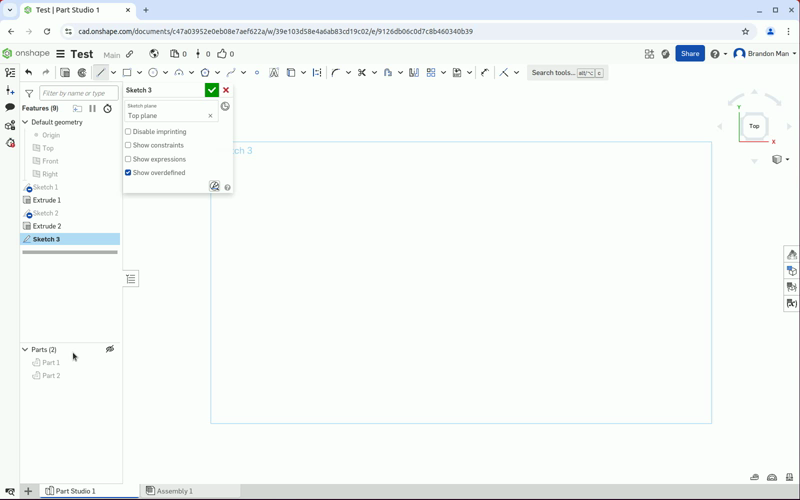
key_down(shift)
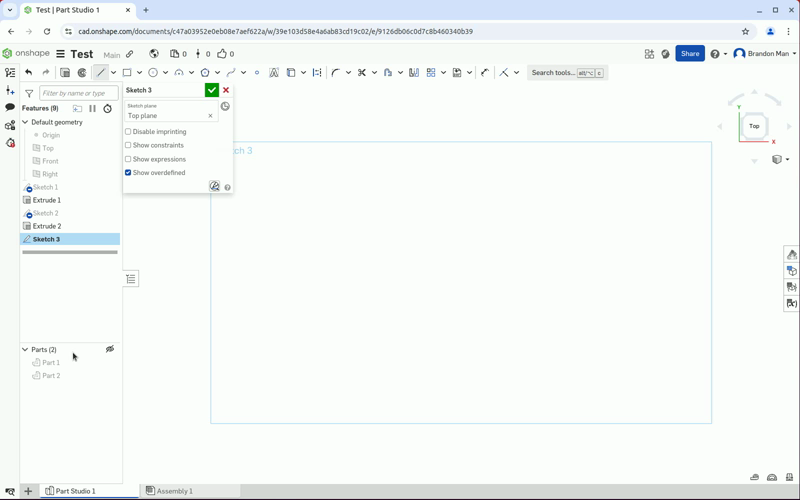
mouse_move(353, 395)
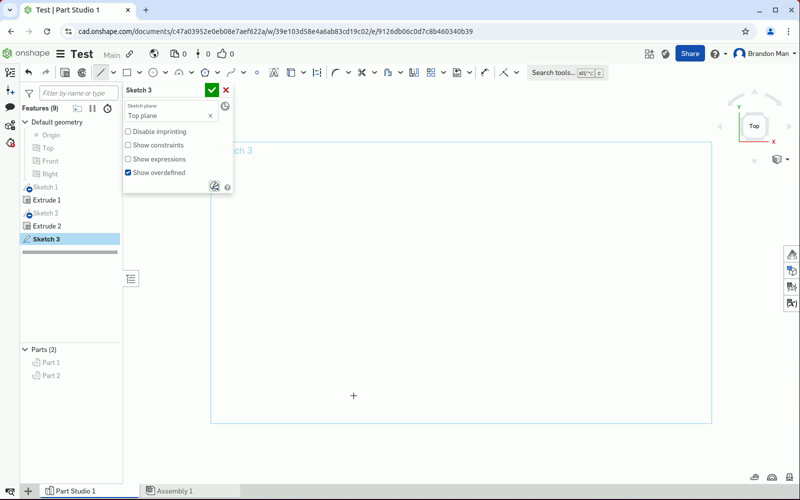
click(353, 395)
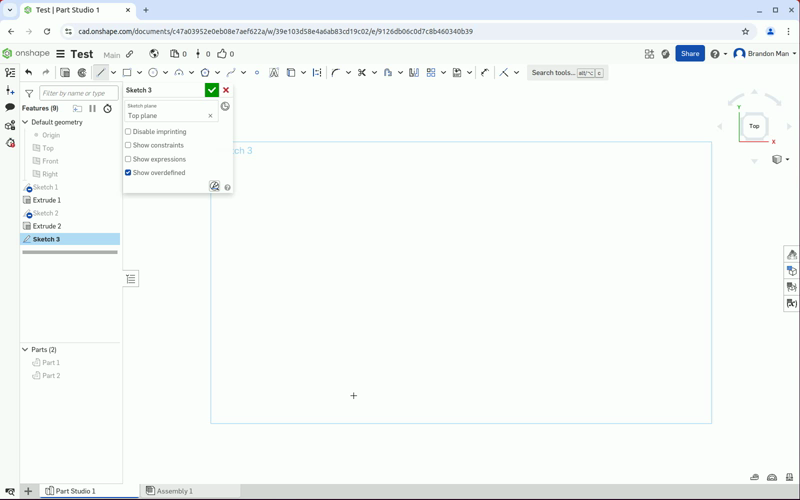
key_up(shift)
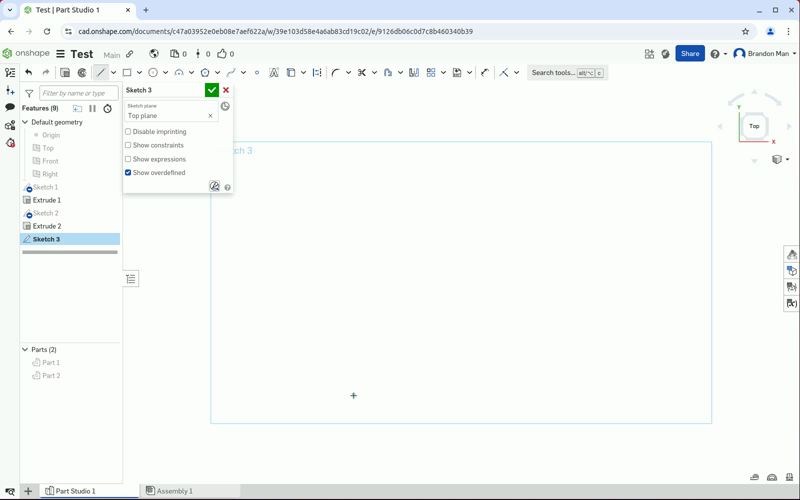
key_down(shift)
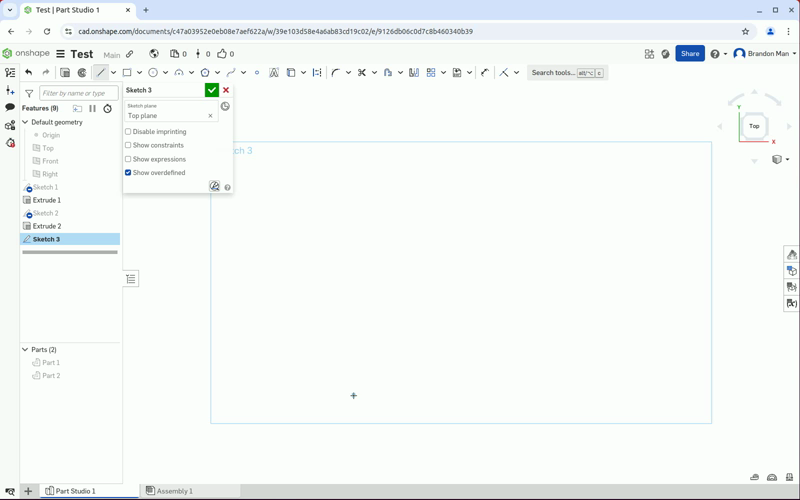
mouse_move(567, 395)
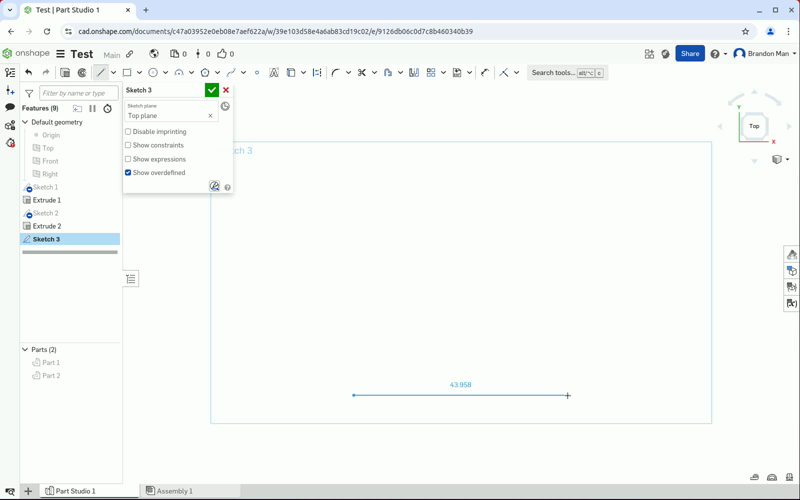
click(567, 395)
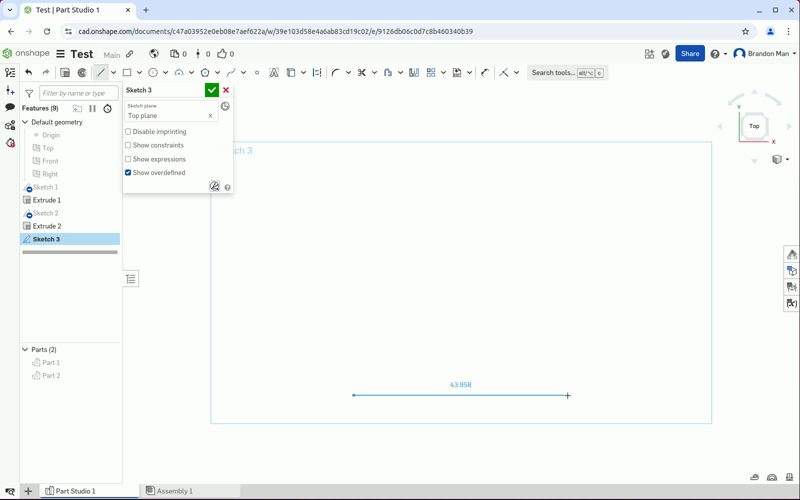
key_up(shift)
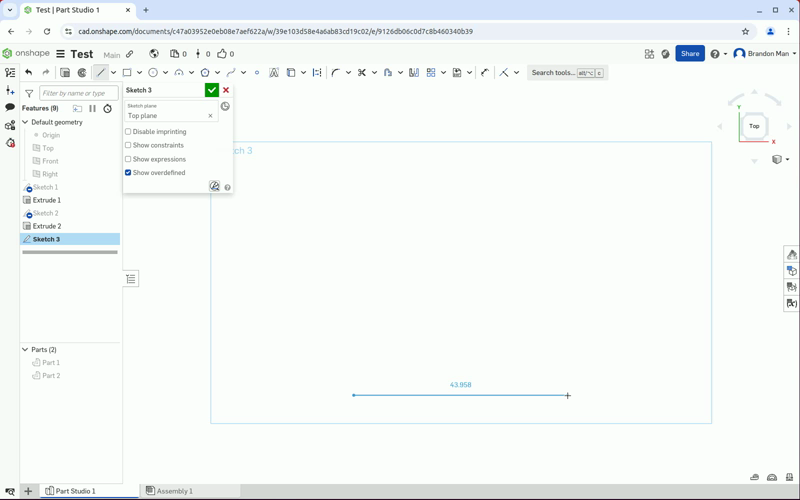
key_down(shift)
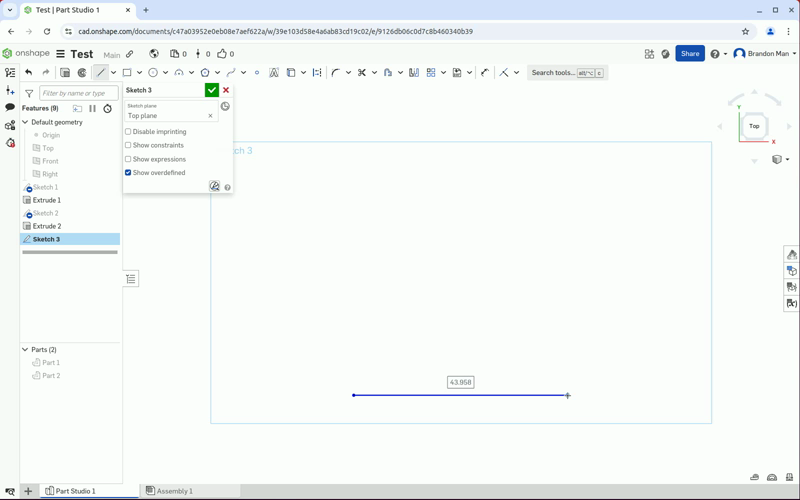
mouse_move(589, 395)
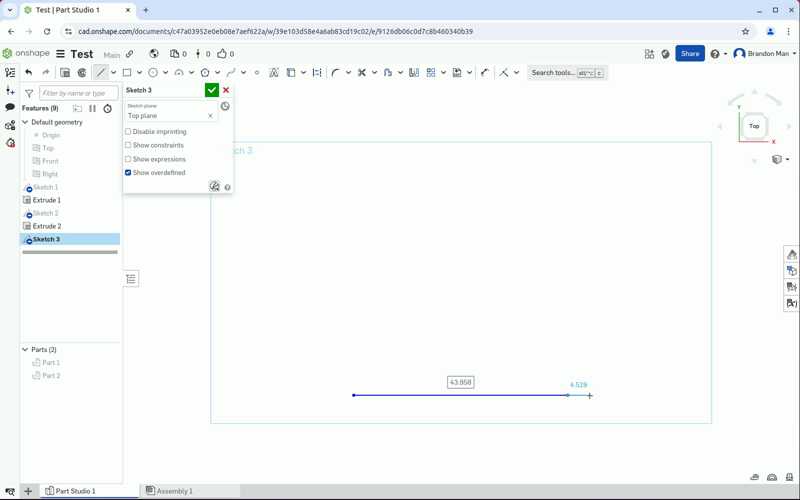
mouse_move(567, 390)
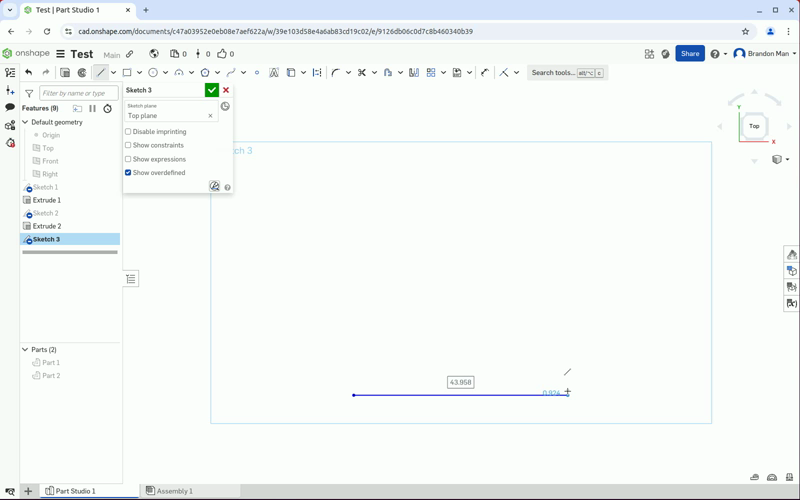
scroll(6)
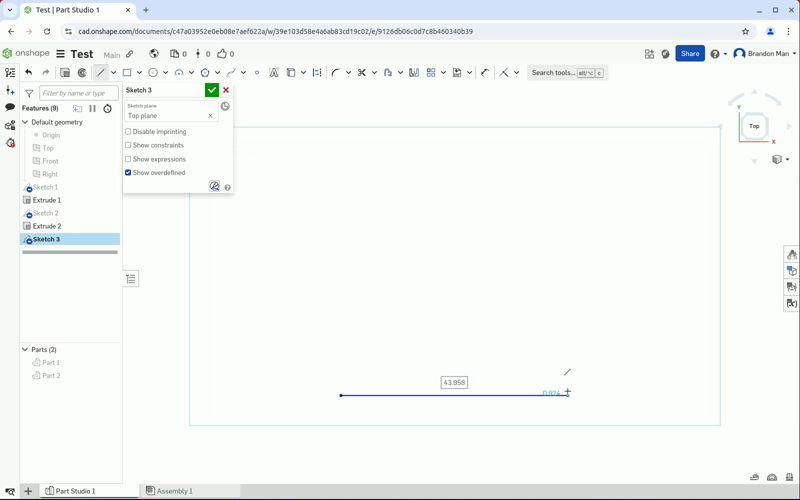
scroll(6)
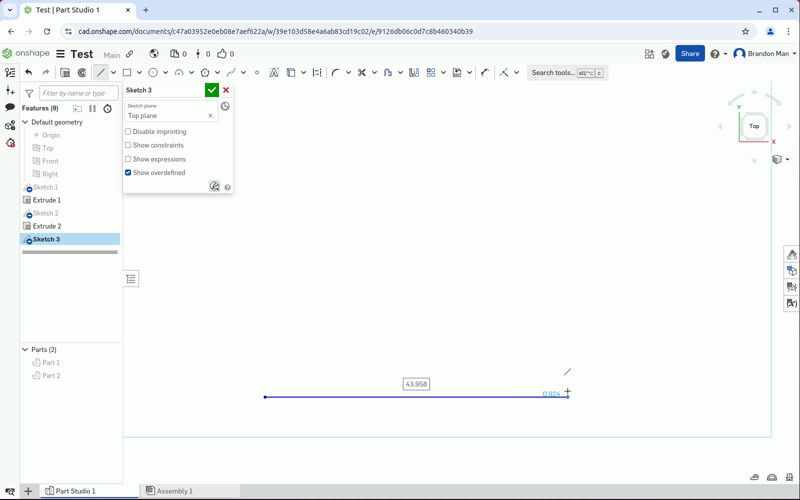
scroll(6)
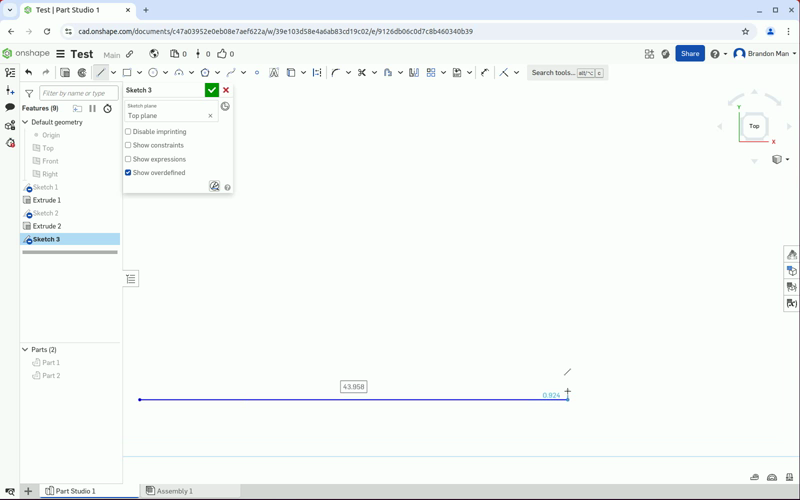
scroll(6)
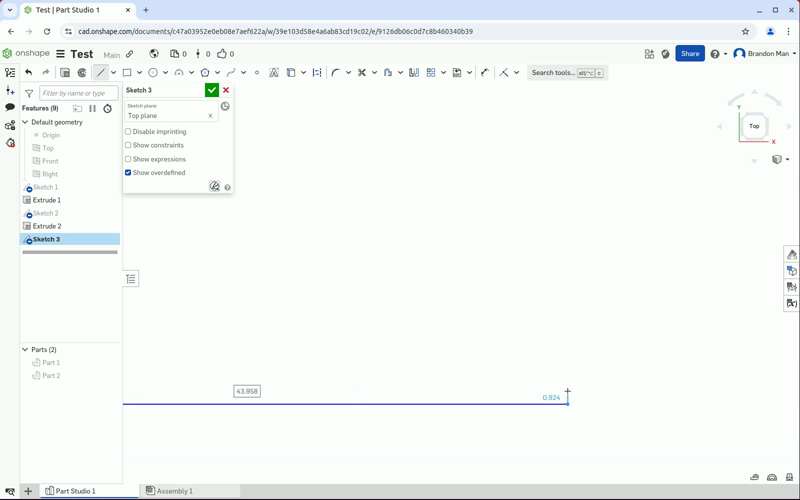
scroll(6)
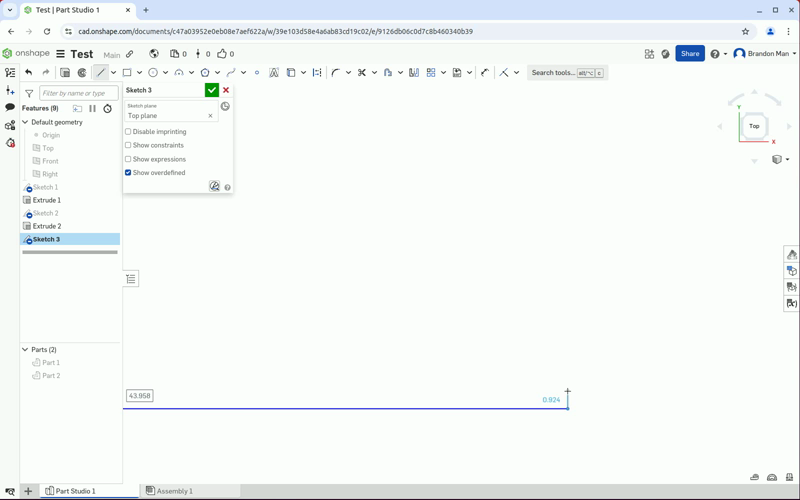
scroll(6)
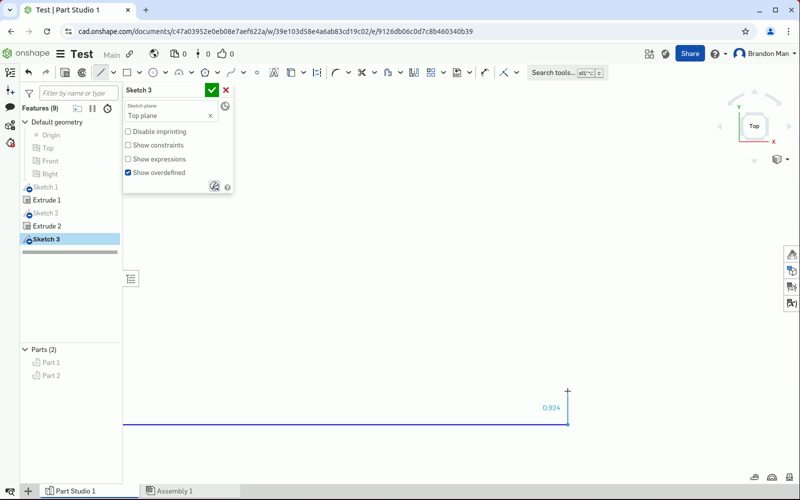
scroll(6)
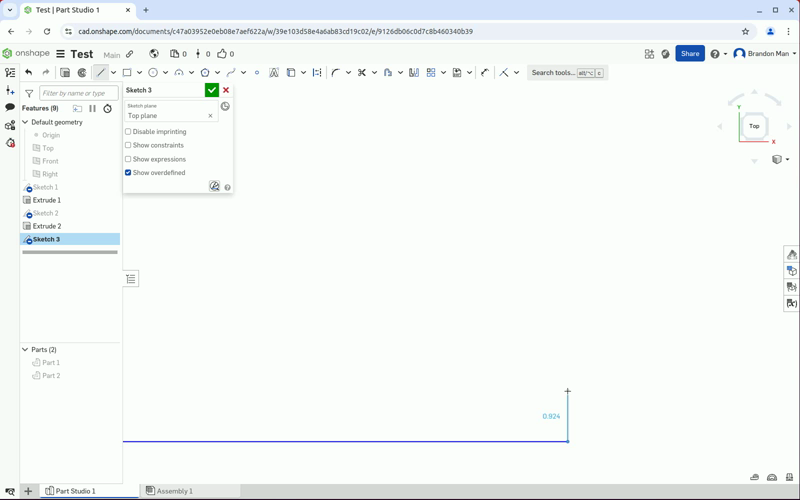
click(567, 390)
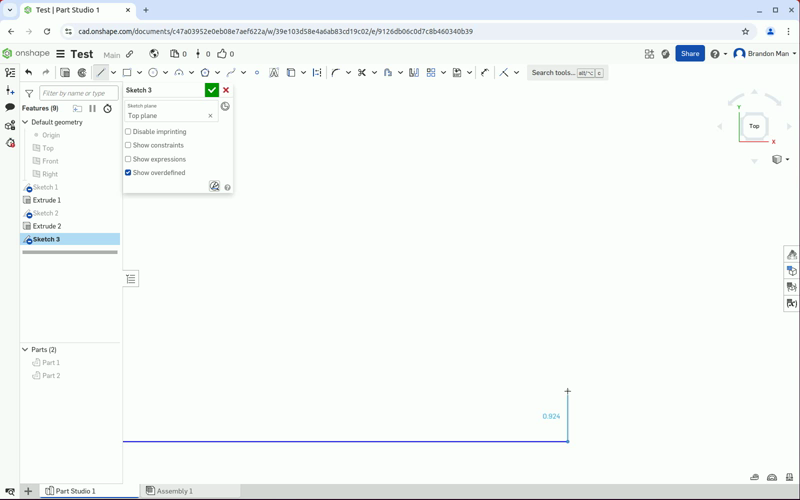
scroll(-6)
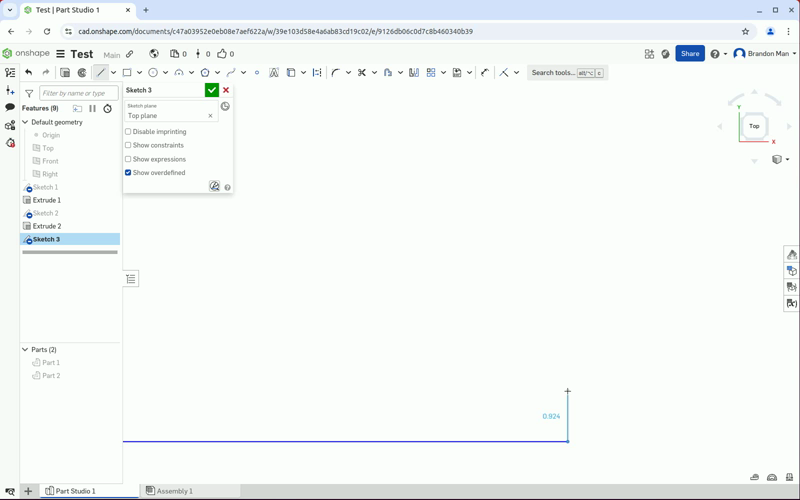
scroll(-6)
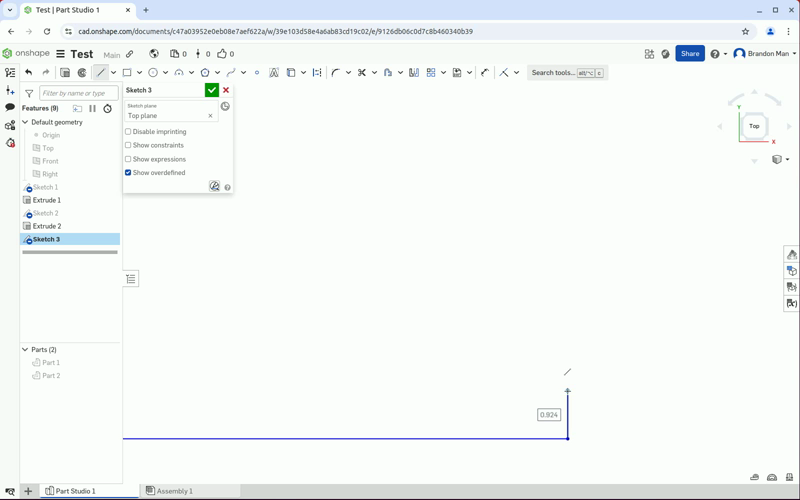
scroll(-6)
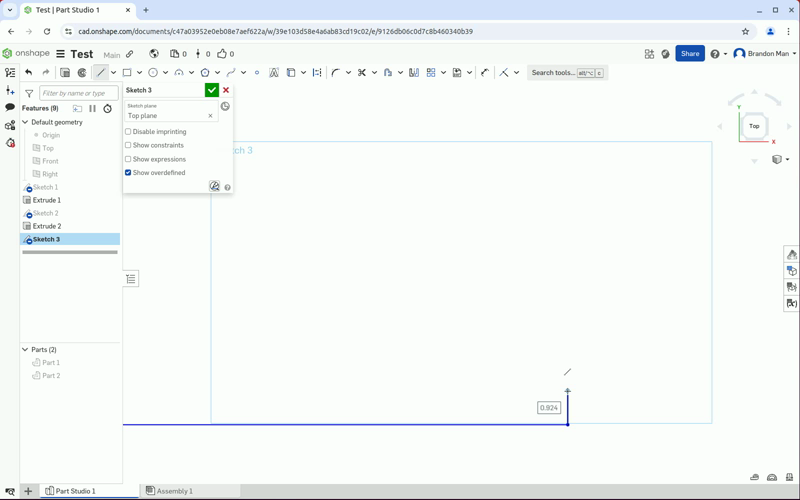
scroll(-6)
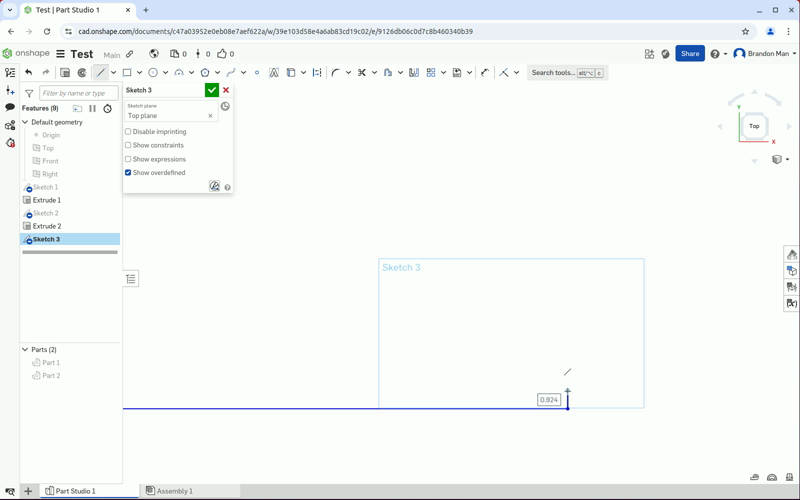
scroll(-6)
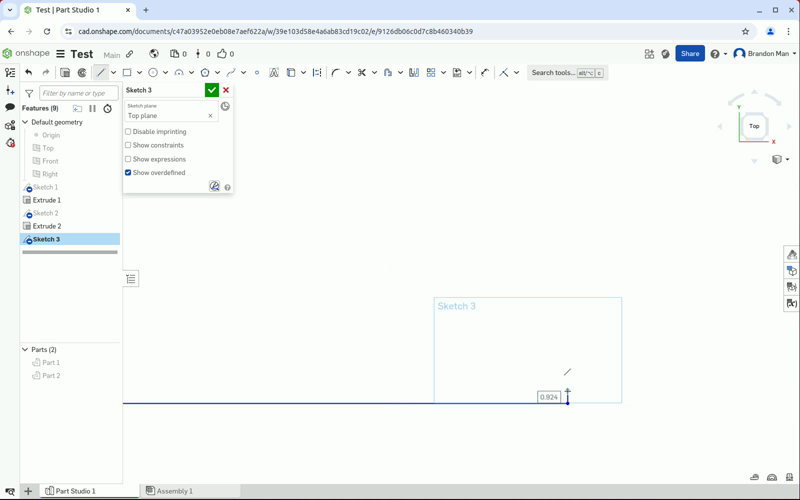
scroll(-6)
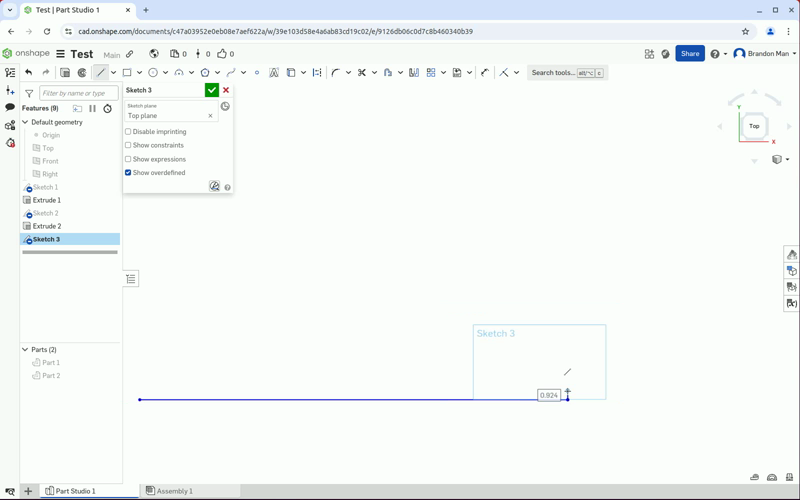
scroll(-6)
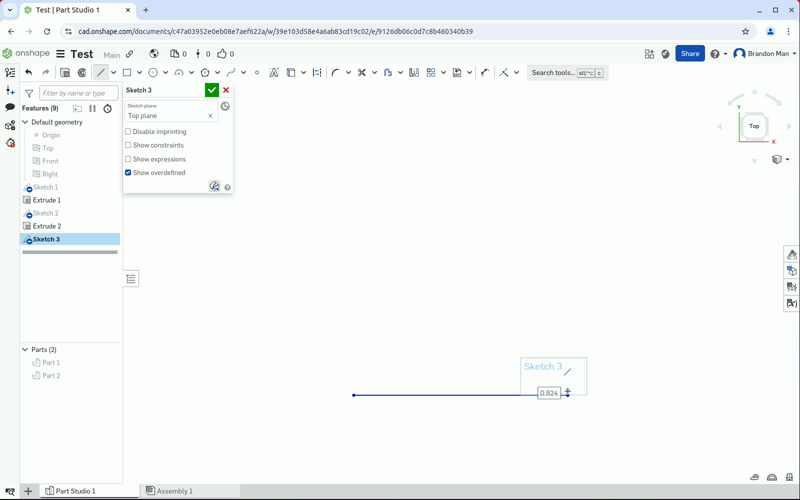
key_up(shift)
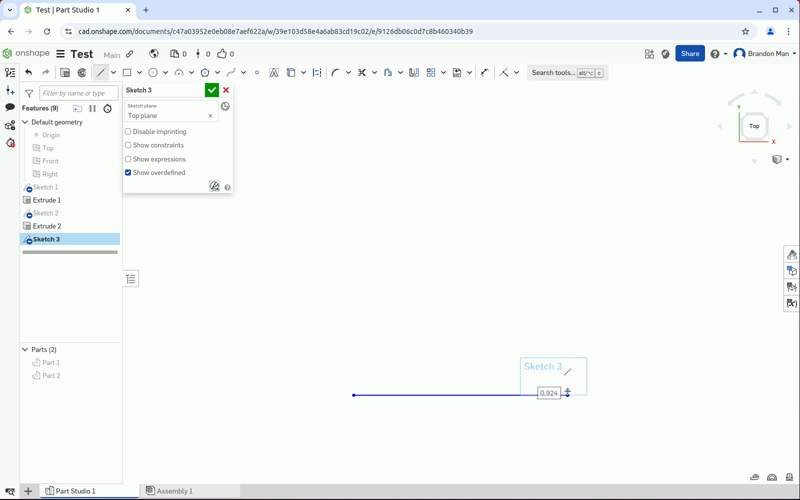
key_down(shift)
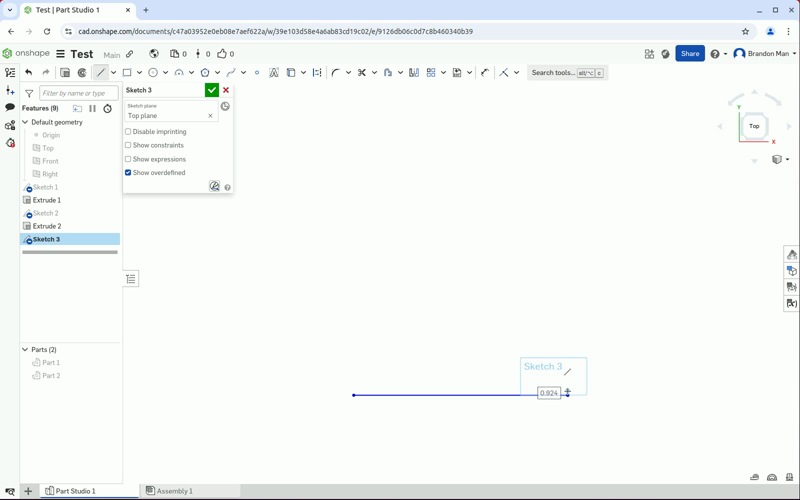
mouse_move(353, 390)
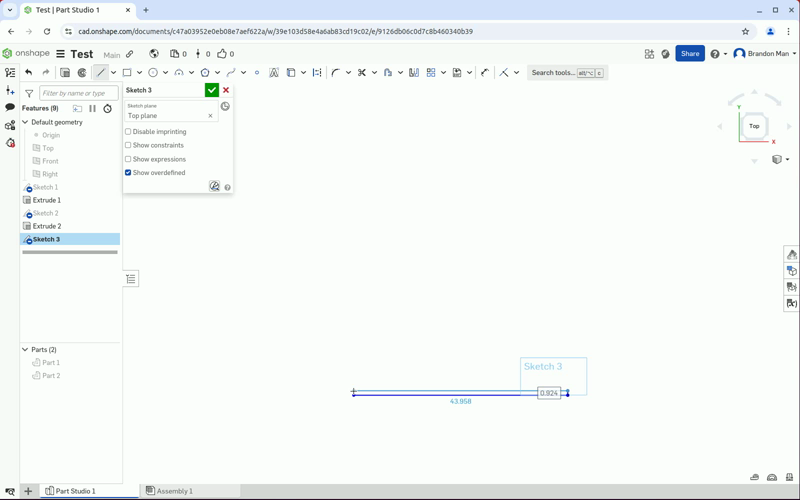
click(353, 390)
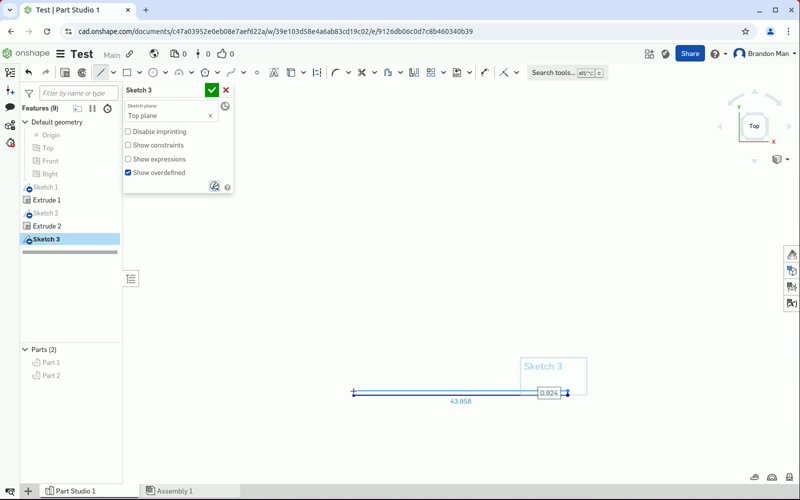
key_up(shift)
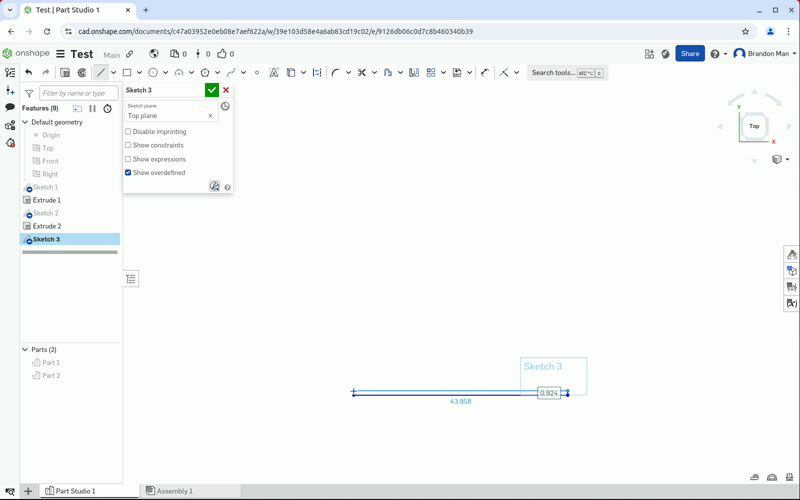
mouse_move(383, 390)
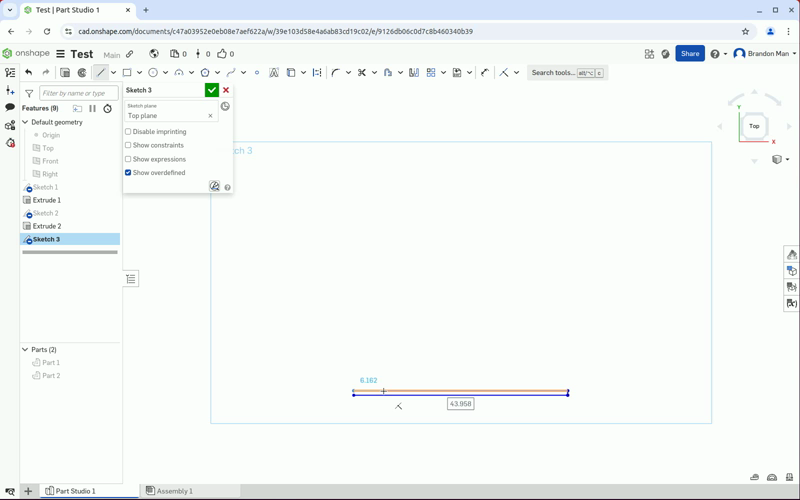
key_down(shift)
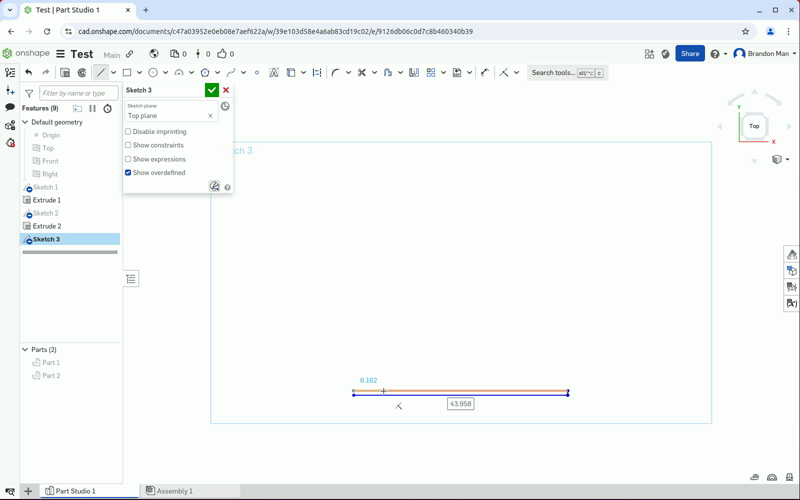
mouse_move(353, 395)
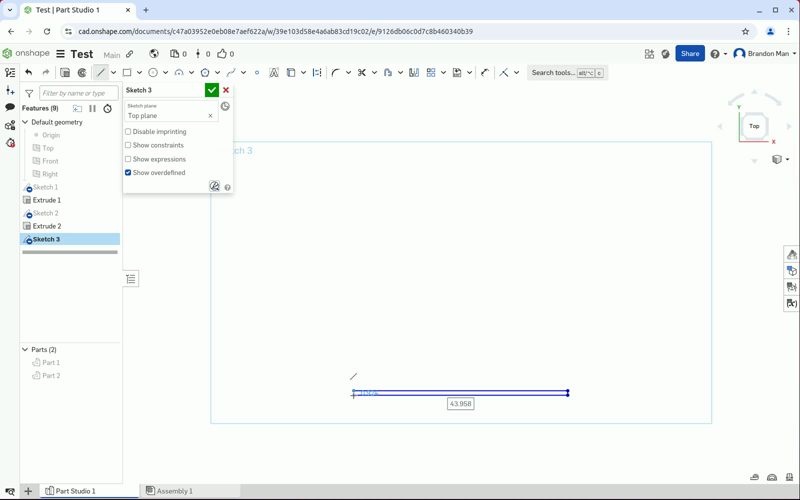
scroll(6)
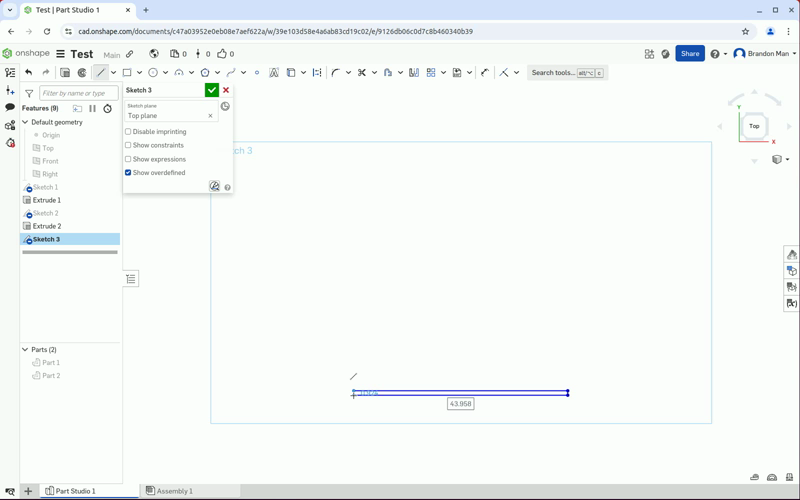
scroll(6)
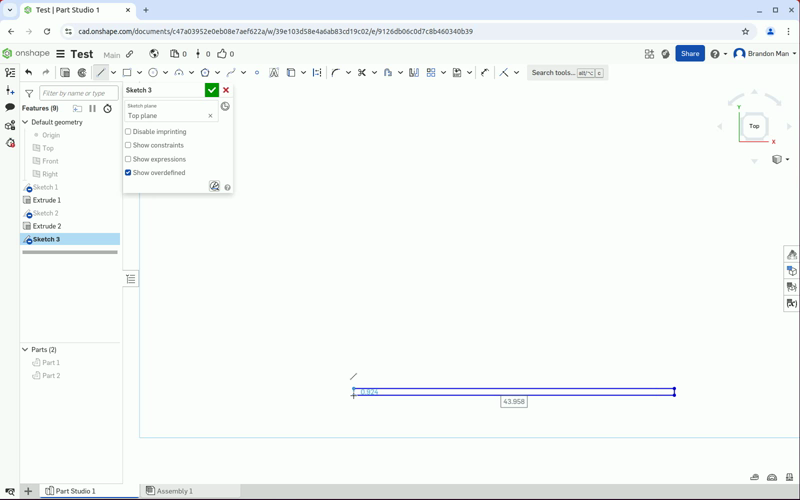
scroll(6)
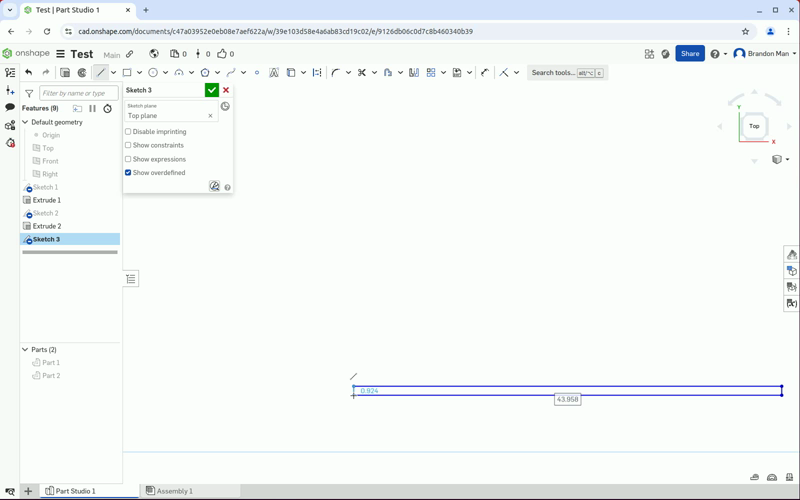
scroll(6)
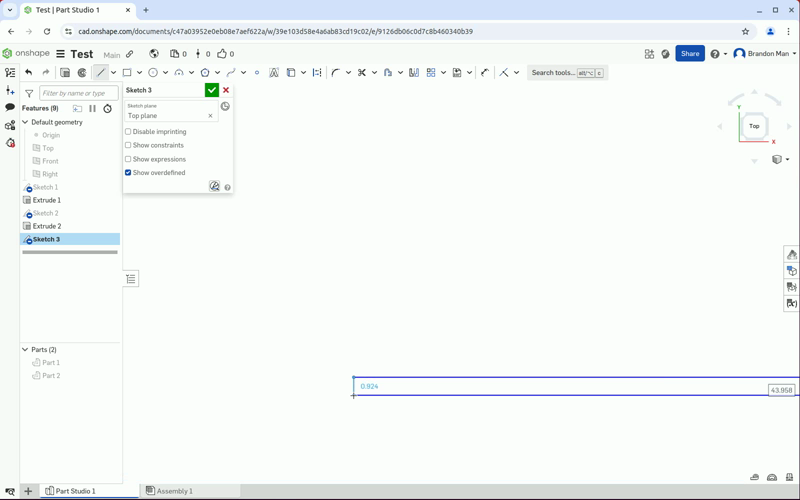
scroll(6)
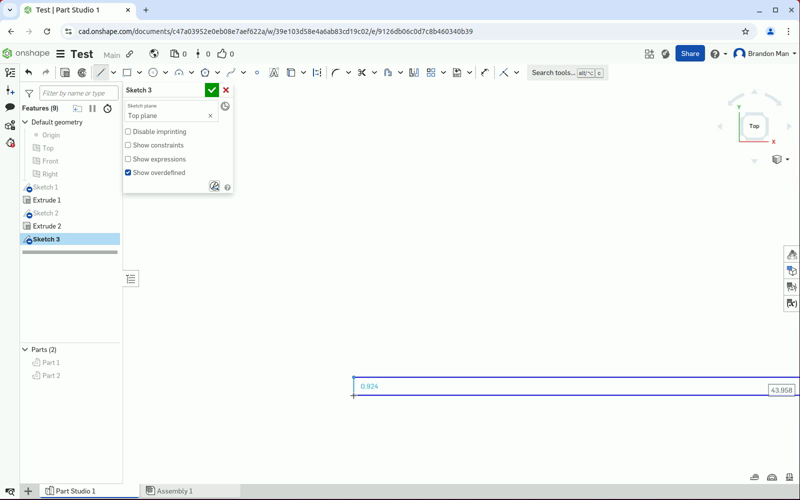
scroll(6)
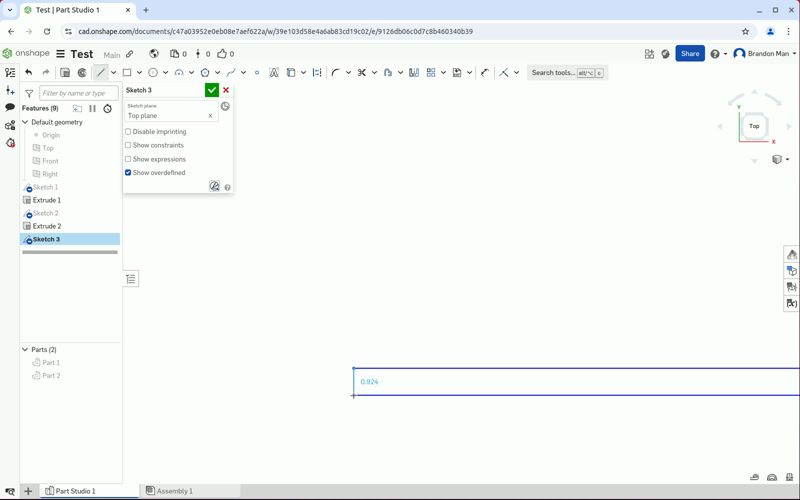
scroll(6)
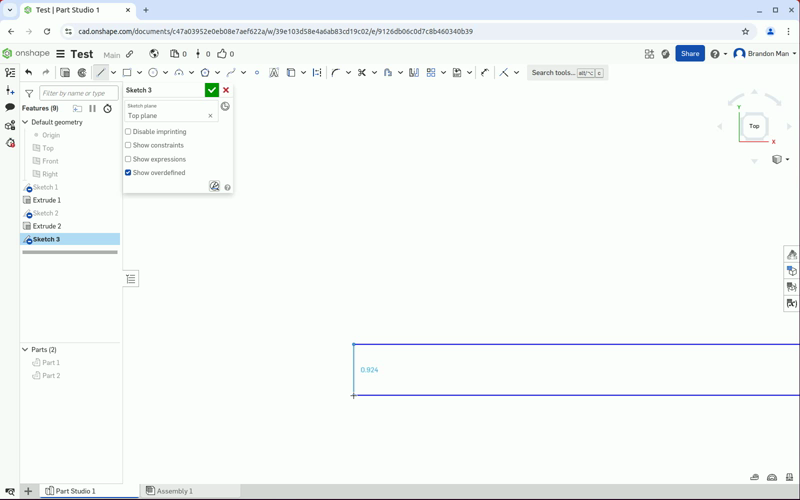
key_up(shift)
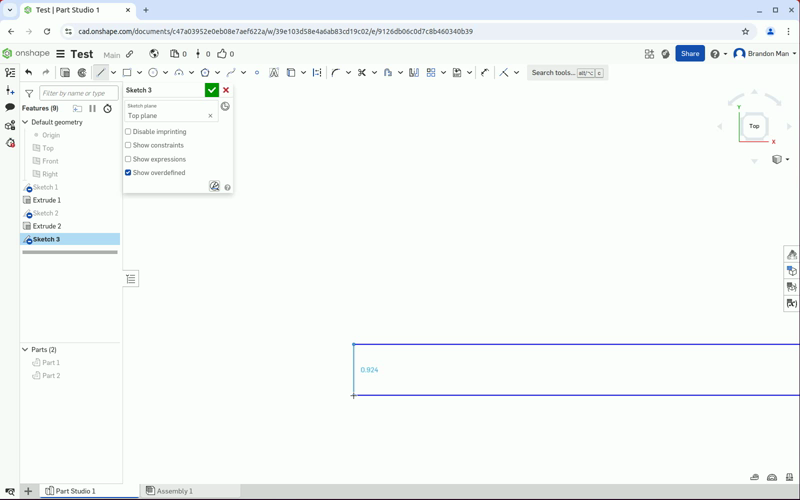
click(353, 395)
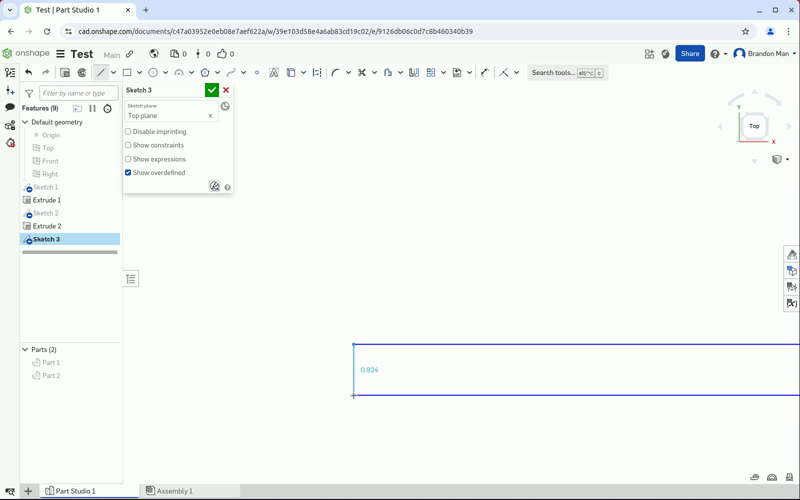
scroll(-6)
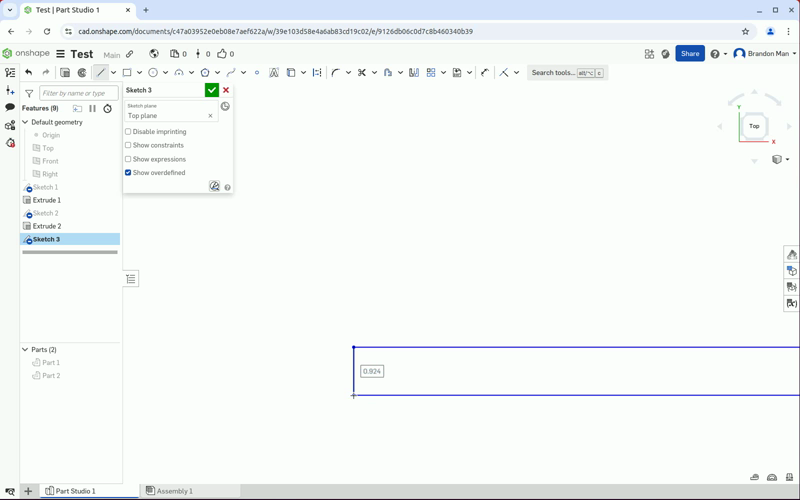
scroll(-6)
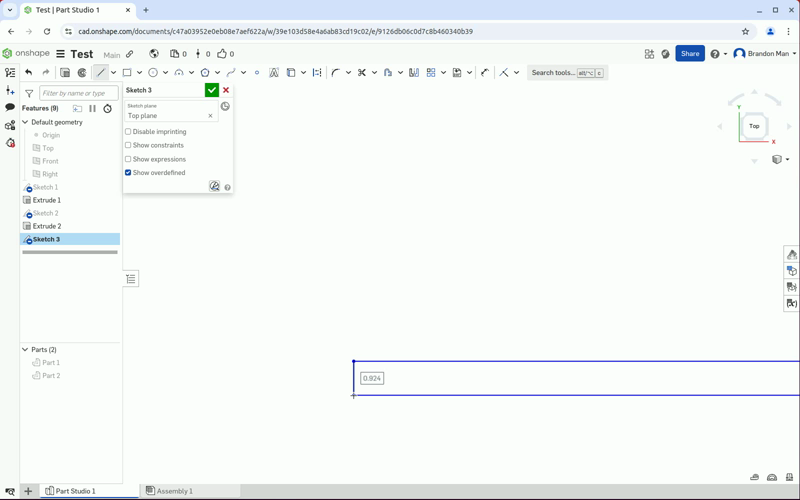
scroll(-6)
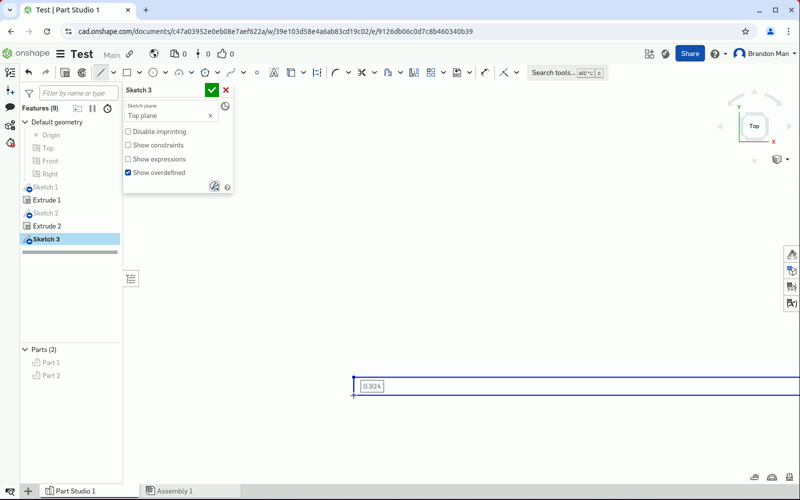
scroll(-6)
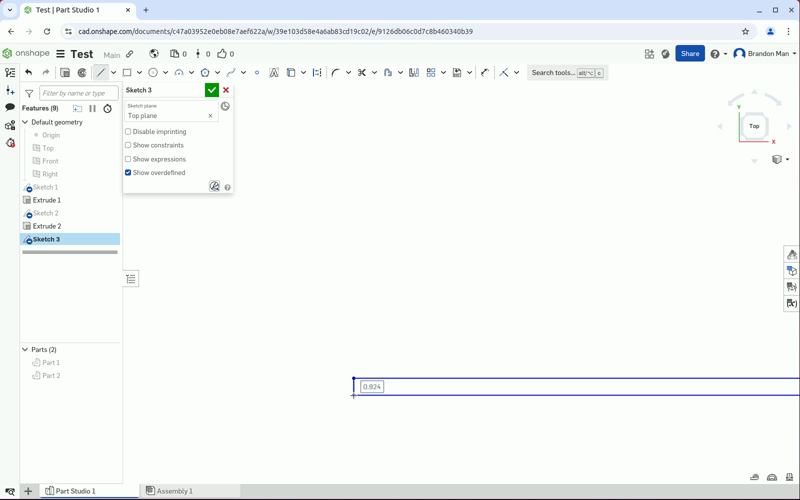
scroll(-6)
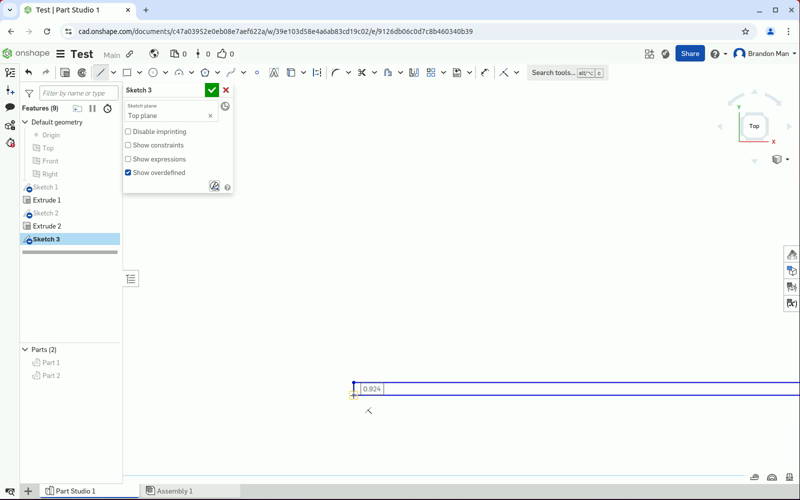
scroll(-6)
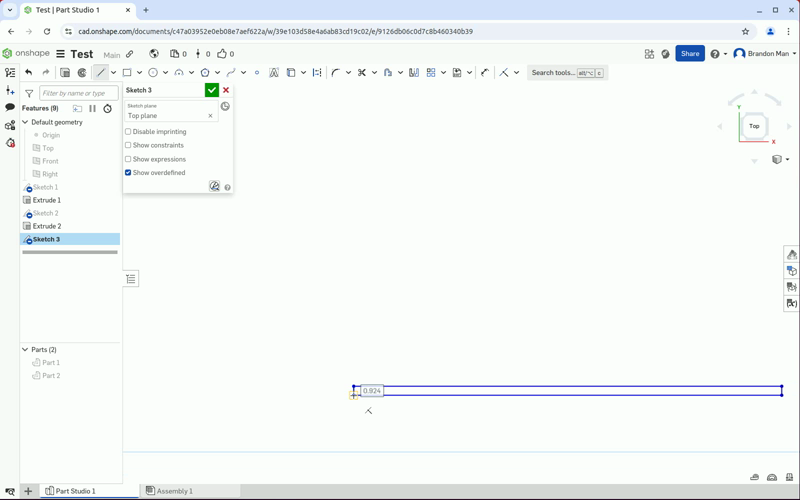
scroll(-6)
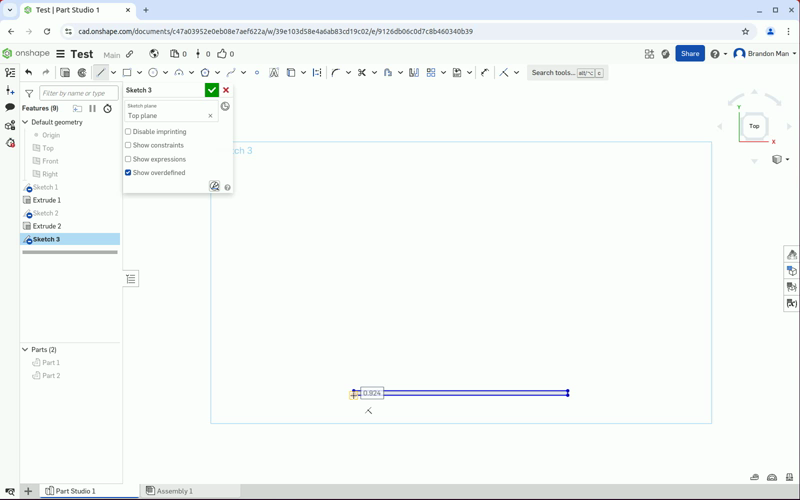
key(esc)
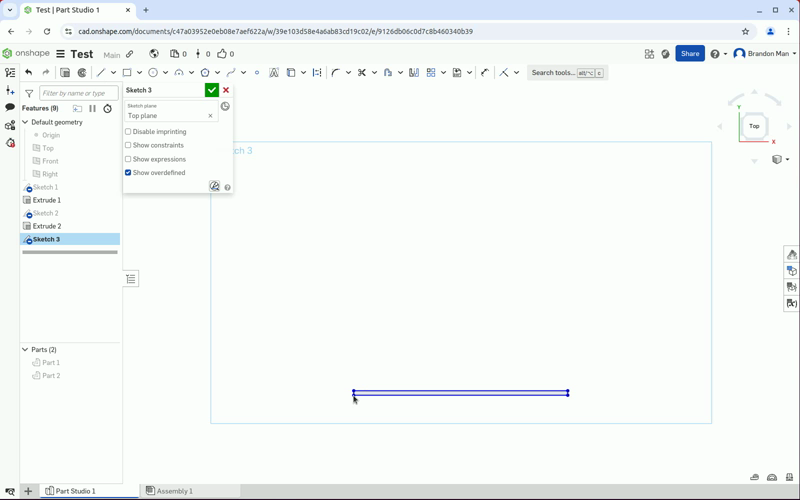
mouse_move(464, 394)
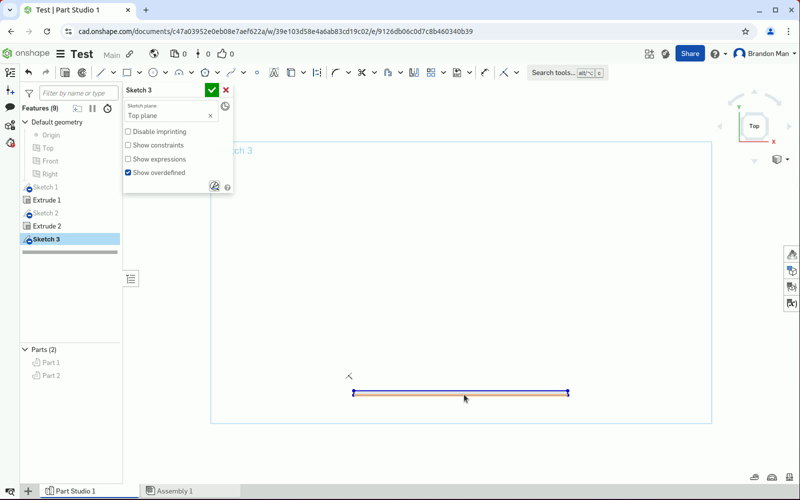
scroll(6)
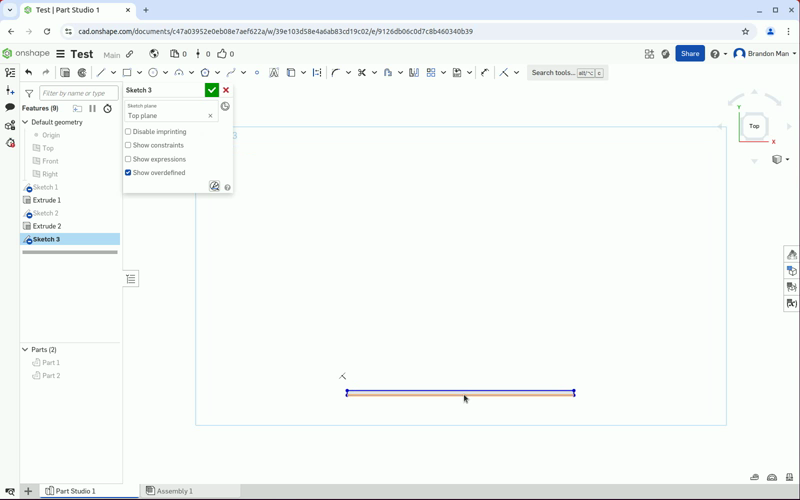
scroll(6)
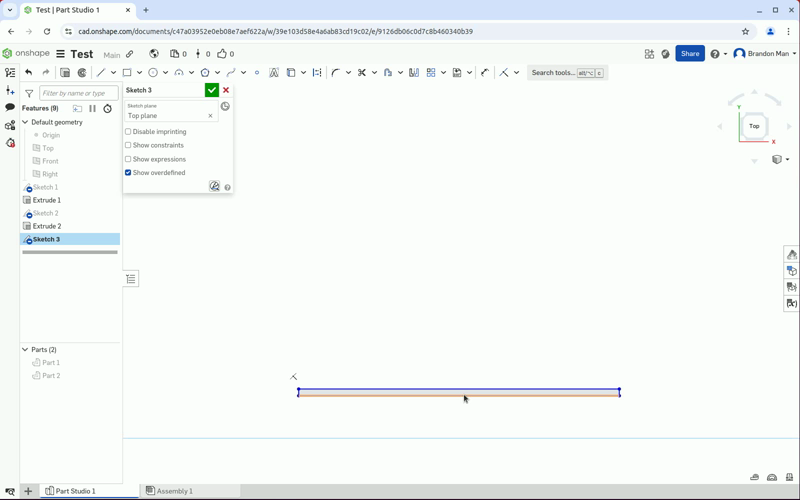
scroll(6)
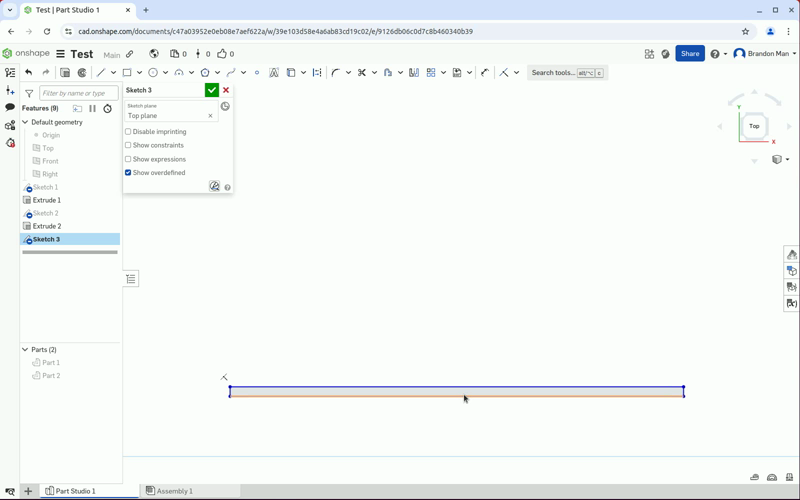
scroll(6)
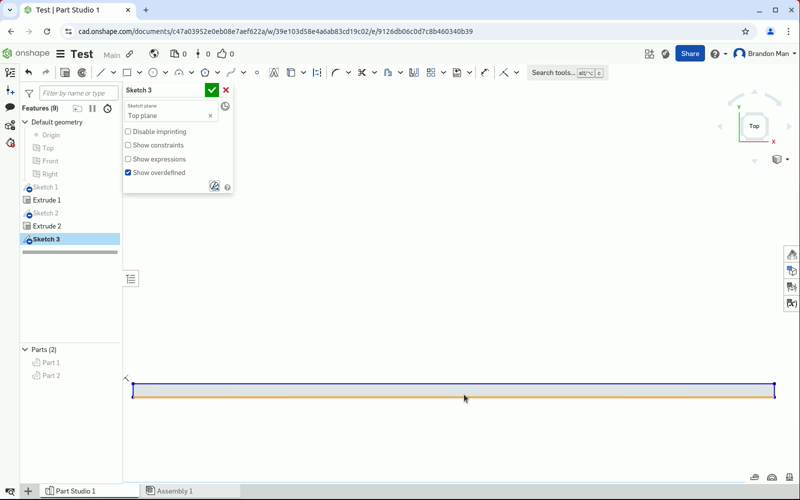
scroll(6)
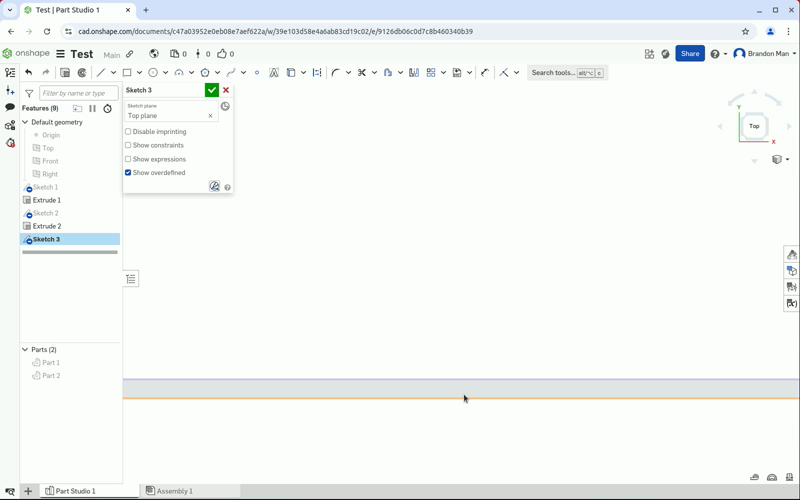
scroll(6)
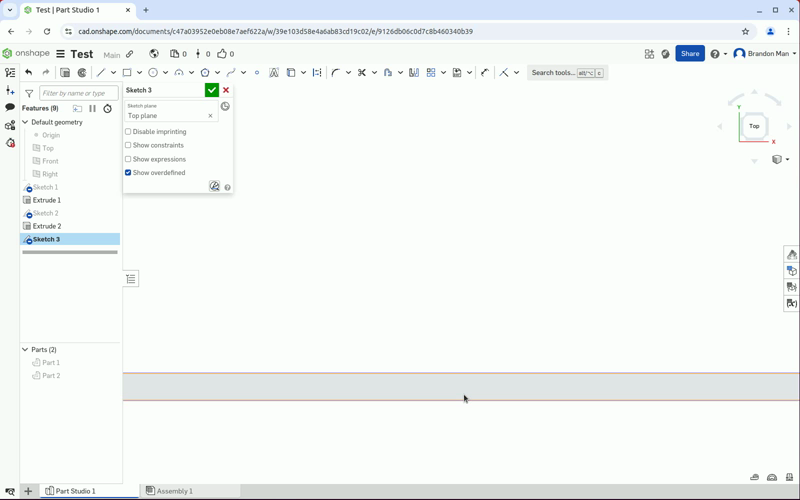
scroll(6)
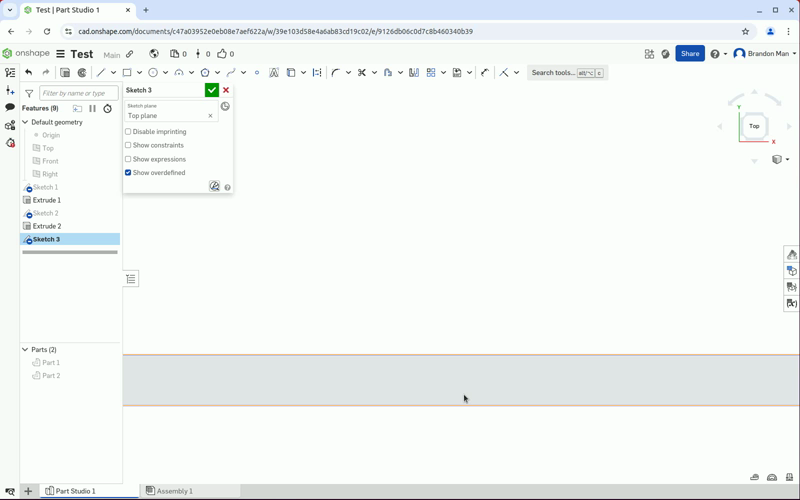
click(464, 394)
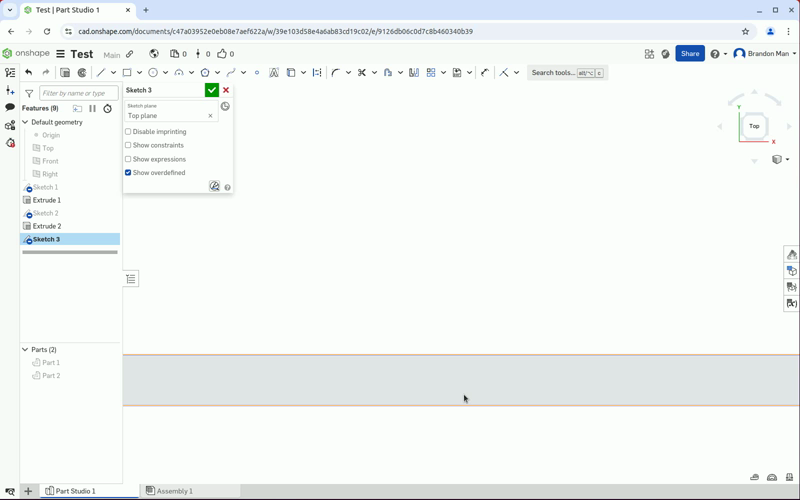
scroll(-6)
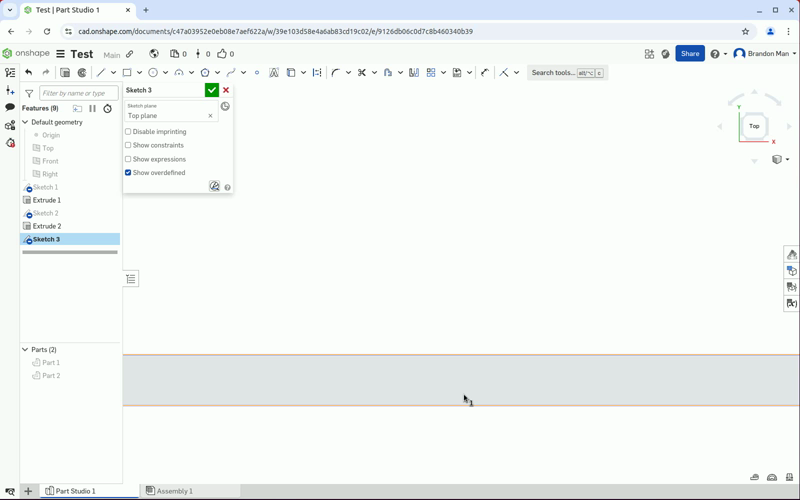
scroll(-6)
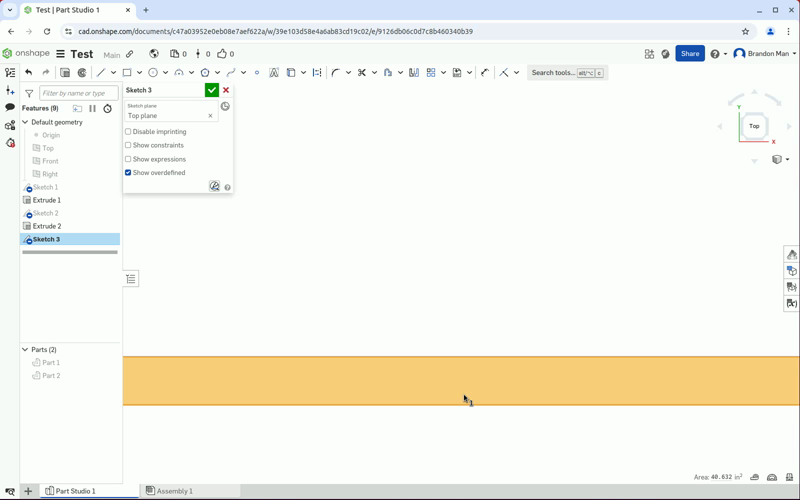
scroll(-6)
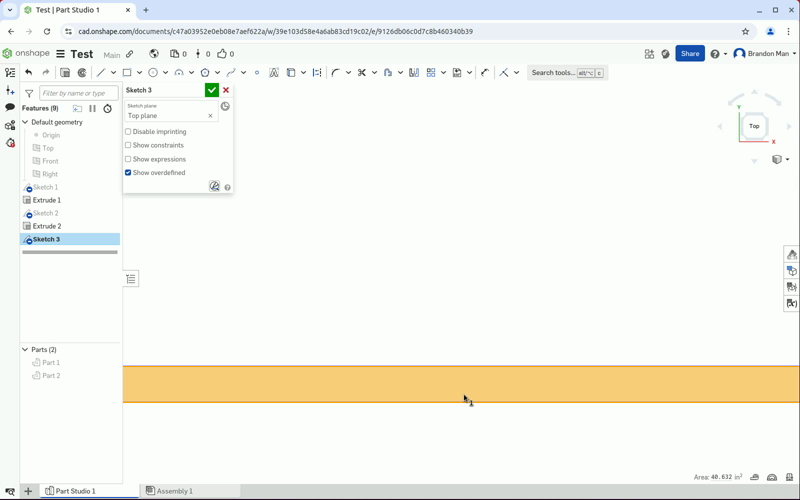
scroll(-6)
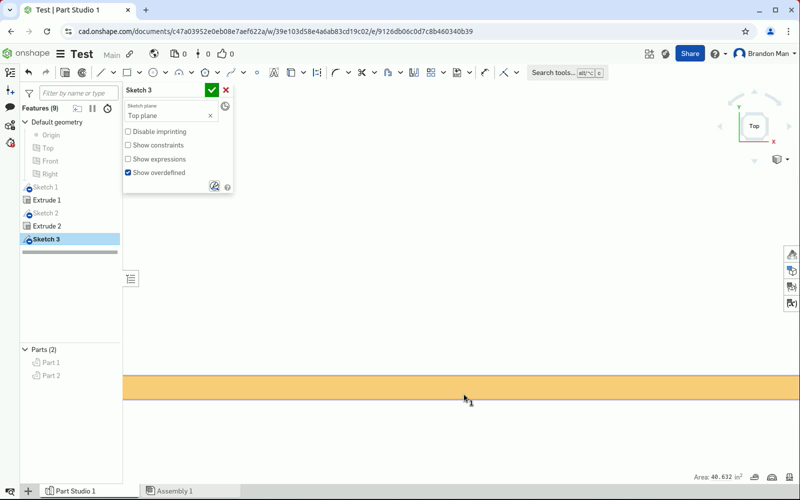
scroll(-6)
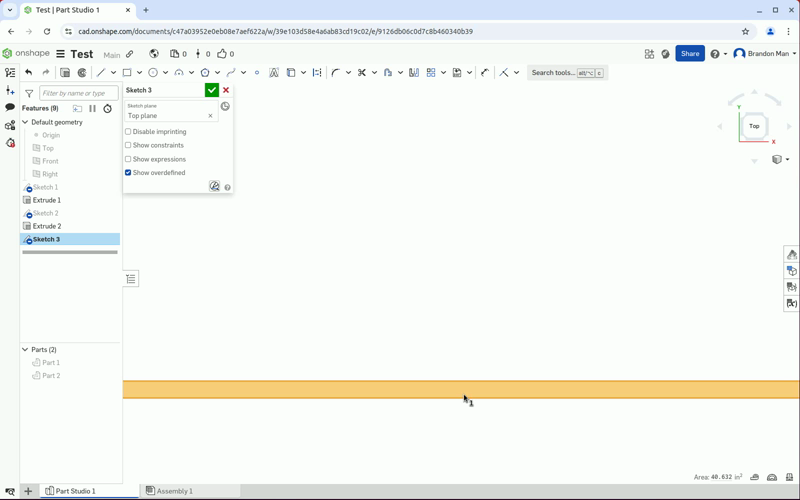
scroll(-6)
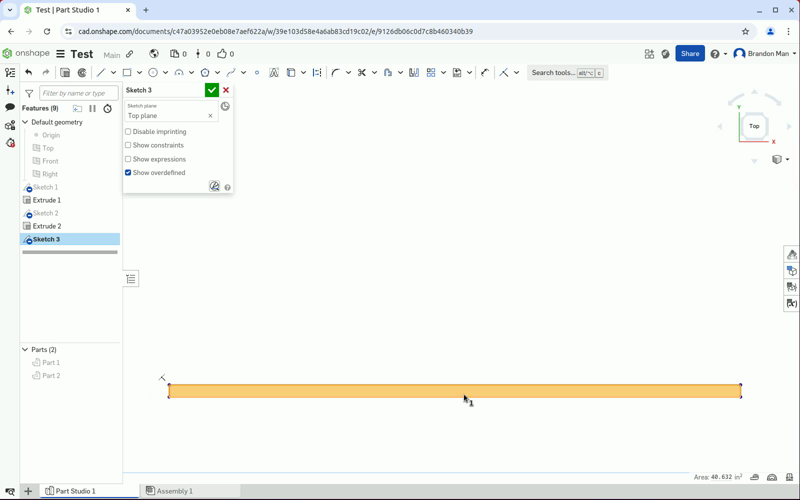
scroll(-6)
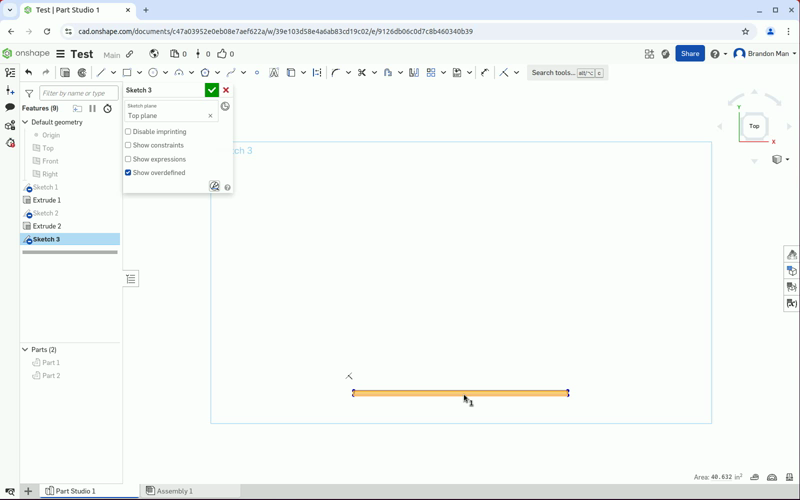
mouse_move(73, 352)
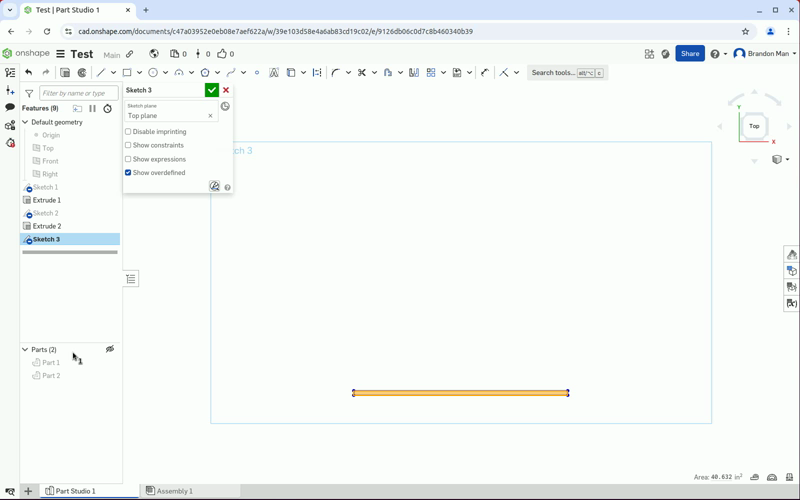
key(shift+y)
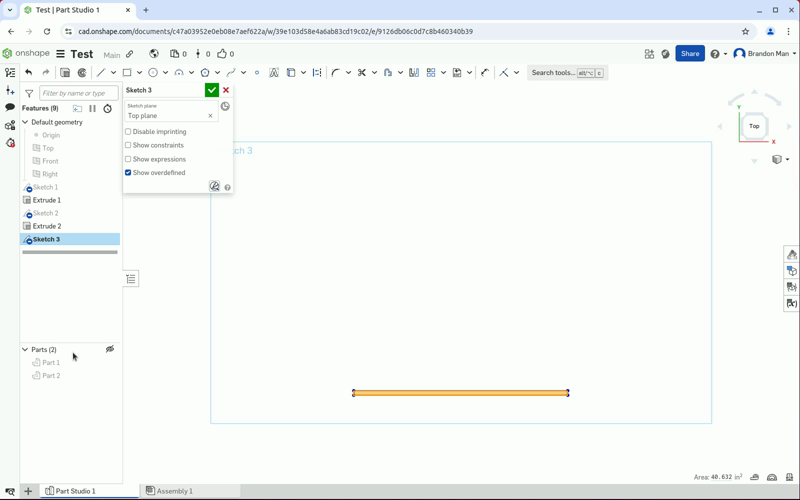
key(shift+e)
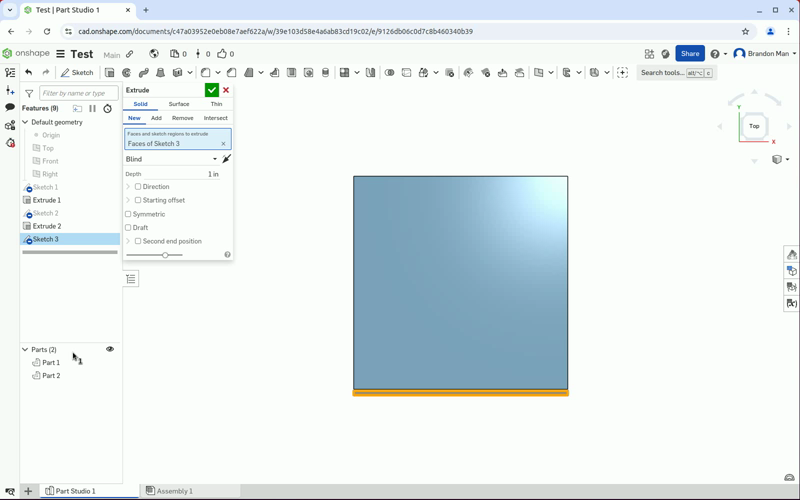
mouse_move(143, 106)
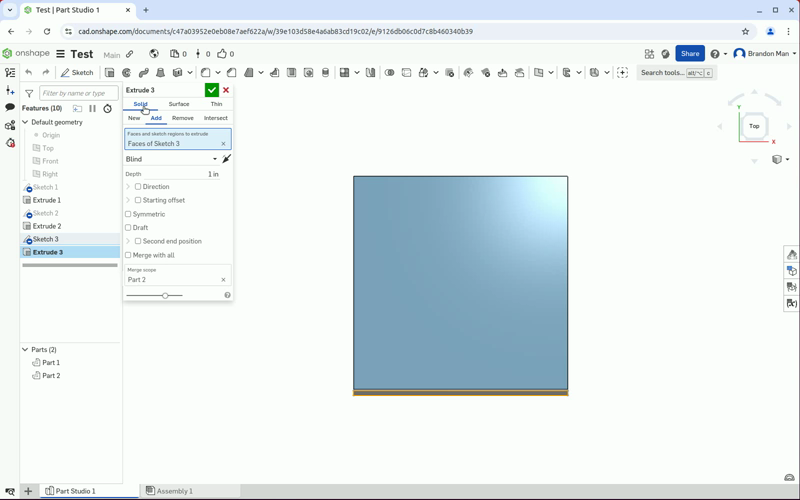
click(143, 106)
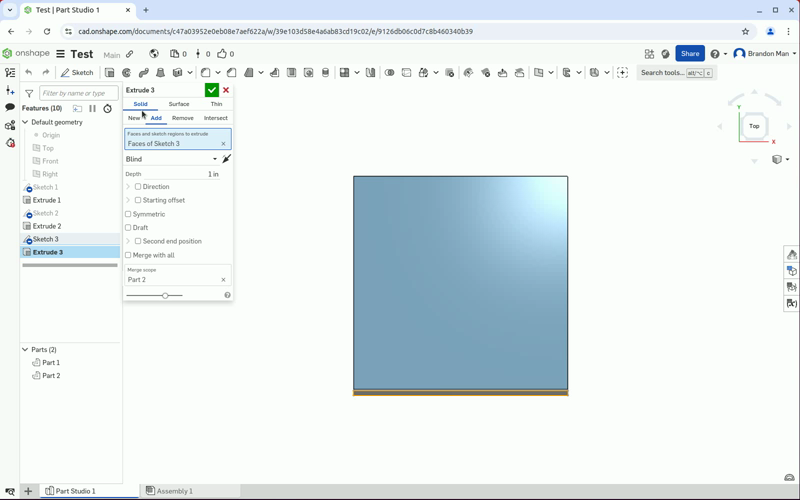
mouse_move(137, 120)
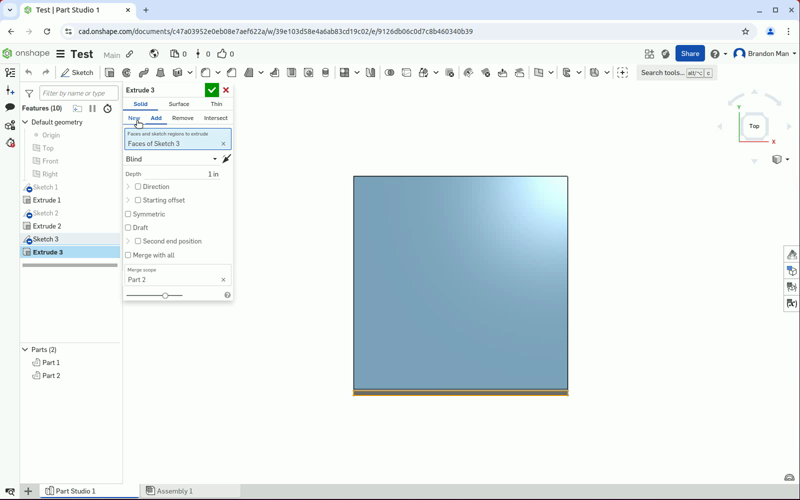
click(137, 120)
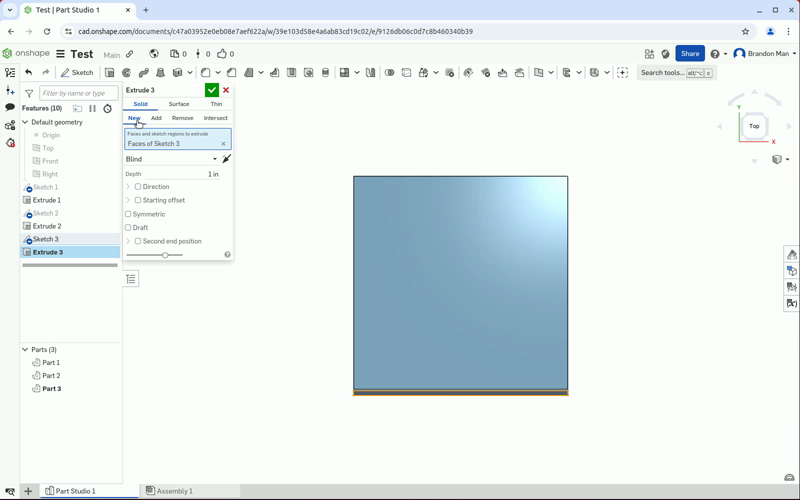
key(tab, 4)
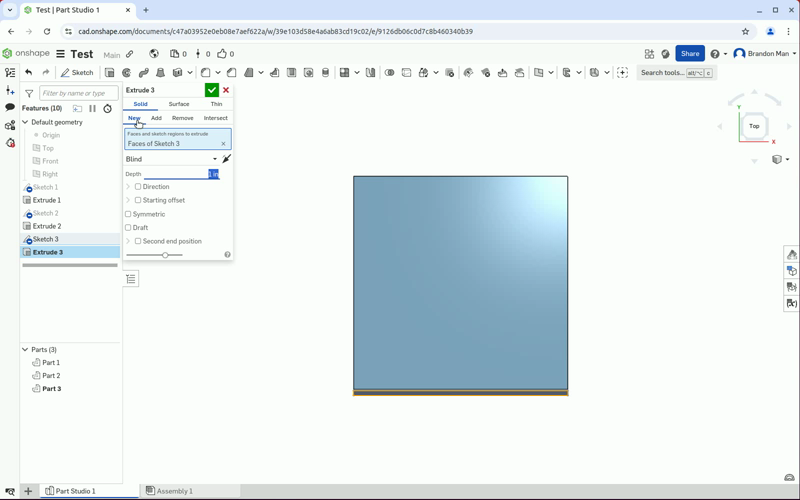
text(7.703)
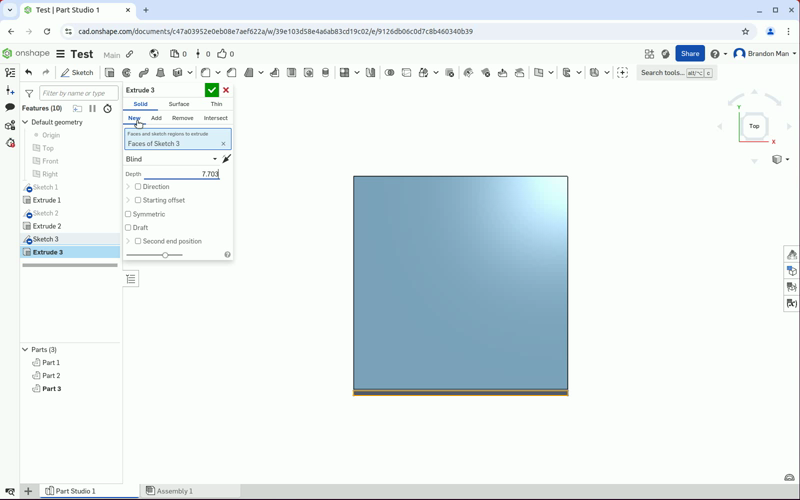
key(enter)
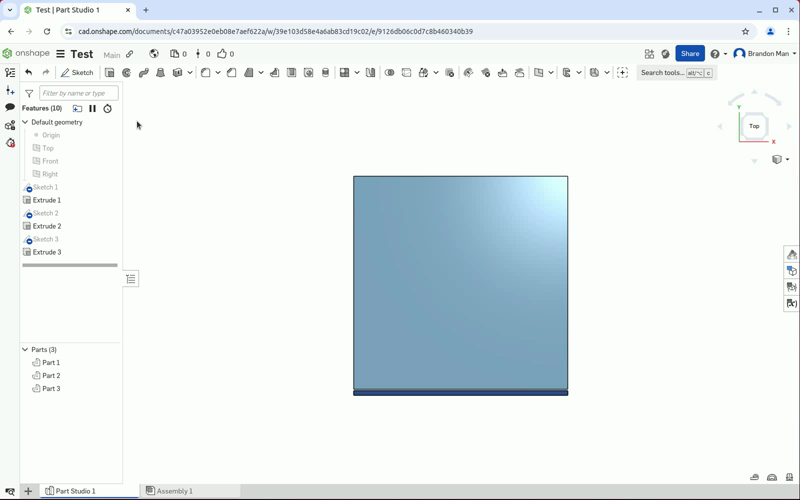
key(shift+h)
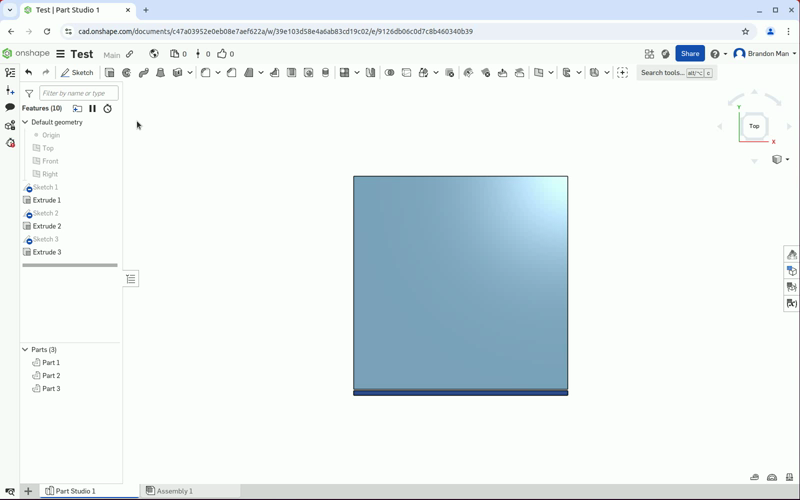
key(shift+h)
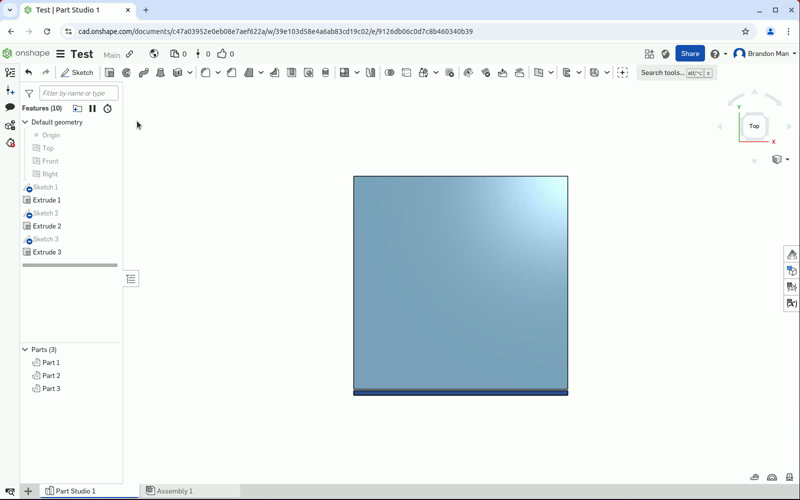
mouse_move(73, 189)
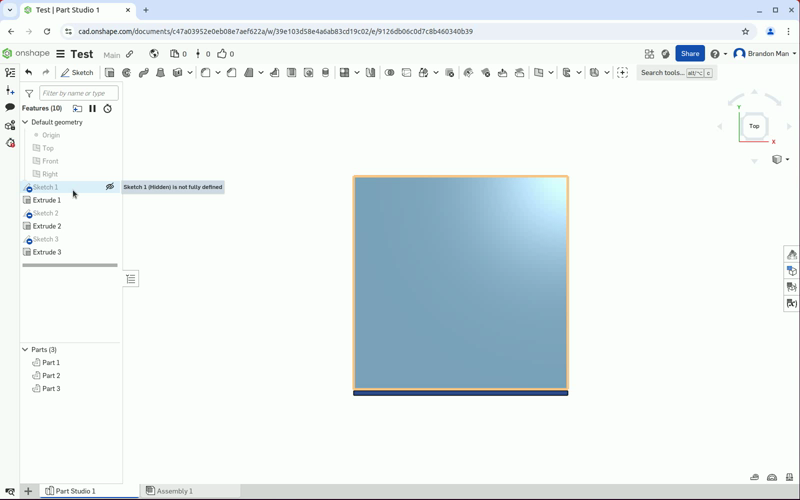
click(73, 189)
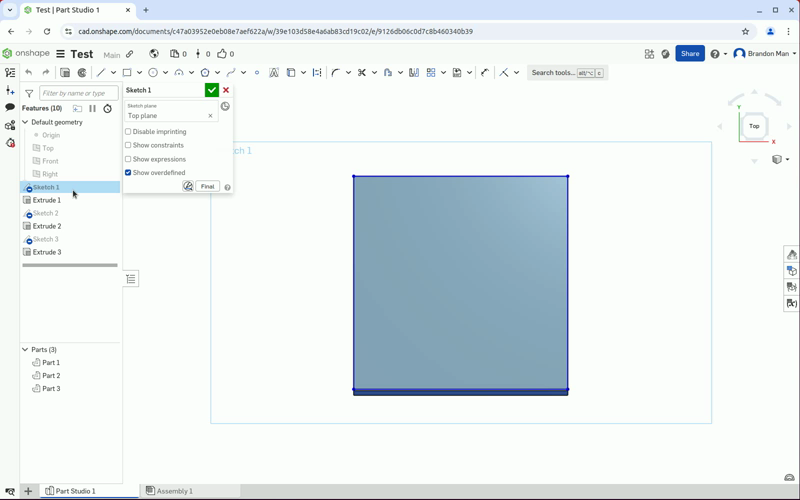
mouse_move(229, 92)
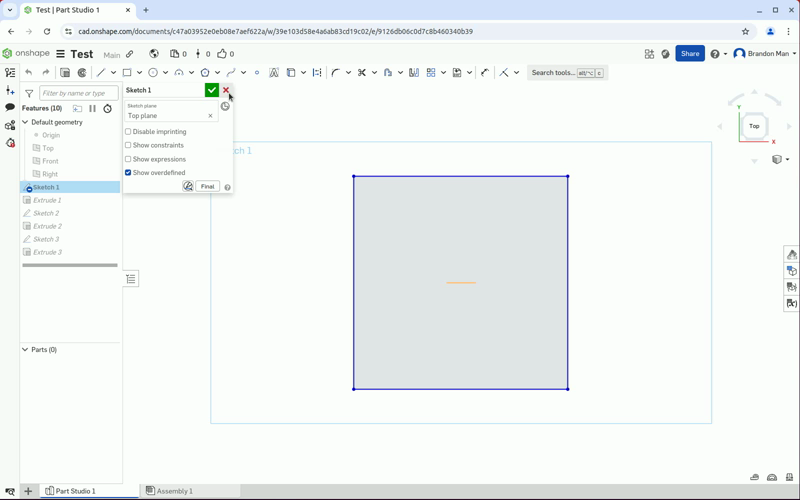
click(229, 92)
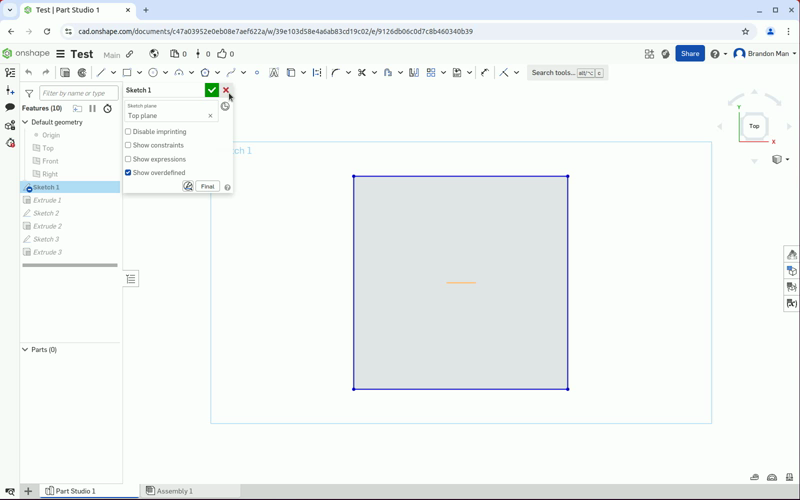
key(shift+s)
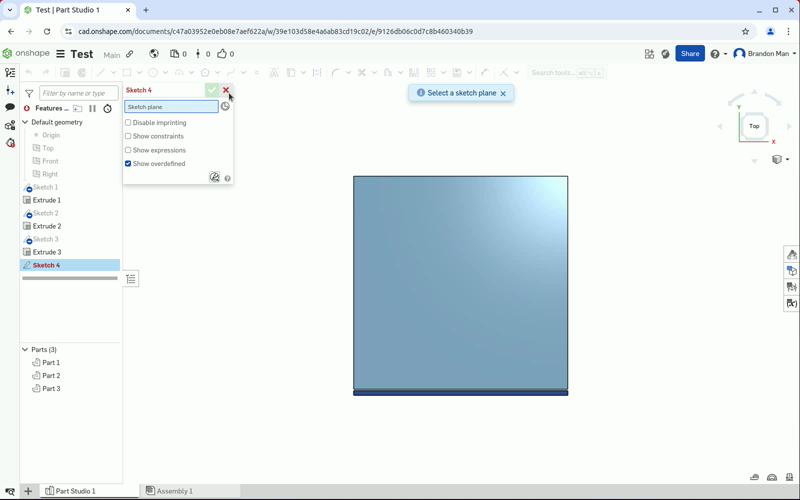
mouse_move(73, 150)
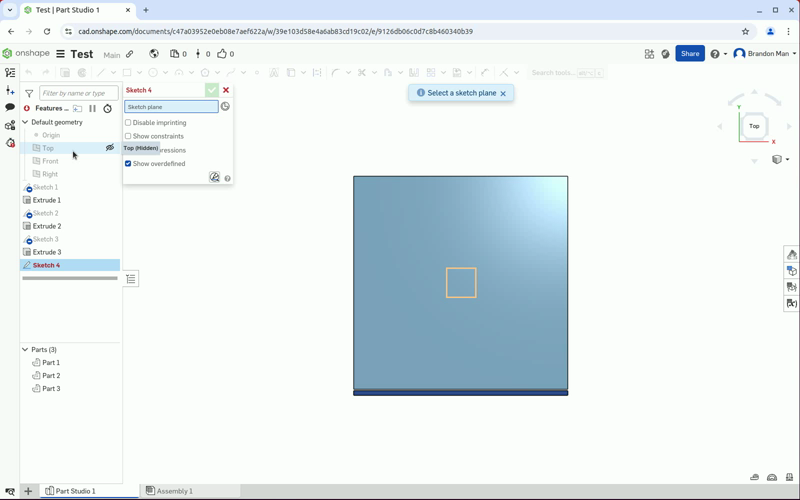
click(73, 150)
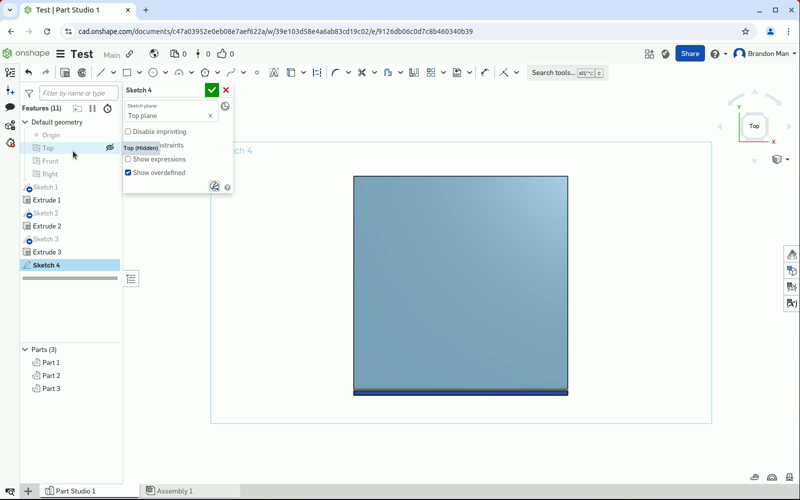
mouse_move(73, 352)
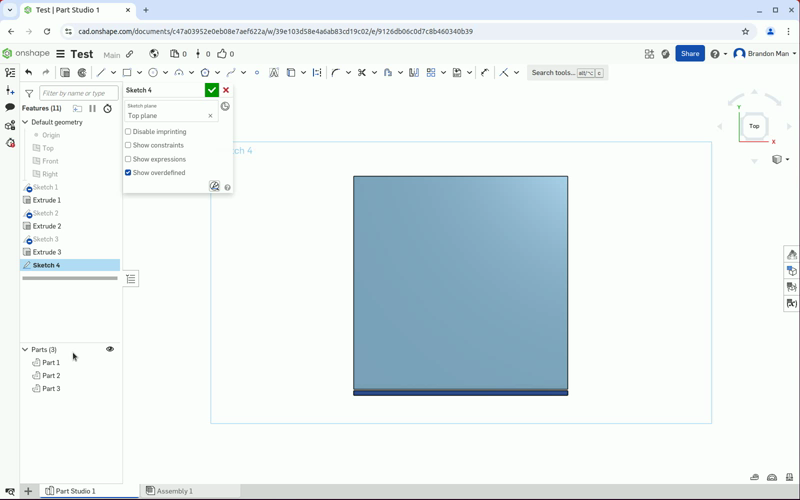
key(y)
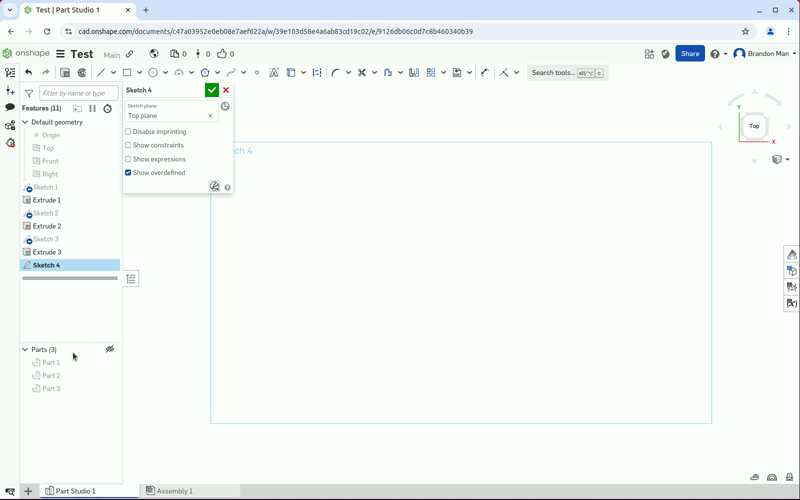
key(l)
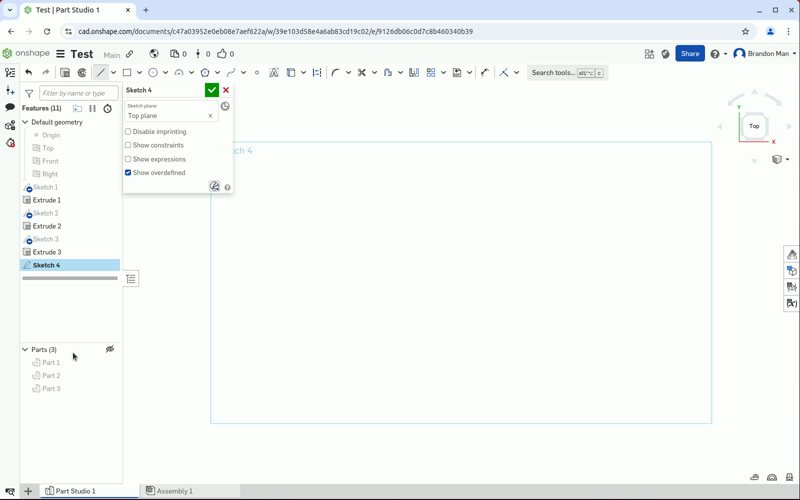
key_down(shift)
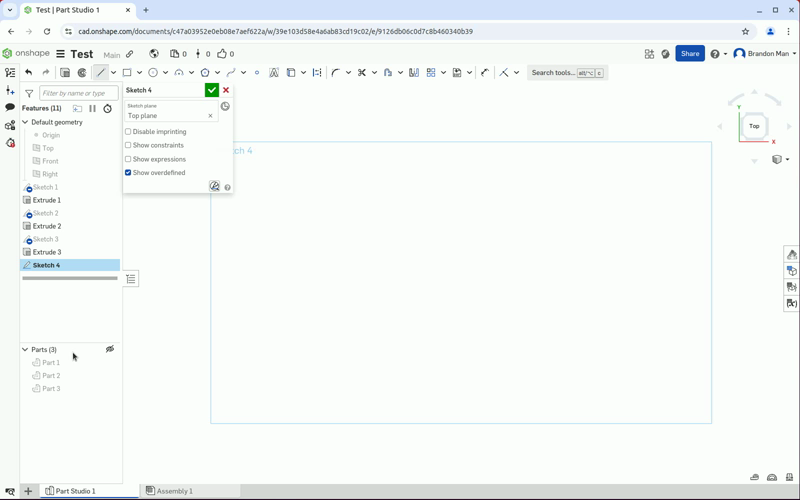
mouse_move(567, 395)
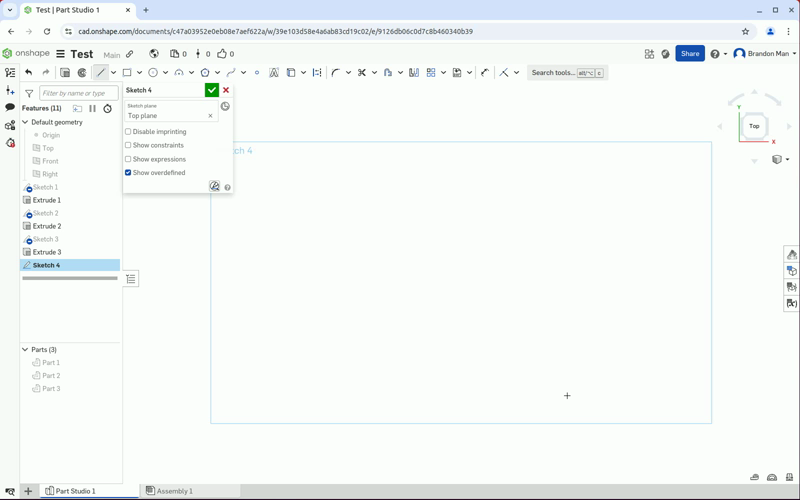
click(567, 395)
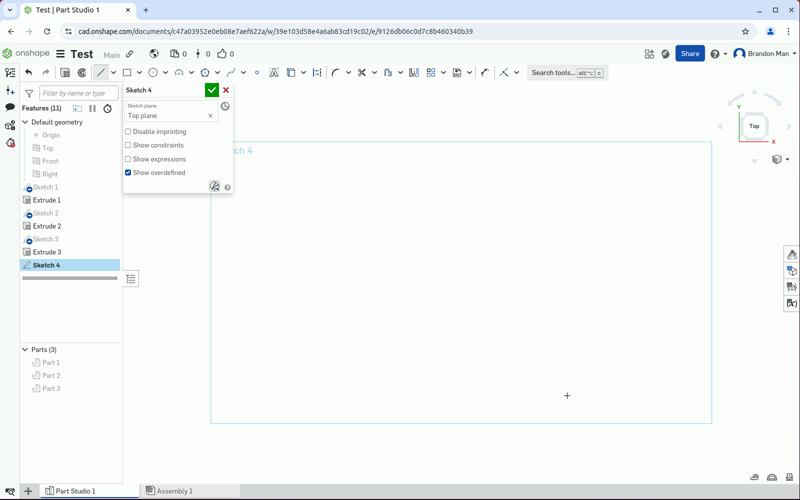
key_up(shift)
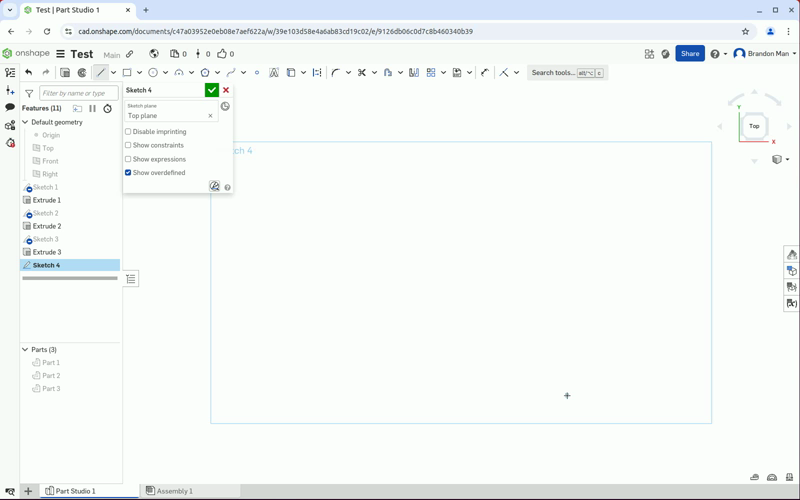
key_down(shift)
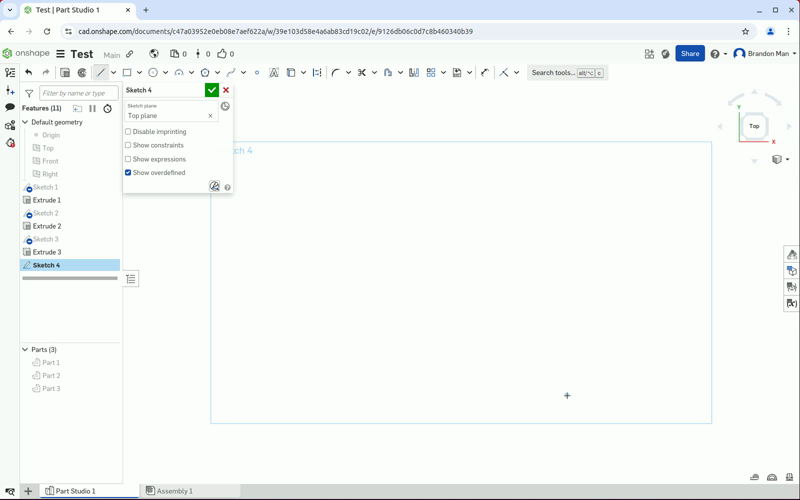
mouse_move(589, 395)
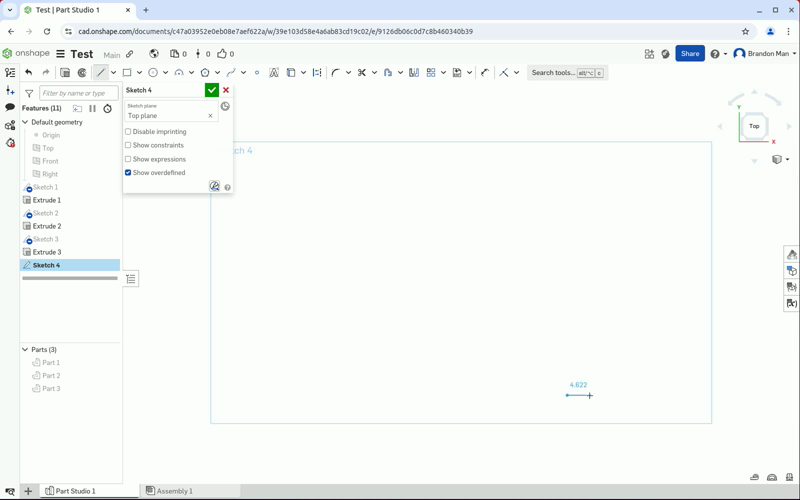
mouse_move(572, 395)
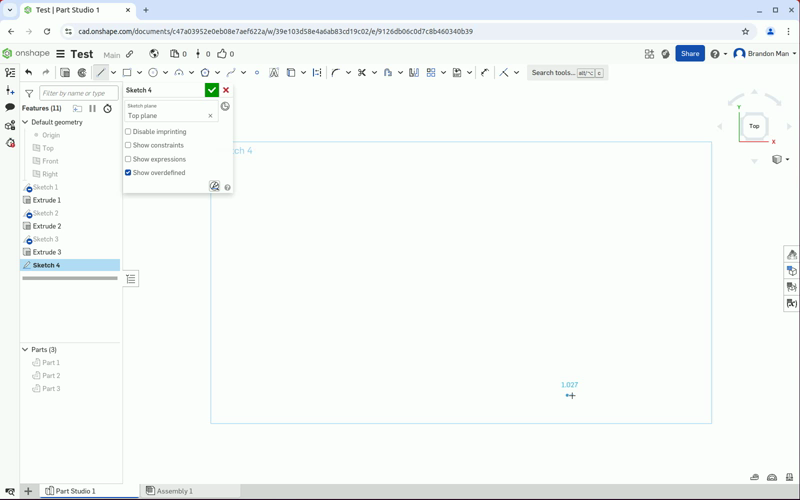
scroll(6)
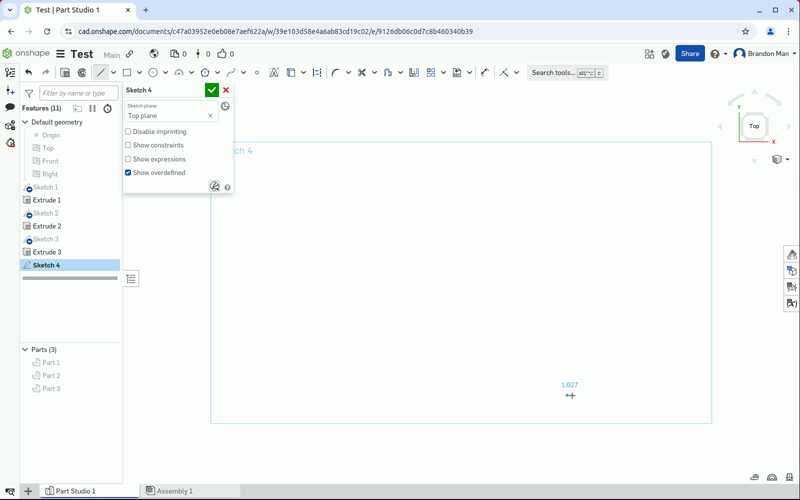
scroll(6)
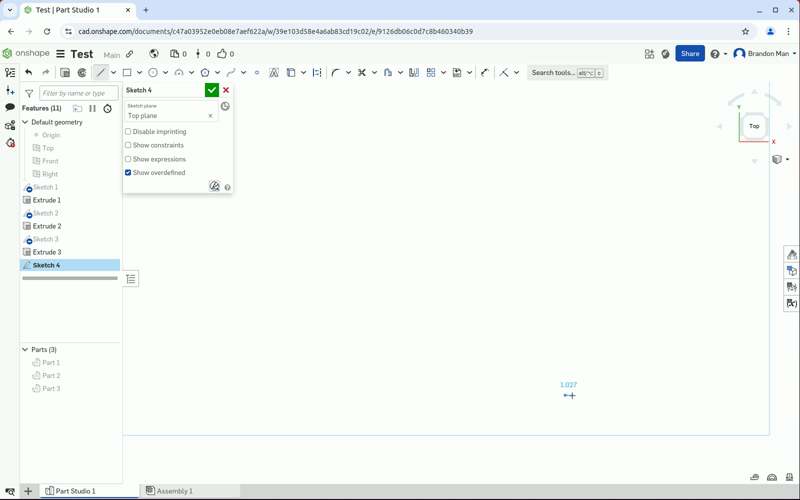
scroll(6)
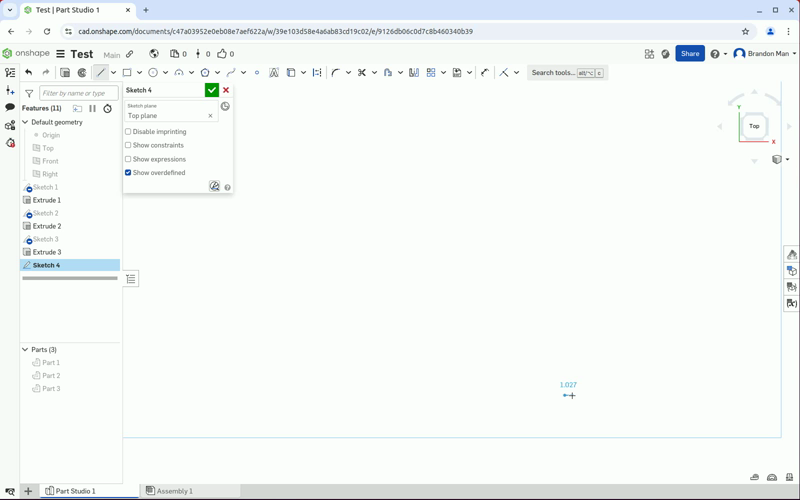
scroll(6)
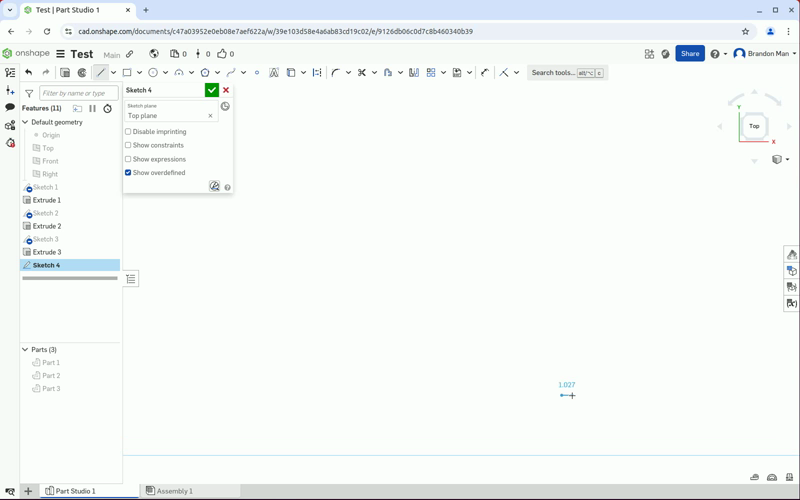
scroll(6)
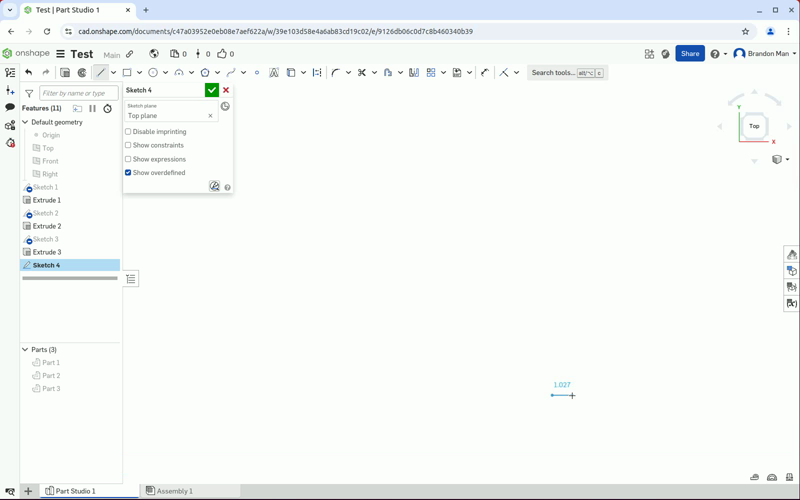
scroll(6)
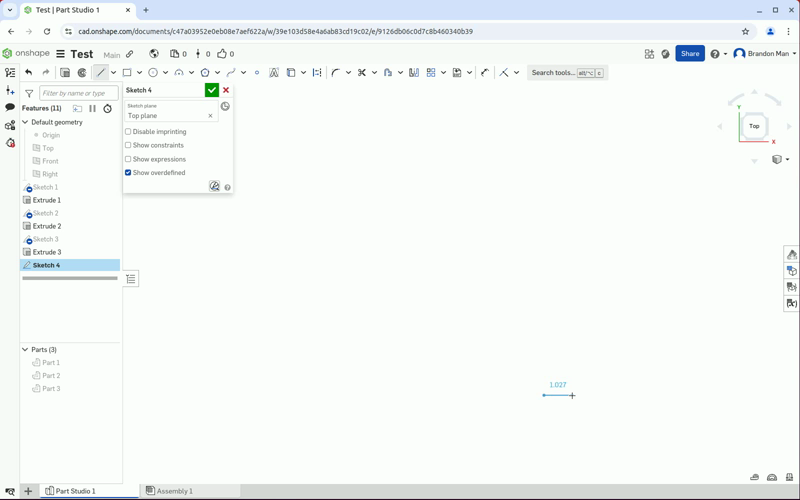
scroll(6)
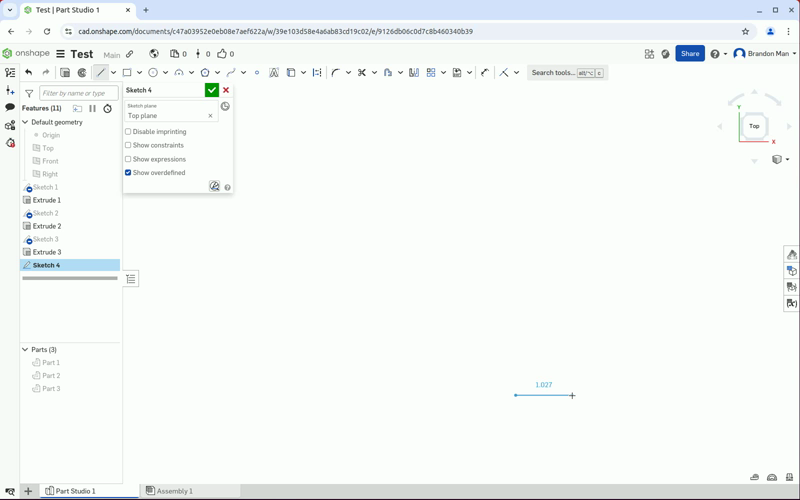
click(572, 395)
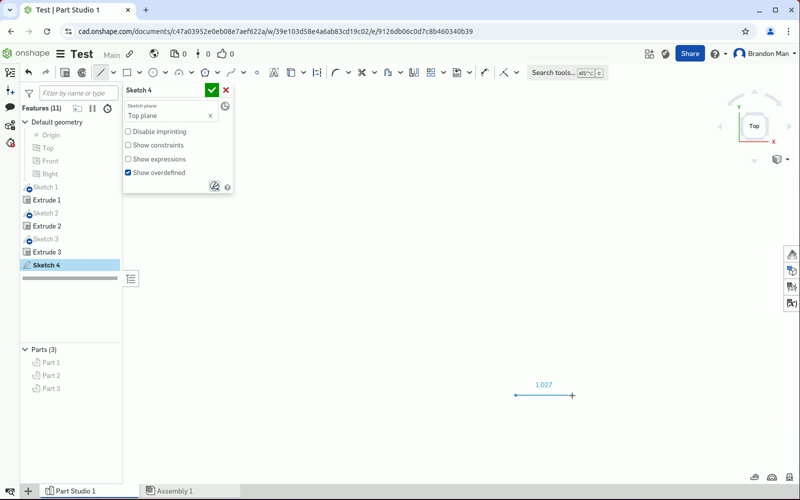
scroll(-6)
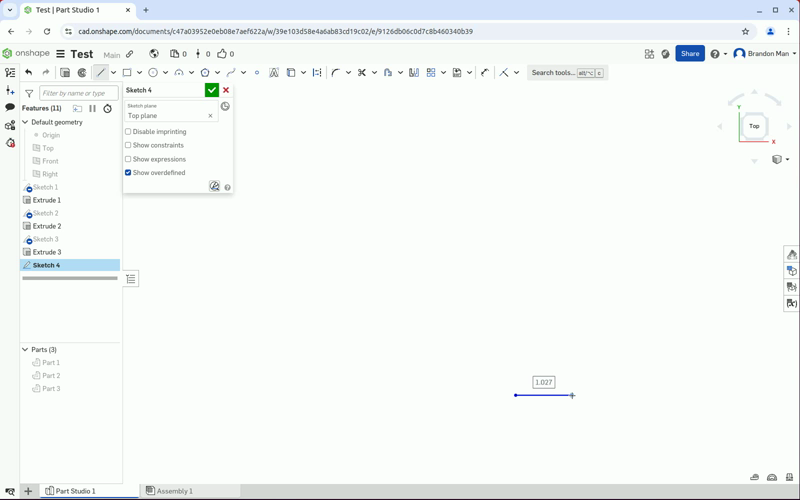
scroll(-6)
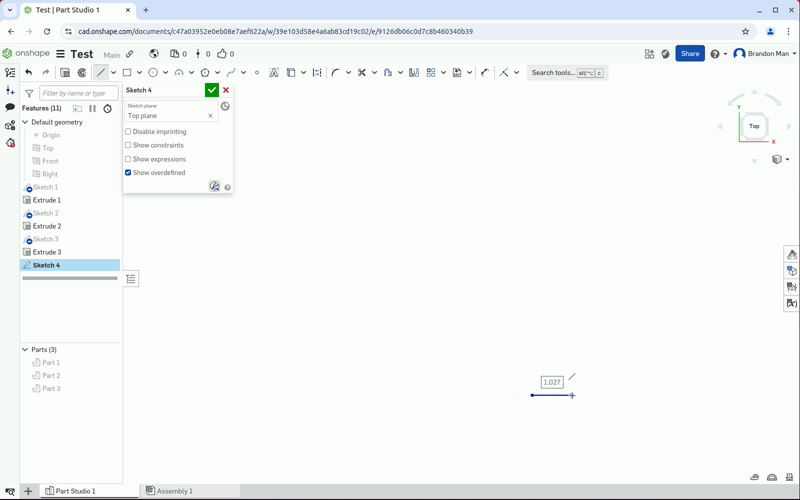
scroll(-6)
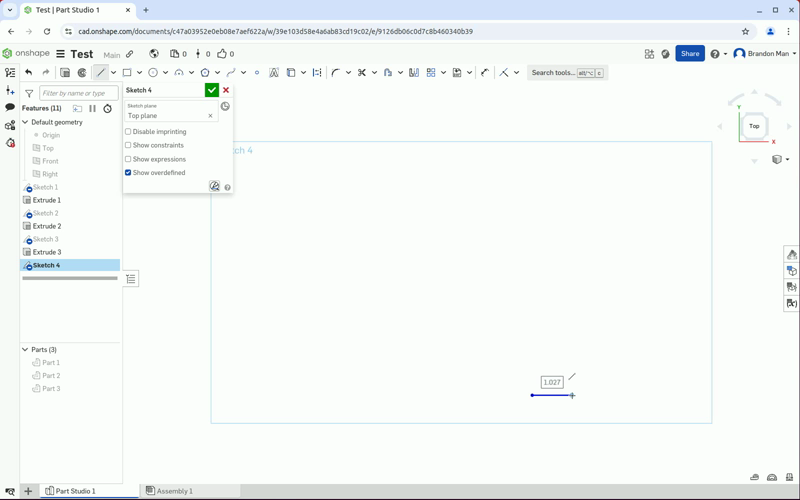
scroll(-6)
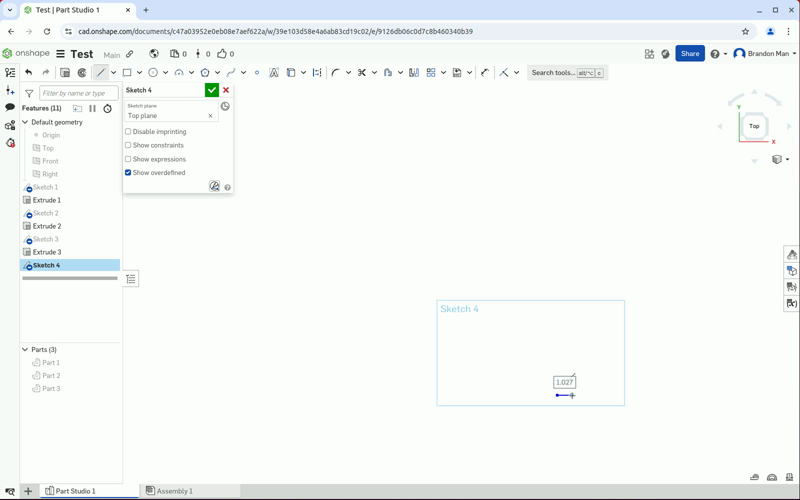
scroll(-6)
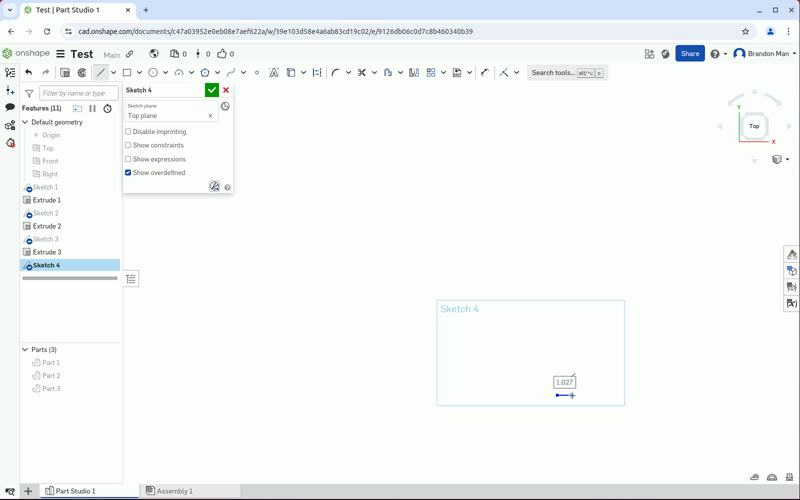
scroll(-6)
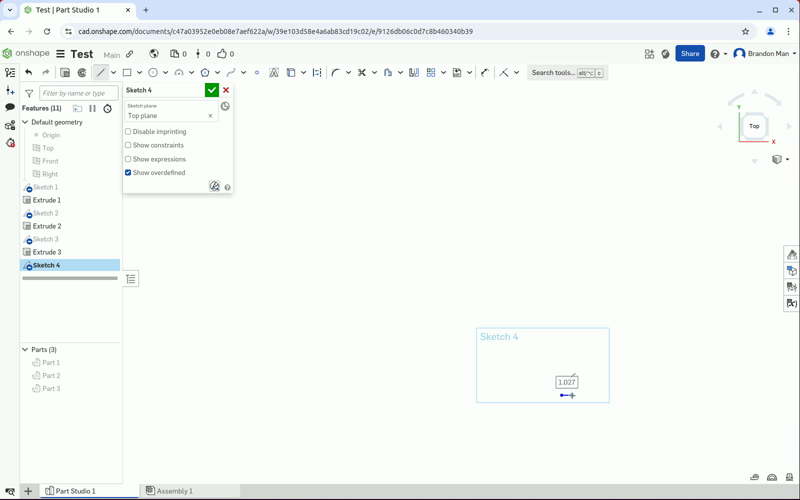
scroll(-6)
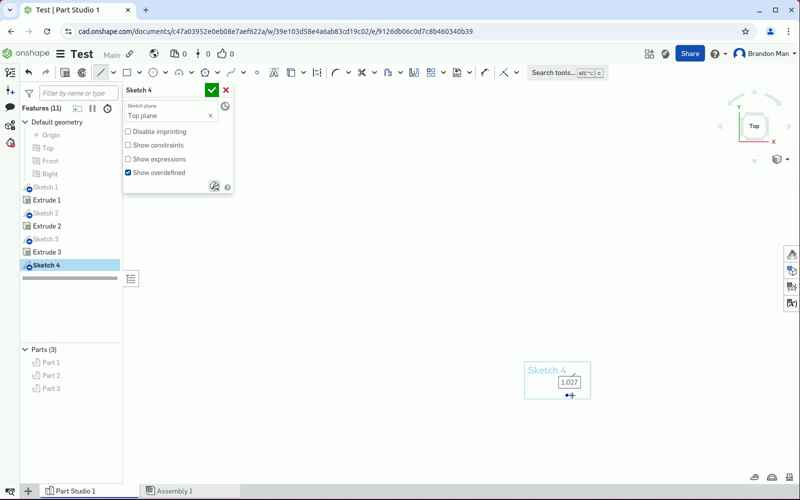
key_up(shift)
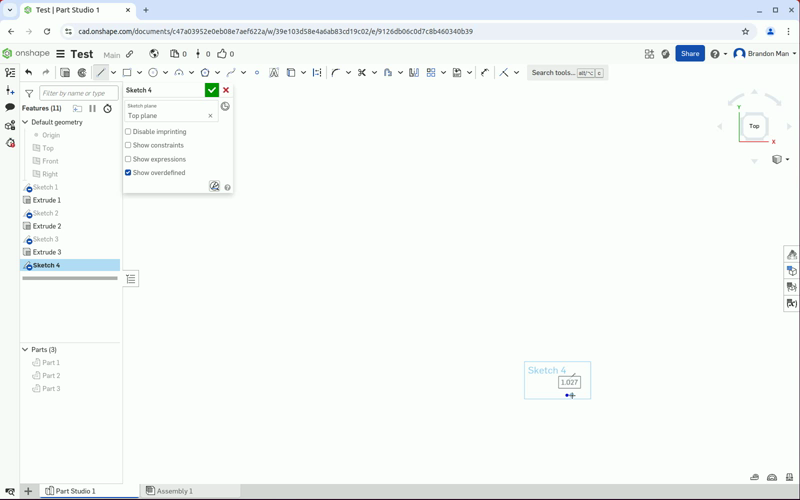
key_down(shift)
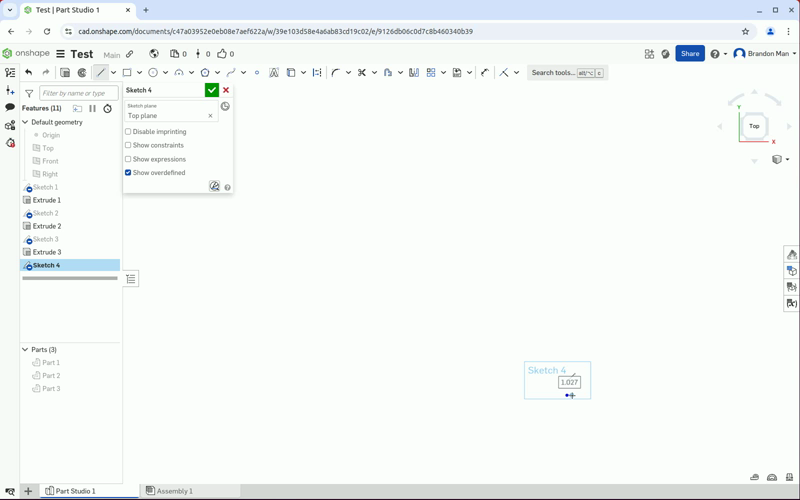
mouse_move(572, 171)
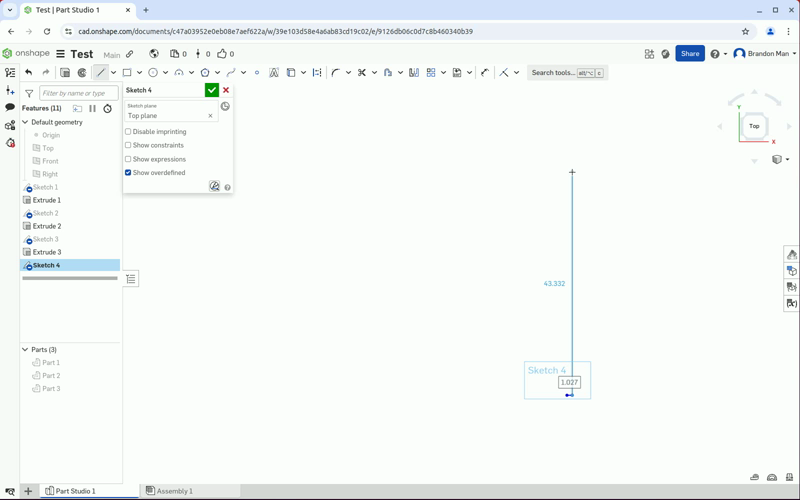
click(572, 171)
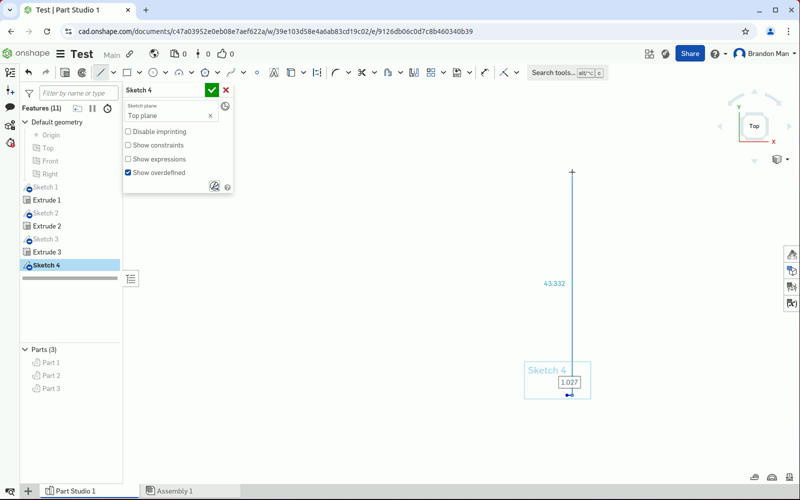
key_up(shift)
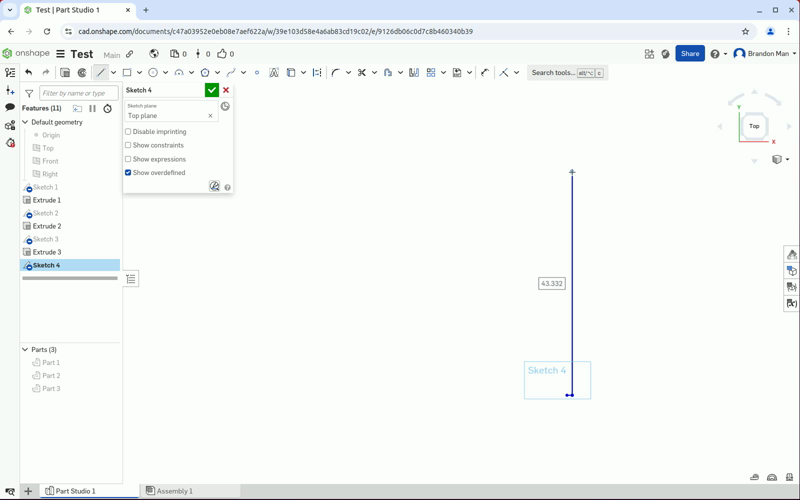
key_down(shift)
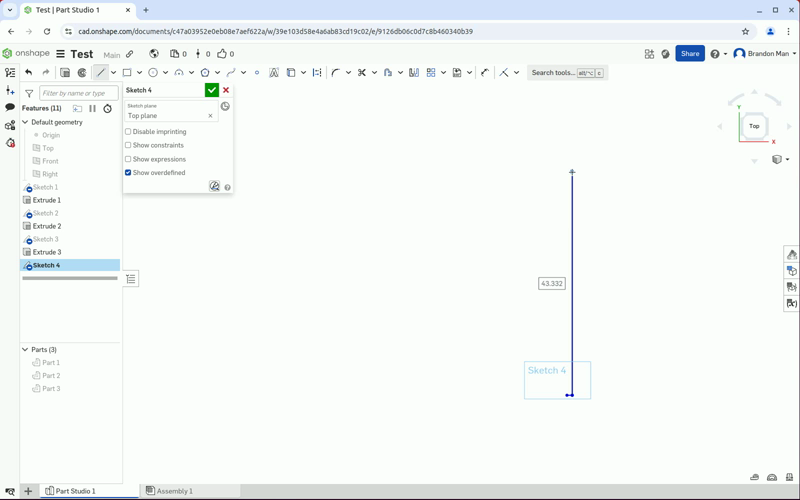
mouse_move(589, 171)
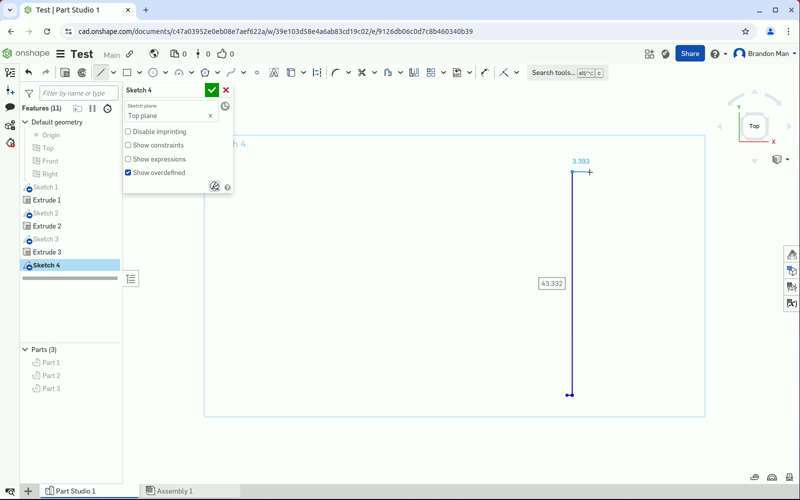
mouse_move(567, 171)
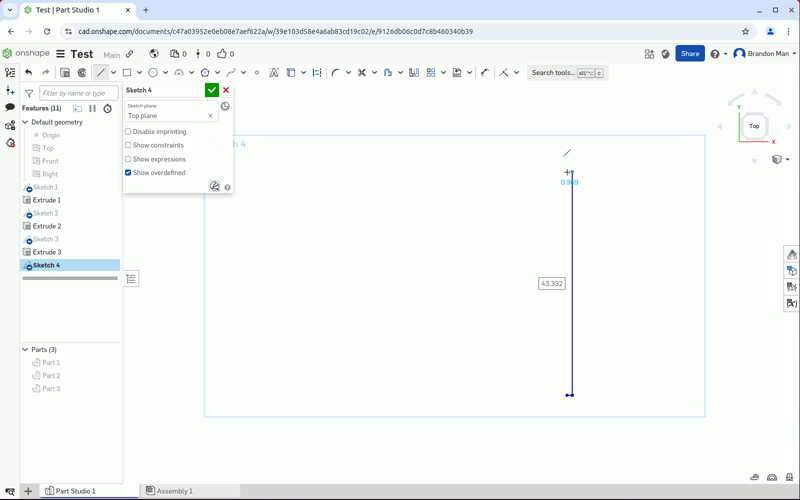
scroll(6)
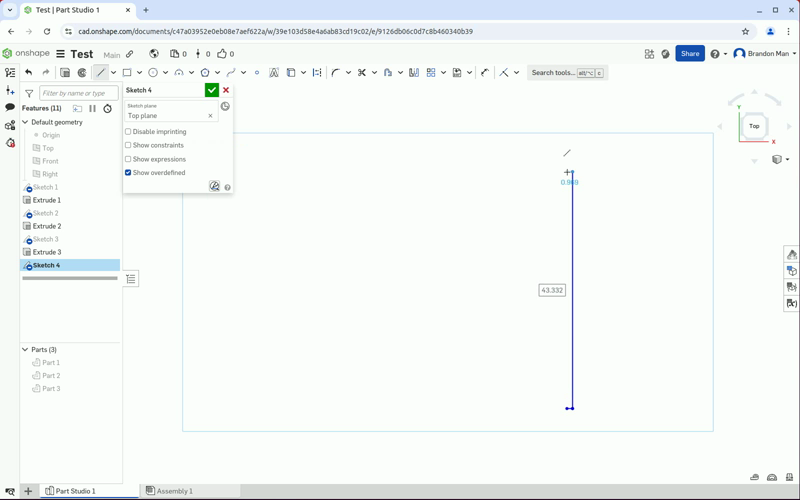
scroll(6)
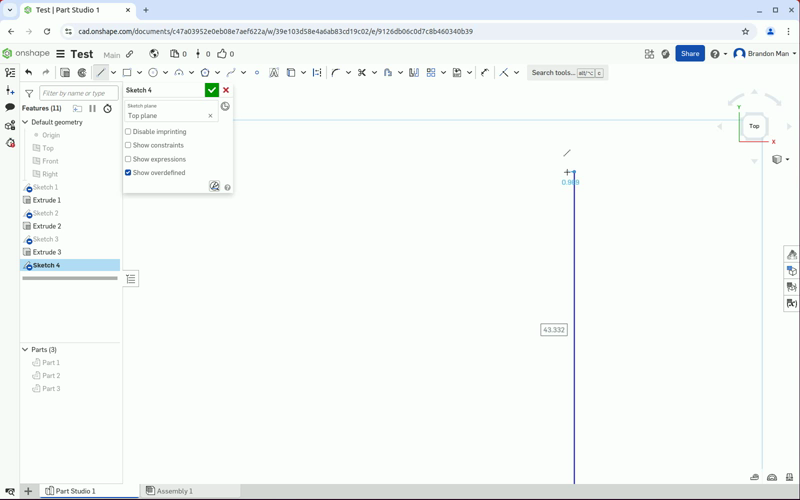
scroll(6)
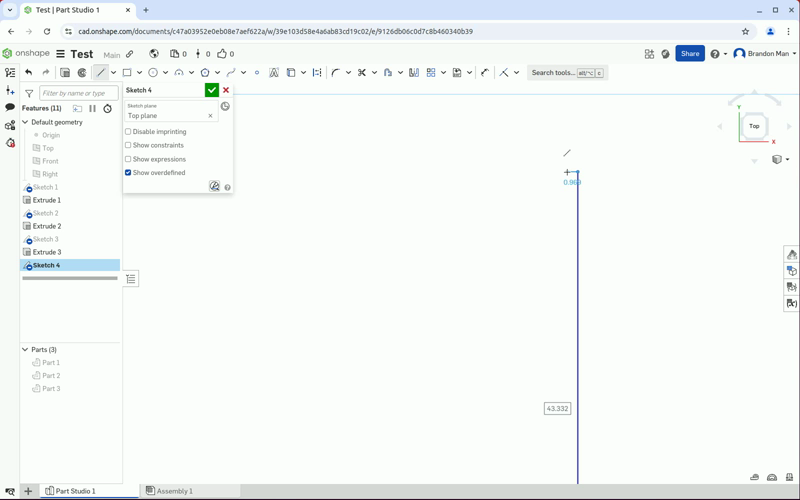
scroll(6)
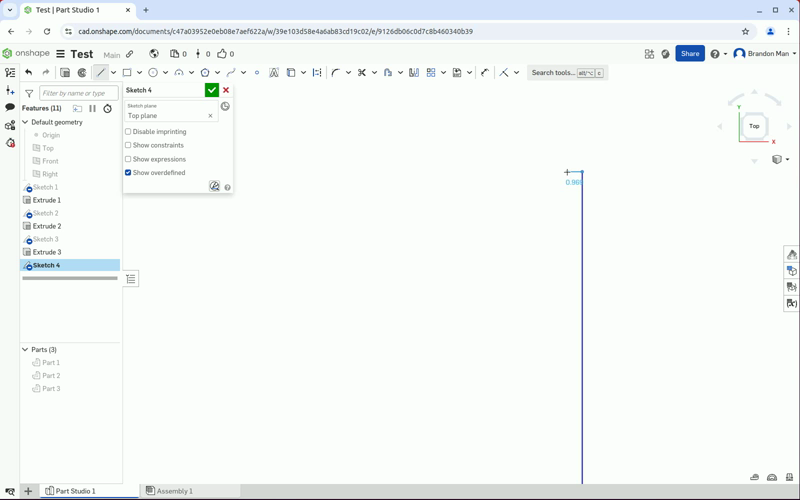
scroll(6)
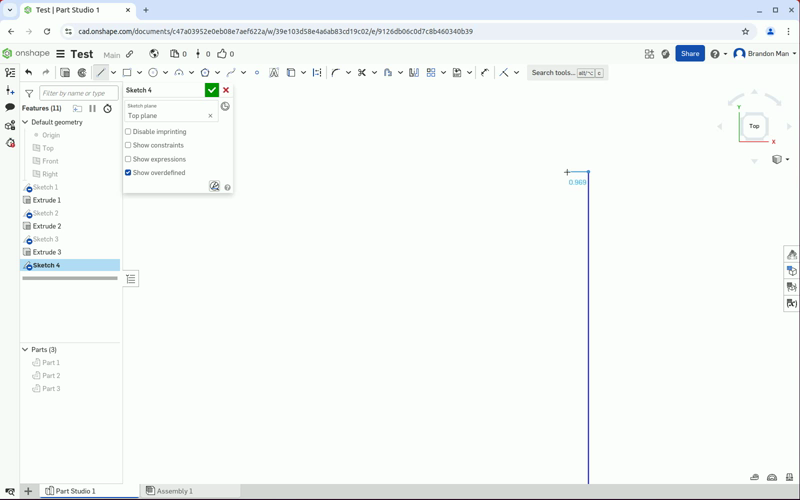
scroll(6)
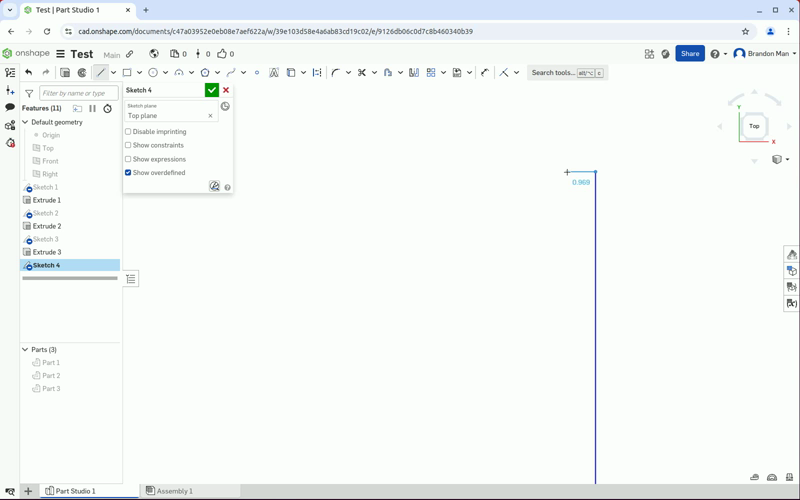
scroll(6)
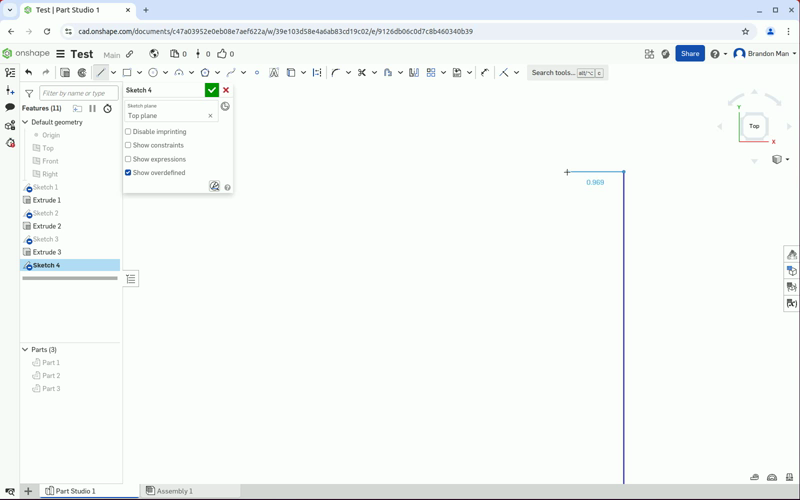
click(567, 171)
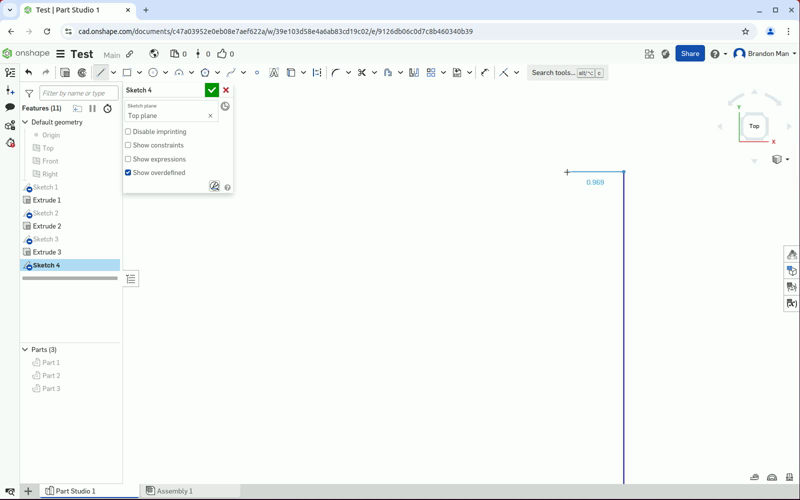
scroll(-6)
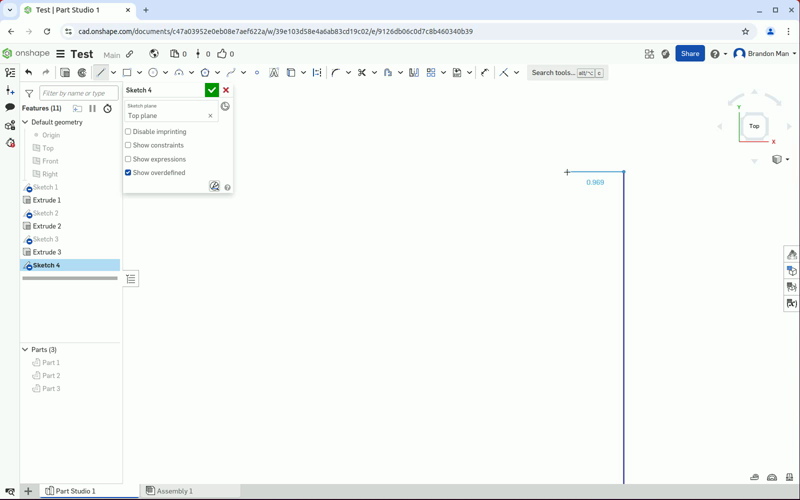
scroll(-6)
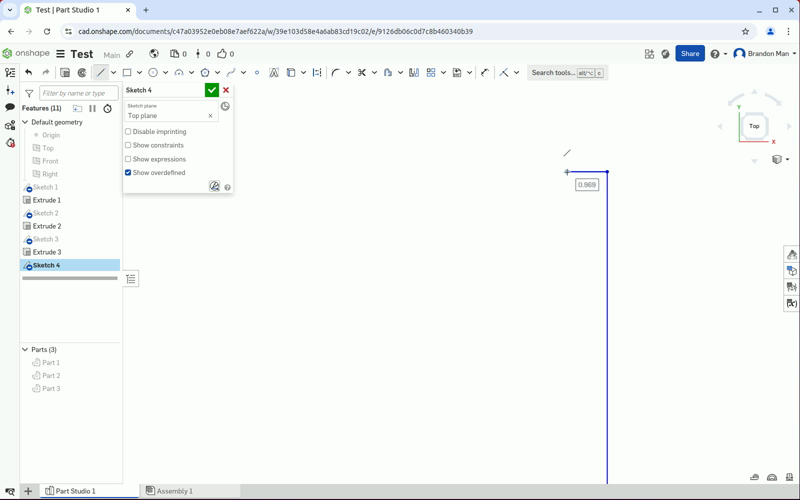
scroll(-6)
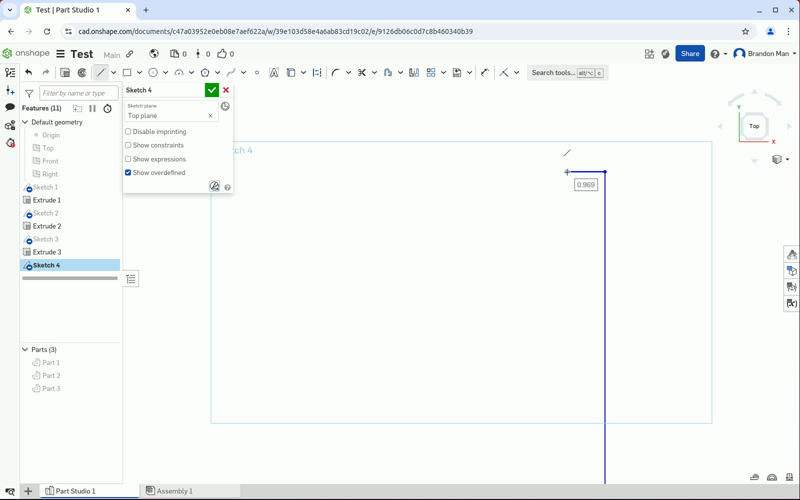
scroll(-6)
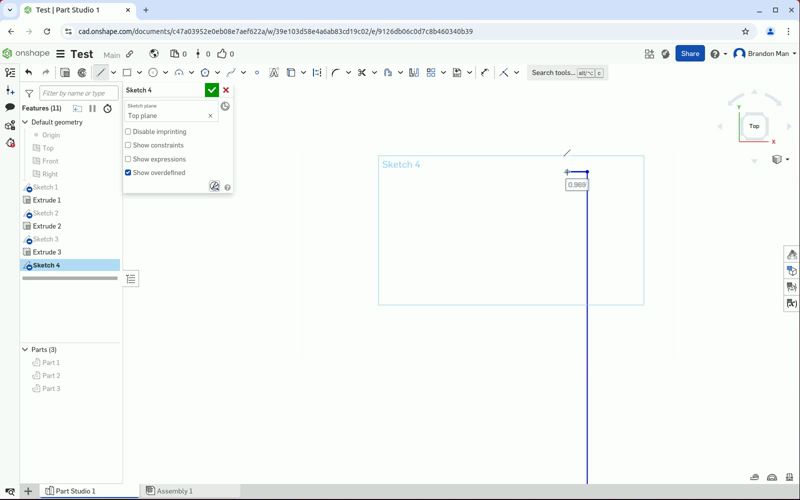
scroll(-6)
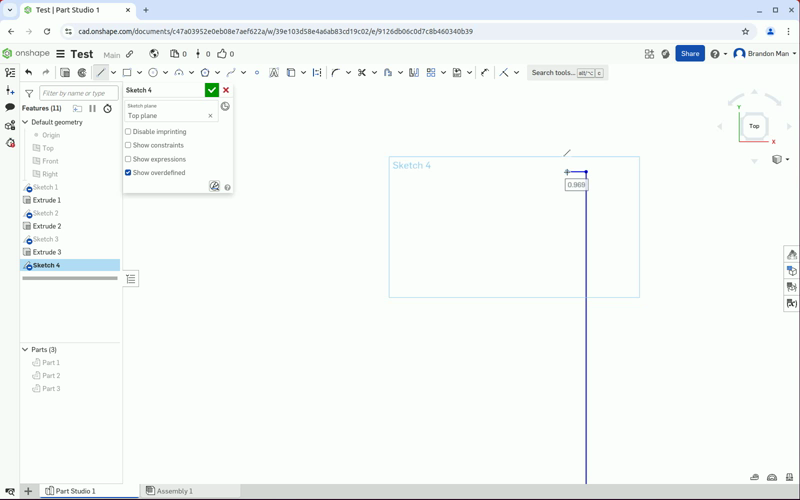
scroll(-6)
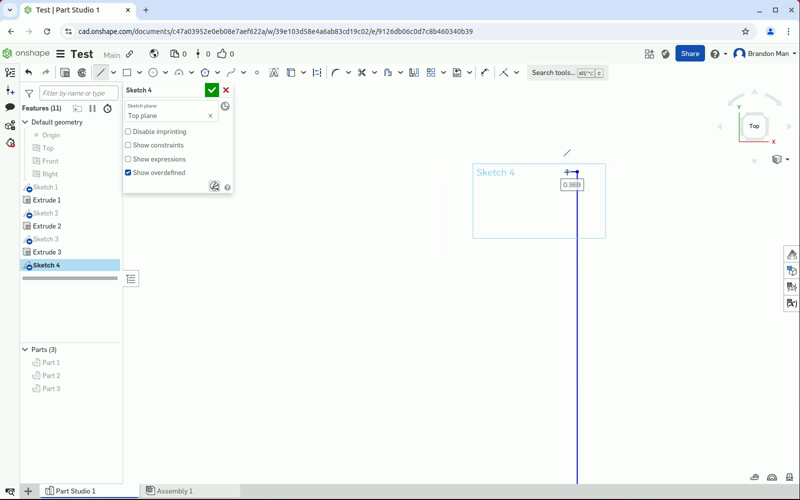
scroll(-6)
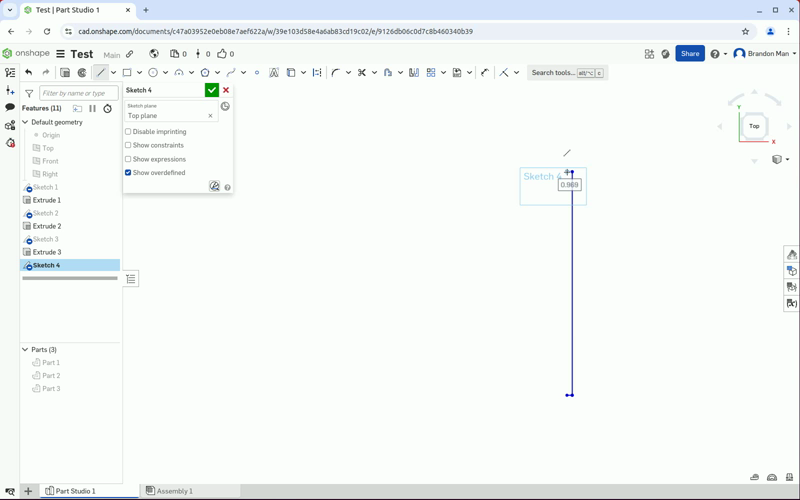
key_up(shift)
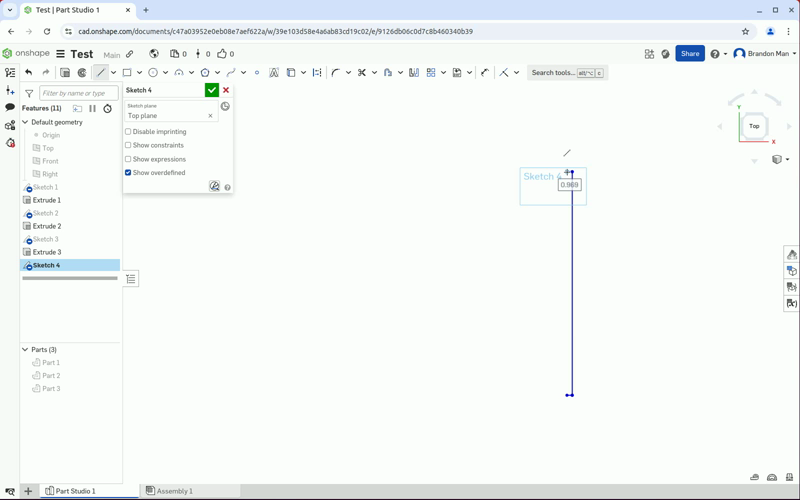
key_down(shift)
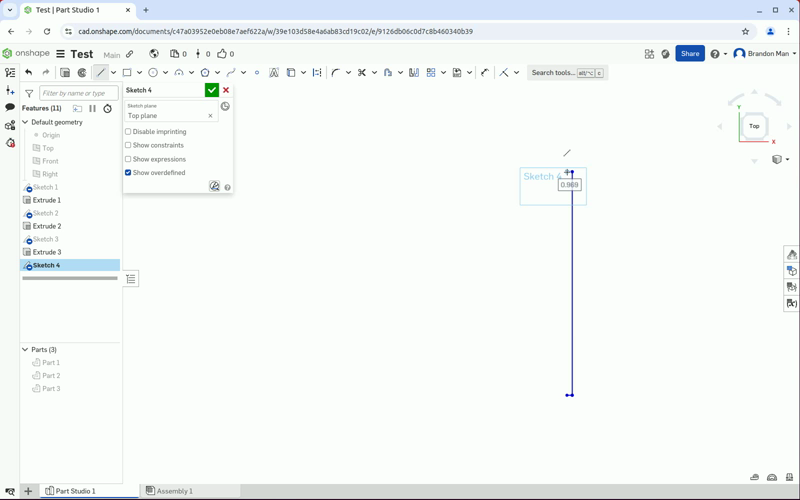
mouse_move(589, 171)
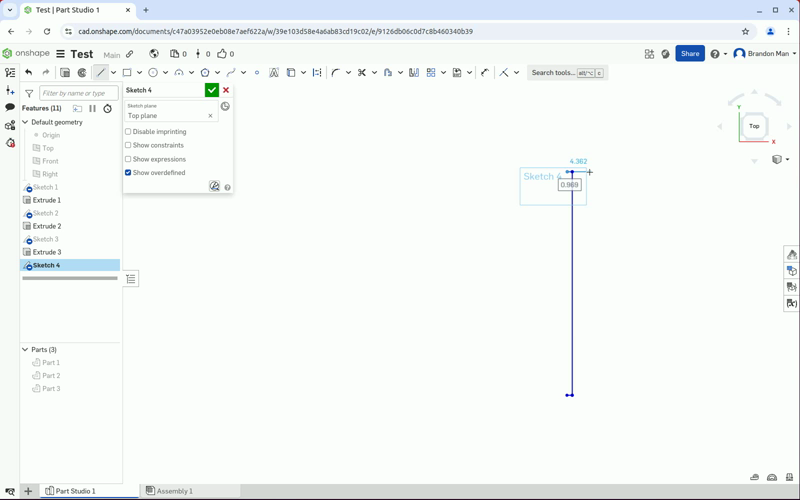
mouse_move(567, 176)
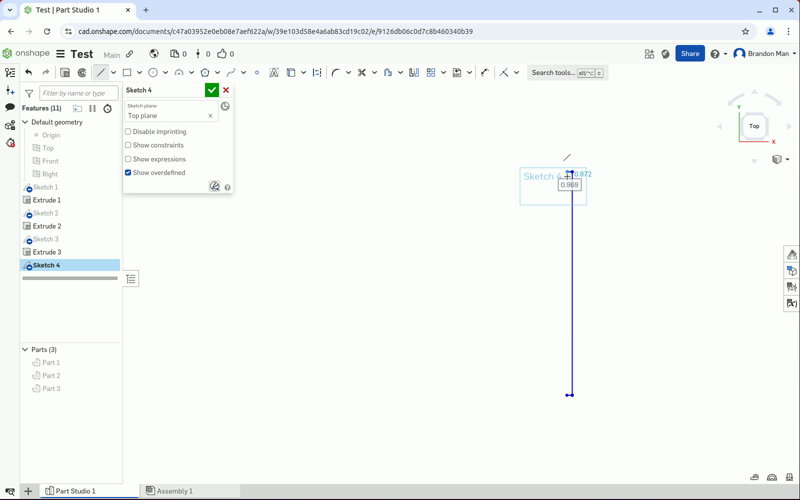
scroll(6)
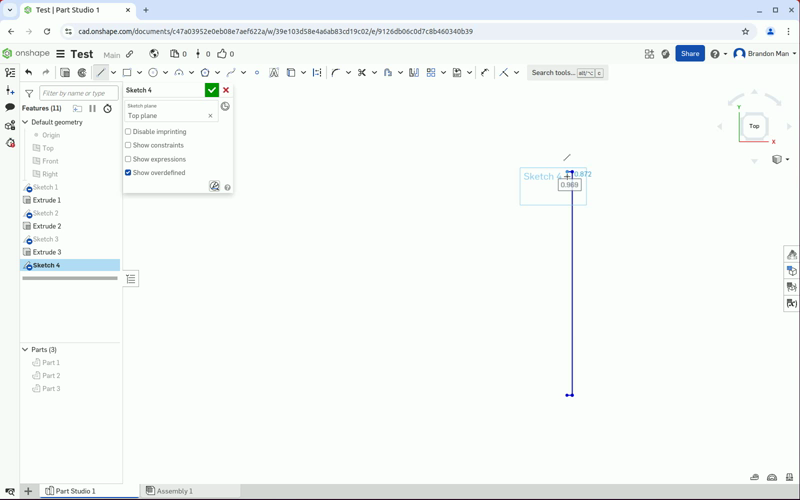
scroll(6)
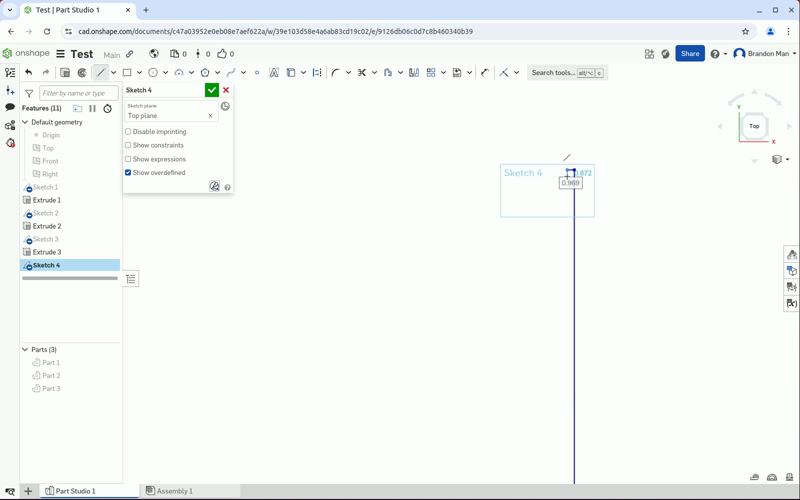
scroll(6)
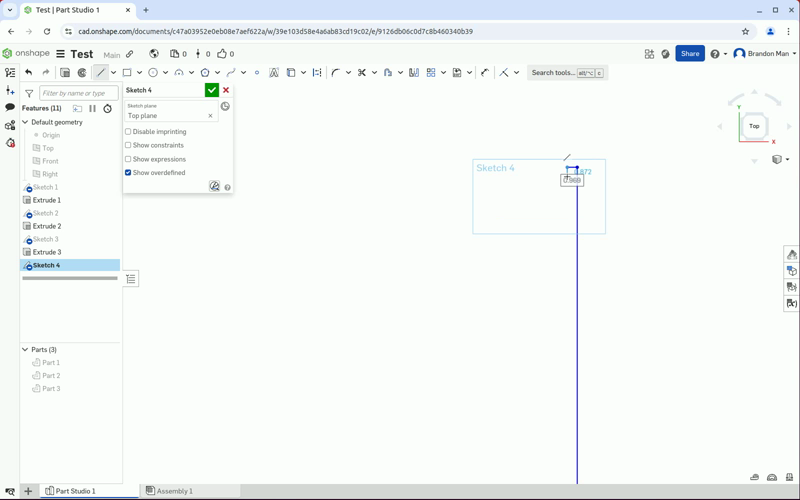
scroll(6)
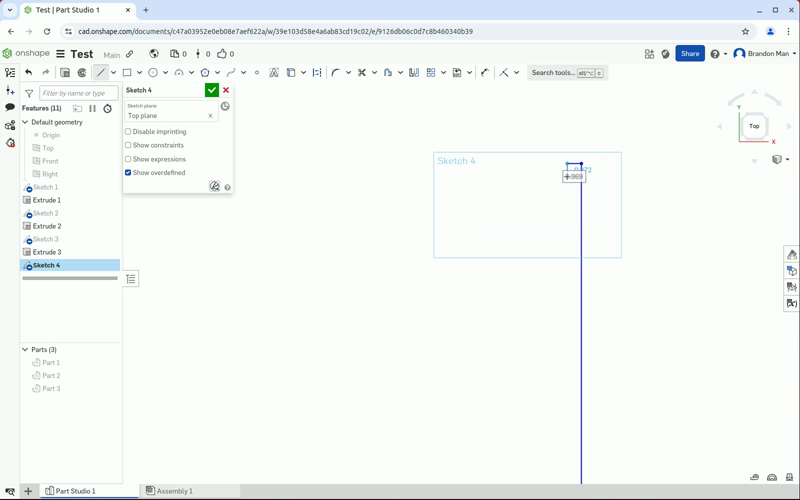
scroll(6)
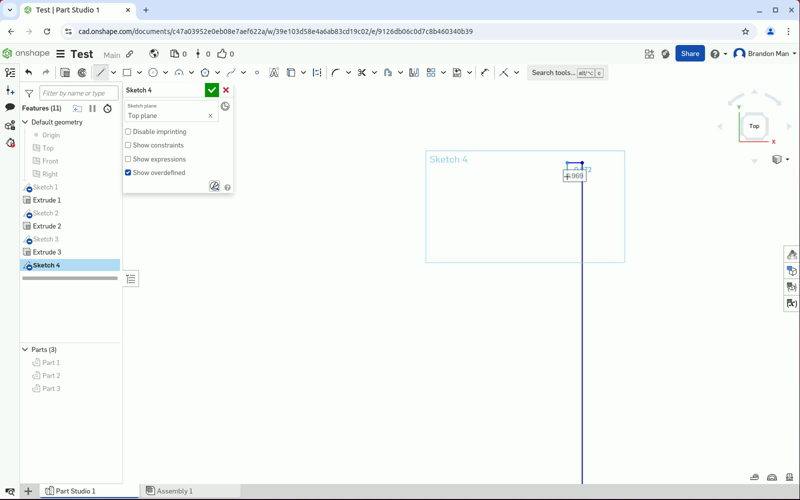
scroll(6)
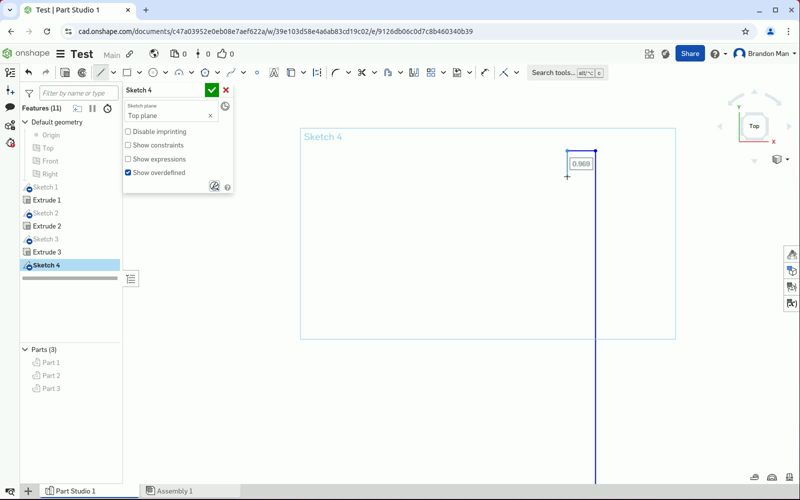
scroll(6)
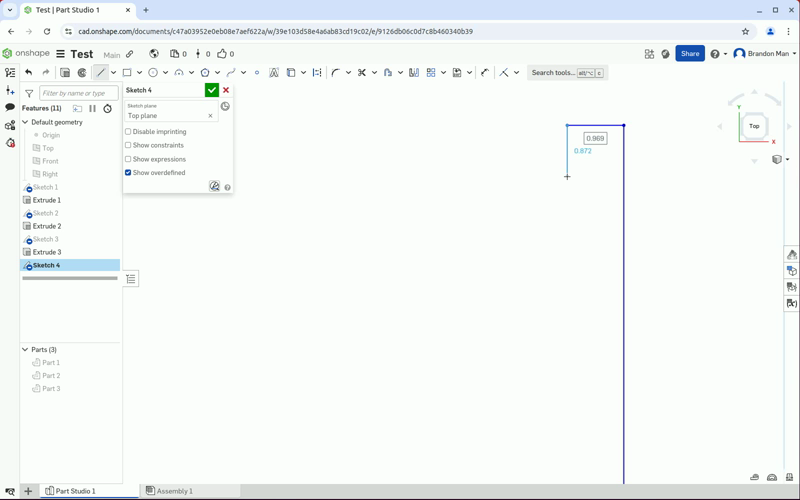
click(567, 176)
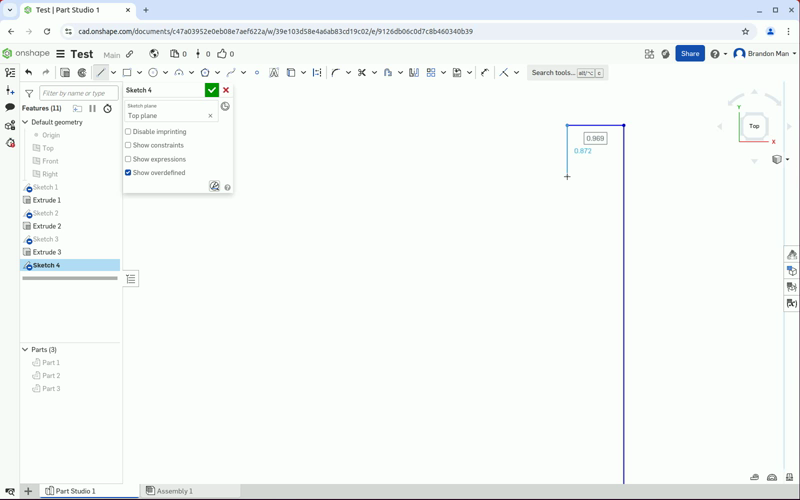
scroll(-6)
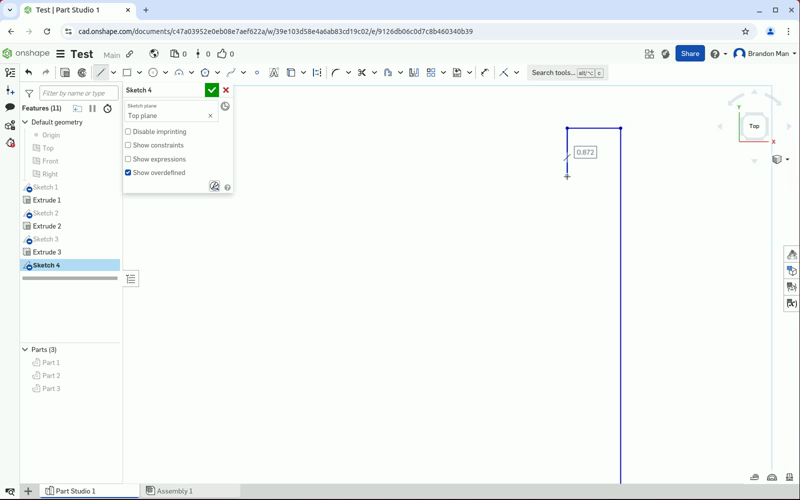
scroll(-6)
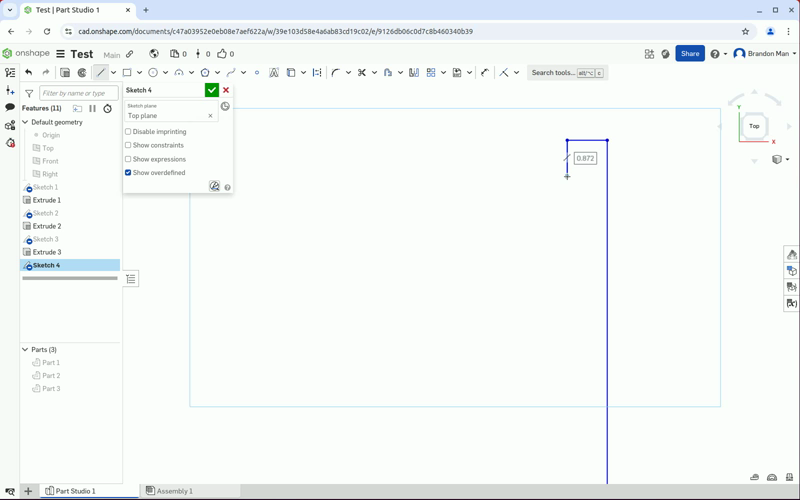
scroll(-6)
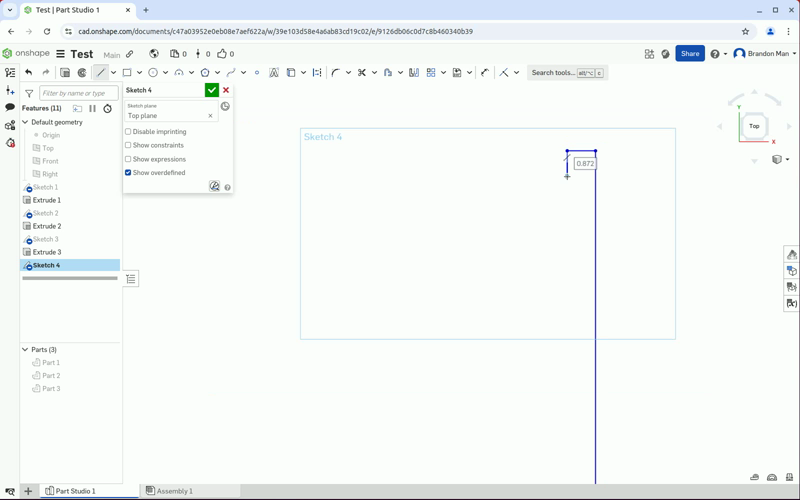
scroll(-6)
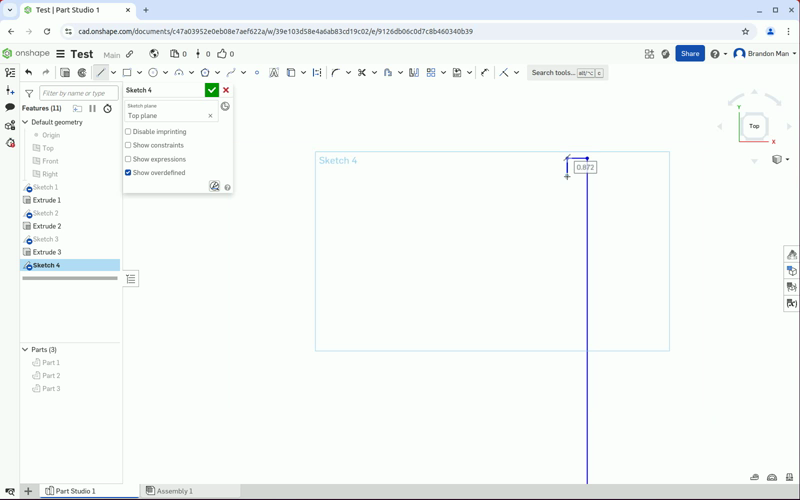
scroll(-6)
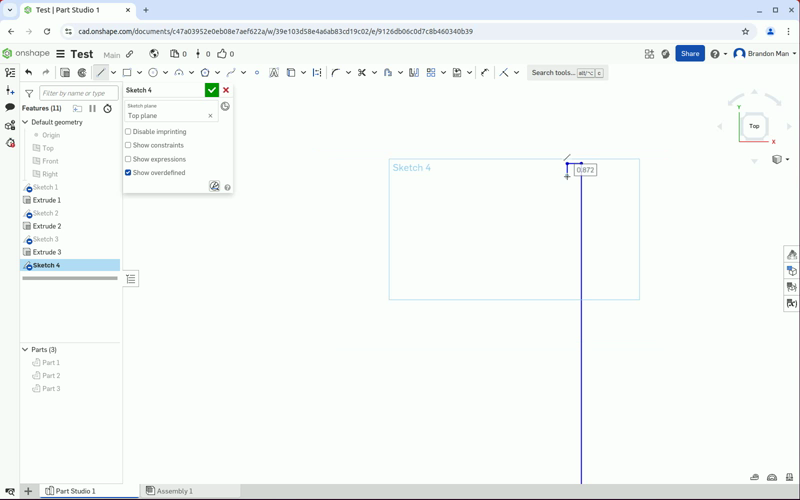
scroll(-6)
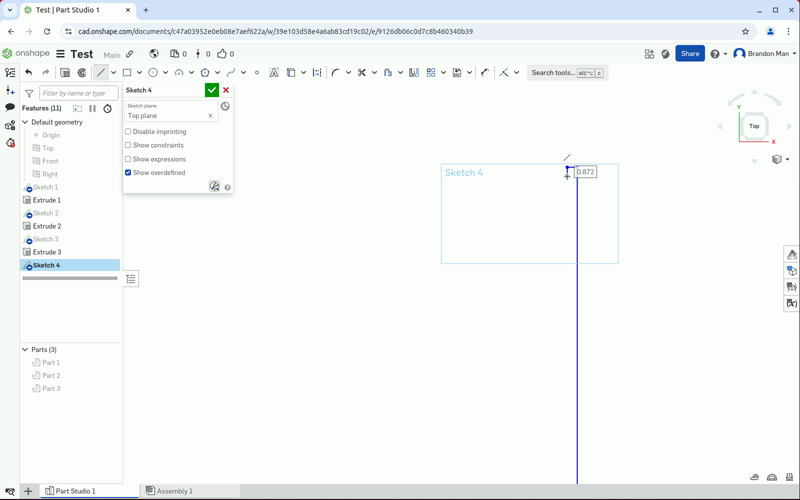
scroll(-6)
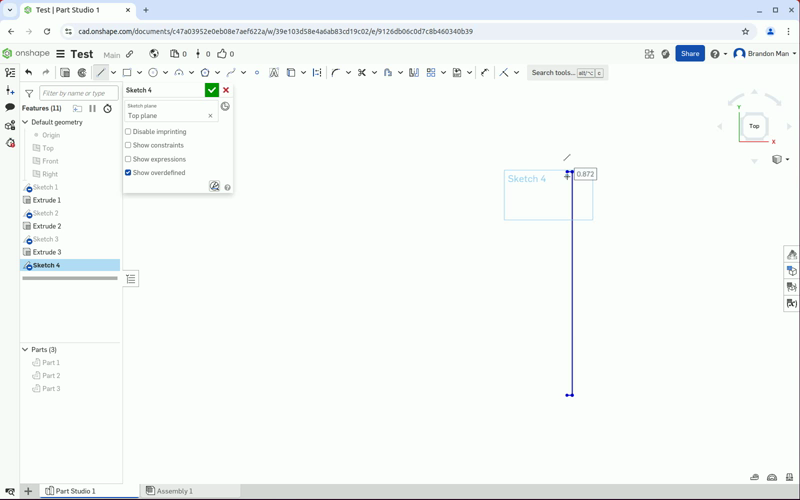
key_up(shift)
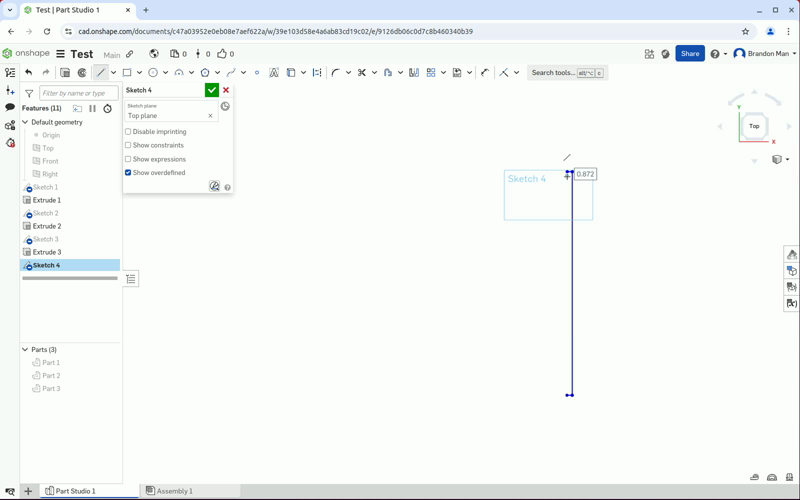
key_down(shift)
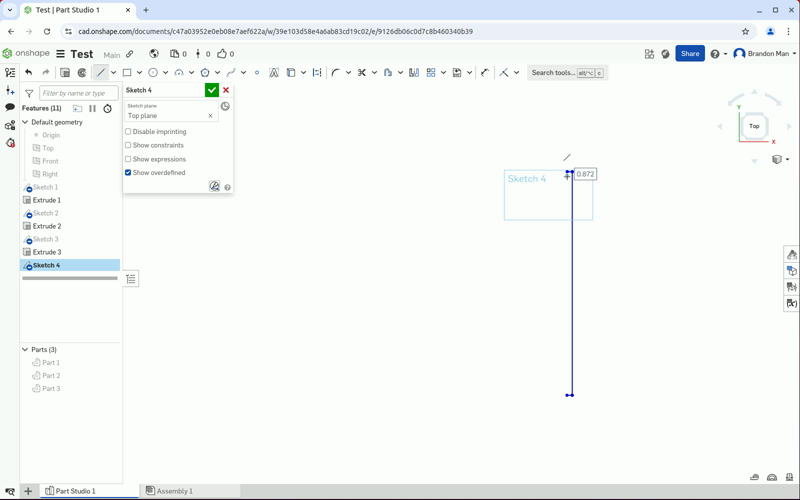
mouse_move(567, 390)
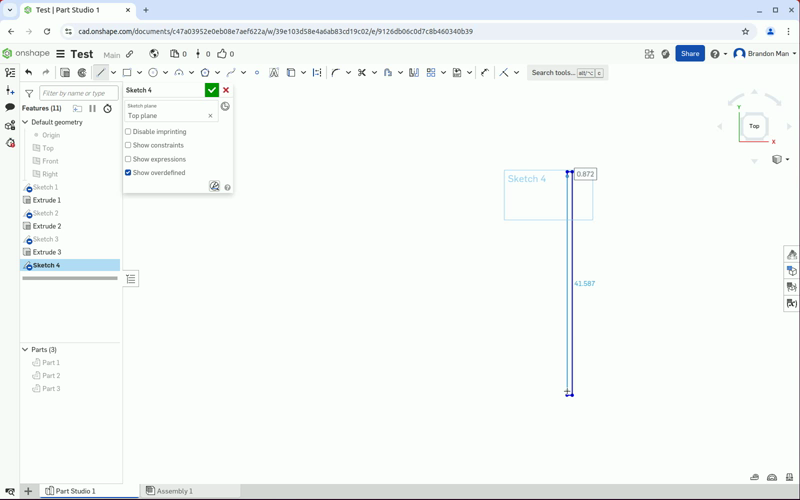
click(567, 390)
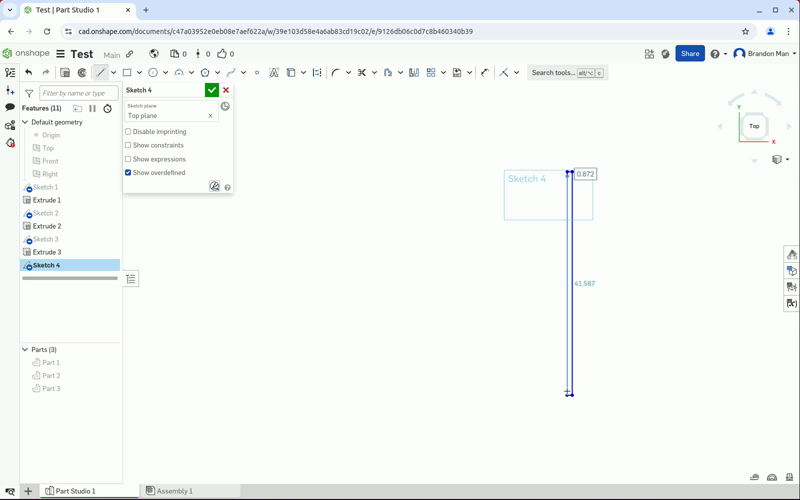
key_up(shift)
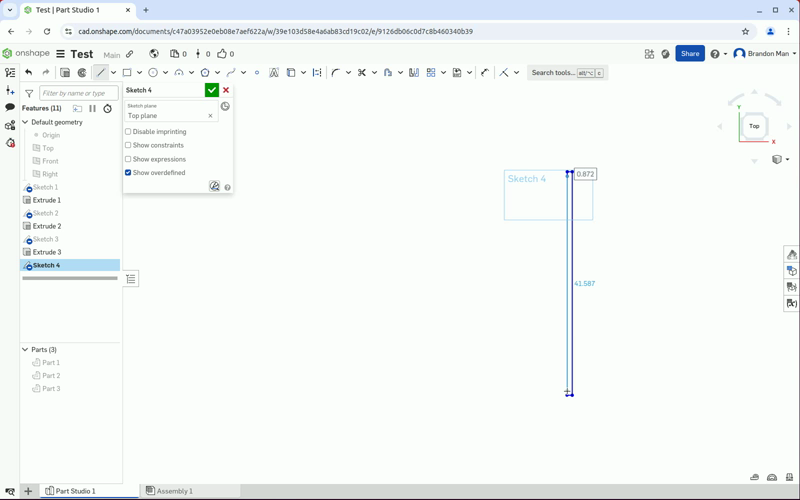
mouse_move(589, 390)
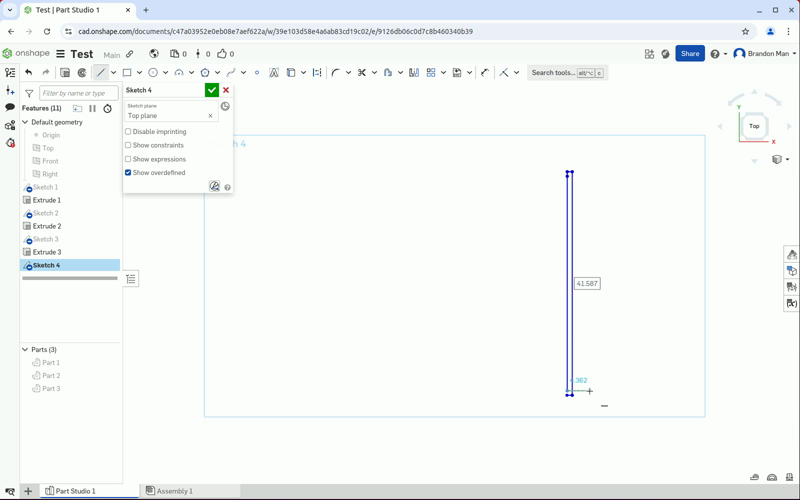
key_down(shift)
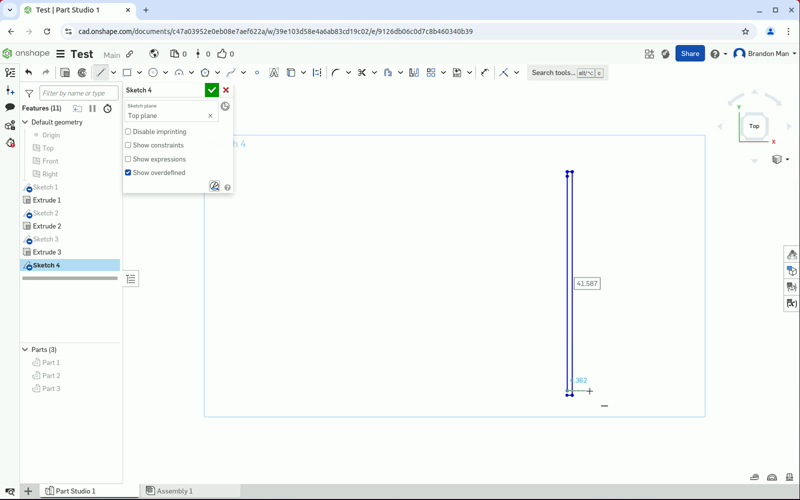
mouse_move(567, 395)
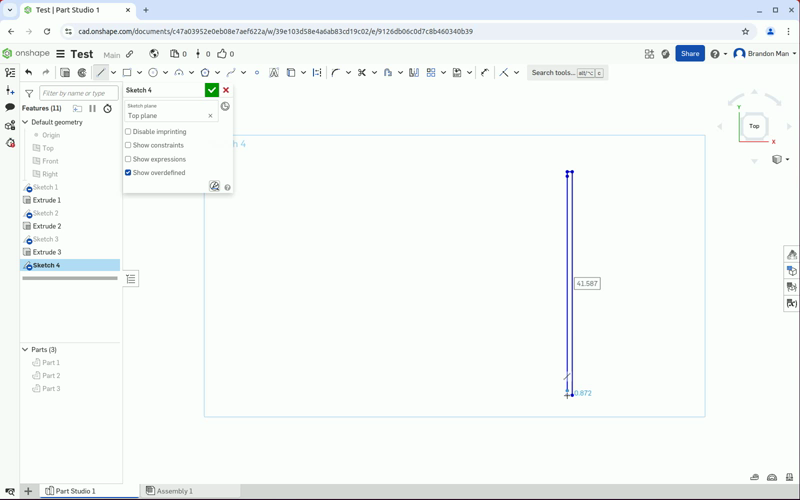
scroll(6)
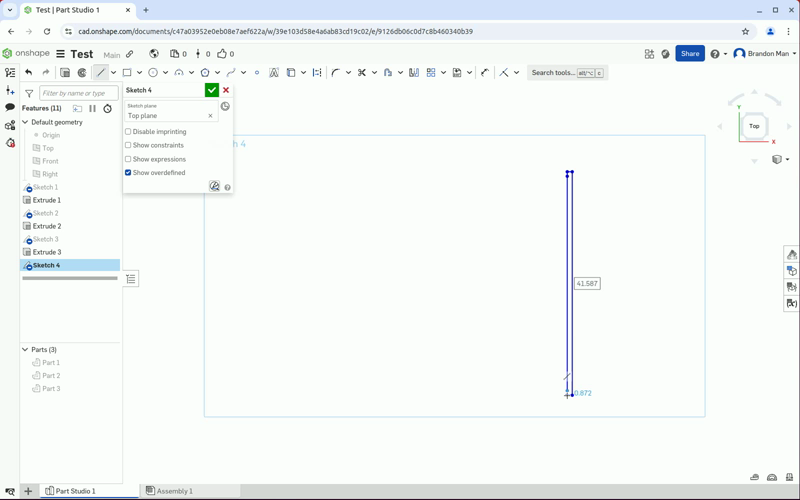
scroll(6)
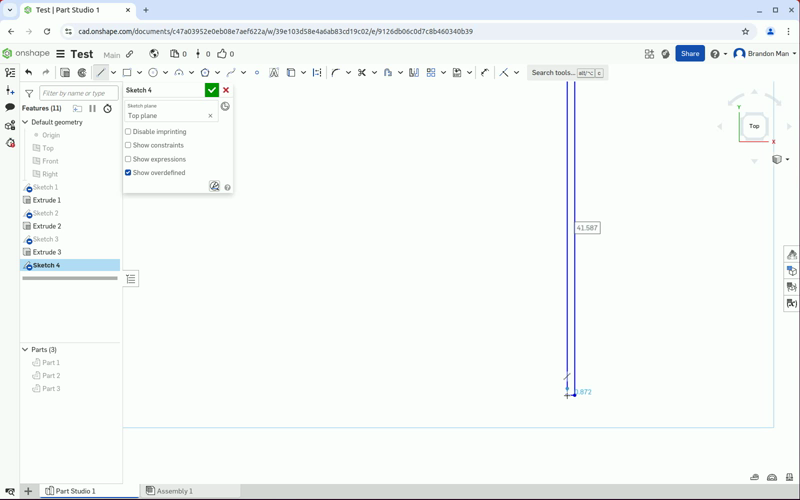
scroll(6)
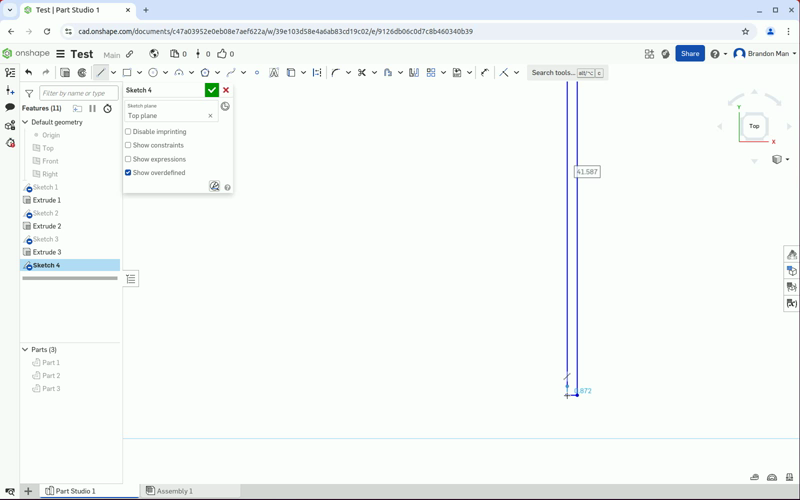
scroll(6)
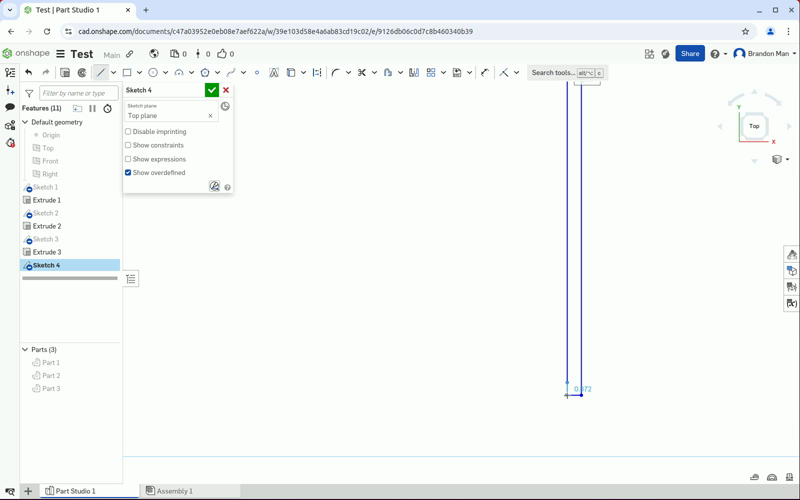
scroll(6)
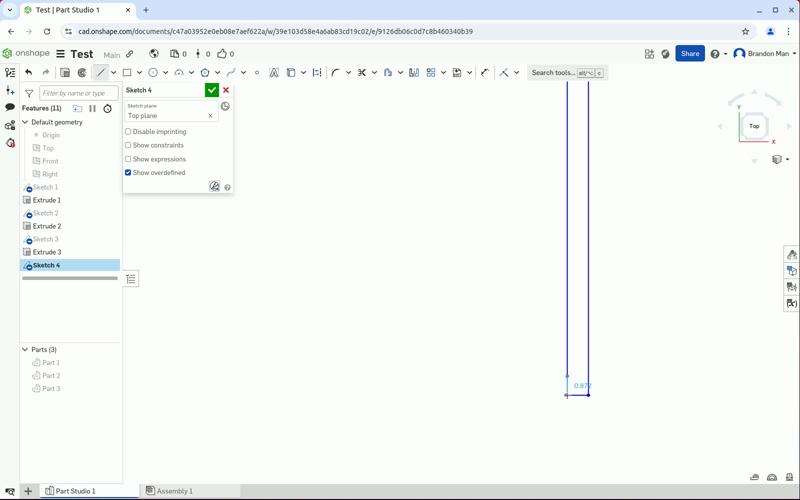
scroll(6)
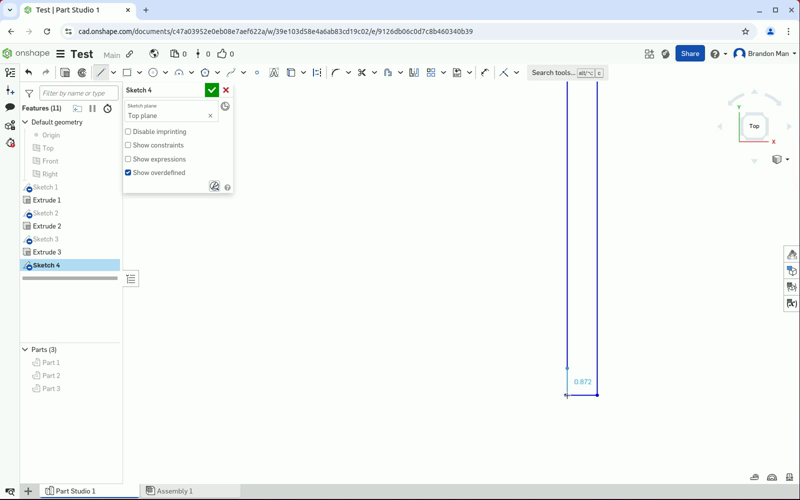
scroll(6)
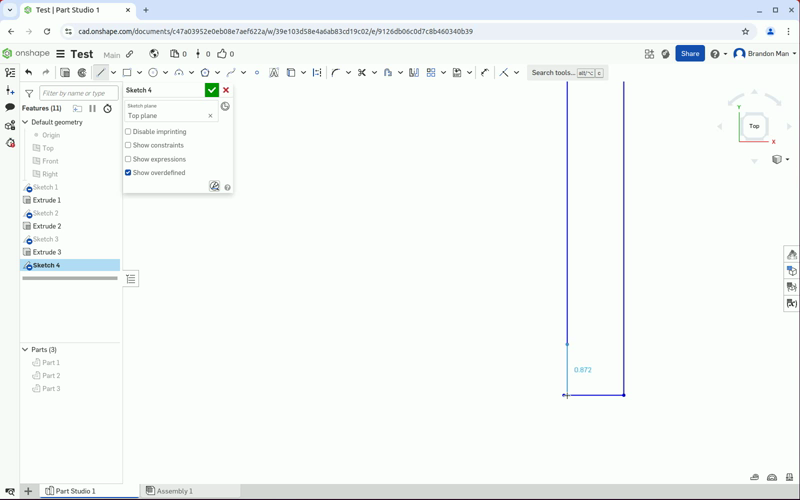
key_up(shift)
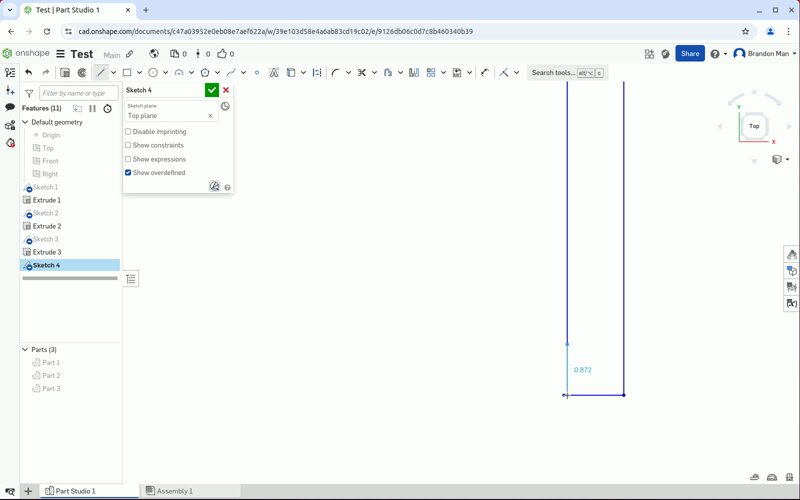
click(567, 395)
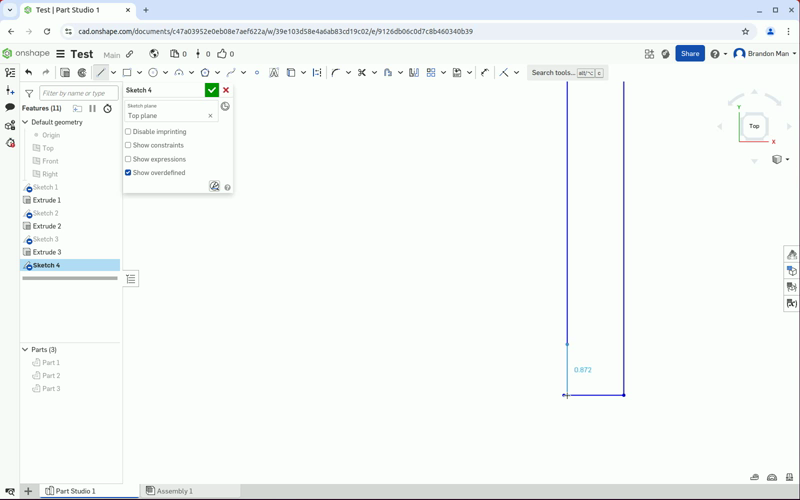
scroll(-6)
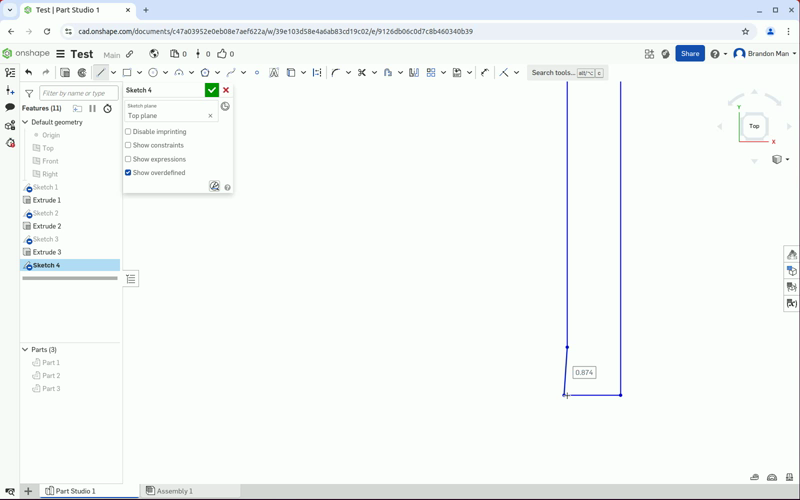
scroll(-6)
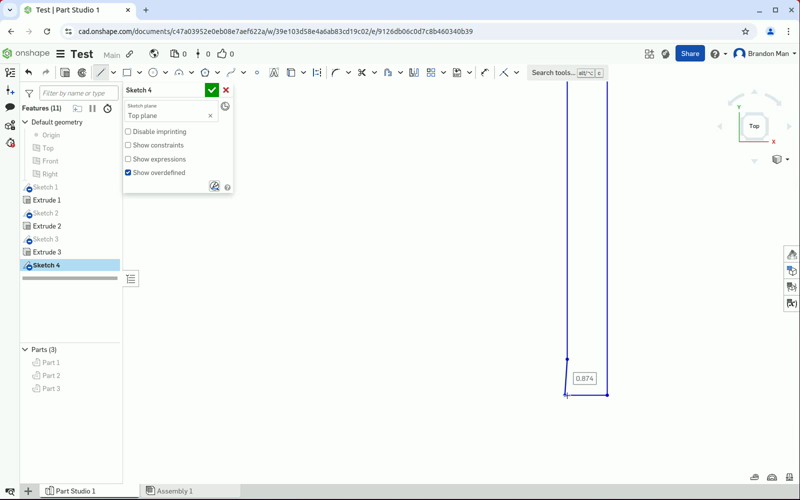
scroll(-6)
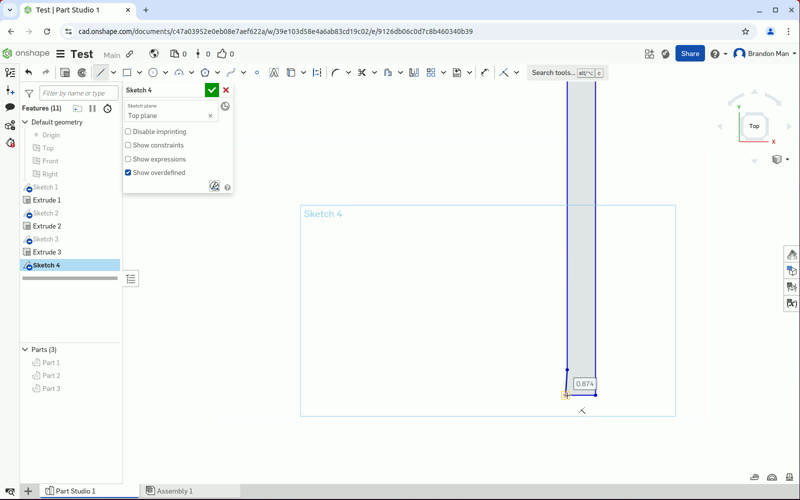
scroll(-6)
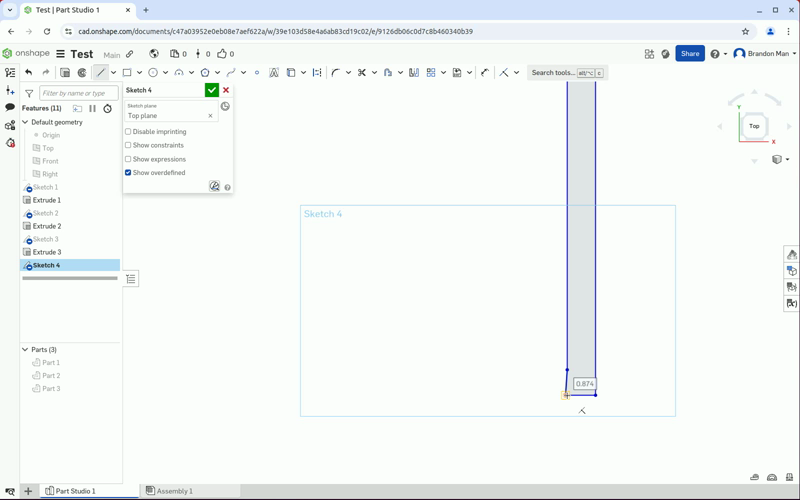
scroll(-6)
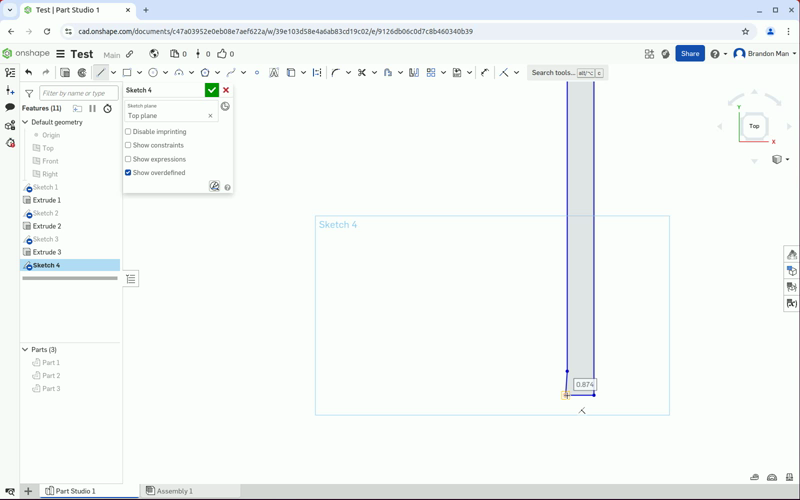
scroll(-6)
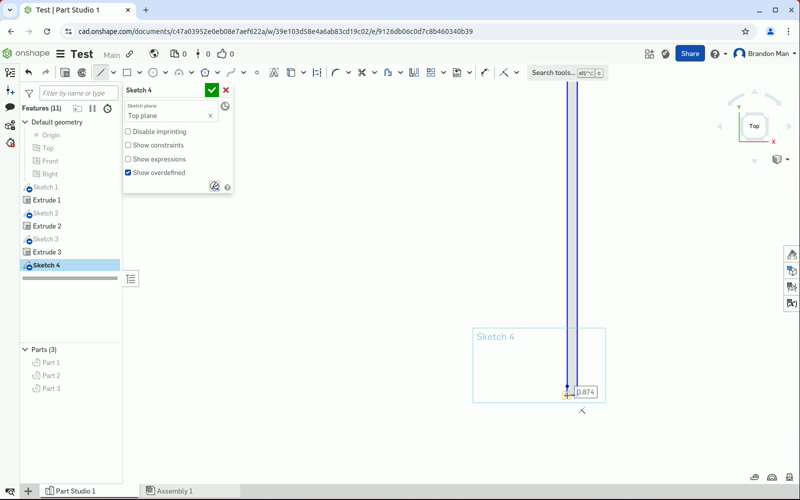
scroll(-6)
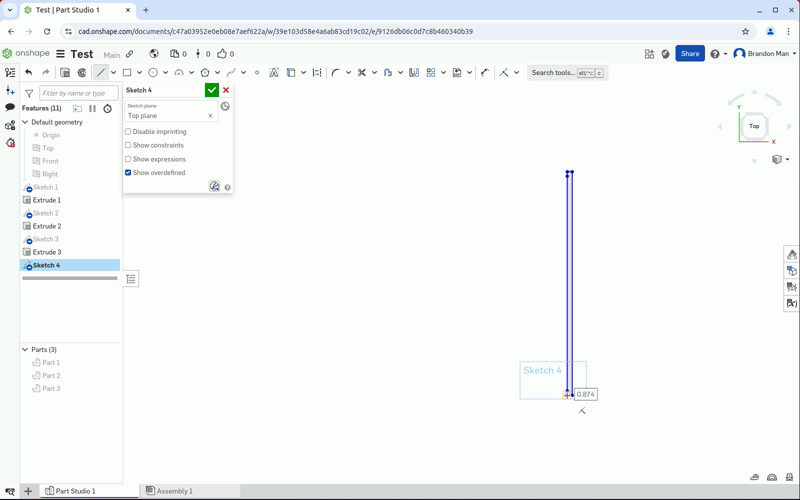
key(esc)
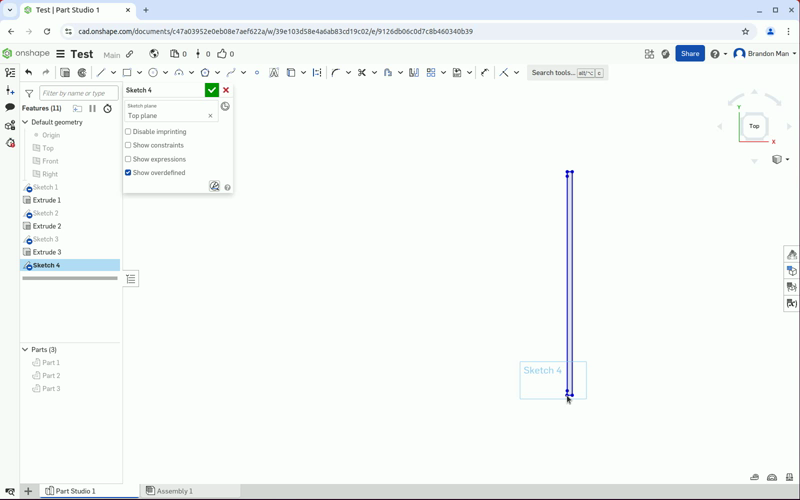
mouse_move(569, 191)
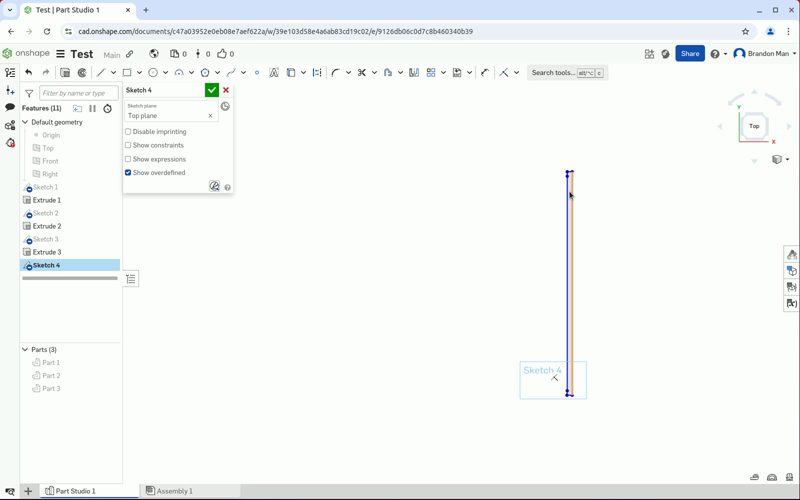
scroll(6)
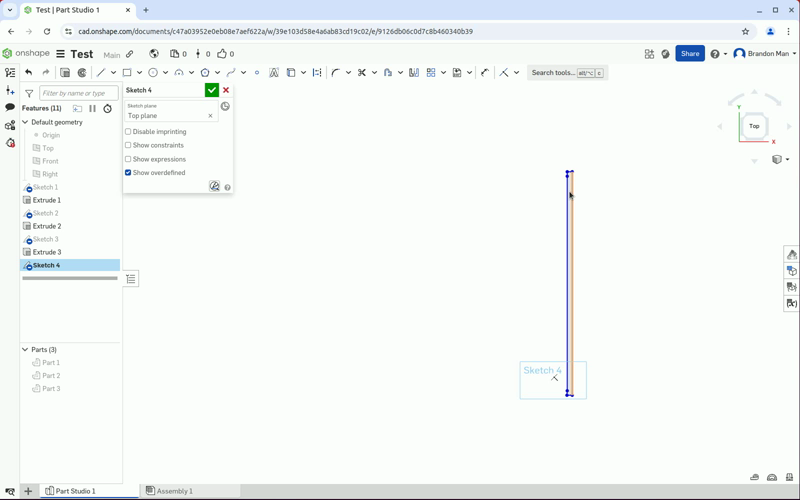
scroll(6)
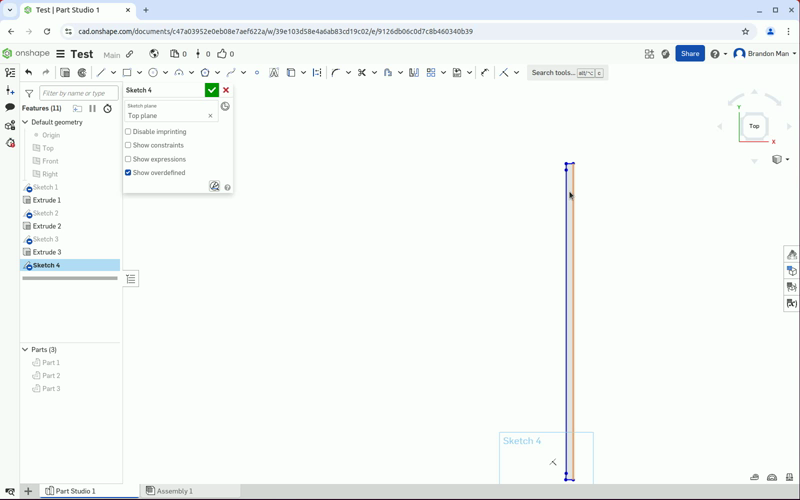
scroll(6)
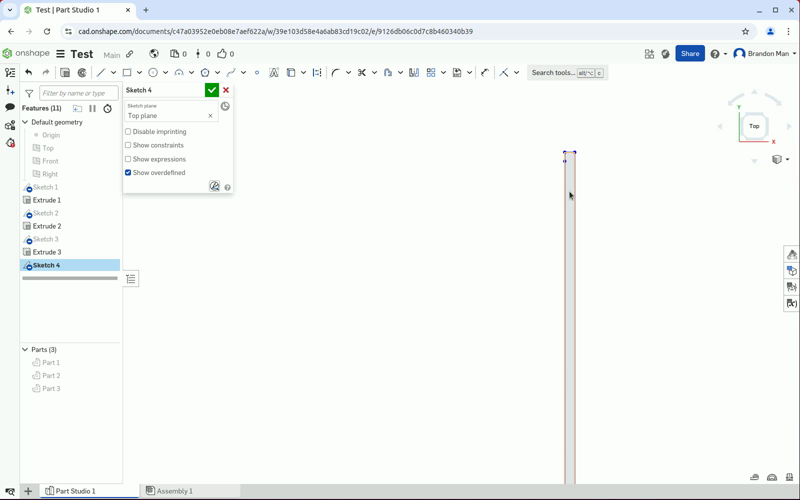
scroll(6)
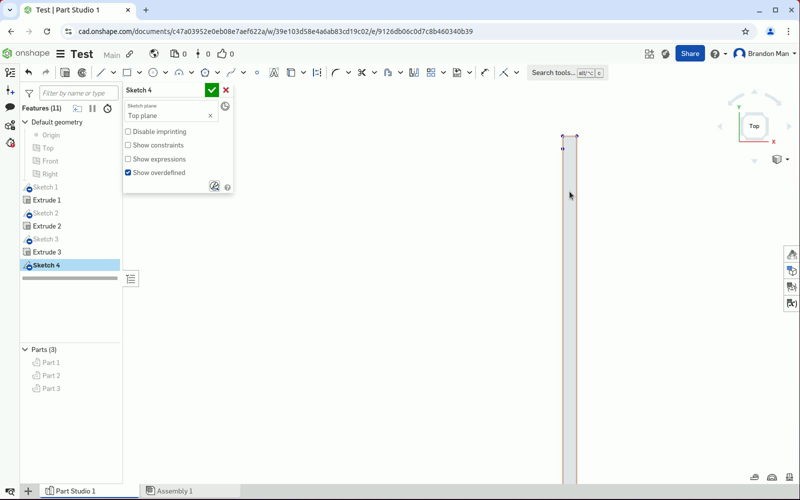
scroll(6)
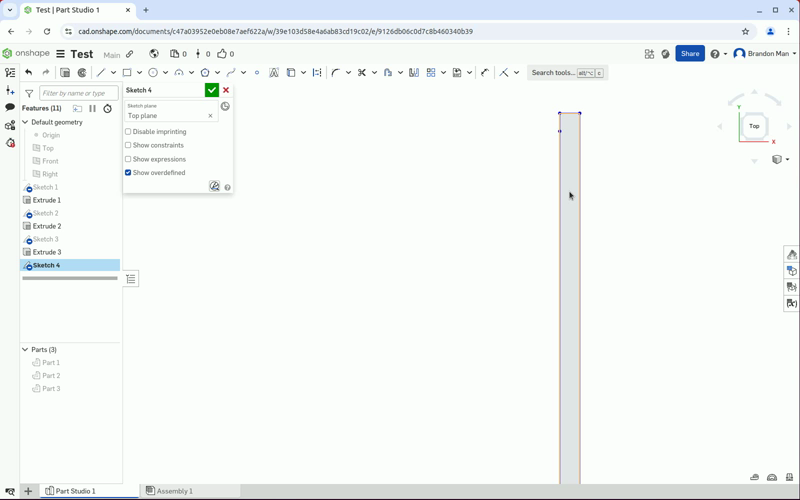
scroll(6)
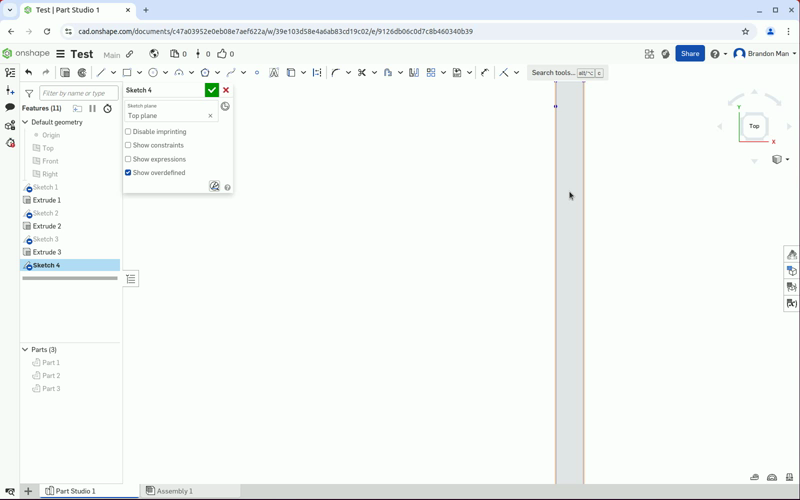
scroll(6)
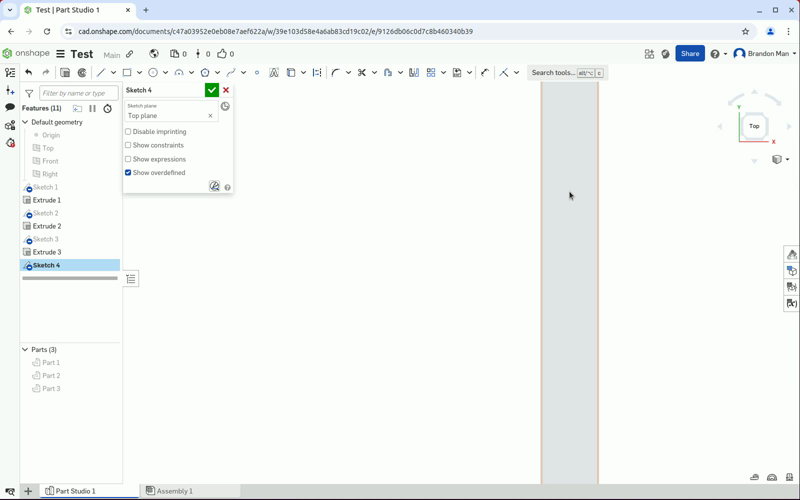
click(569, 191)
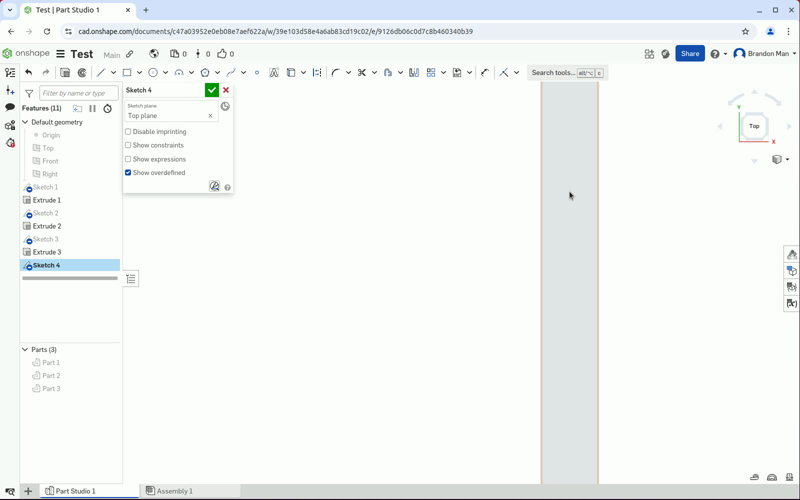
scroll(-6)
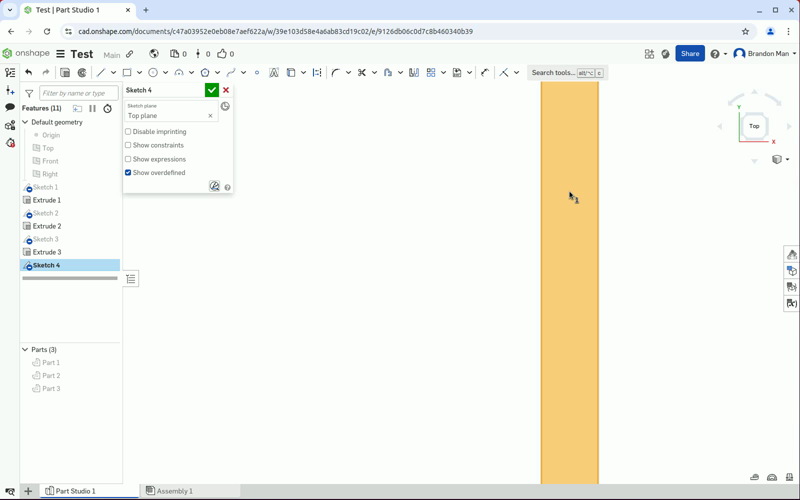
scroll(-6)
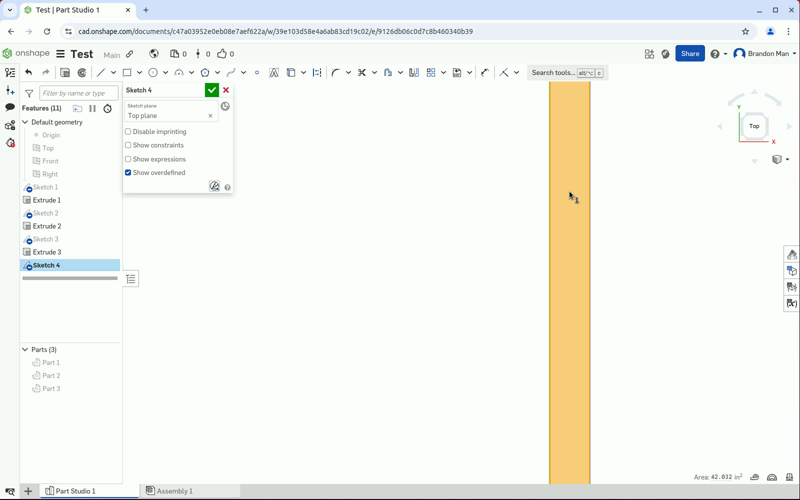
scroll(-6)
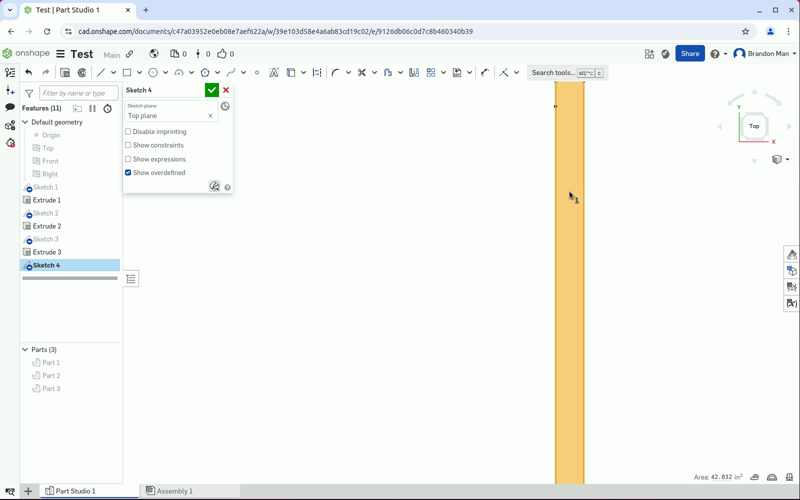
scroll(-6)
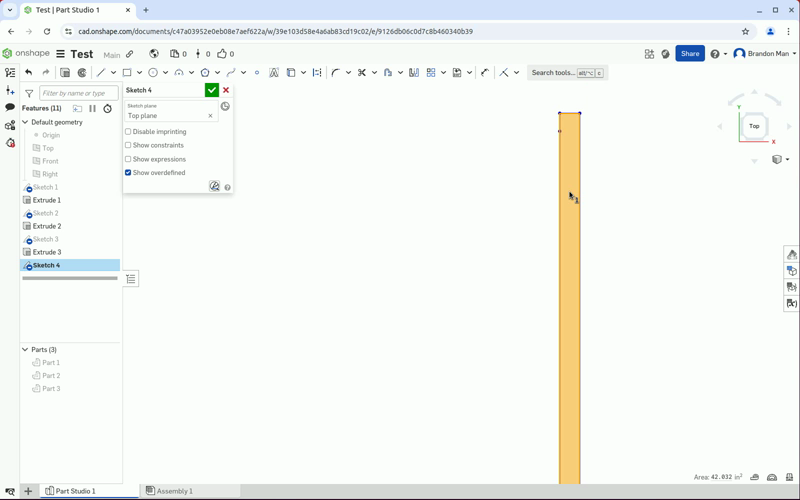
scroll(-6)
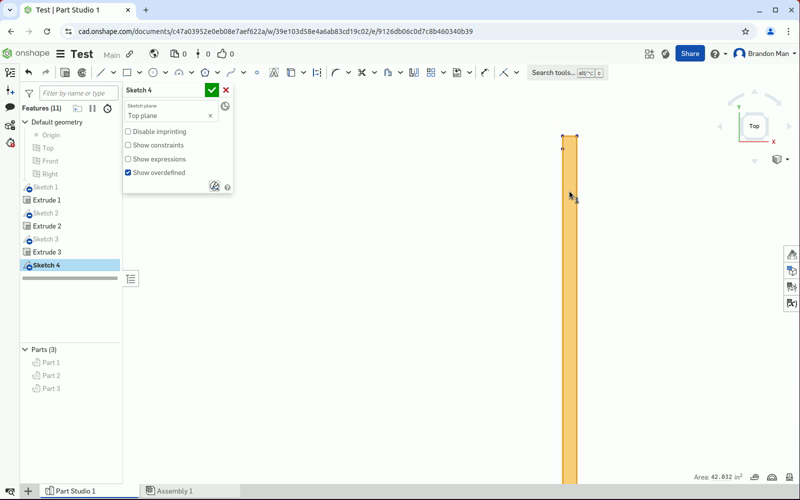
scroll(-6)
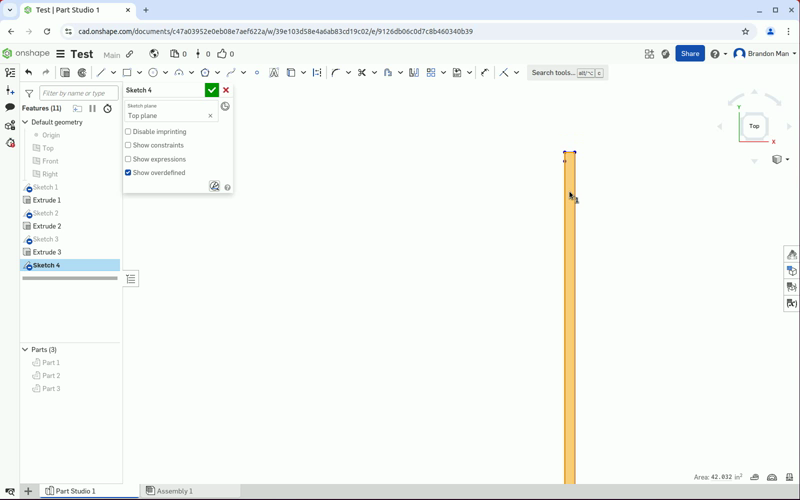
scroll(-6)
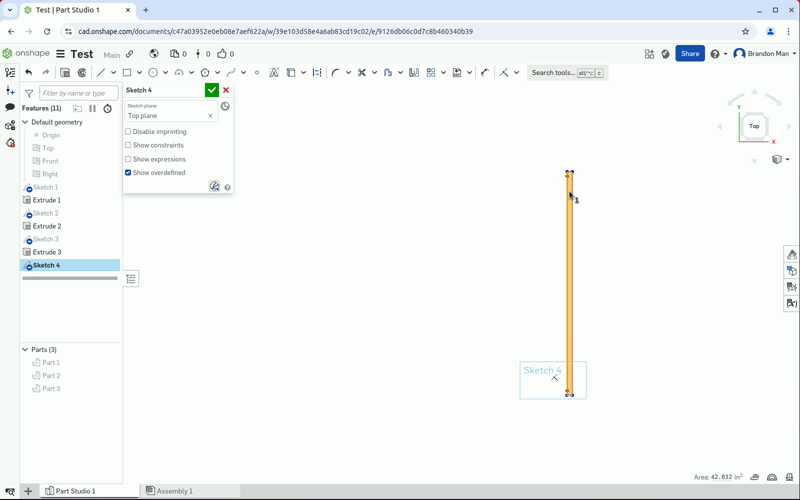
mouse_move(73, 352)
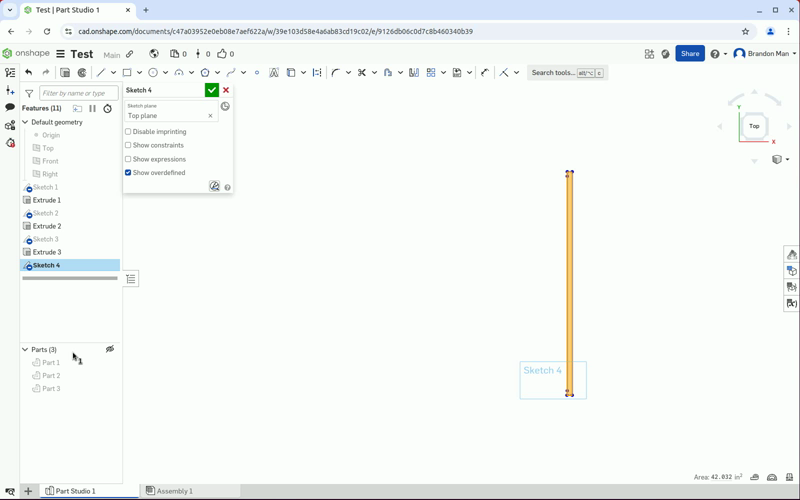
key(shift+y)
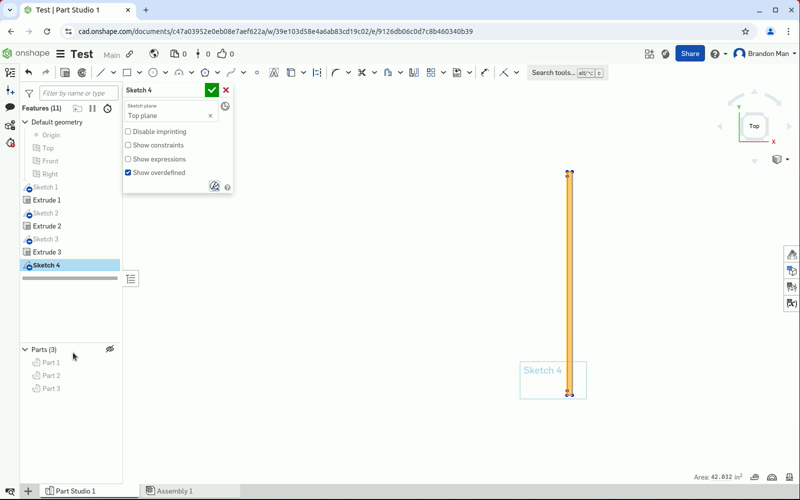
key(shift+e)
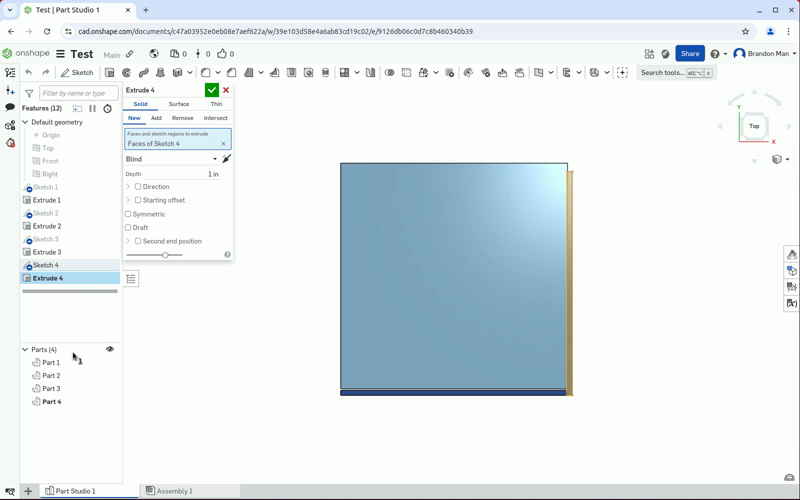
mouse_move(143, 106)
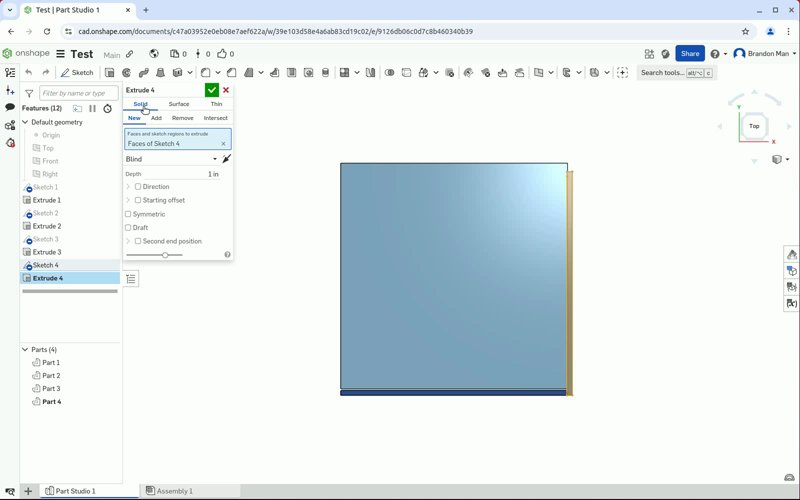
click(143, 106)
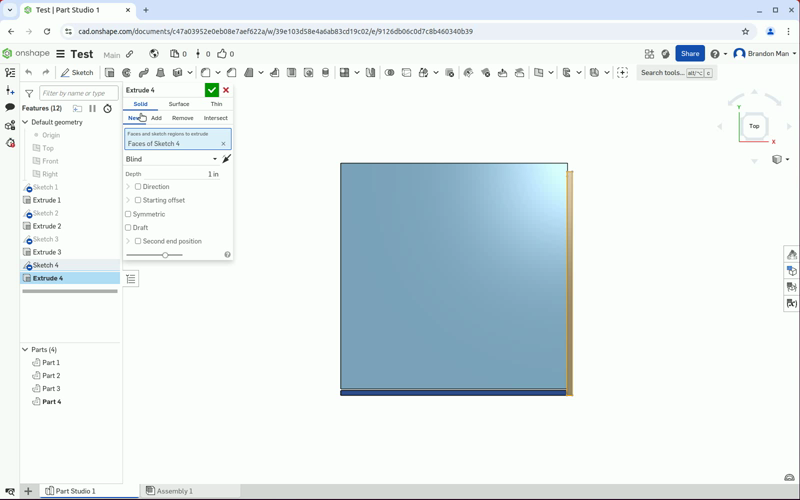
mouse_move(137, 120)
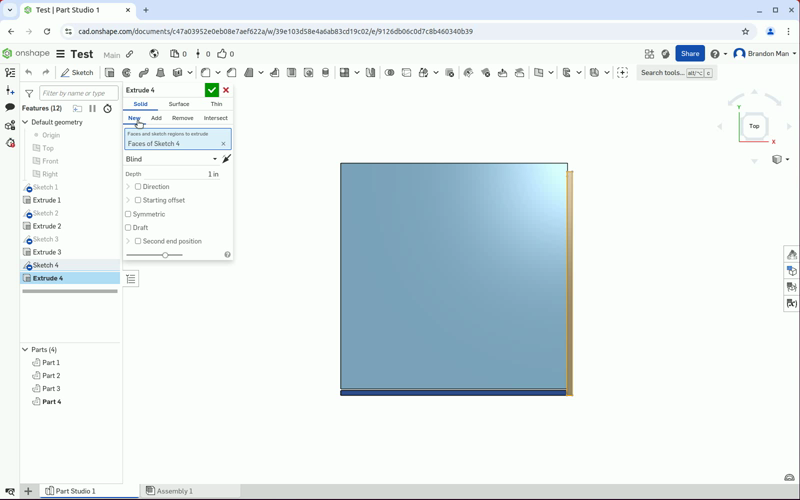
click(137, 120)
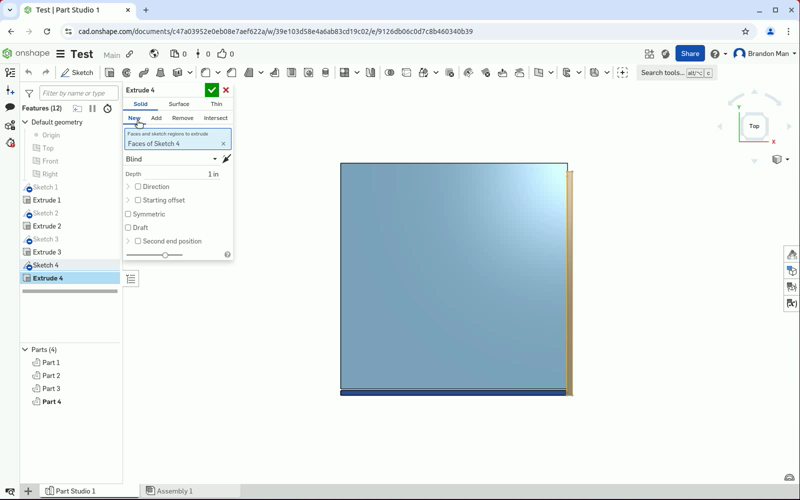
key(tab, 4)
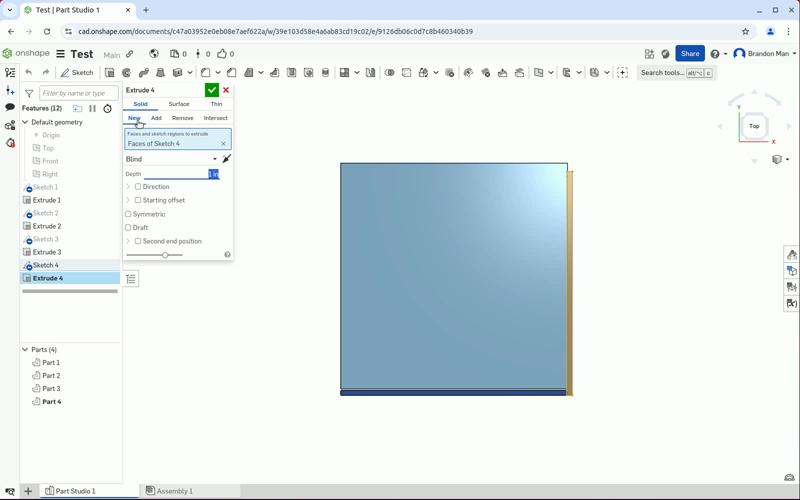
text(-1.204)
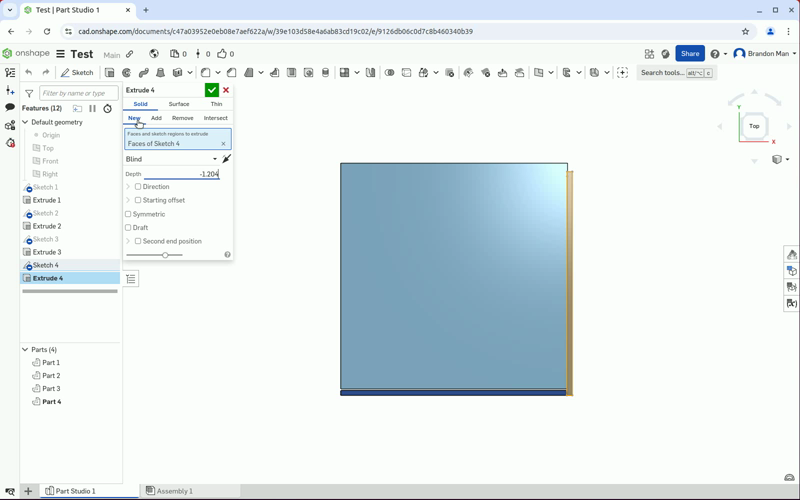
key(enter)
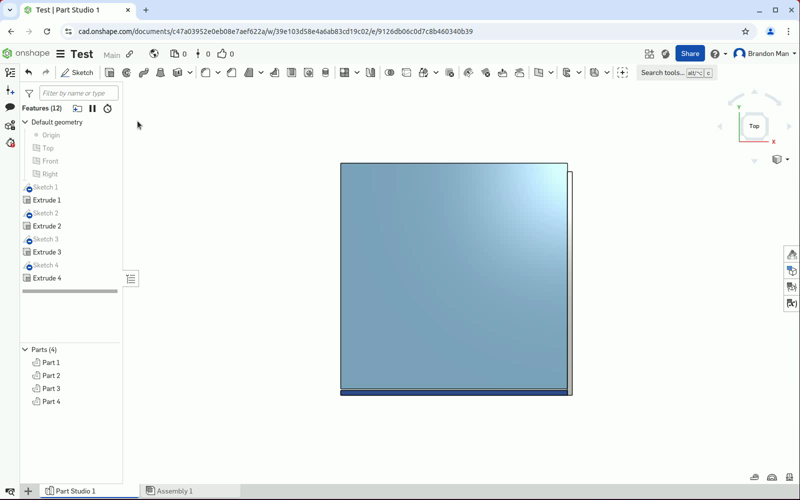
key(shift+h)
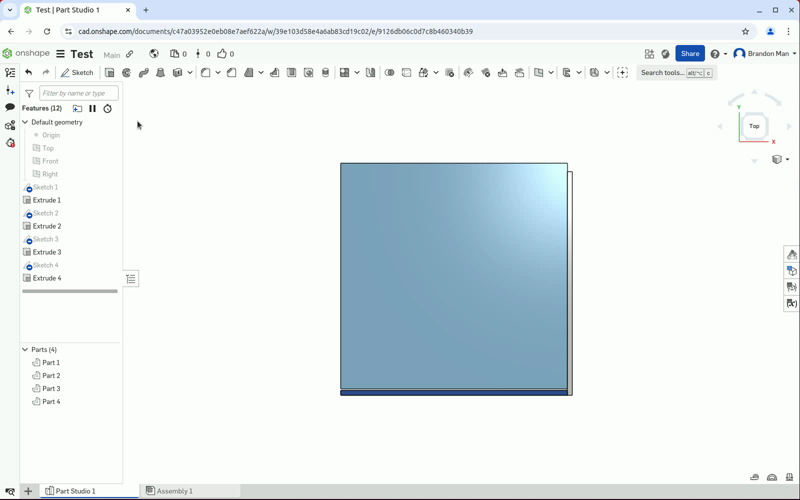
key(shift+h)
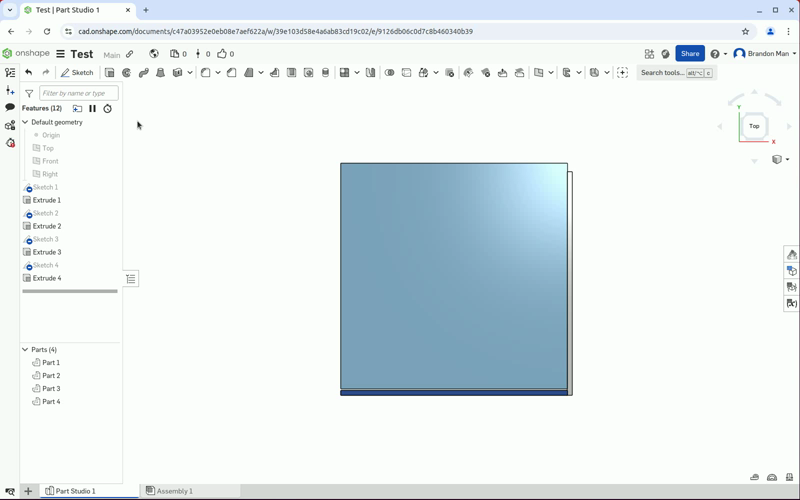
mouse_move(73, 189)
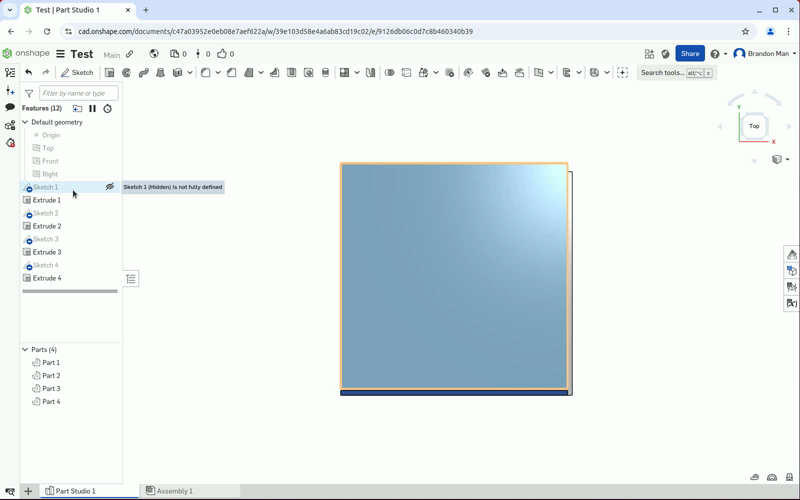
click(73, 189)
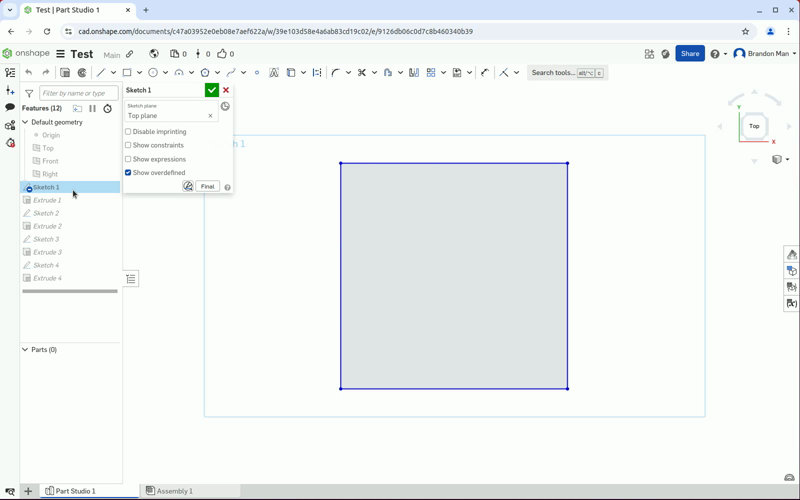
mouse_move(229, 92)
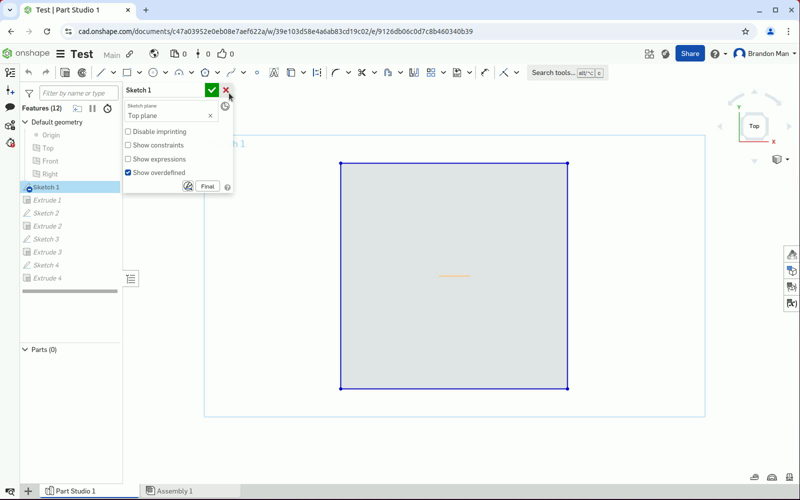
click(229, 92)
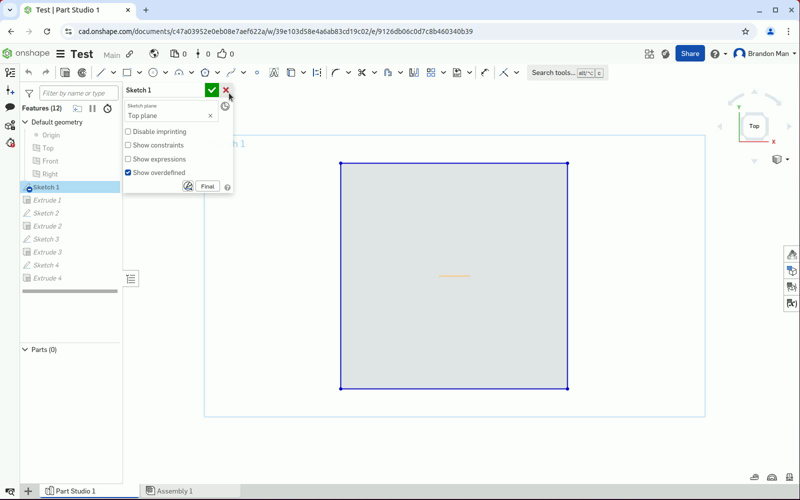
key(shift+s)
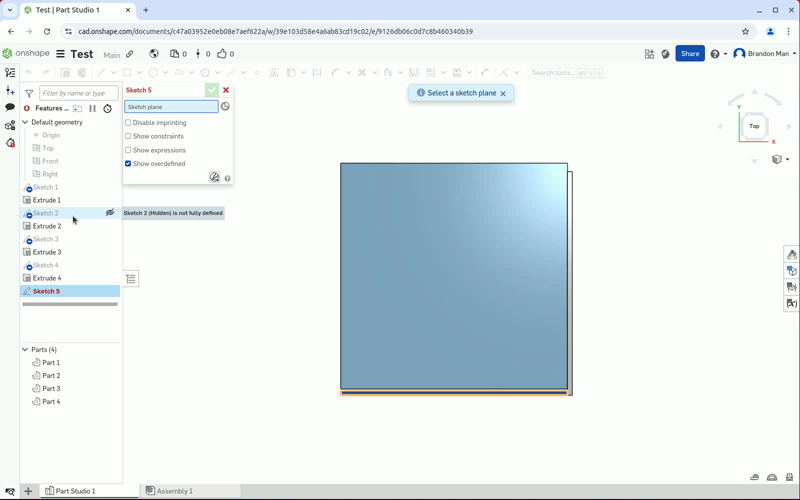
scroll(3)
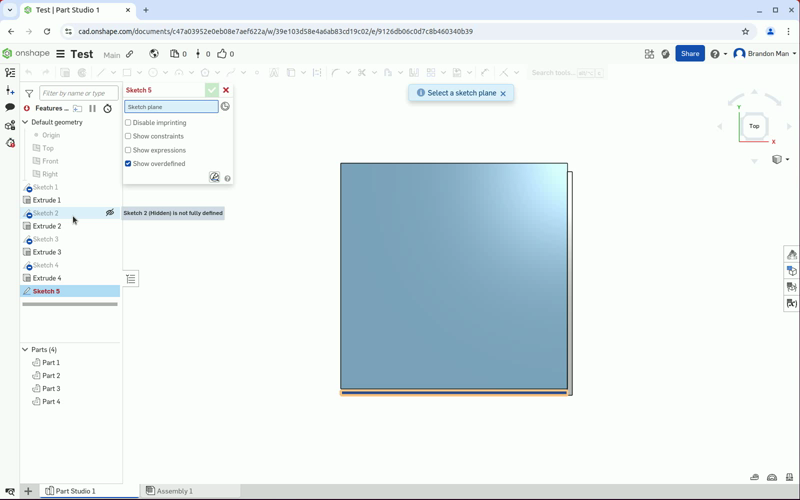
mouse_move(73, 150)
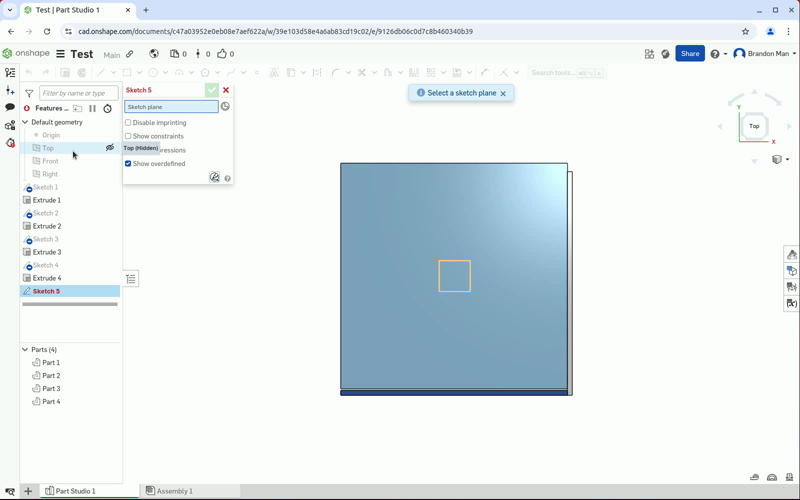
click(73, 150)
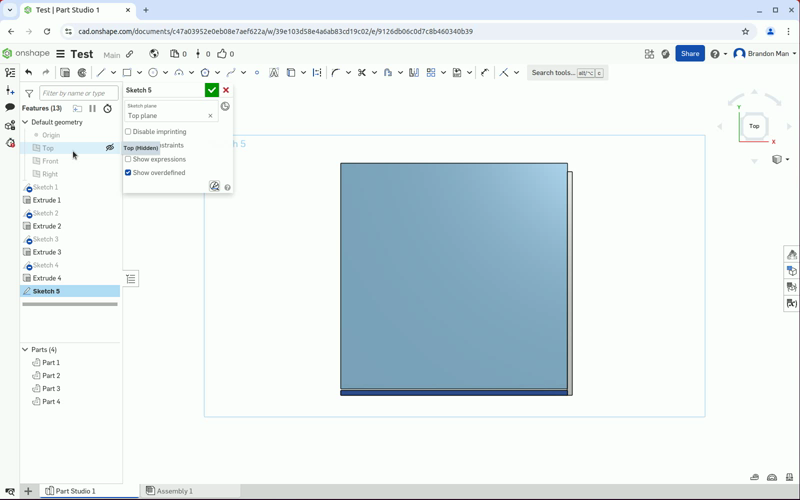
mouse_move(73, 352)
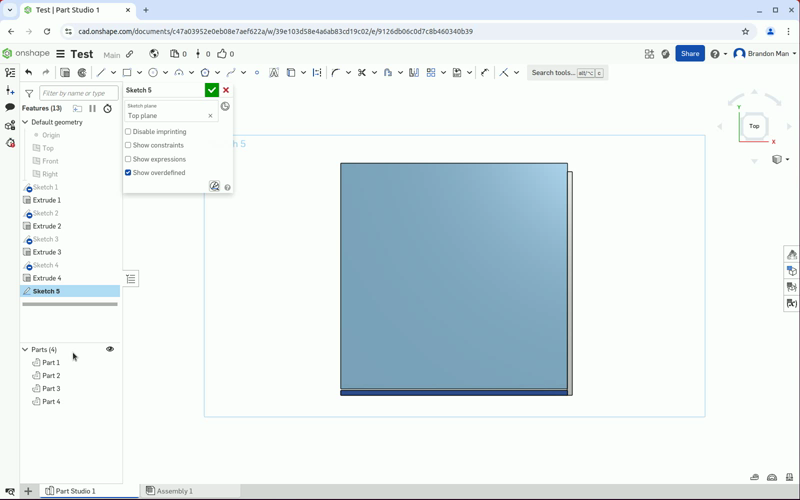
key(y)
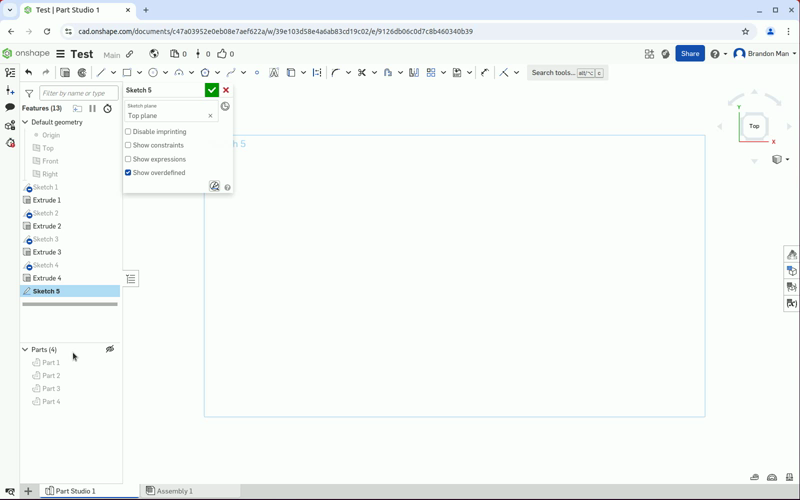
key(l)
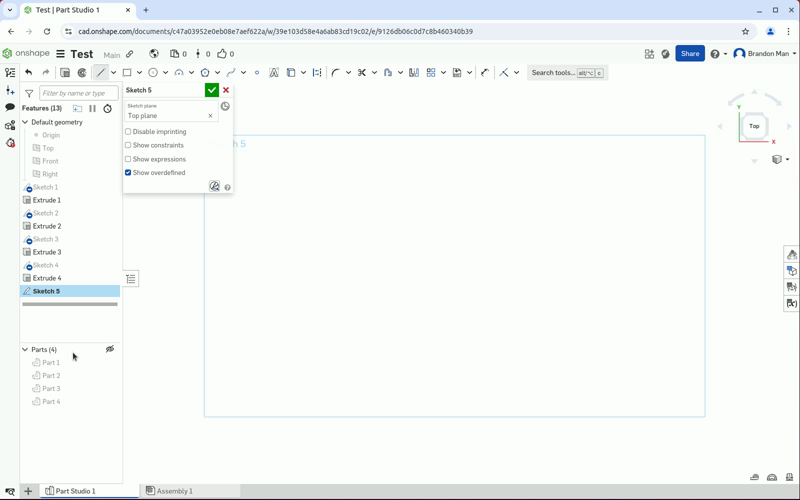
key_down(shift)
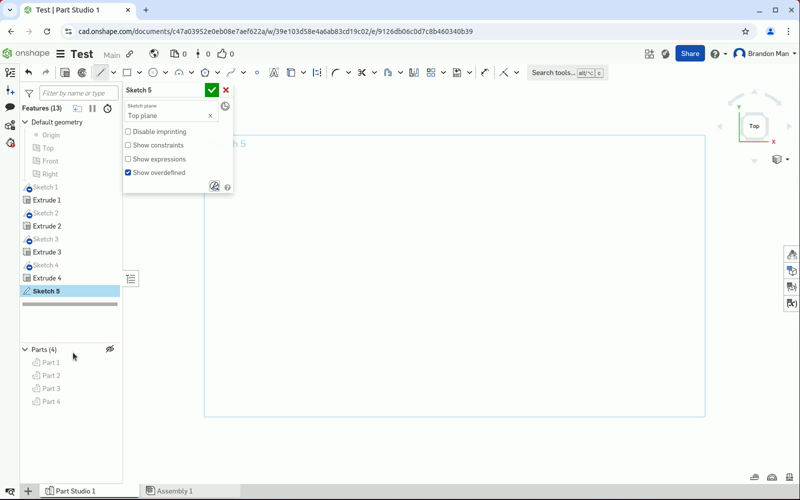
mouse_move(353, 176)
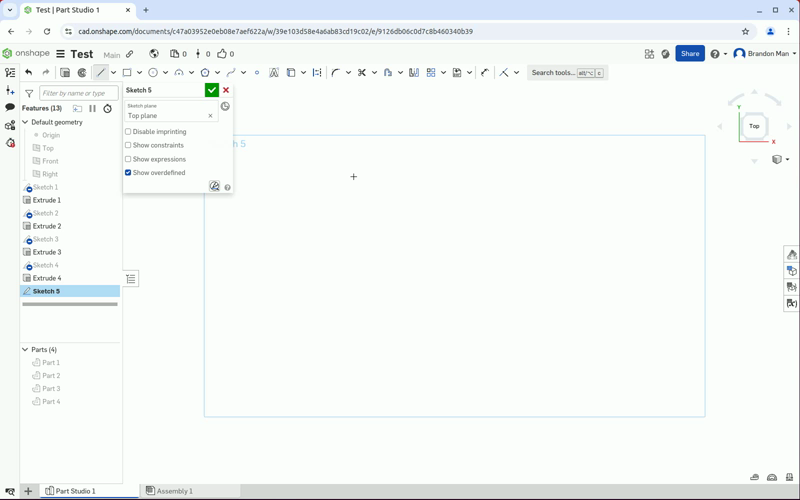
click(353, 176)
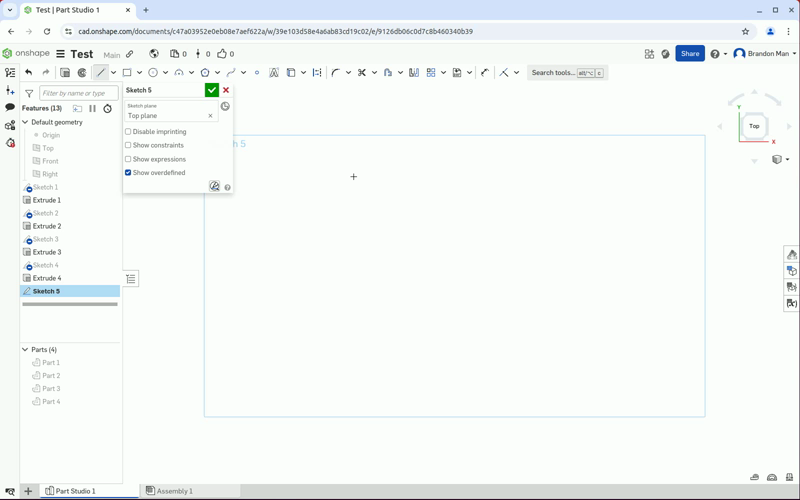
key_up(shift)
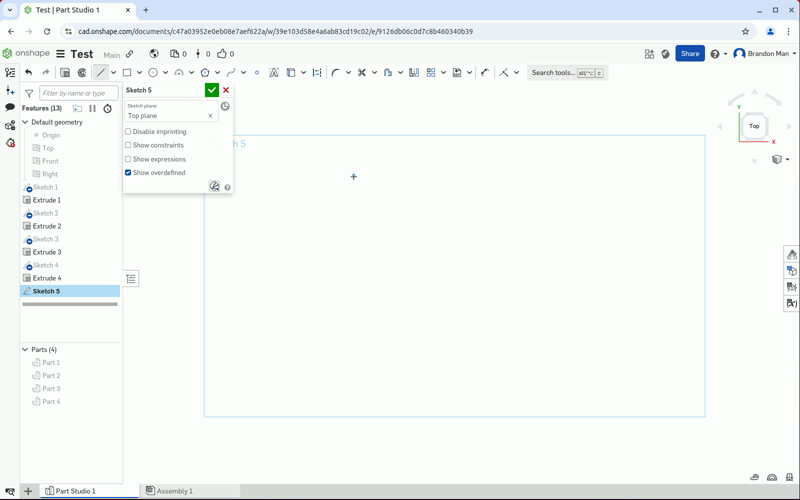
key_down(shift)
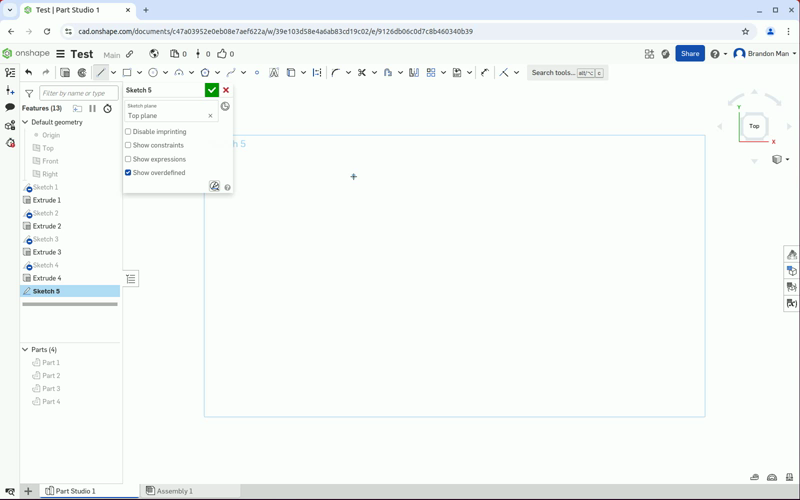
mouse_move(567, 176)
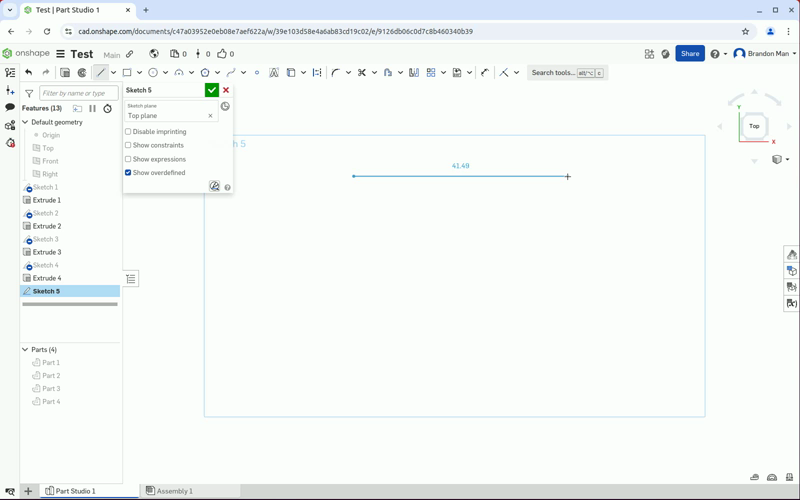
click(567, 176)
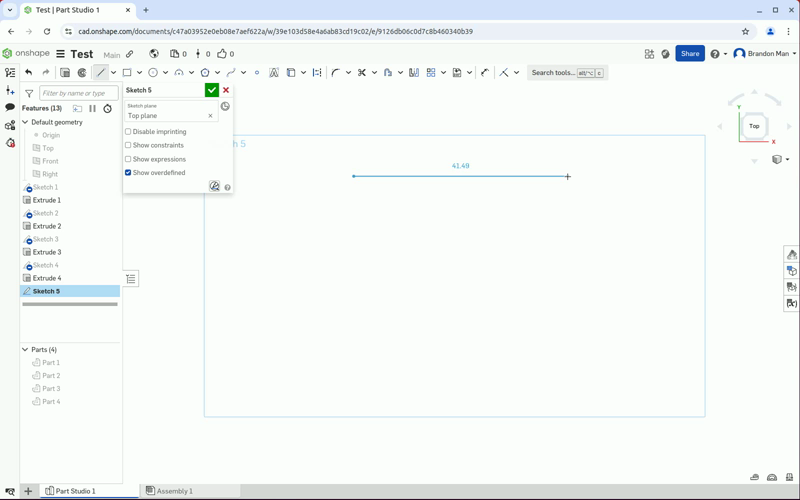
key_up(shift)
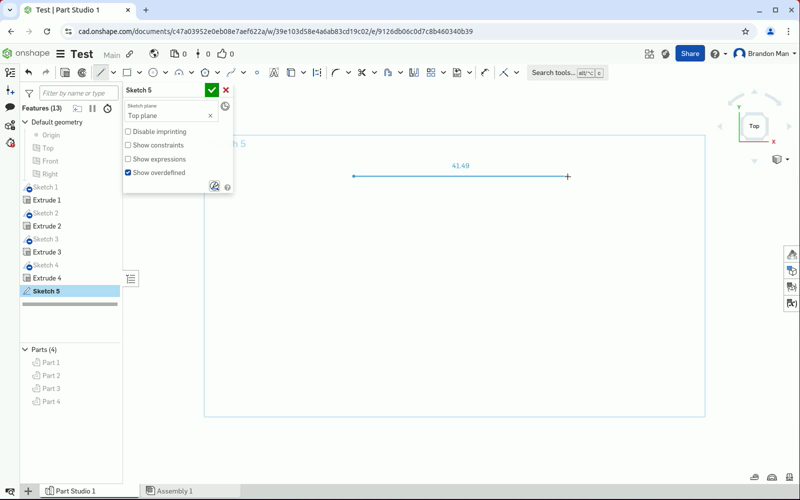
key_down(shift)
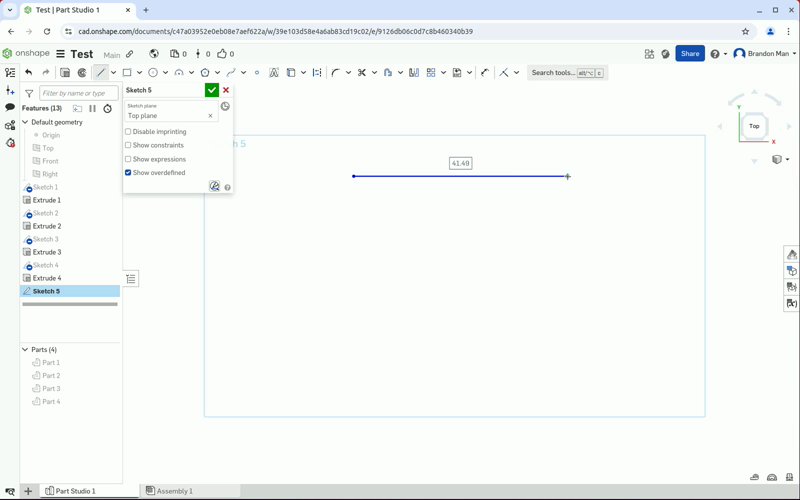
mouse_move(589, 176)
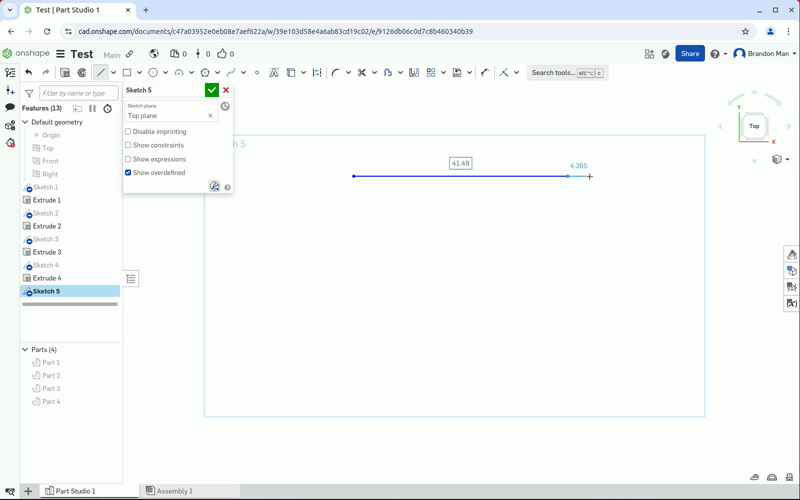
mouse_move(567, 171)
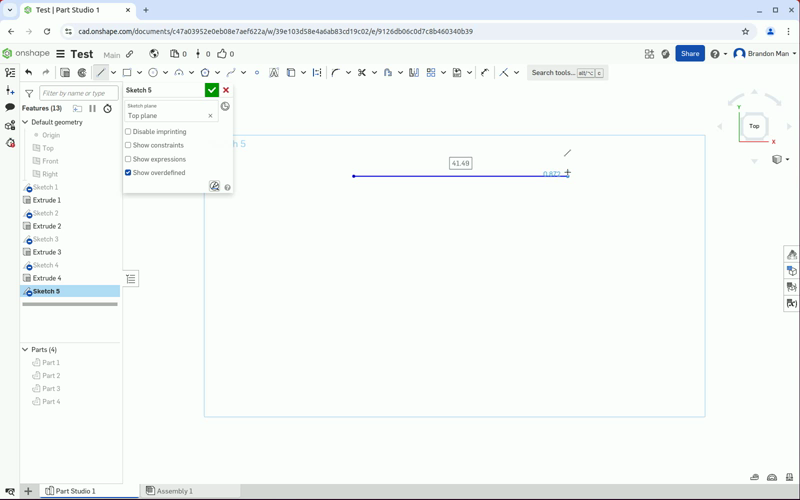
scroll(6)
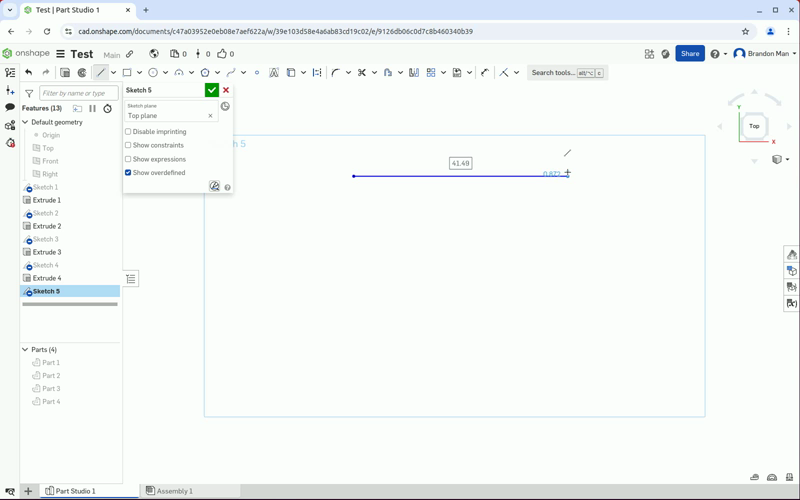
scroll(6)
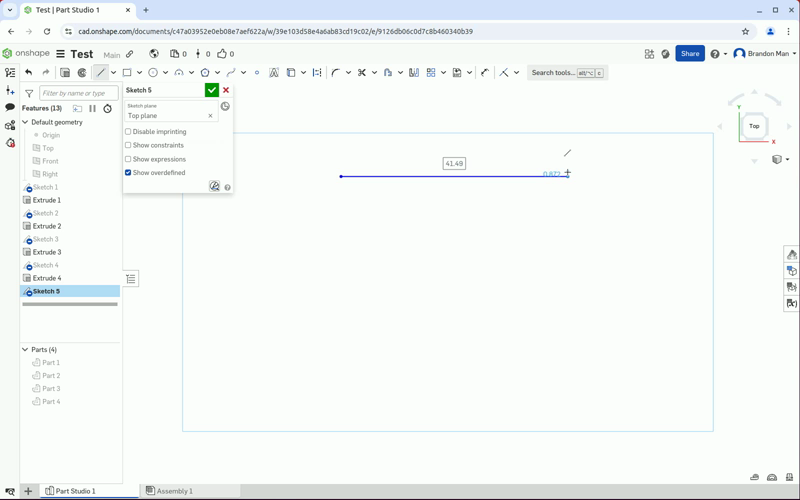
scroll(6)
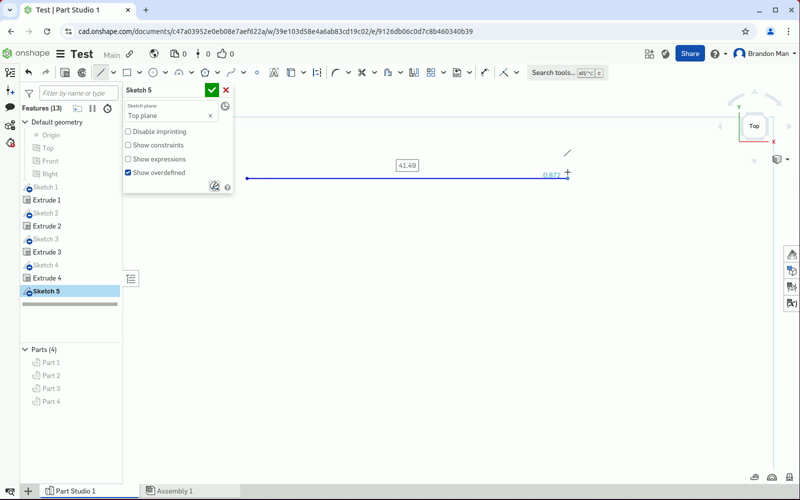
scroll(6)
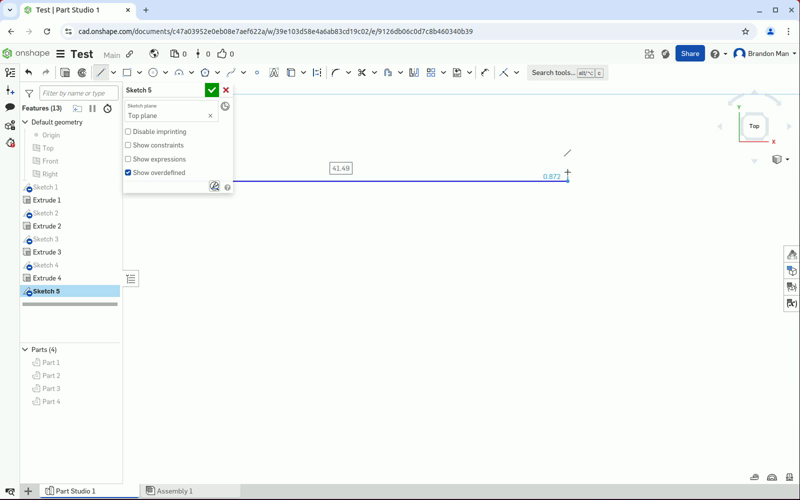
scroll(6)
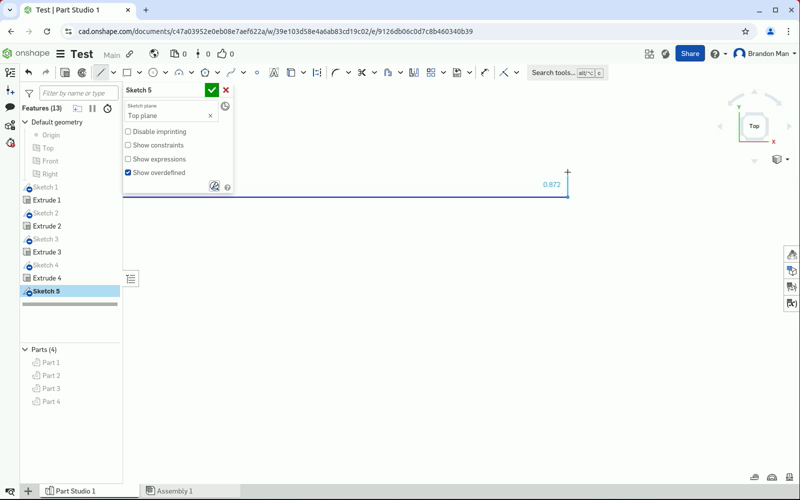
scroll(6)
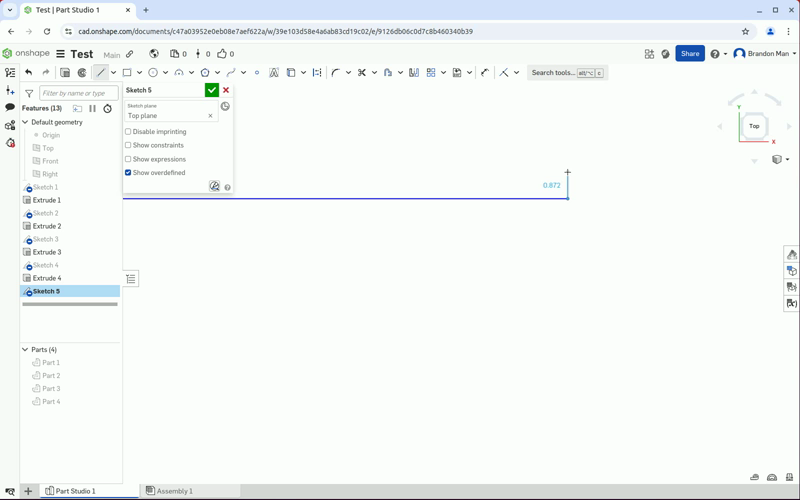
scroll(6)
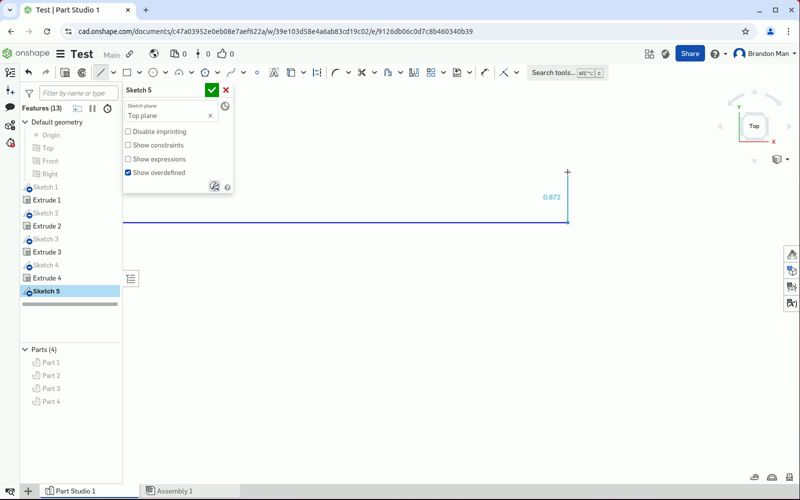
click(567, 171)
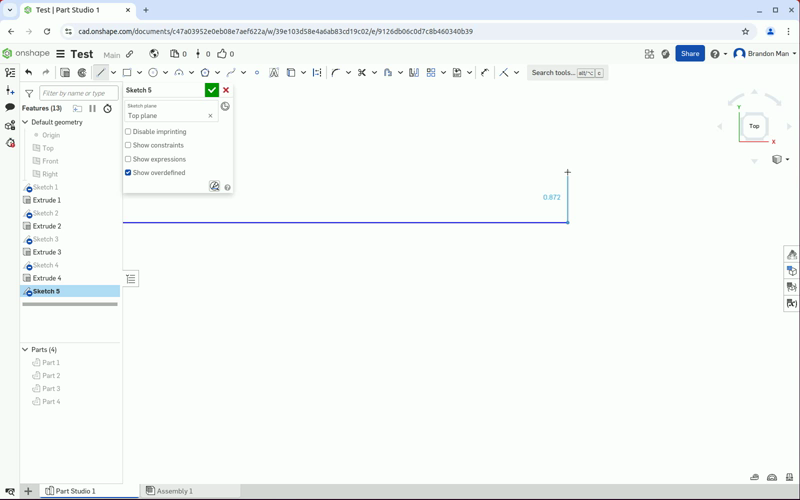
scroll(-6)
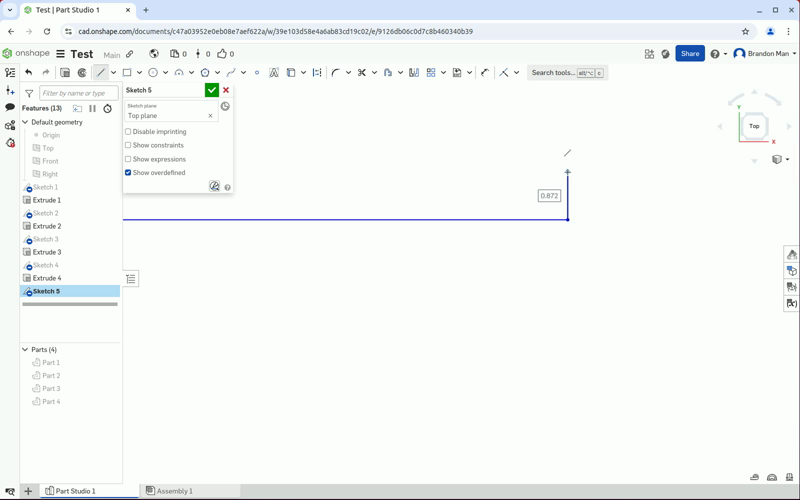
scroll(-6)
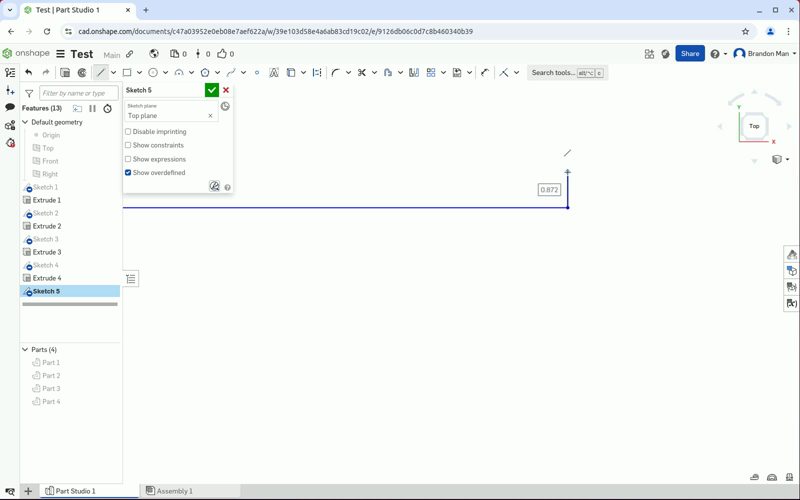
scroll(-6)
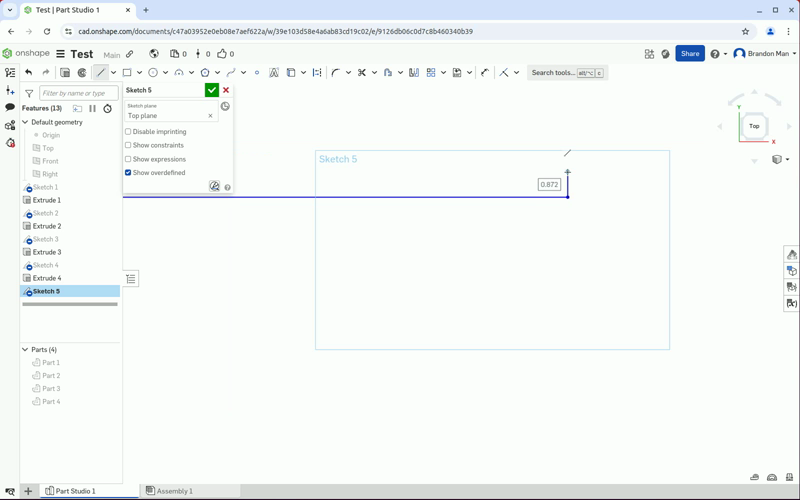
scroll(-6)
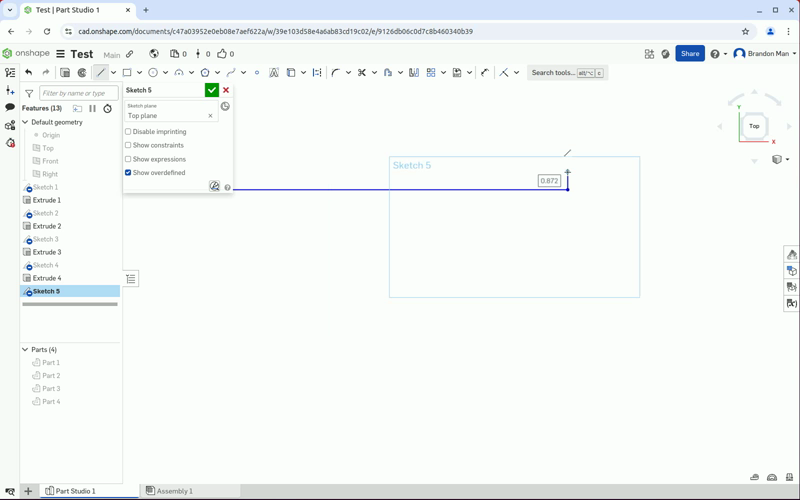
scroll(-6)
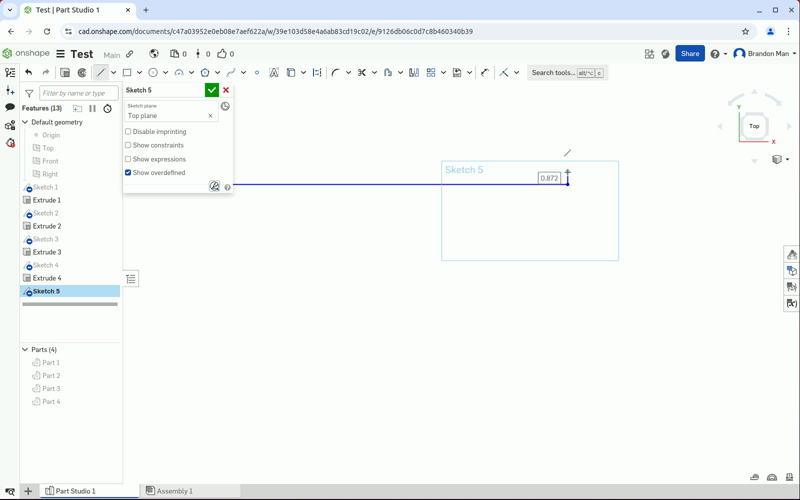
scroll(-6)
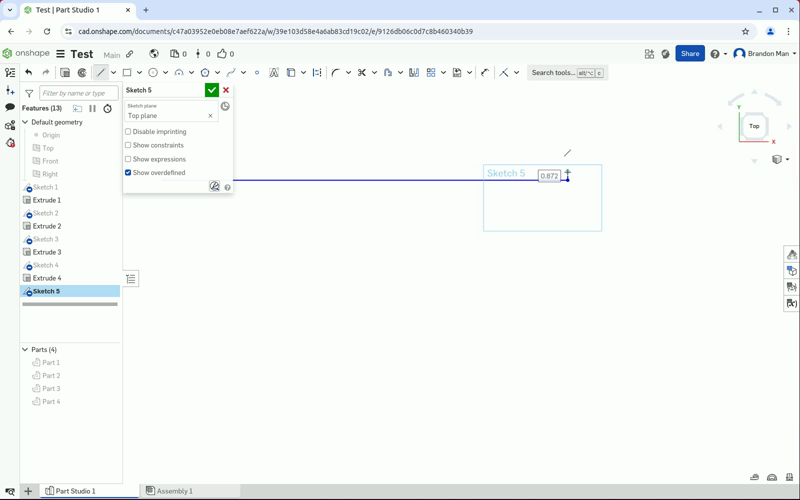
scroll(-6)
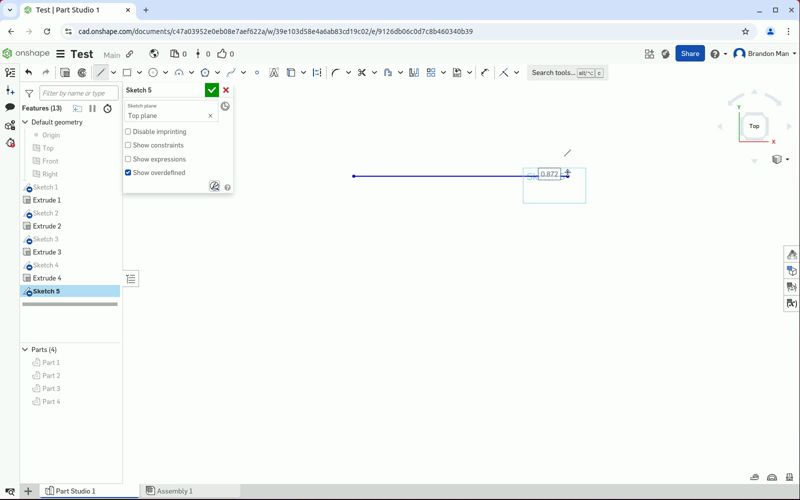
key_up(shift)
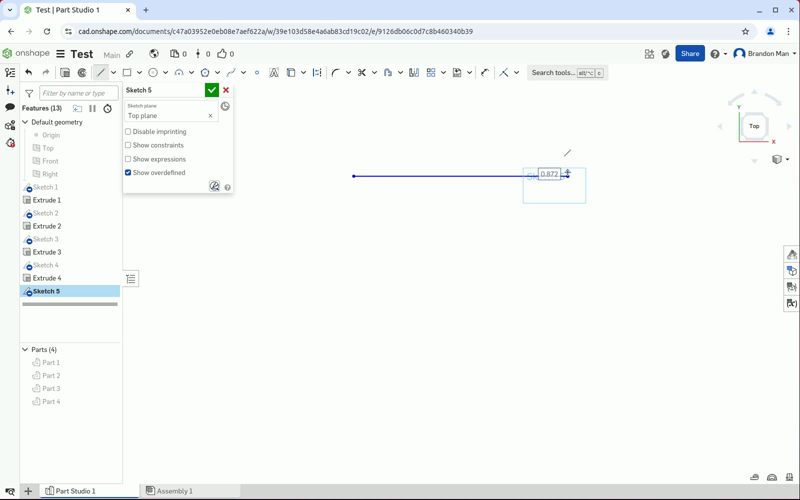
key_down(shift)
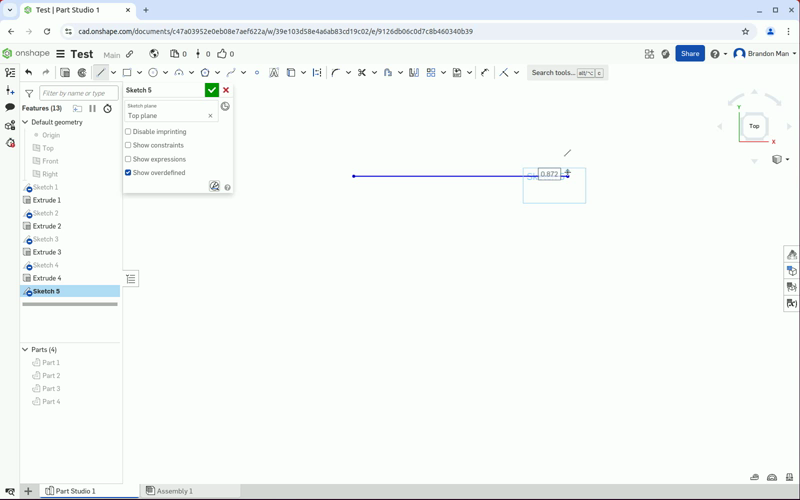
mouse_move(353, 171)
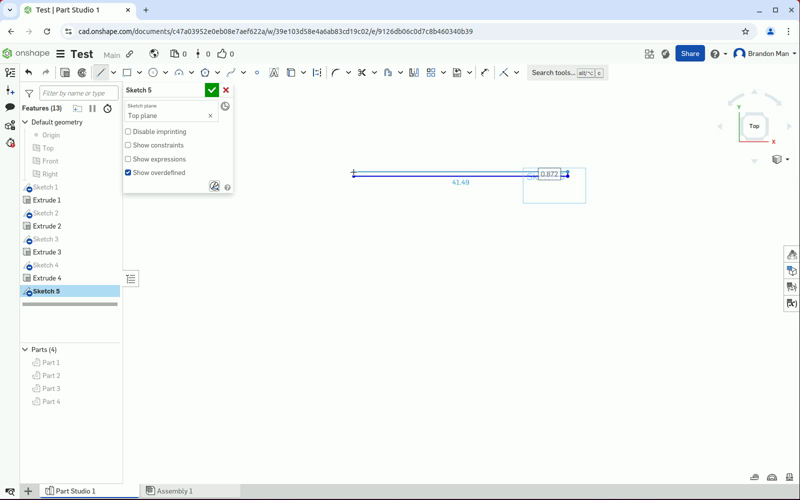
click(353, 171)
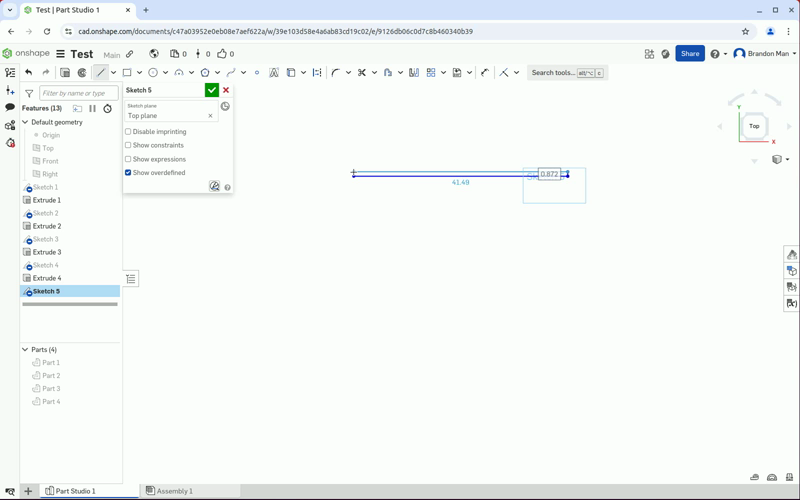
key_up(shift)
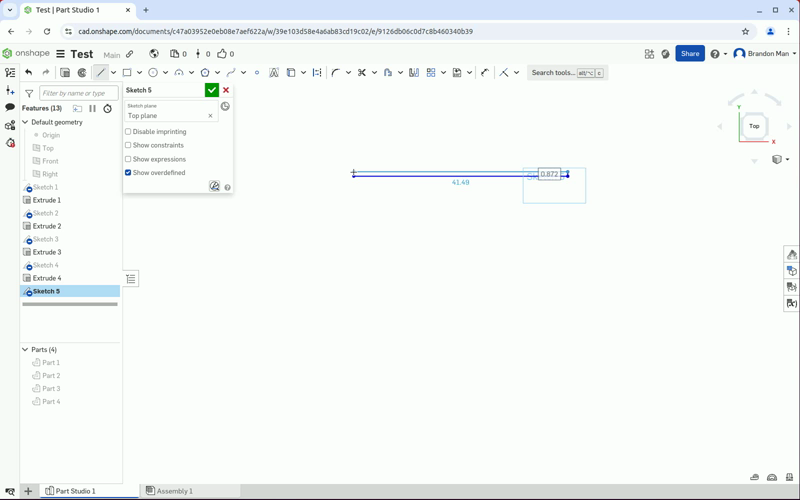
mouse_move(383, 171)
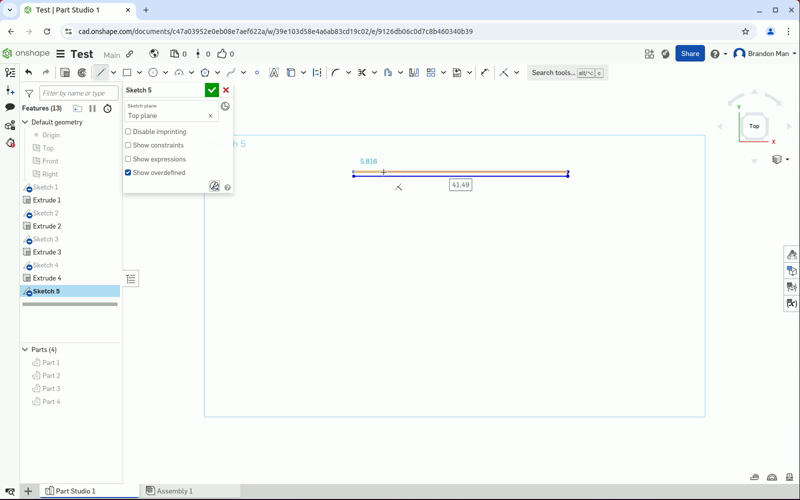
key_down(shift)
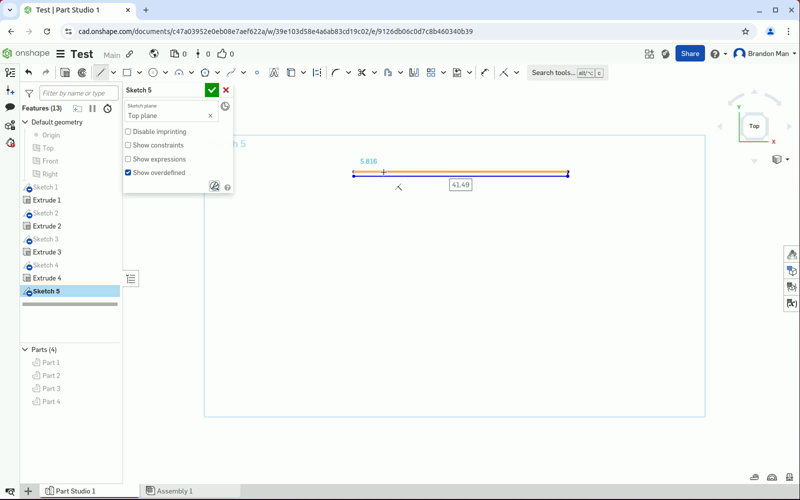
mouse_move(353, 176)
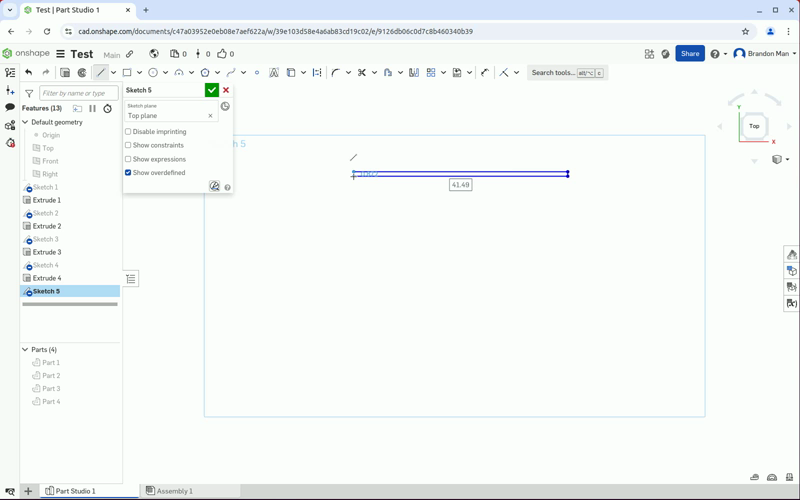
scroll(6)
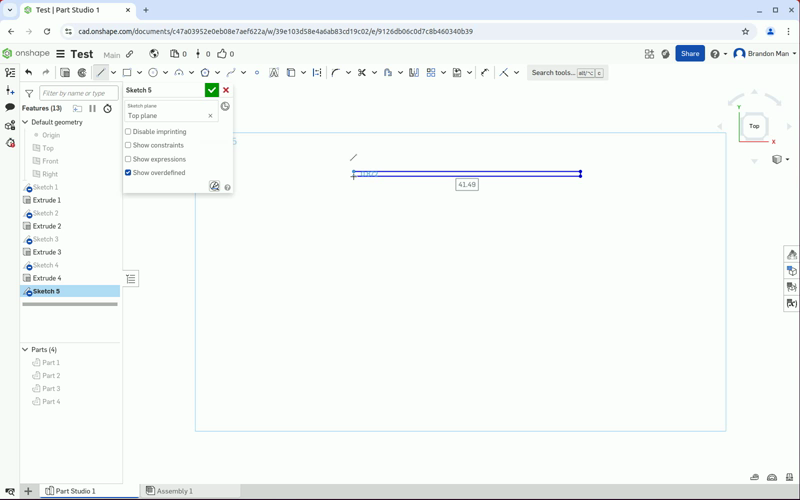
scroll(6)
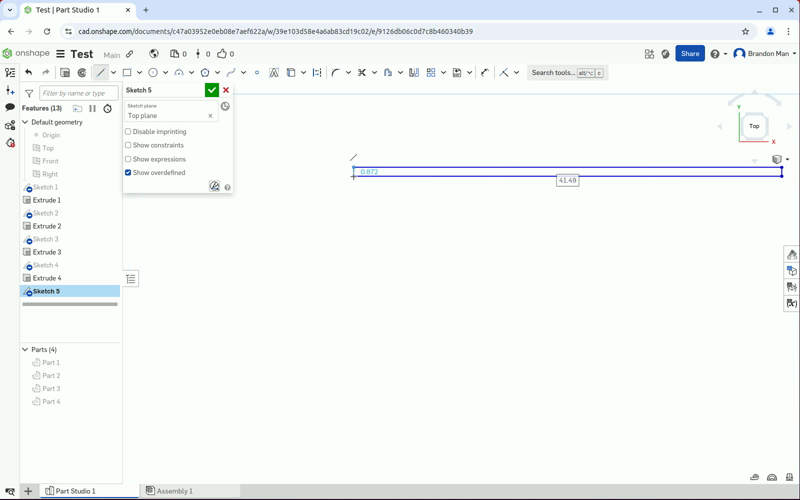
scroll(6)
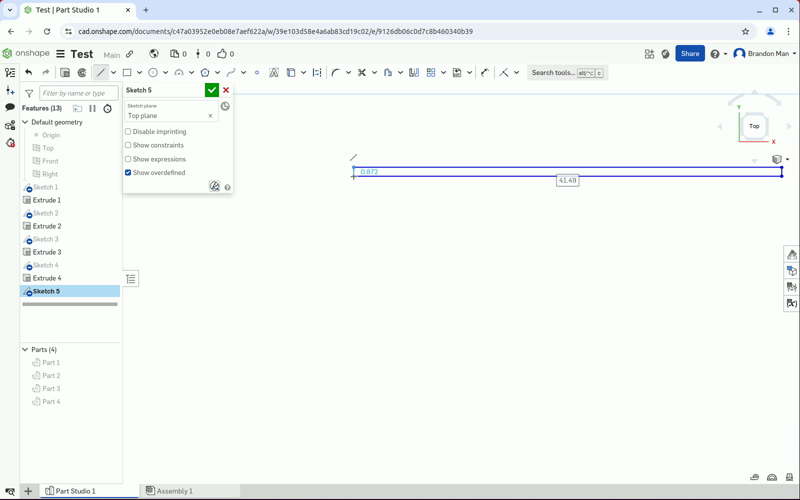
scroll(6)
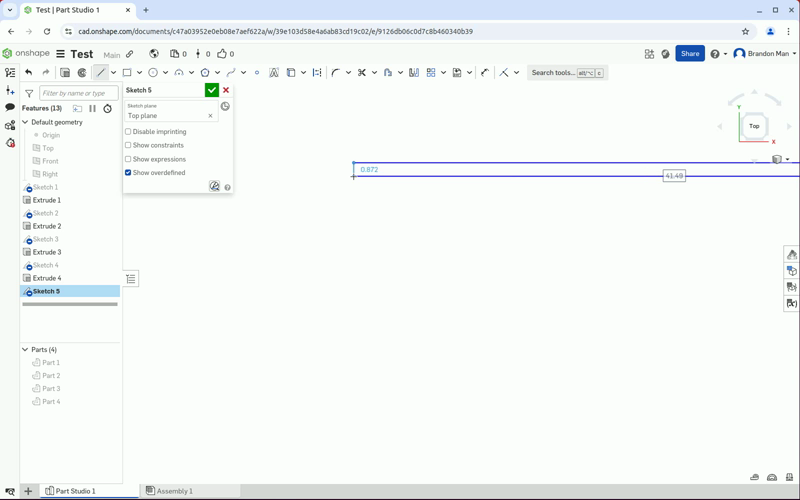
scroll(6)
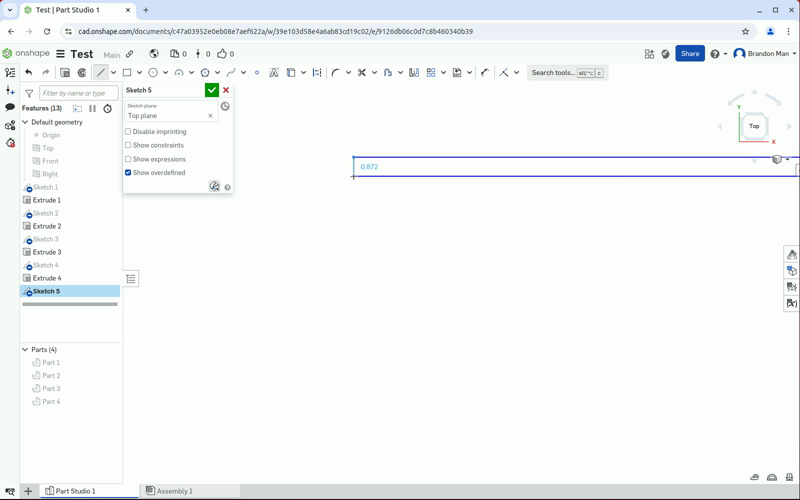
scroll(6)
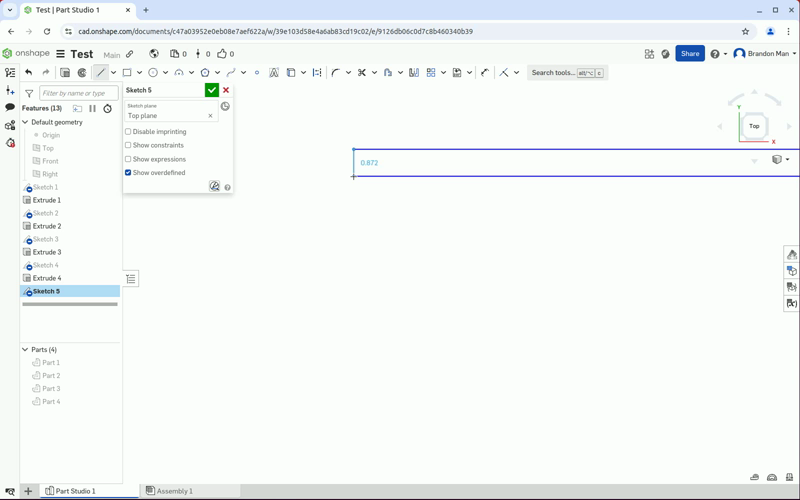
scroll(6)
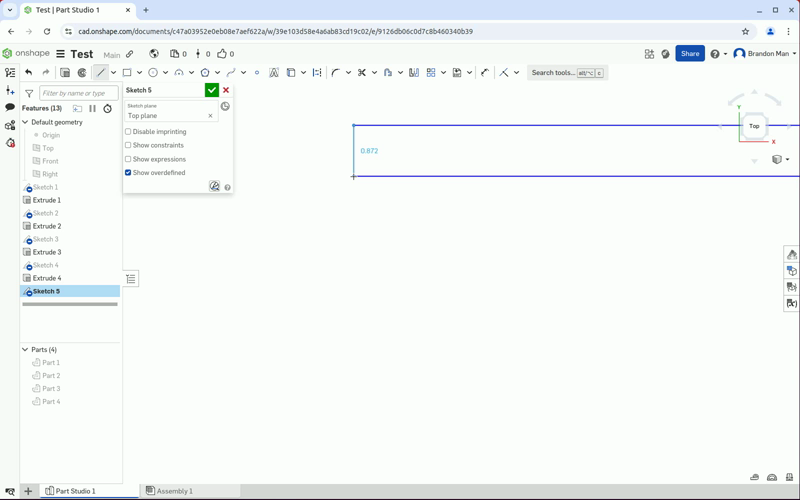
key_up(shift)
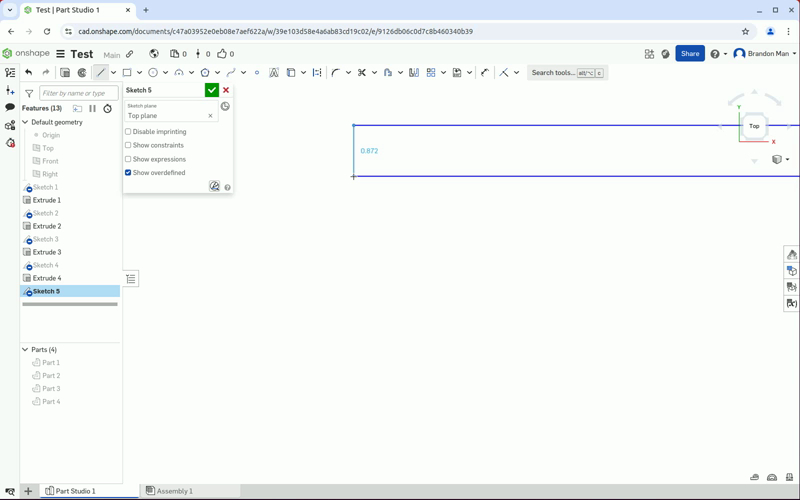
click(353, 176)
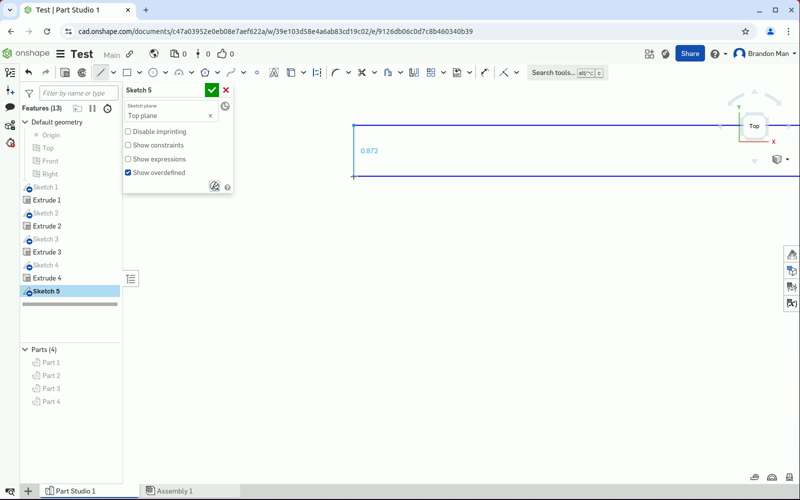
scroll(-6)
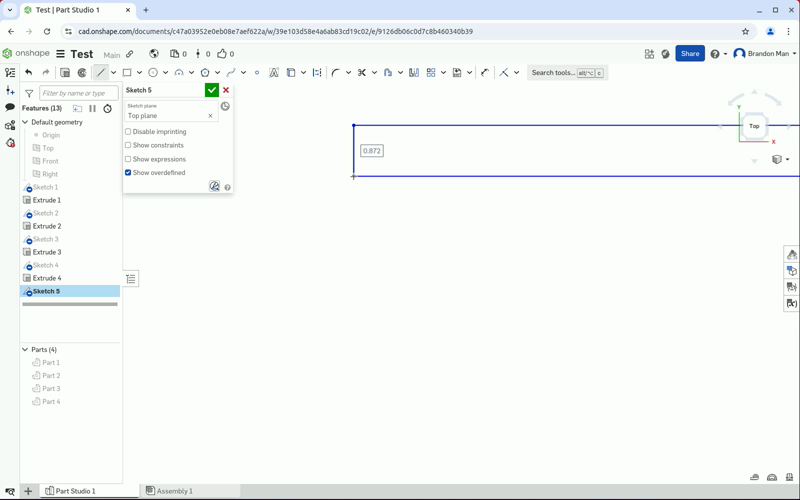
scroll(-6)
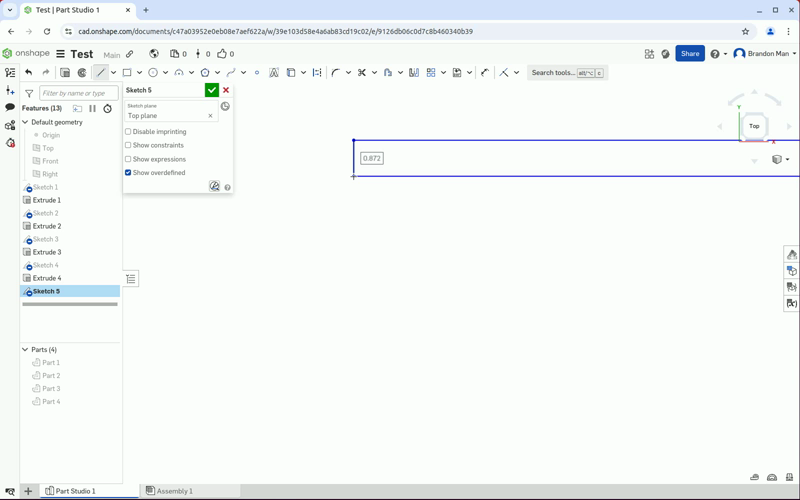
scroll(-6)
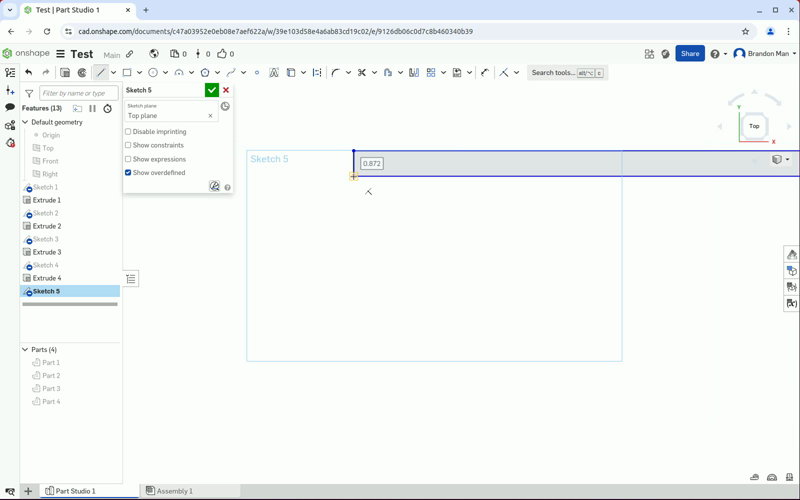
scroll(-6)
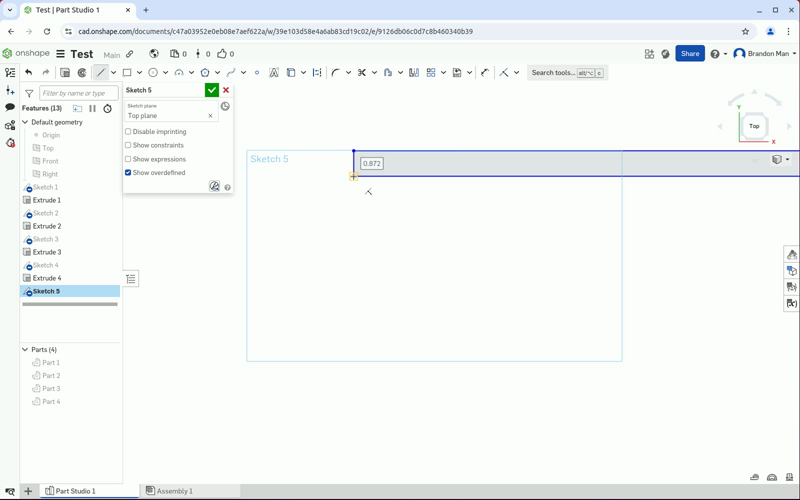
scroll(-6)
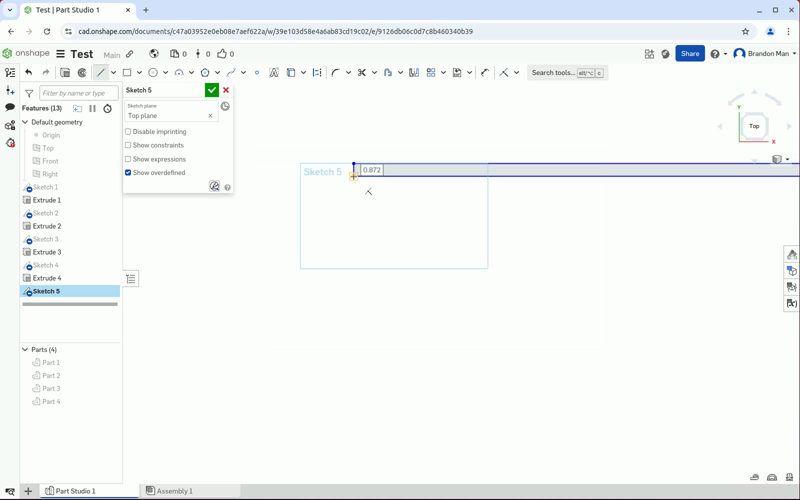
scroll(-6)
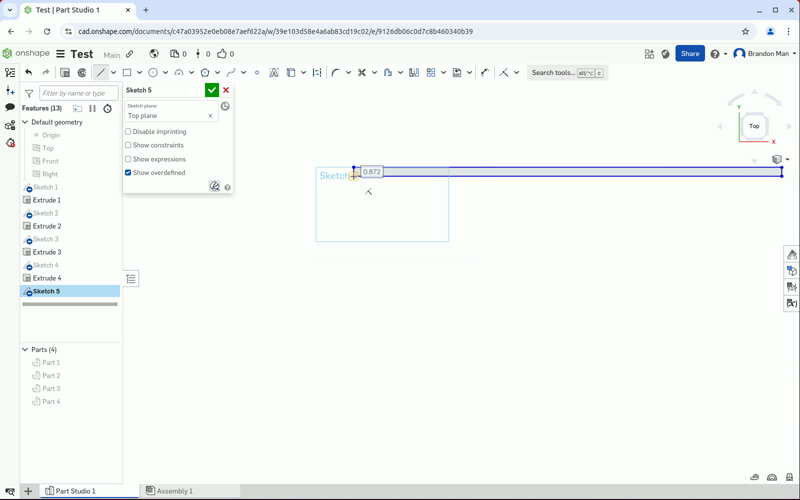
scroll(-6)
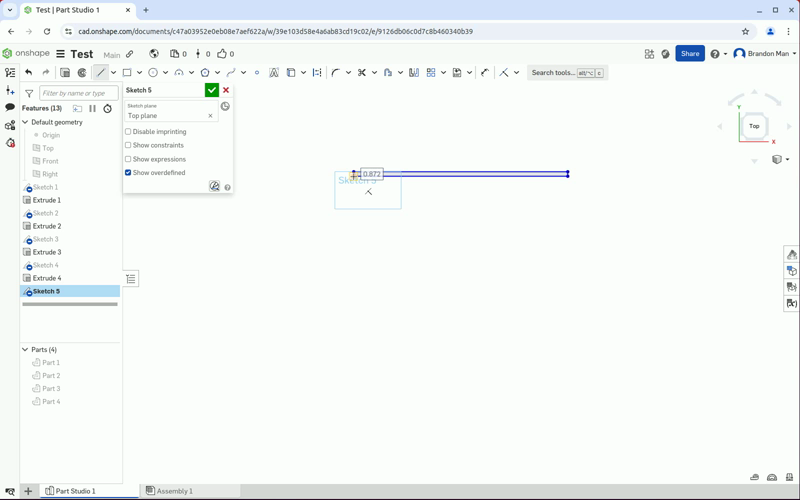
key(esc)
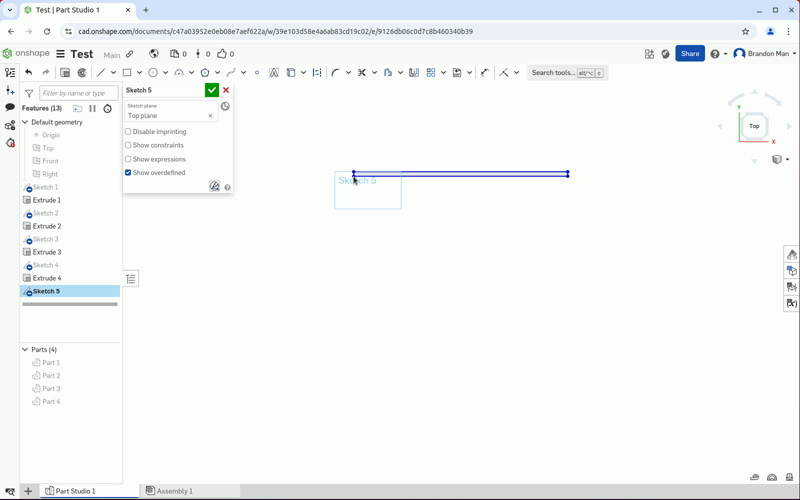
mouse_move(539, 173)
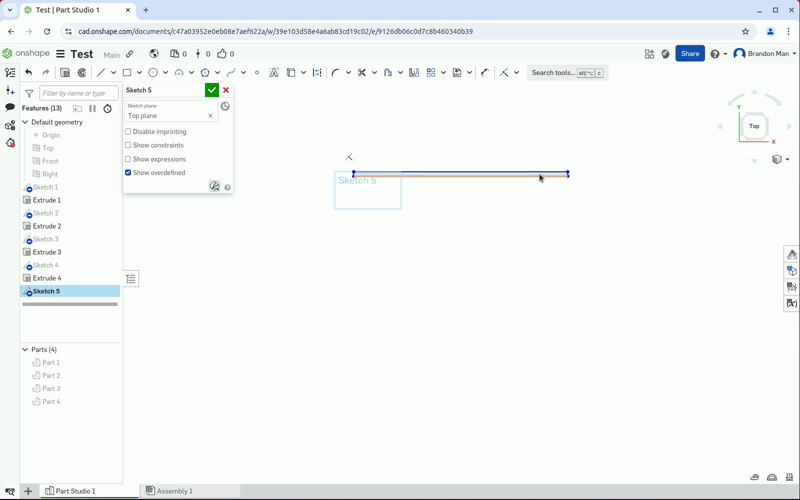
scroll(6)
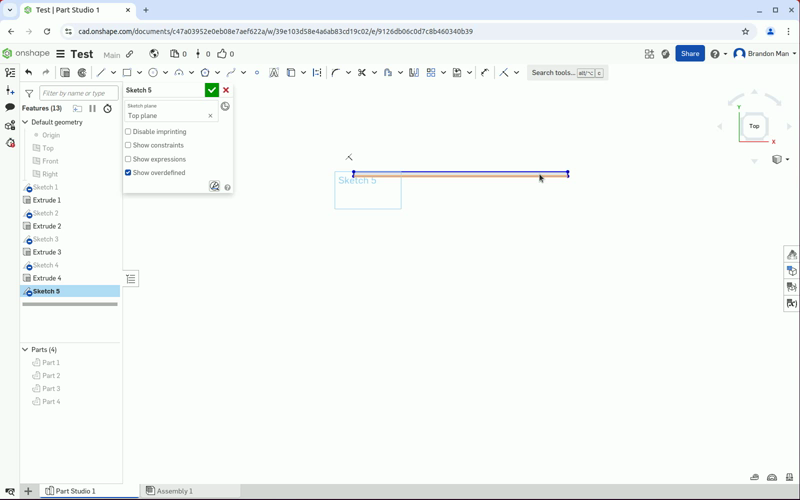
scroll(6)
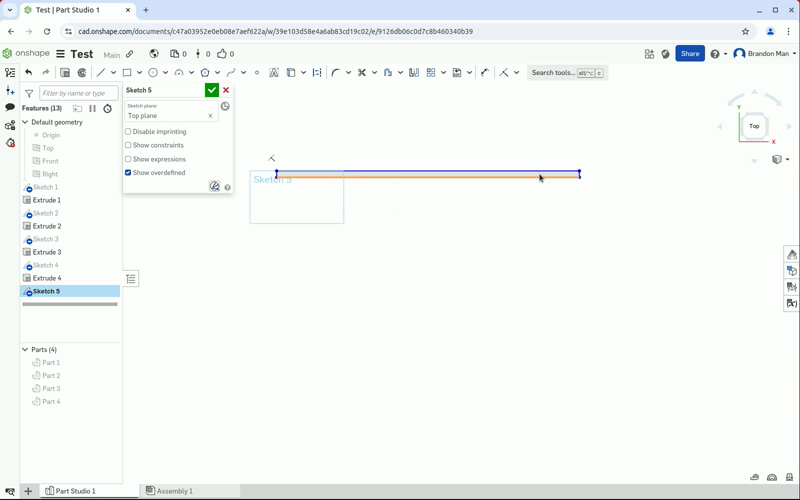
scroll(6)
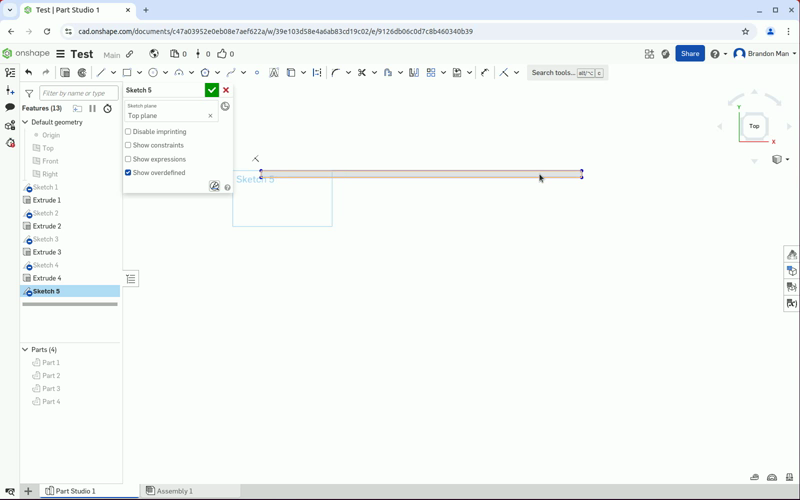
scroll(6)
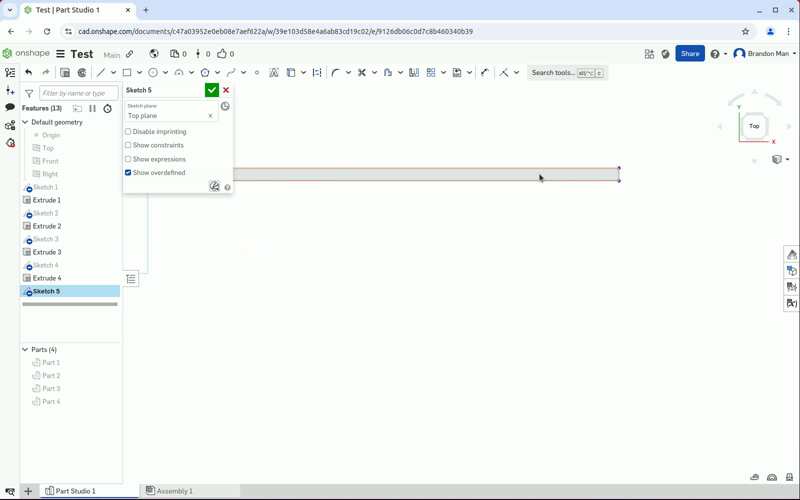
scroll(6)
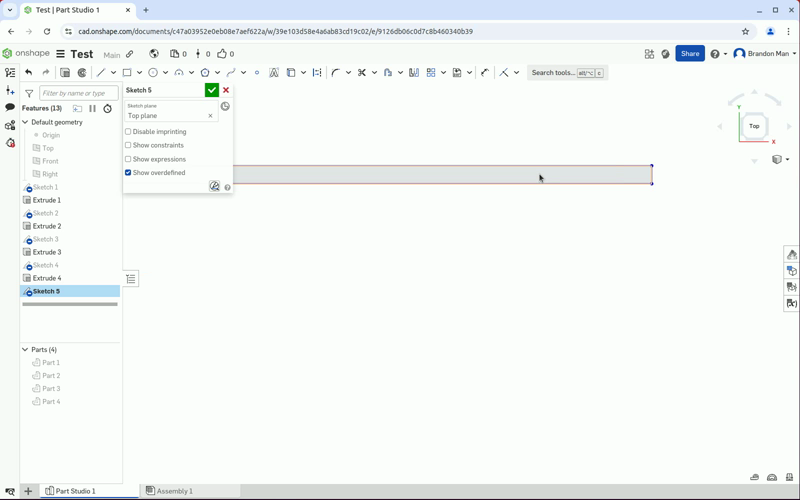
scroll(6)
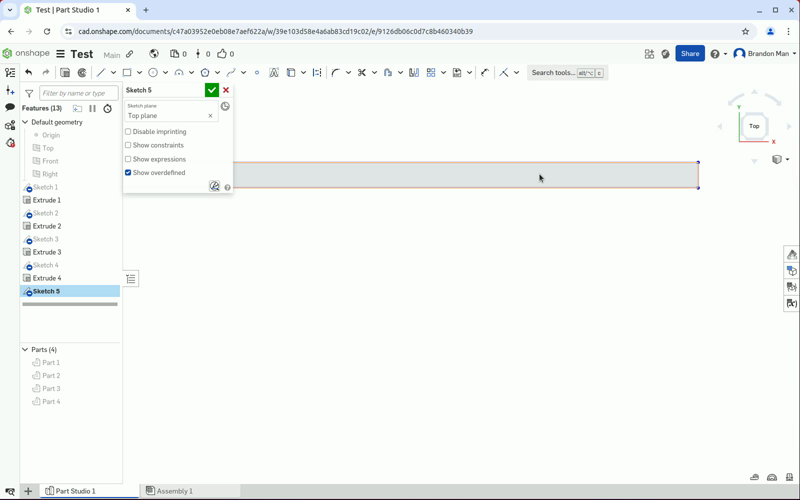
scroll(6)
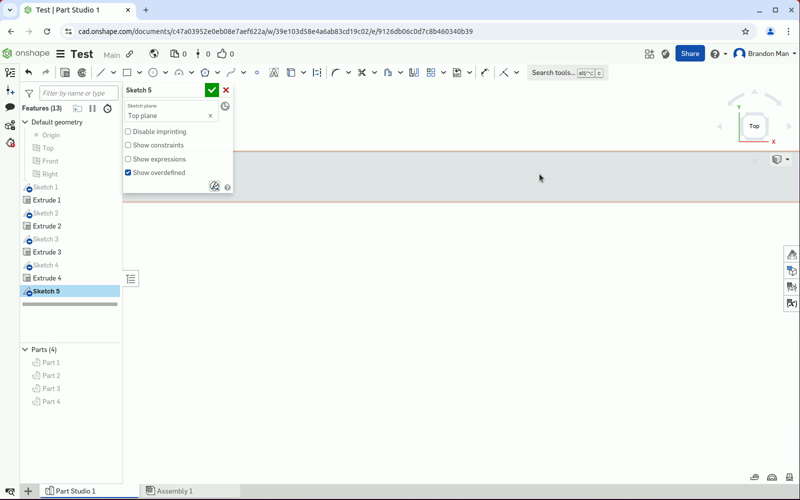
click(539, 173)
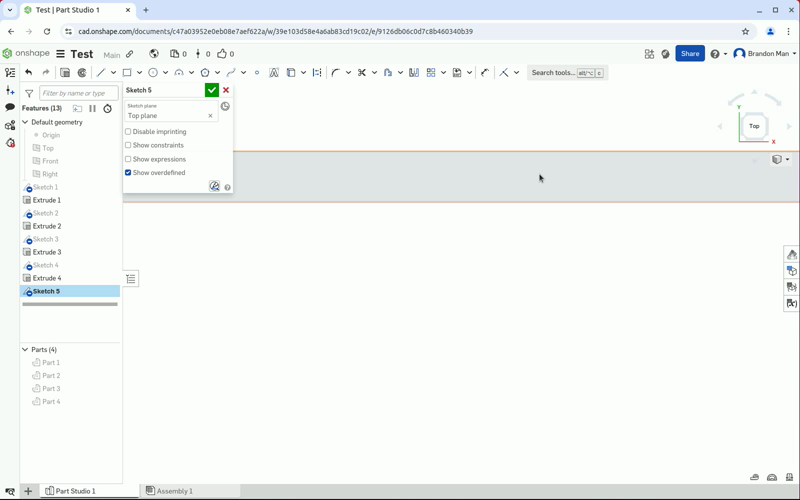
scroll(-6)
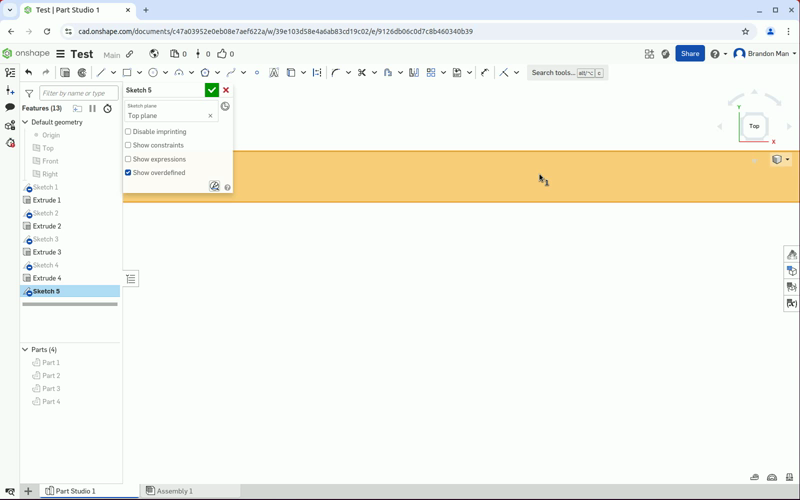
scroll(-6)
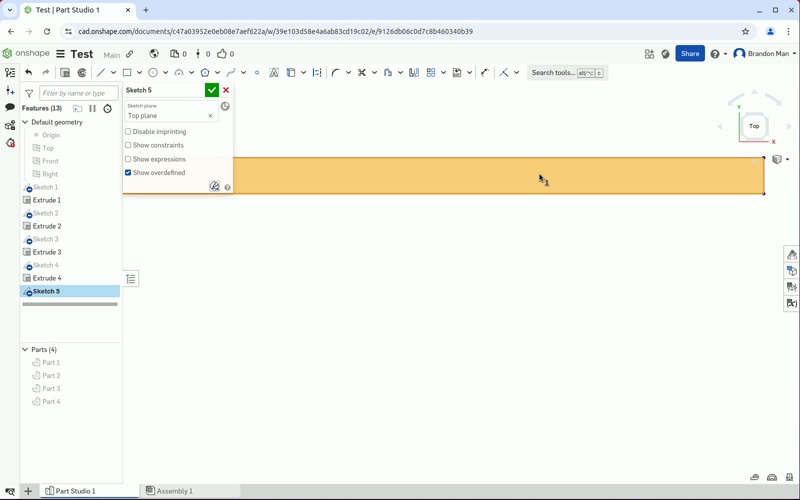
scroll(-6)
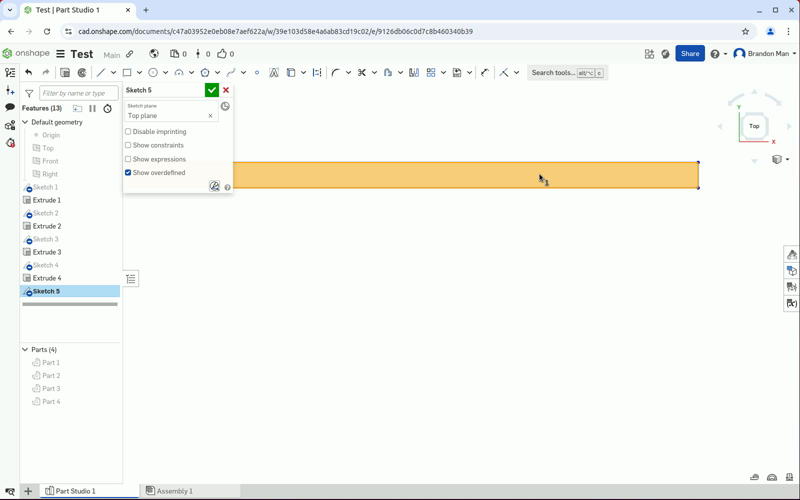
scroll(-6)
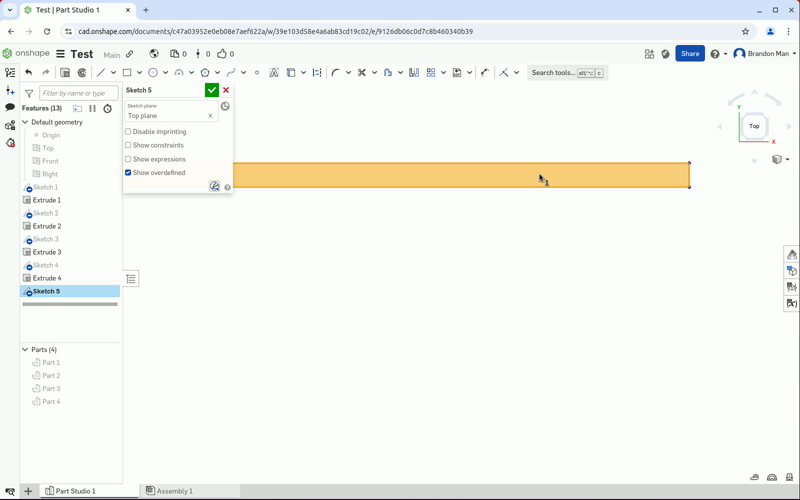
scroll(-6)
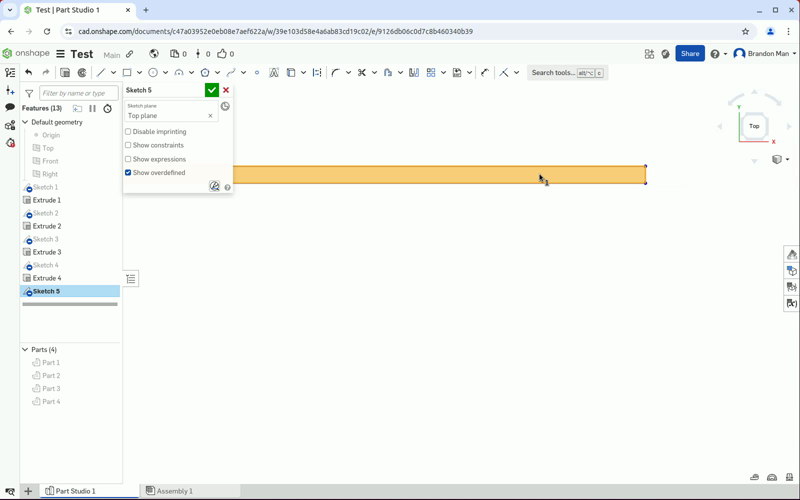
scroll(-6)
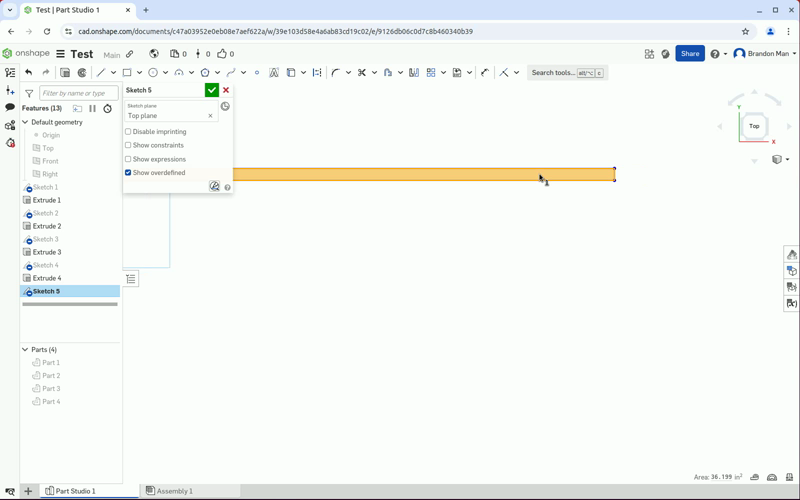
scroll(-6)
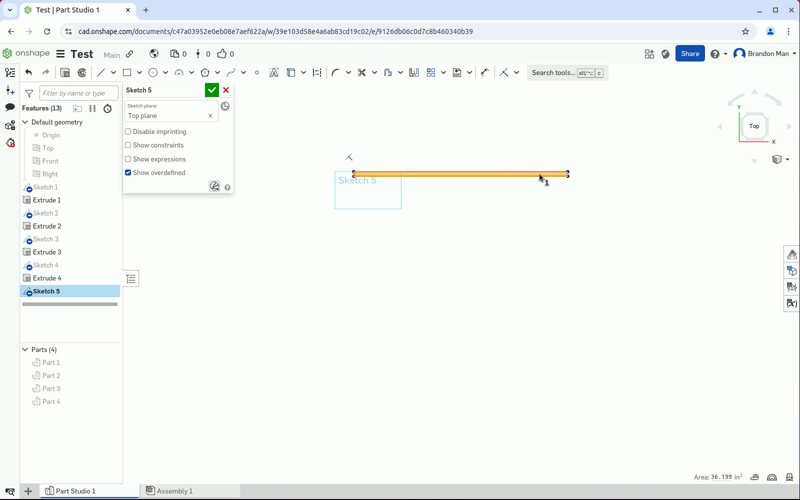
mouse_move(73, 352)
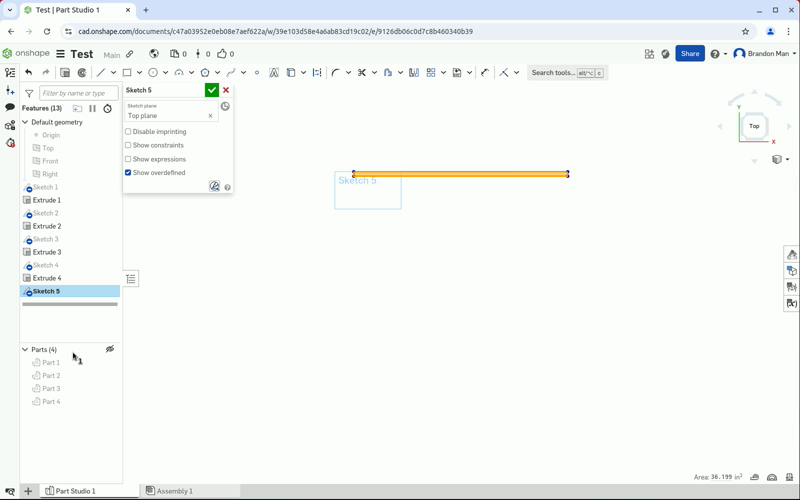
key(shift+y)
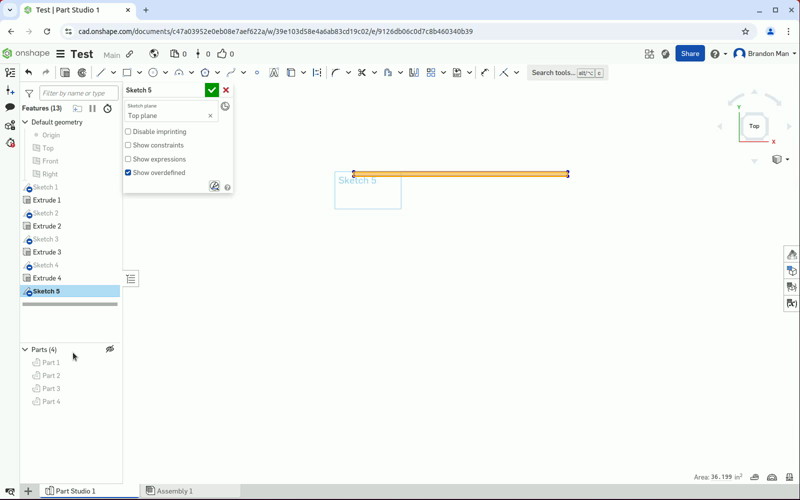
key(shift+e)
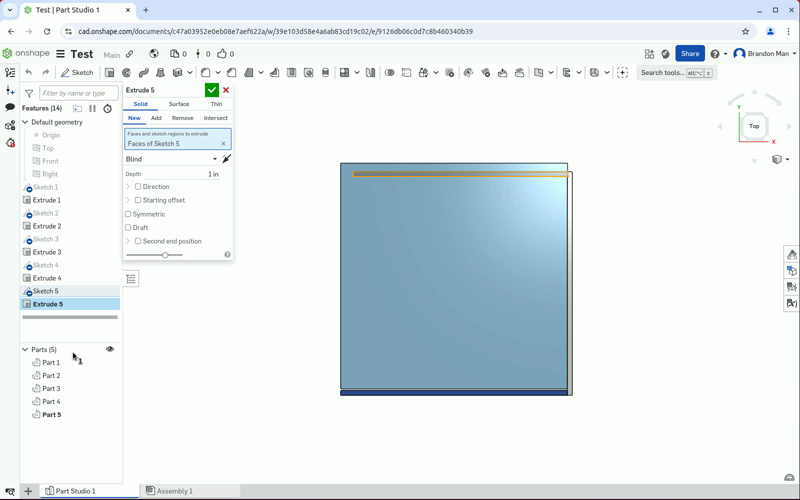
mouse_move(143, 106)
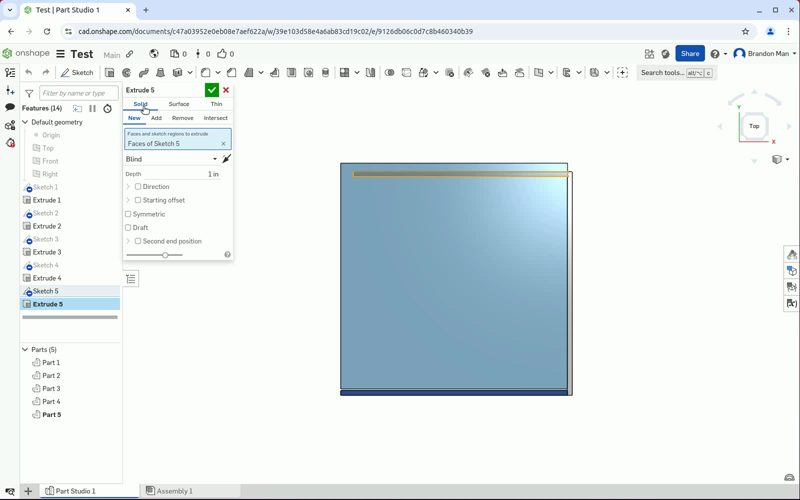
click(143, 106)
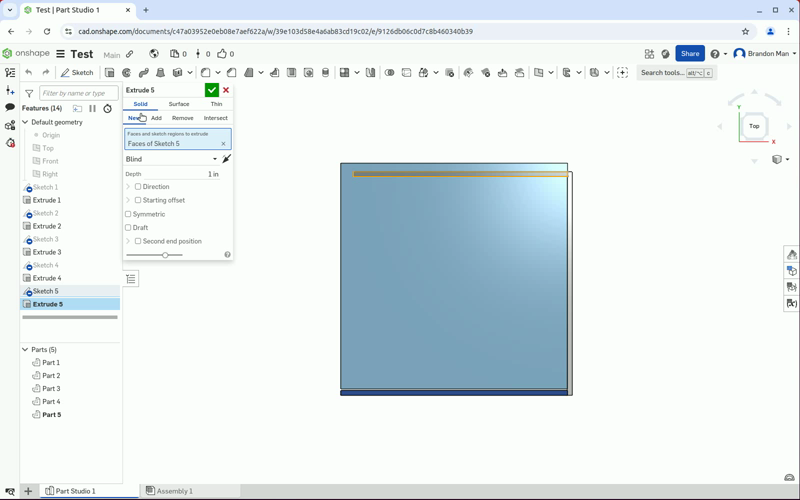
mouse_move(137, 120)
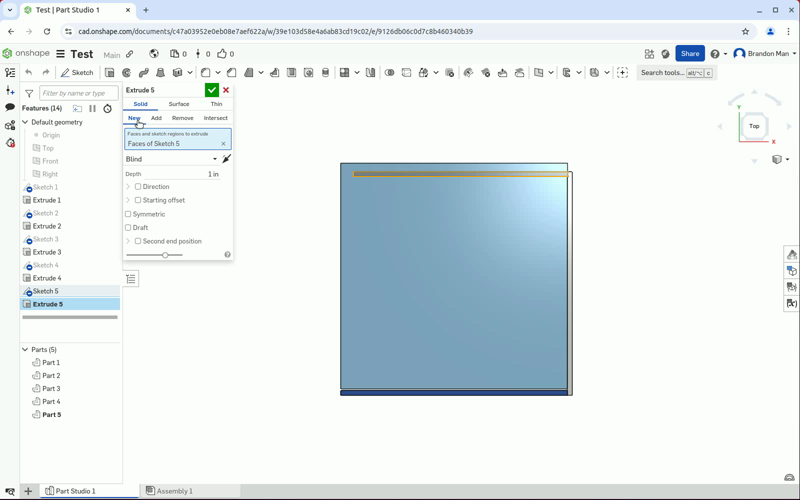
click(137, 120)
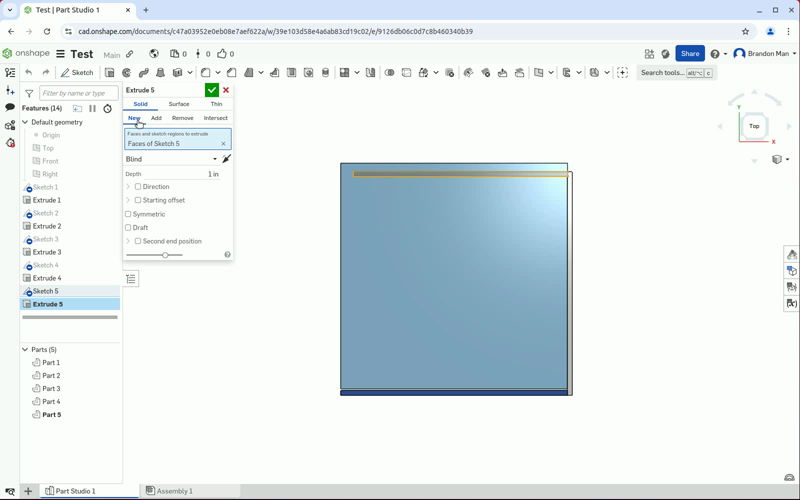
key(tab, 4)
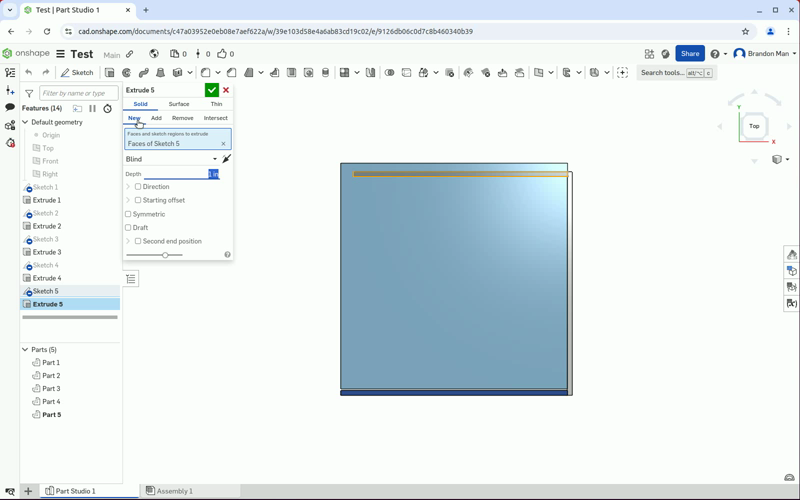
text(-1.204)
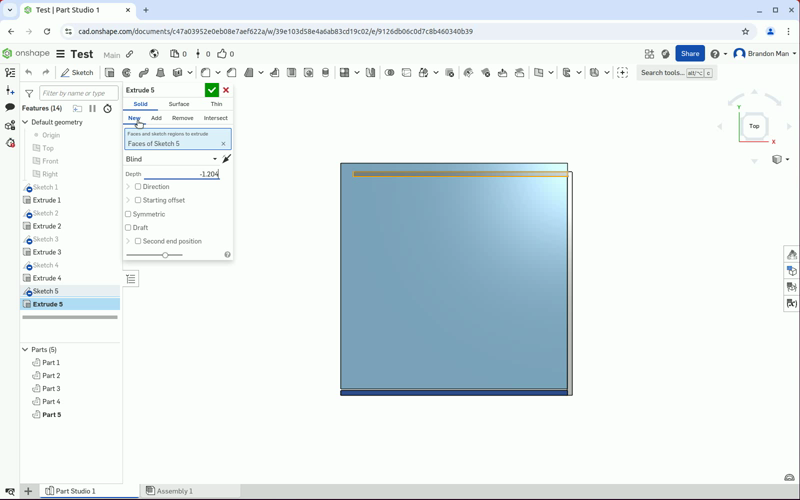
key(enter)
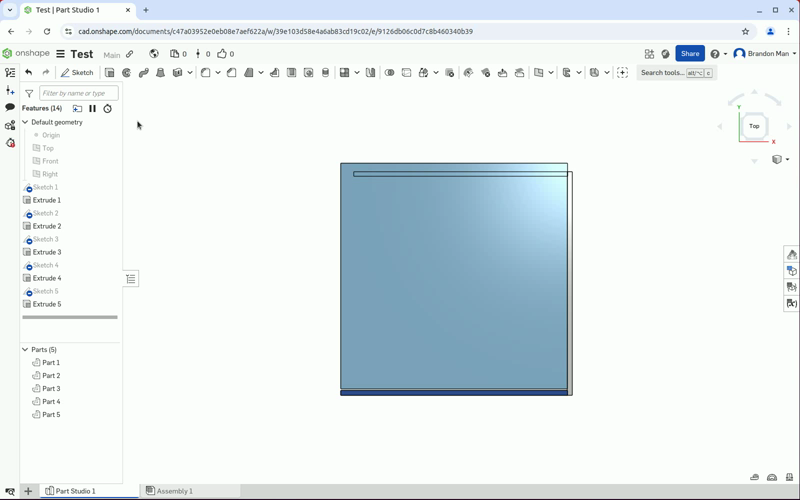
key(shift+h)
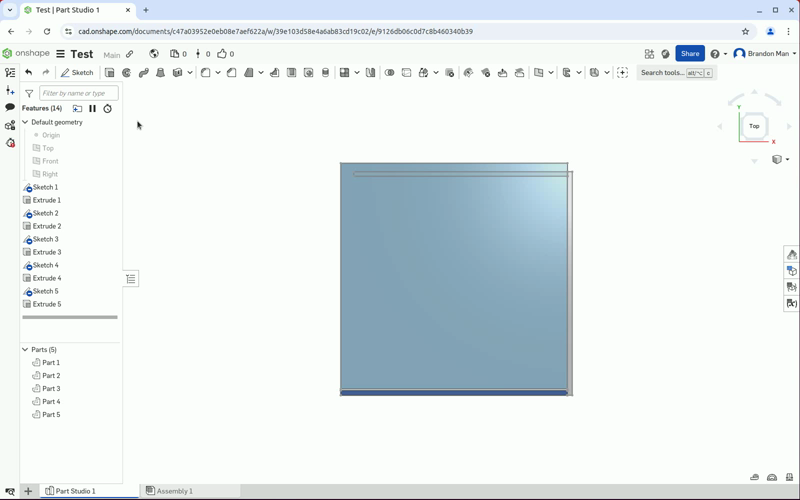
key(shift+h)
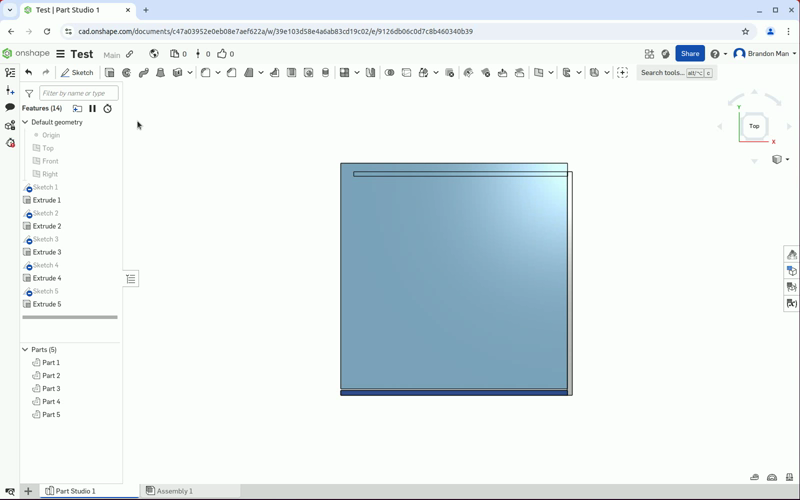
mouse_move(73, 189)
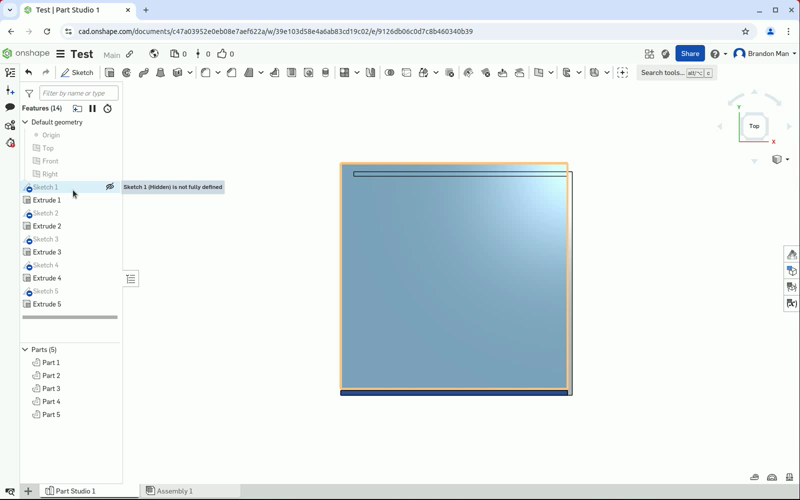
click(73, 189)
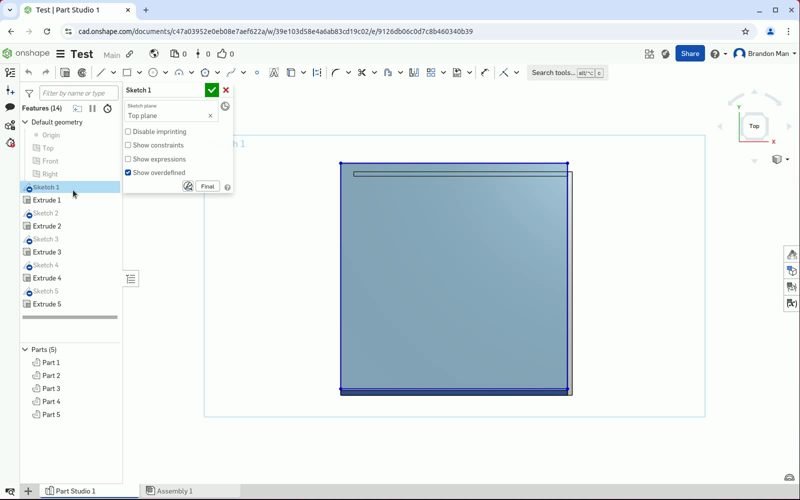
mouse_move(229, 92)
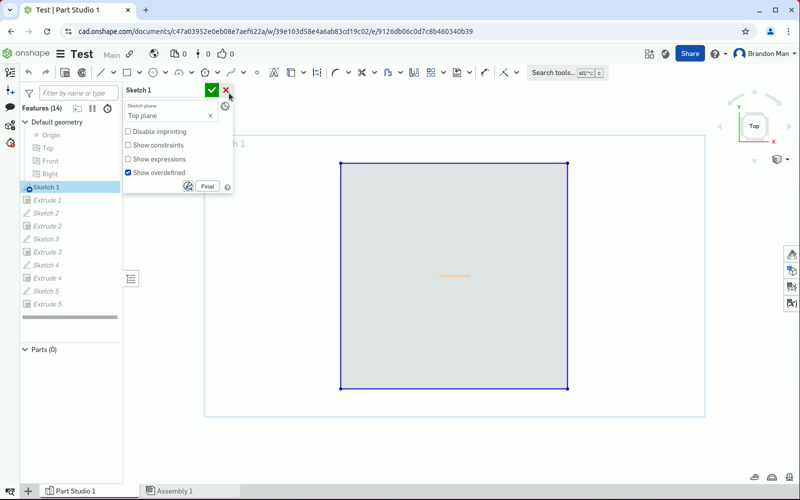
click(229, 92)
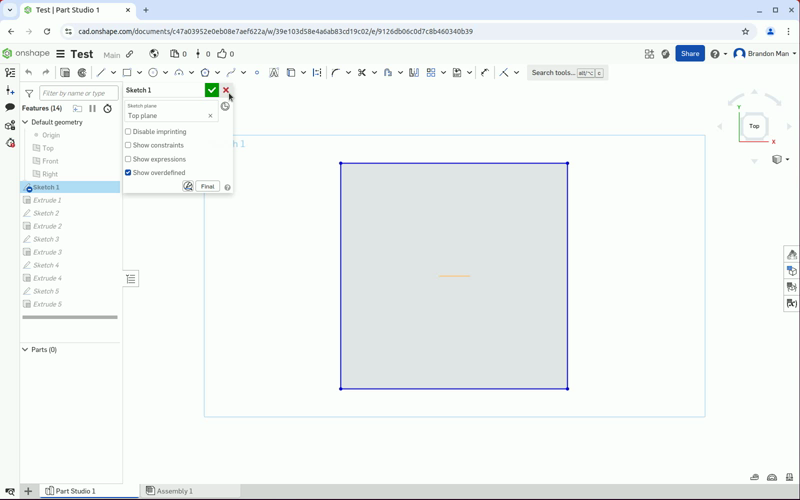
key(shift+s)
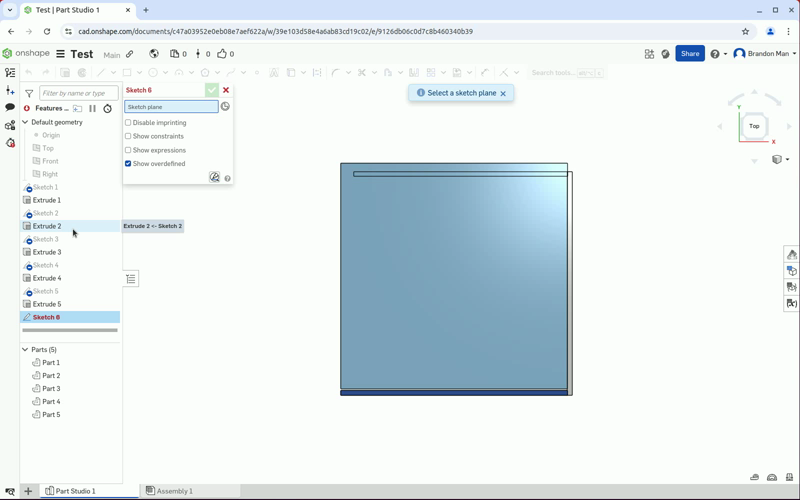
scroll(3)
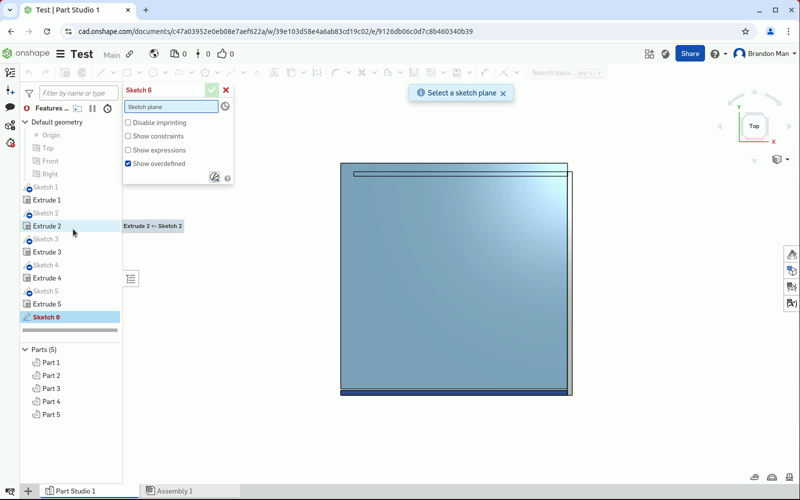
mouse_move(73, 150)
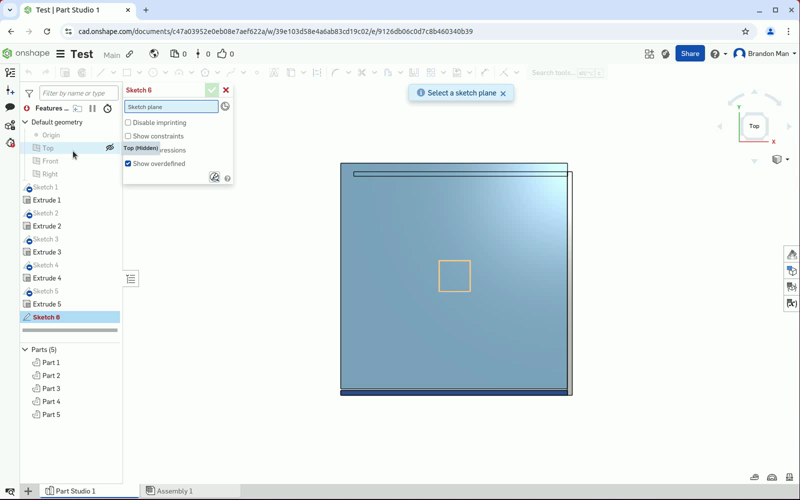
click(73, 150)
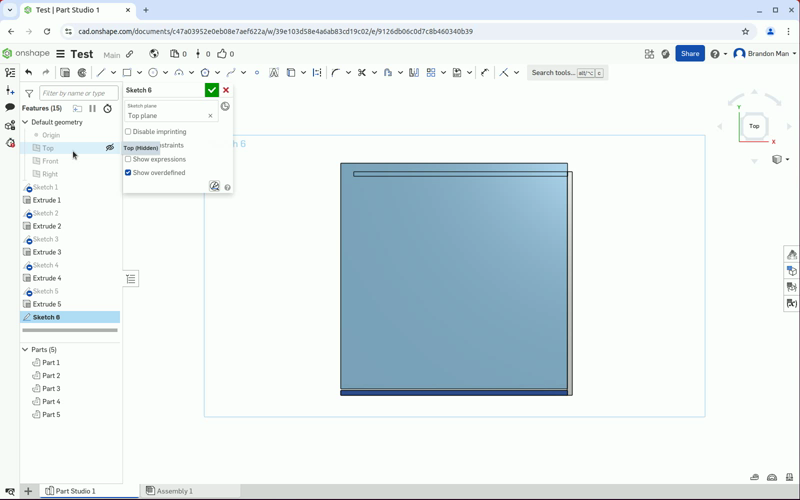
mouse_move(73, 352)
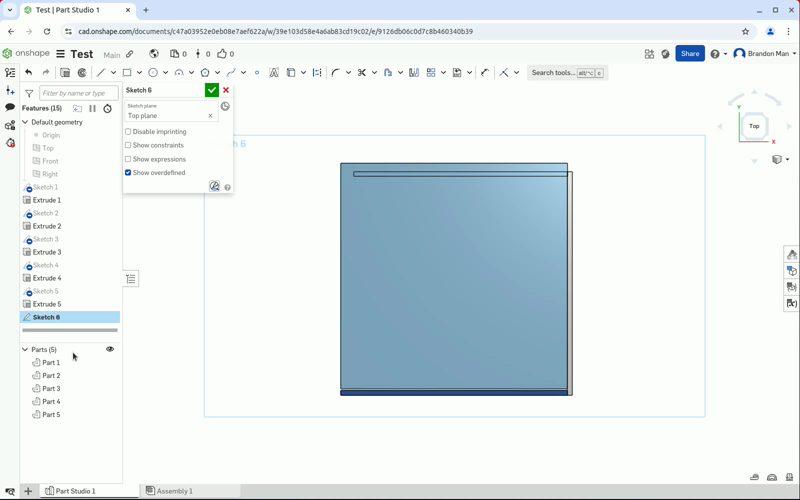
key(y)
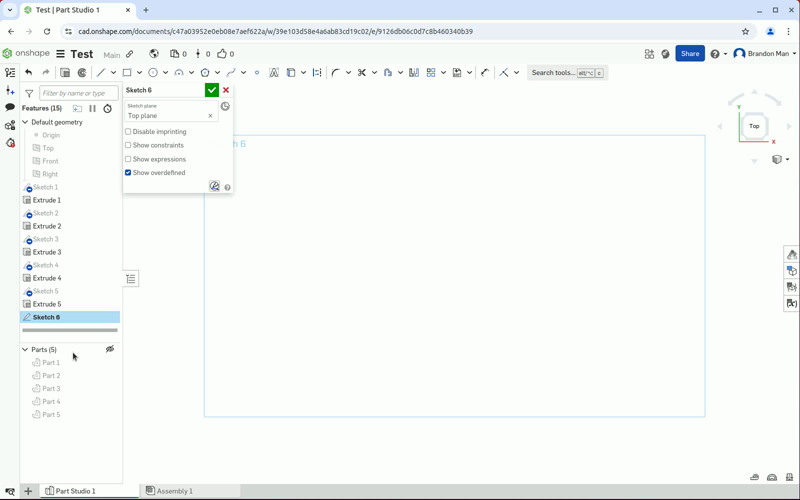
key(l)
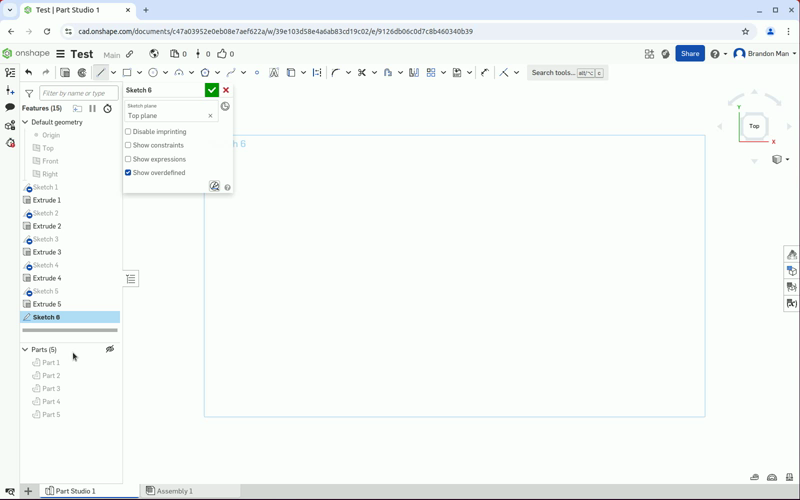
key_down(shift)
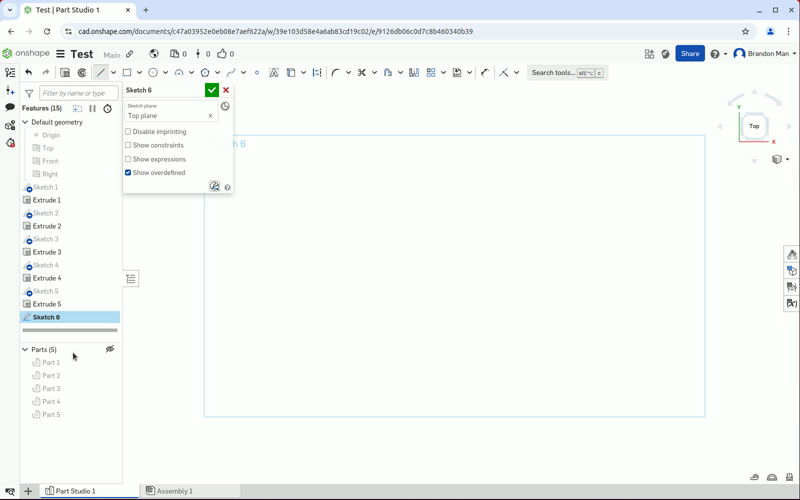
mouse_move(348, 395)
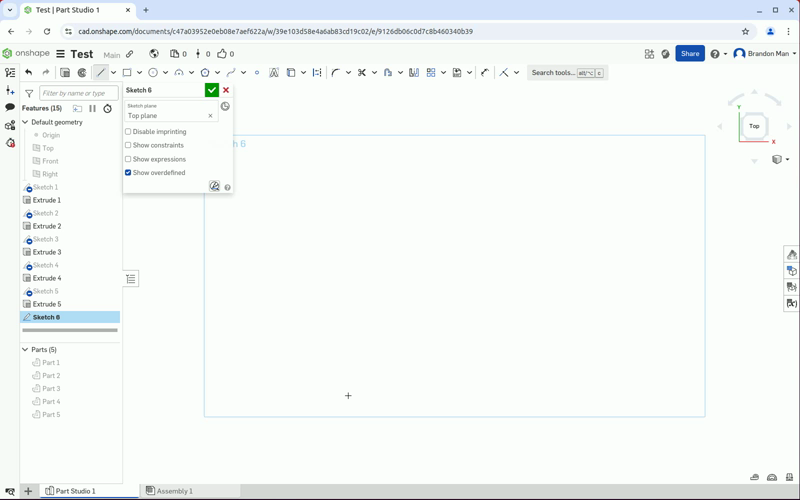
click(348, 395)
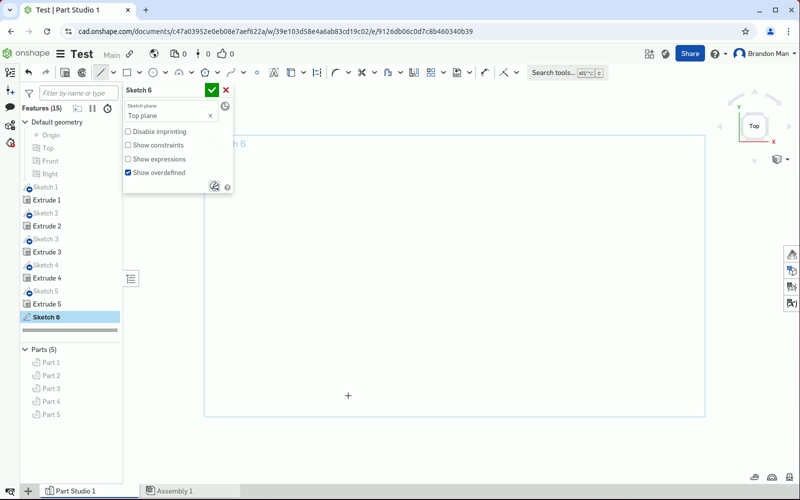
key_up(shift)
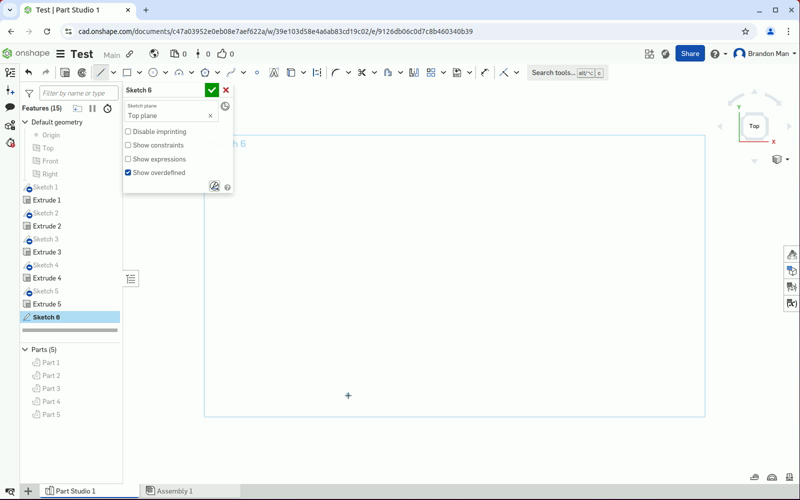
key_down(shift)
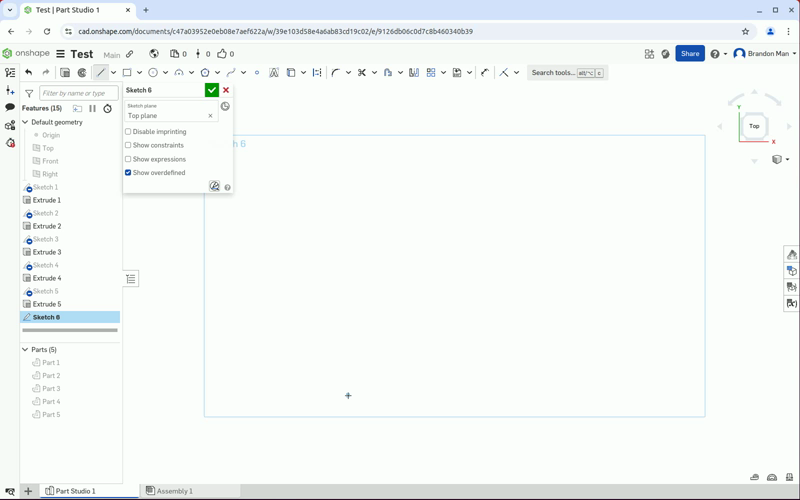
mouse_move(378, 395)
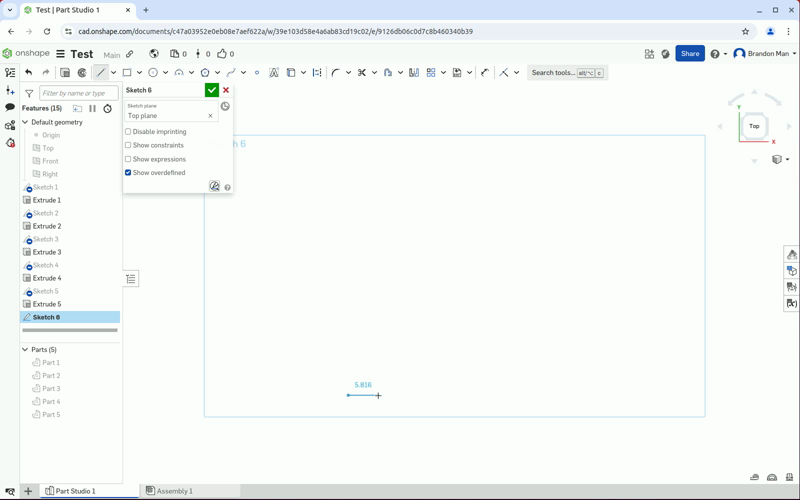
mouse_move(353, 395)
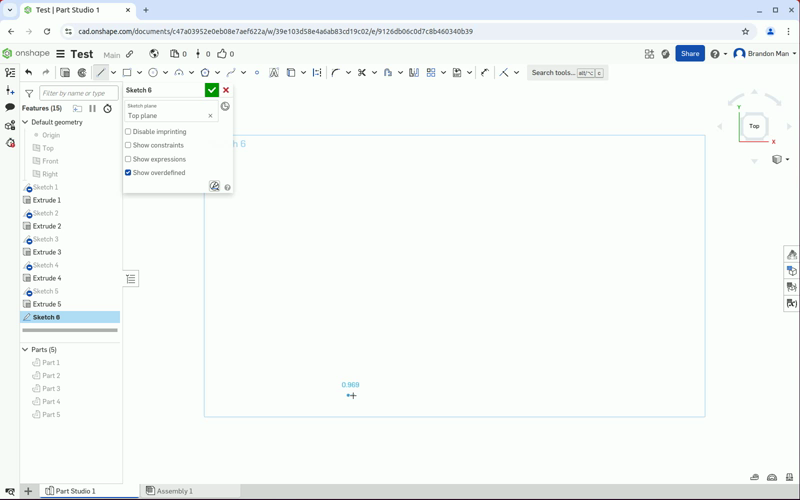
scroll(6)
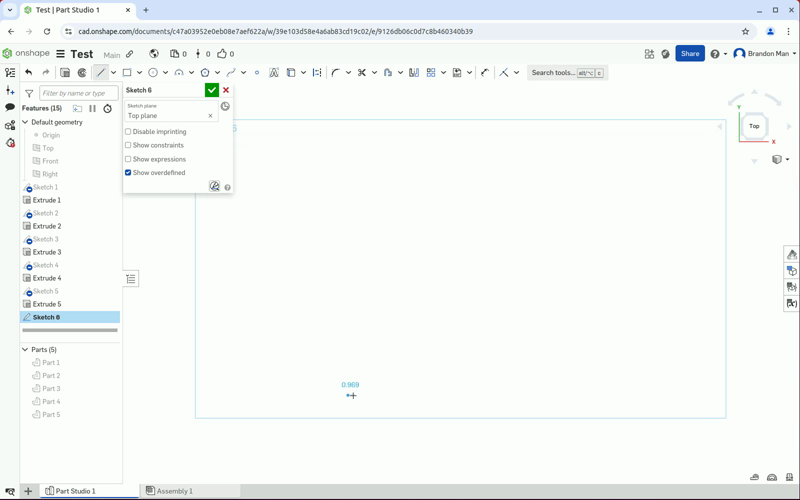
scroll(6)
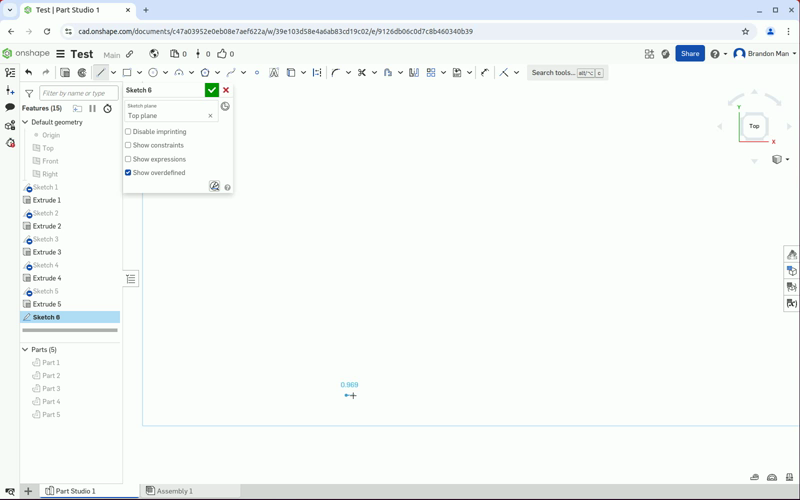
scroll(6)
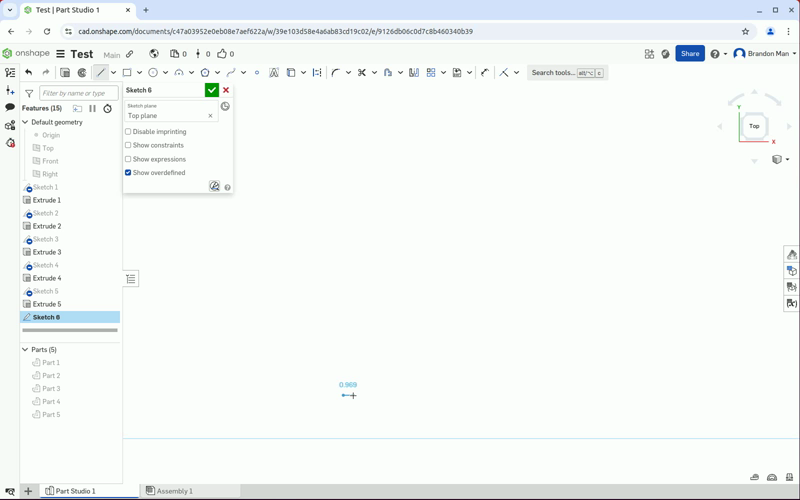
scroll(6)
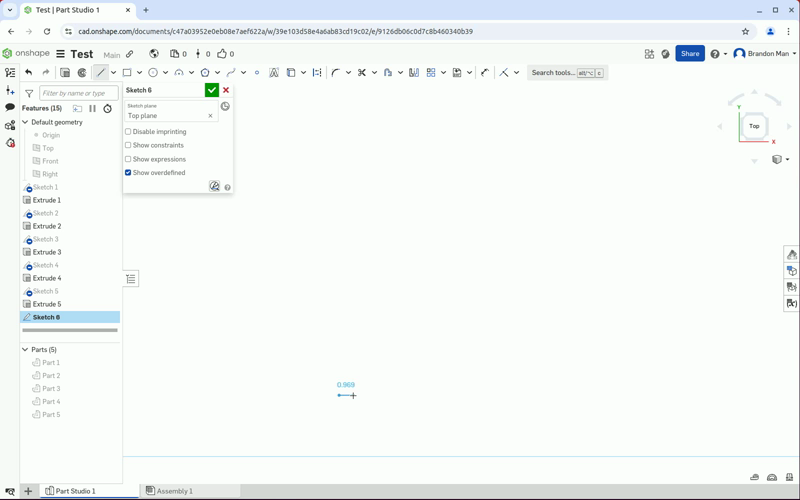
scroll(6)
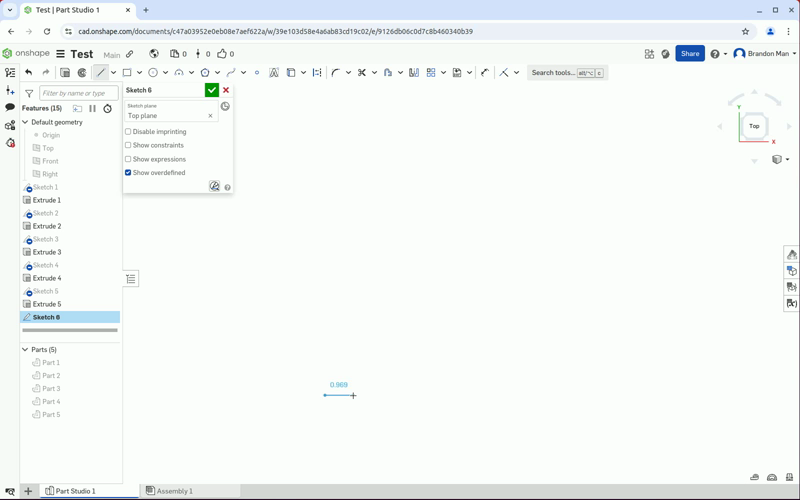
scroll(6)
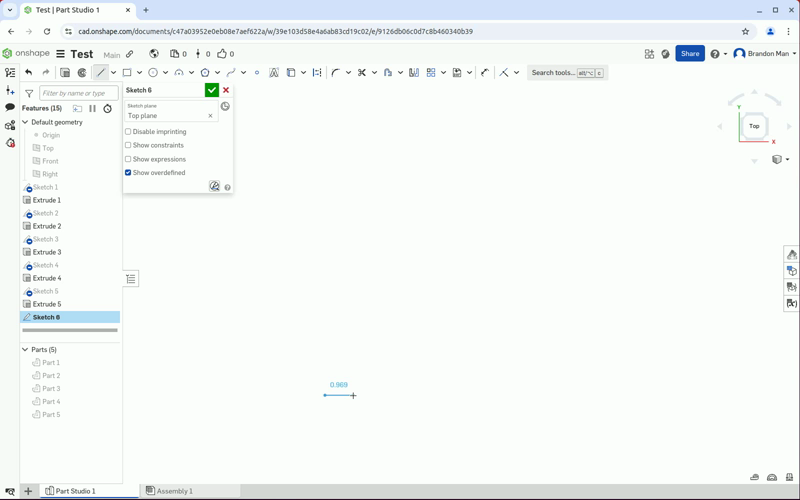
scroll(6)
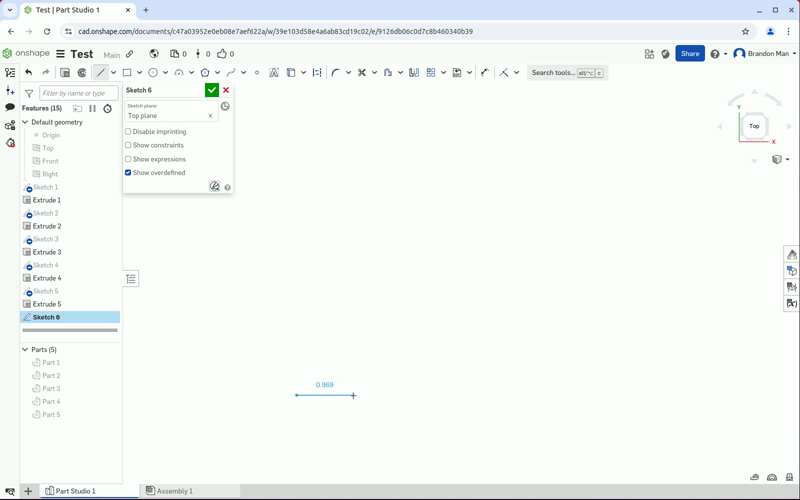
click(353, 395)
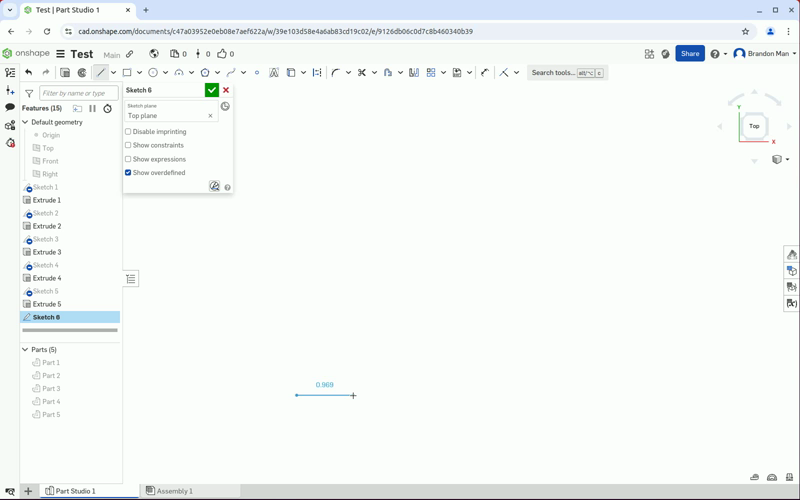
scroll(-6)
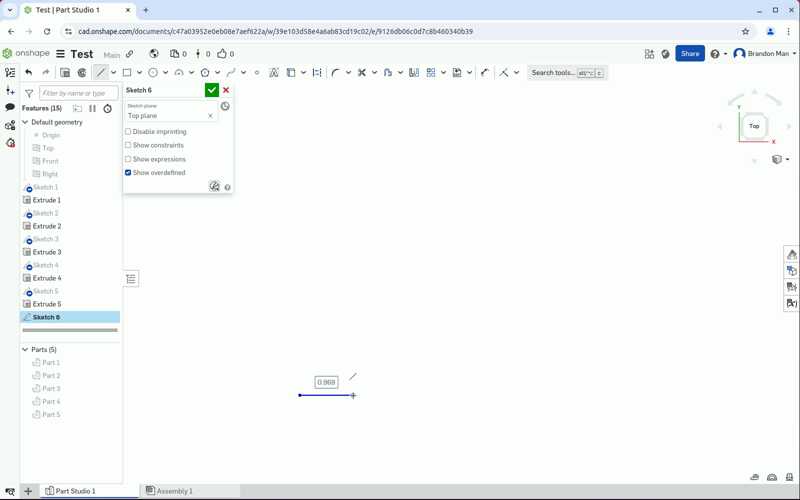
scroll(-6)
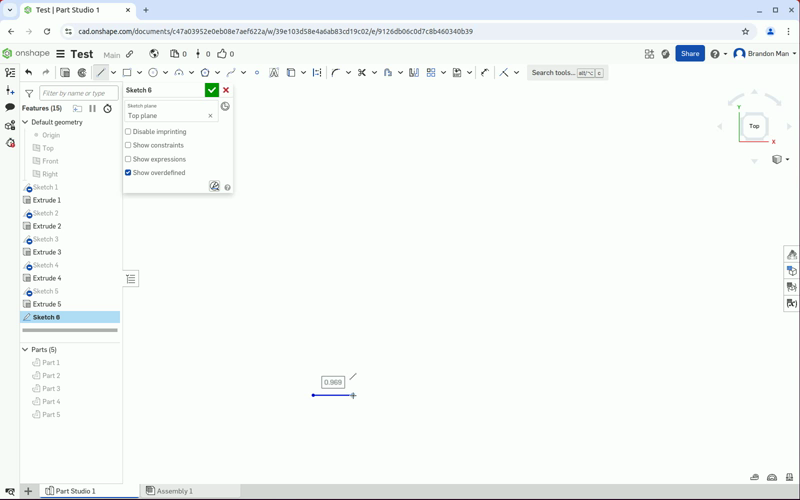
scroll(-6)
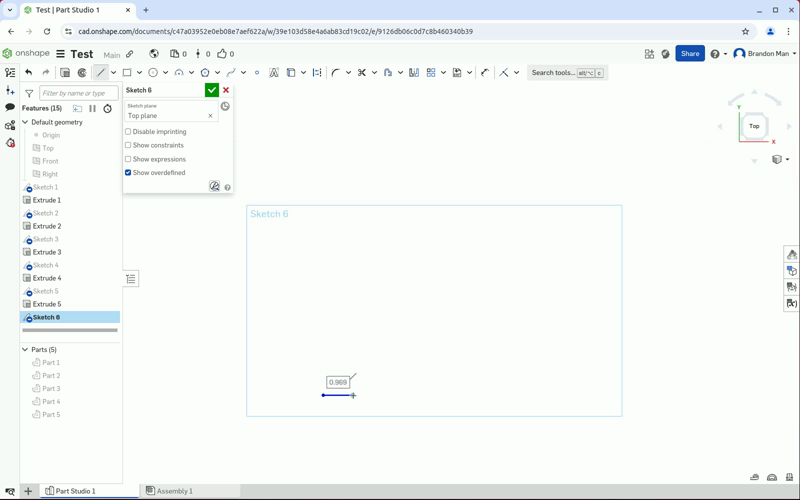
scroll(-6)
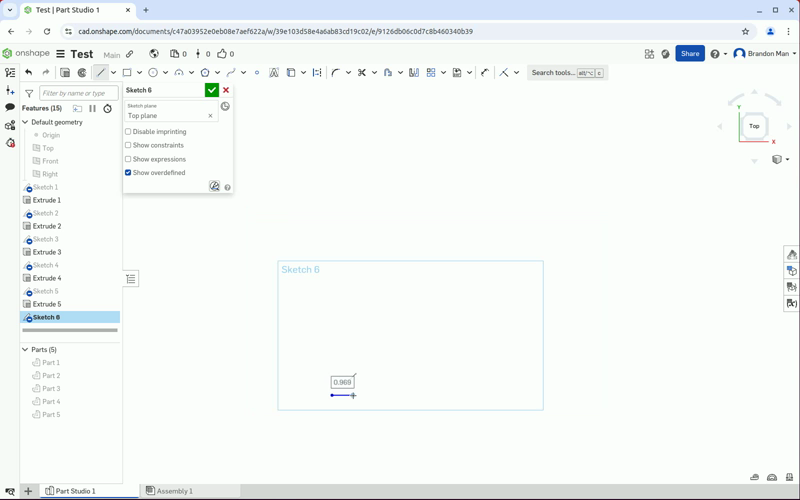
scroll(-6)
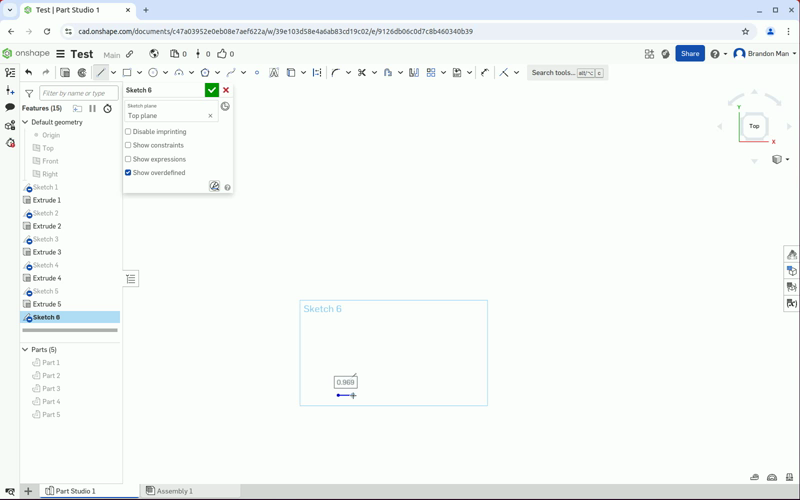
scroll(-6)
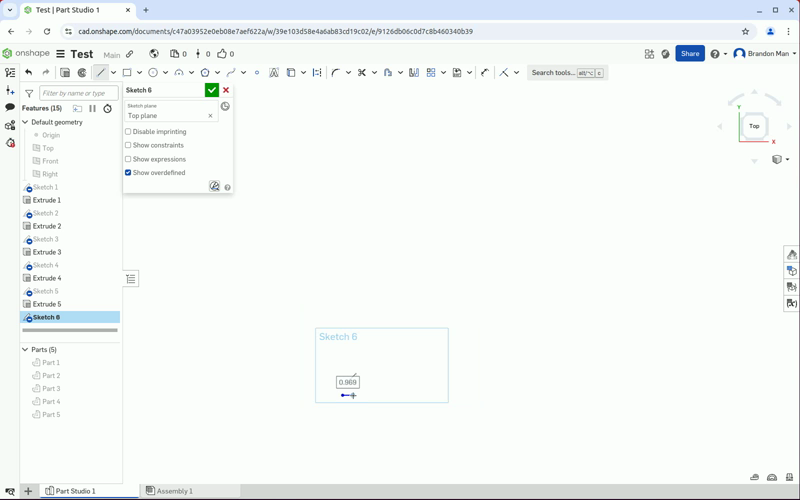
scroll(-6)
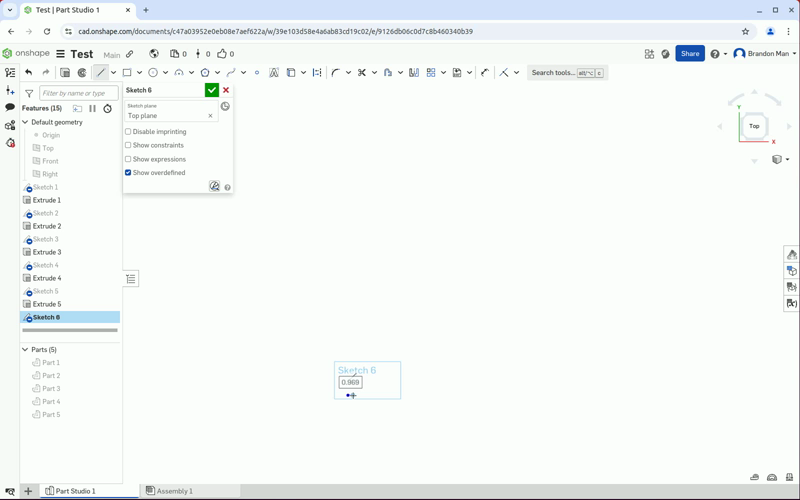
key_up(shift)
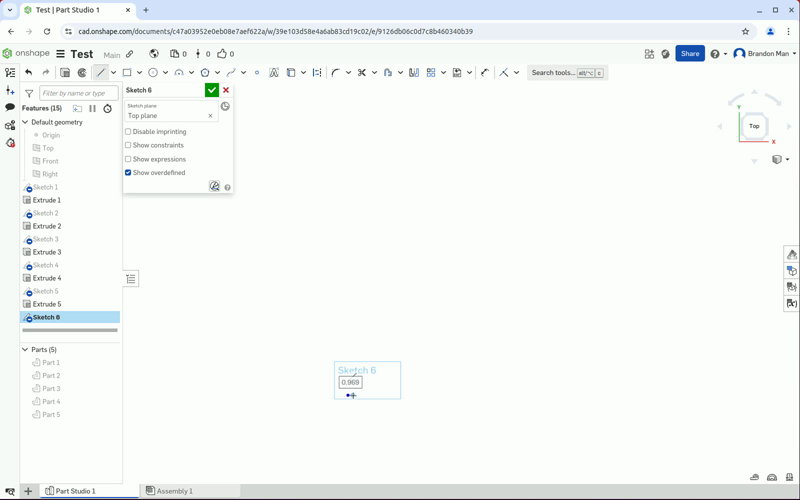
key_down(shift)
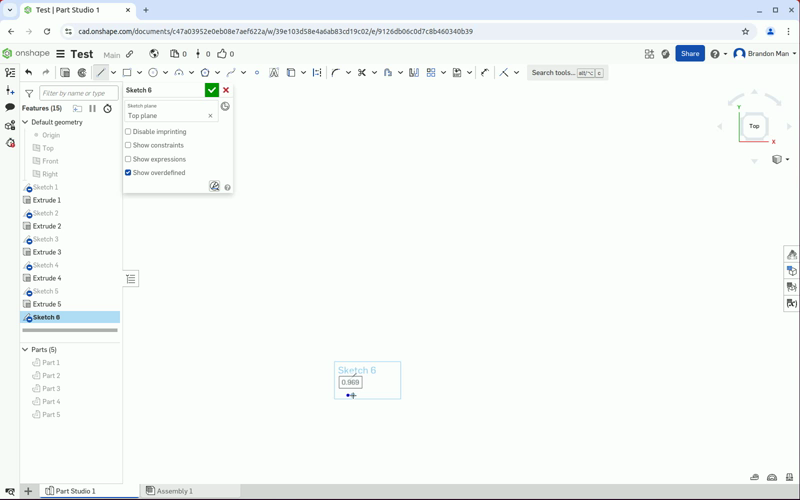
mouse_move(383, 395)
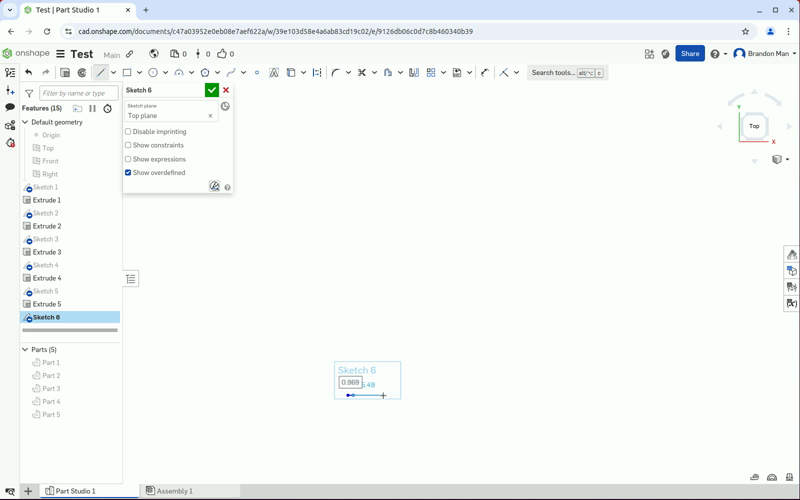
mouse_move(353, 390)
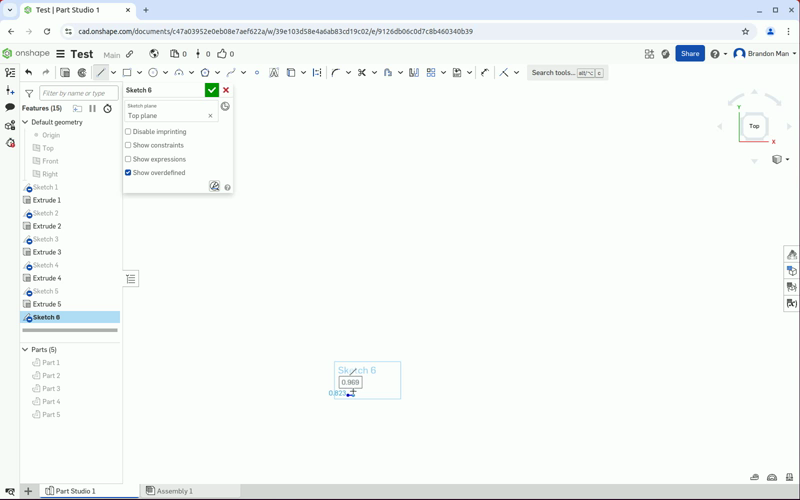
scroll(6)
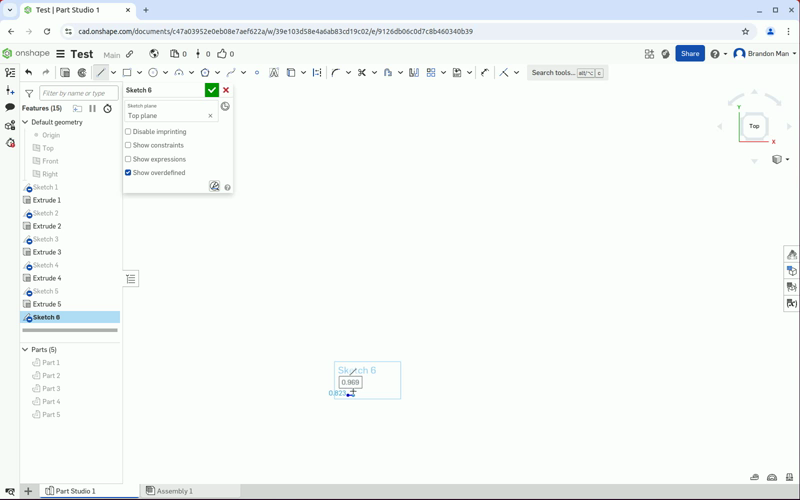
scroll(6)
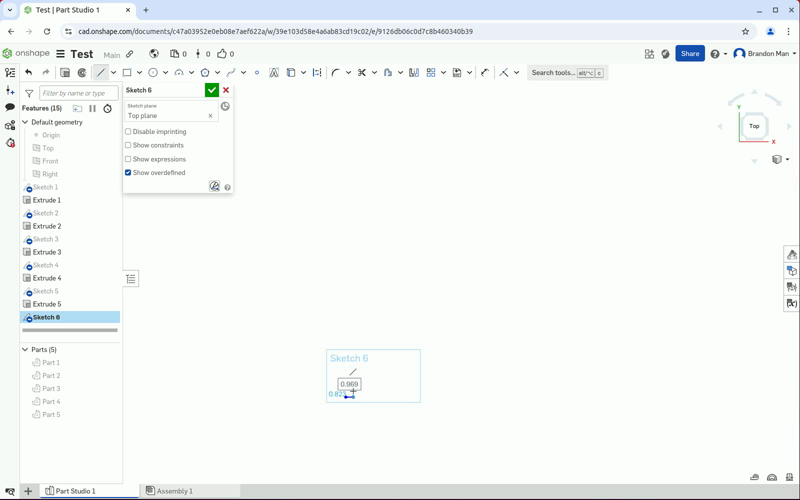
scroll(6)
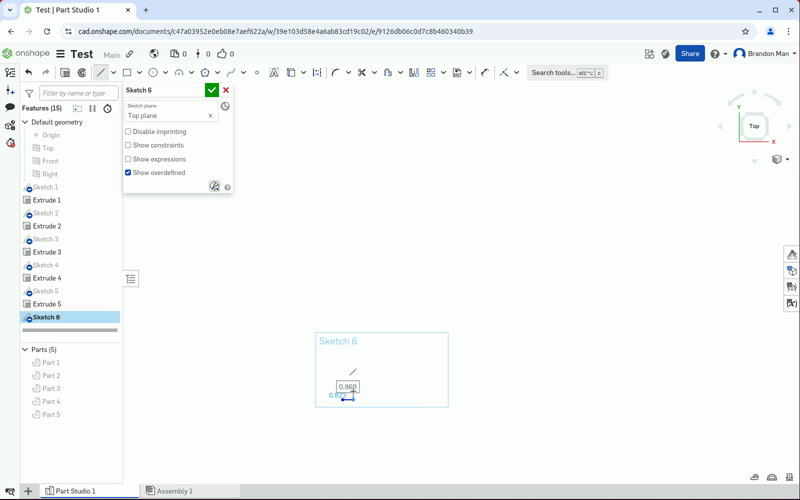
scroll(6)
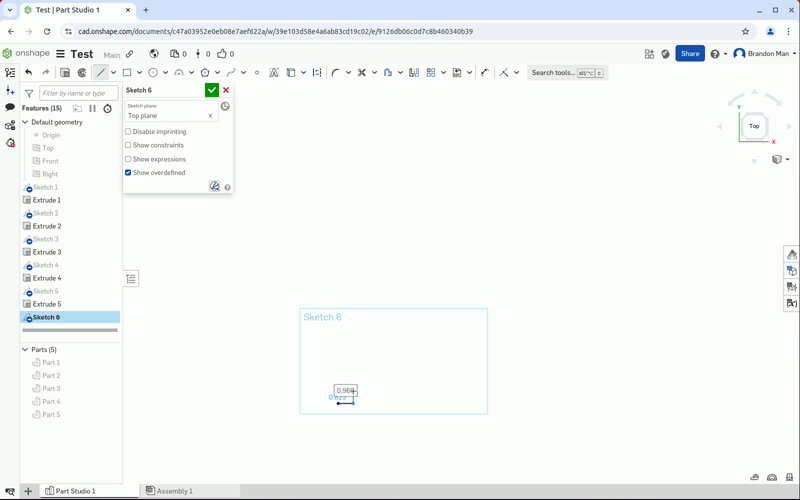
scroll(6)
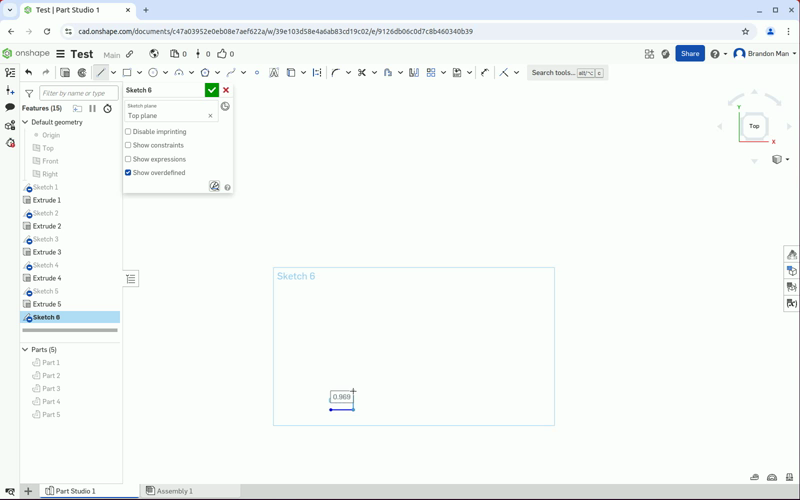
scroll(6)
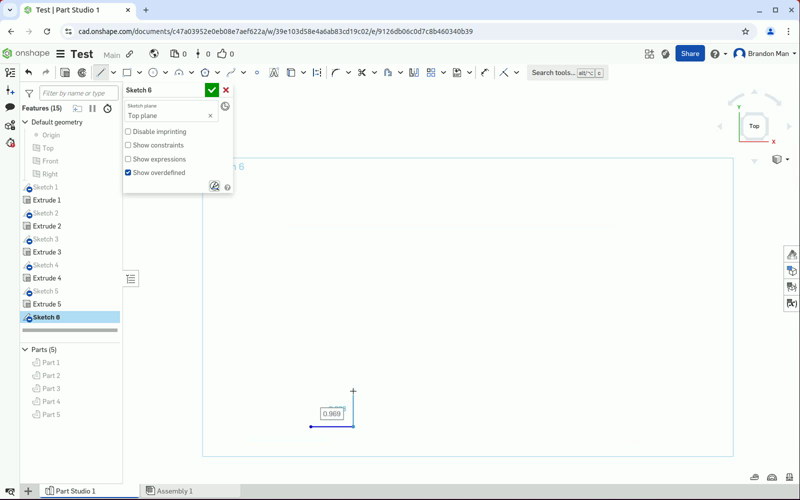
scroll(6)
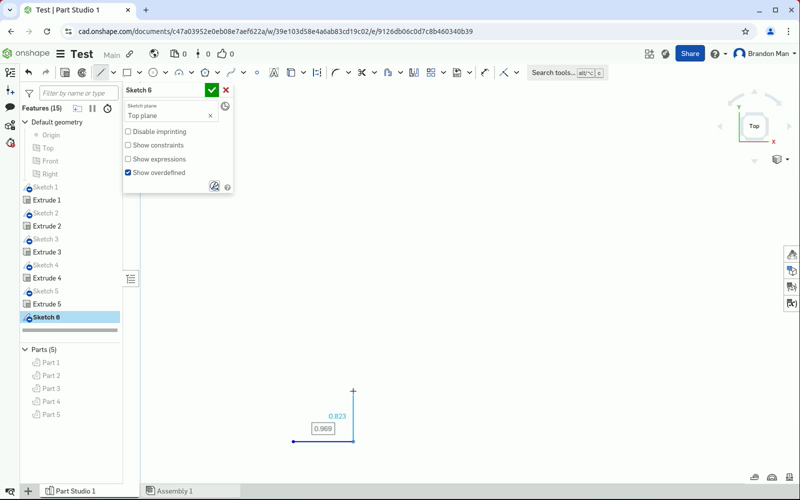
click(353, 390)
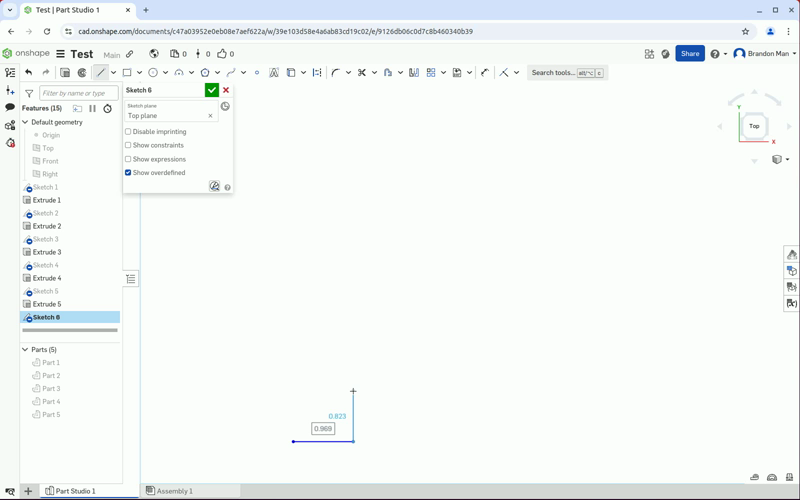
scroll(-6)
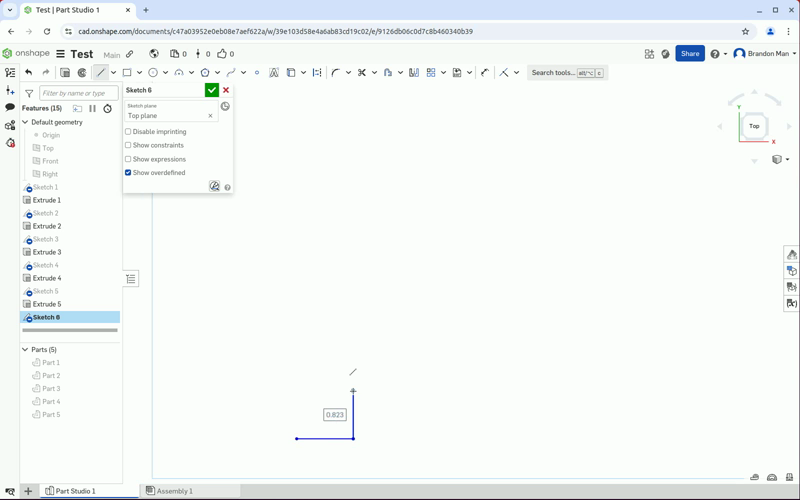
scroll(-6)
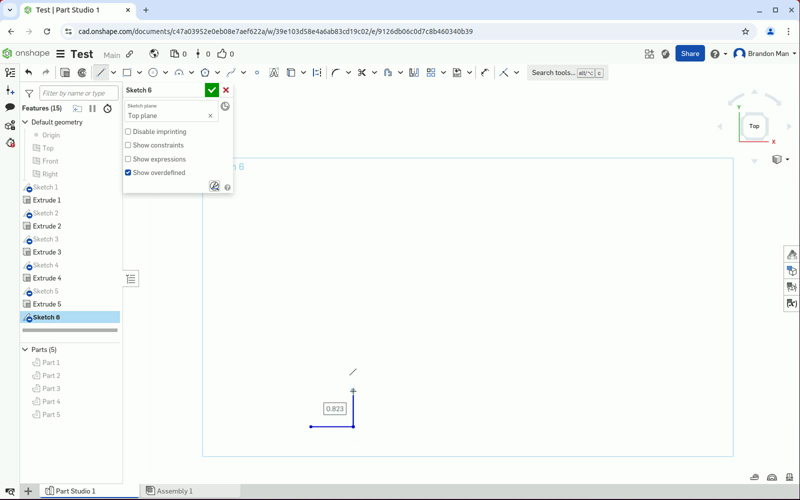
scroll(-6)
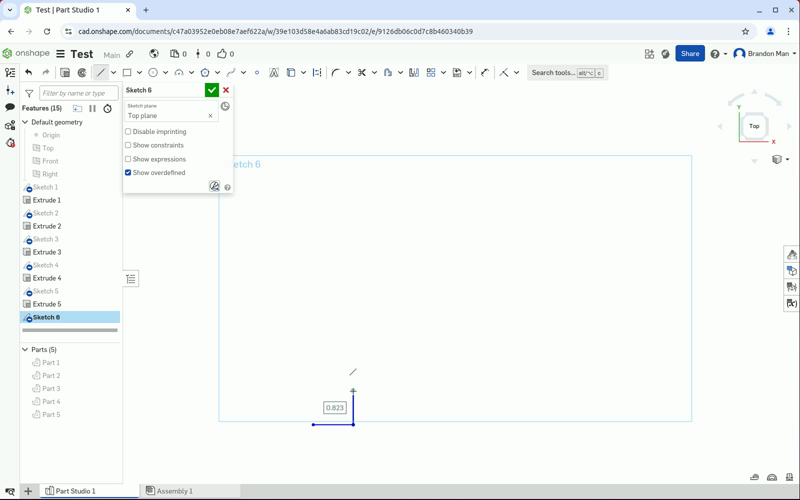
scroll(-6)
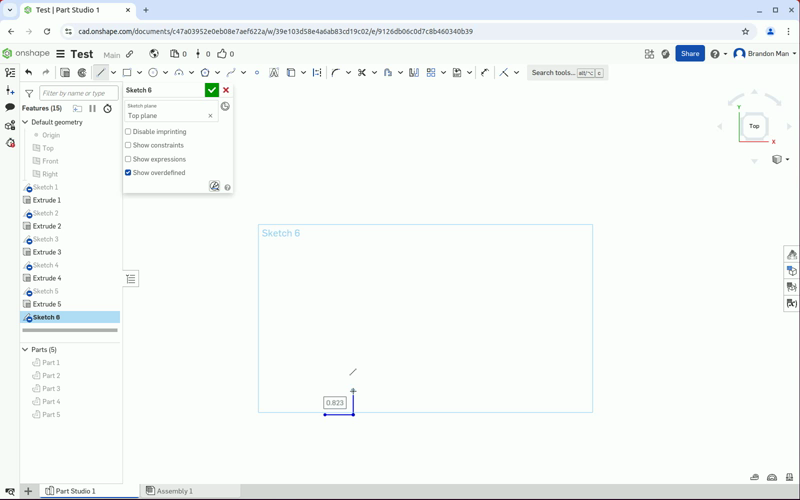
scroll(-6)
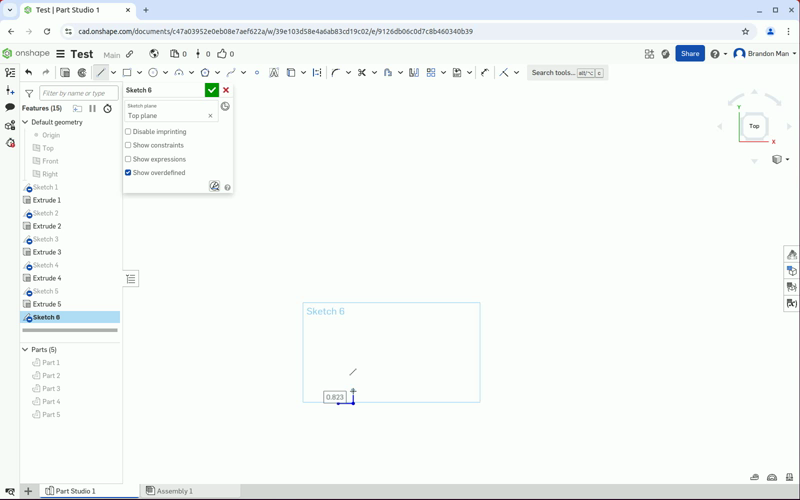
scroll(-6)
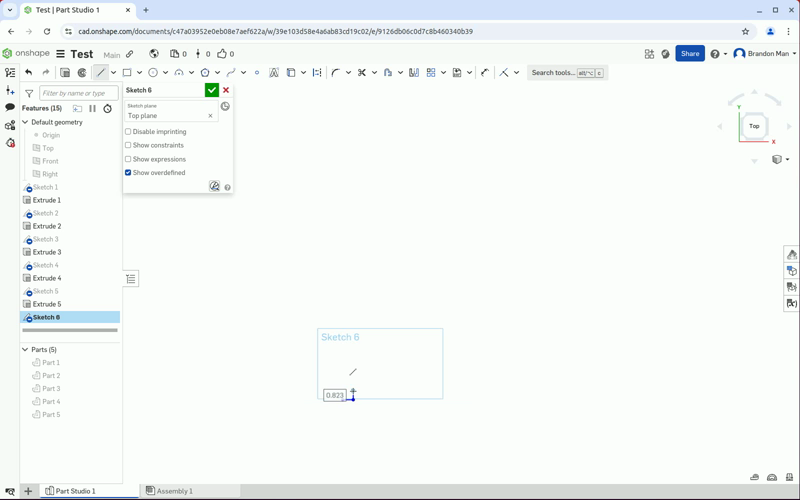
scroll(-6)
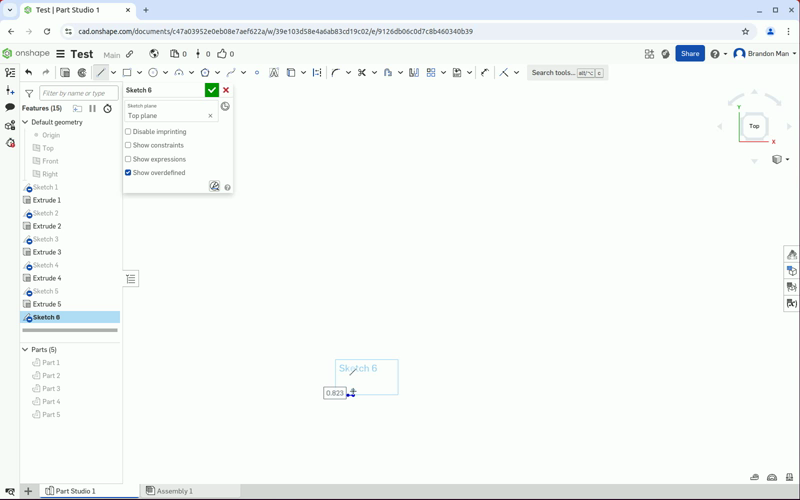
key_up(shift)
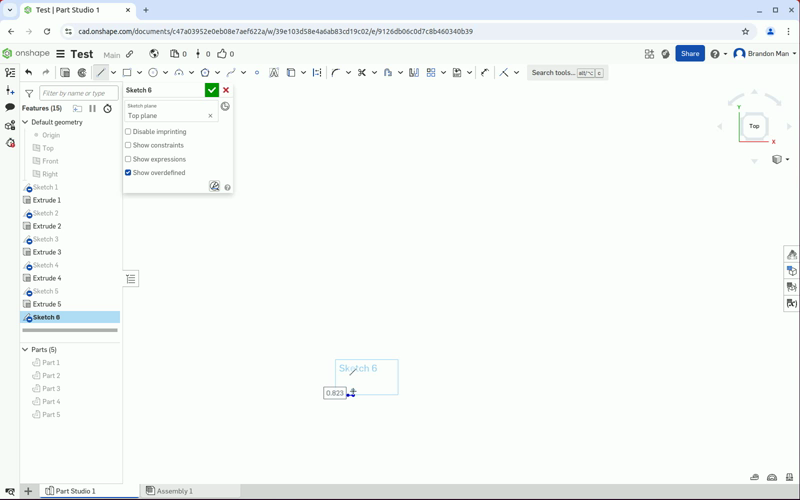
key_down(shift)
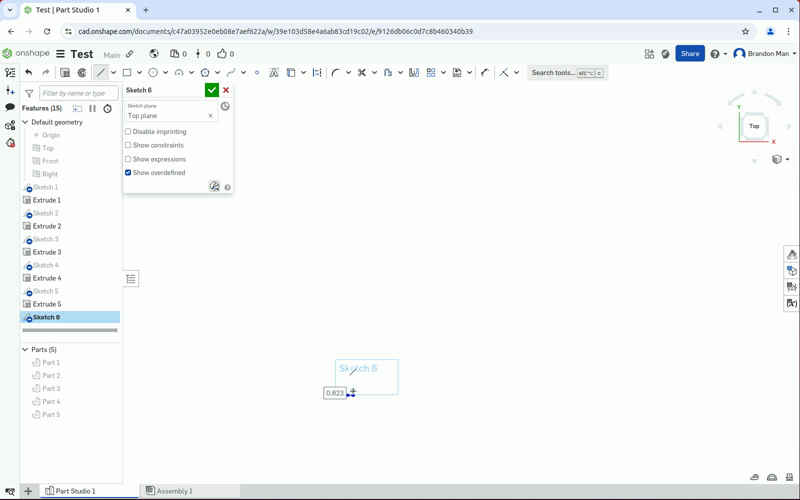
mouse_move(353, 176)
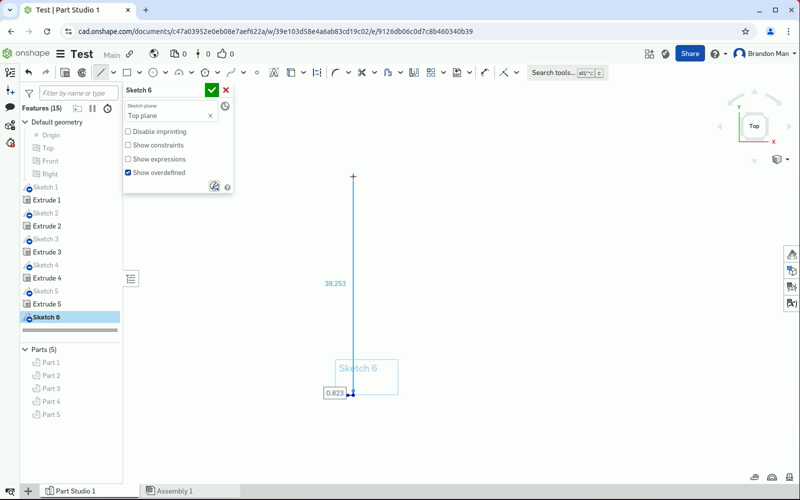
click(353, 176)
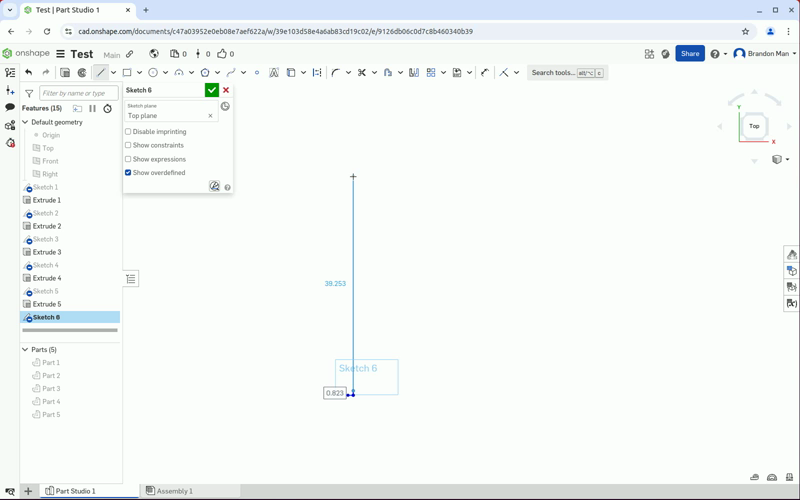
key_up(shift)
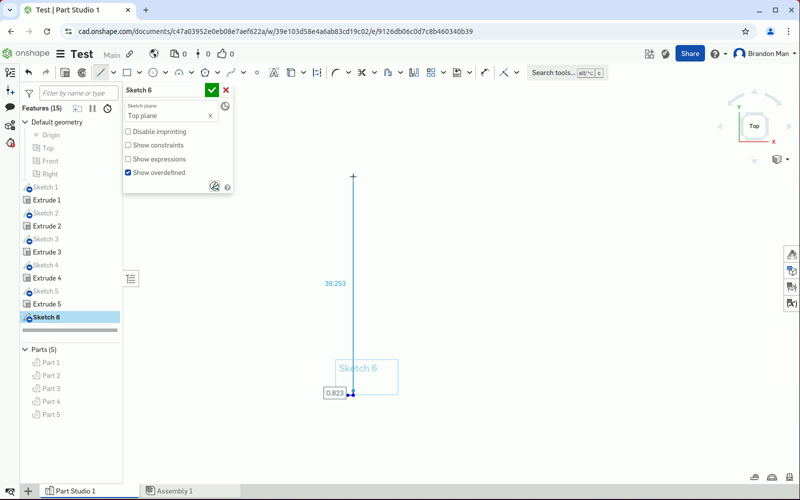
key_down(shift)
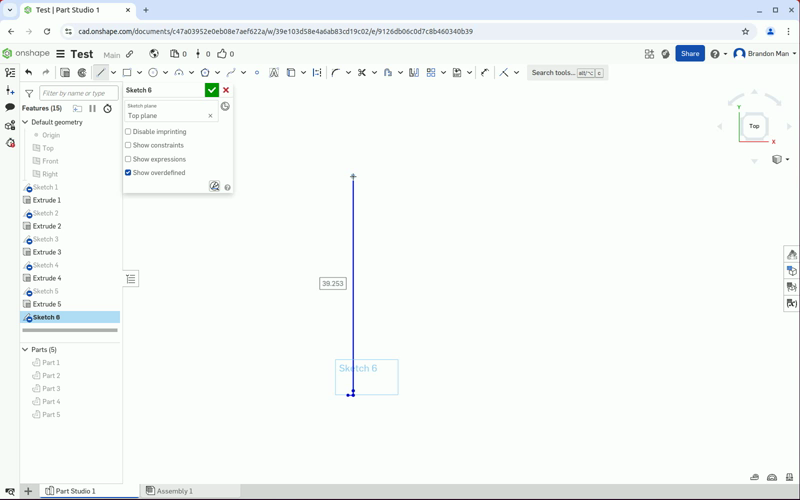
mouse_move(383, 176)
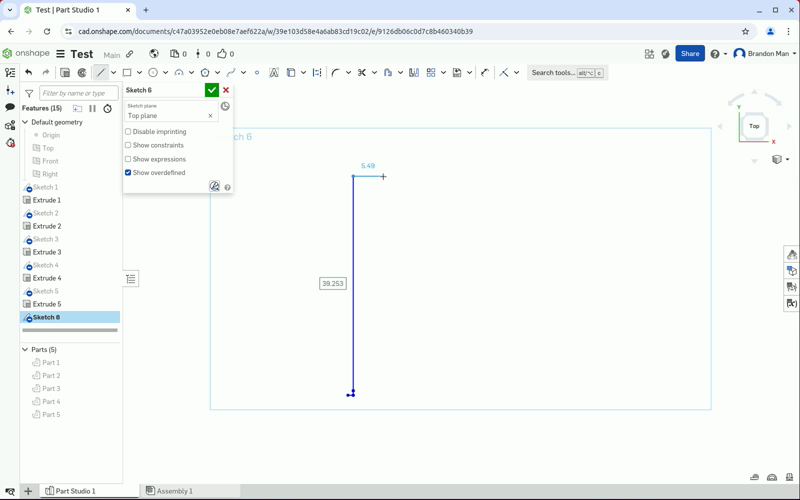
mouse_move(353, 171)
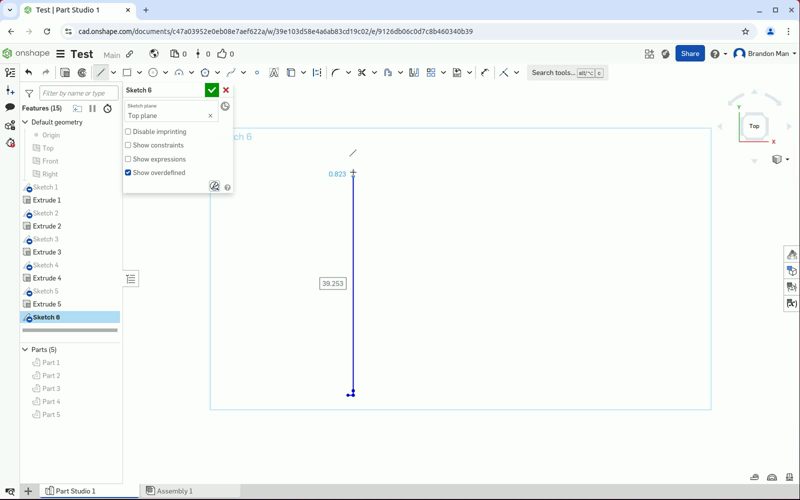
scroll(6)
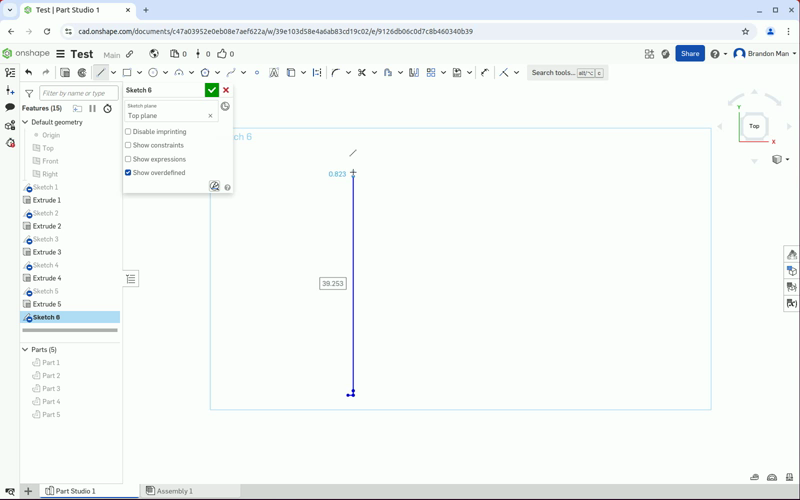
scroll(6)
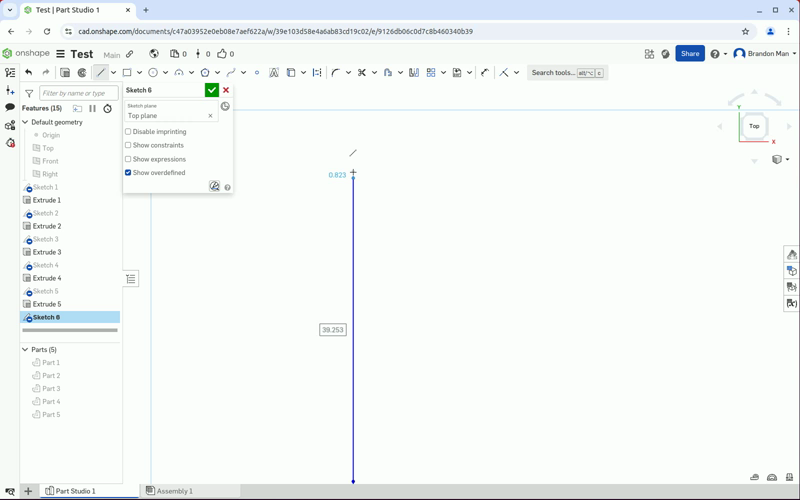
scroll(6)
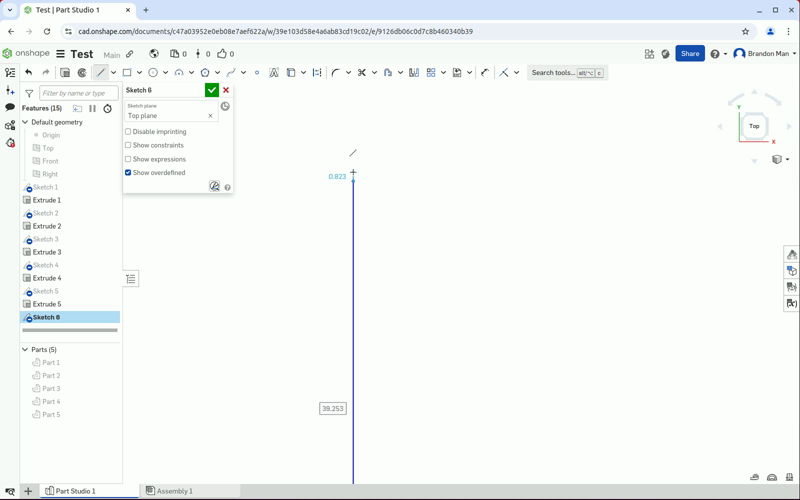
scroll(6)
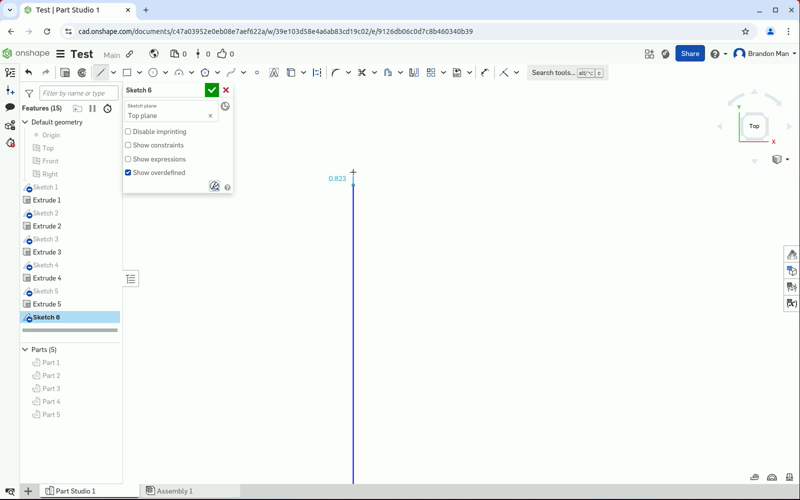
scroll(6)
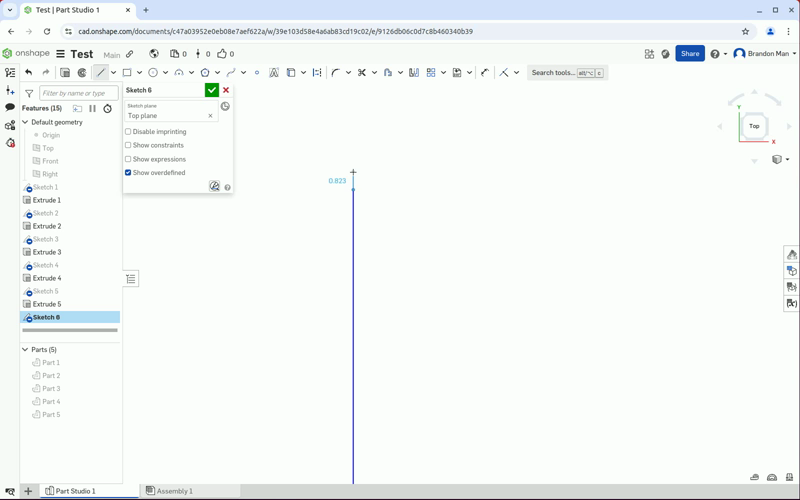
scroll(6)
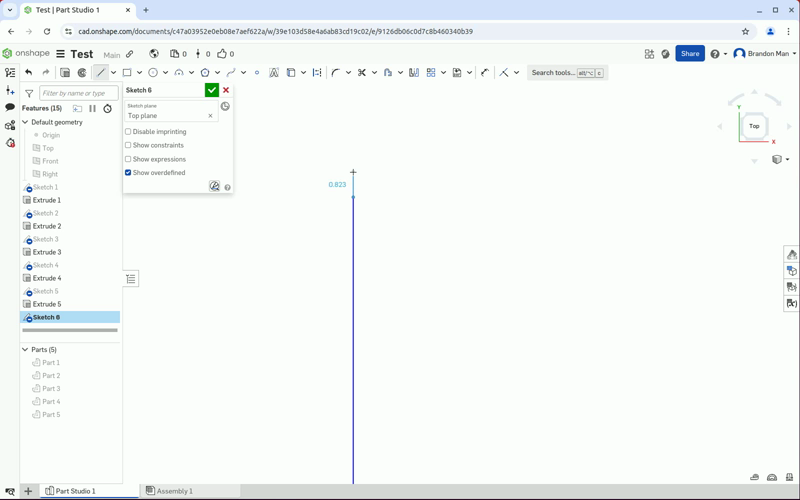
scroll(6)
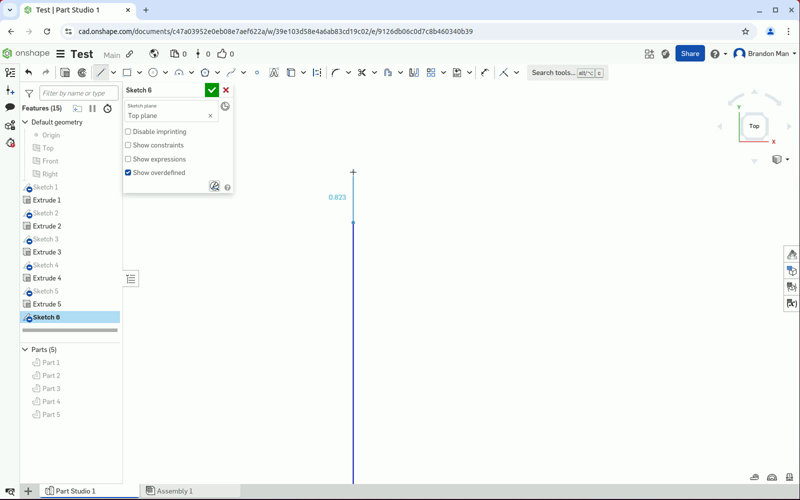
click(353, 171)
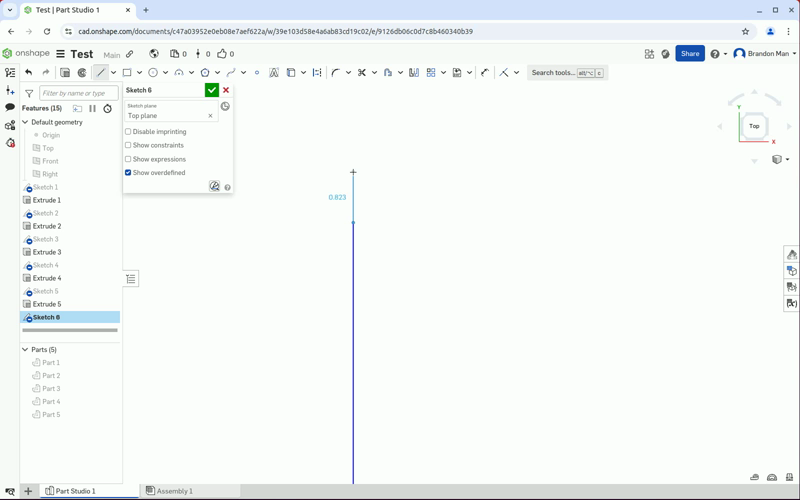
scroll(-6)
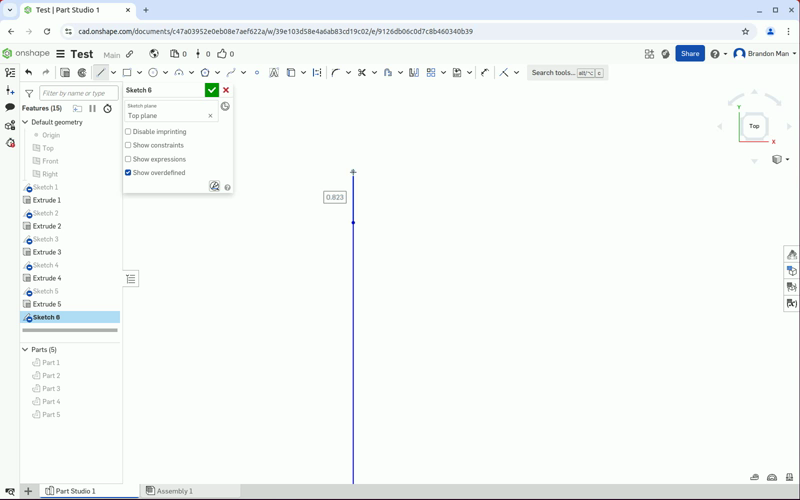
scroll(-6)
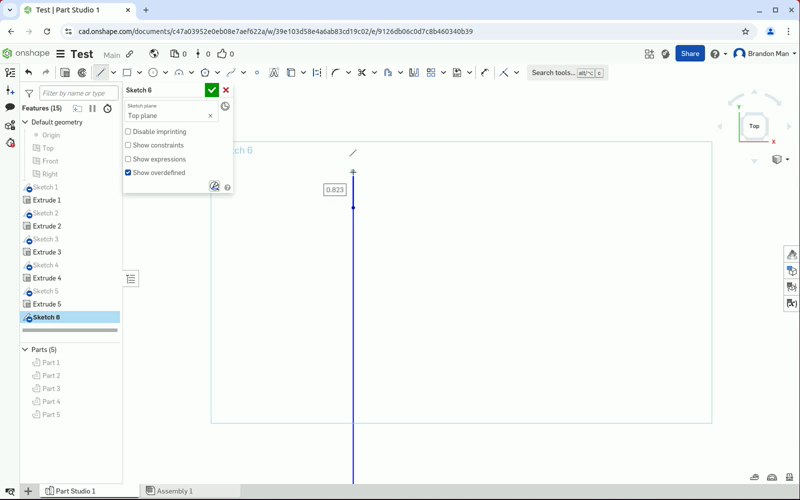
scroll(-6)
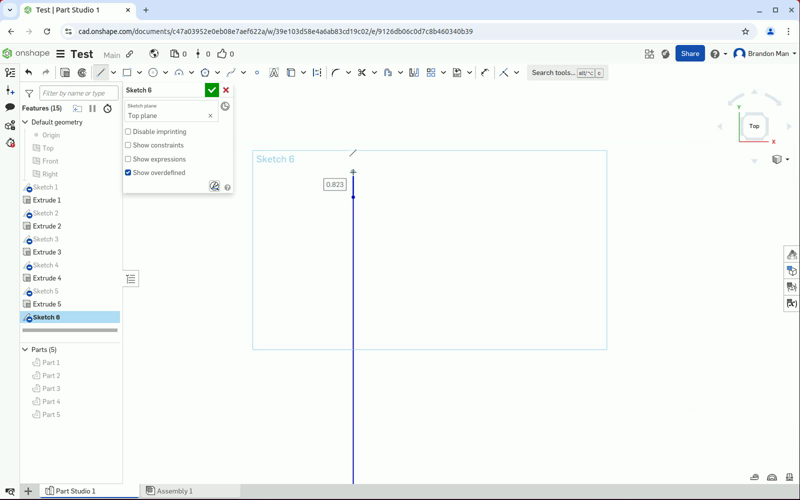
scroll(-6)
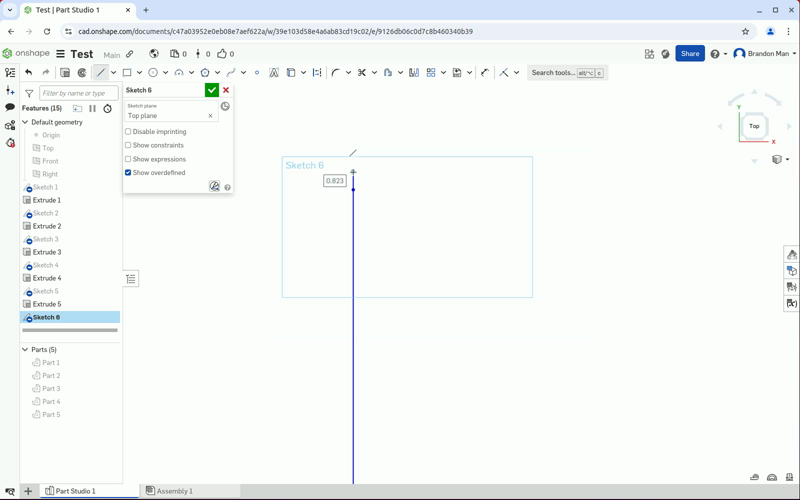
scroll(-6)
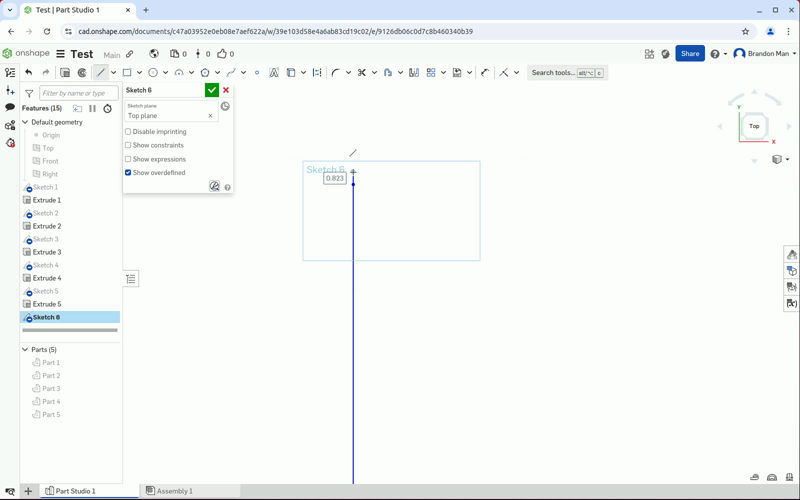
scroll(-6)
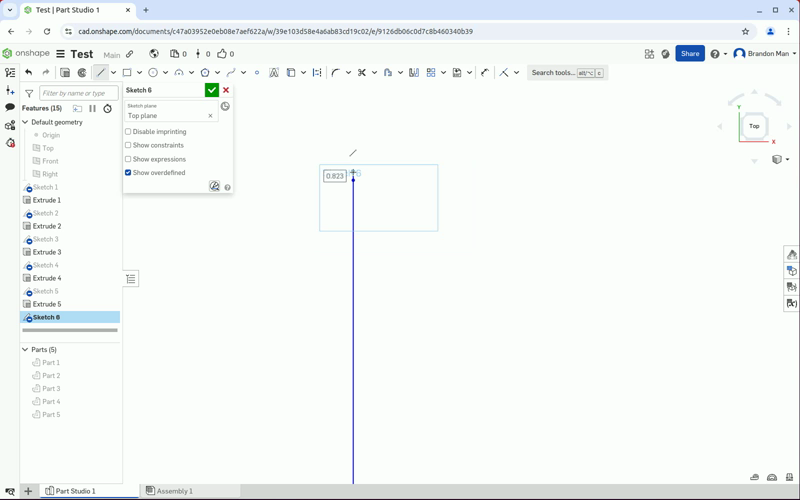
scroll(-6)
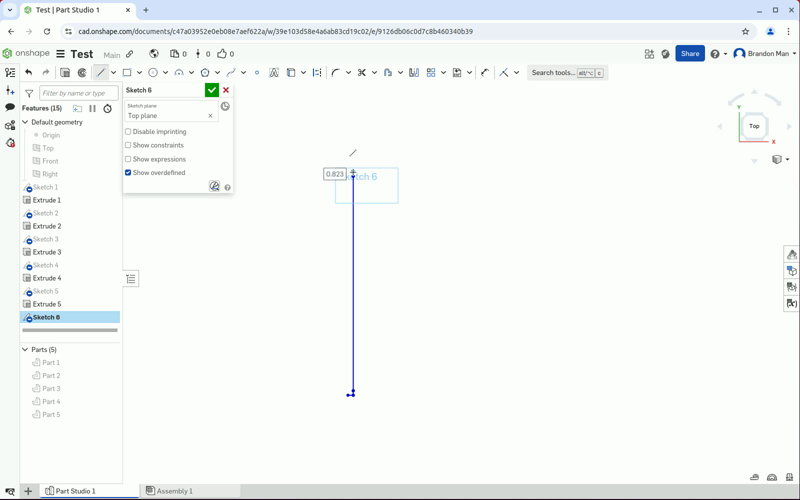
key_up(shift)
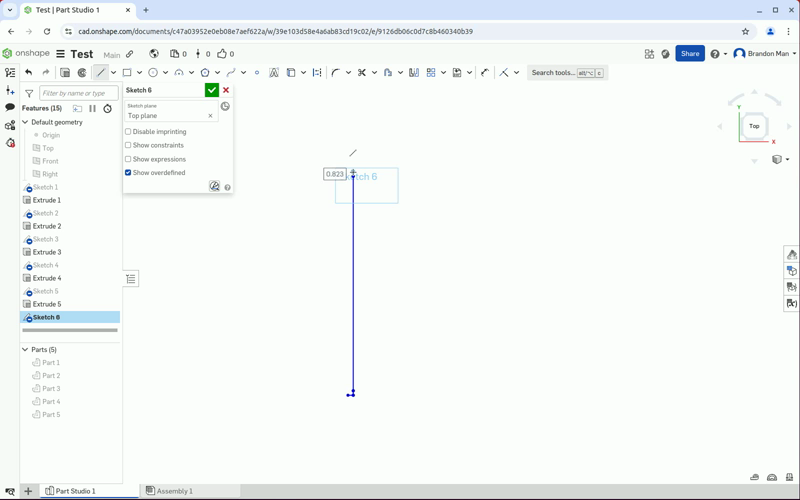
key_down(shift)
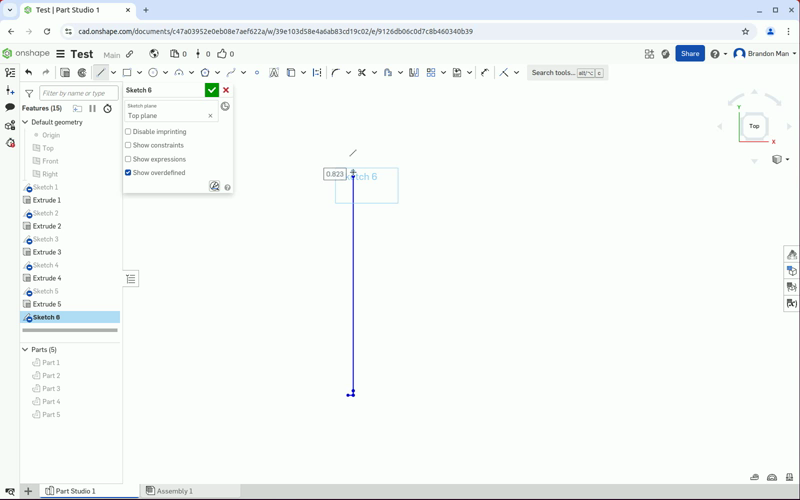
mouse_move(383, 171)
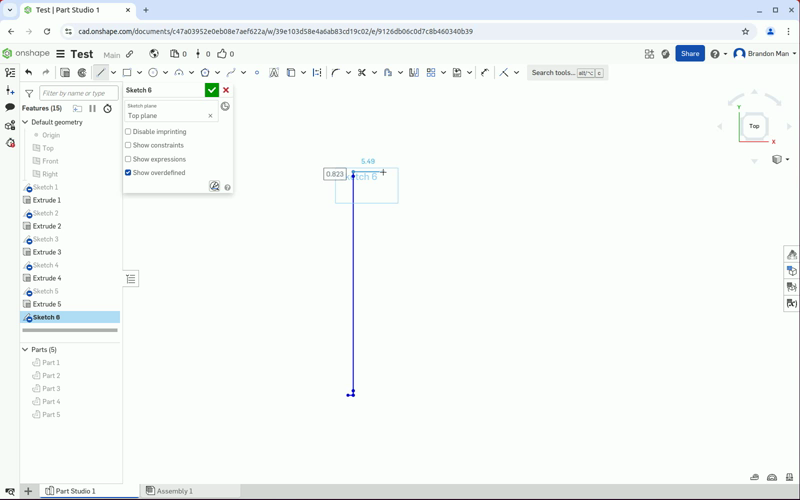
mouse_move(348, 171)
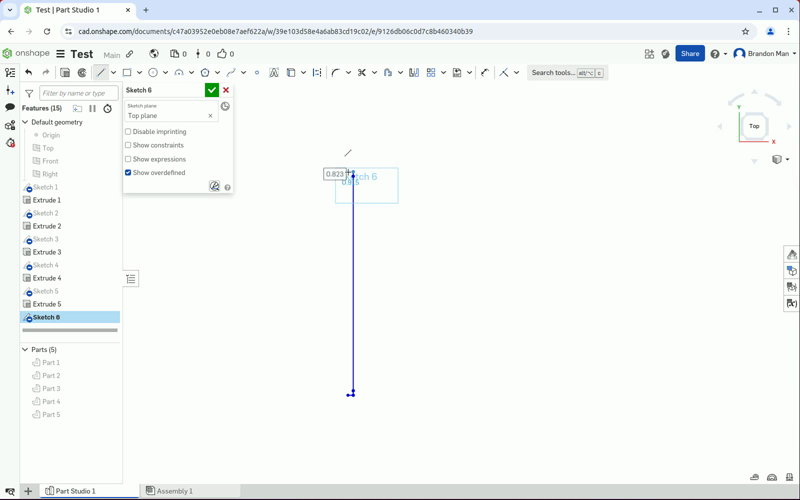
scroll(6)
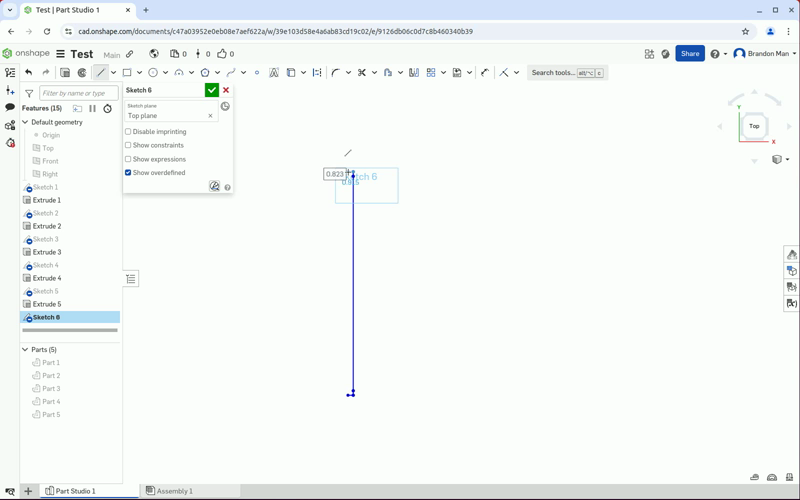
scroll(6)
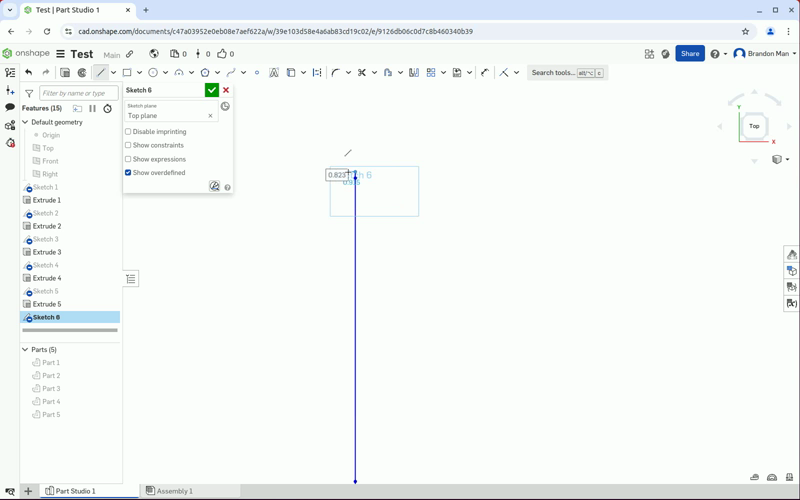
scroll(6)
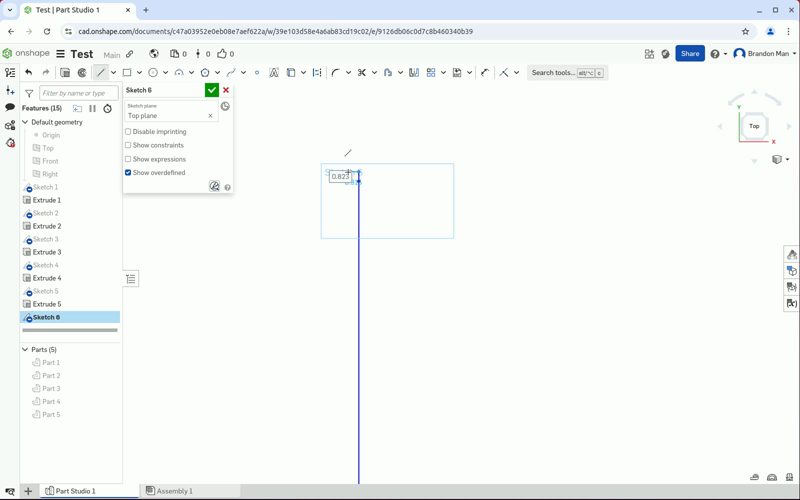
scroll(6)
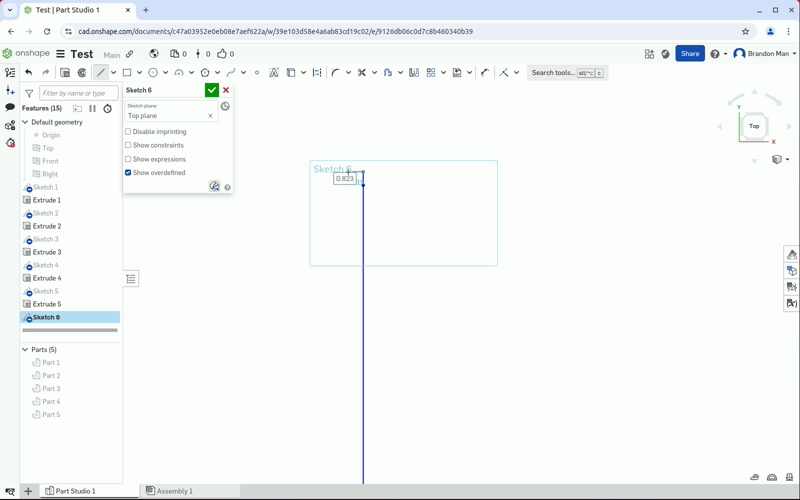
scroll(6)
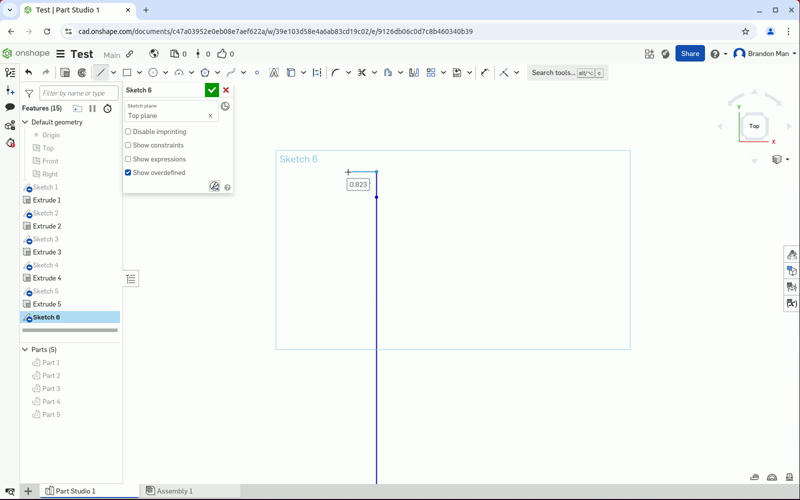
scroll(6)
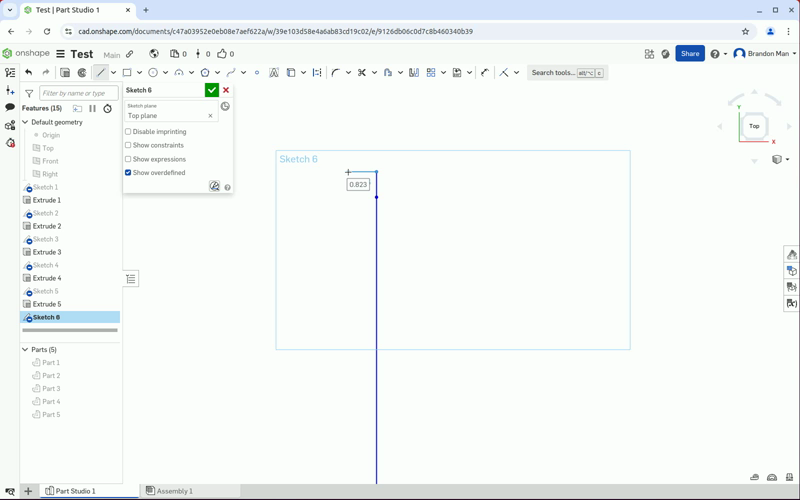
scroll(6)
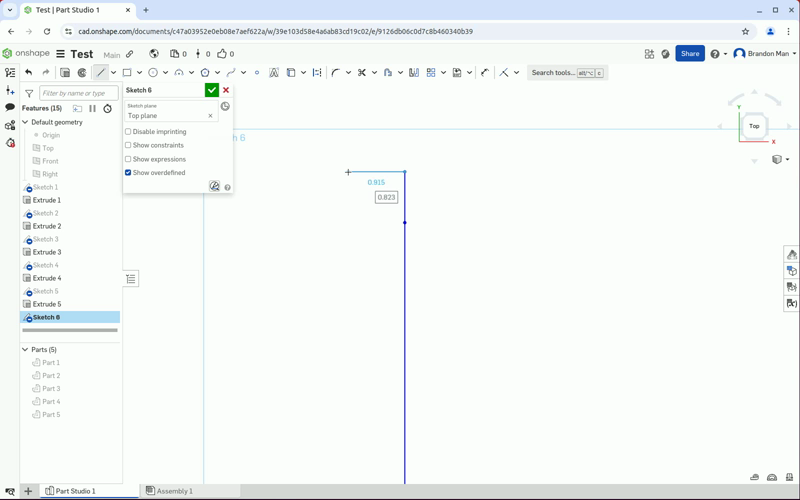
click(348, 171)
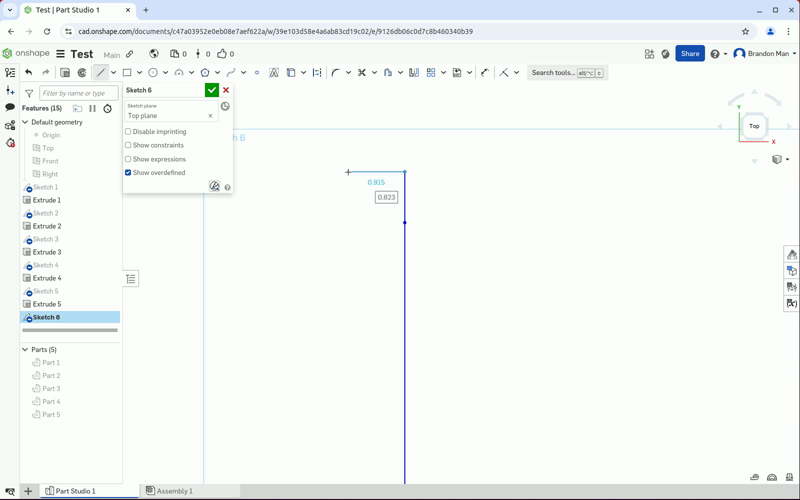
scroll(-6)
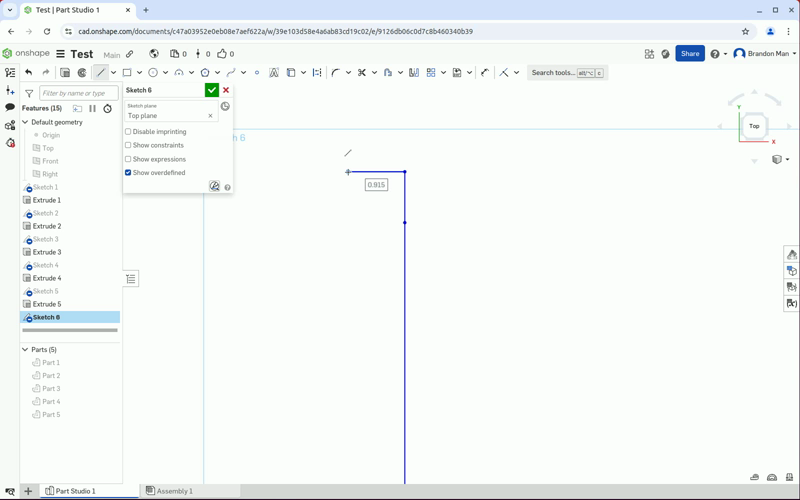
scroll(-6)
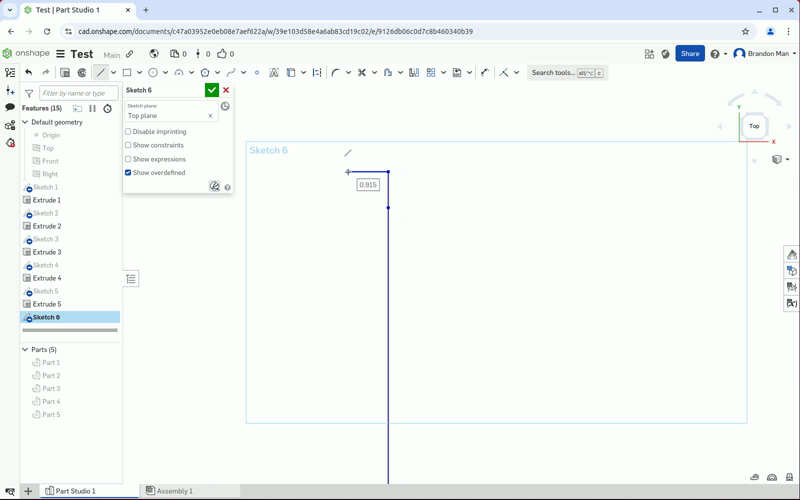
scroll(-6)
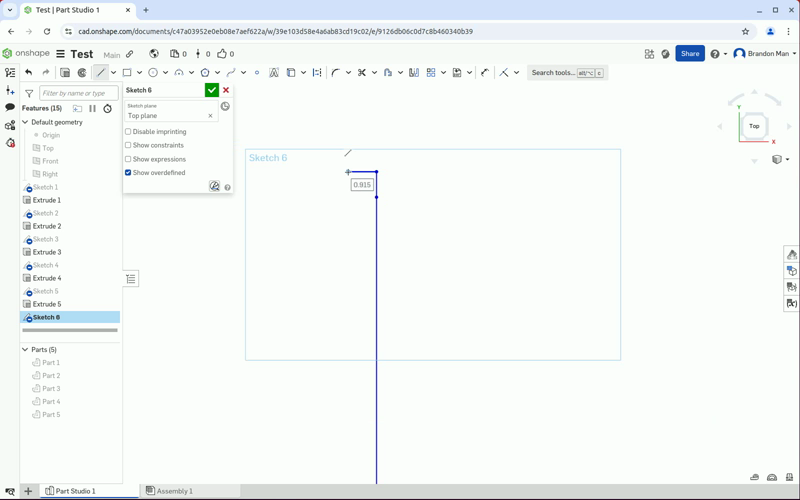
scroll(-6)
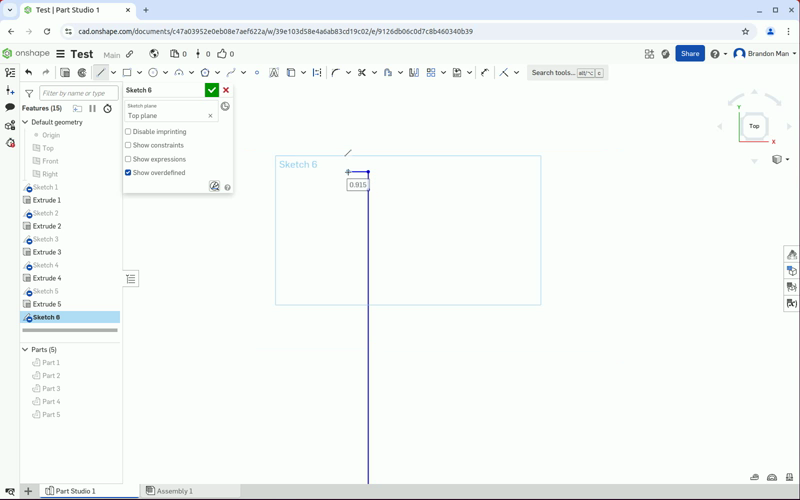
scroll(-6)
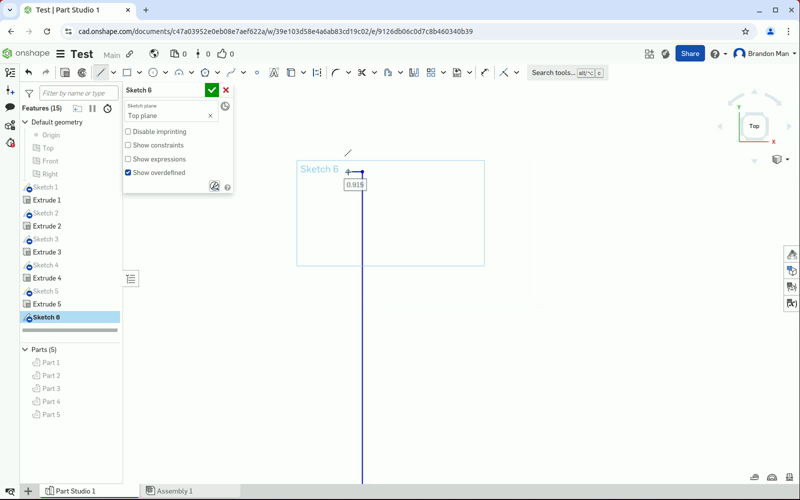
scroll(-6)
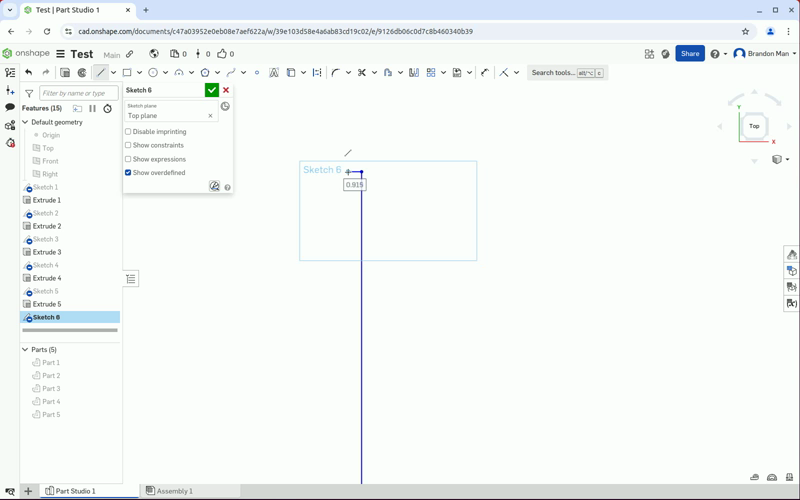
scroll(-6)
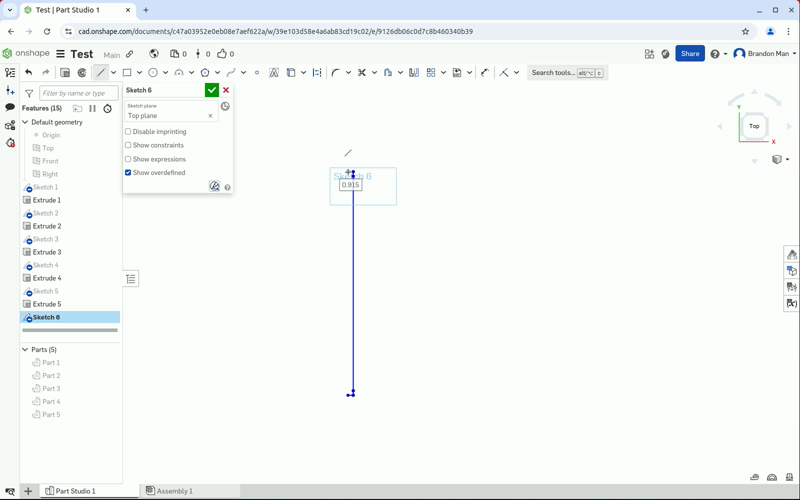
key_up(shift)
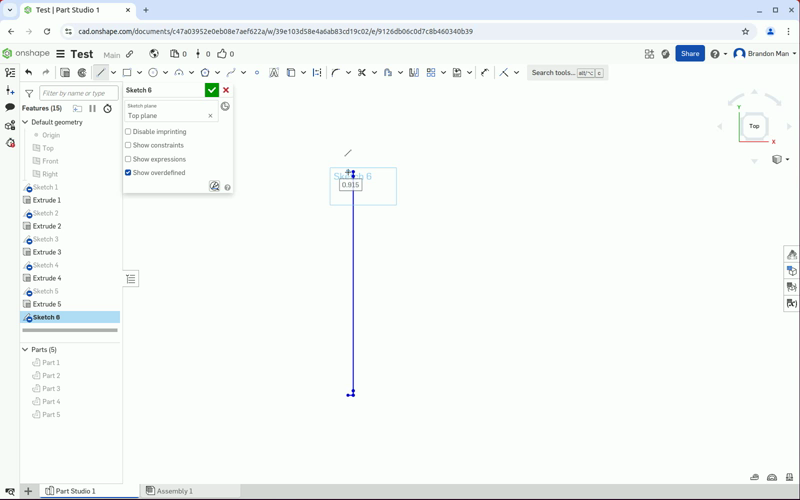
key_down(shift)
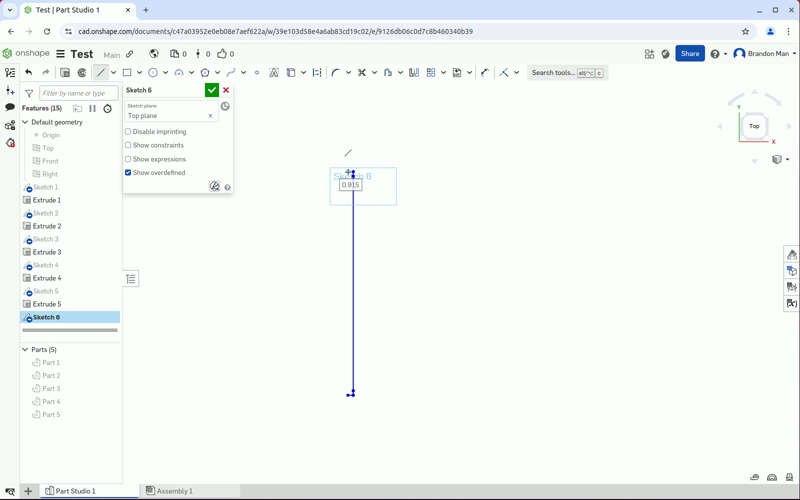
mouse_move(348, 395)
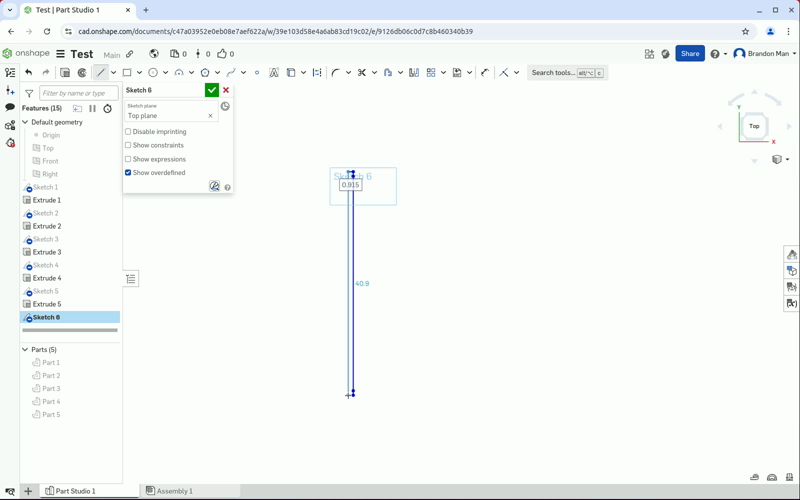
key_up(shift)
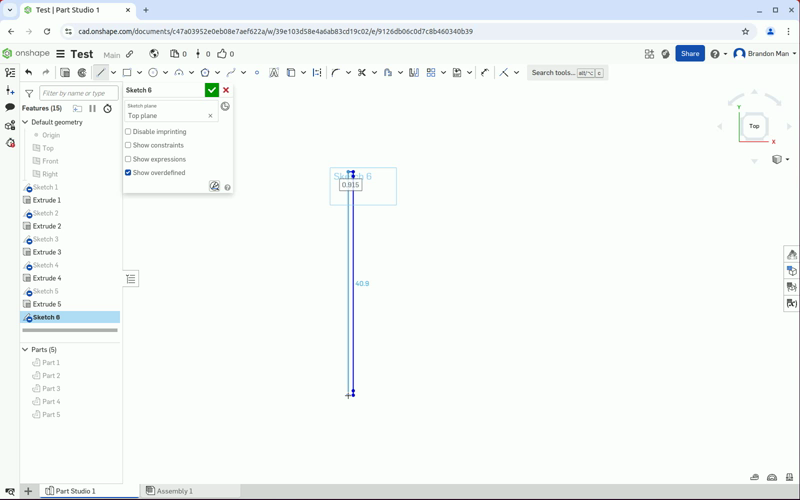
click(348, 395)
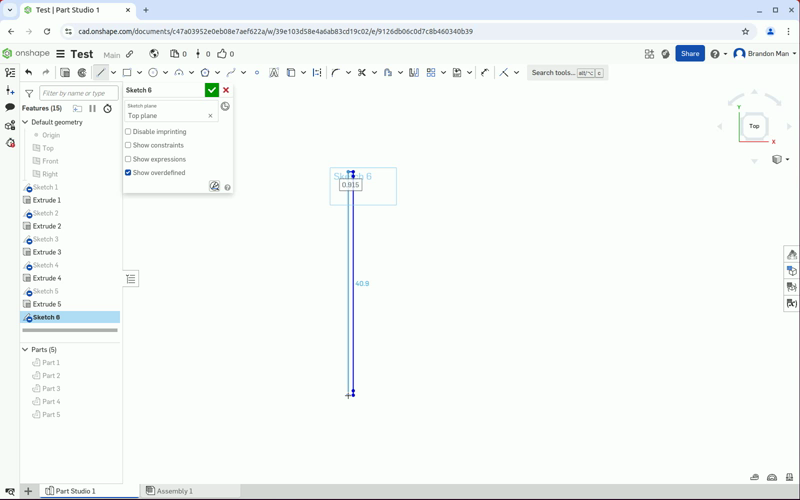
key(esc)
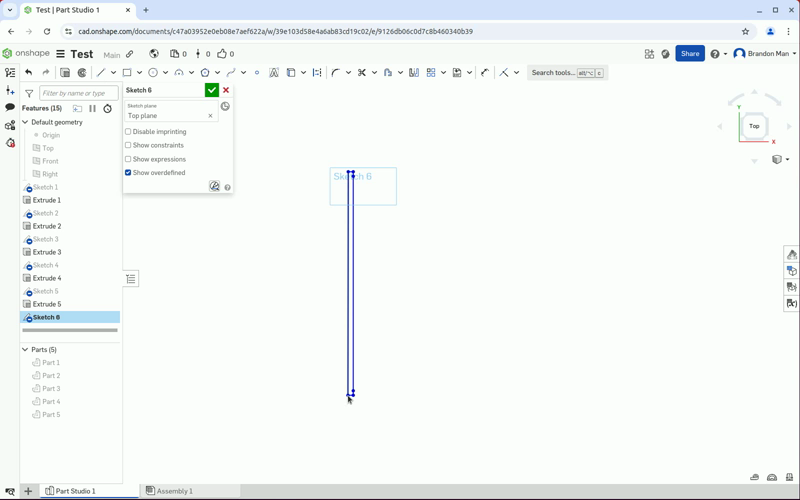
mouse_move(351, 299)
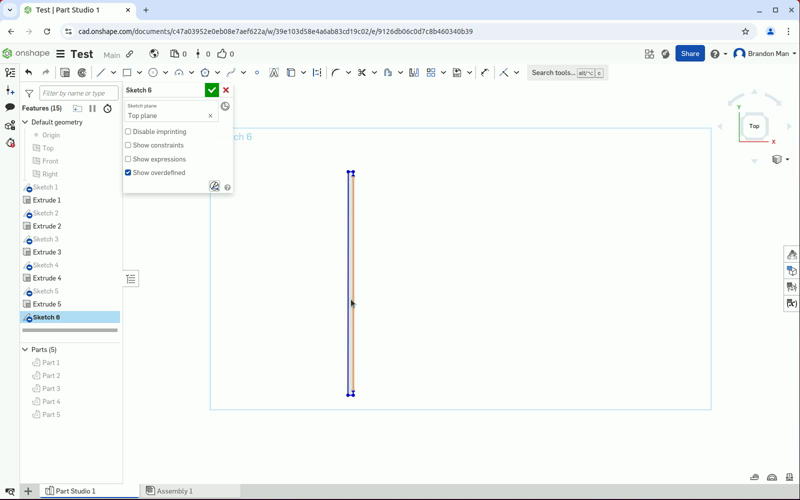
scroll(6)
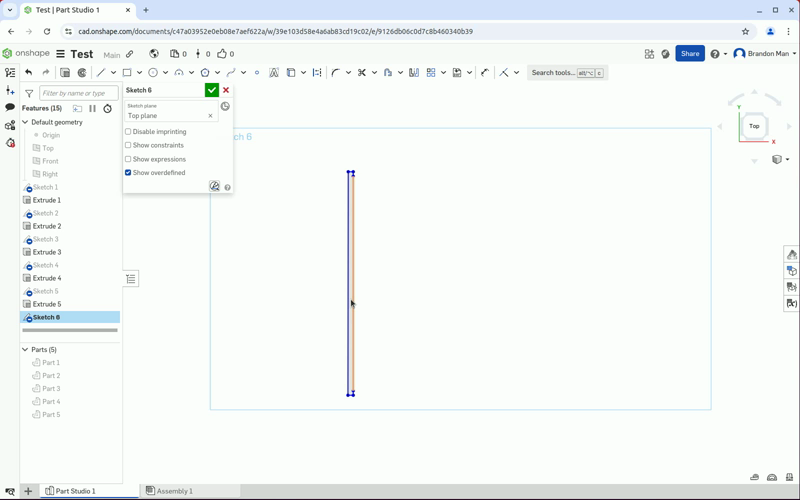
scroll(6)
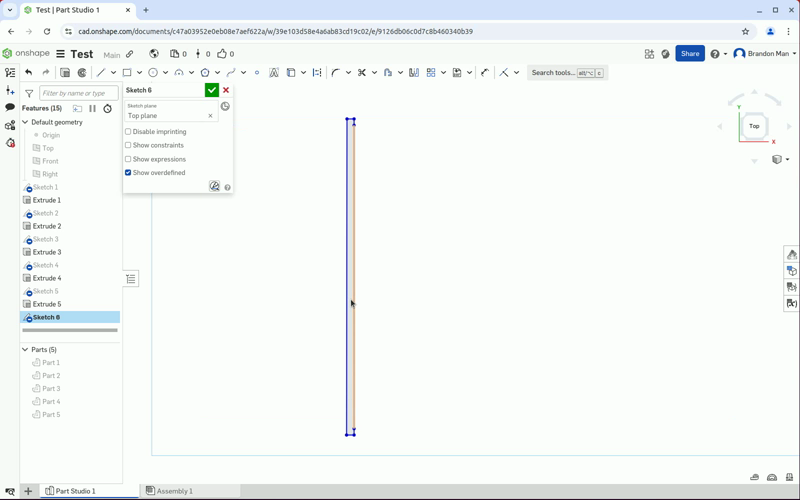
scroll(6)
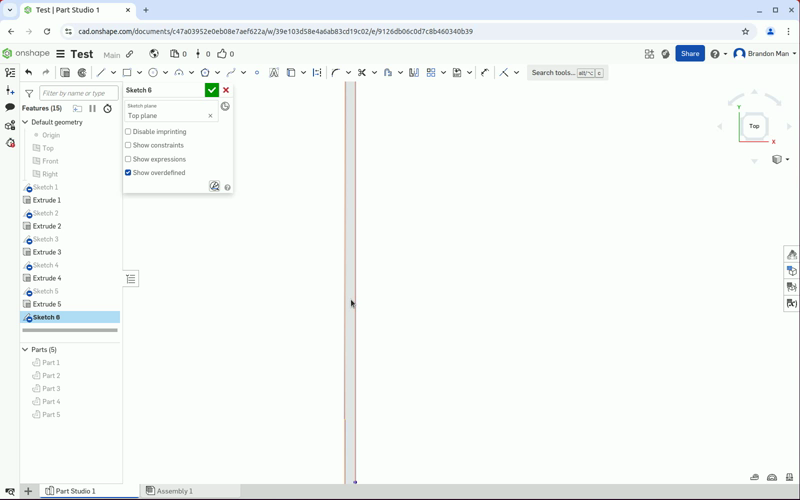
scroll(6)
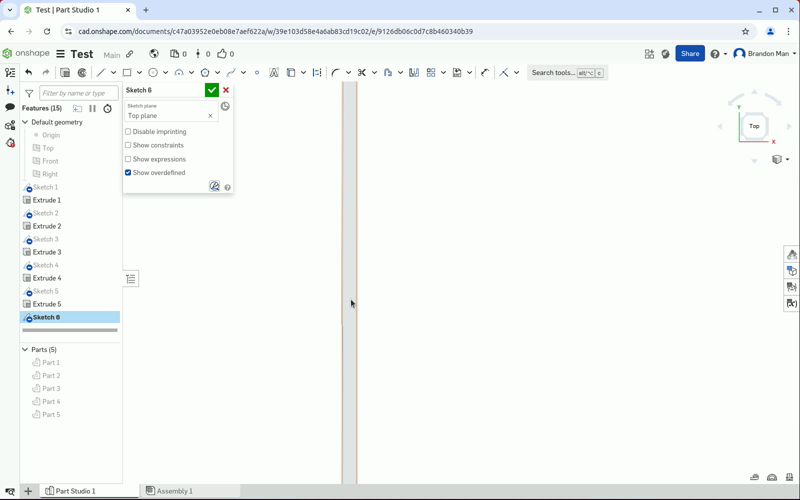
scroll(6)
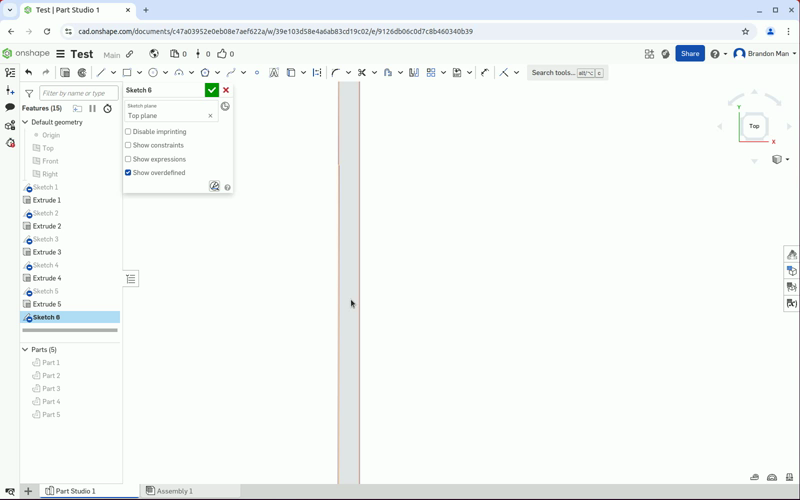
scroll(6)
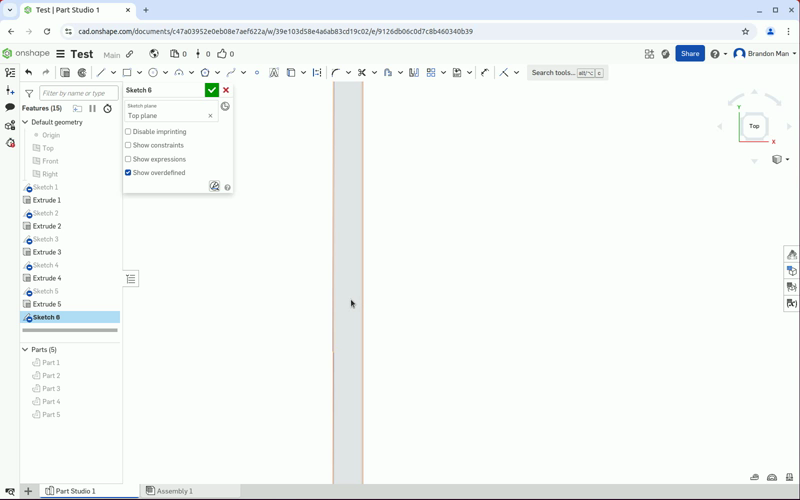
scroll(6)
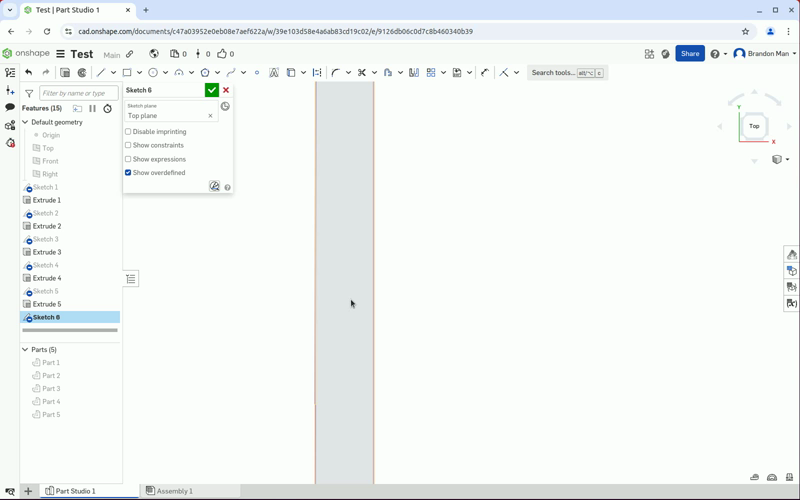
click(351, 299)
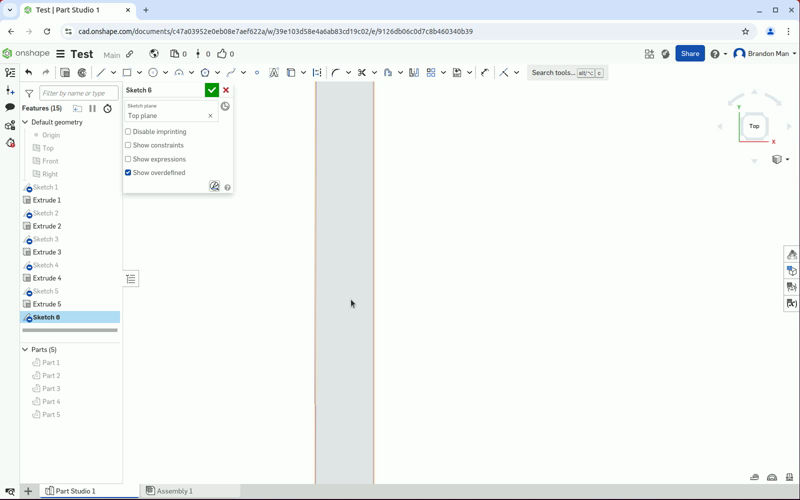
scroll(-6)
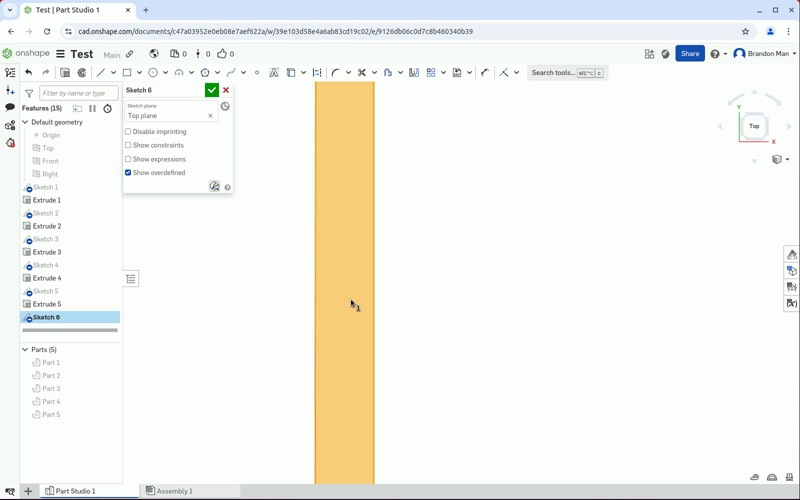
scroll(-6)
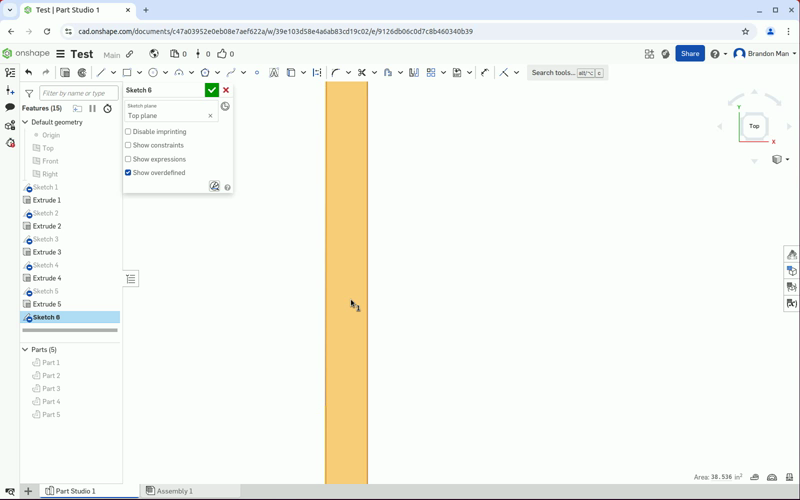
scroll(-6)
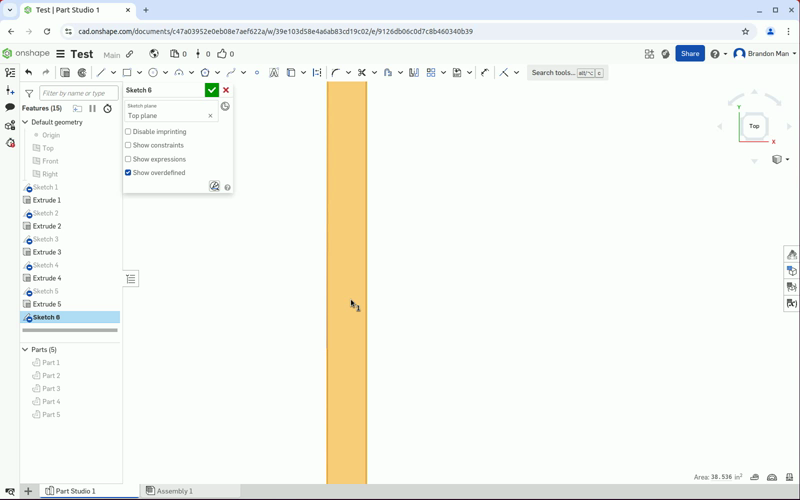
scroll(-6)
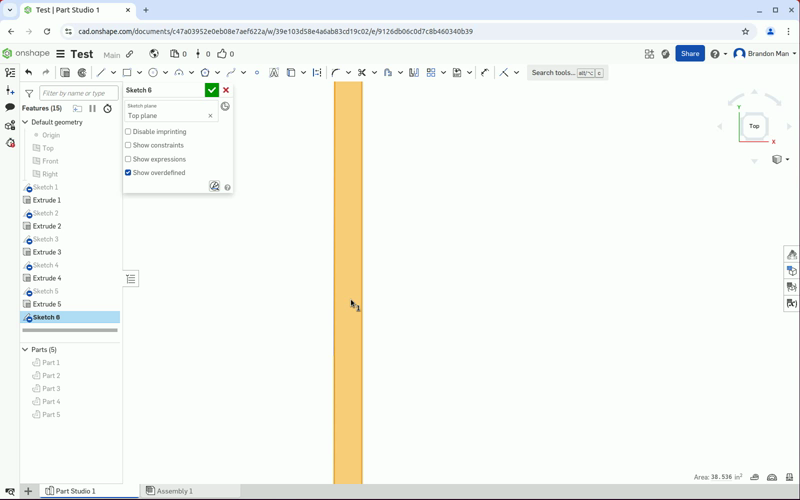
scroll(-6)
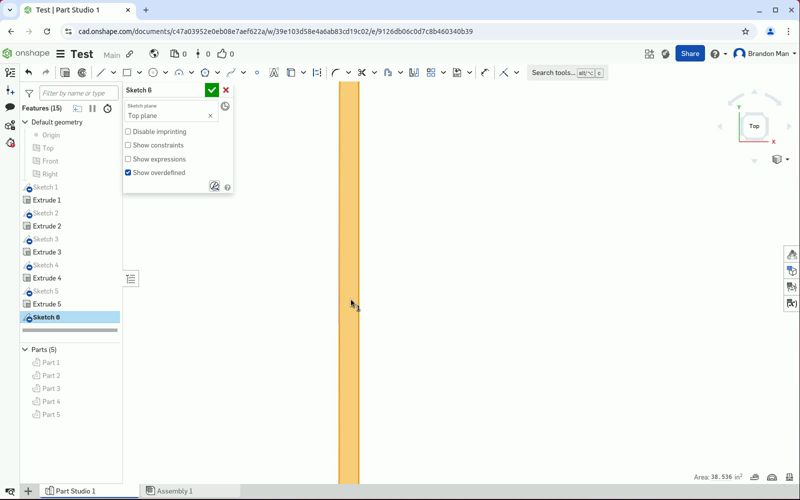
scroll(-6)
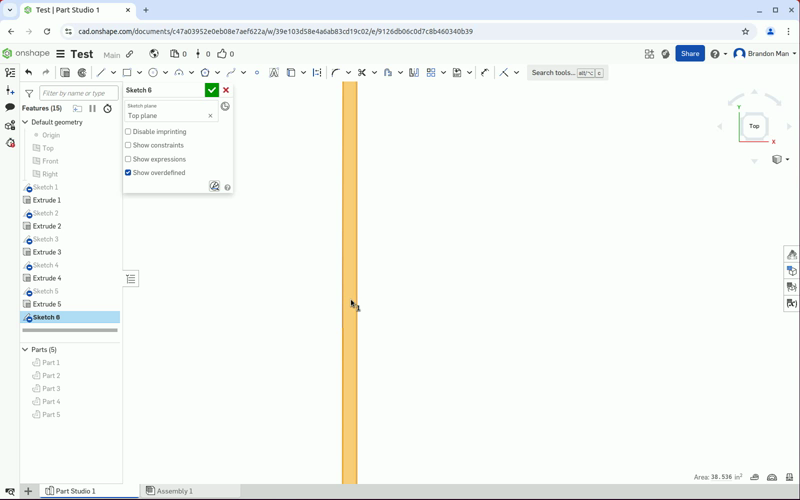
scroll(-6)
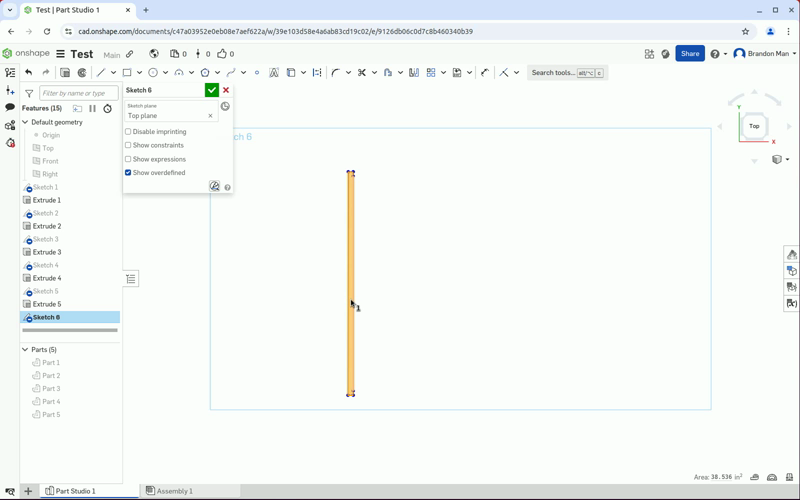
mouse_move(73, 352)
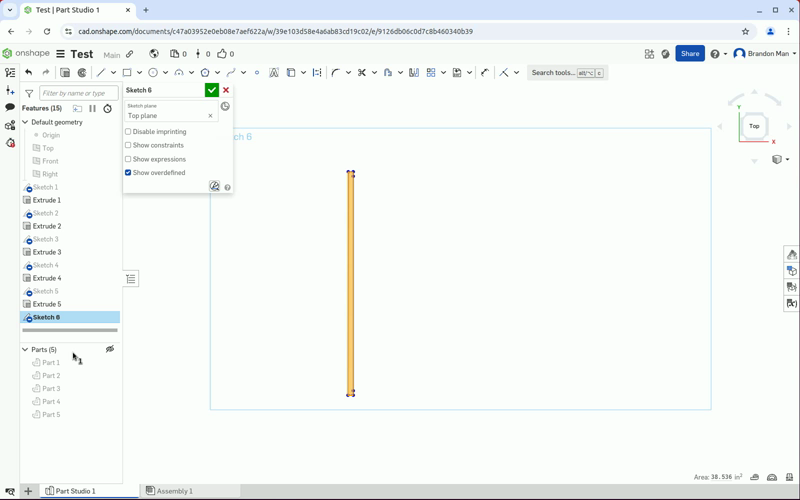
key(shift+y)
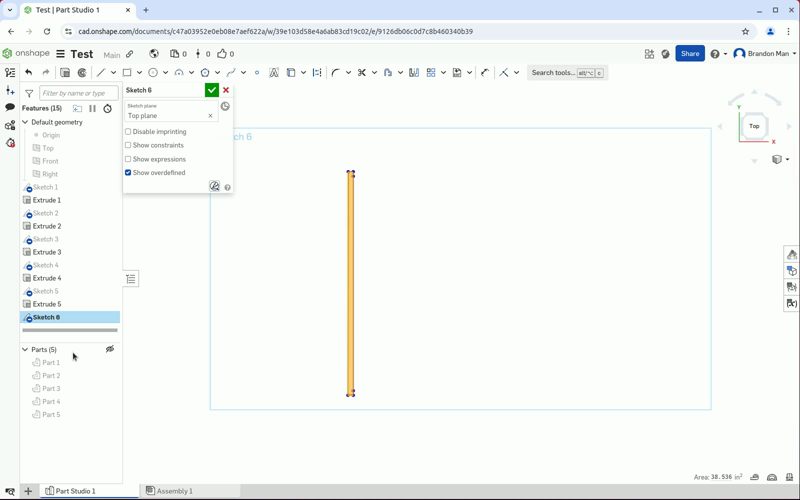
key(shift+e)
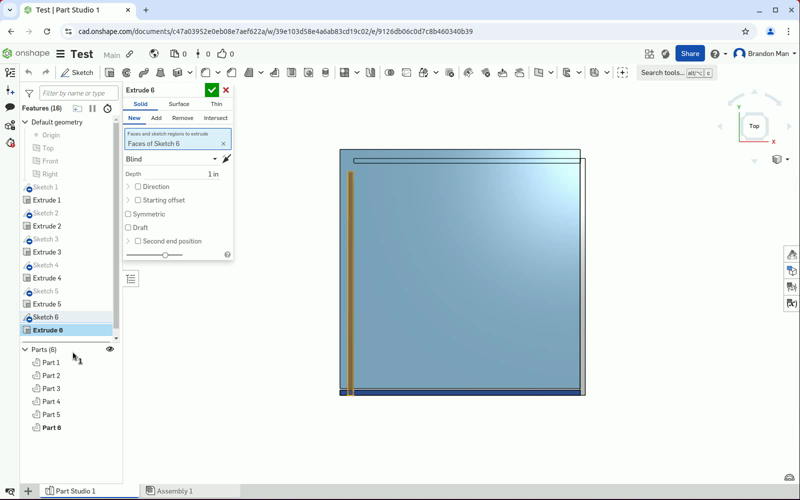
mouse_move(143, 106)
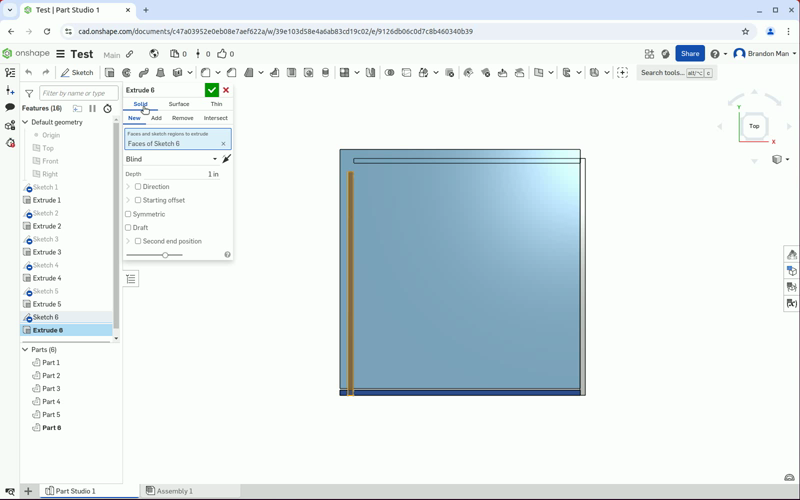
click(143, 106)
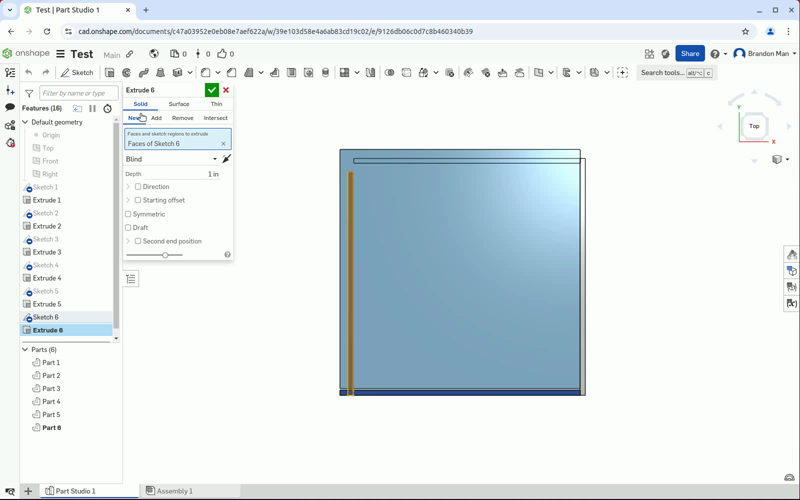
mouse_move(137, 120)
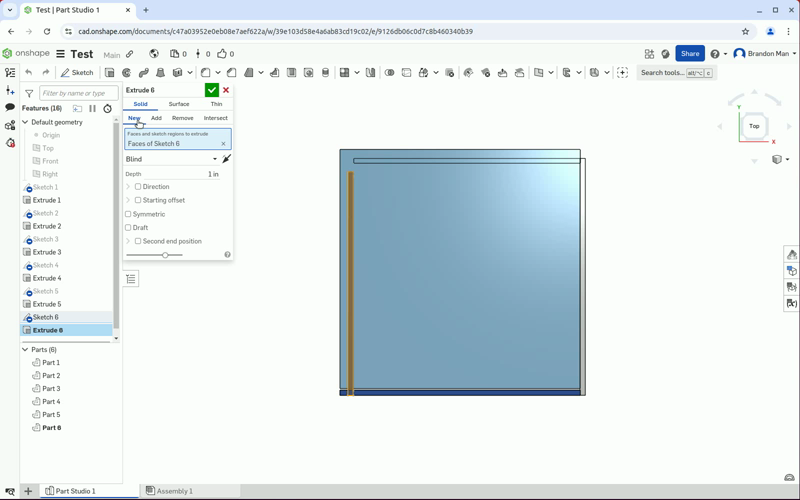
click(137, 120)
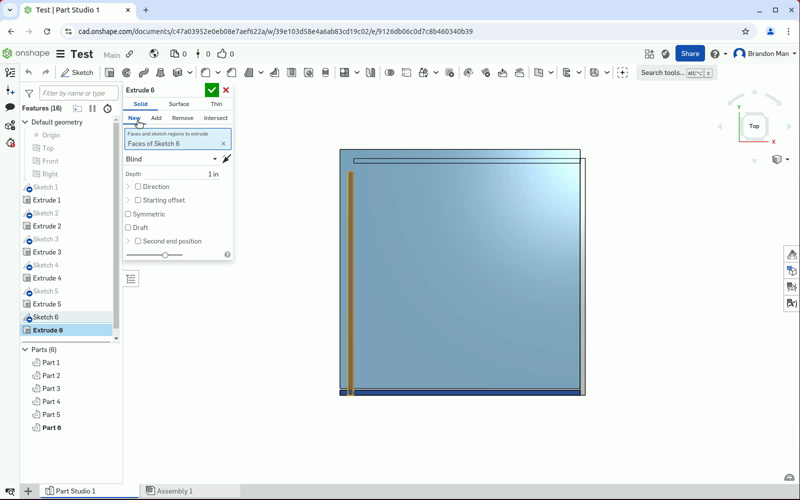
key(tab, 4)
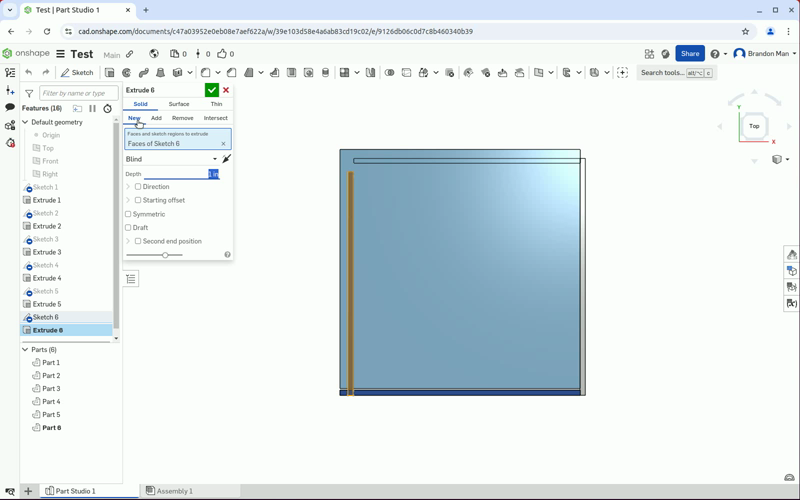
text(-1.204)
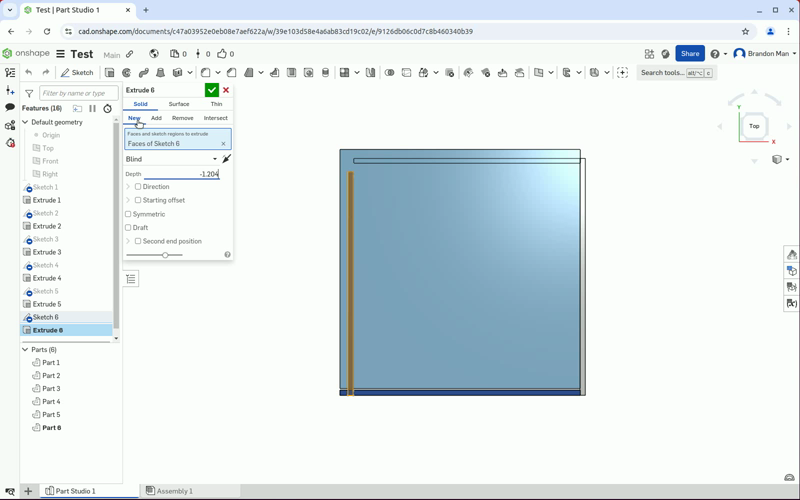
key(enter)
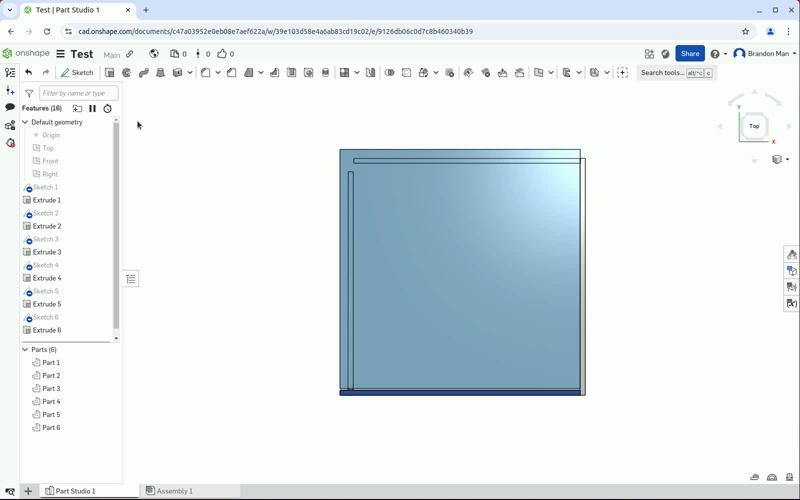
key(shift+h)
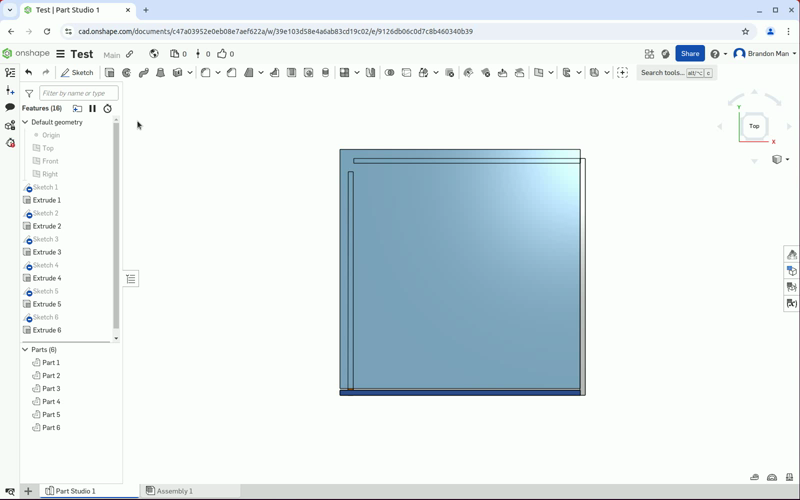
key(shift+h)
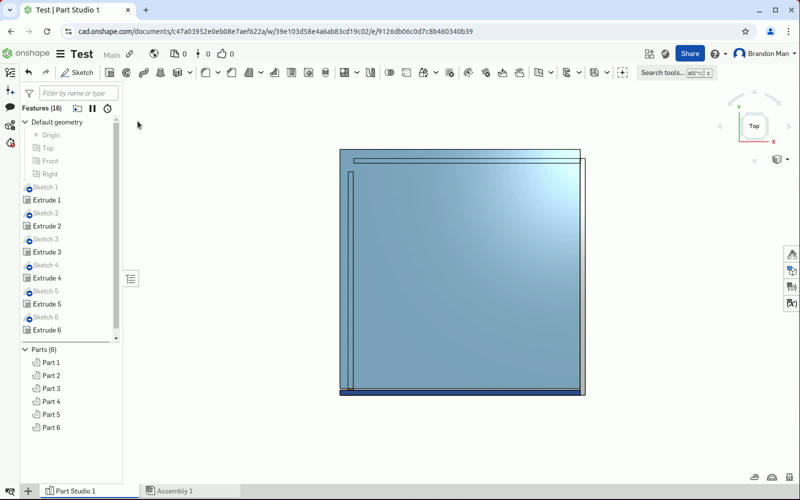
mouse_move(69, 189)
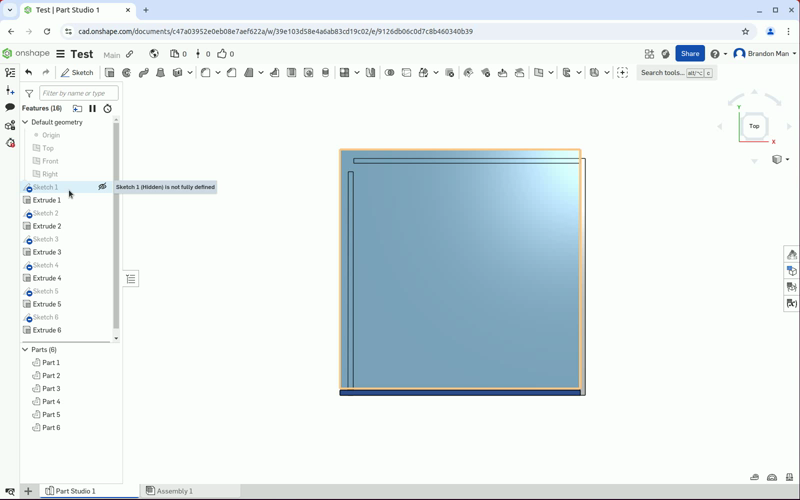
click(69, 189)
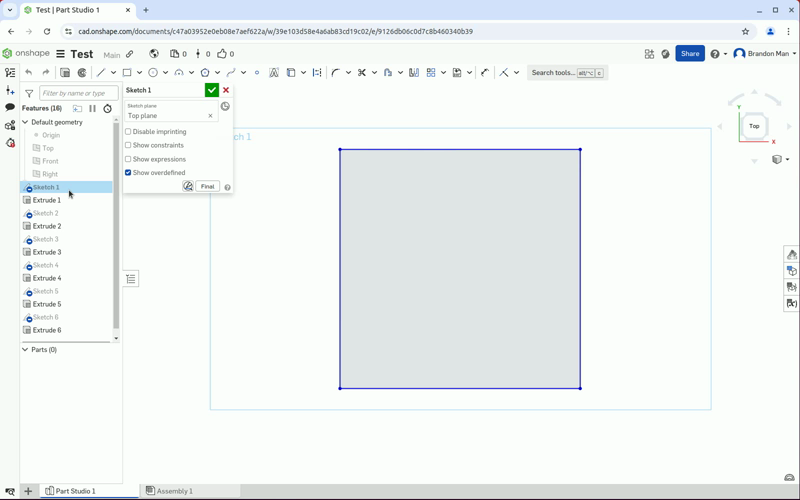
mouse_move(229, 92)
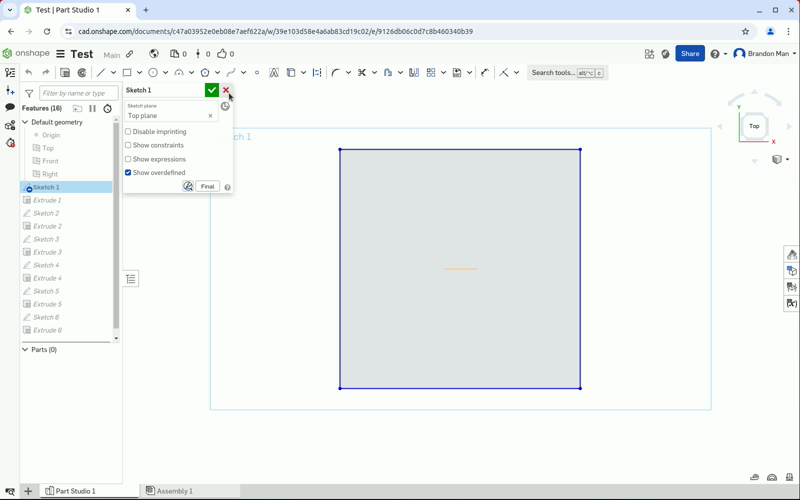
click(229, 92)
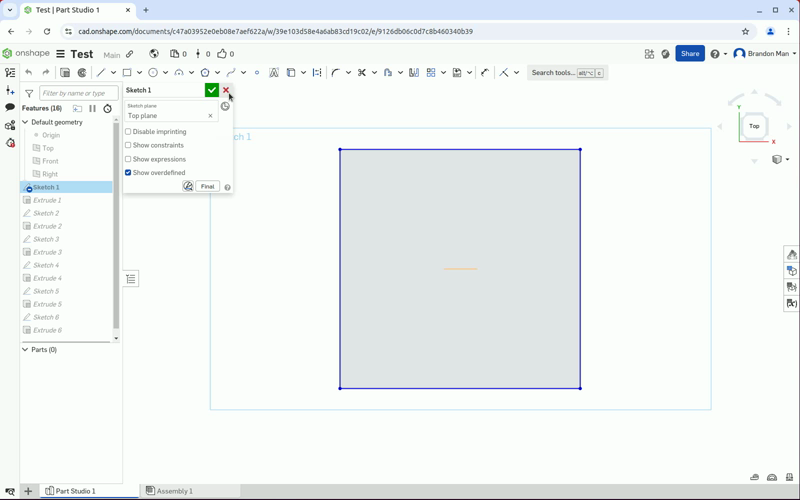
key(shift+s)
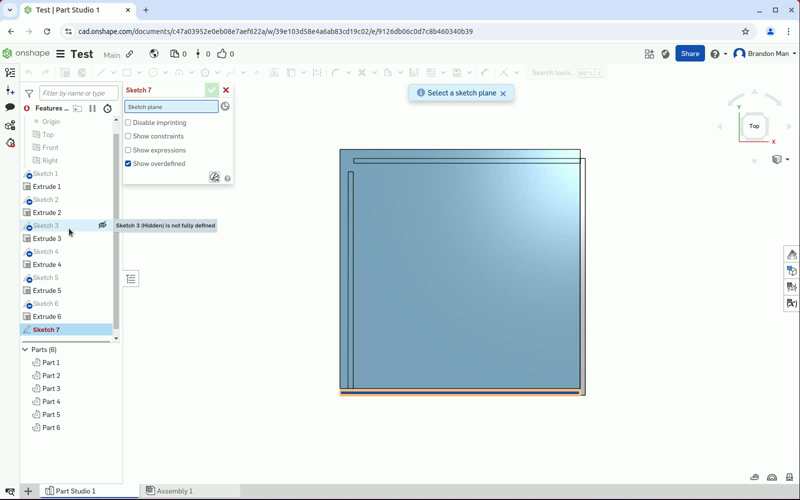
scroll(3)
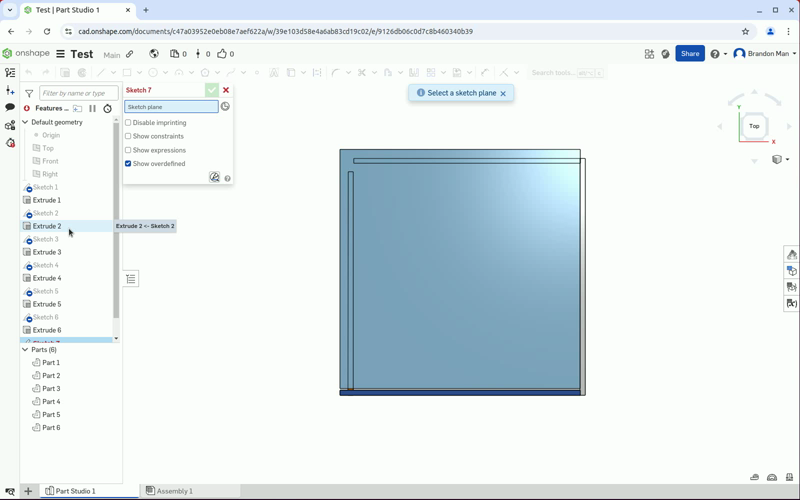
mouse_move(69, 150)
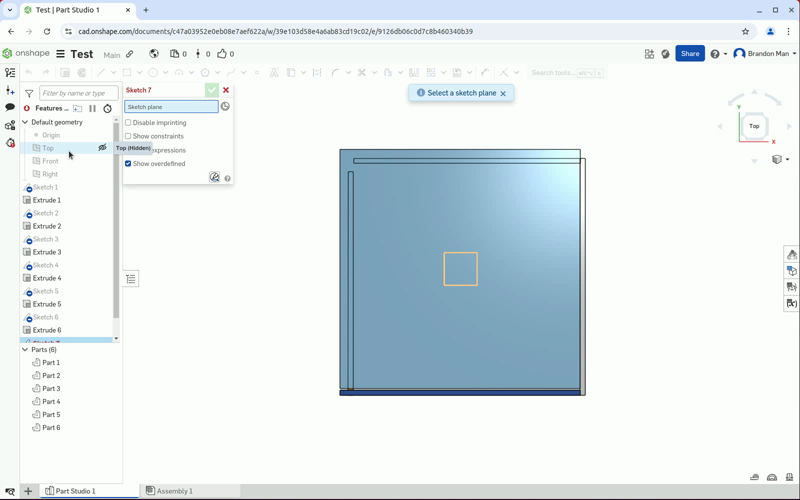
click(69, 150)
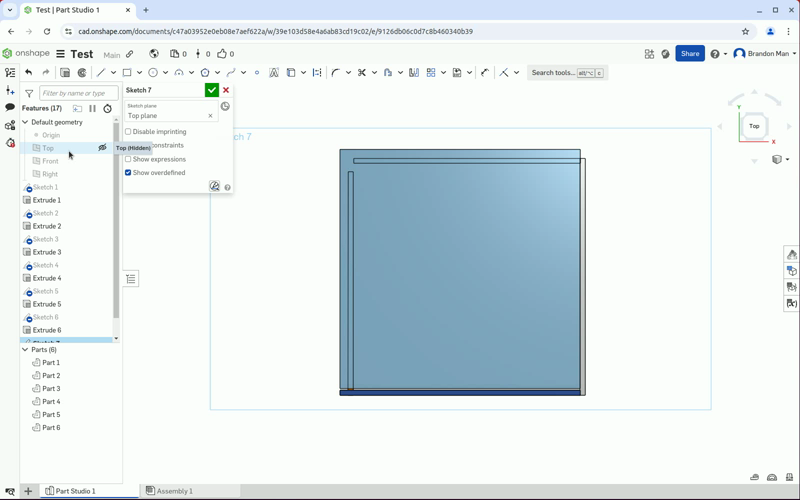
mouse_move(73, 352)
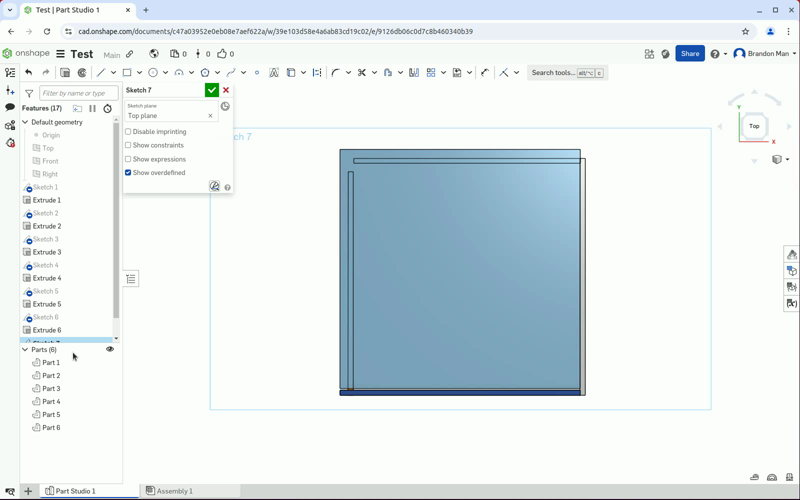
key(y)
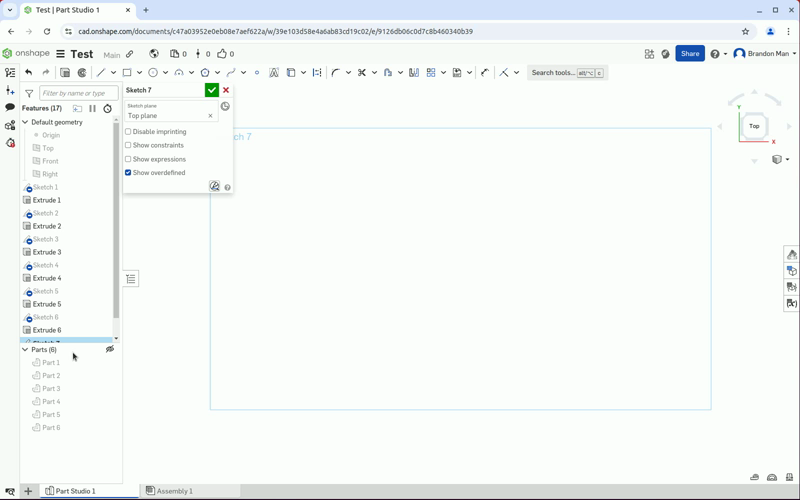
key(l)
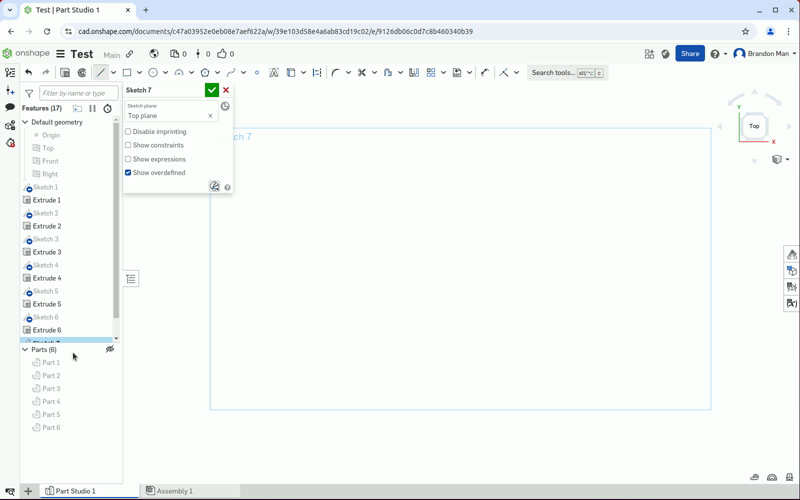
key_down(shift)
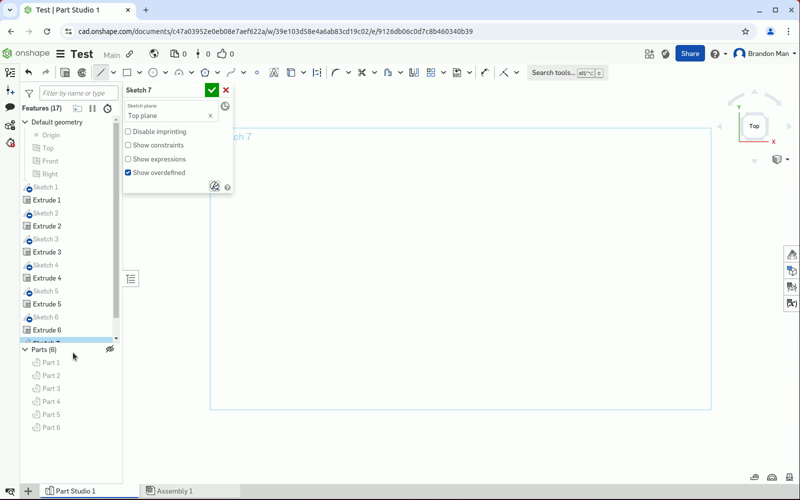
mouse_move(567, 395)
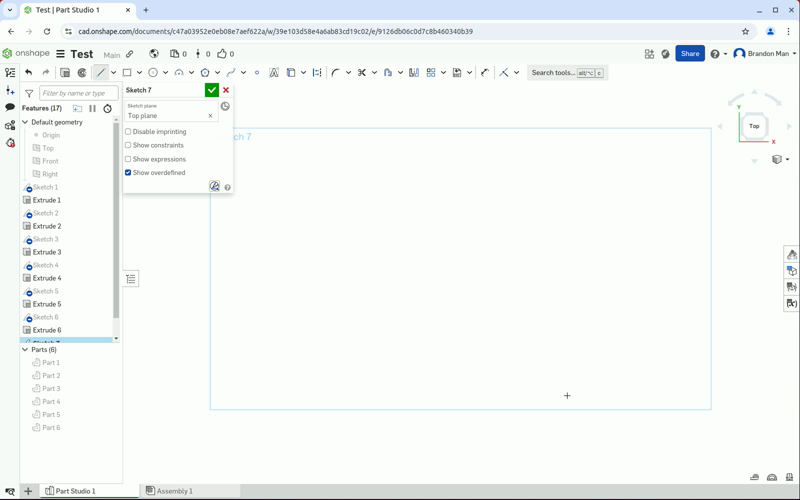
click(567, 395)
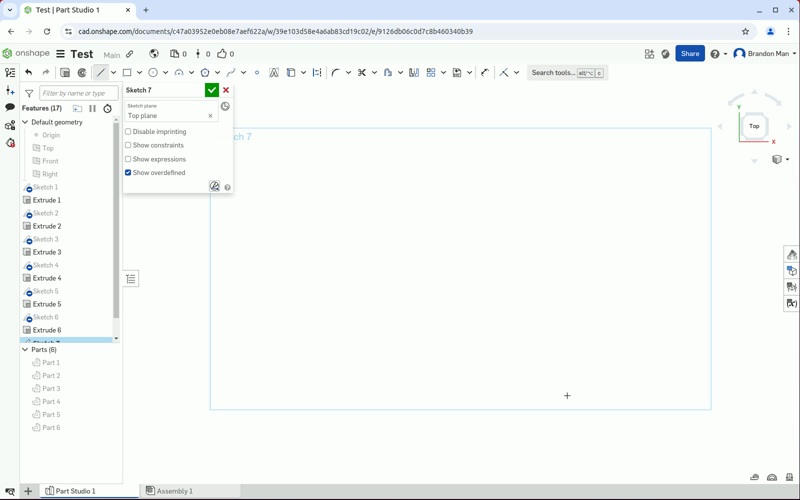
key_up(shift)
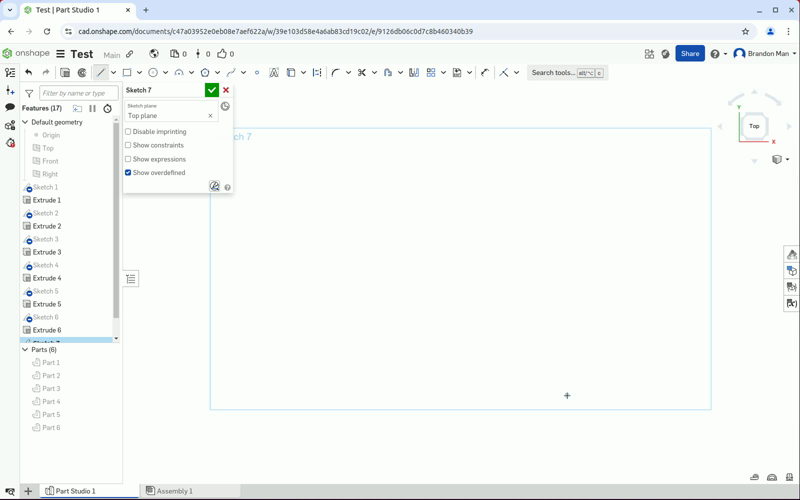
key_down(shift)
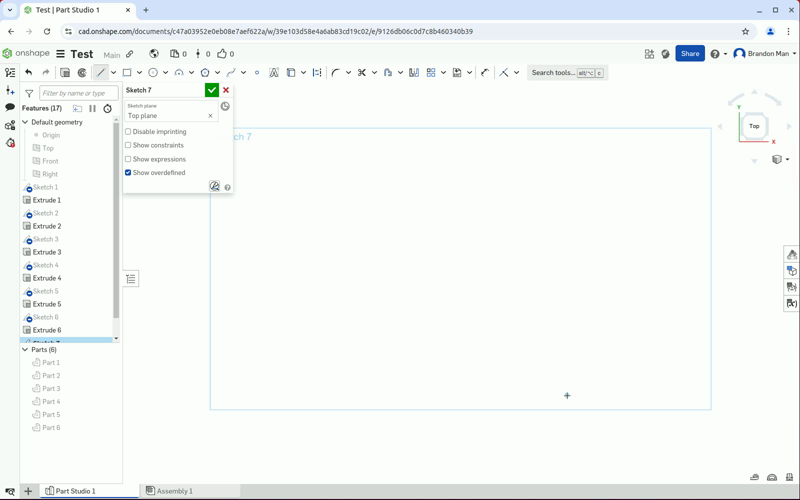
mouse_move(589, 395)
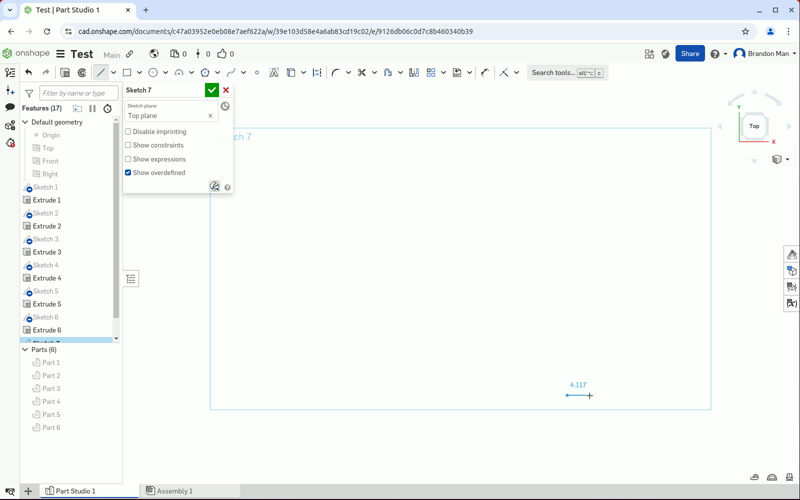
mouse_move(572, 395)
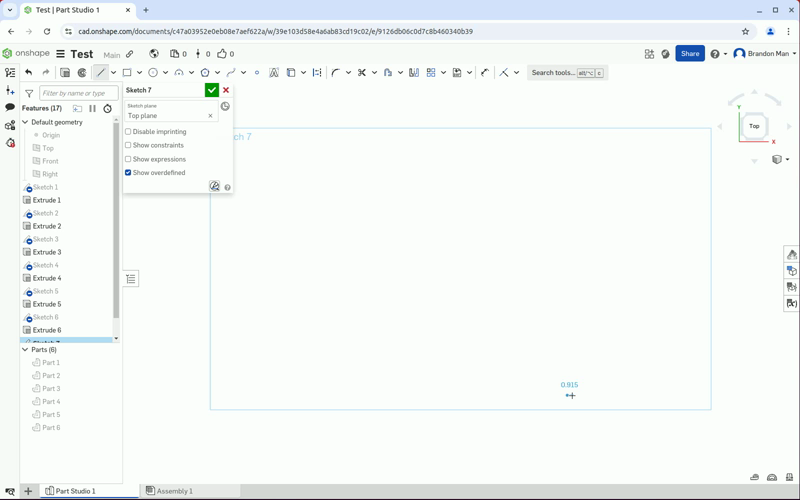
scroll(6)
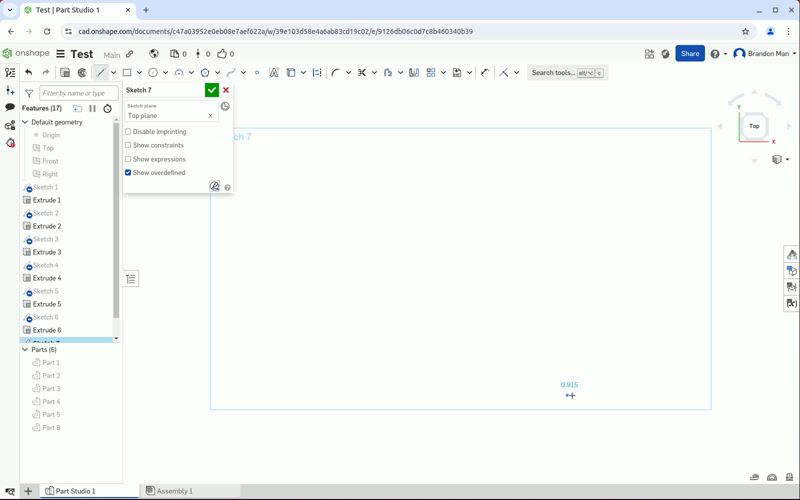
scroll(6)
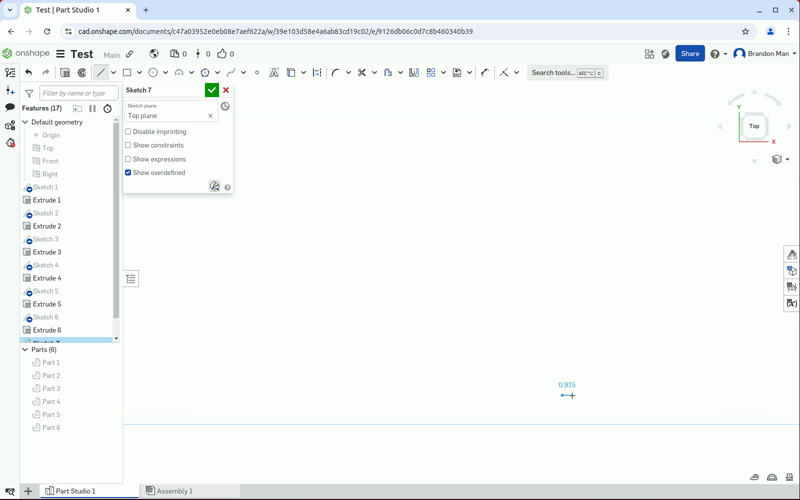
scroll(6)
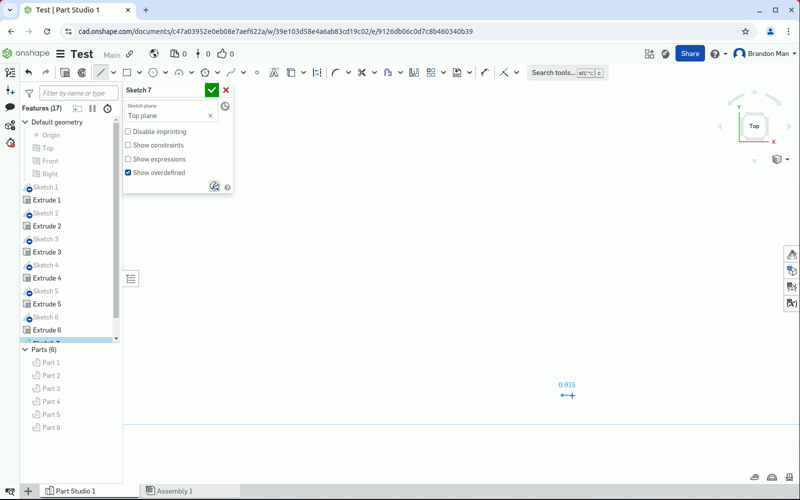
scroll(6)
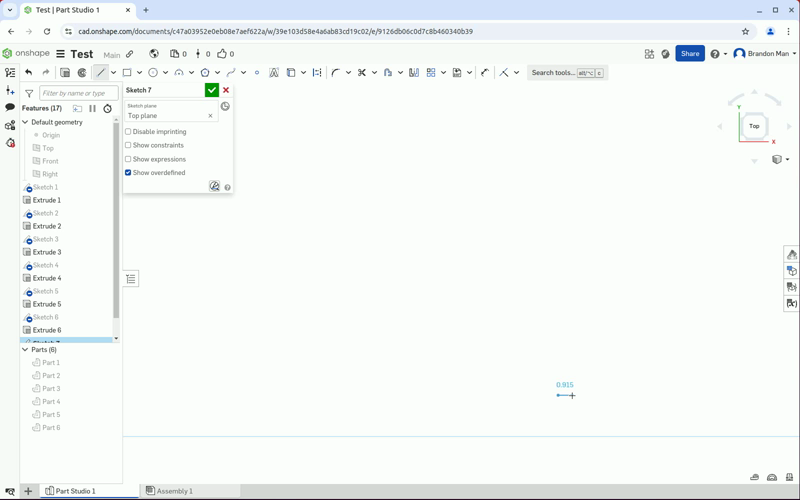
scroll(6)
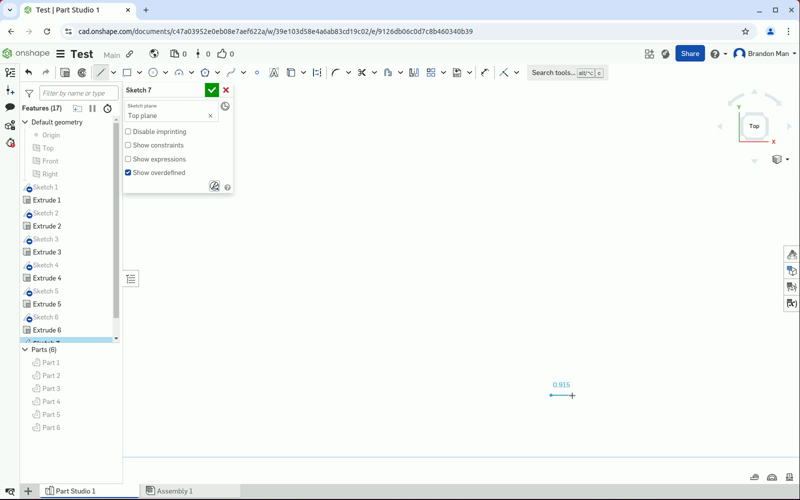
scroll(6)
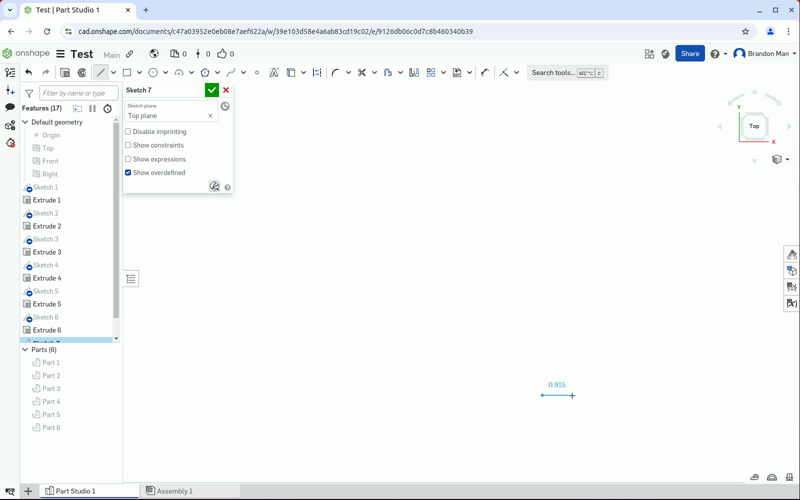
scroll(6)
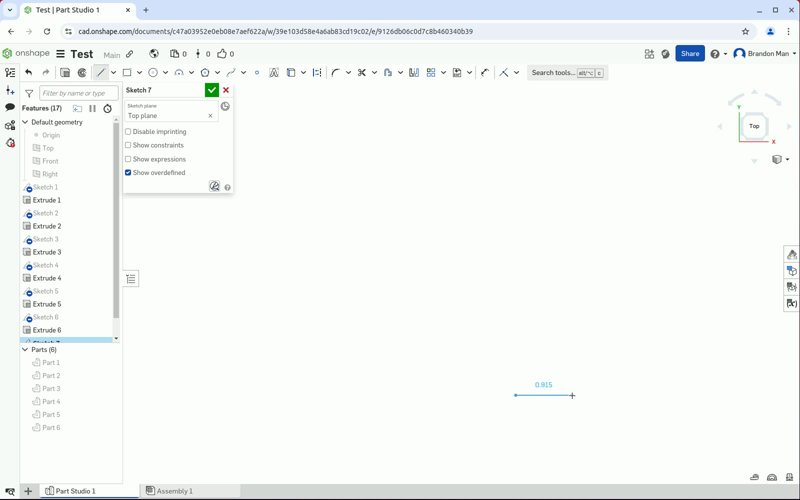
click(572, 395)
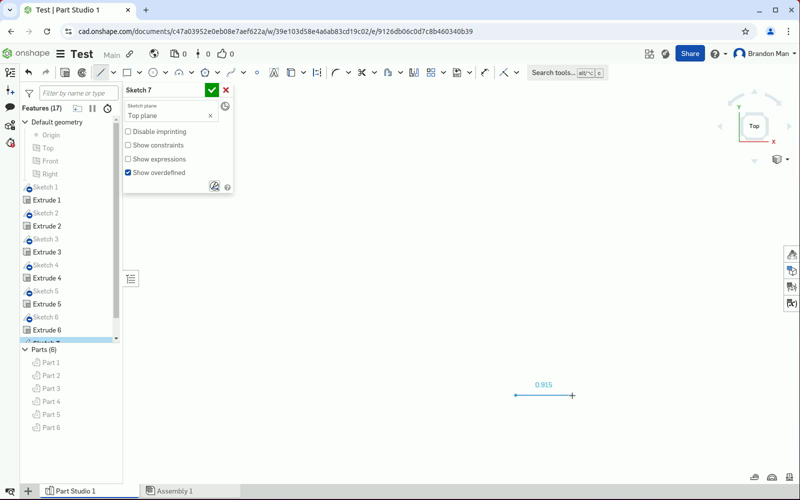
scroll(-6)
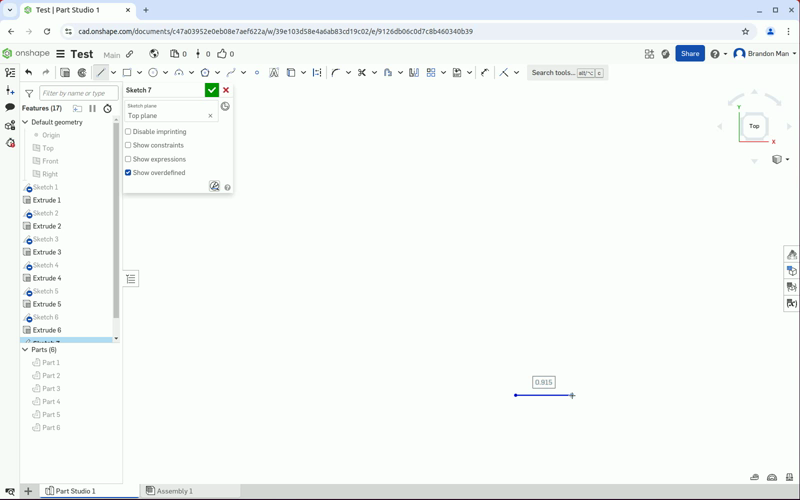
scroll(-6)
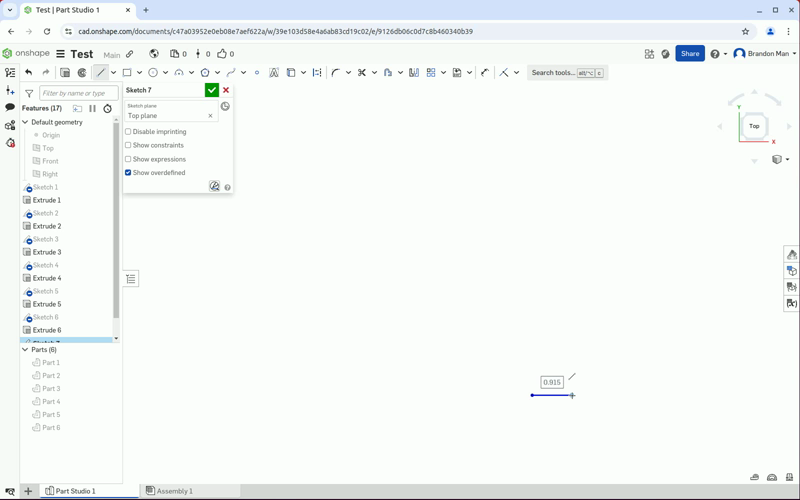
scroll(-6)
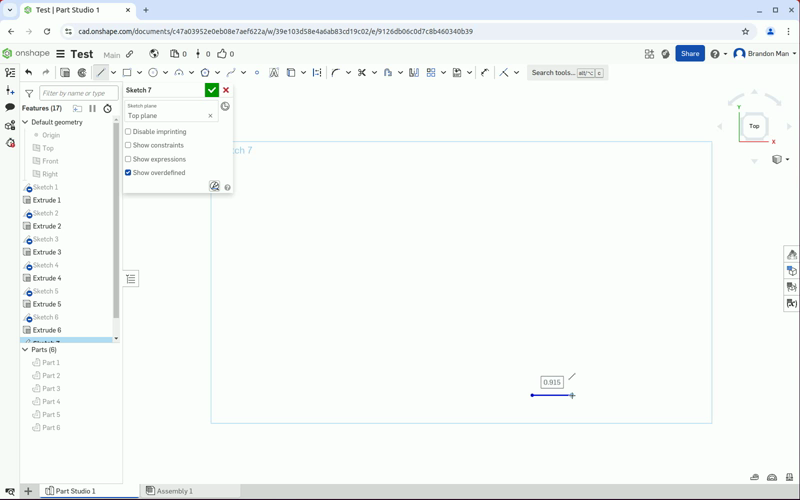
scroll(-6)
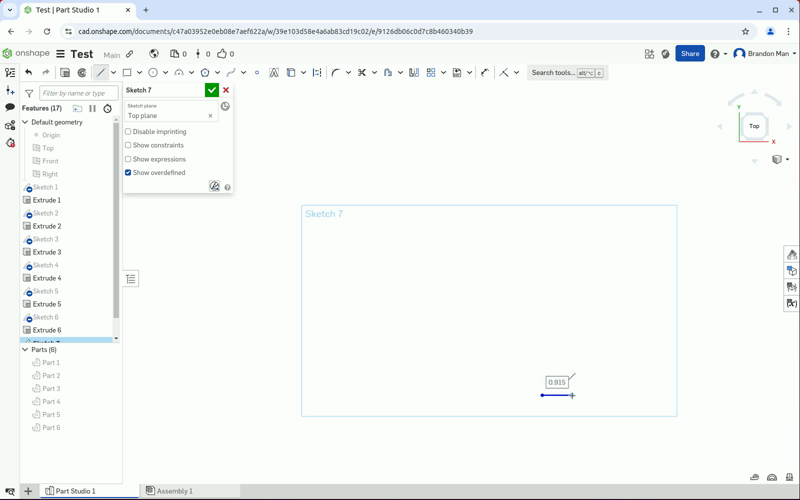
scroll(-6)
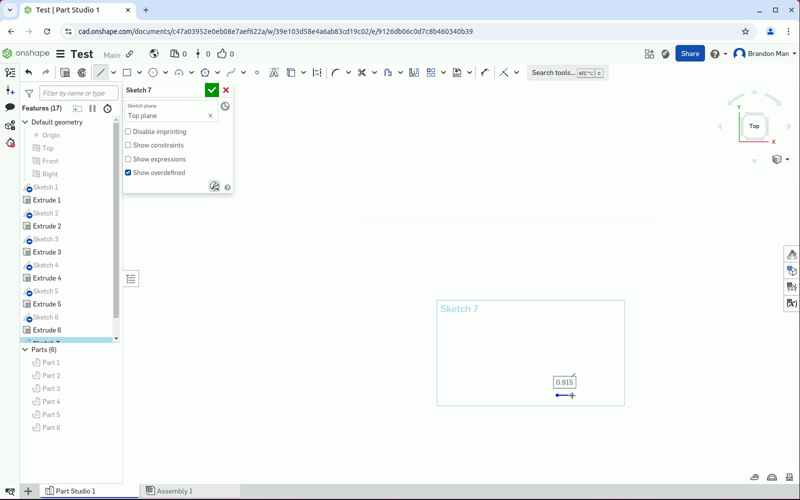
scroll(-6)
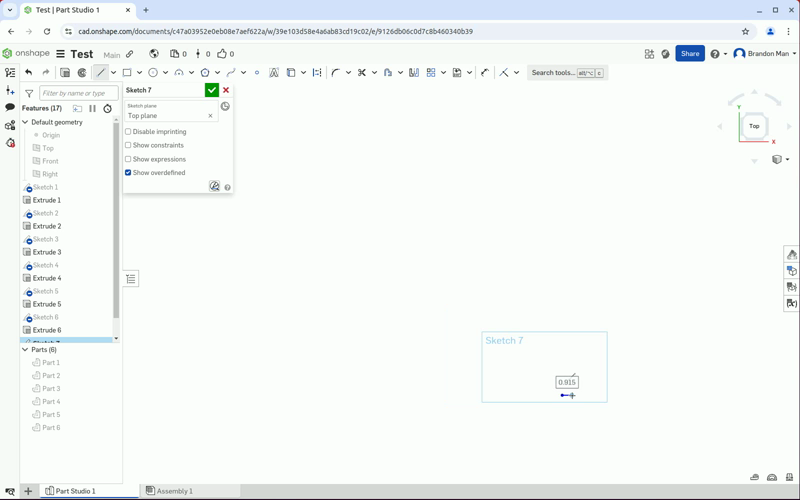
scroll(-6)
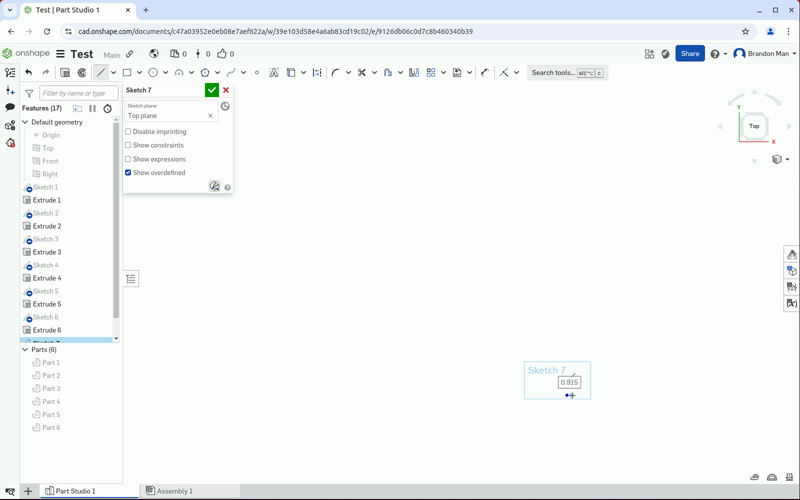
key_up(shift)
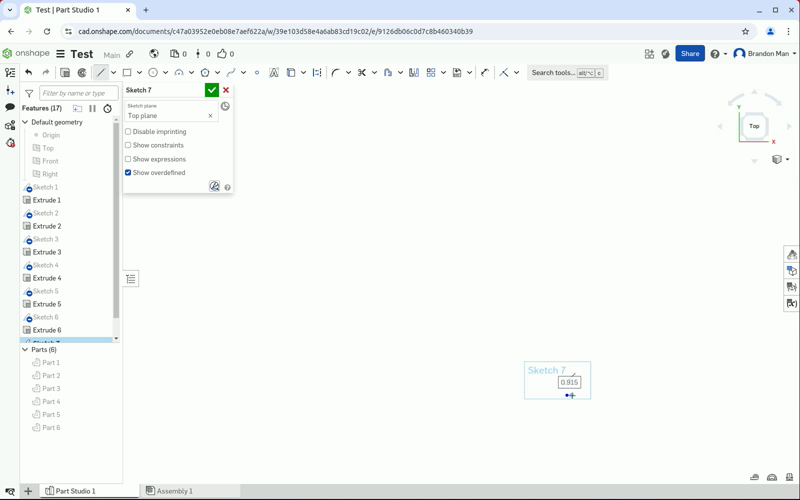
key_down(shift)
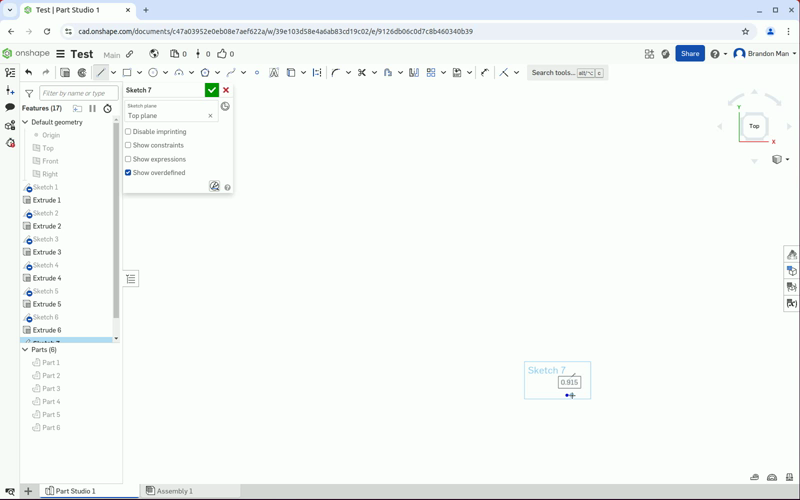
mouse_move(572, 171)
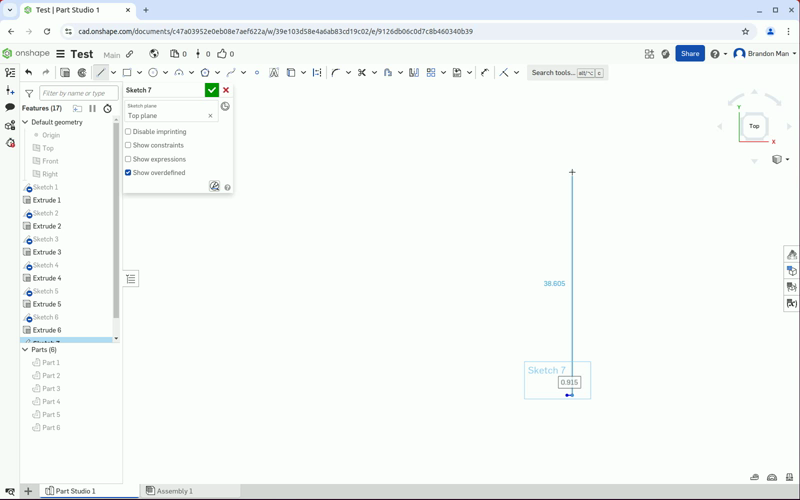
click(572, 171)
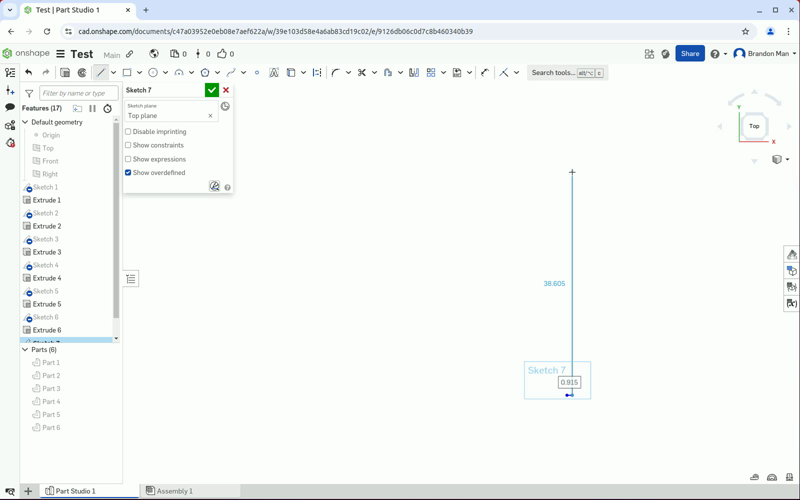
key_up(shift)
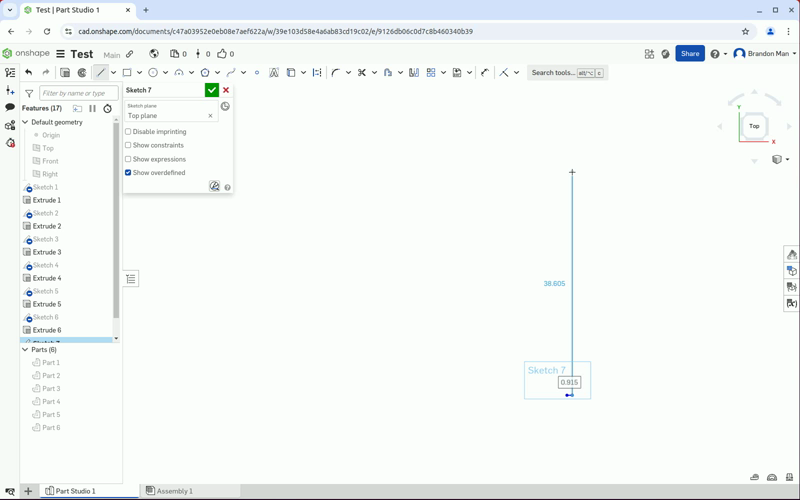
key_down(shift)
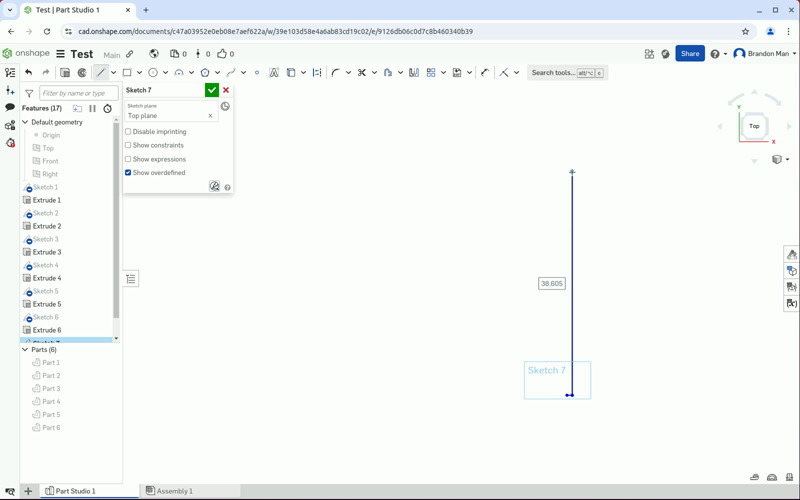
mouse_move(589, 171)
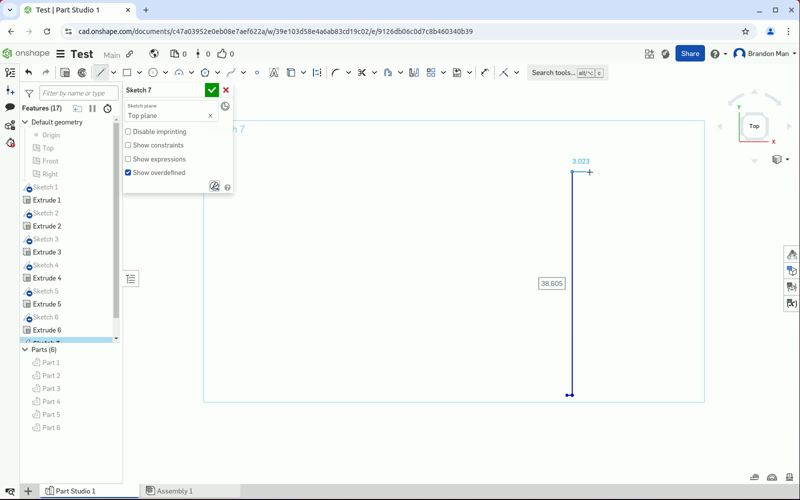
mouse_move(567, 171)
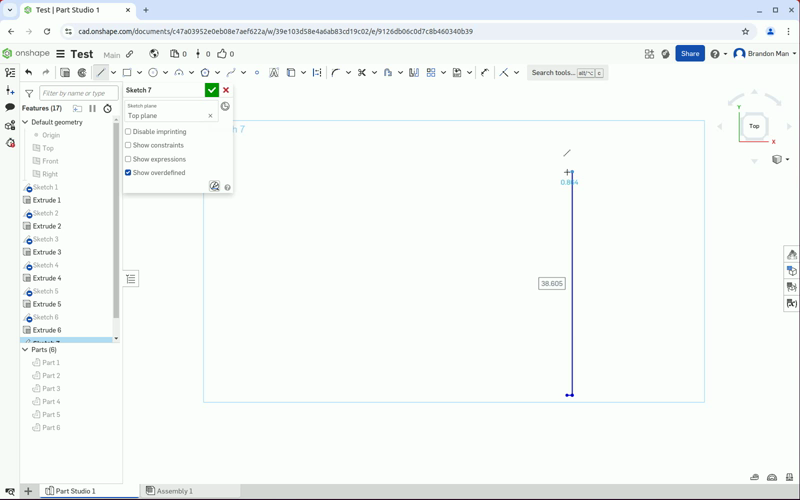
scroll(6)
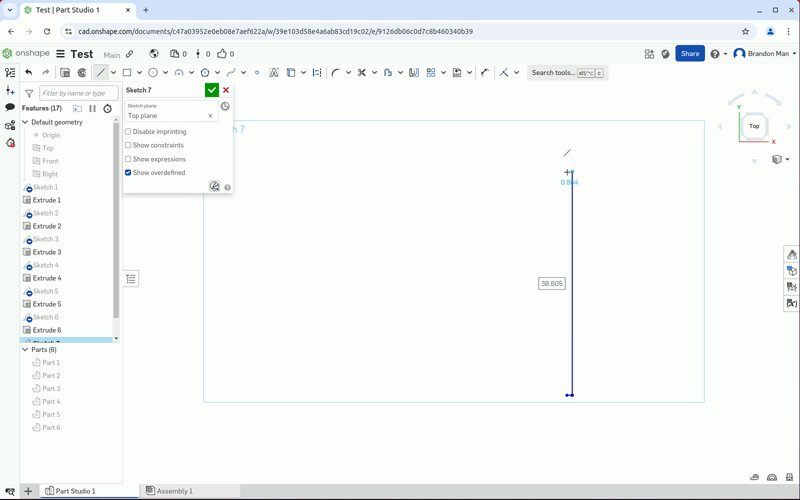
scroll(6)
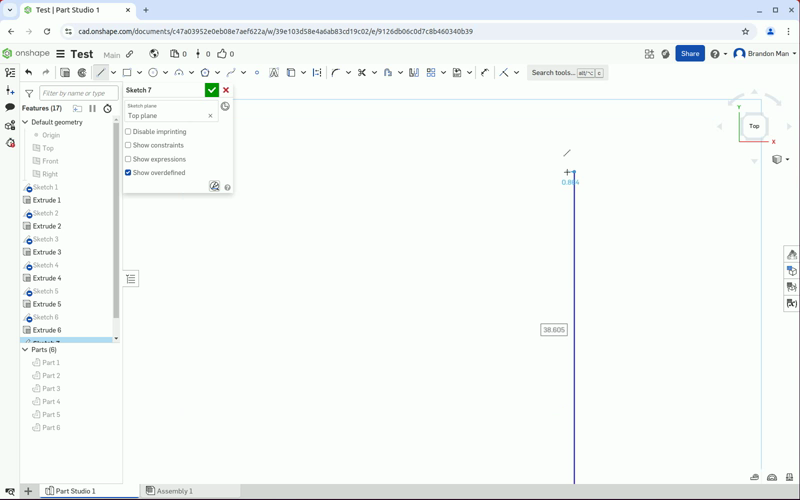
scroll(6)
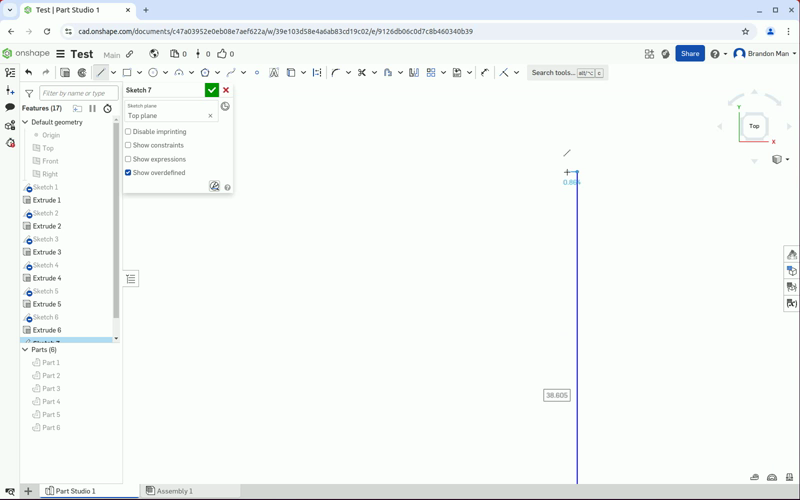
scroll(6)
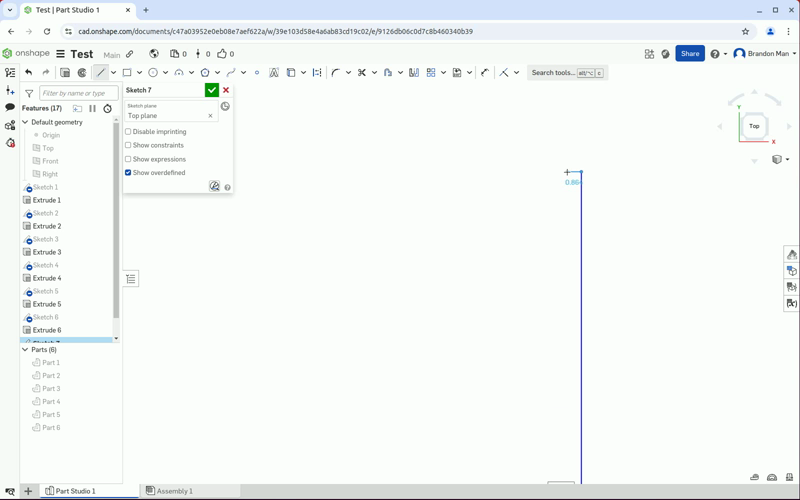
scroll(6)
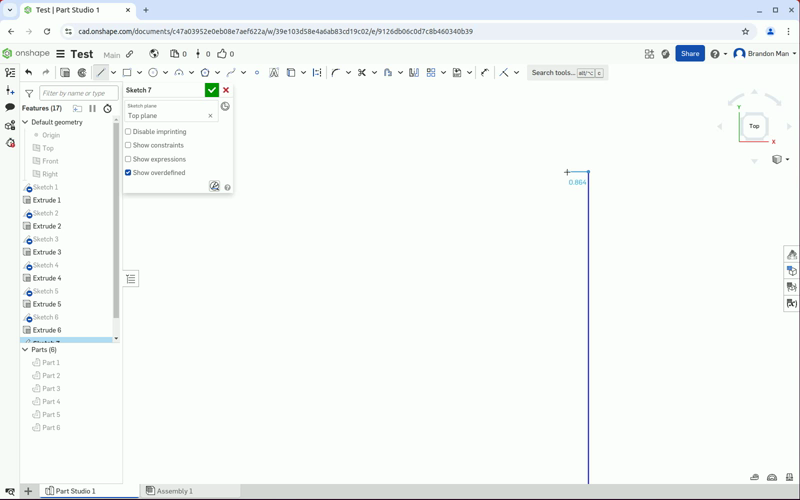
scroll(6)
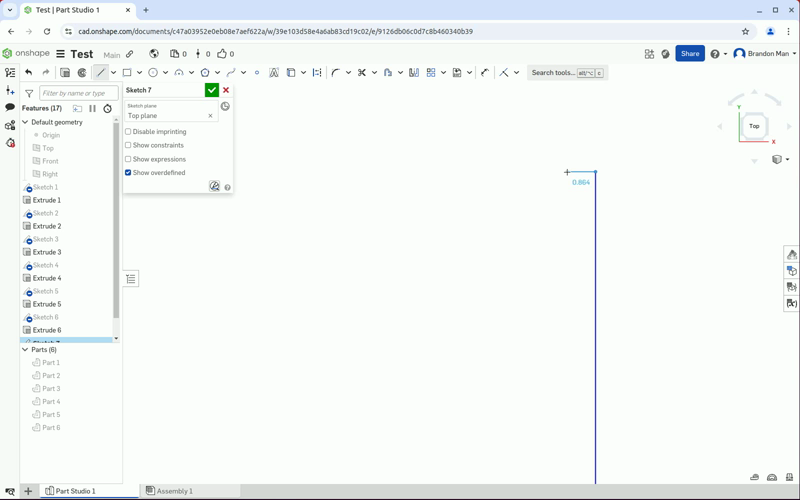
scroll(6)
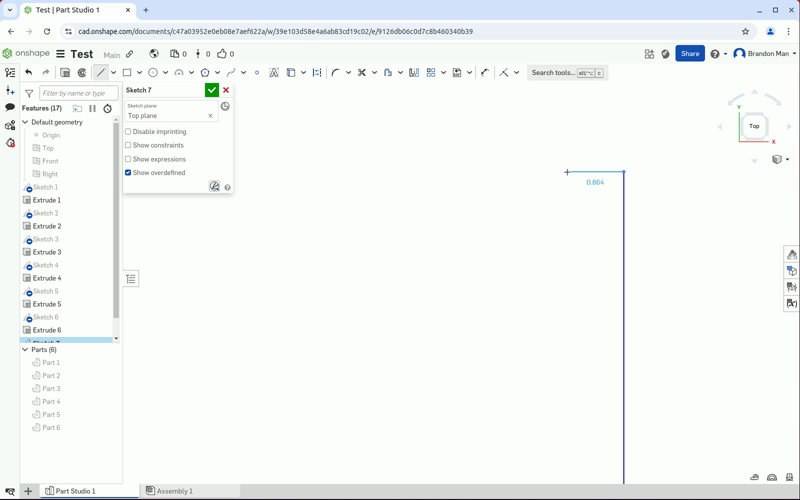
click(567, 171)
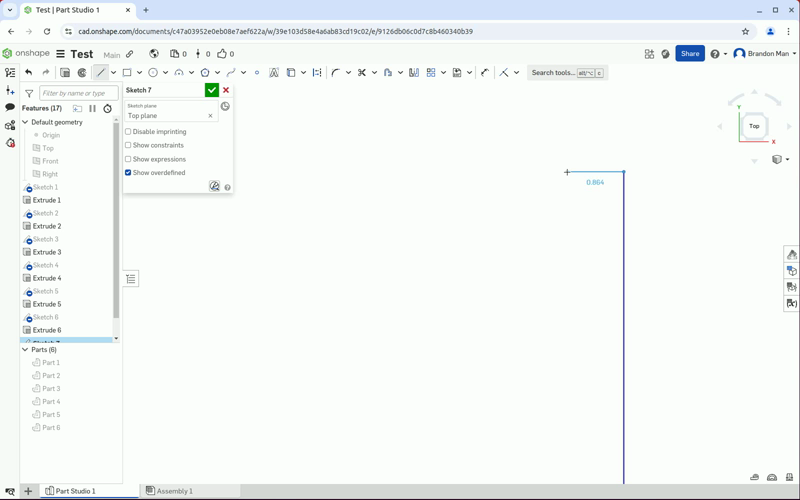
scroll(-6)
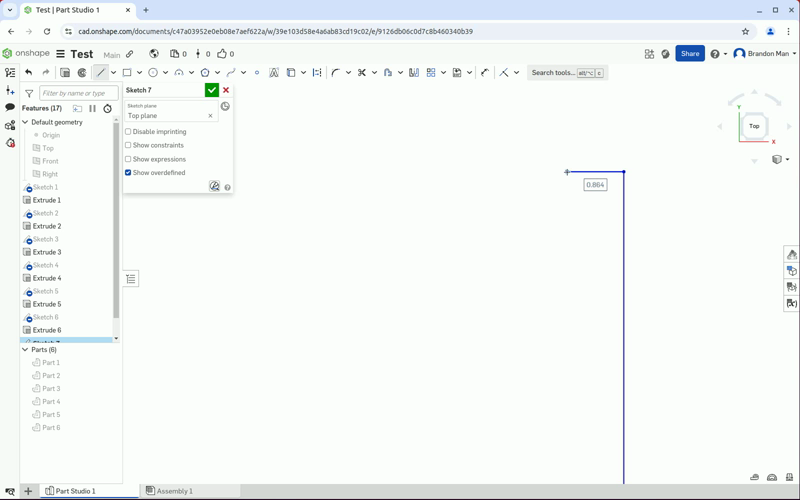
scroll(-6)
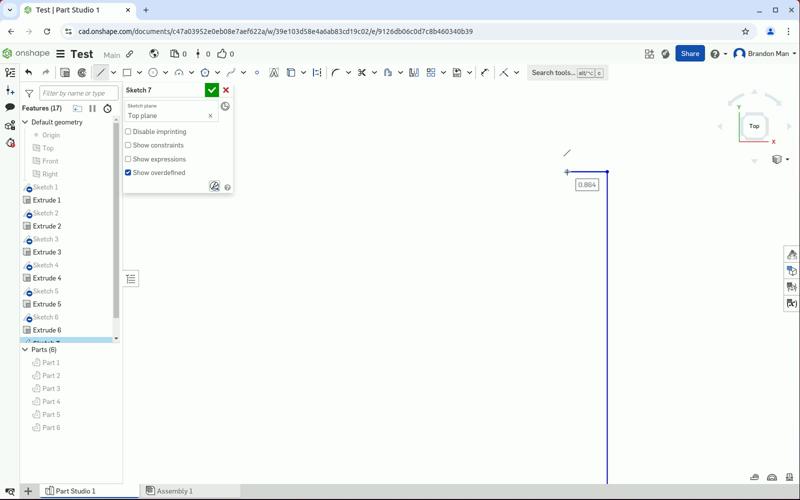
scroll(-6)
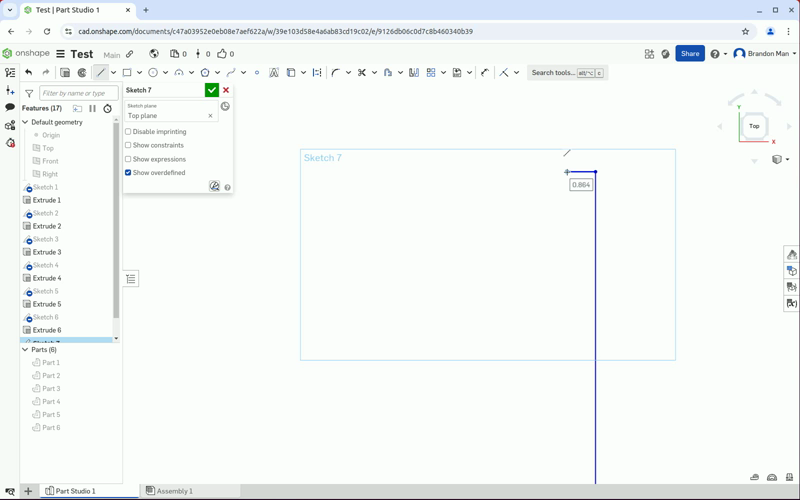
scroll(-6)
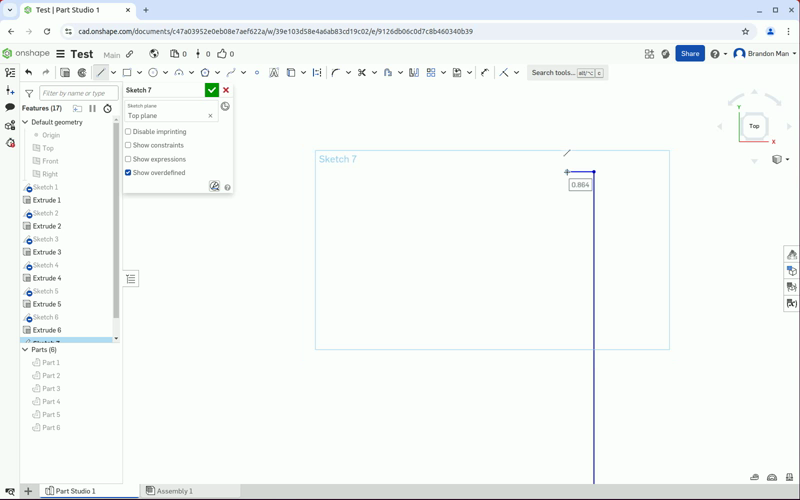
scroll(-6)
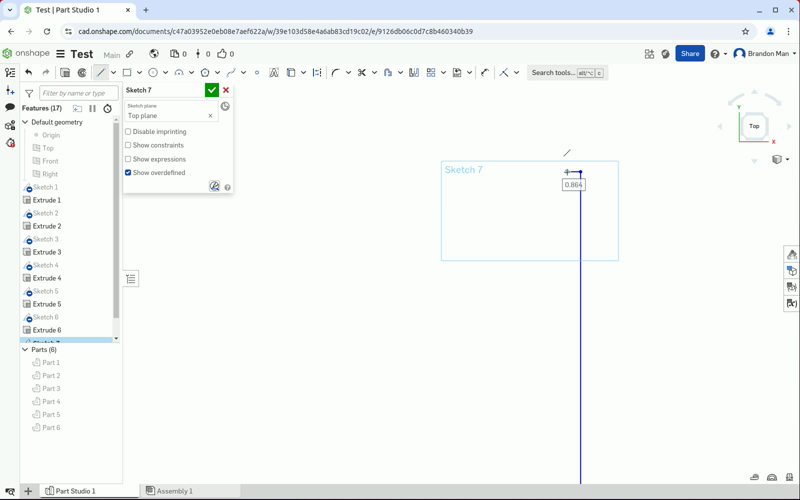
scroll(-6)
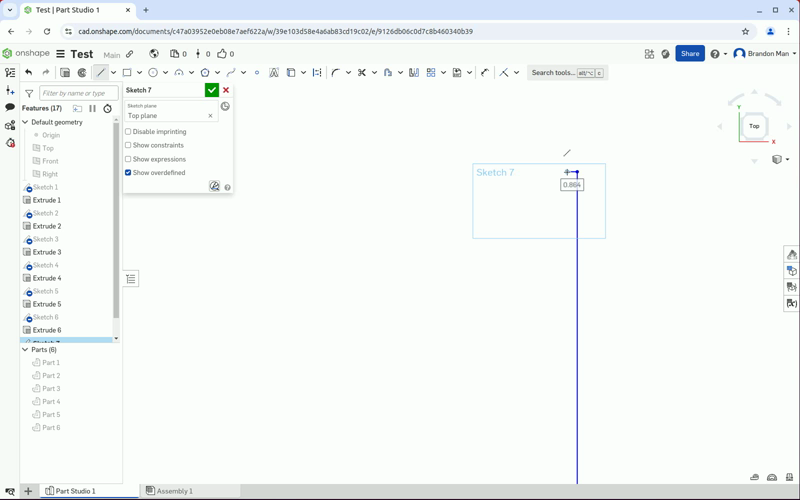
scroll(-6)
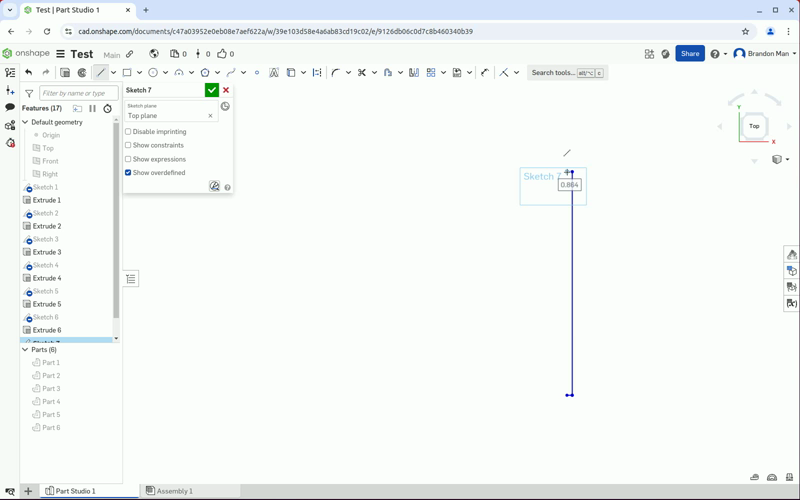
key_up(shift)
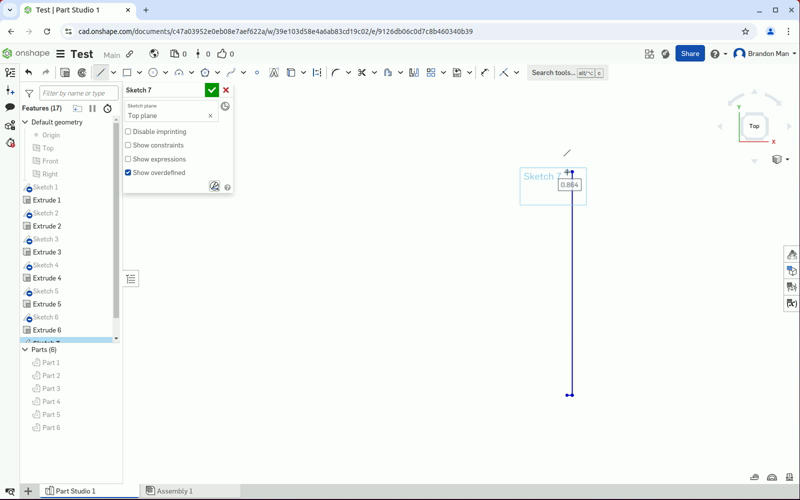
key_down(shift)
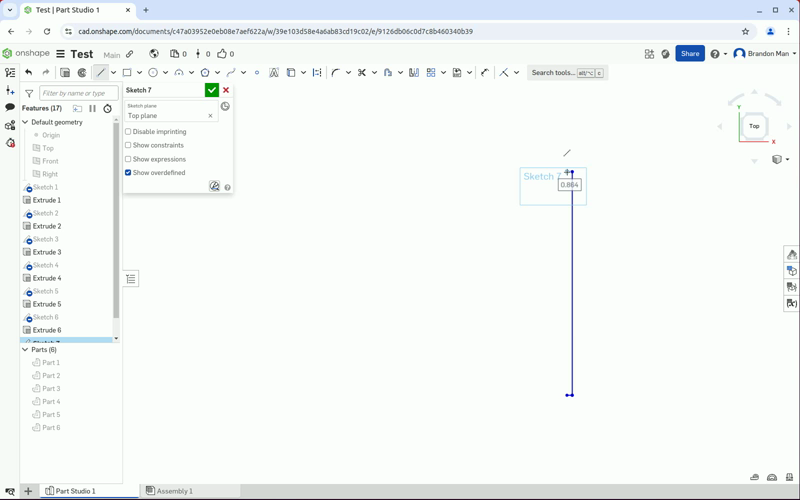
mouse_move(589, 171)
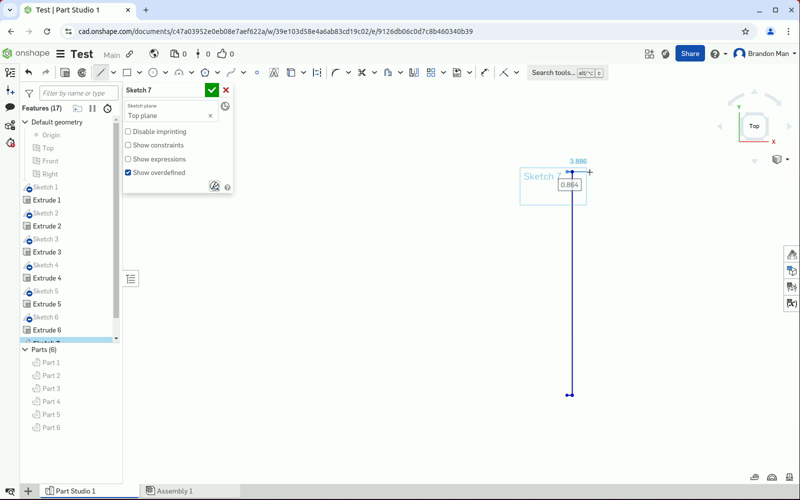
mouse_move(567, 176)
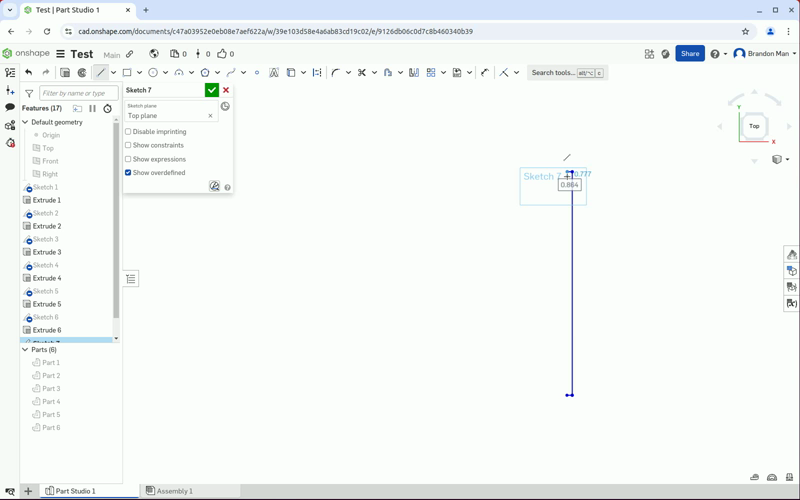
scroll(6)
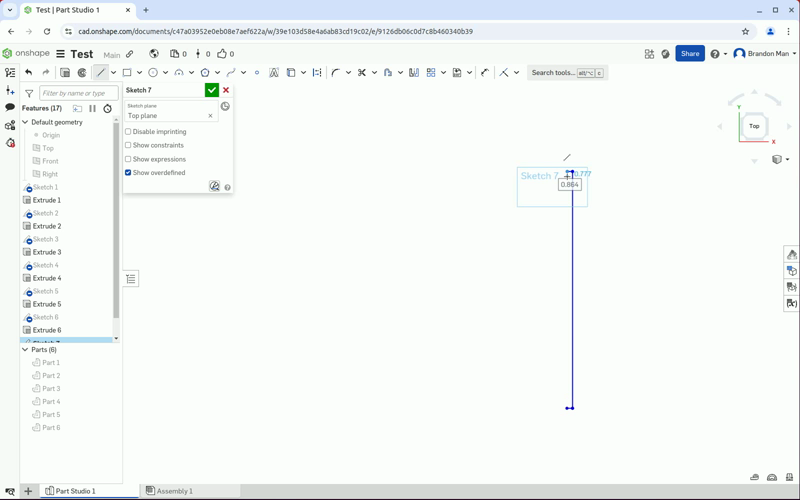
scroll(6)
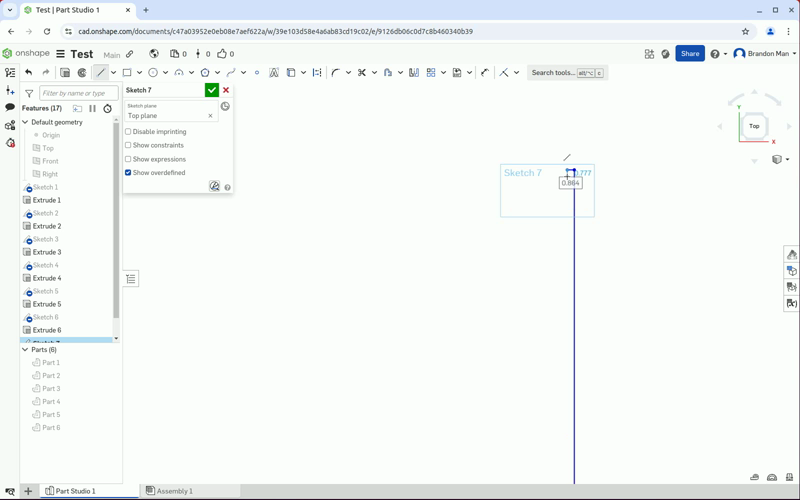
scroll(6)
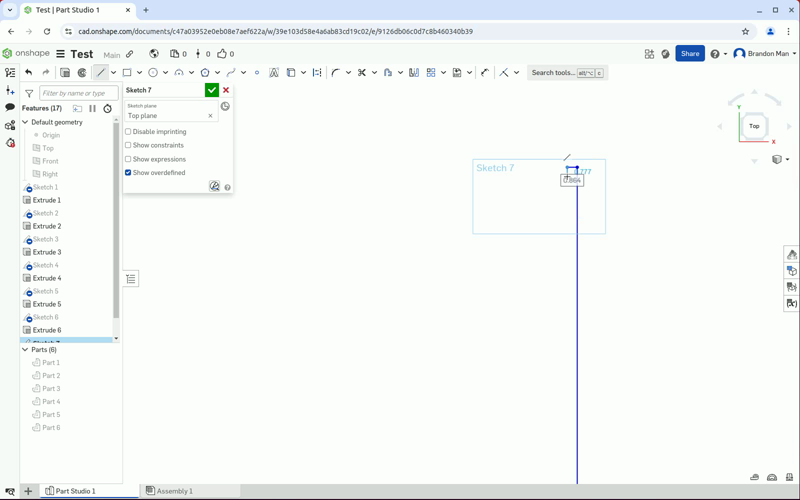
scroll(6)
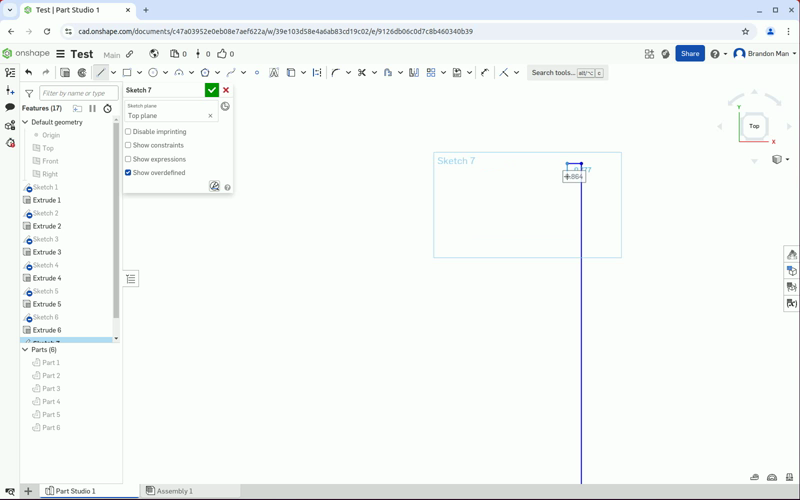
scroll(6)
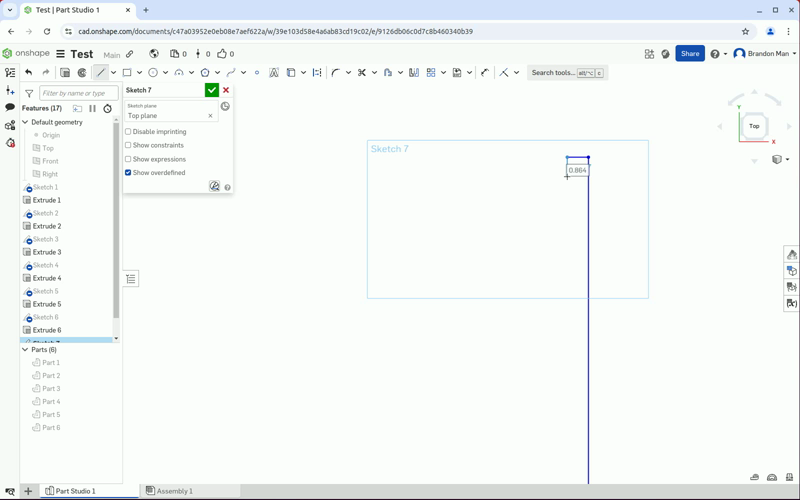
scroll(6)
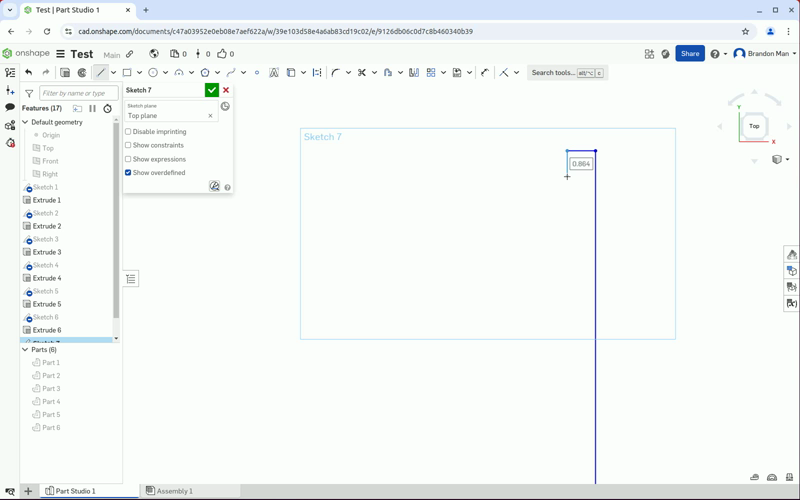
scroll(6)
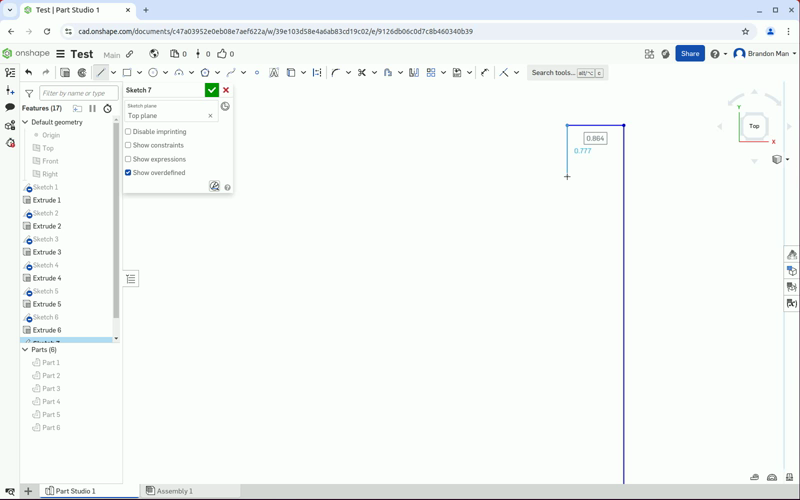
click(567, 176)
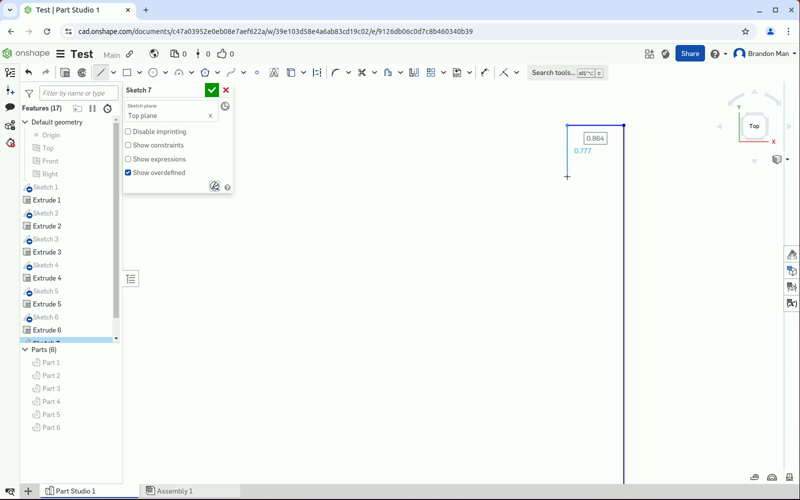
scroll(-6)
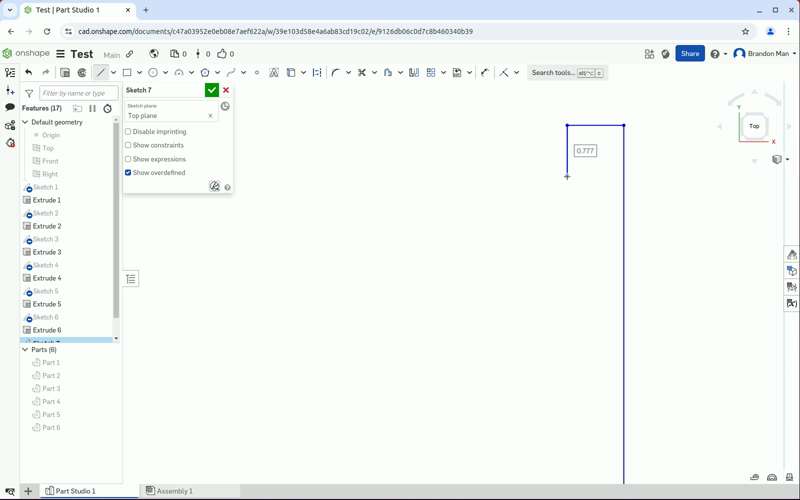
scroll(-6)
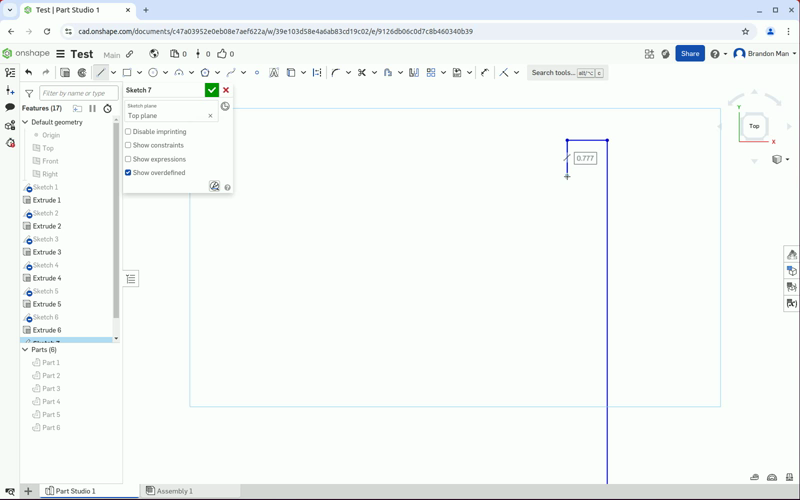
scroll(-6)
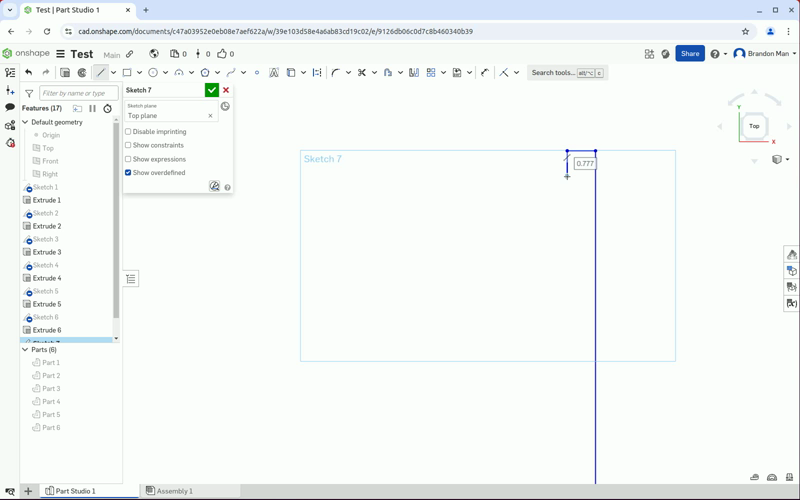
scroll(-6)
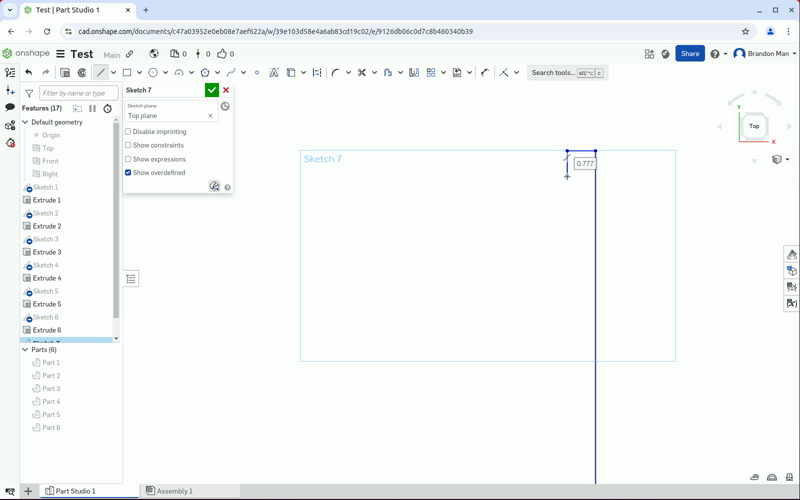
scroll(-6)
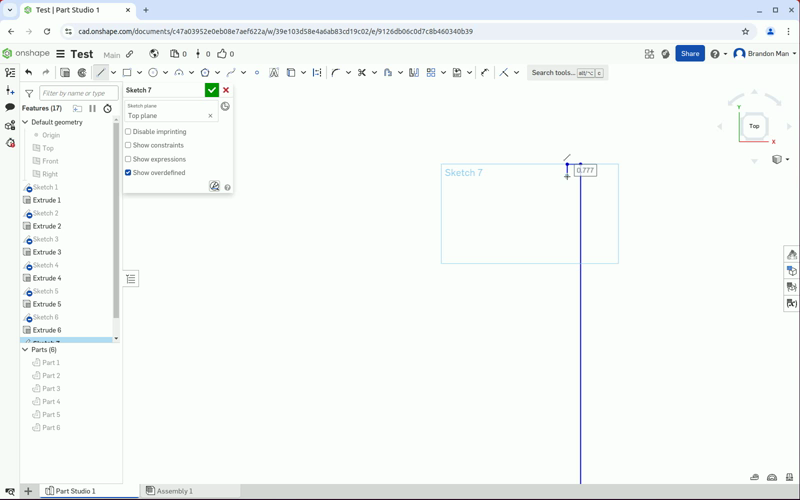
scroll(-6)
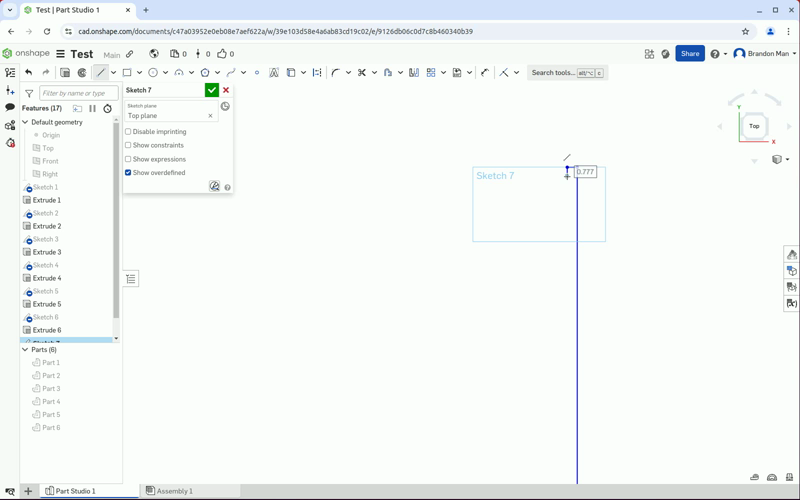
scroll(-6)
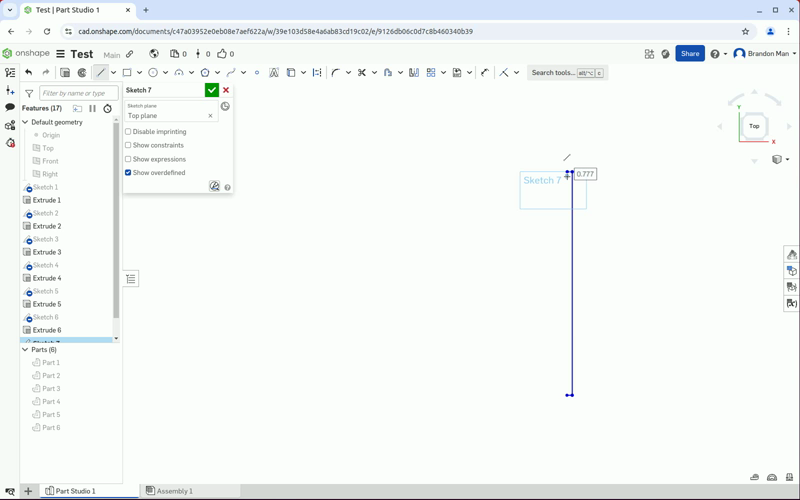
key_up(shift)
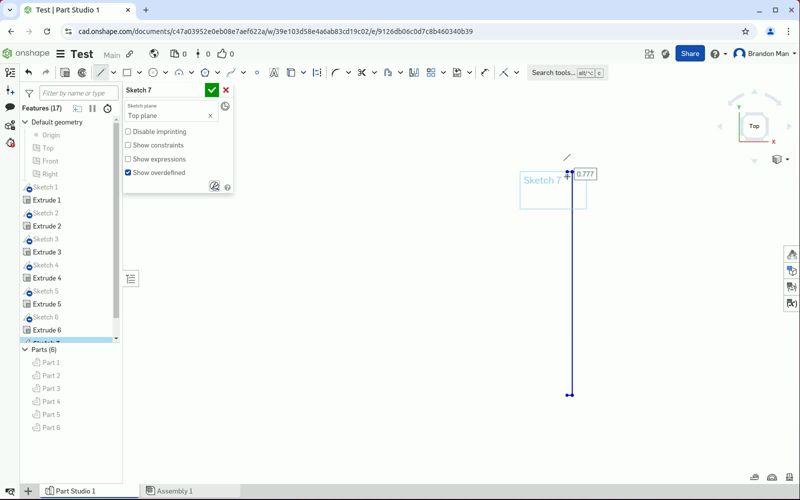
key_down(shift)
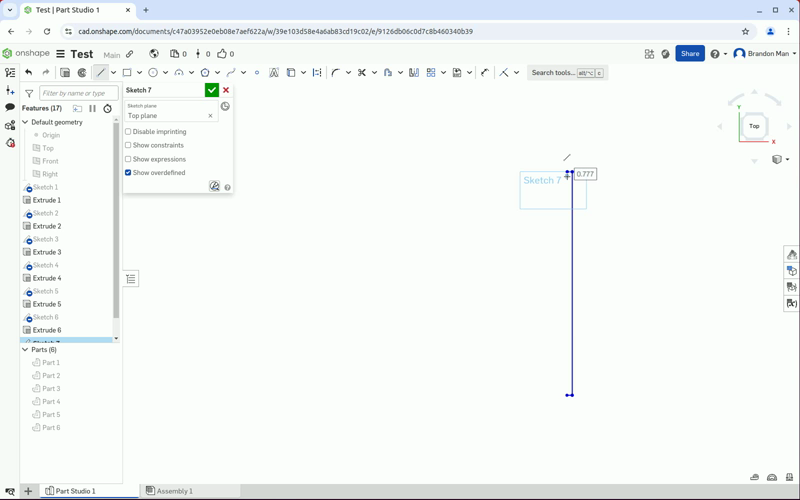
mouse_move(567, 390)
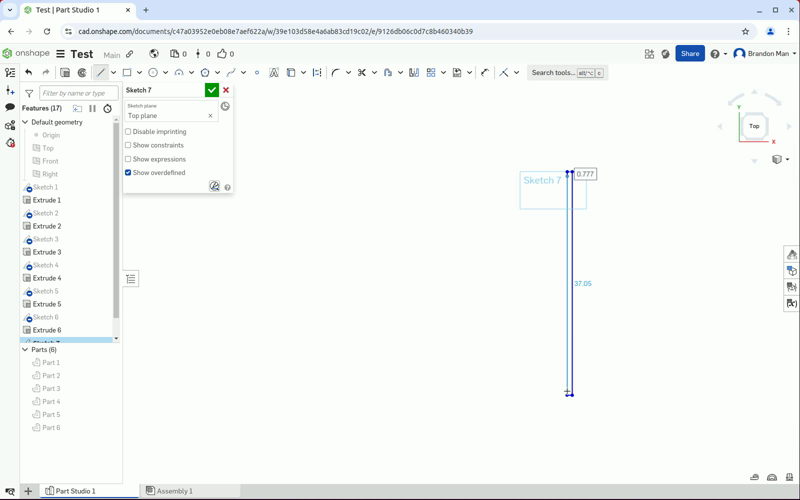
click(567, 390)
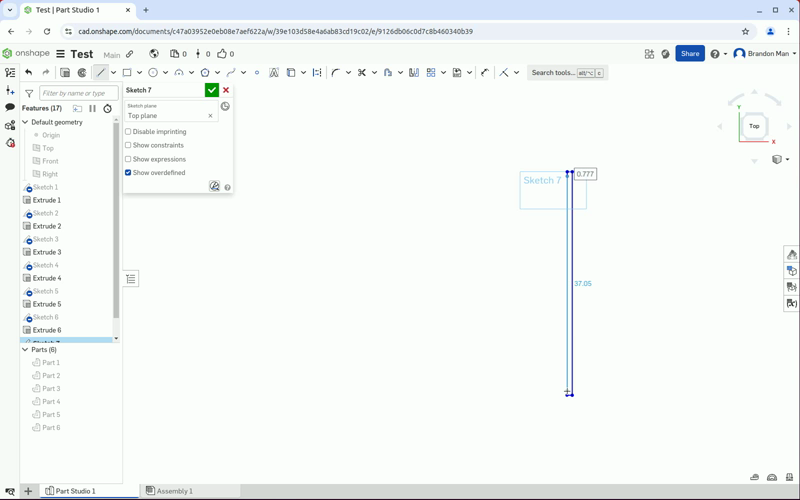
key_up(shift)
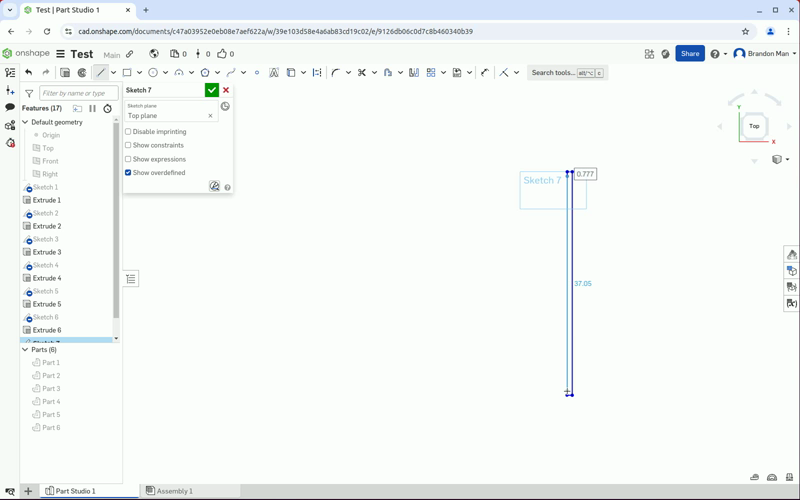
mouse_move(589, 390)
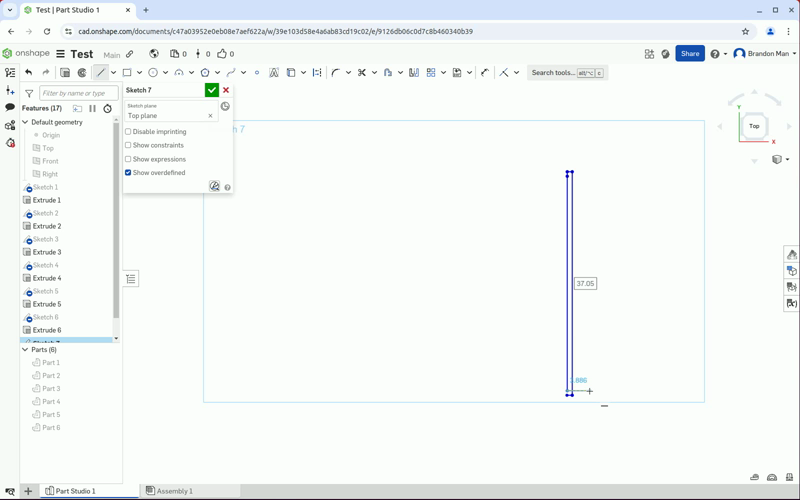
key_down(shift)
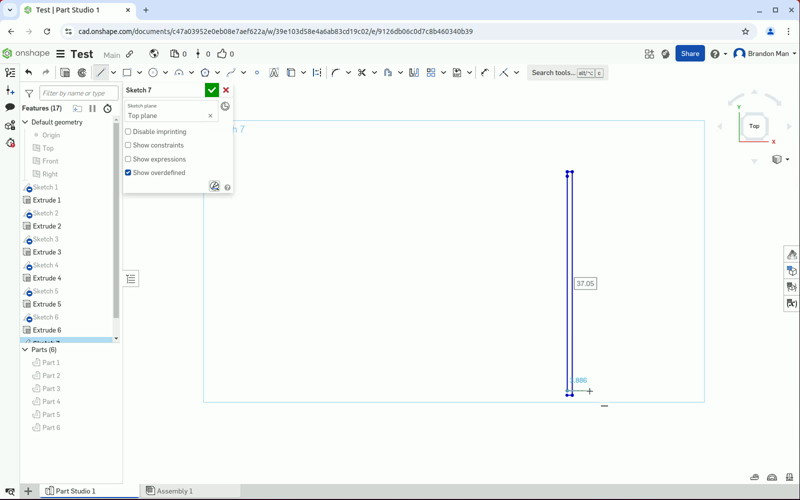
mouse_move(567, 395)
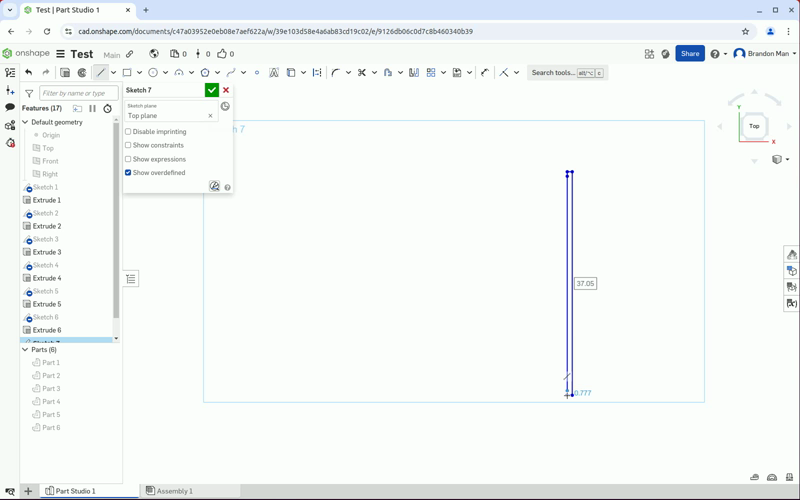
scroll(6)
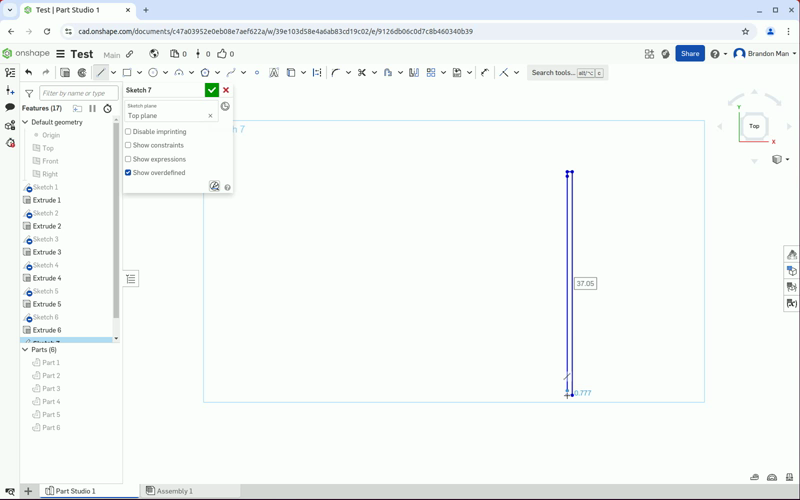
scroll(6)
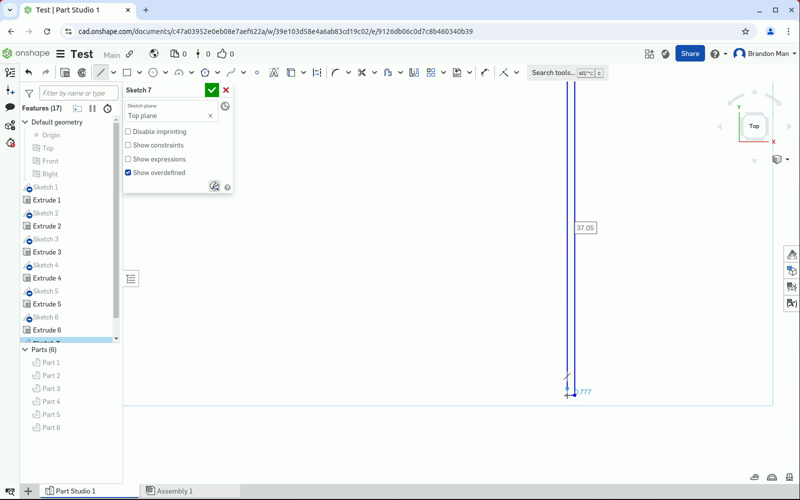
scroll(6)
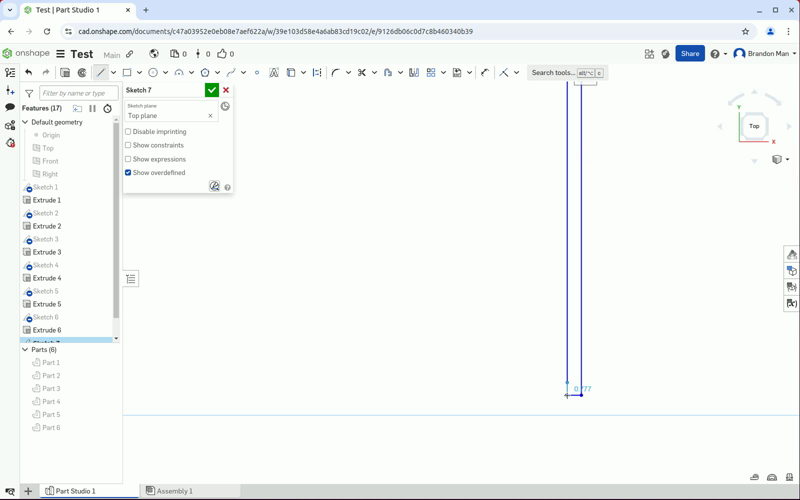
scroll(6)
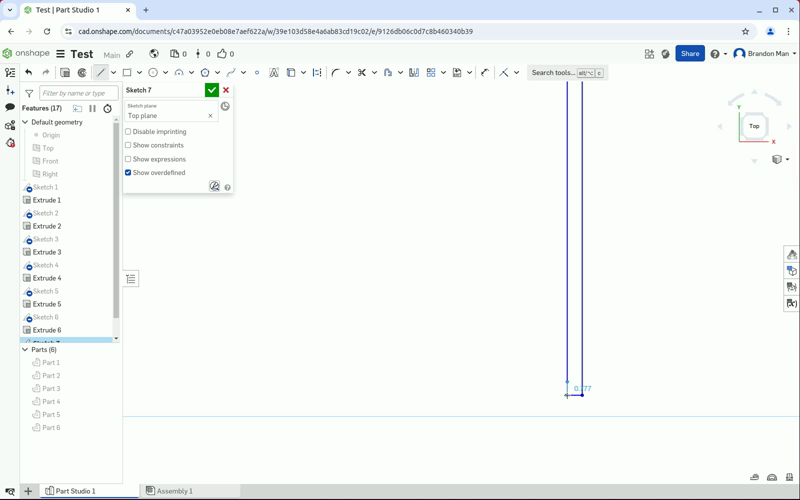
scroll(6)
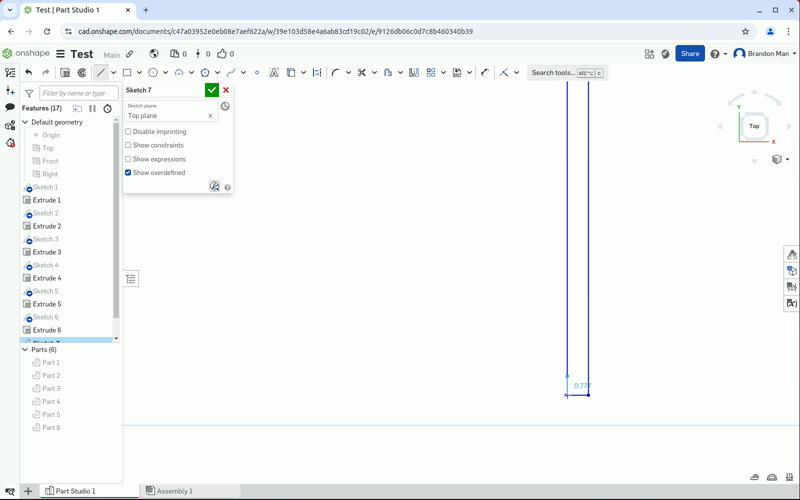
scroll(6)
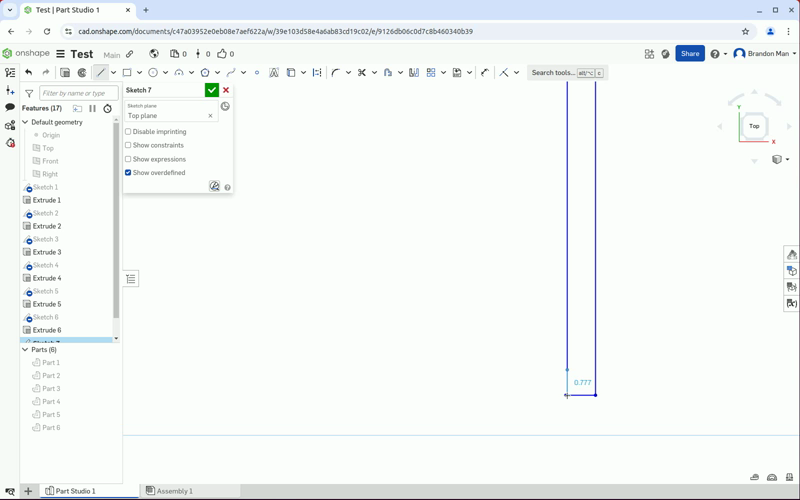
scroll(6)
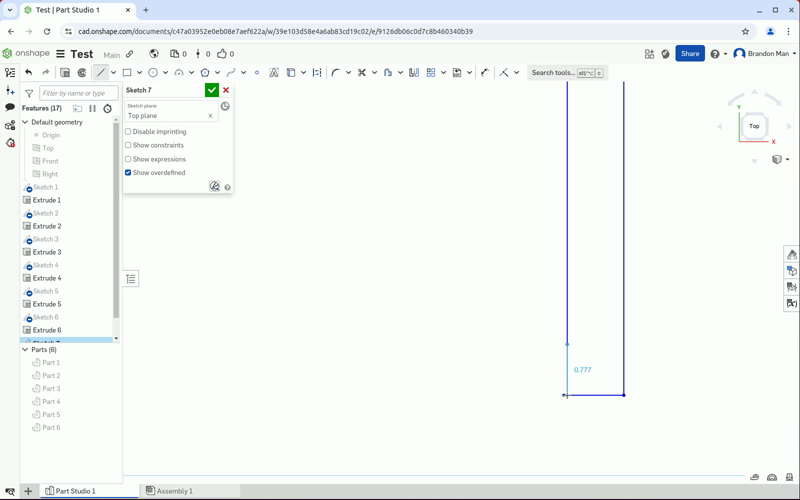
key_up(shift)
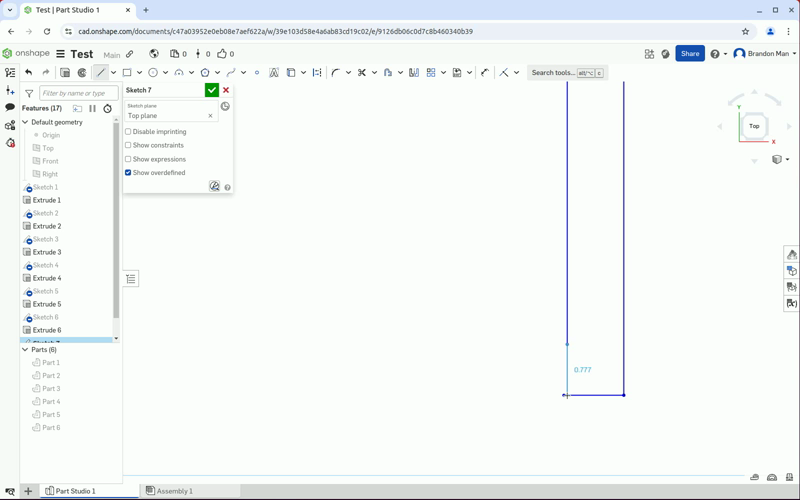
click(567, 395)
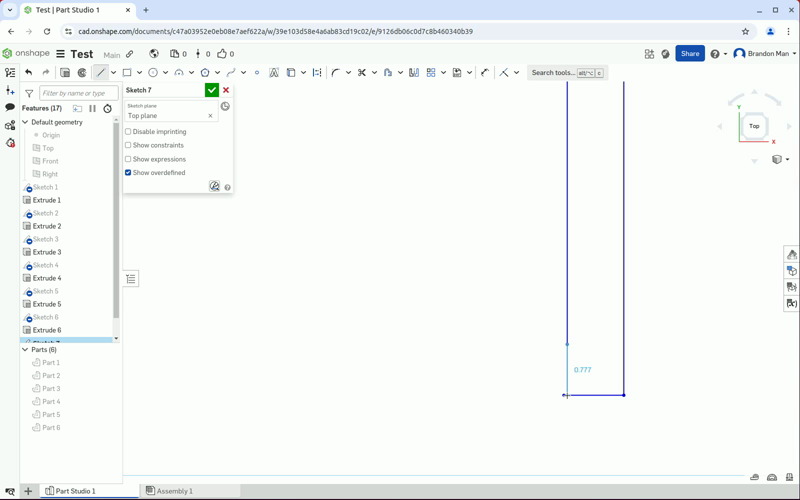
scroll(-6)
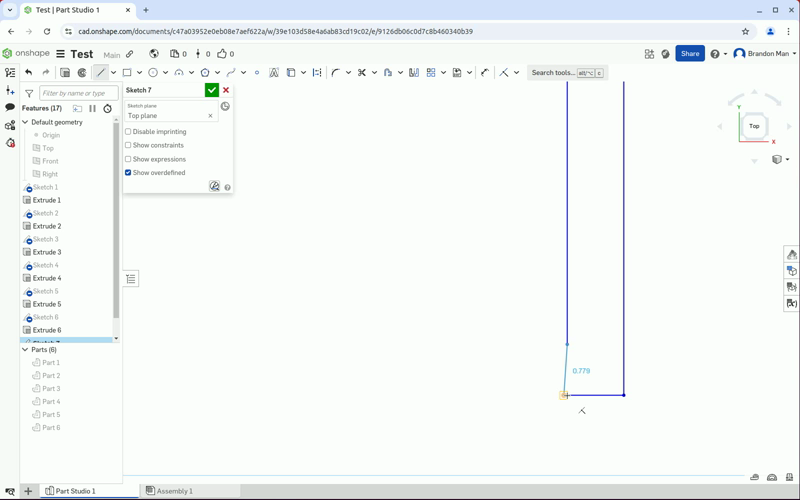
scroll(-6)
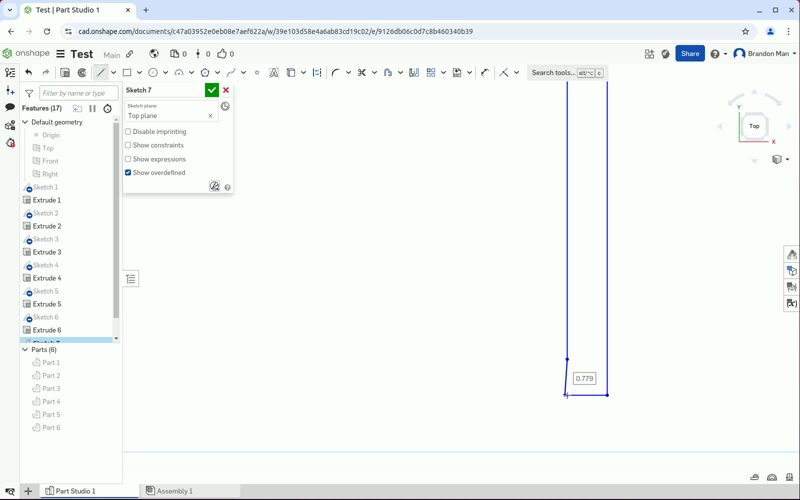
scroll(-6)
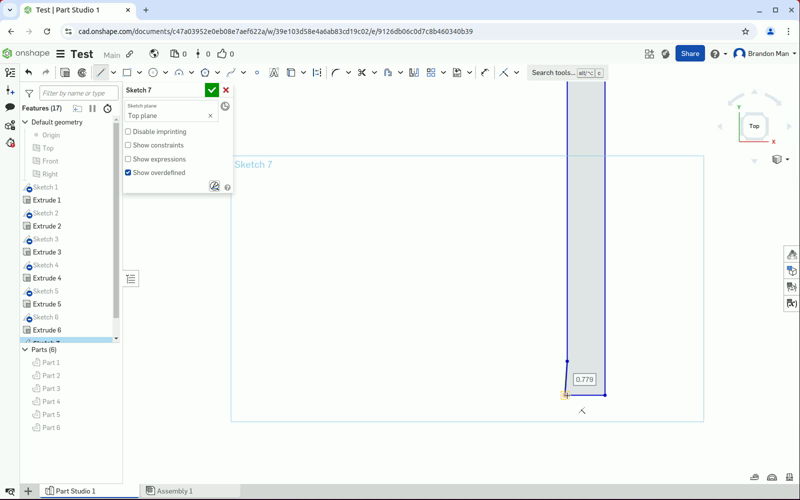
scroll(-6)
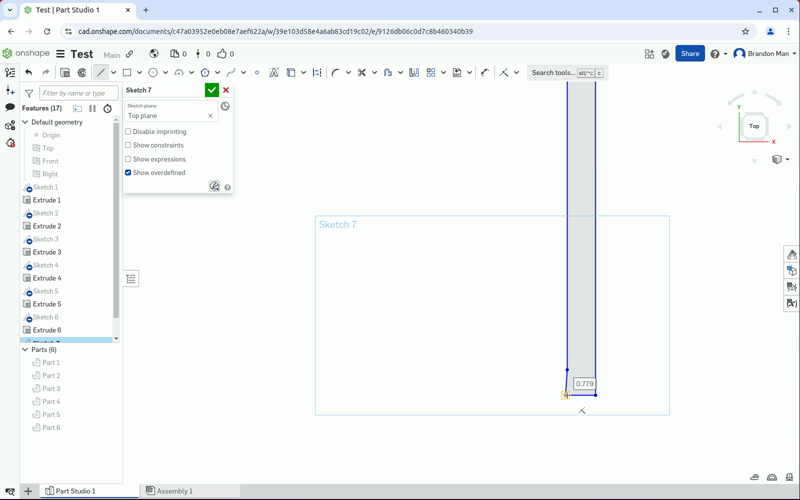
scroll(-6)
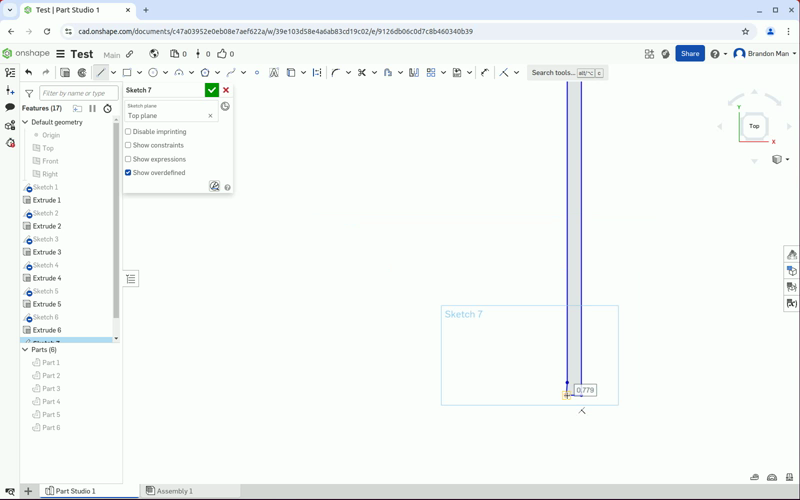
scroll(-6)
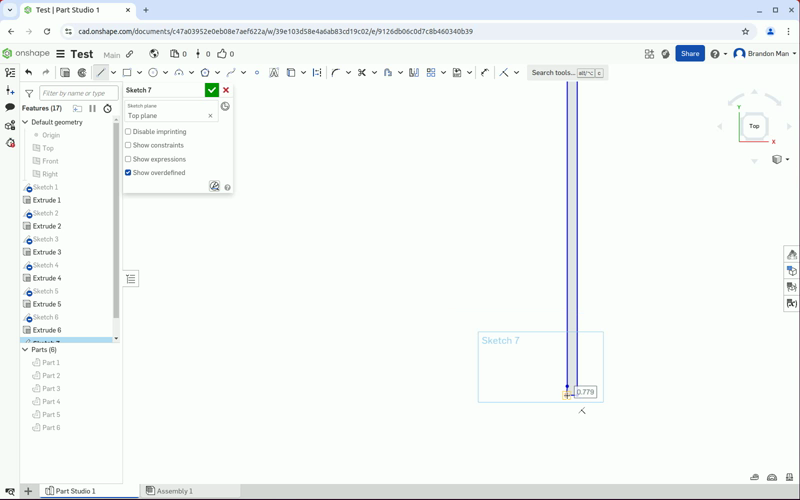
scroll(-6)
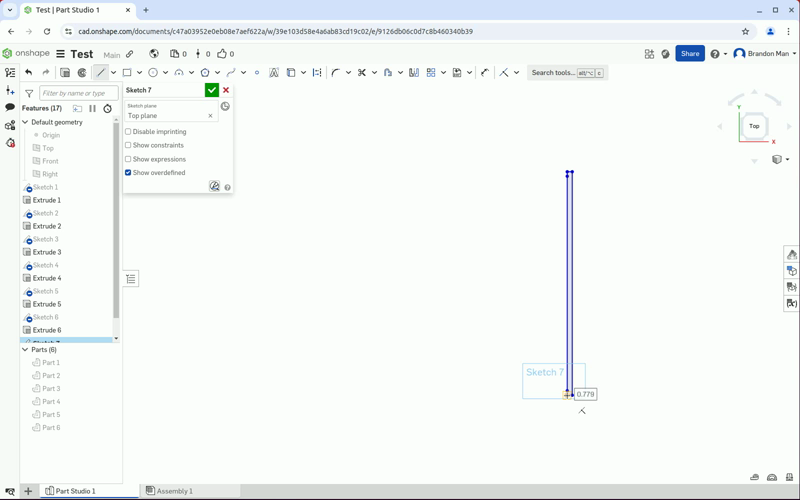
key(esc)
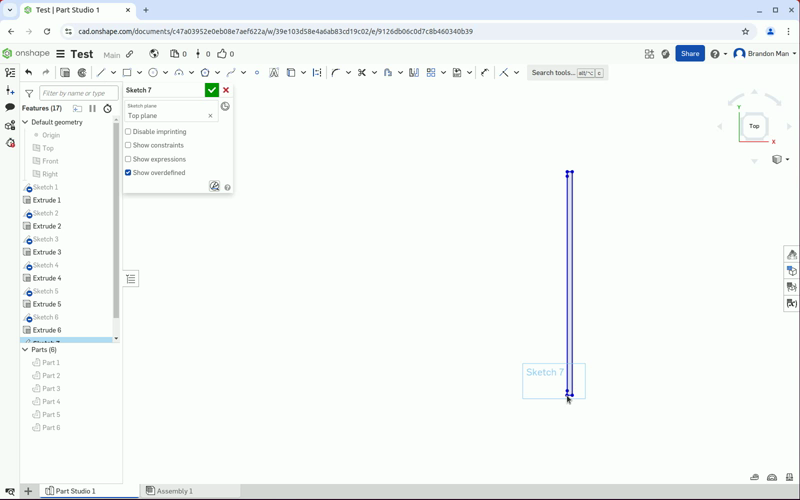
mouse_move(570, 256)
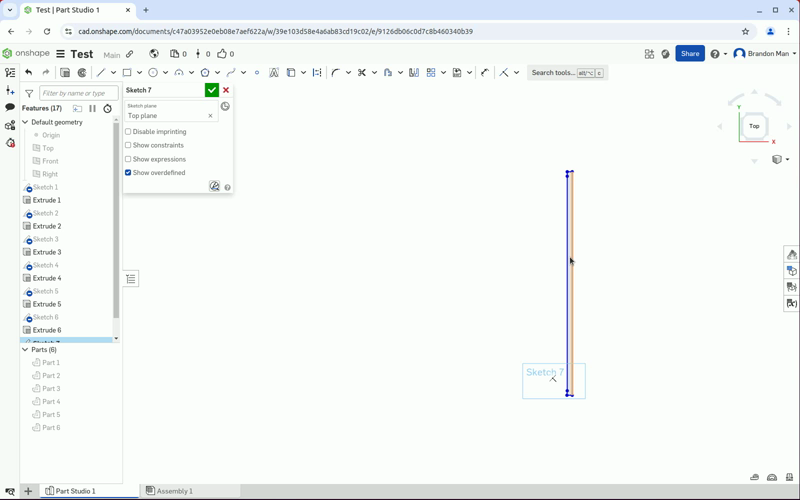
scroll(6)
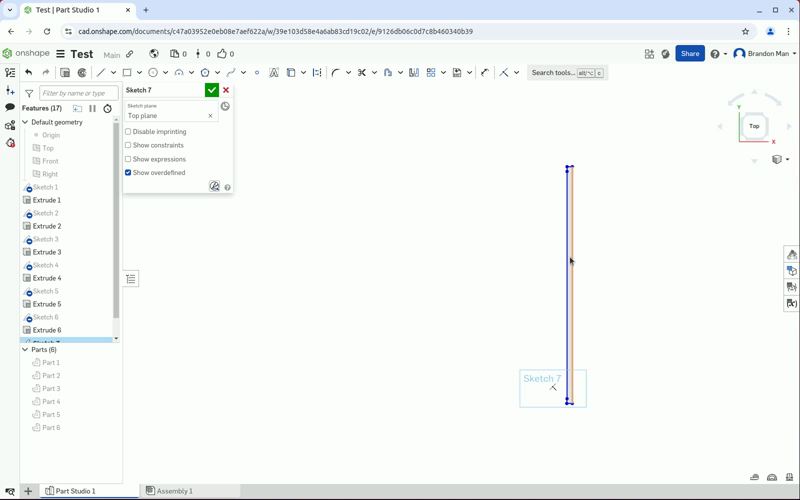
scroll(6)
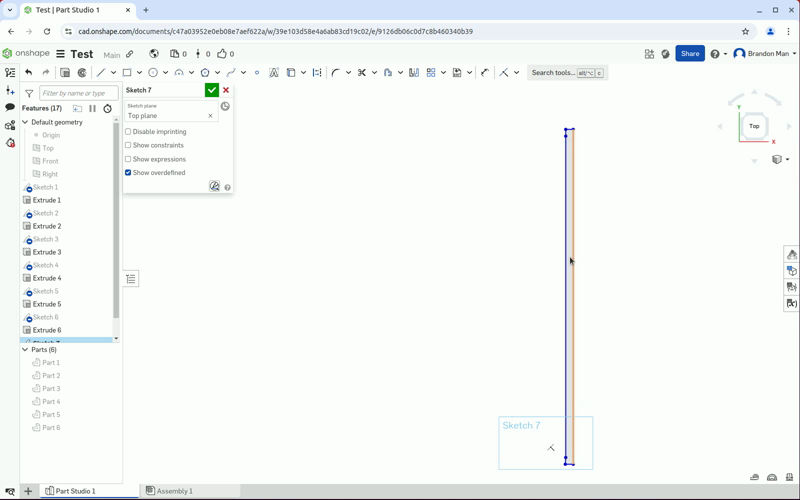
scroll(6)
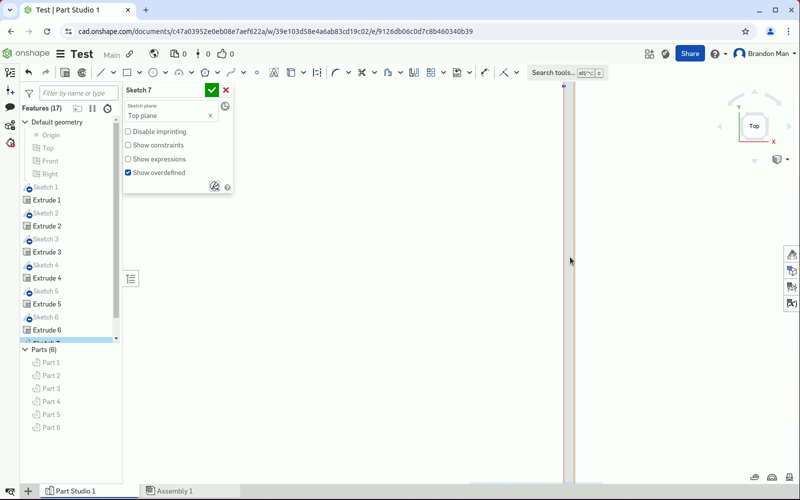
scroll(6)
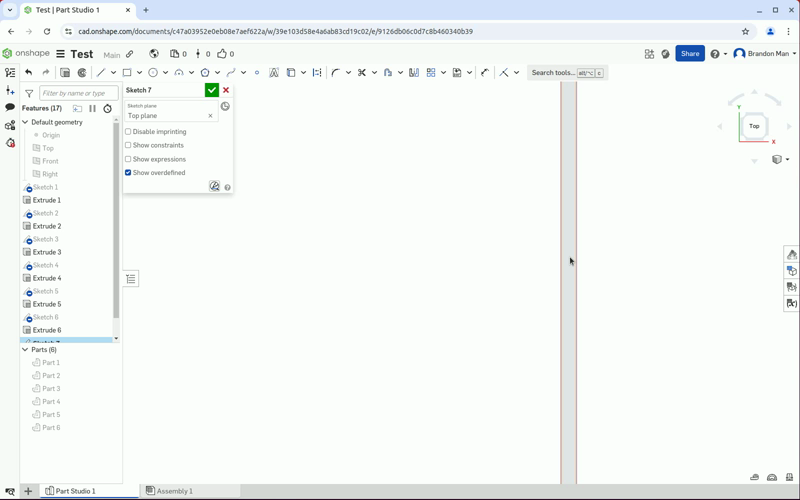
scroll(6)
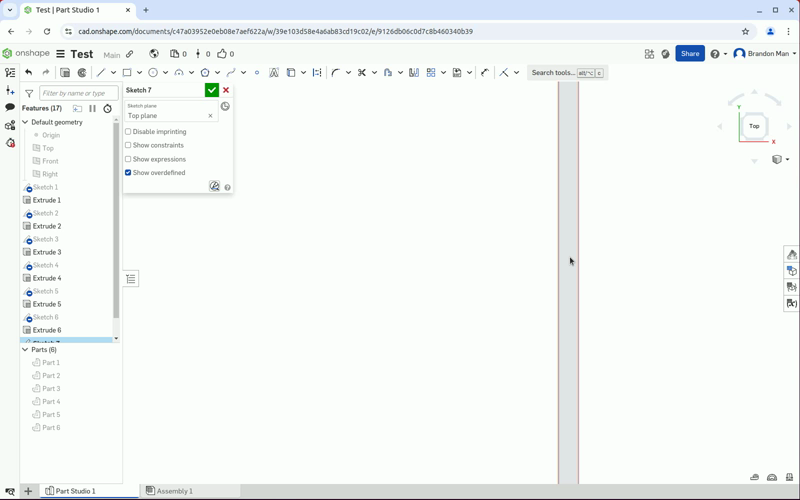
scroll(6)
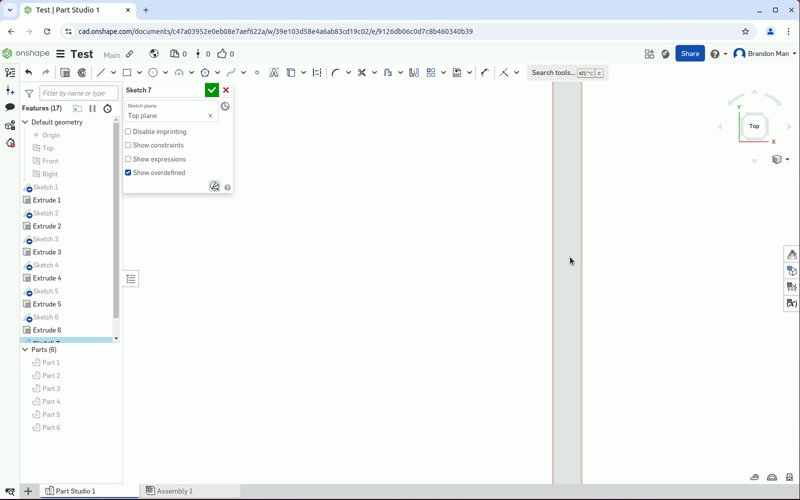
scroll(6)
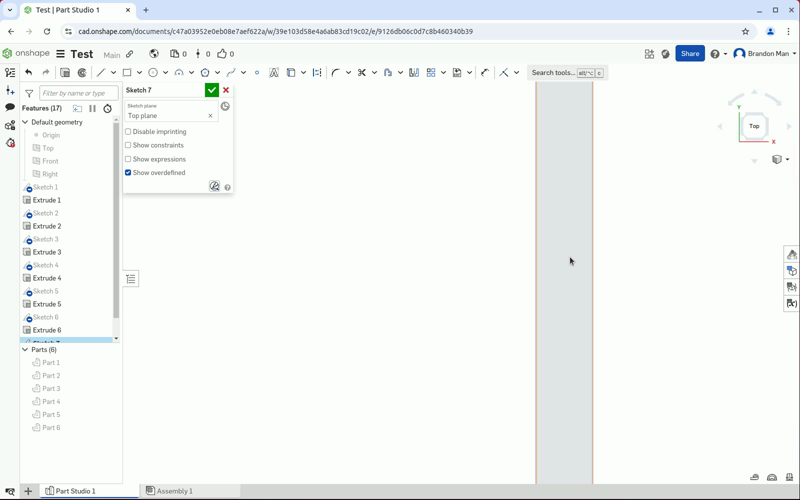
click(570, 256)
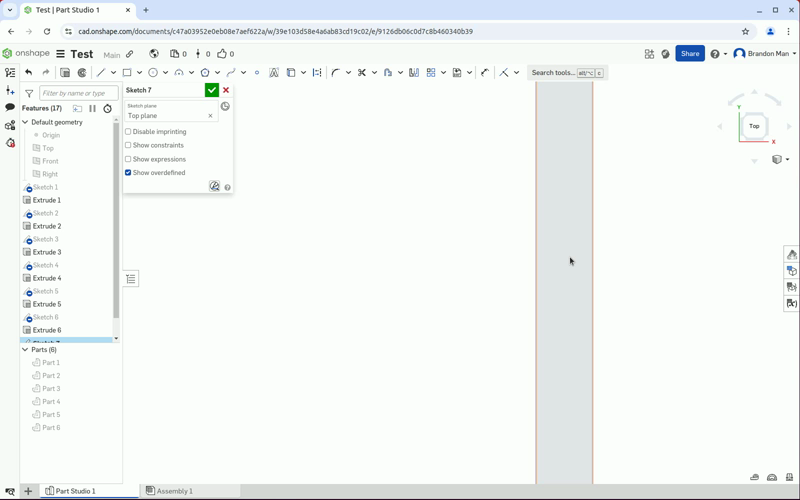
scroll(-6)
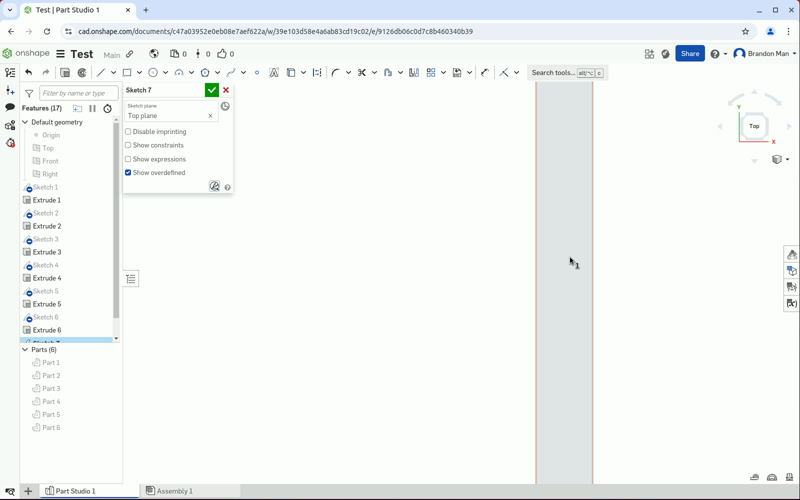
scroll(-6)
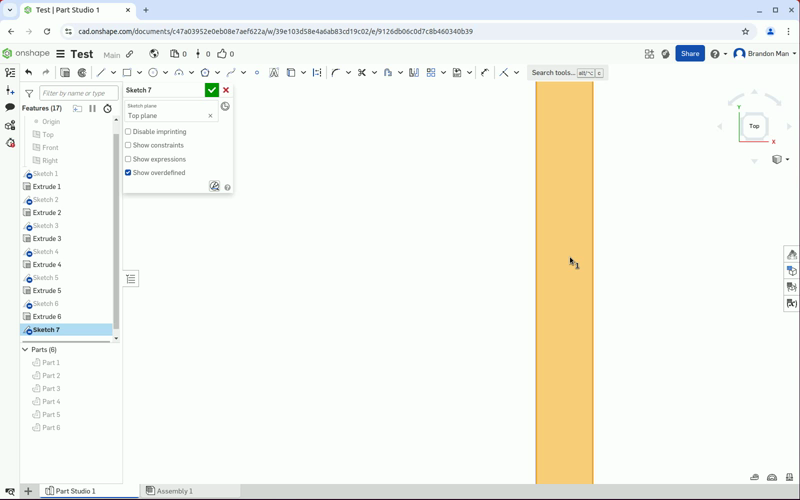
scroll(-6)
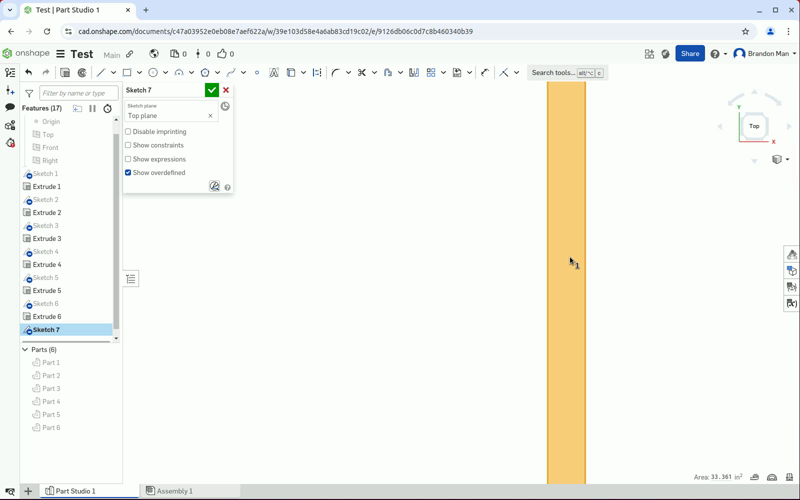
scroll(-6)
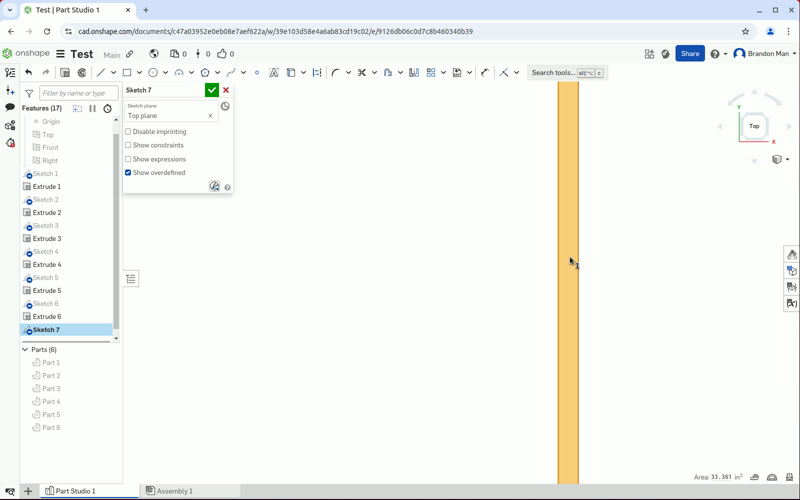
scroll(-6)
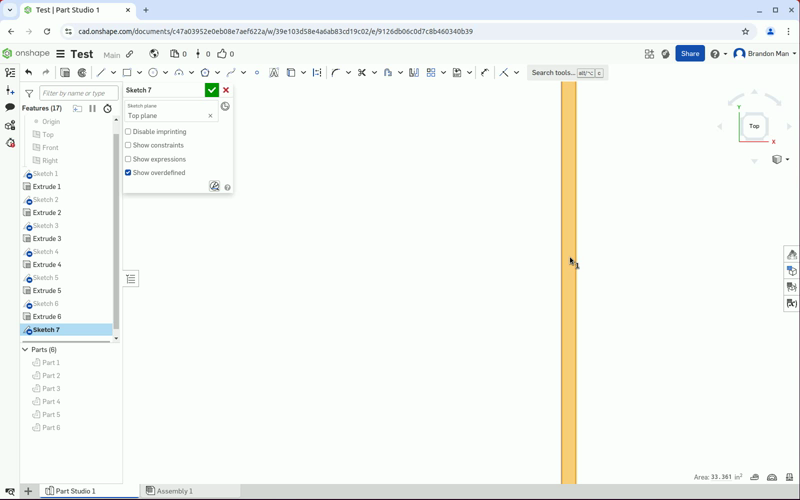
scroll(-6)
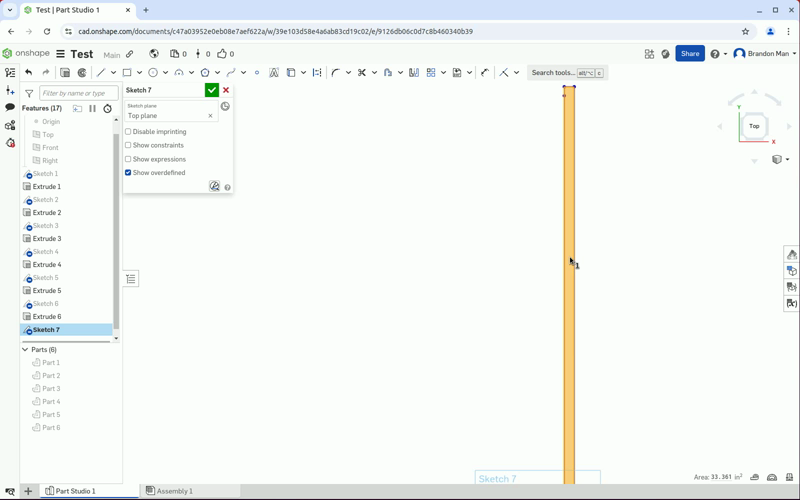
scroll(-6)
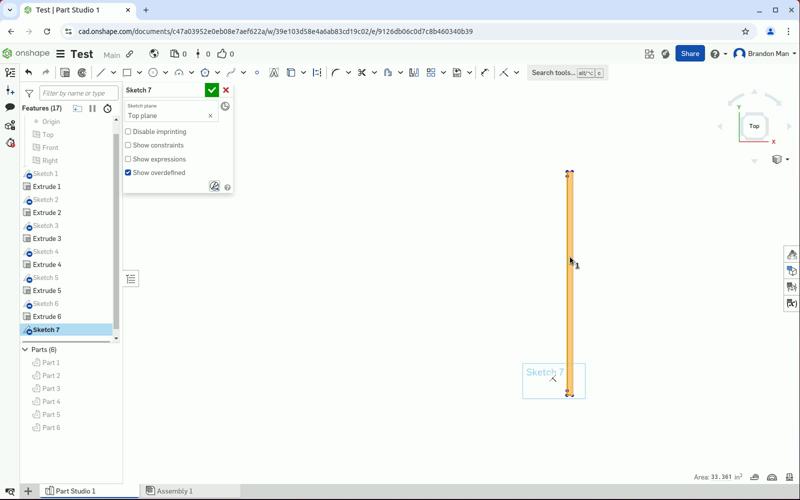
mouse_move(73, 352)
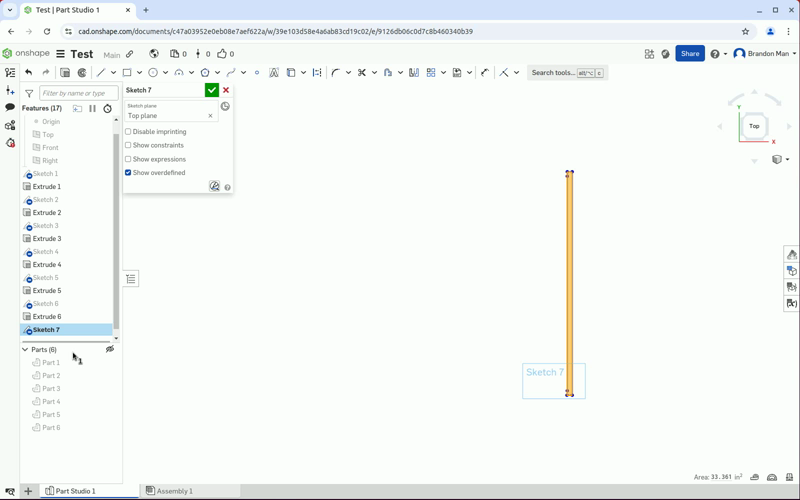
key(shift+y)
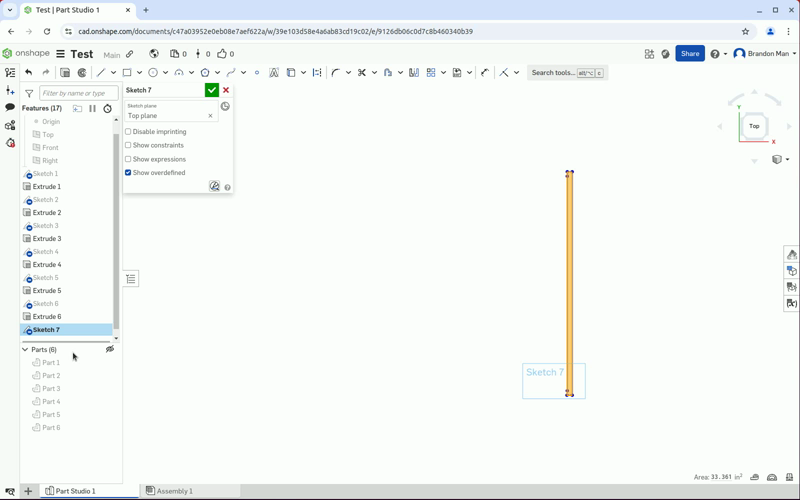
key(shift+e)
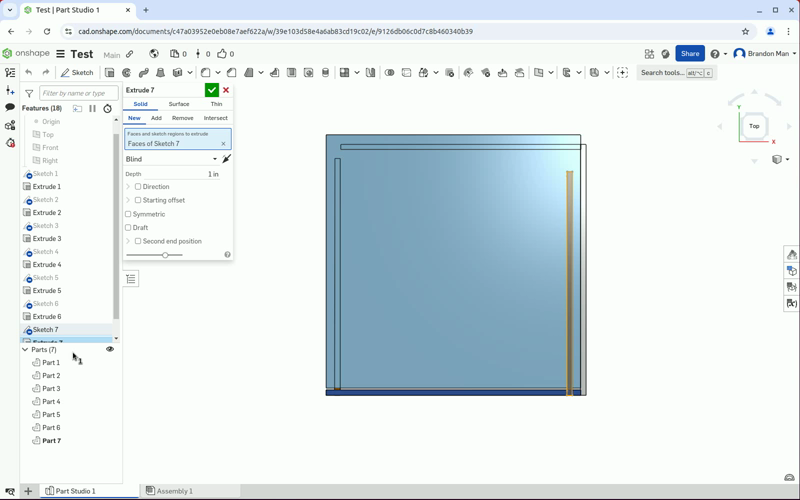
mouse_move(143, 106)
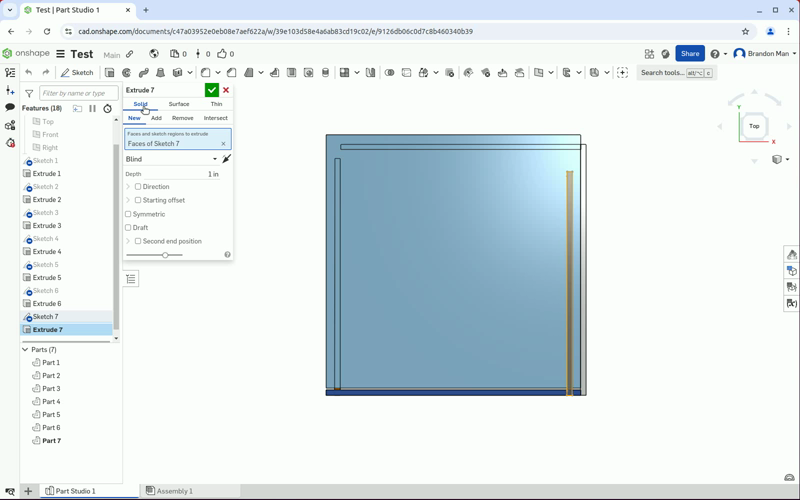
click(143, 106)
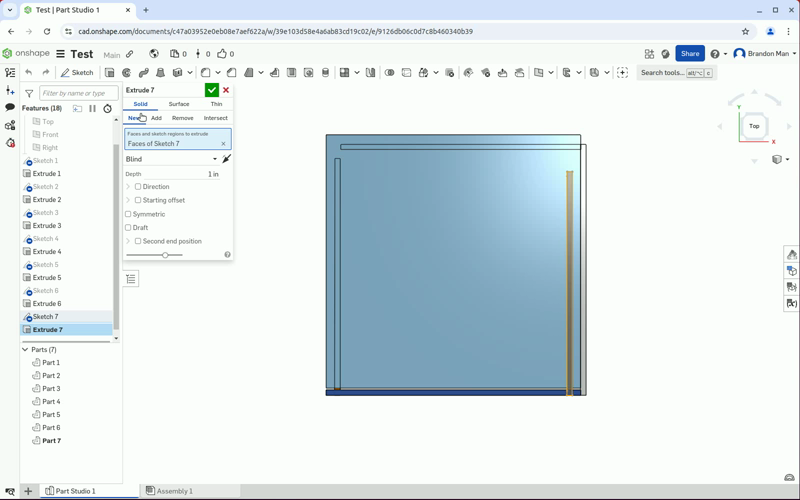
mouse_move(137, 120)
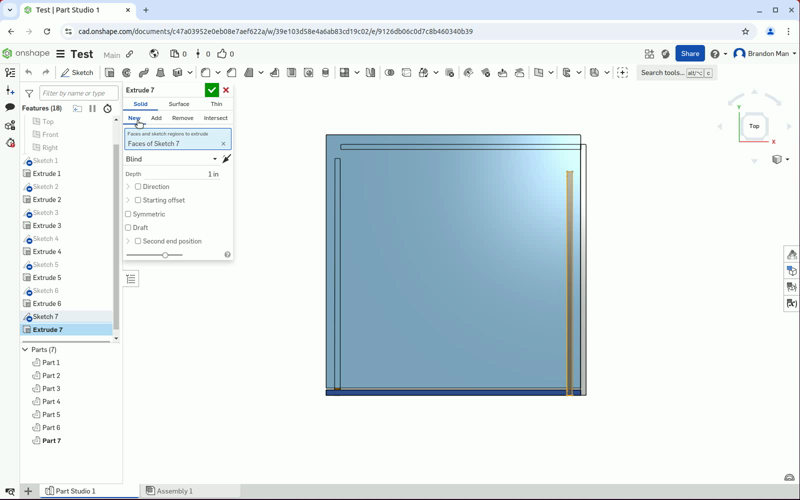
click(137, 120)
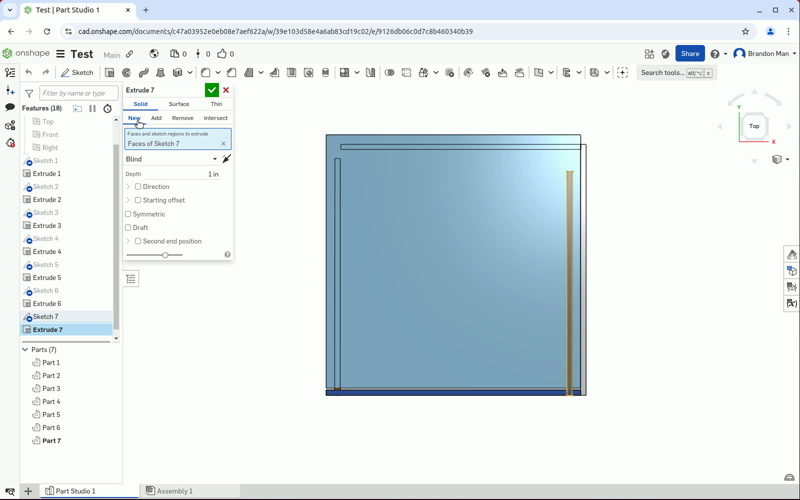
key(tab, 4)
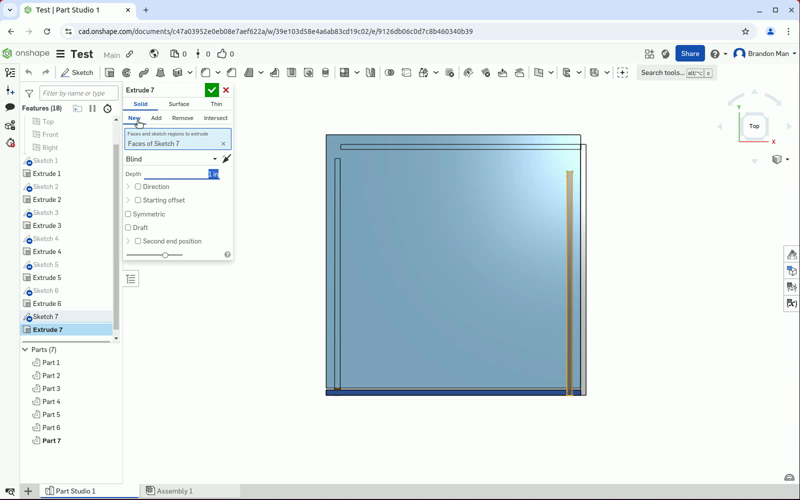
text(7.703)
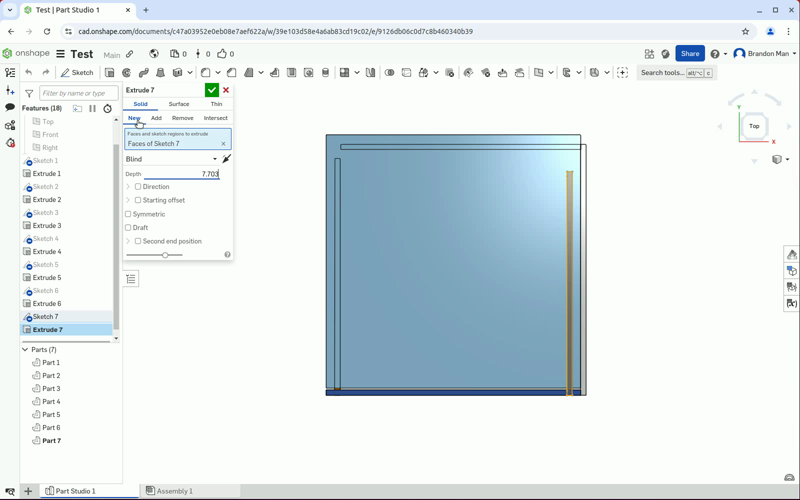
key(enter)
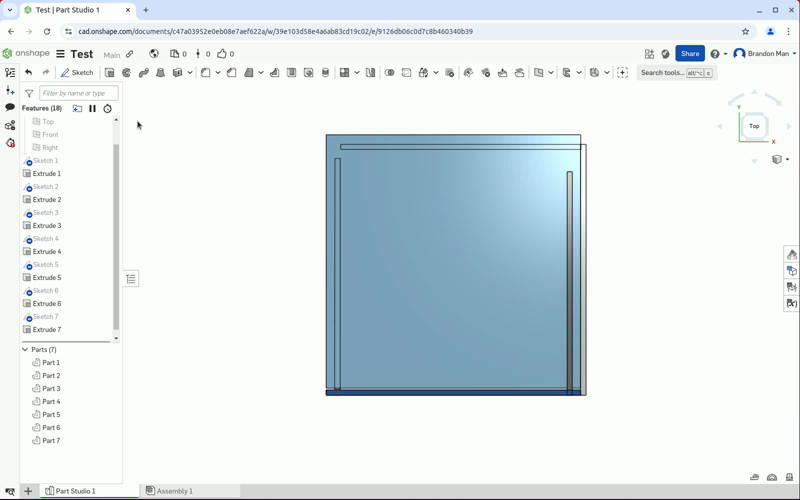
key(shift+h)
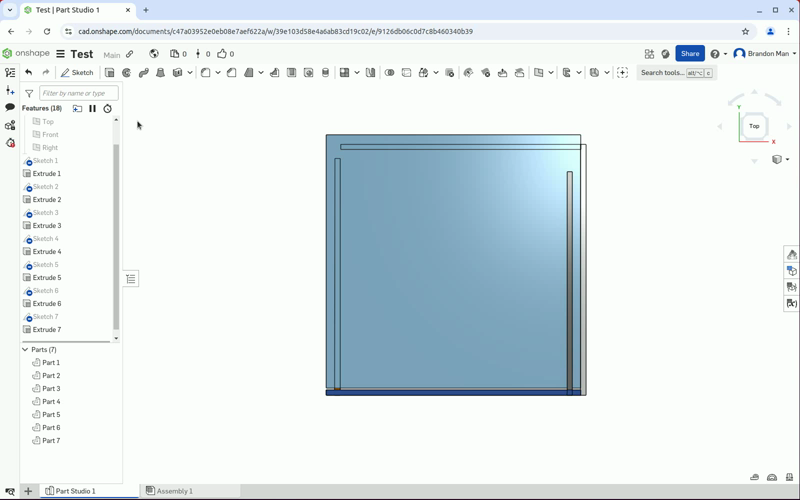
key(shift+h)
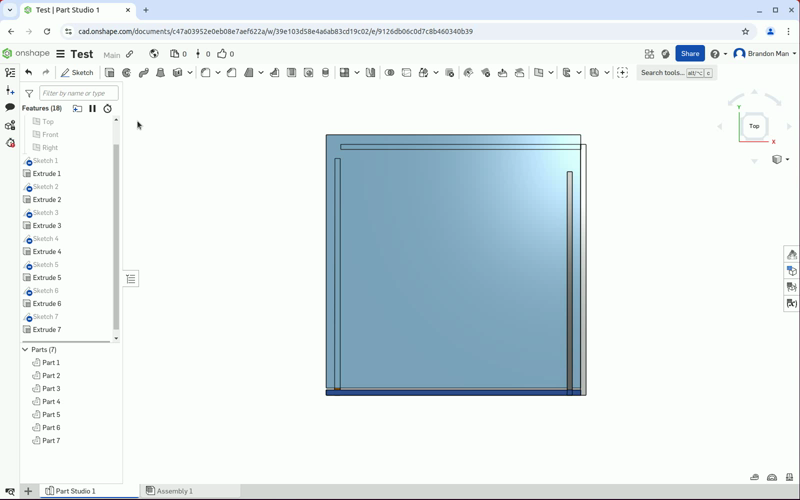
key(shift+7)
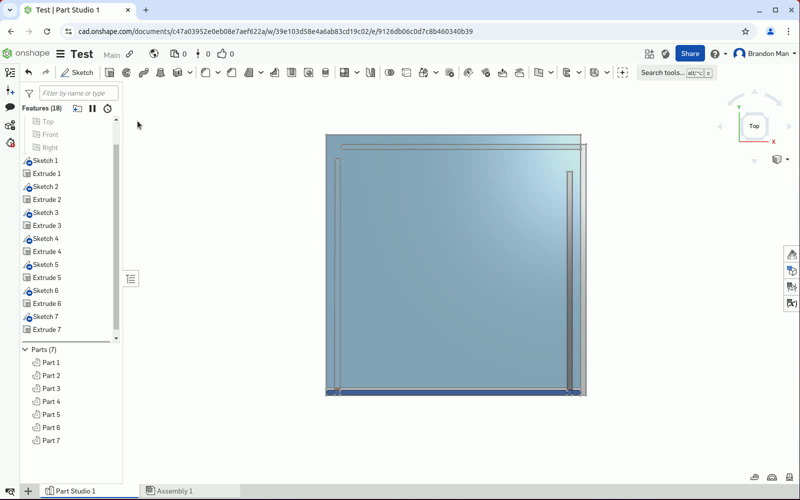
key(up, 3)
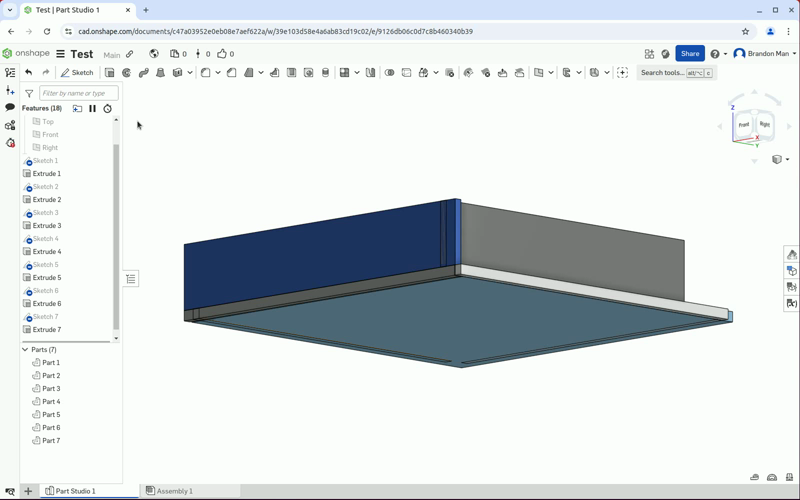
key(left, 3)
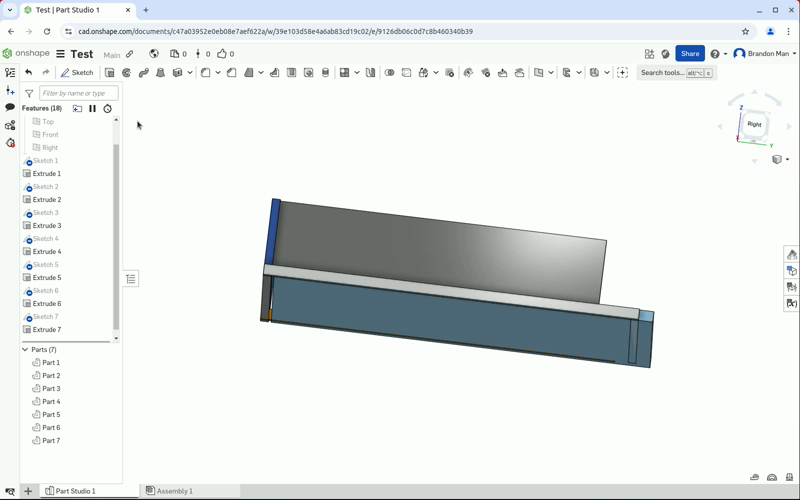
key(right, 3)
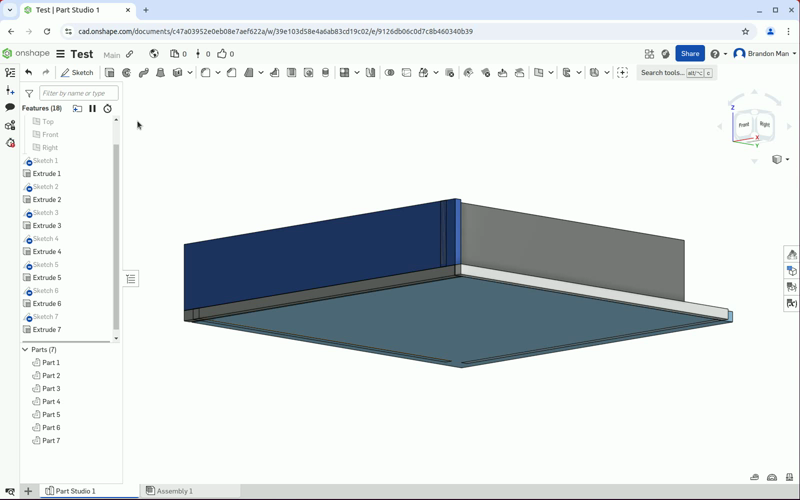
key(down, 3)
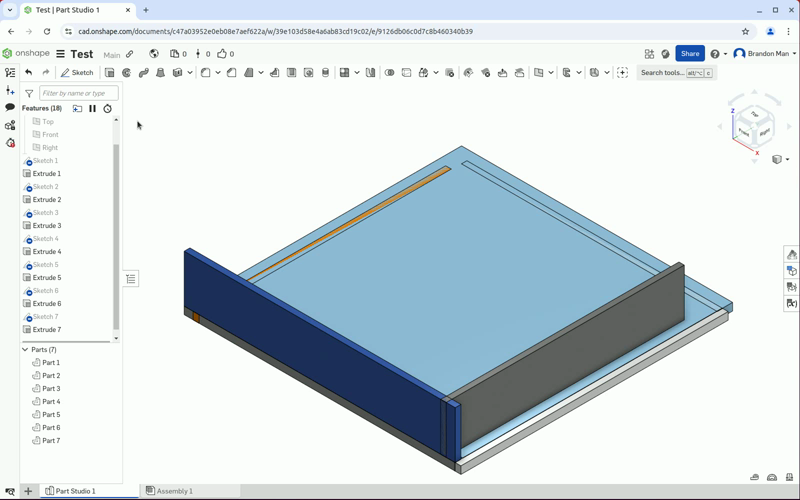
mouse_move(69, 163)
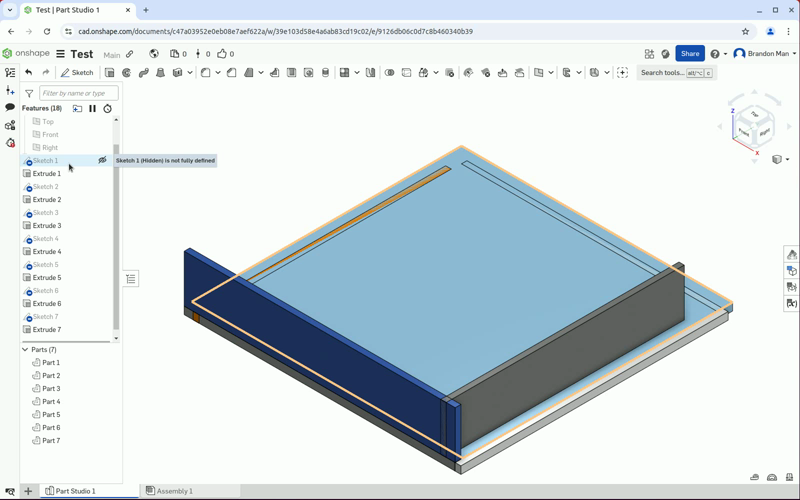
click(69, 163)